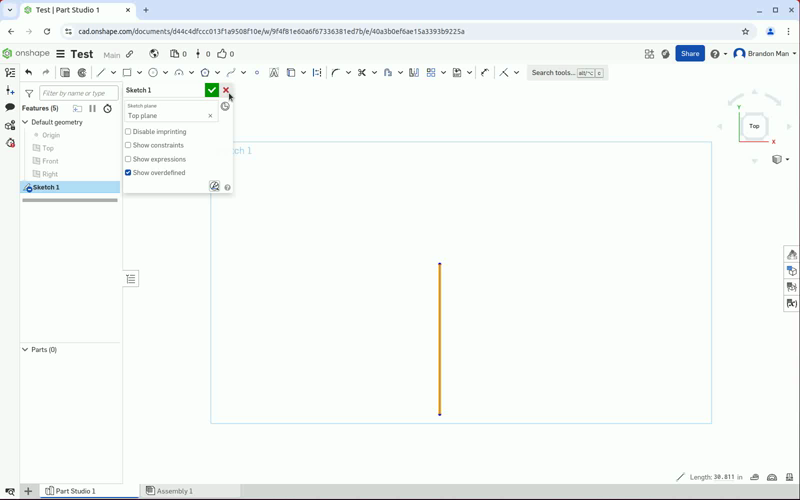
key(shift+h)
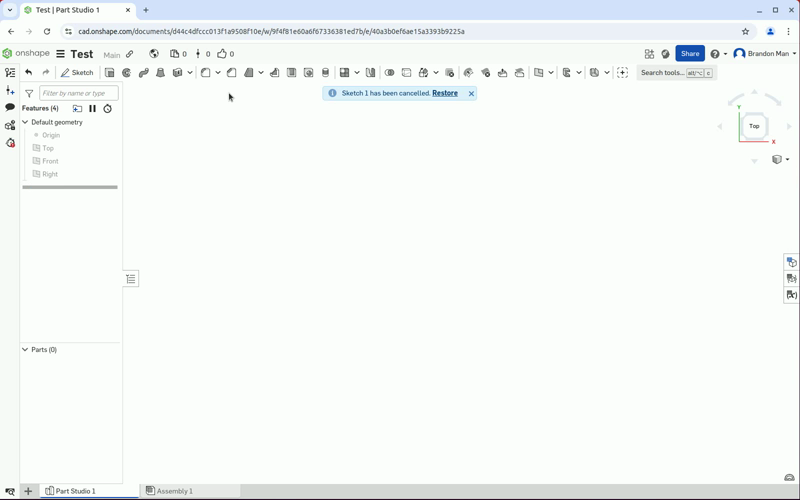
mouse_move(73, 352)
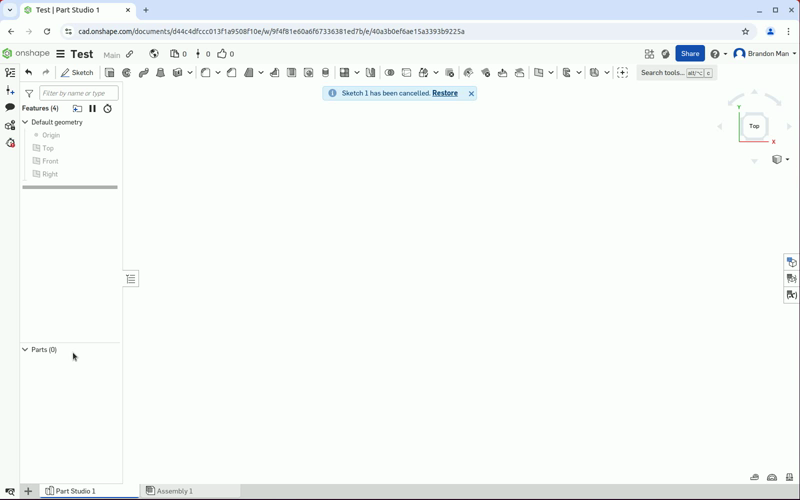
key(y)
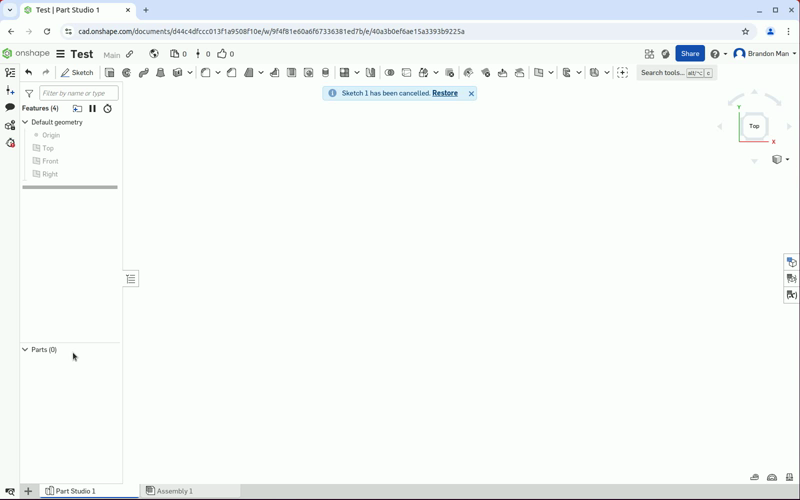
key(shift+p)
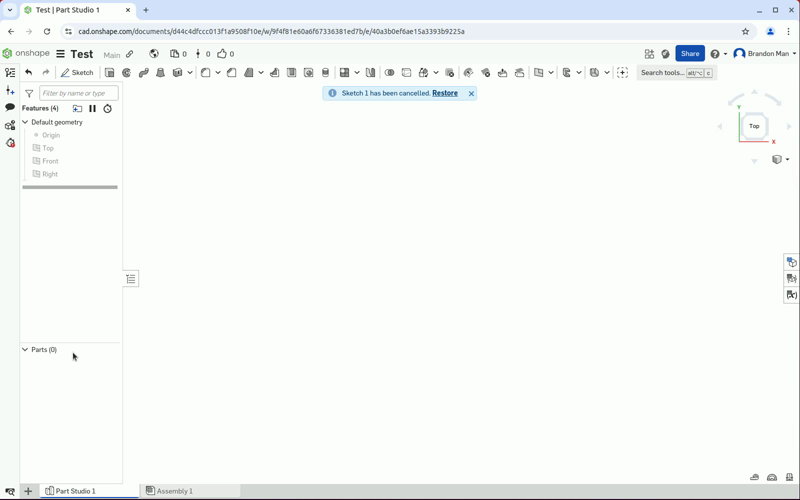
key(space)
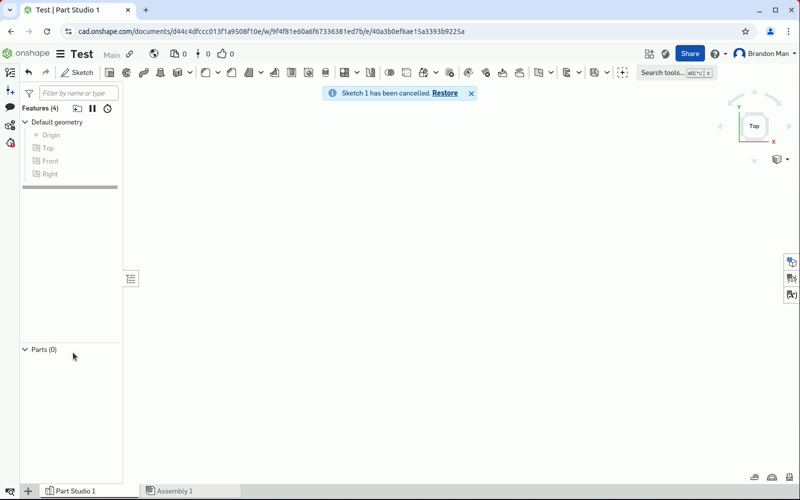
key_down(shift)
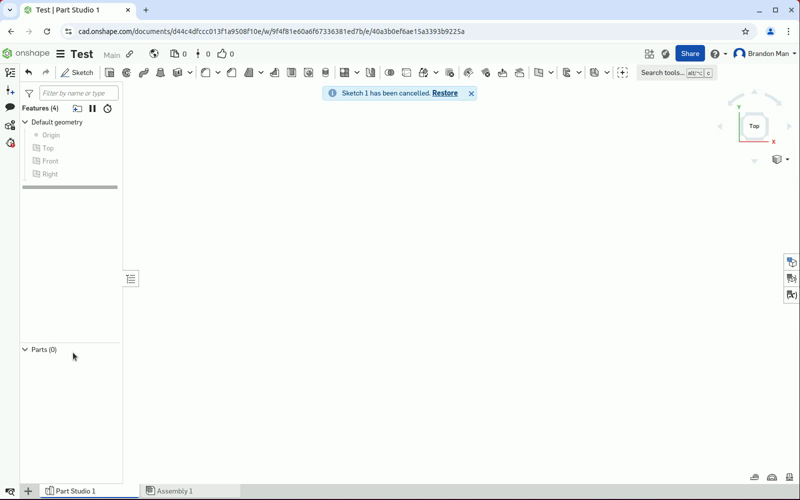
key(up)
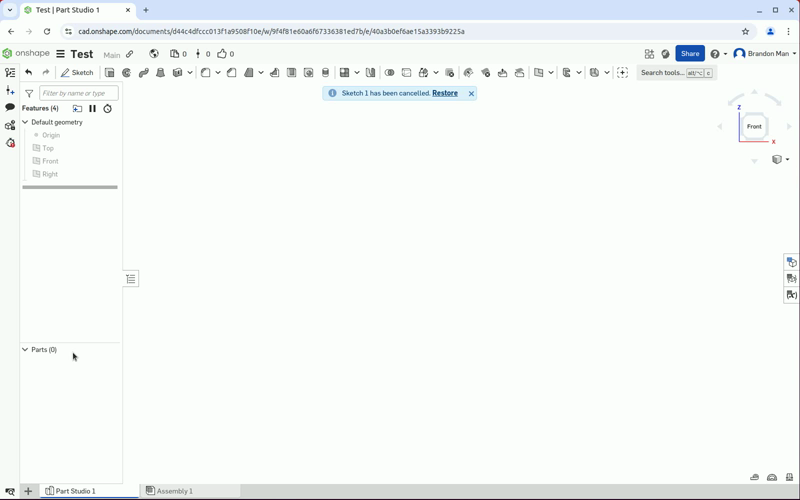
key_up(shift)
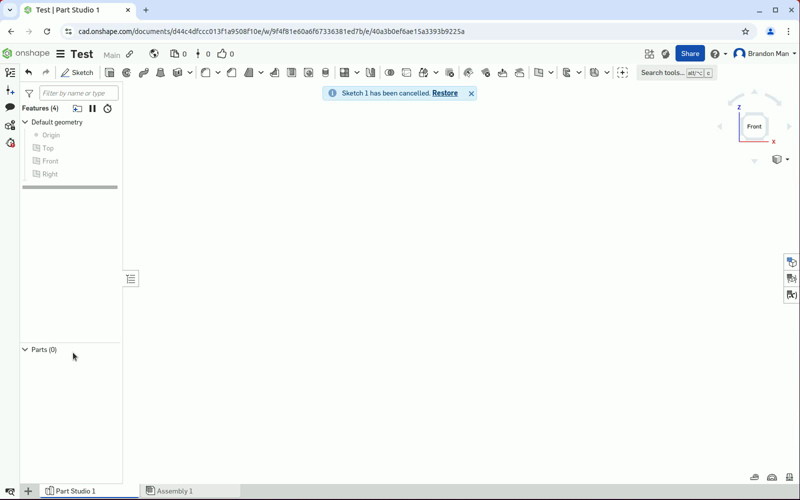
key(space)
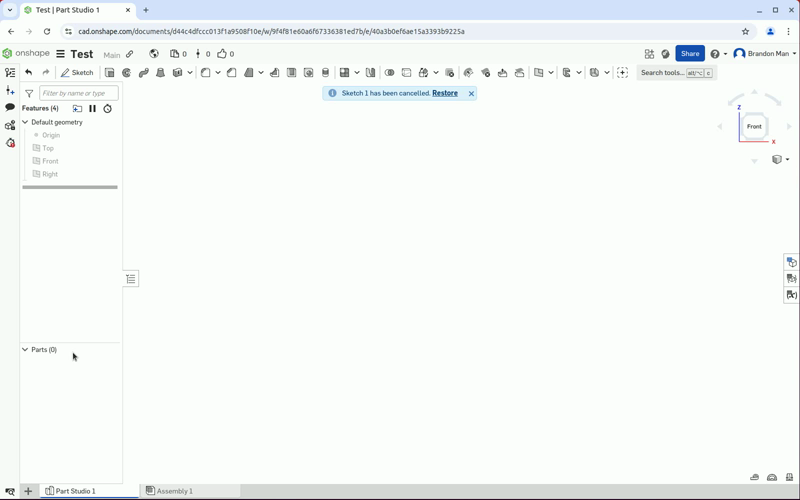
key_down(shift)
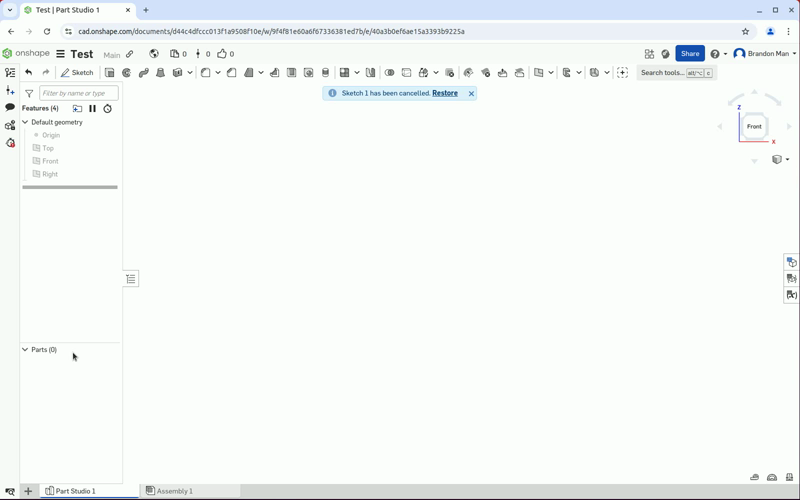
key(left)
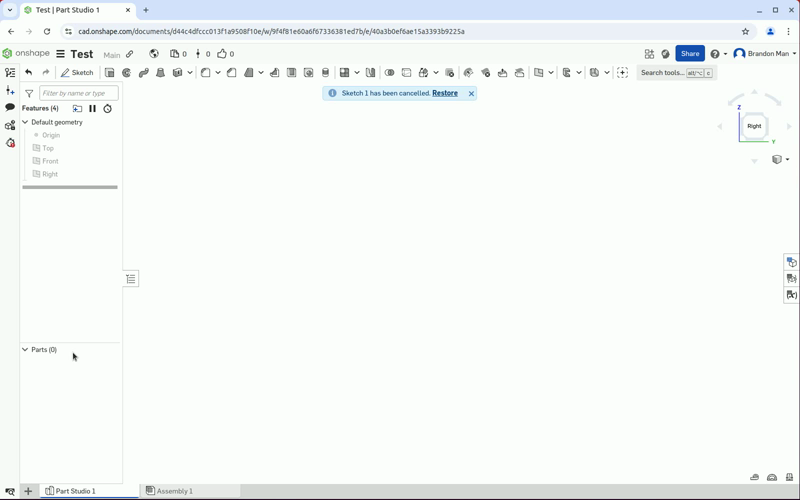
key_up(shift)
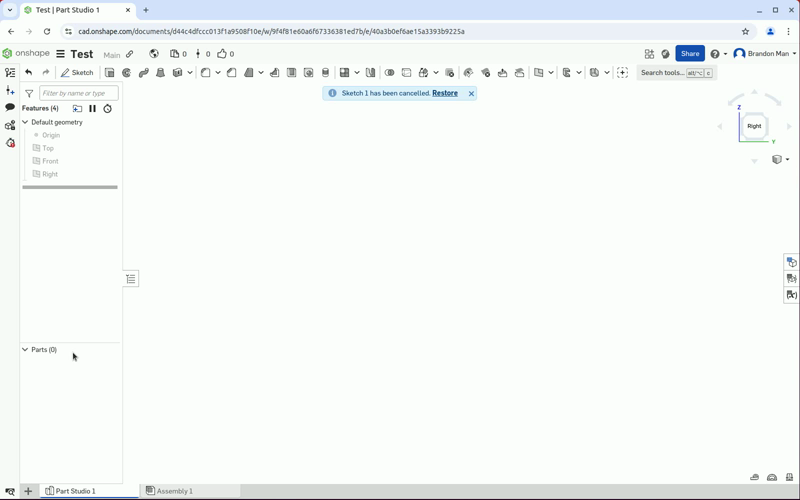
mouse_move(73, 352)
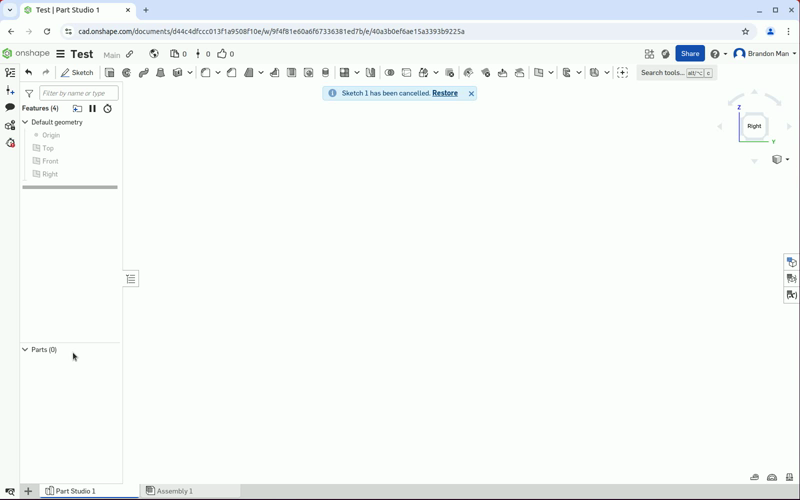
key(shift+y)
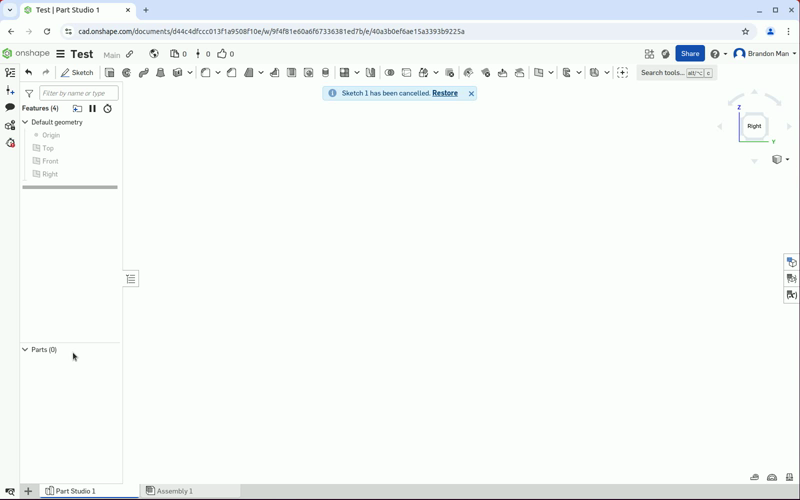
key(shift+s)
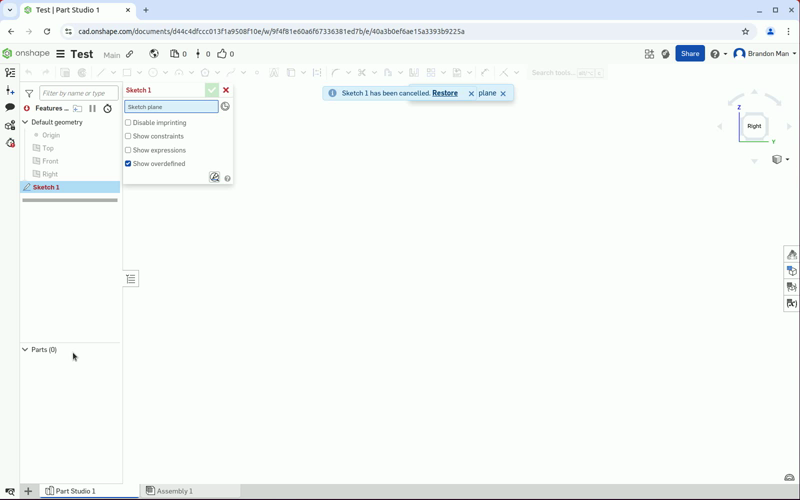
mouse_move(73, 176)
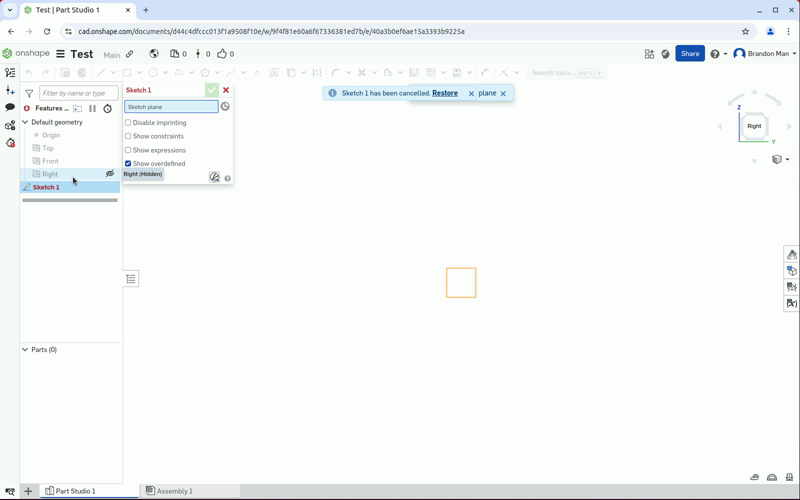
click(73, 176)
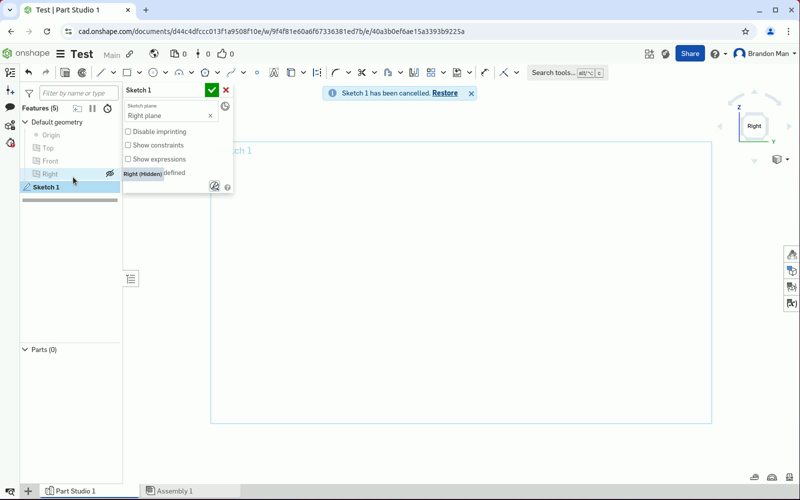
mouse_move(73, 352)
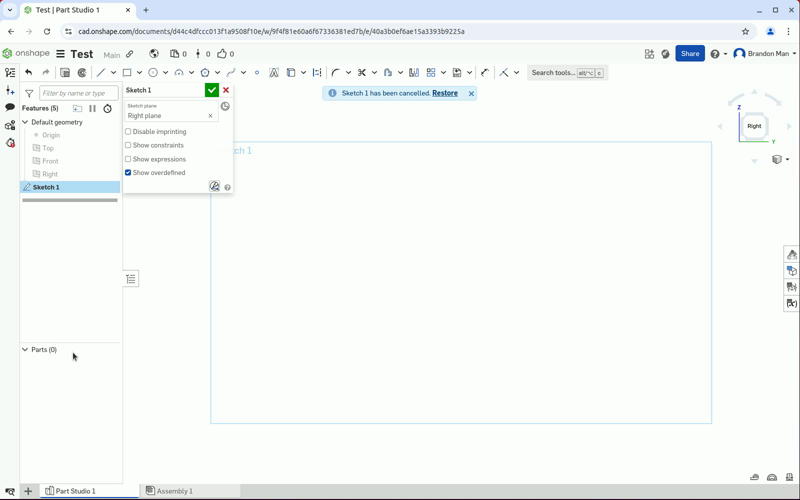
key(y)
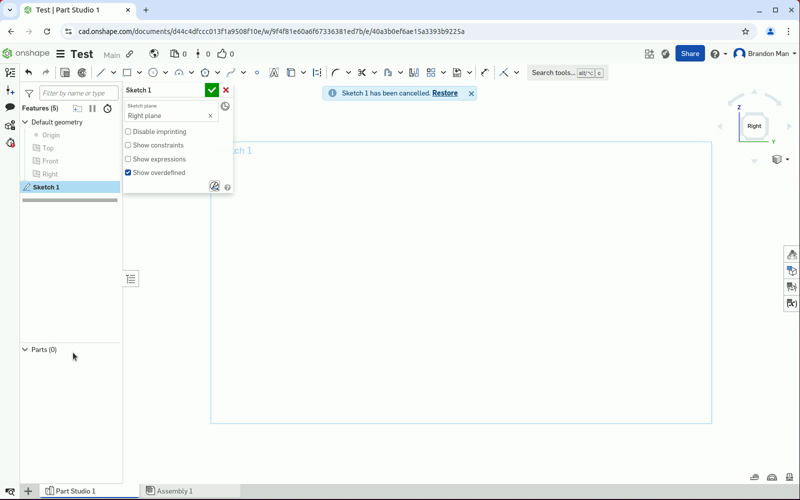
key(l)
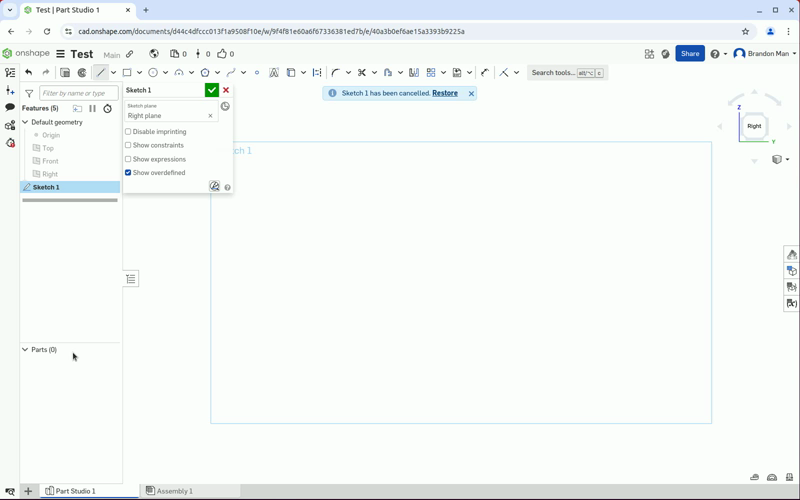
key_down(shift)
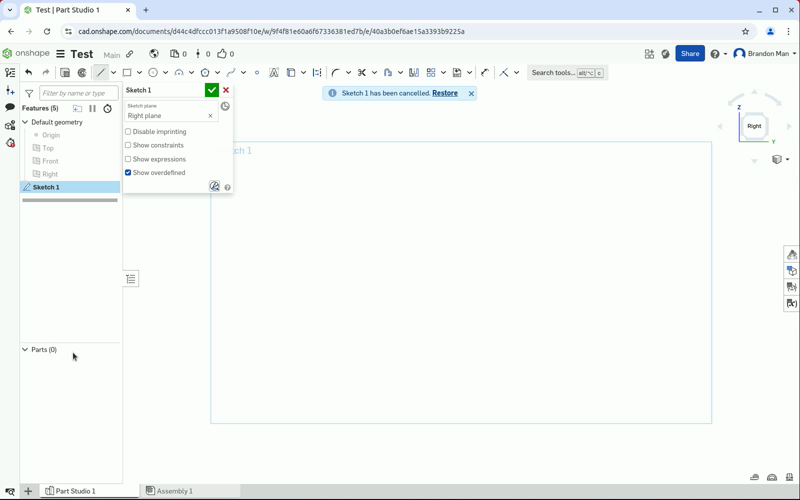
mouse_move(458, 285)
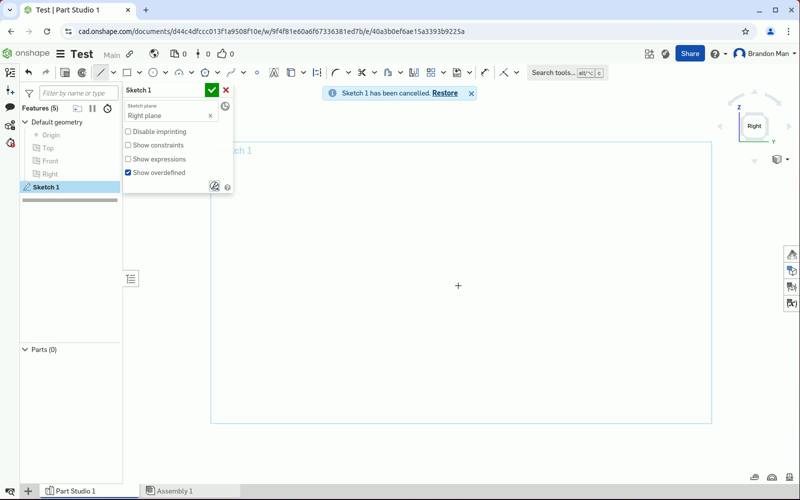
click(458, 285)
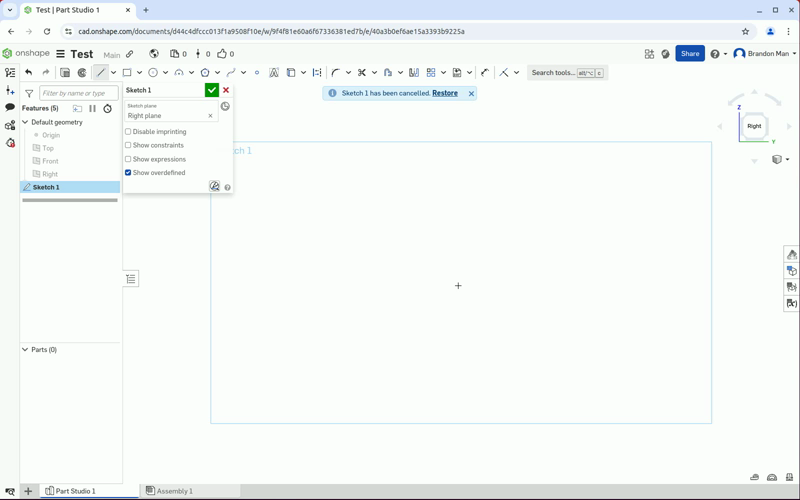
key_up(shift)
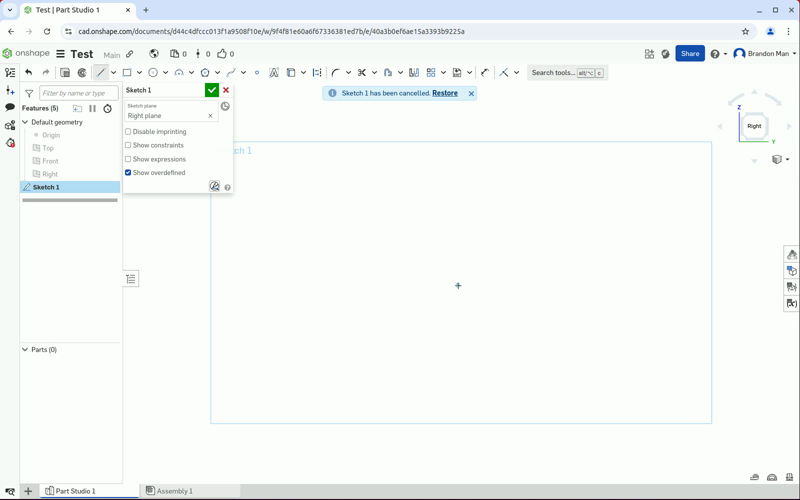
key_down(shift)
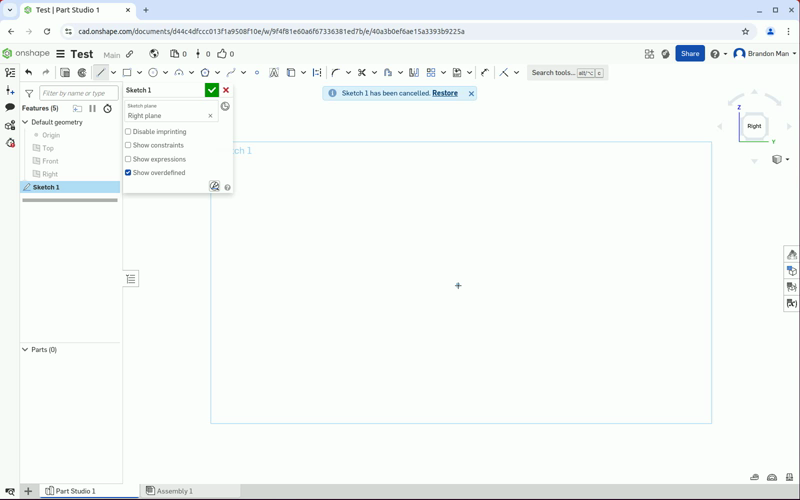
mouse_move(488, 285)
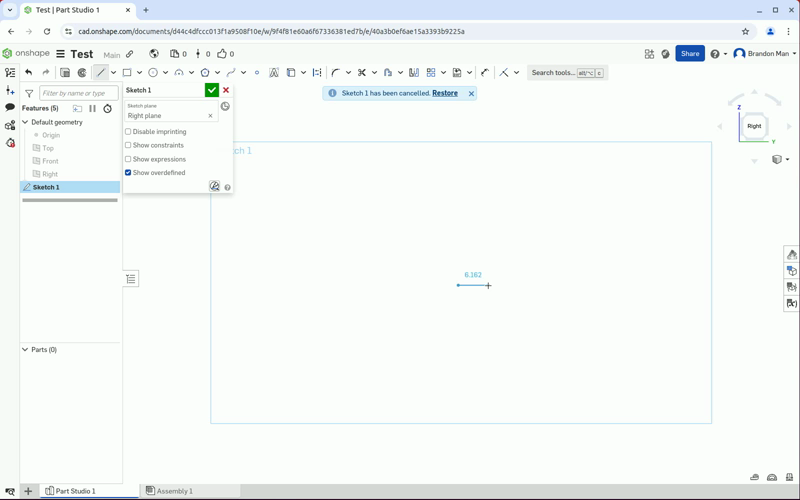
mouse_move(462, 285)
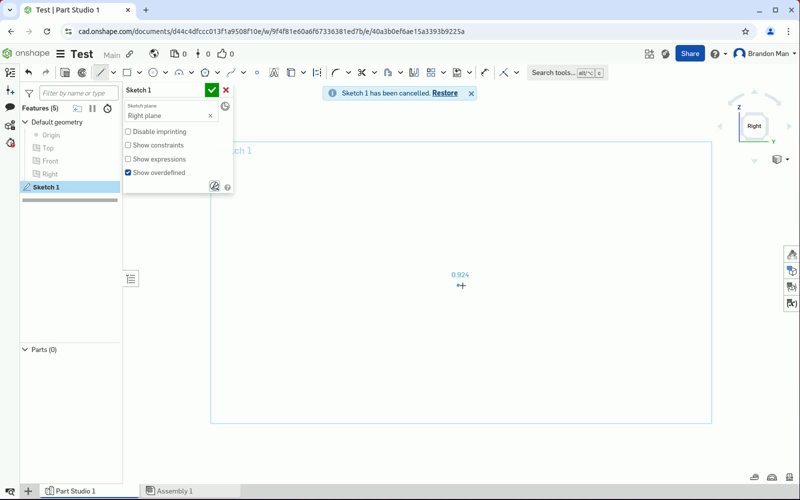
scroll(6)
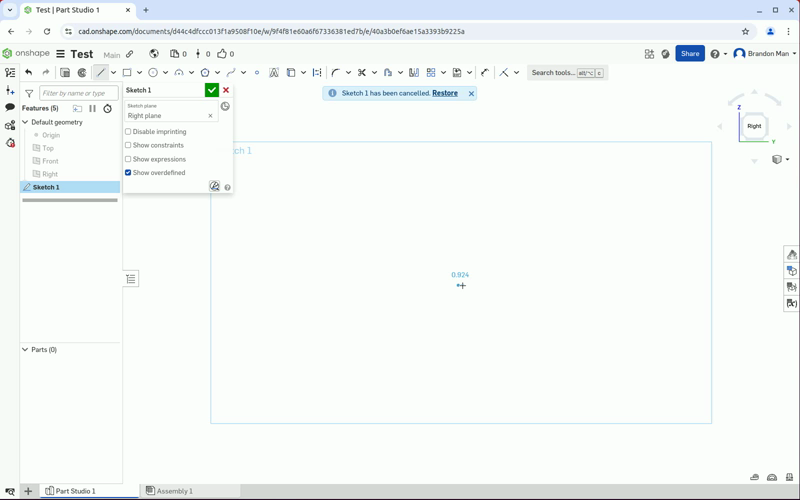
scroll(6)
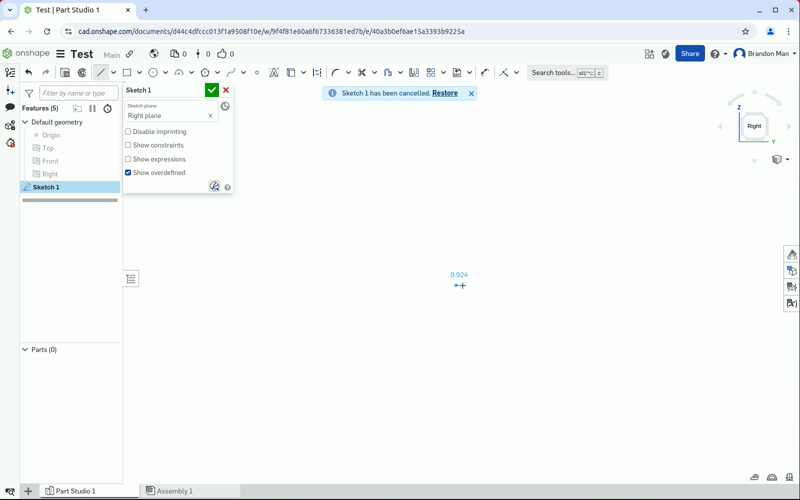
scroll(6)
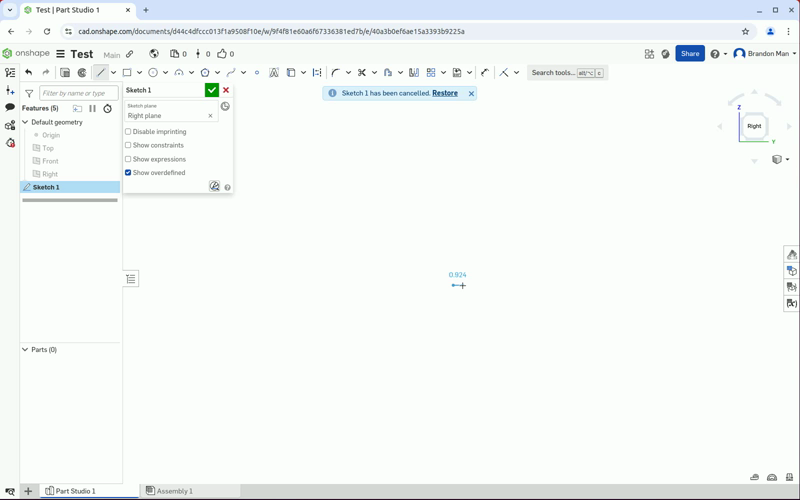
scroll(6)
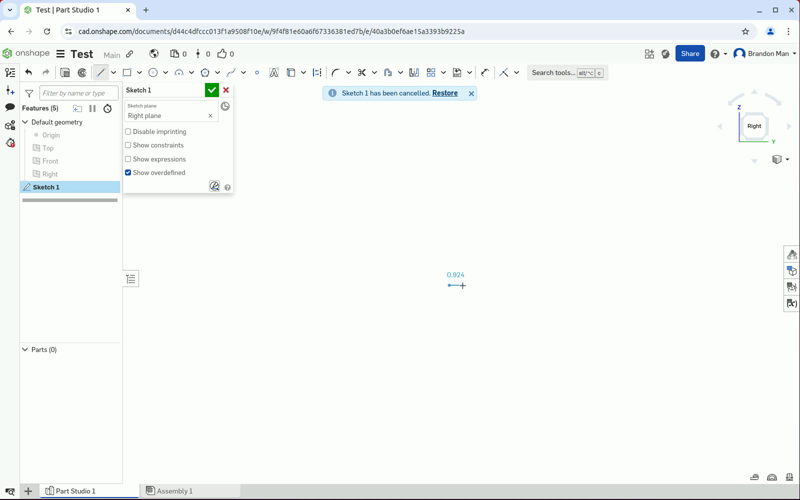
scroll(6)
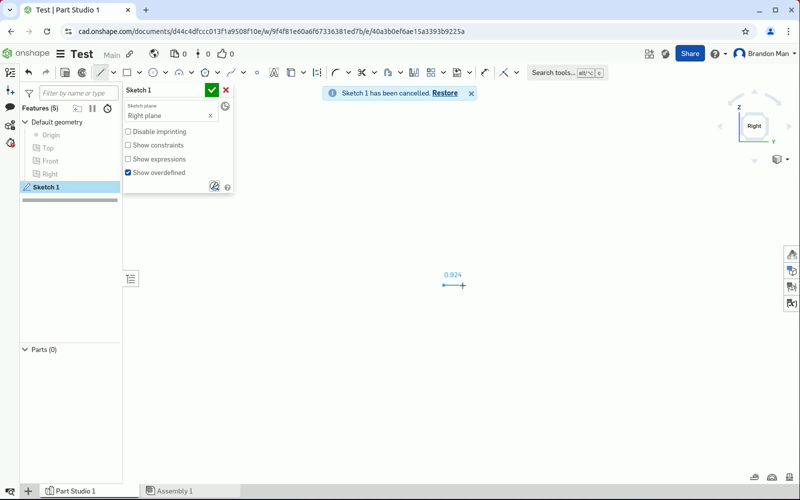
scroll(6)
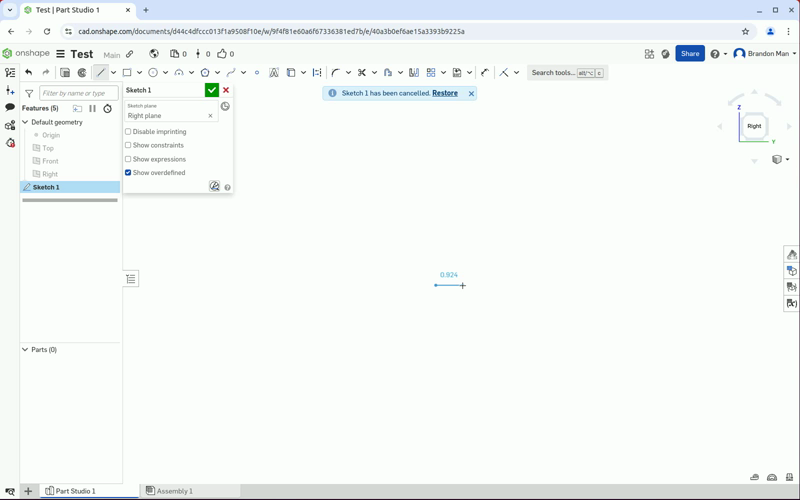
scroll(6)
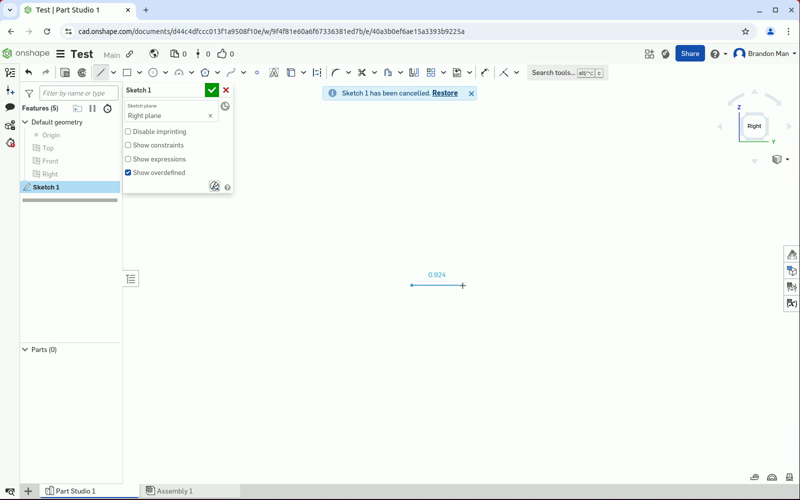
click(462, 285)
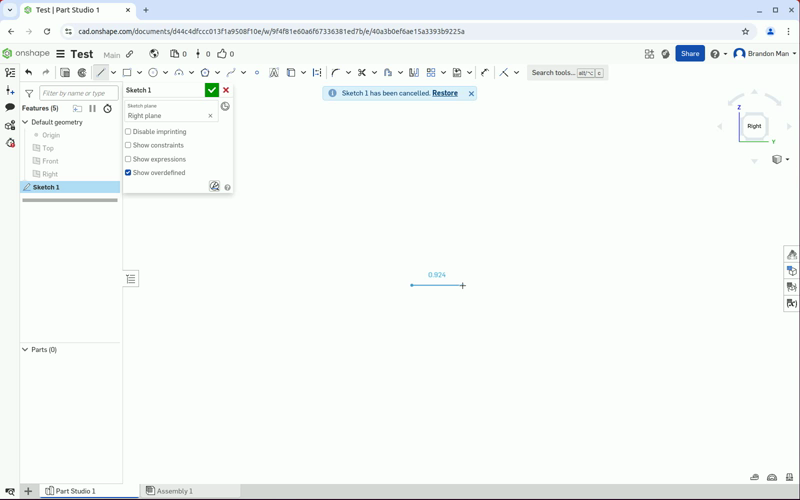
scroll(-6)
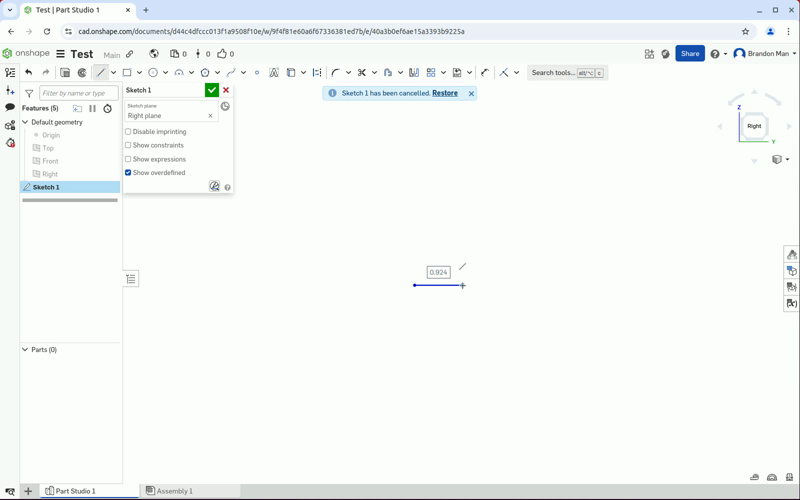
scroll(-6)
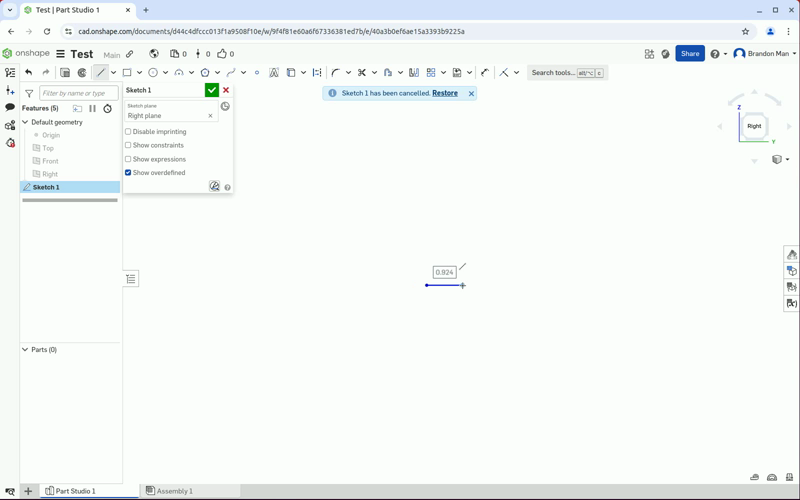
scroll(-6)
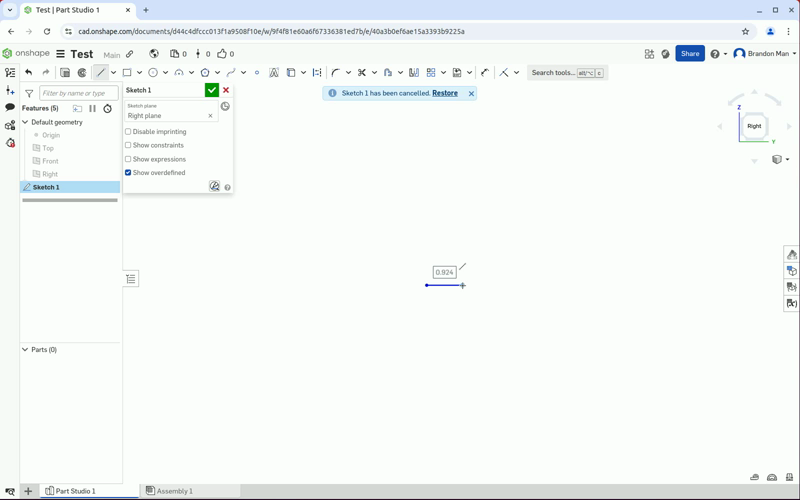
scroll(-6)
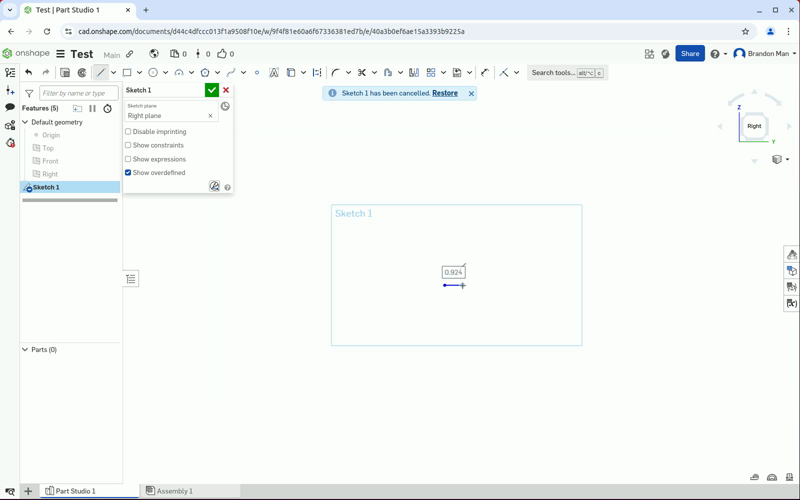
scroll(-6)
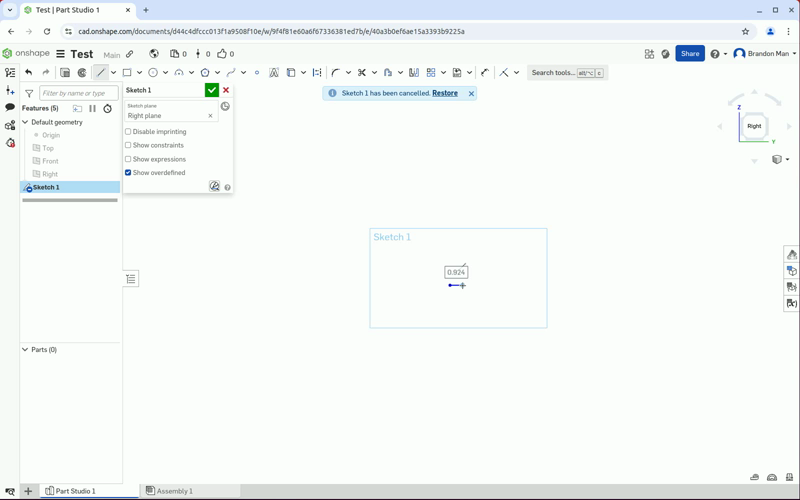
scroll(-6)
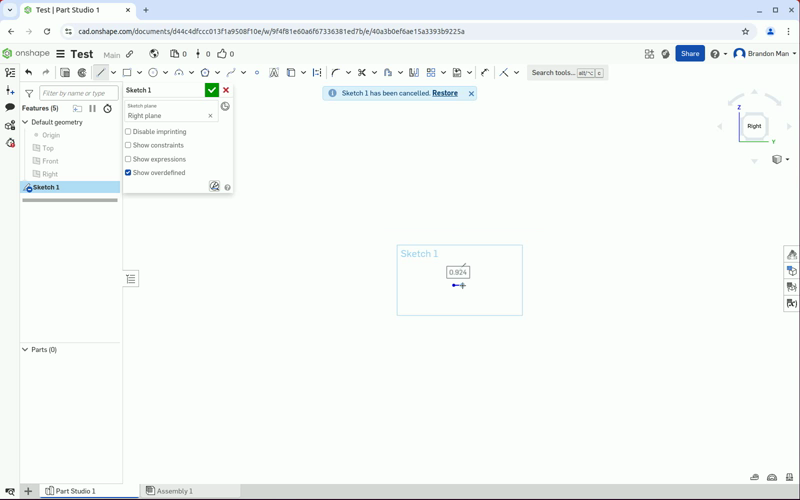
scroll(-6)
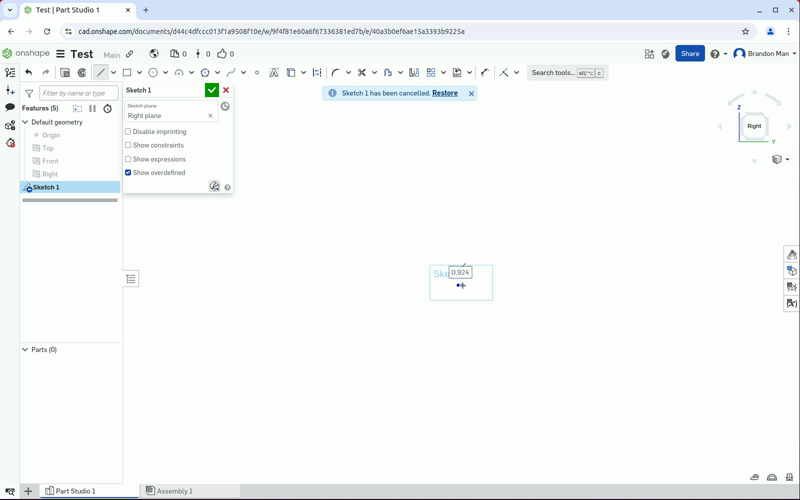
key_up(shift)
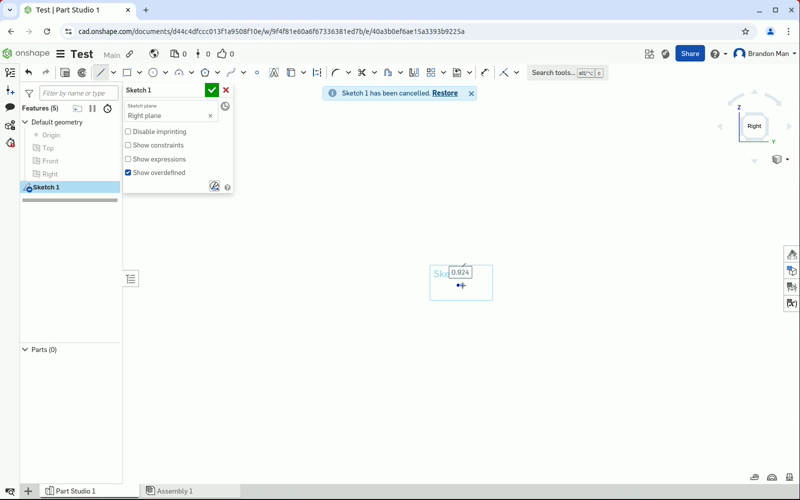
key_down(shift)
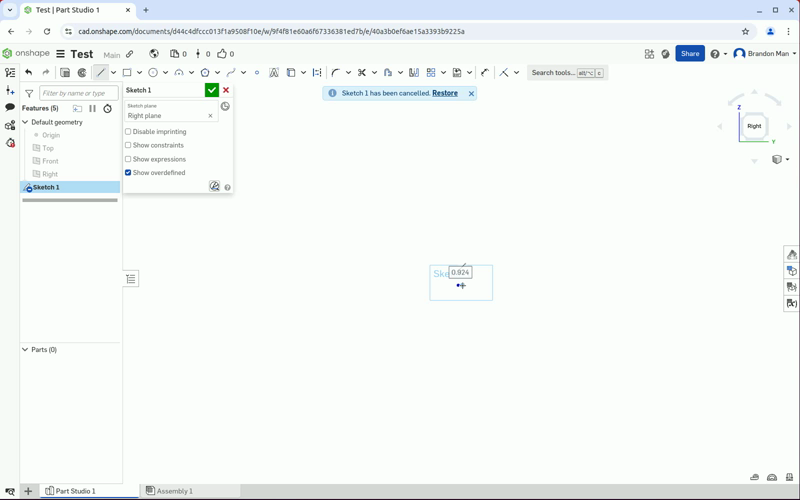
mouse_move(492, 285)
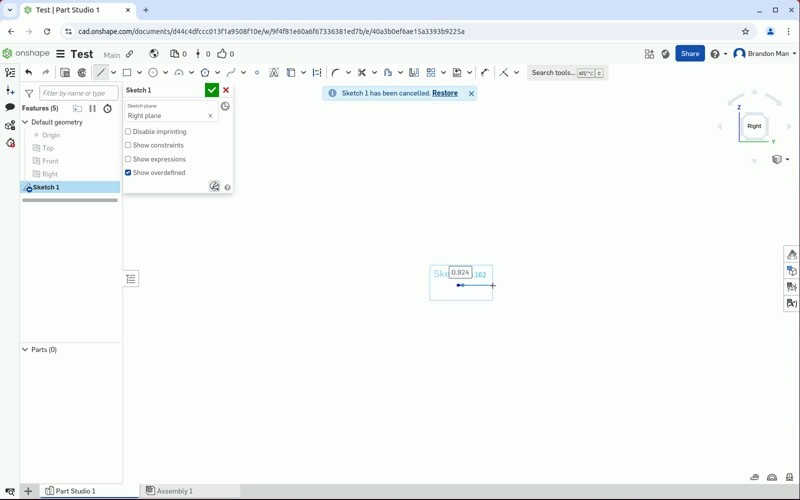
mouse_move(462, 280)
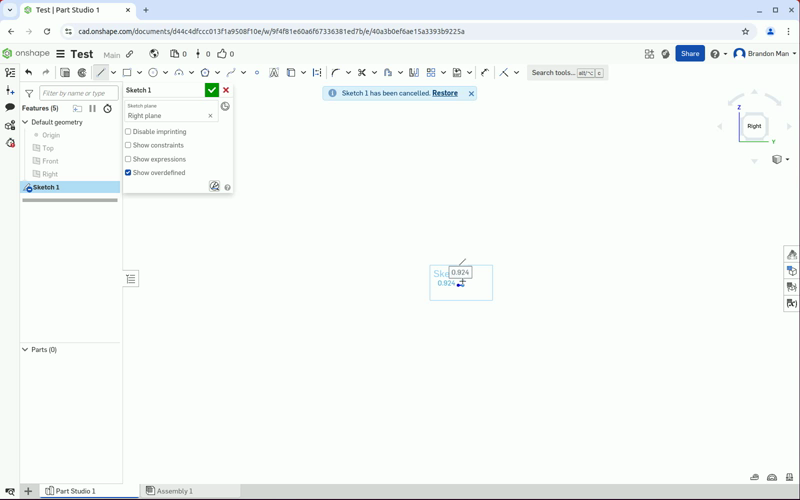
scroll(6)
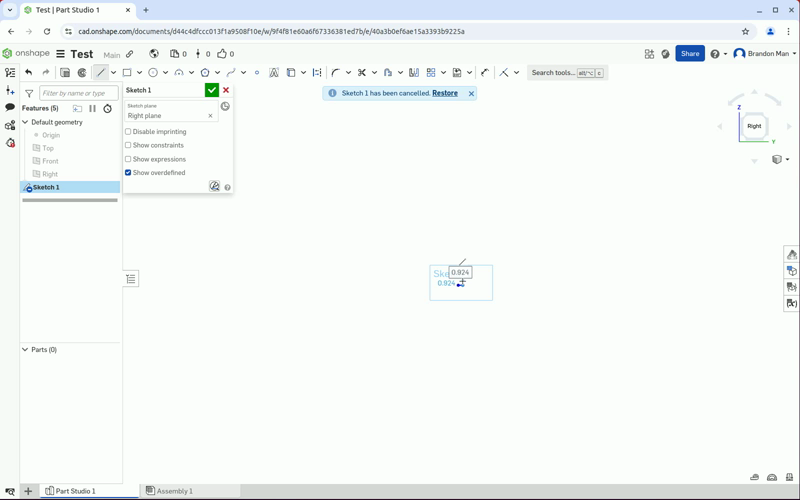
scroll(6)
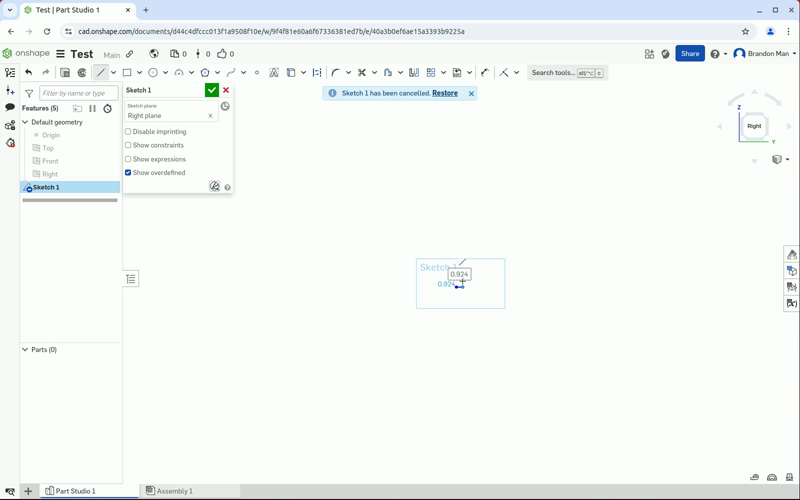
scroll(6)
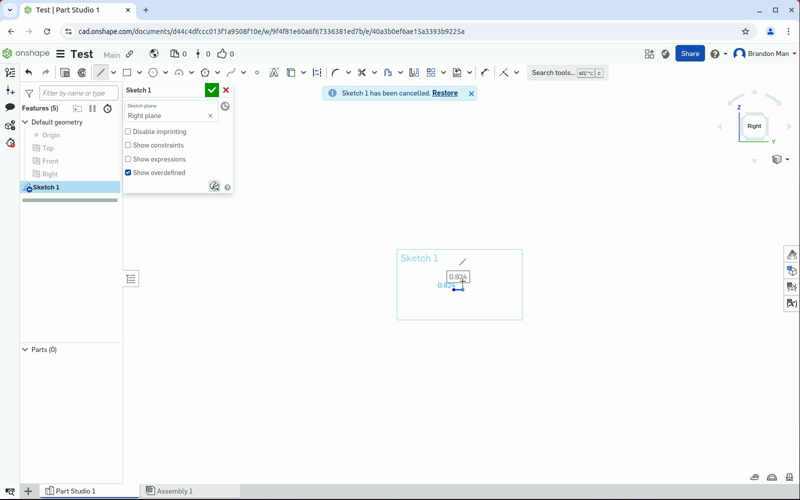
scroll(6)
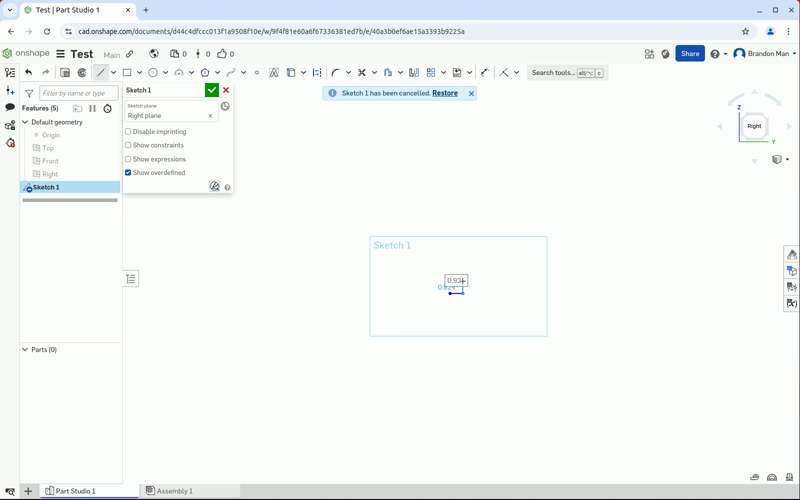
scroll(6)
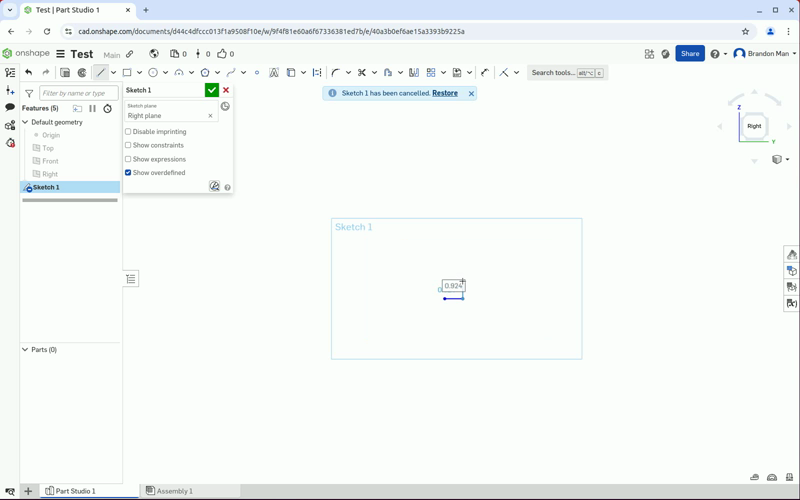
scroll(6)
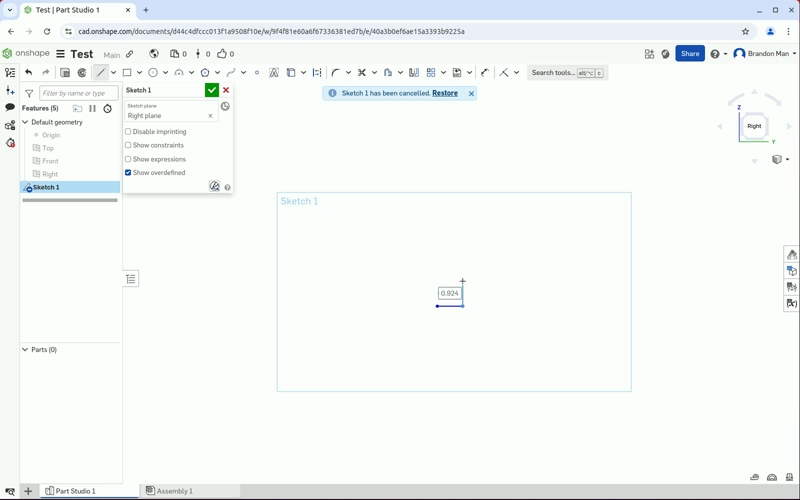
scroll(6)
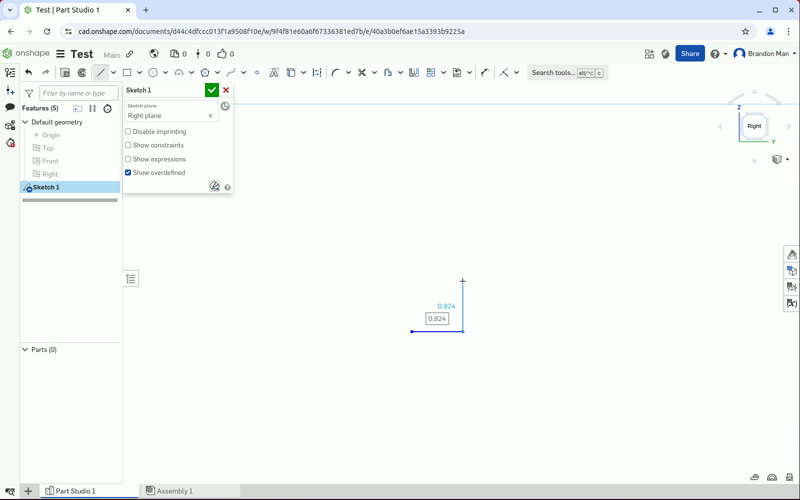
click(462, 280)
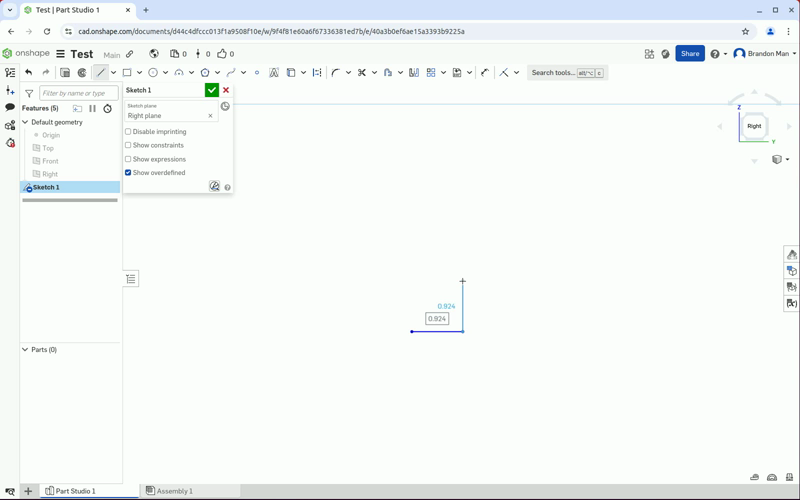
scroll(-6)
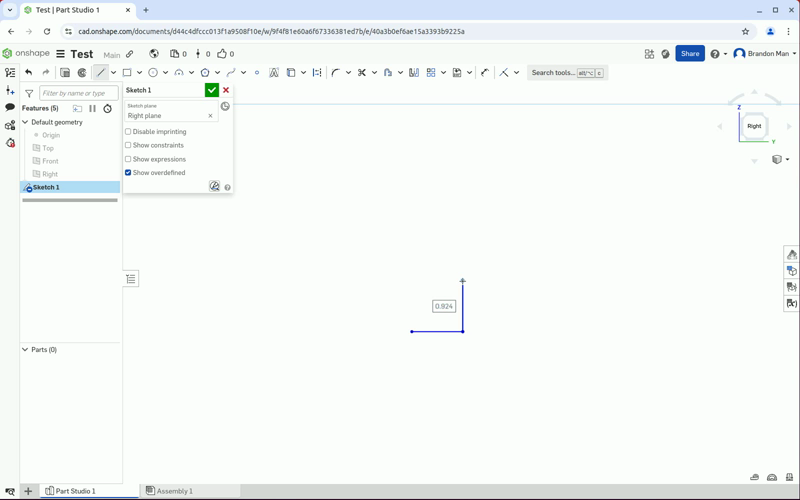
scroll(-6)
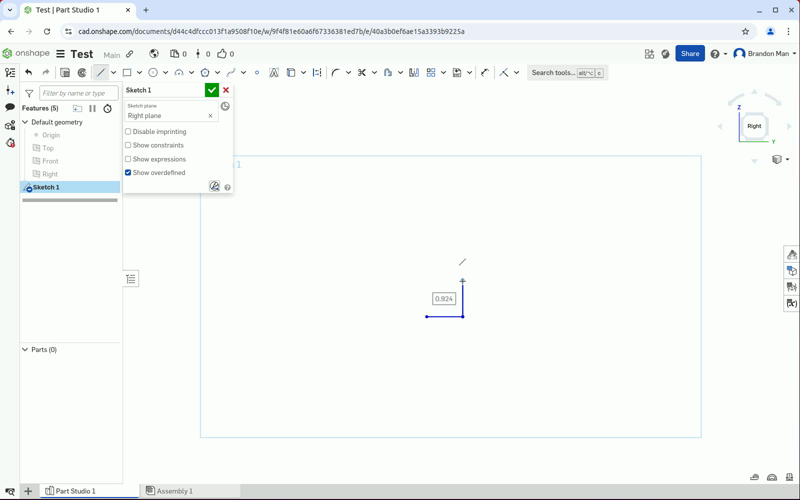
scroll(-6)
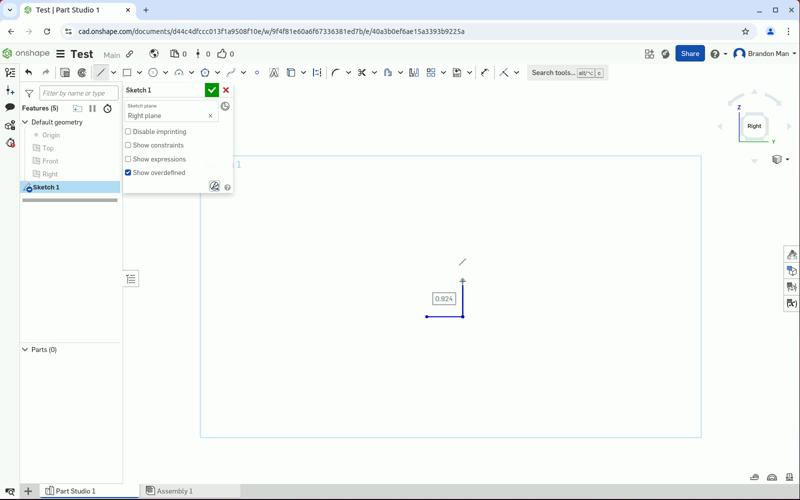
scroll(-6)
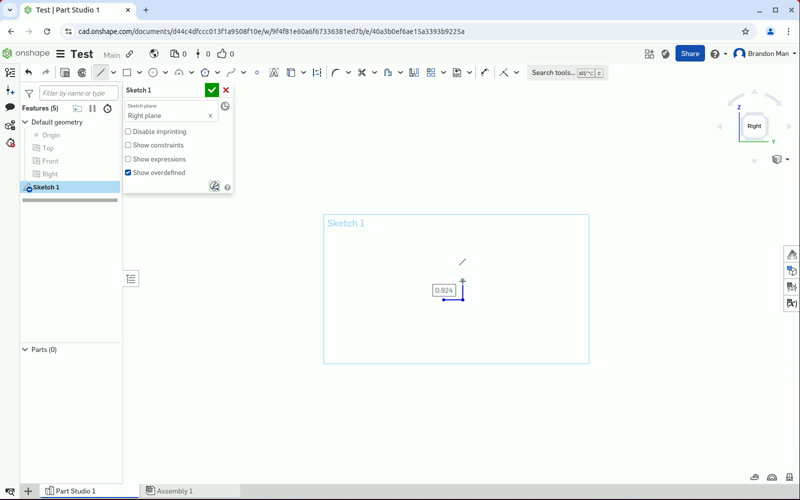
scroll(-6)
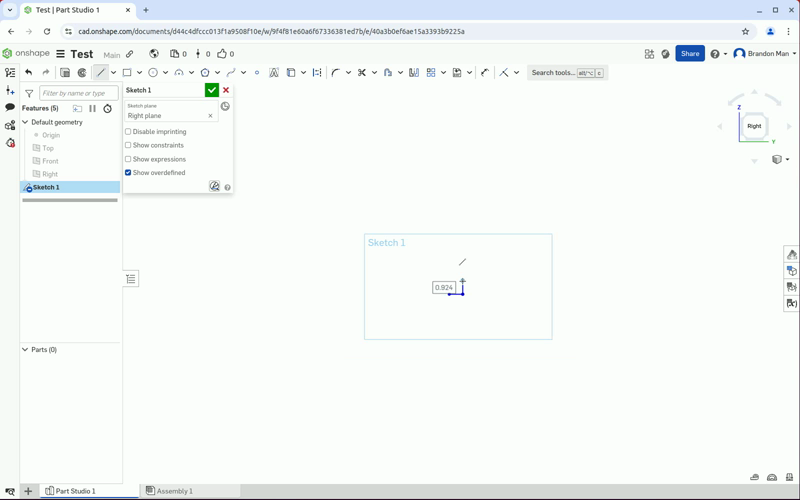
scroll(-6)
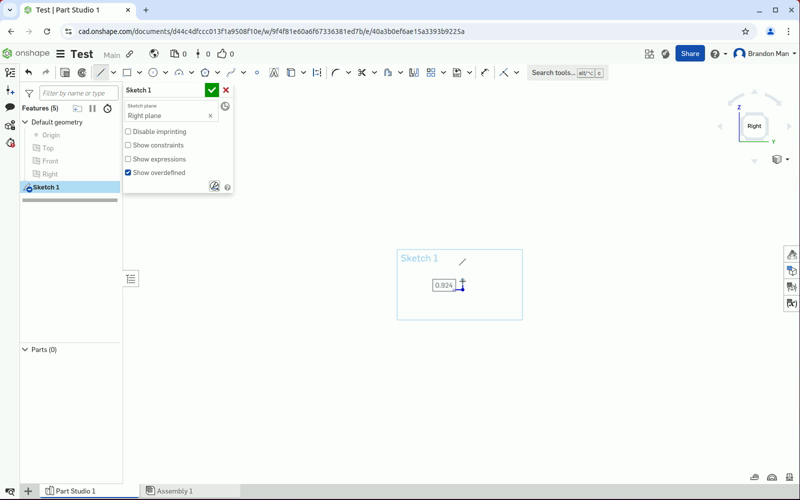
scroll(-6)
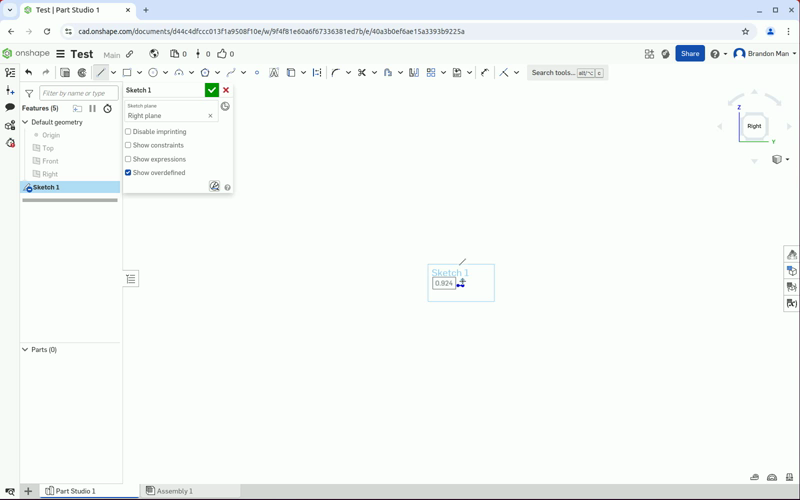
key_up(shift)
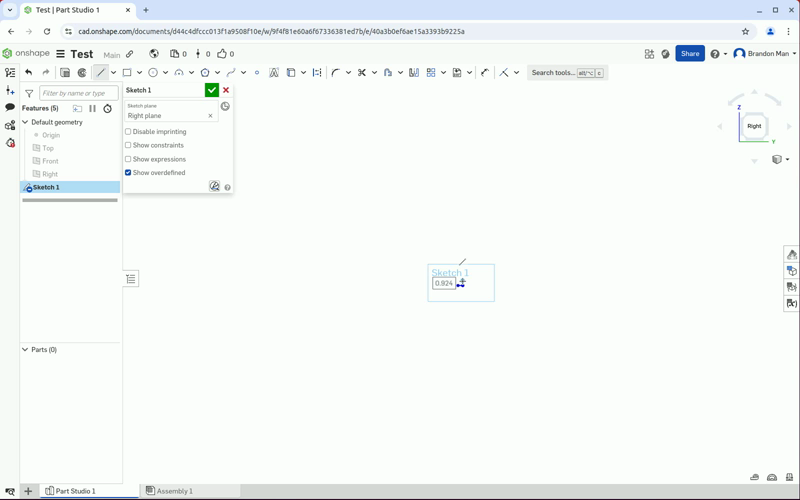
key_down(shift)
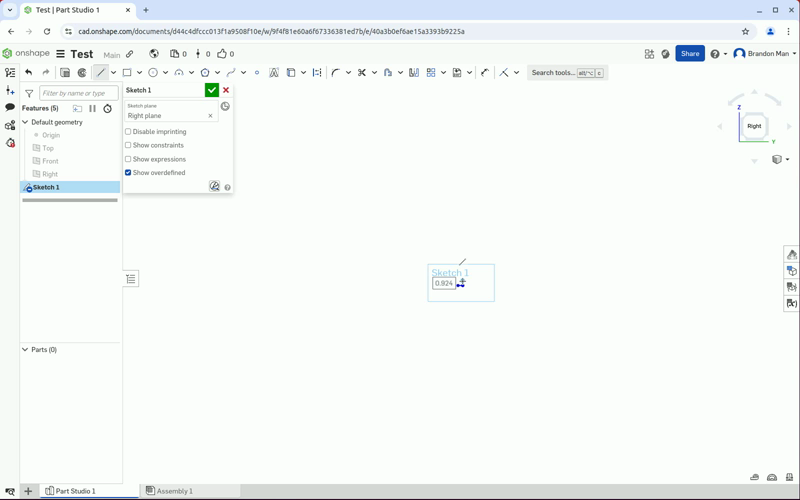
mouse_move(492, 280)
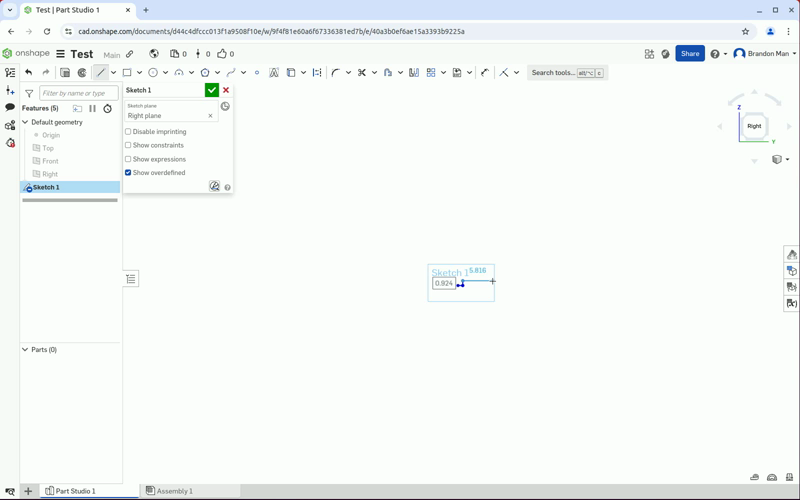
mouse_move(458, 280)
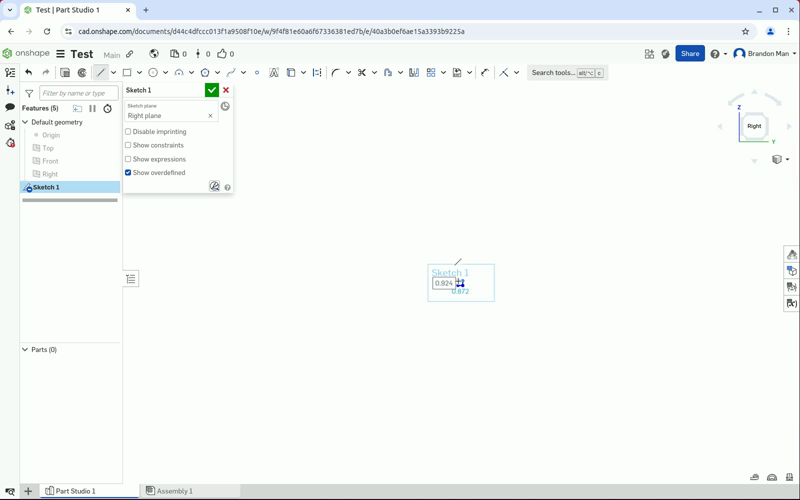
scroll(6)
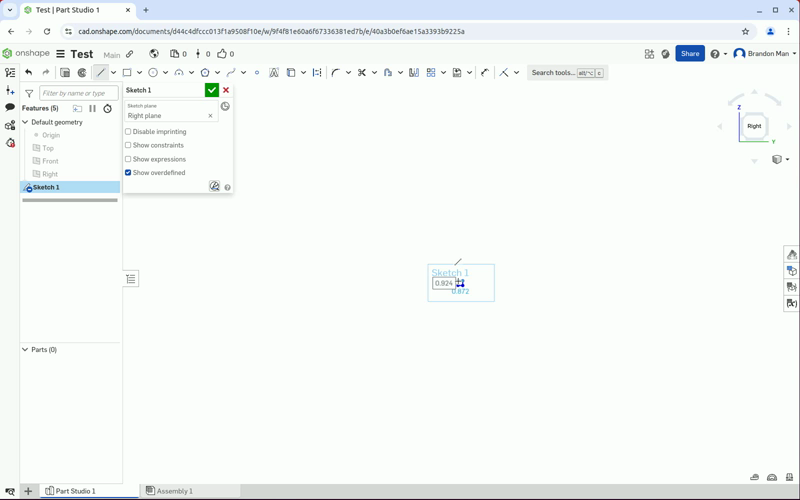
scroll(6)
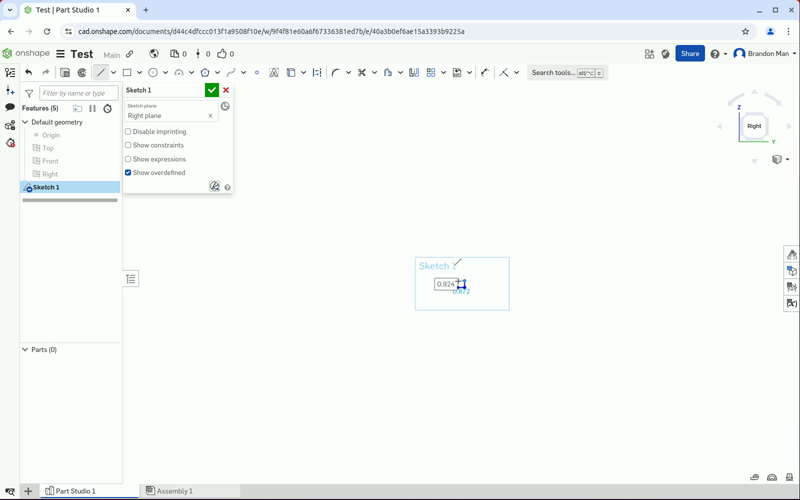
scroll(6)
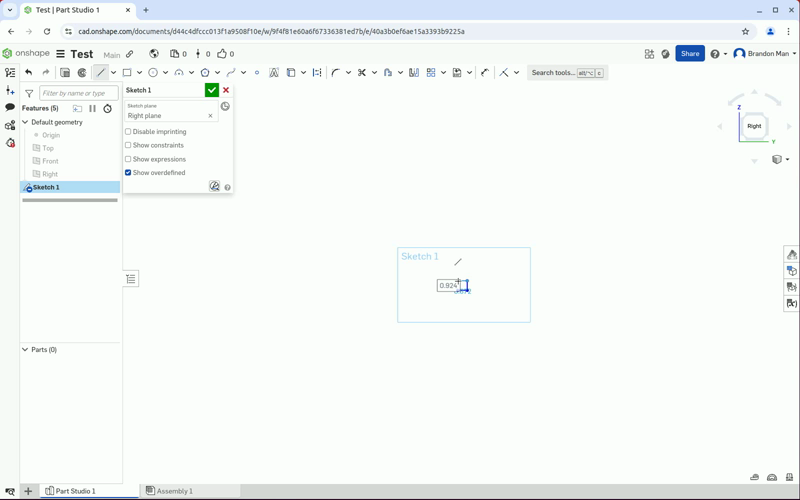
scroll(6)
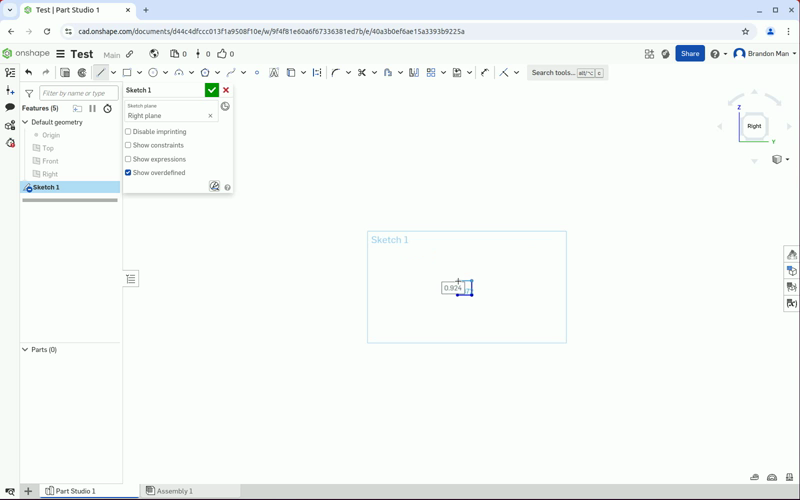
scroll(6)
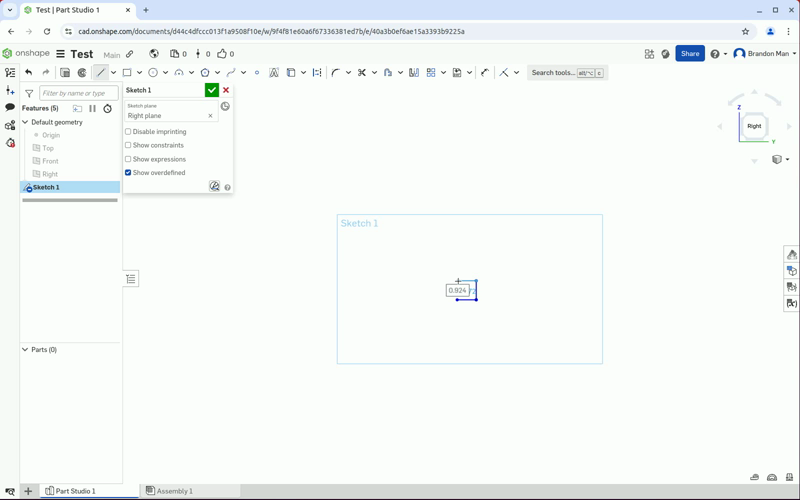
scroll(6)
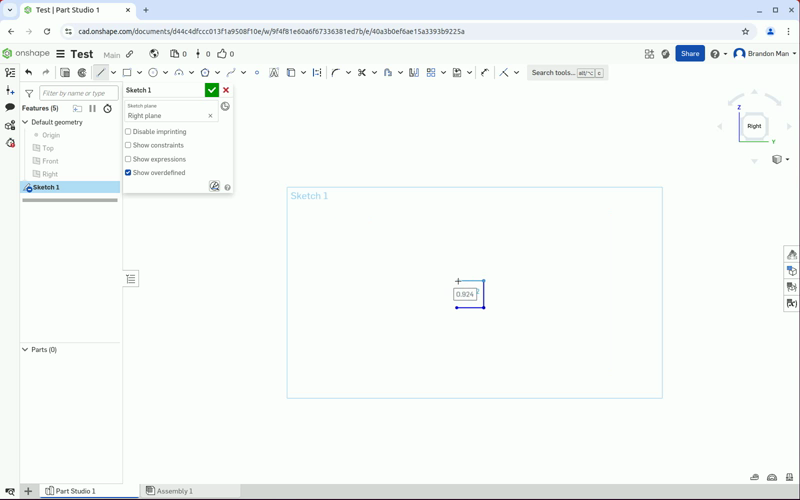
scroll(6)
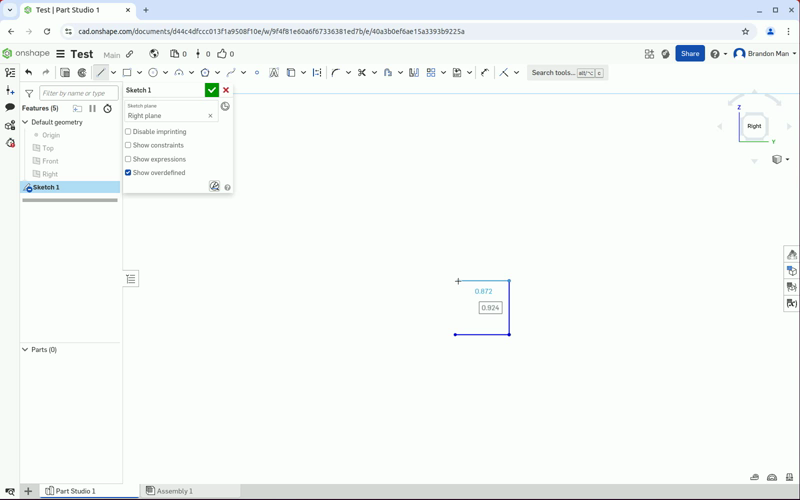
click(458, 280)
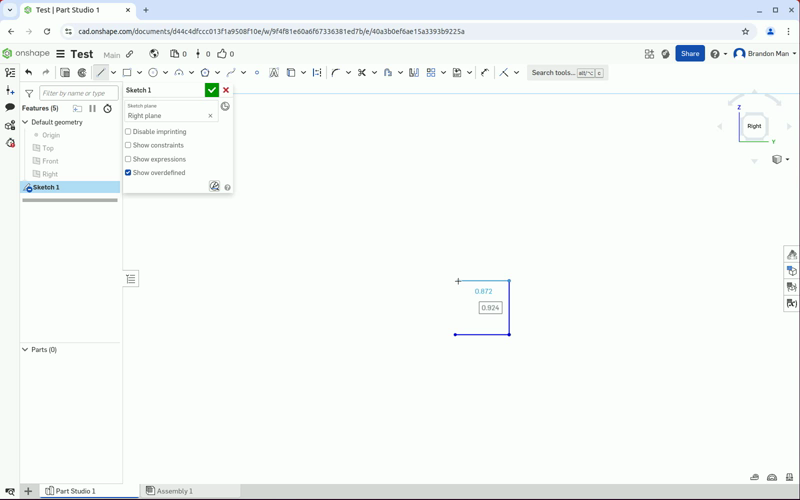
scroll(-6)
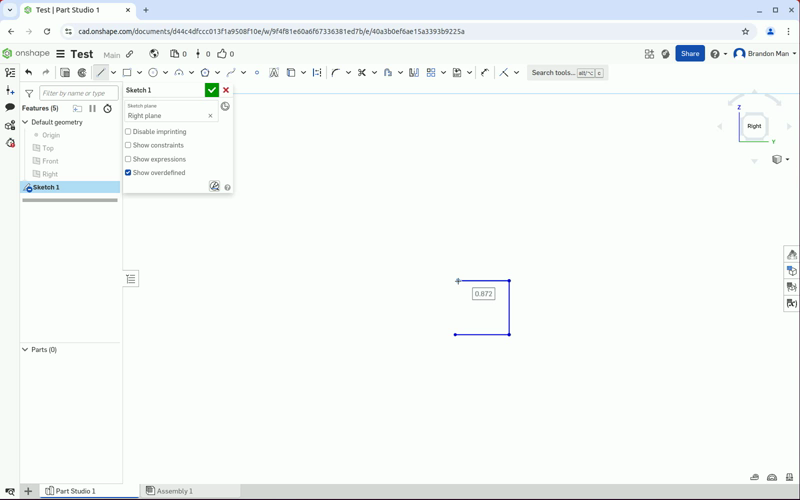
scroll(-6)
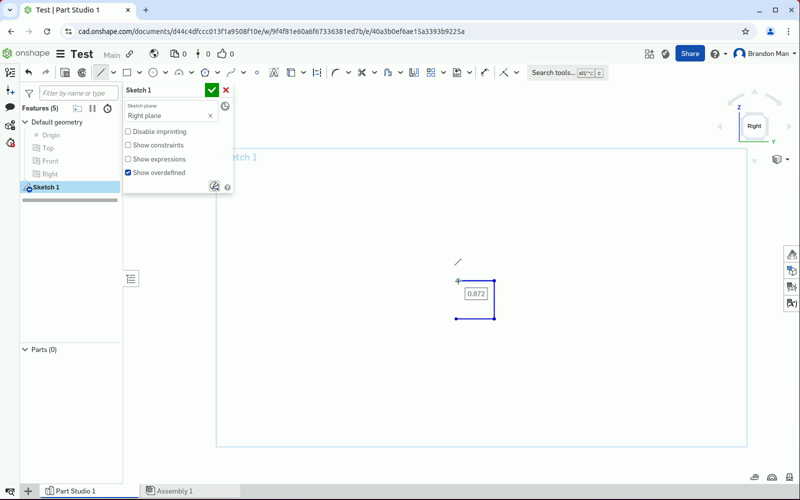
scroll(-6)
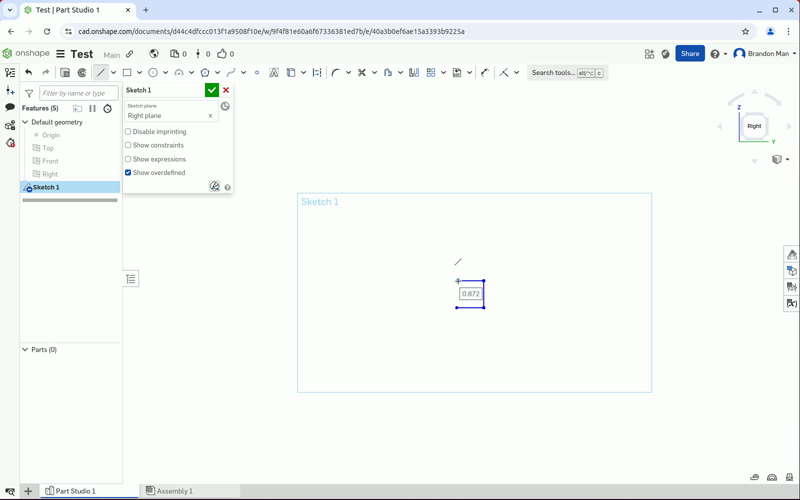
scroll(-6)
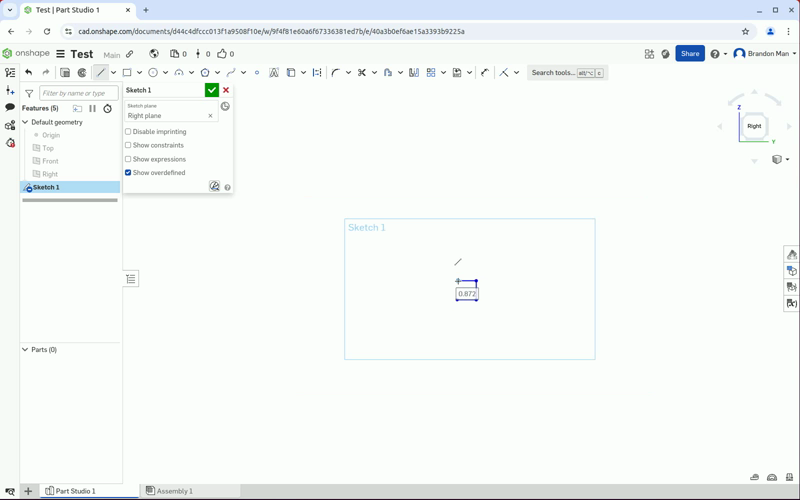
scroll(-6)
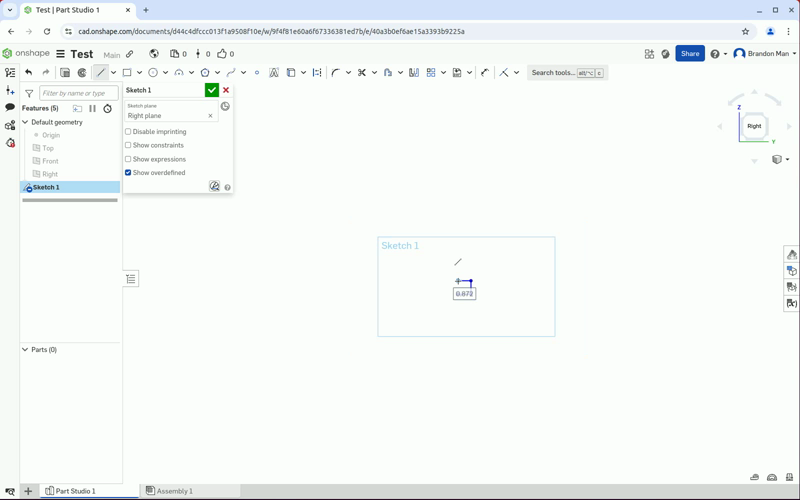
scroll(-6)
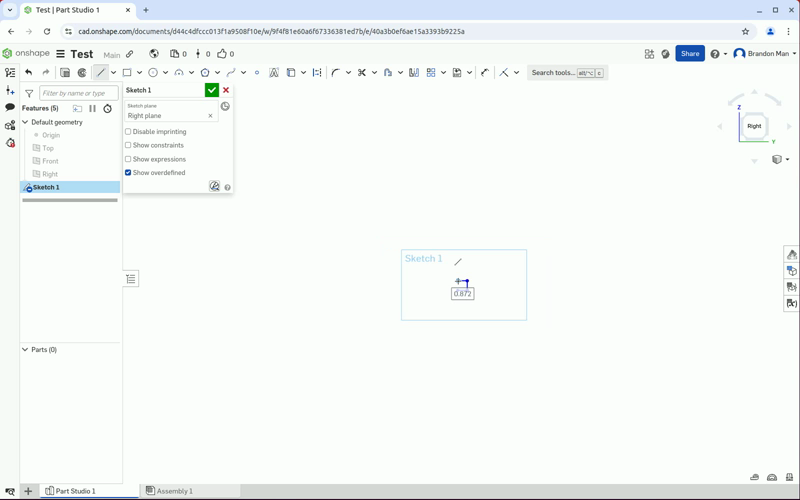
scroll(-6)
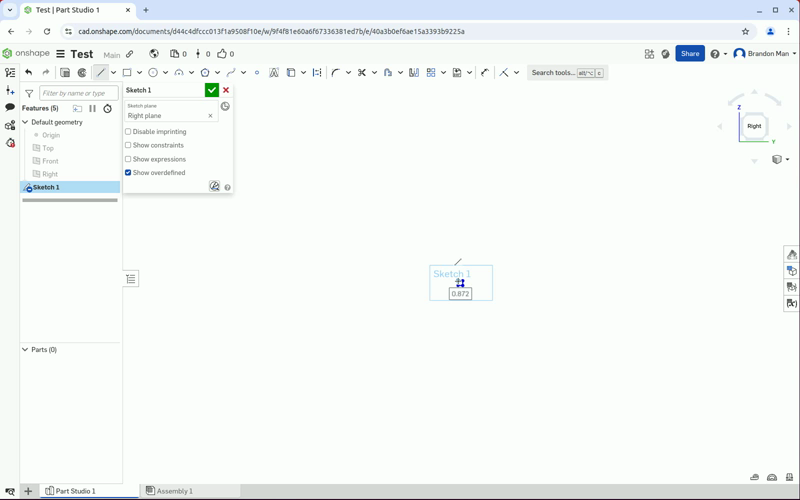
key_up(shift)
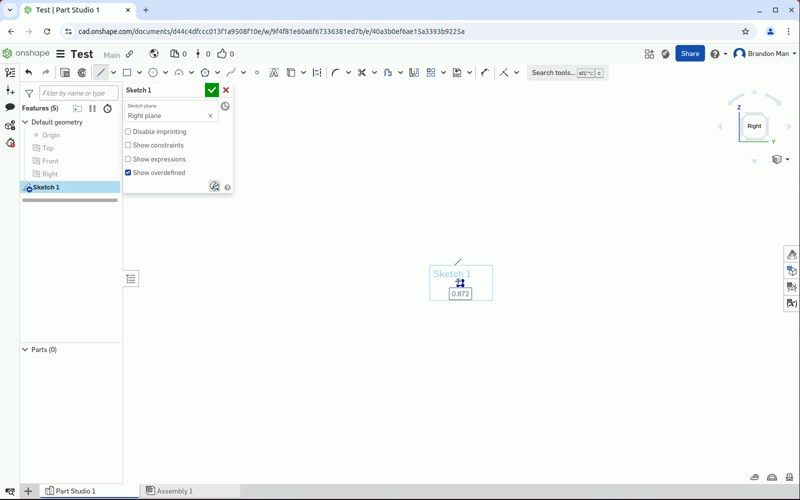
mouse_move(488, 280)
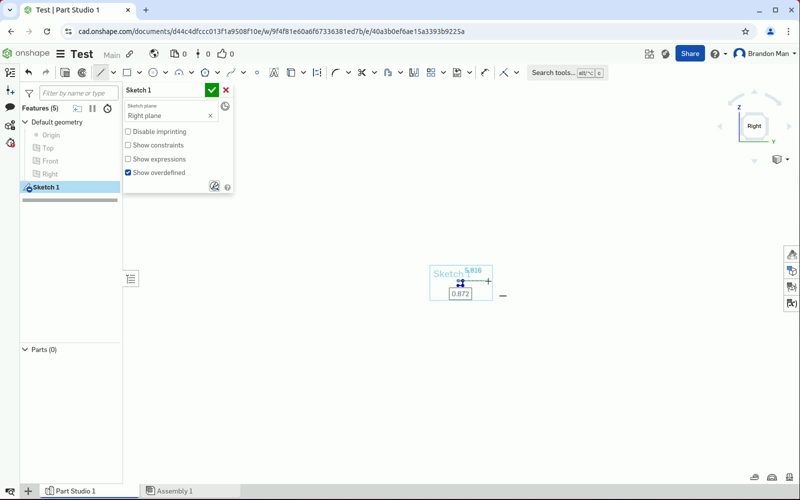
key_down(shift)
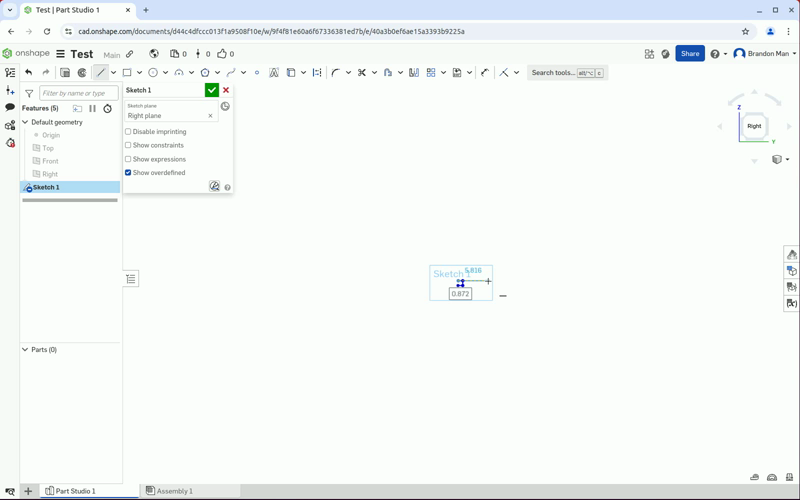
mouse_move(458, 285)
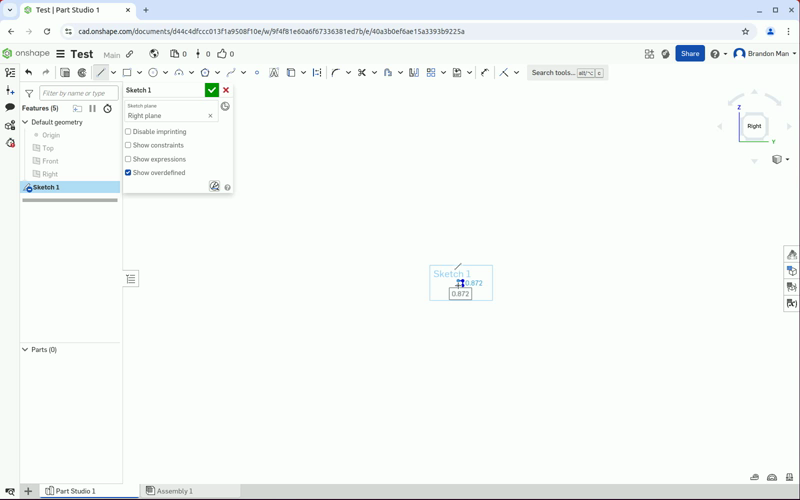
scroll(6)
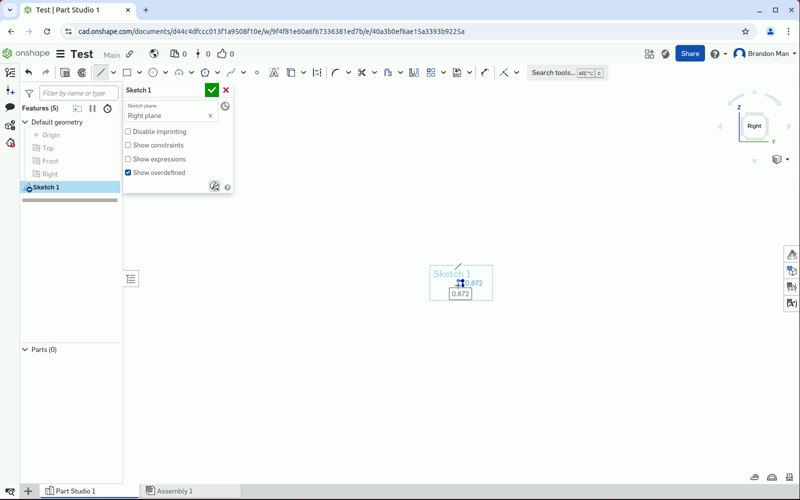
scroll(6)
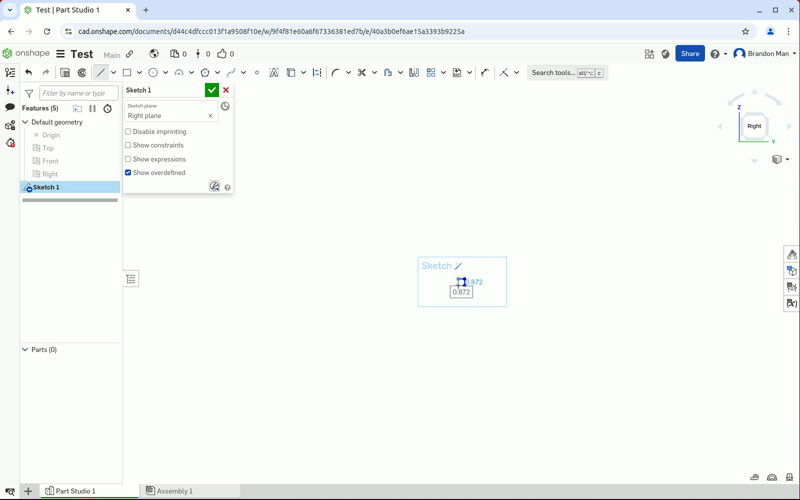
scroll(6)
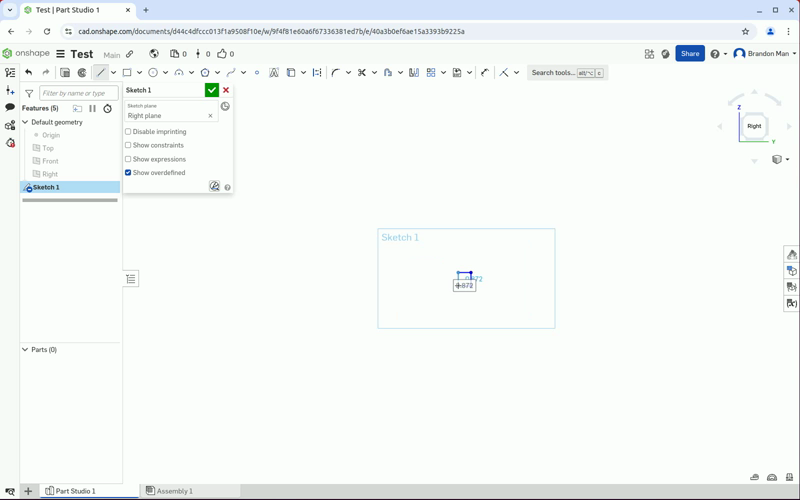
scroll(6)
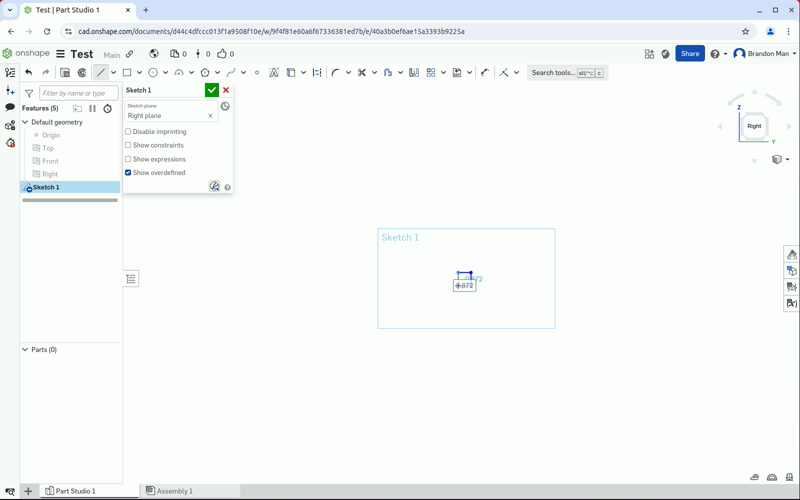
scroll(6)
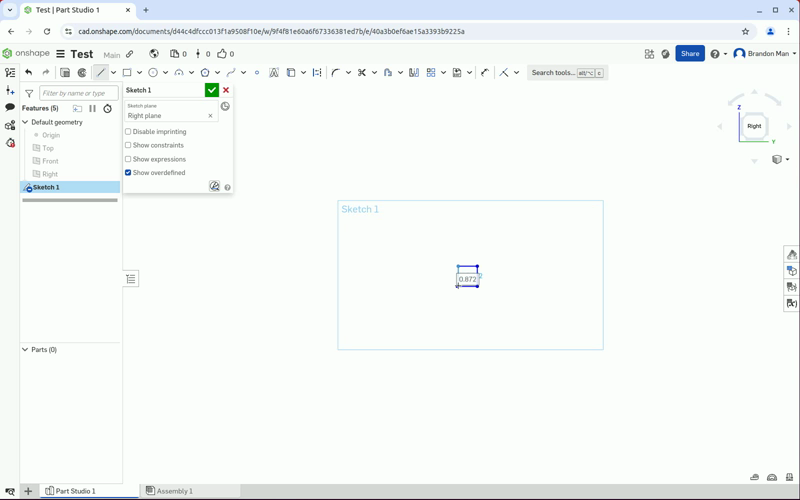
scroll(6)
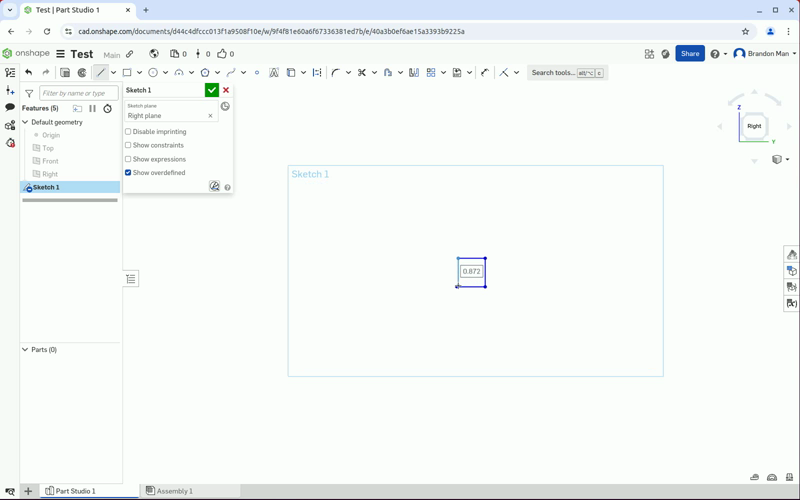
scroll(6)
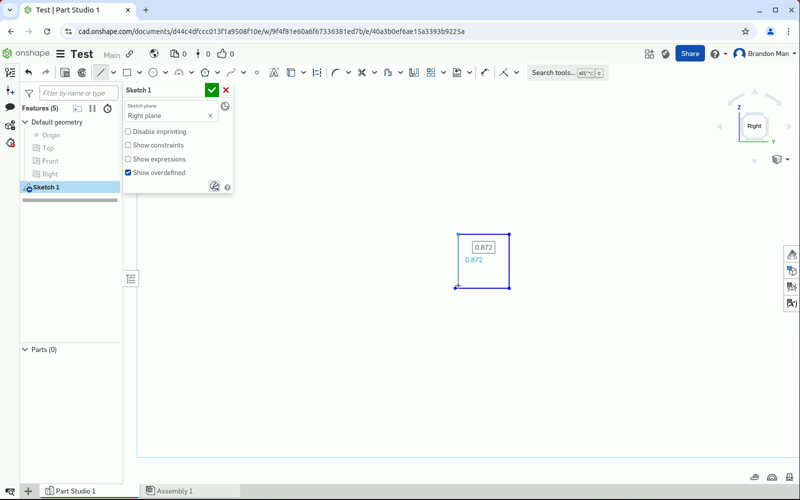
key_up(shift)
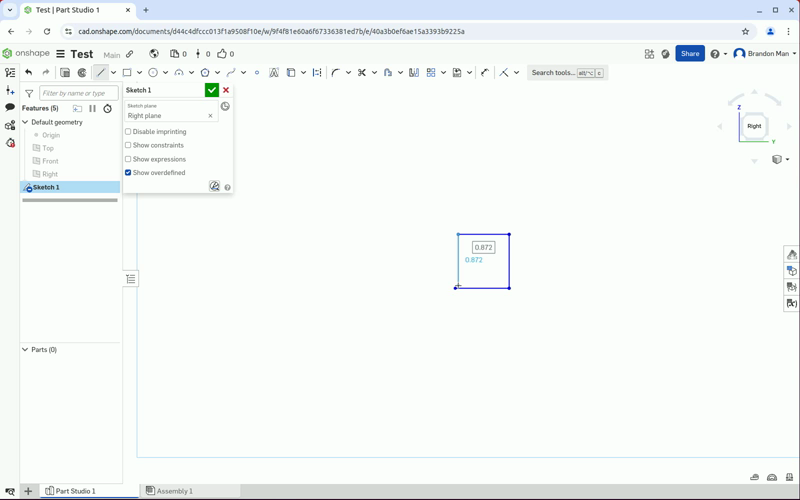
click(458, 285)
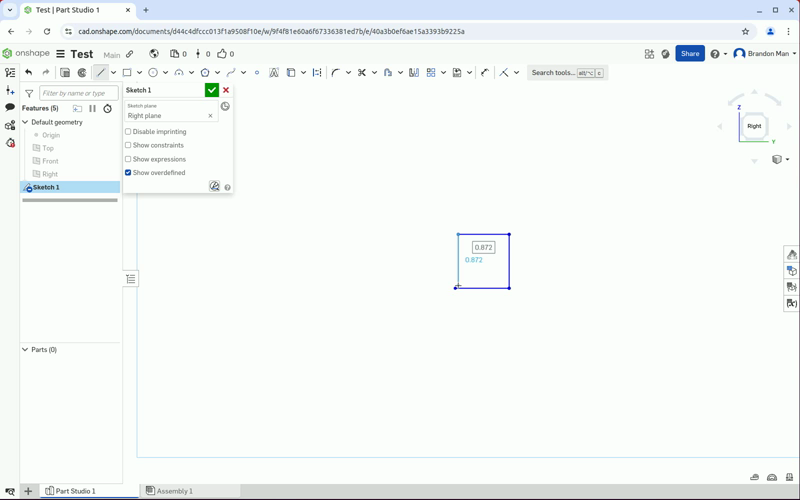
scroll(-6)
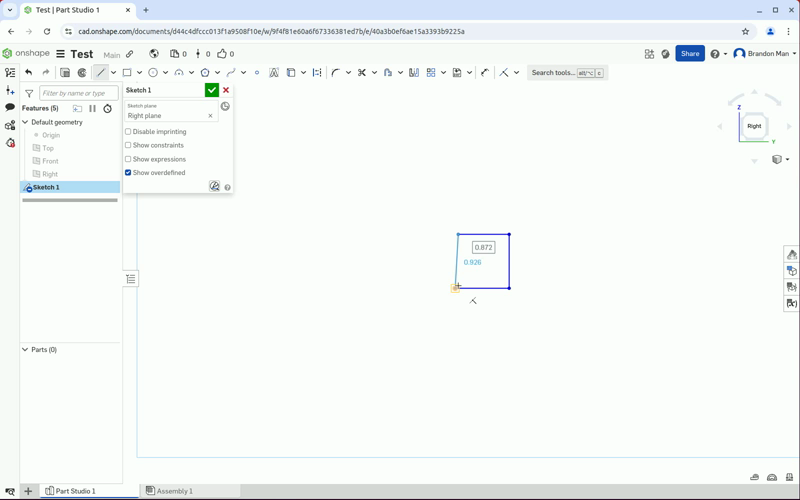
scroll(-6)
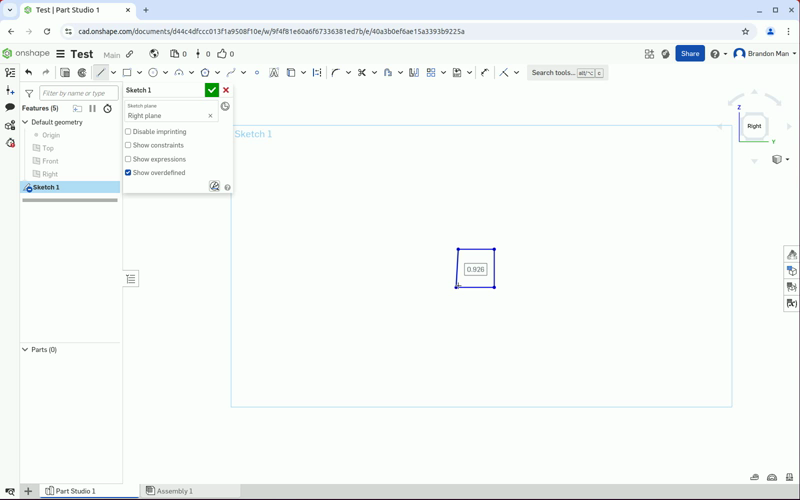
scroll(-6)
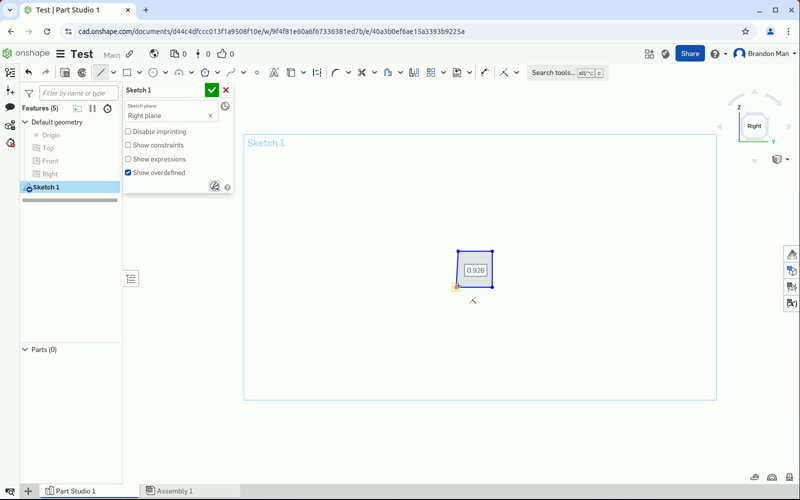
scroll(-6)
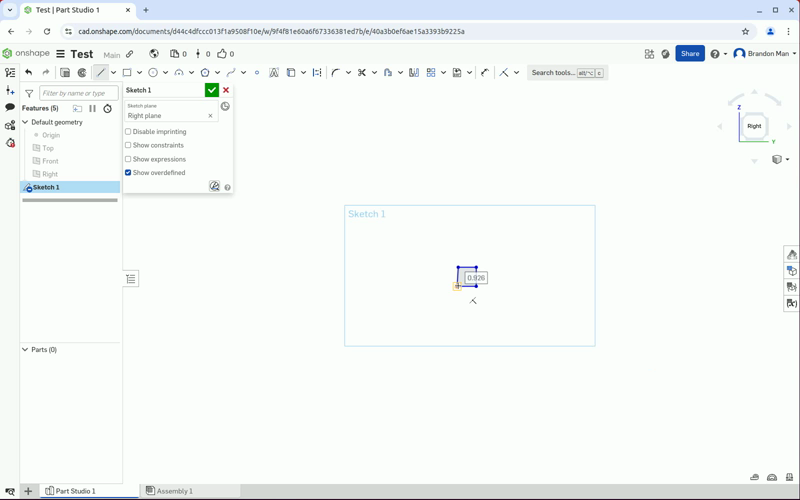
scroll(-6)
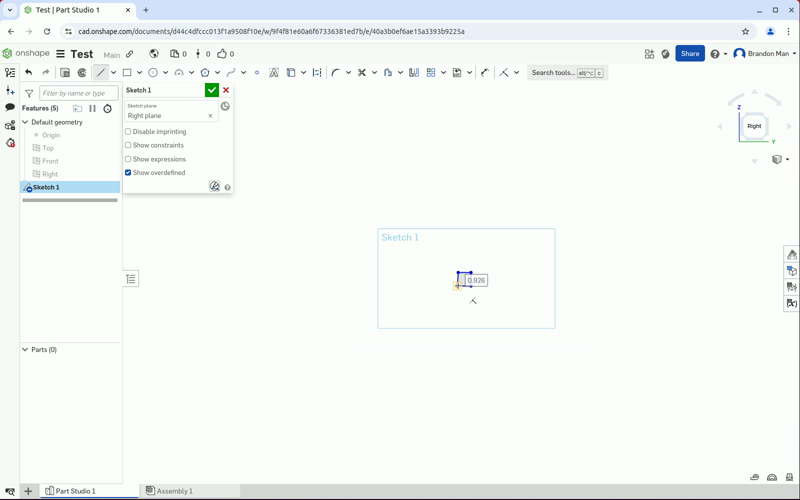
scroll(-6)
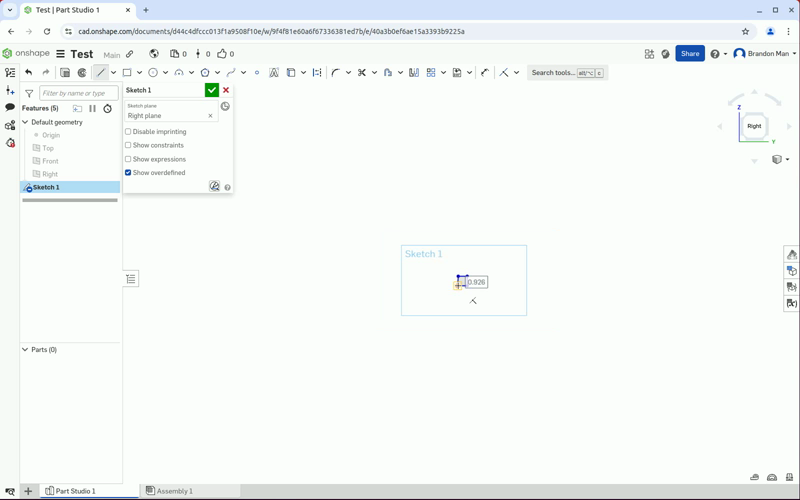
scroll(-6)
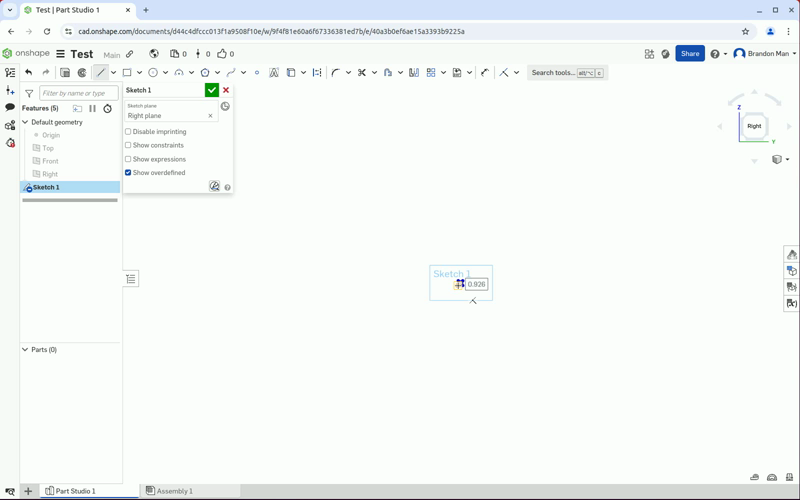
key(esc)
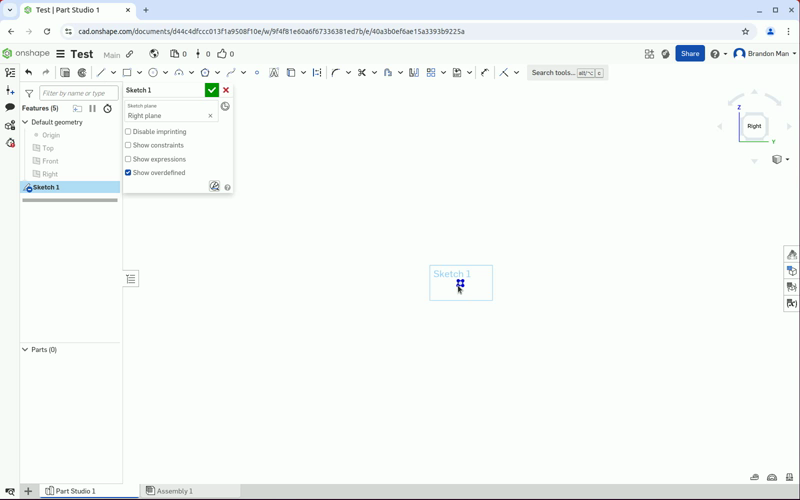
key(l)
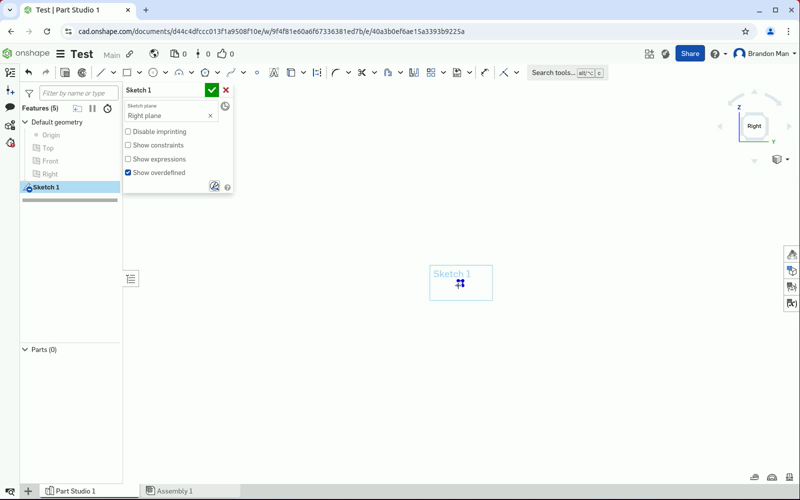
key_down(shift)
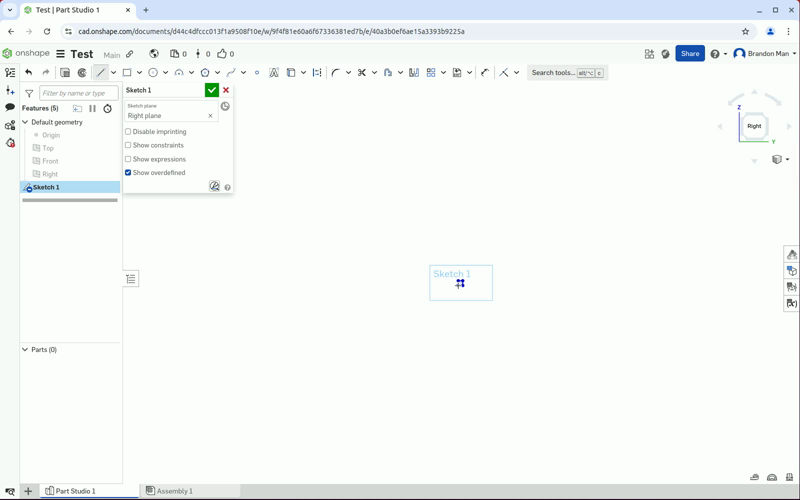
mouse_move(458, 285)
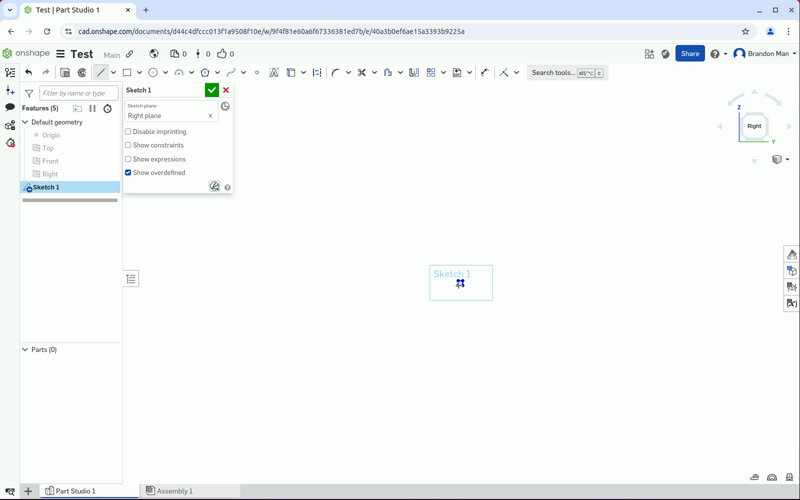
scroll(6)
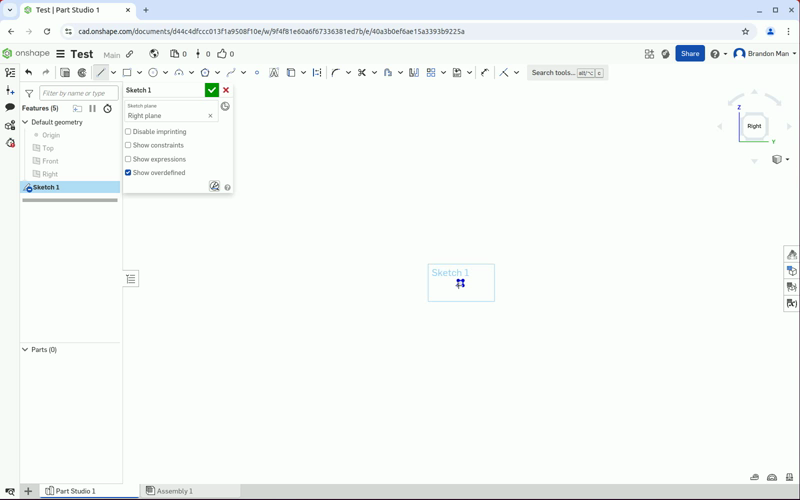
scroll(6)
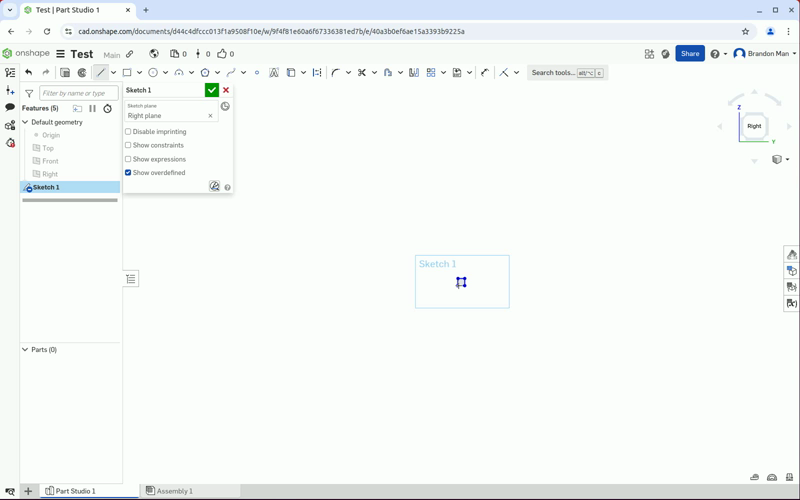
scroll(6)
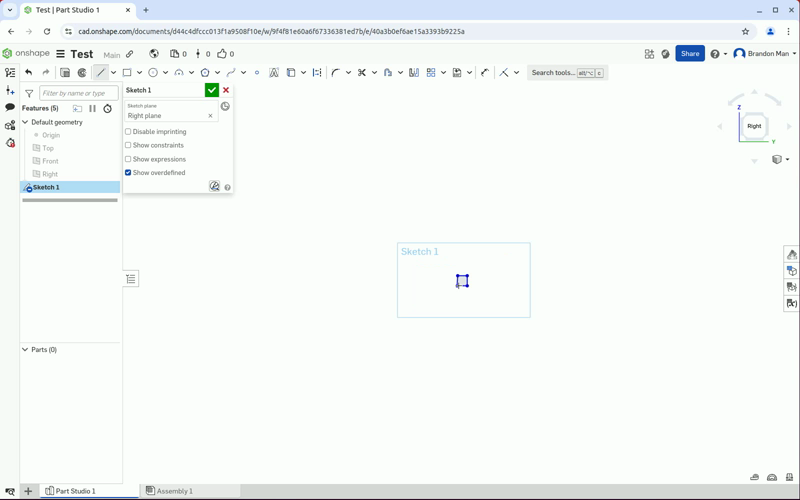
scroll(6)
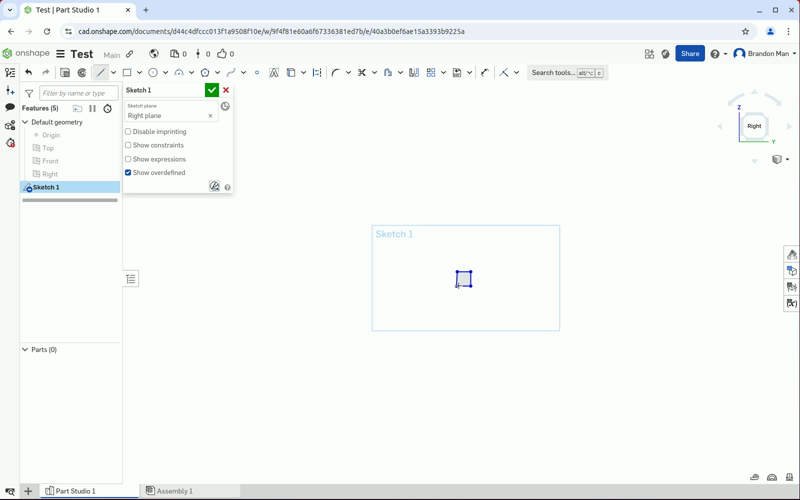
scroll(6)
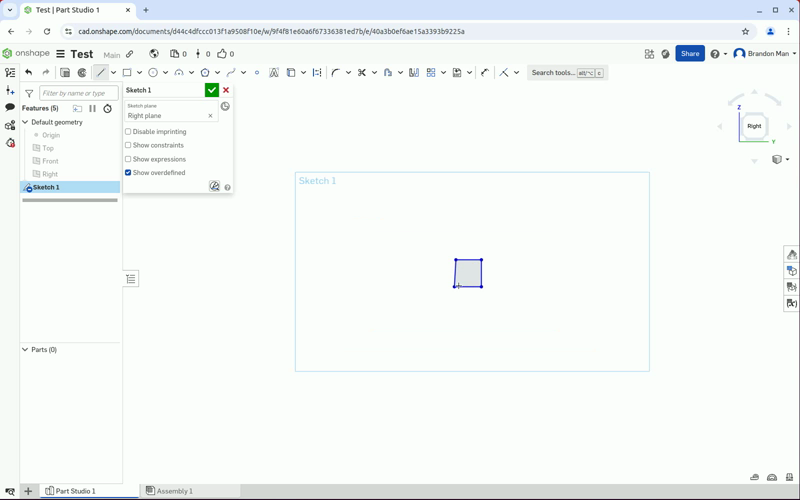
scroll(6)
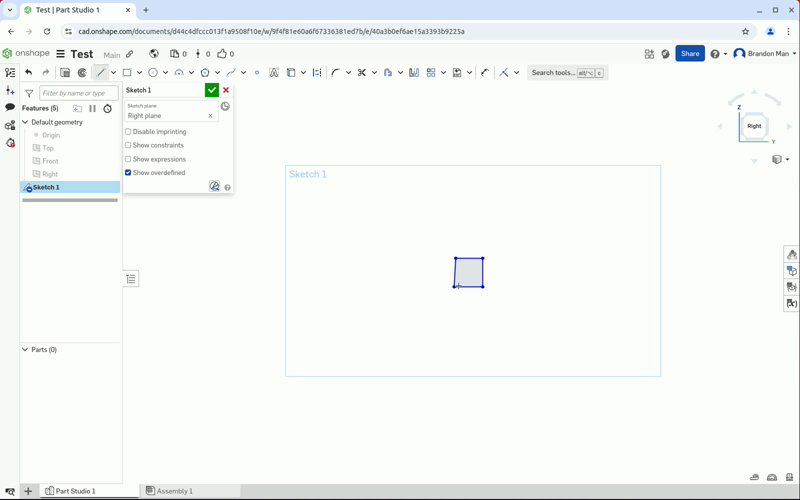
scroll(6)
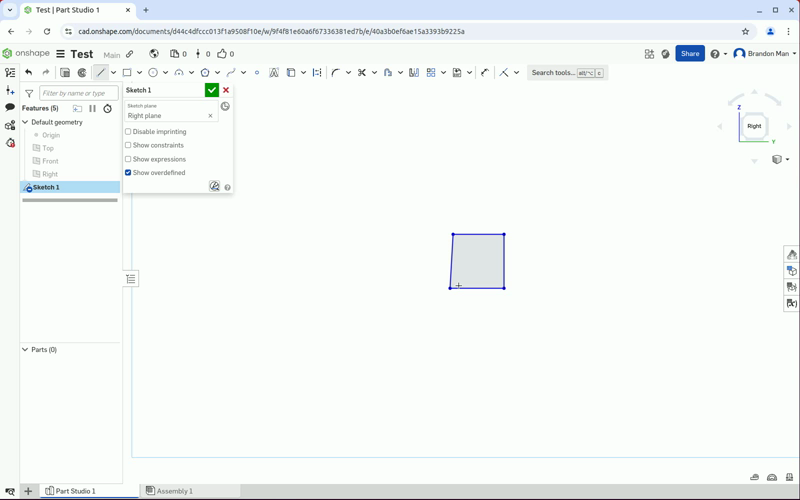
click(458, 285)
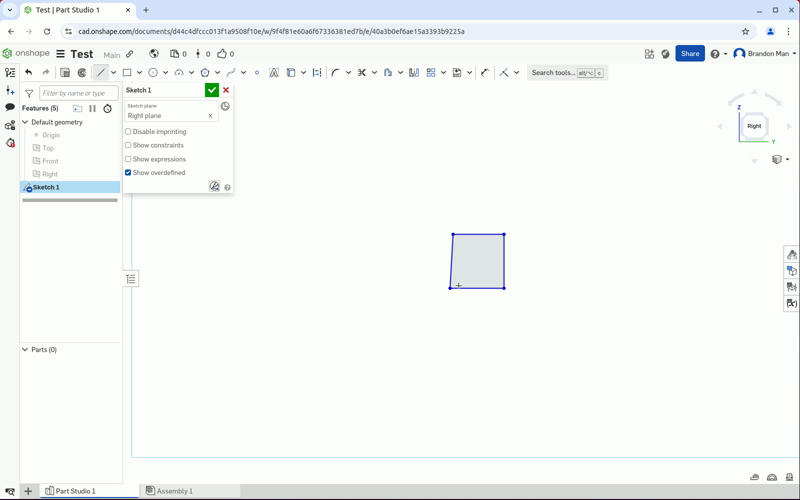
scroll(-6)
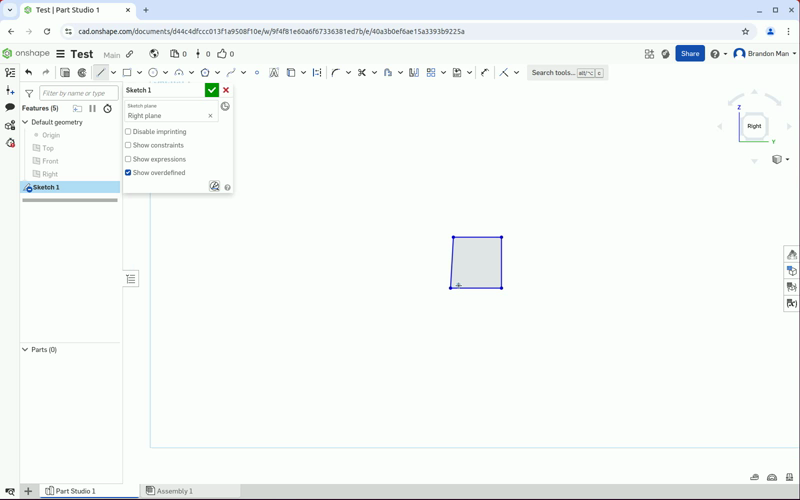
scroll(-6)
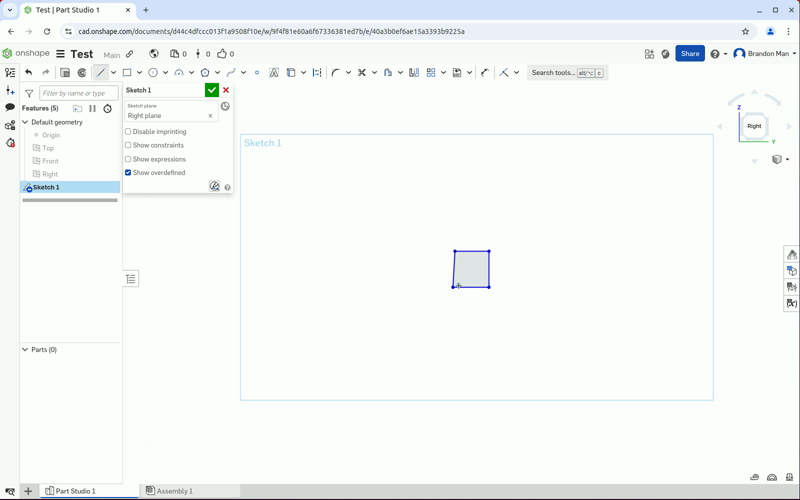
scroll(-6)
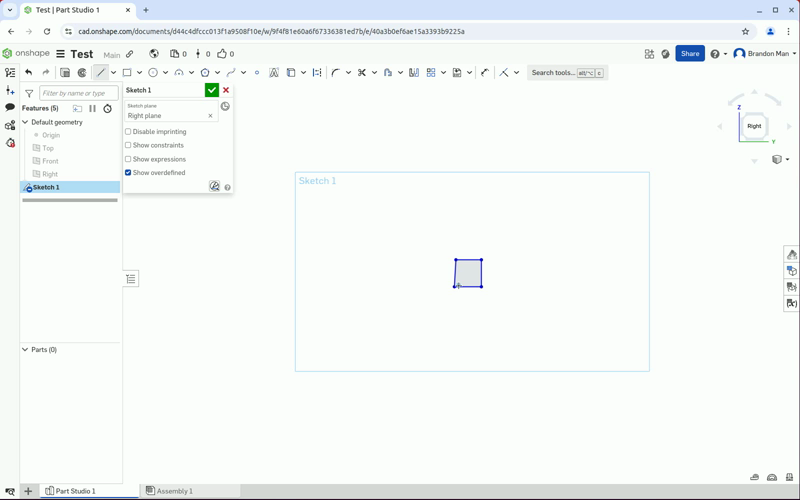
scroll(-6)
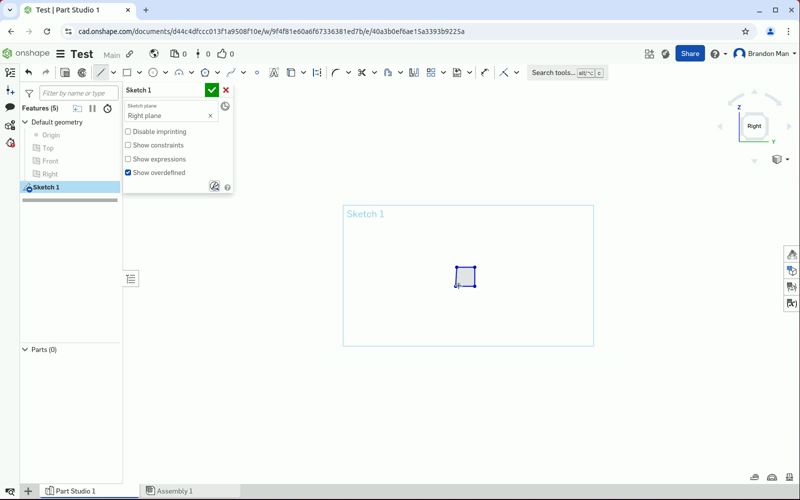
scroll(-6)
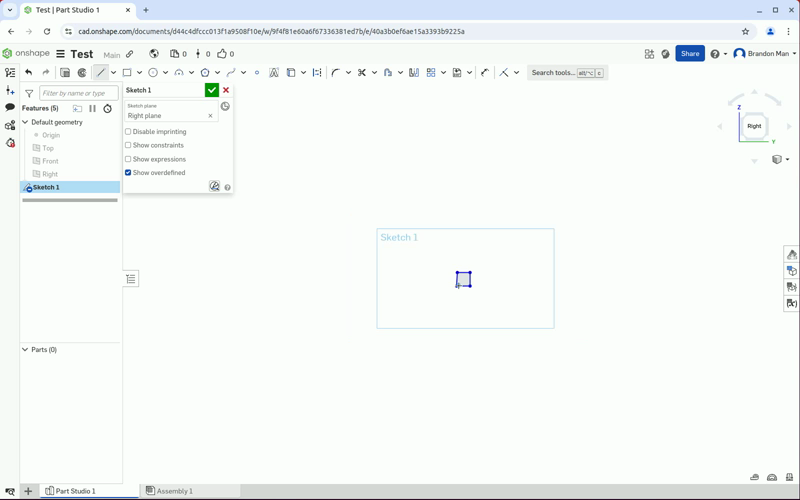
scroll(-6)
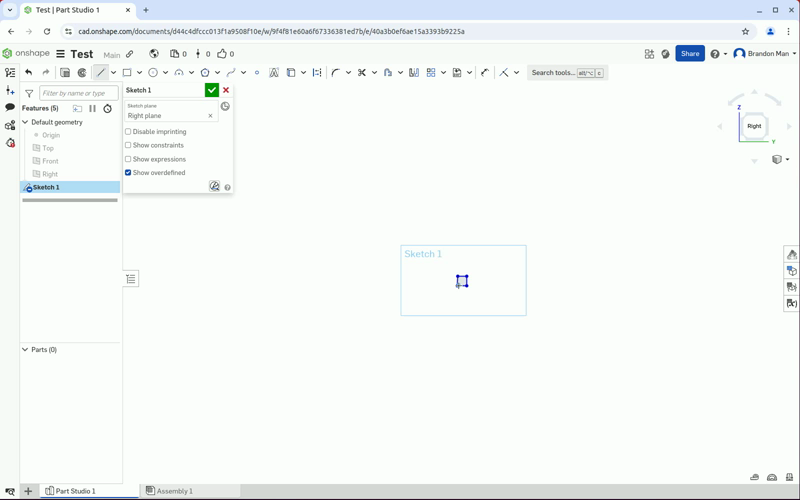
scroll(-6)
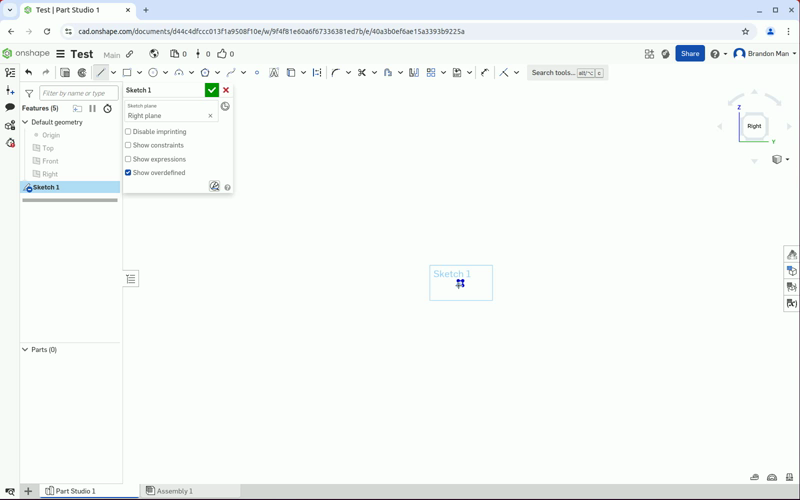
key_up(shift)
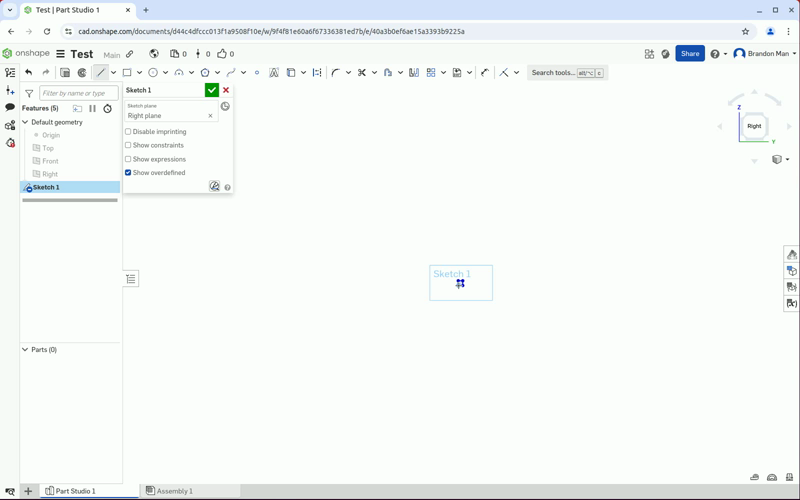
key_down(shift)
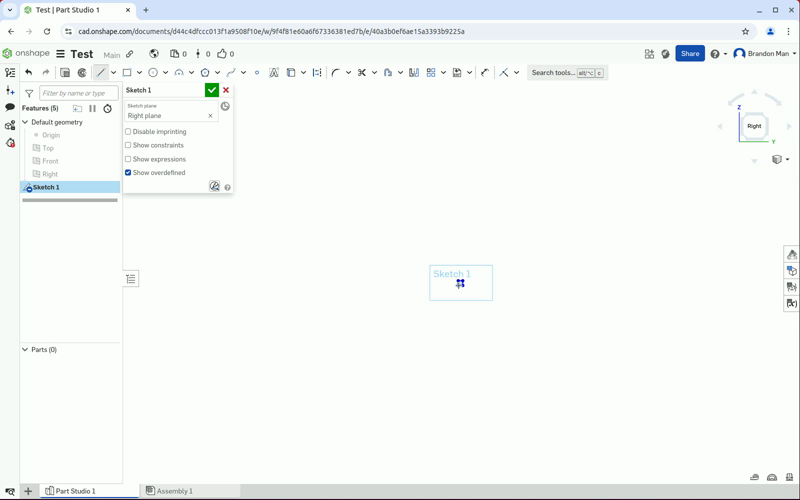
mouse_move(488, 285)
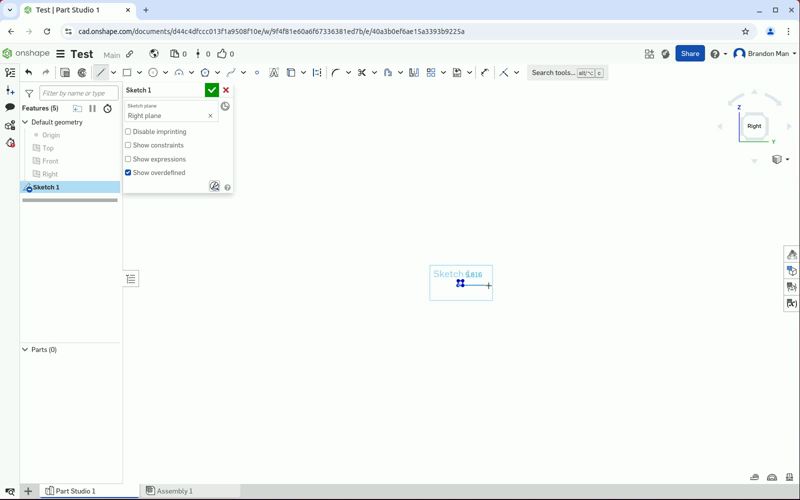
mouse_move(462, 285)
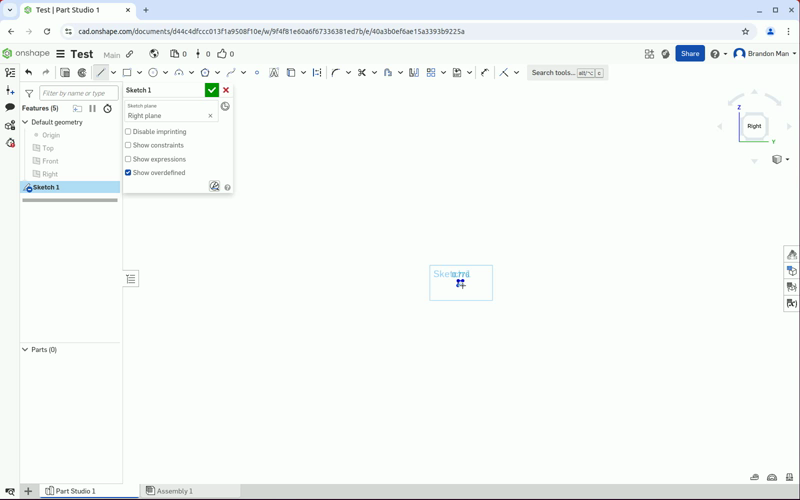
scroll(6)
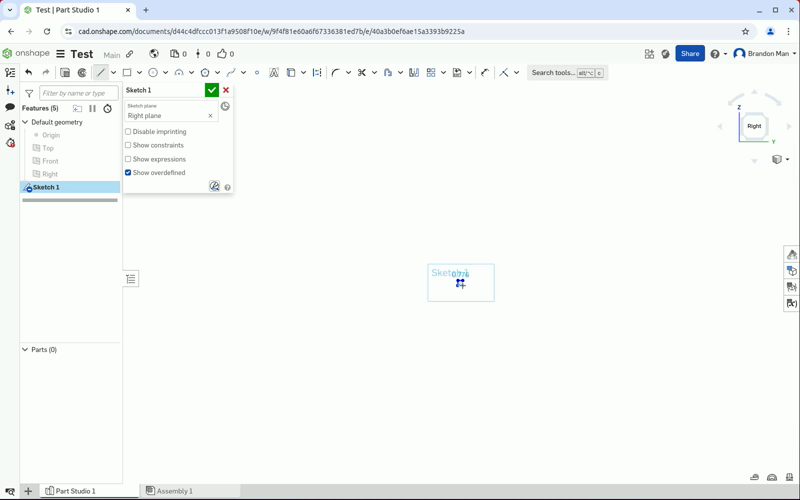
scroll(6)
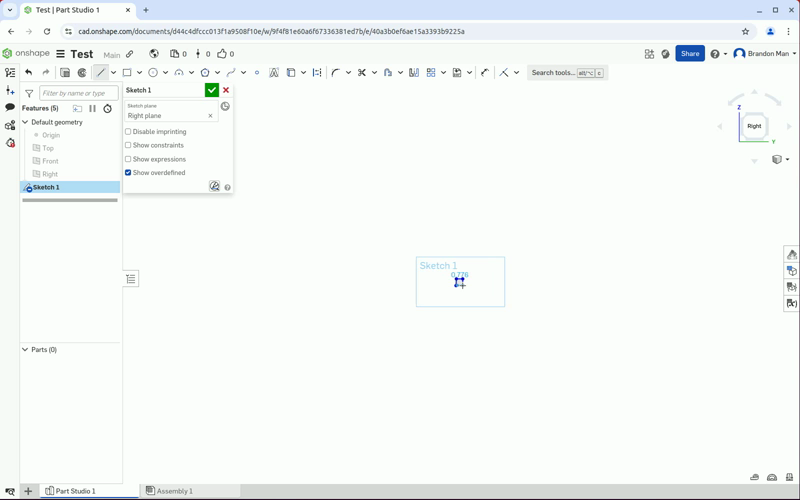
scroll(6)
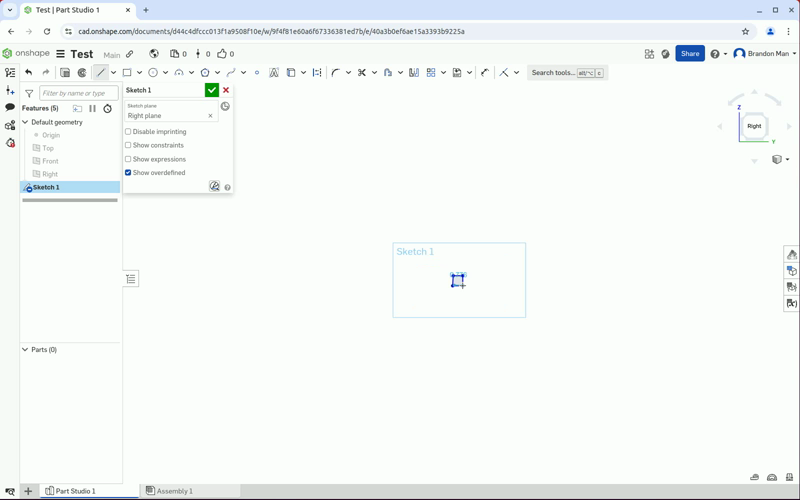
scroll(6)
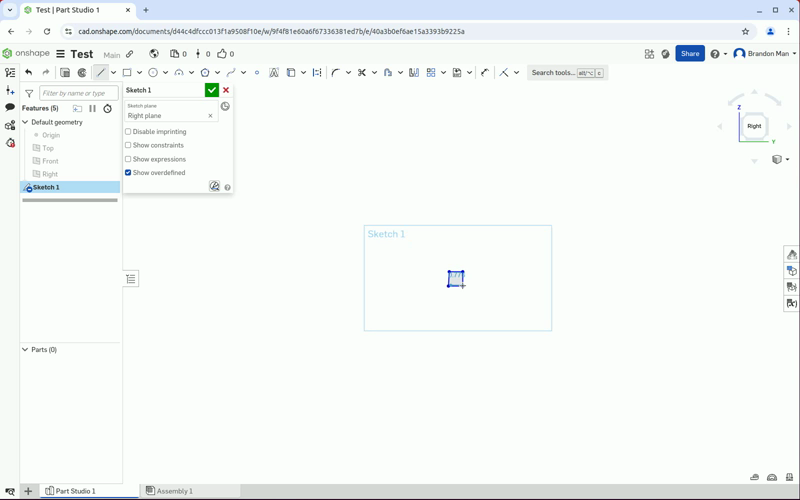
scroll(6)
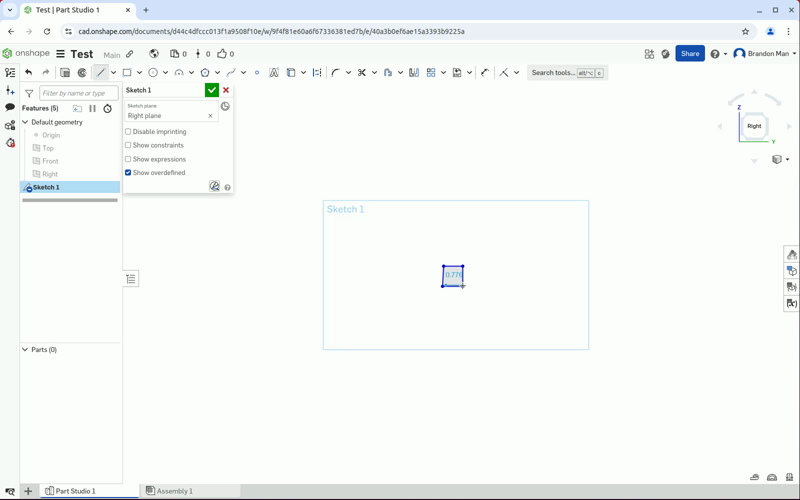
scroll(6)
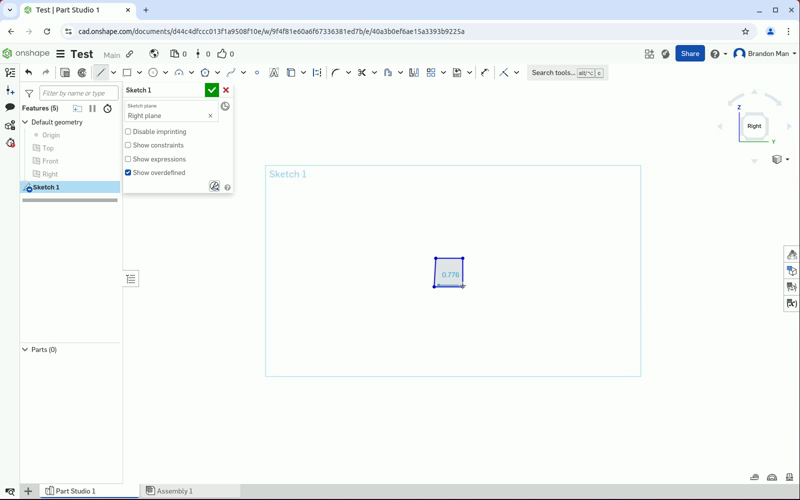
scroll(6)
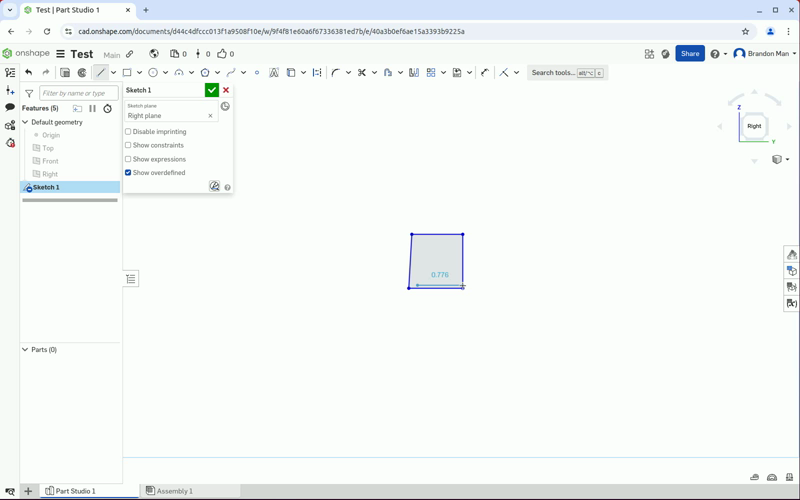
click(462, 285)
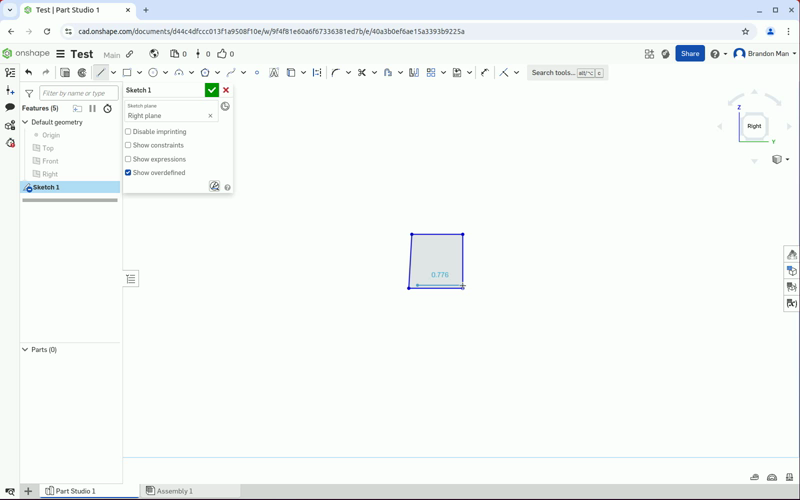
scroll(-6)
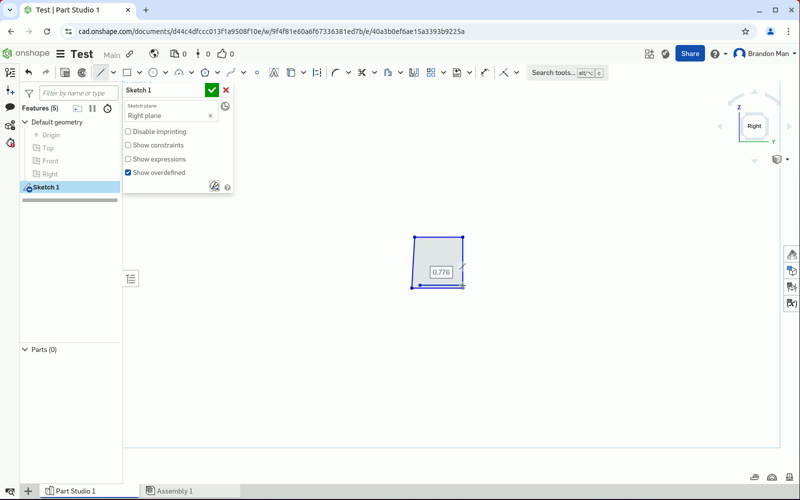
scroll(-6)
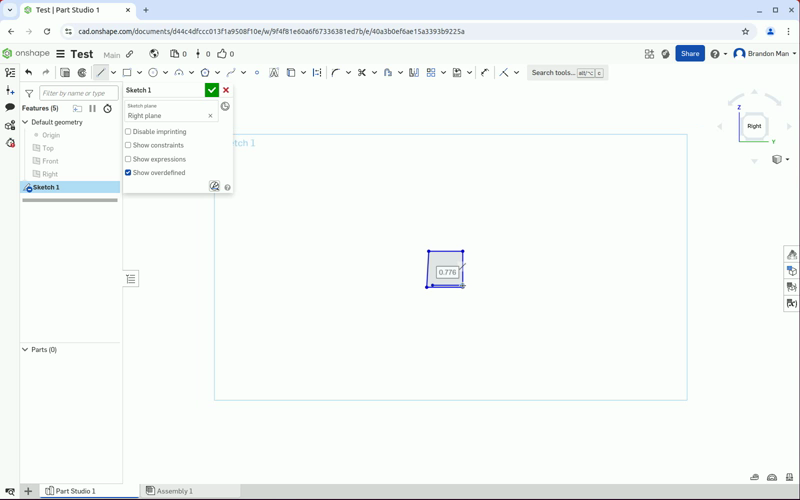
scroll(-6)
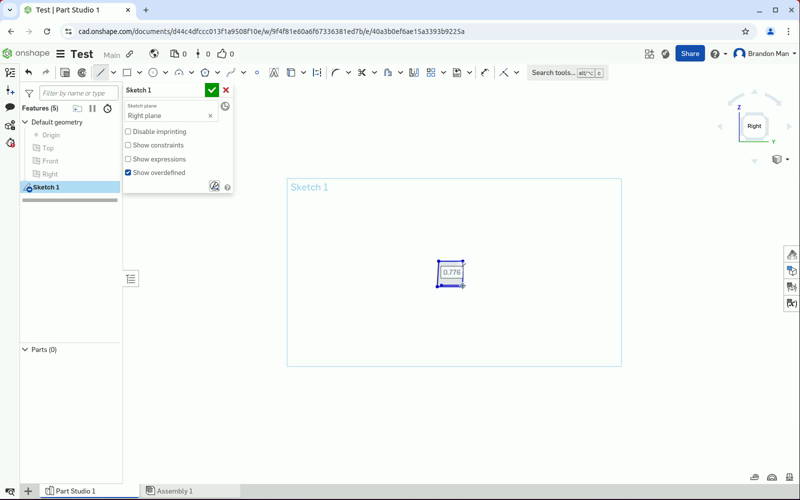
scroll(-6)
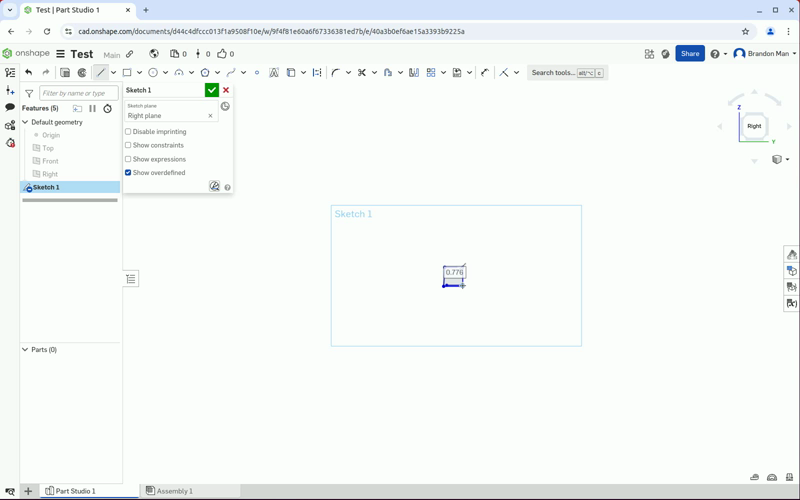
scroll(-6)
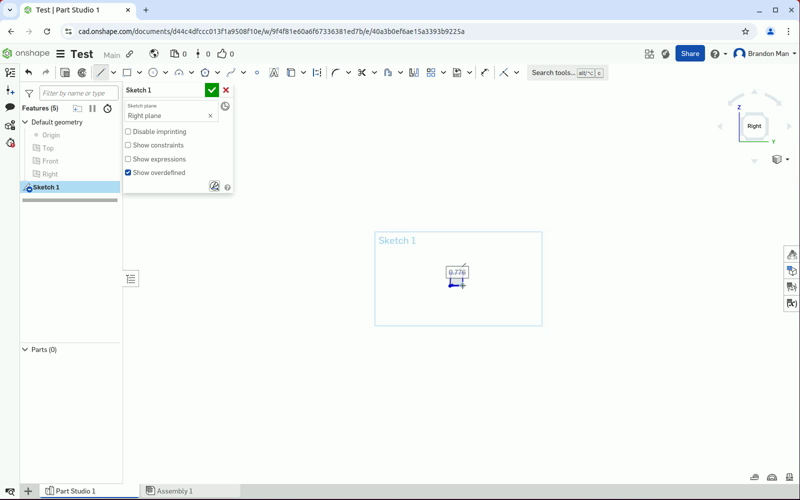
scroll(-6)
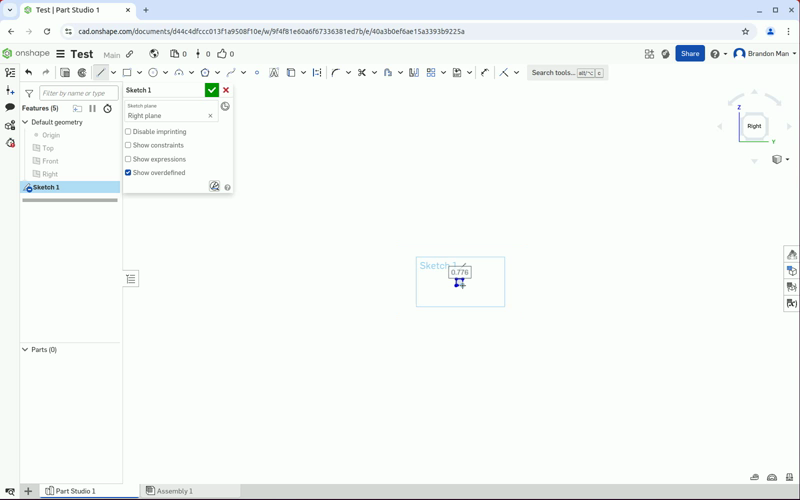
scroll(-6)
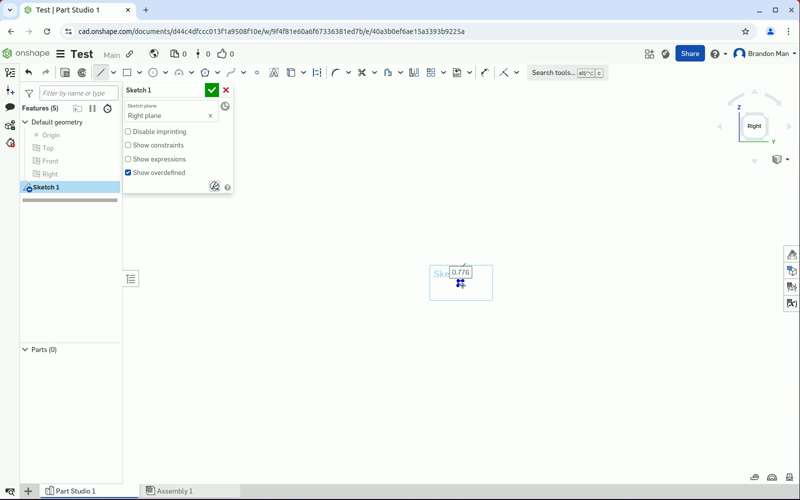
key_up(shift)
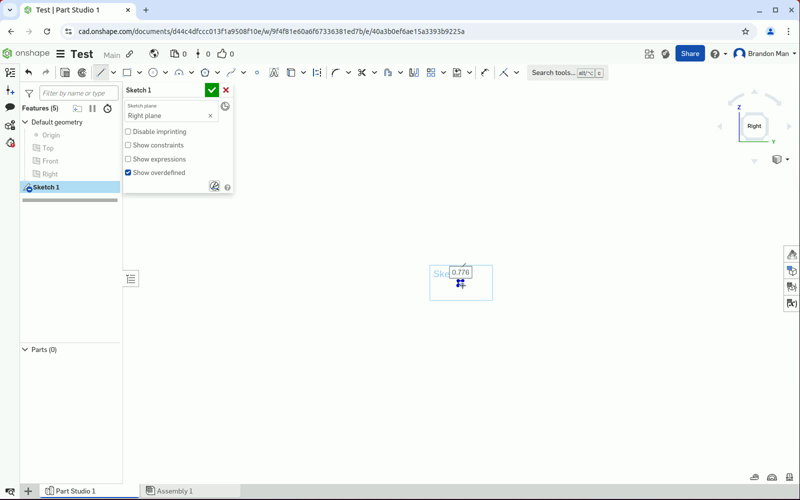
key_down(shift)
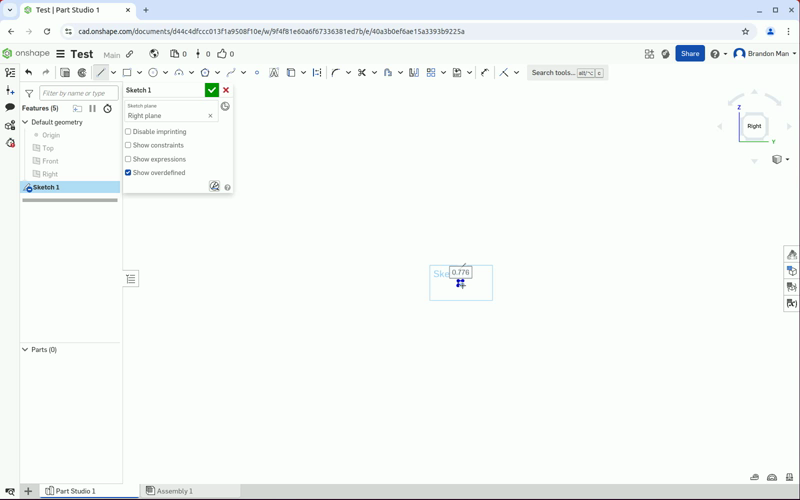
mouse_move(492, 285)
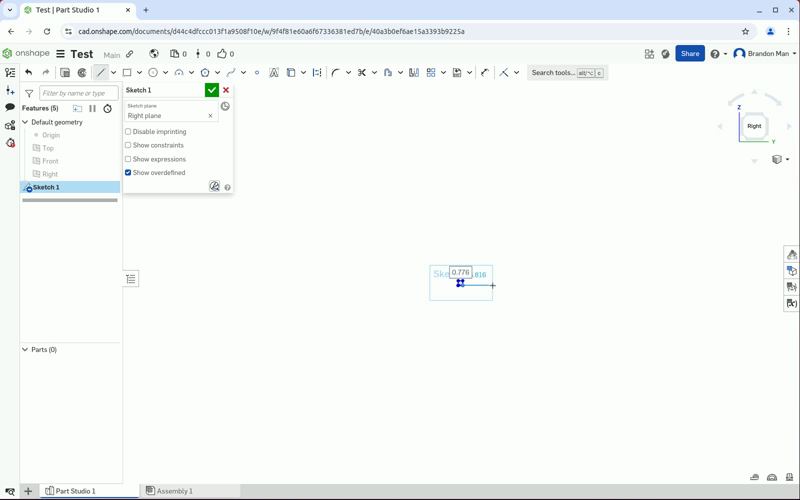
mouse_move(462, 280)
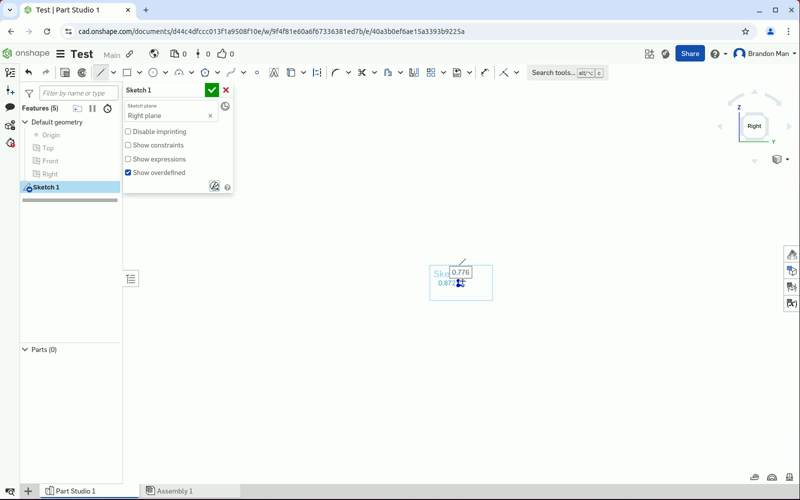
scroll(6)
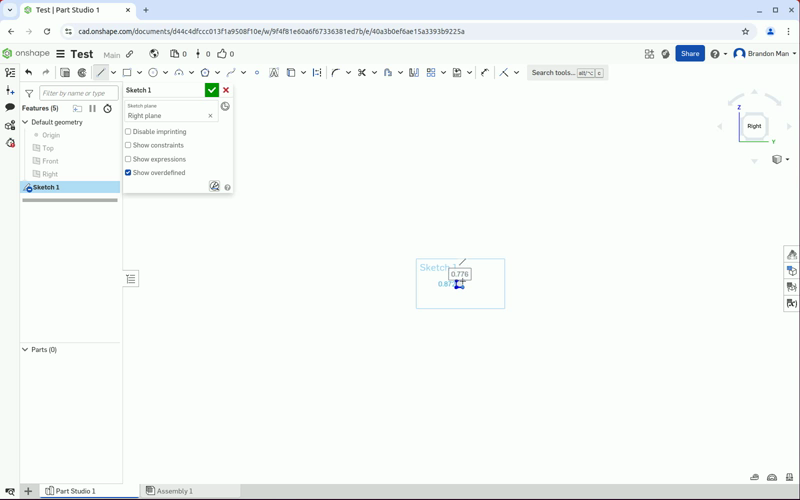
scroll(6)
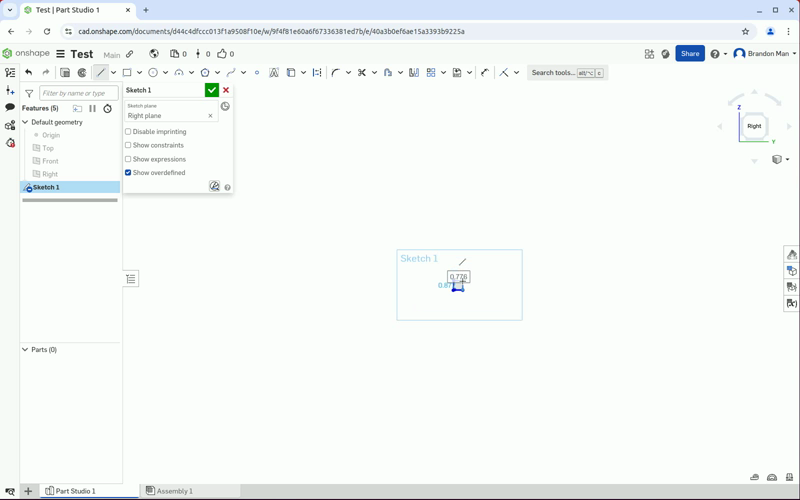
scroll(6)
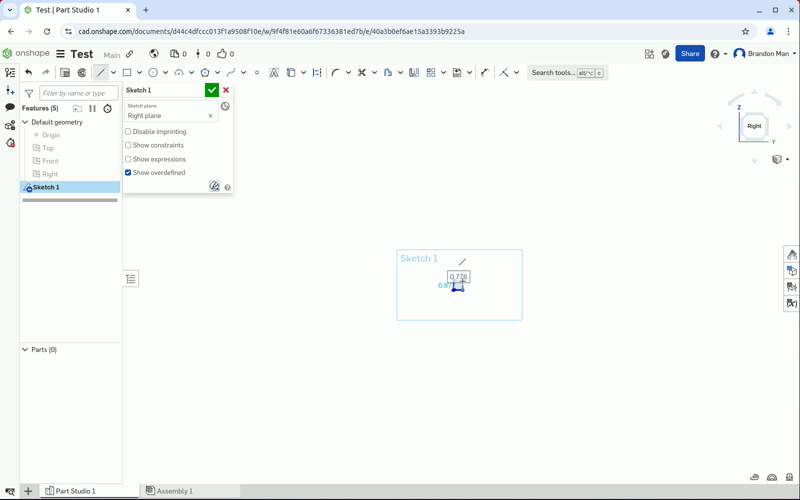
scroll(6)
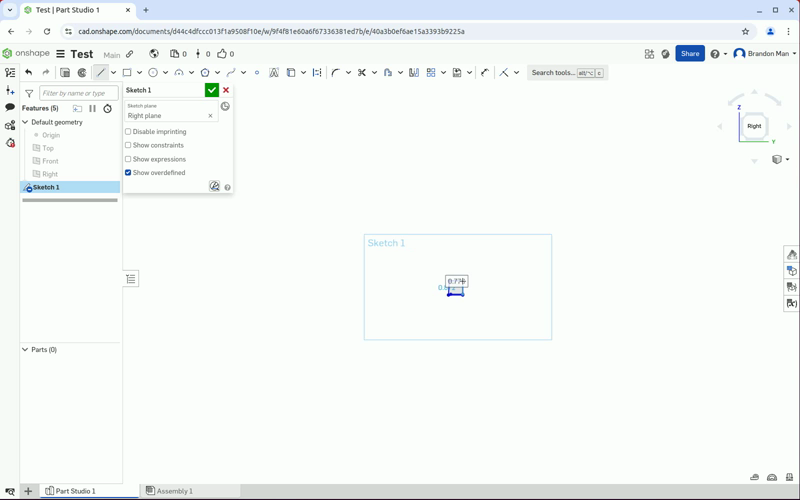
scroll(6)
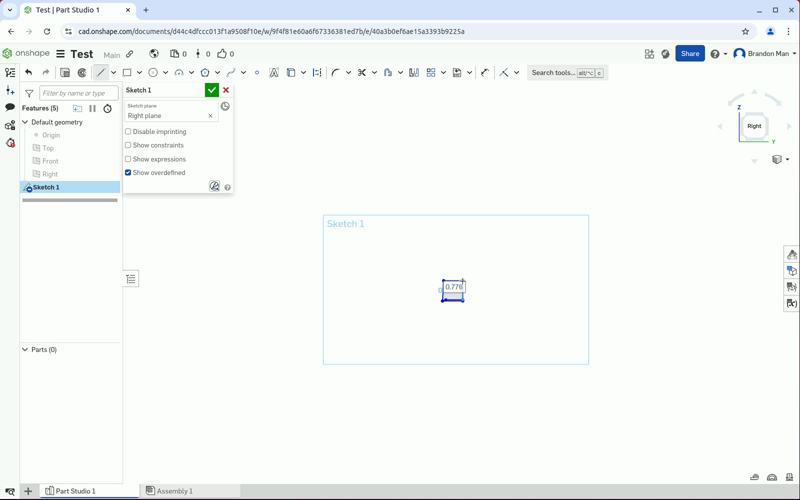
scroll(6)
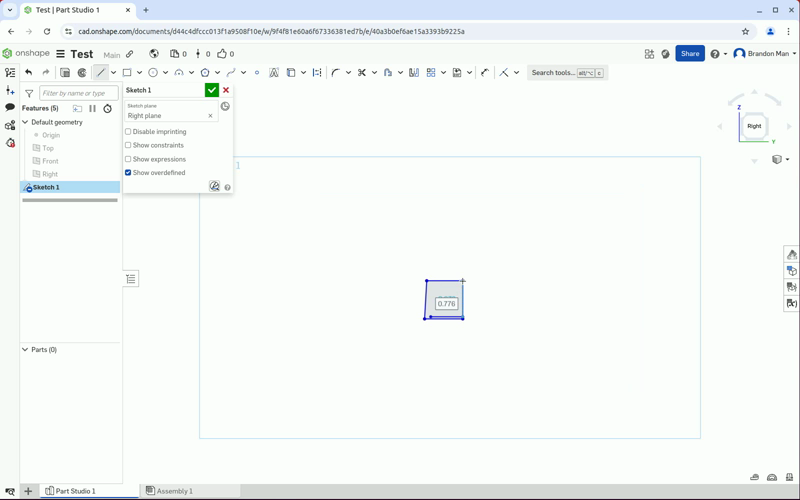
scroll(6)
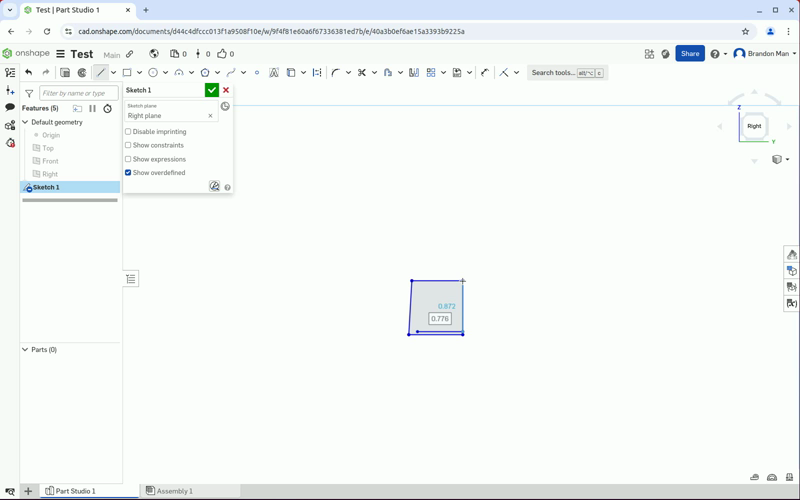
click(462, 280)
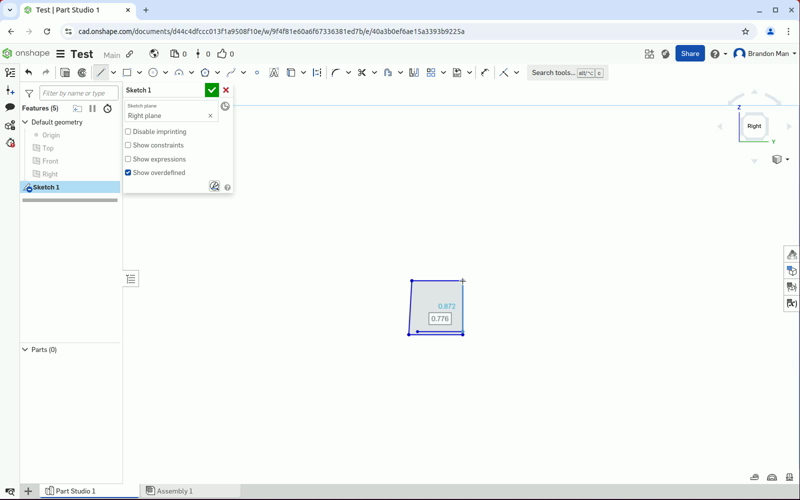
scroll(-6)
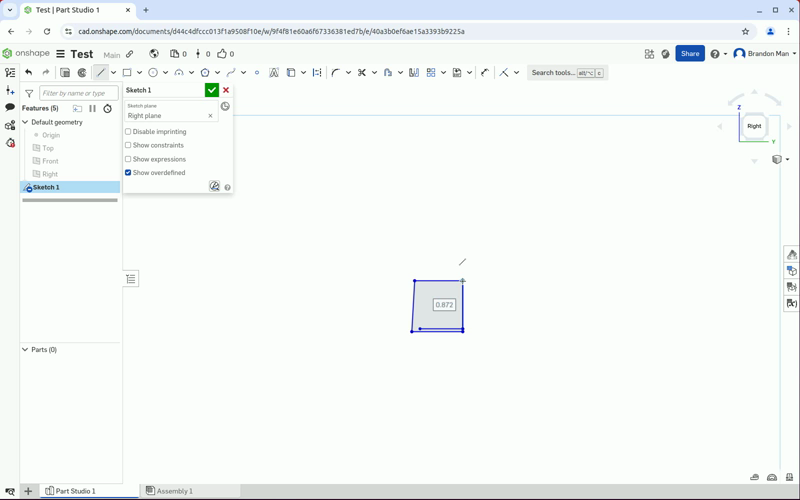
scroll(-6)
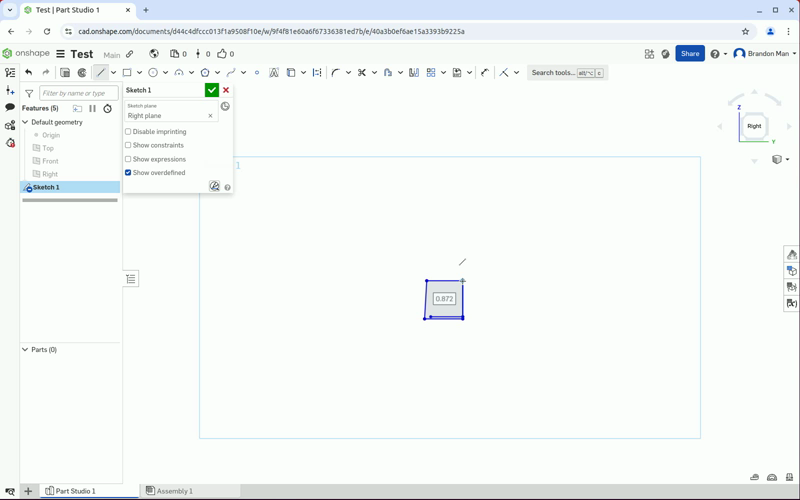
scroll(-6)
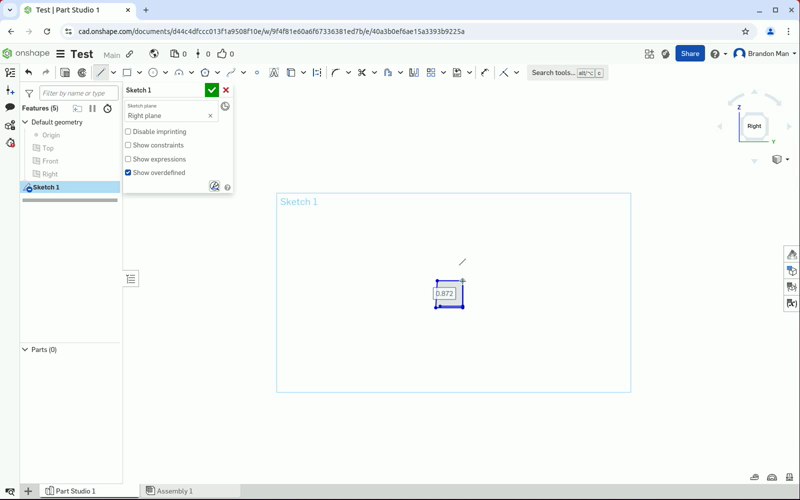
scroll(-6)
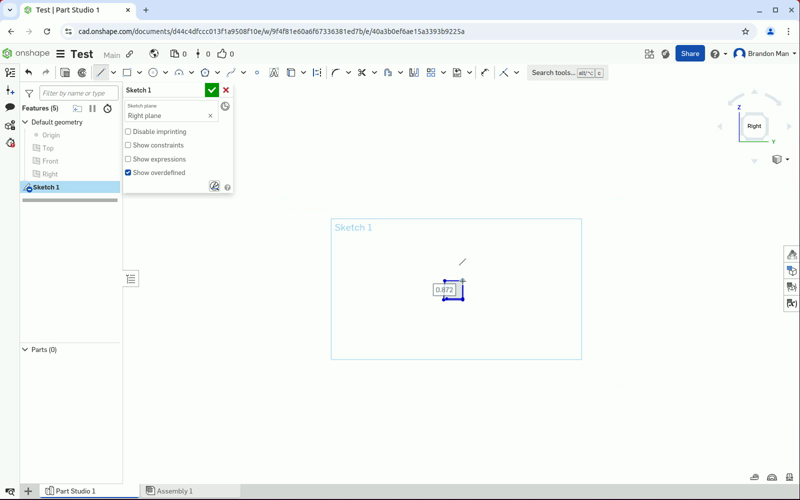
scroll(-6)
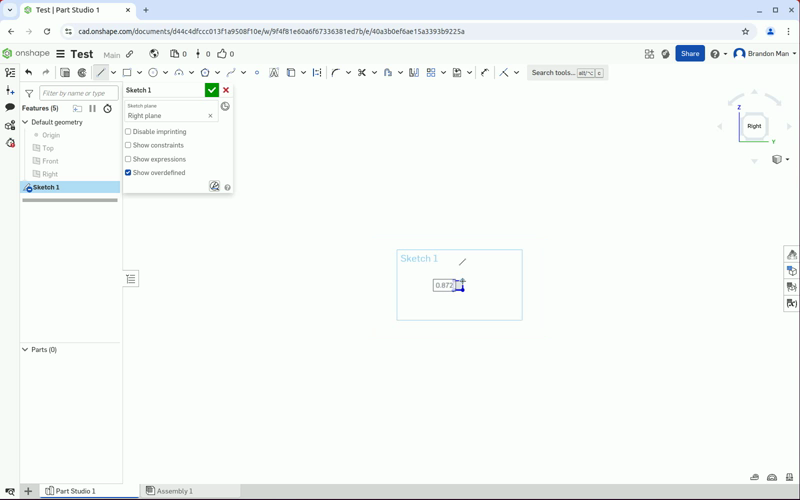
scroll(-6)
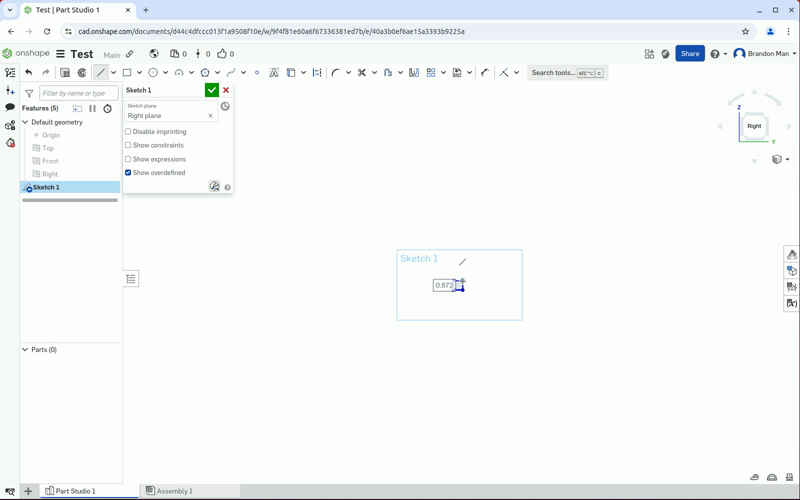
scroll(-6)
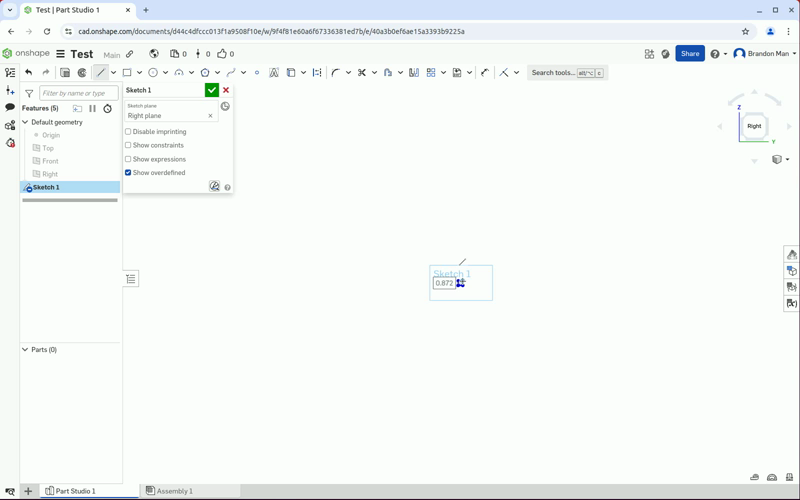
key_up(shift)
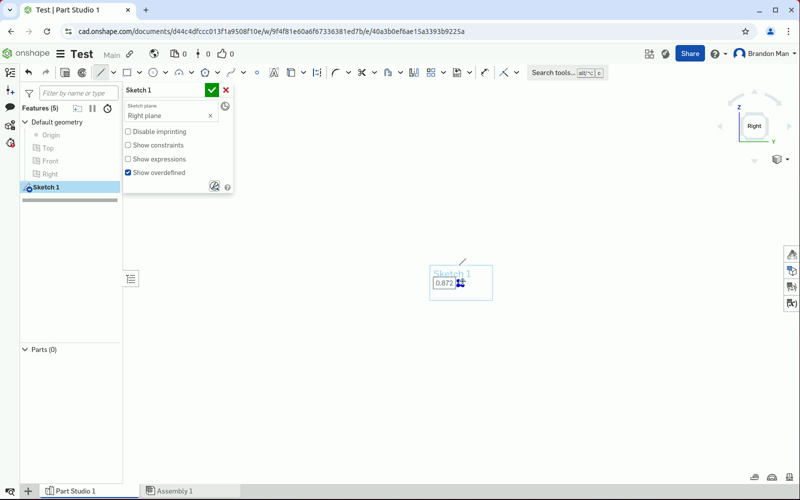
key_down(shift)
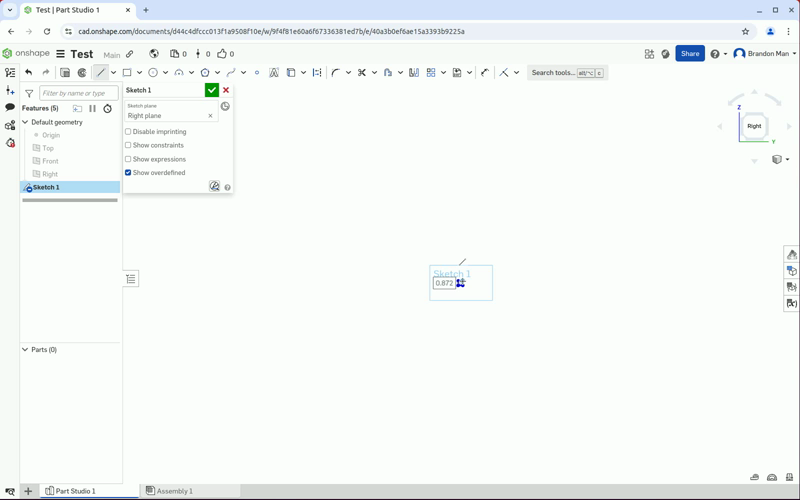
mouse_move(492, 280)
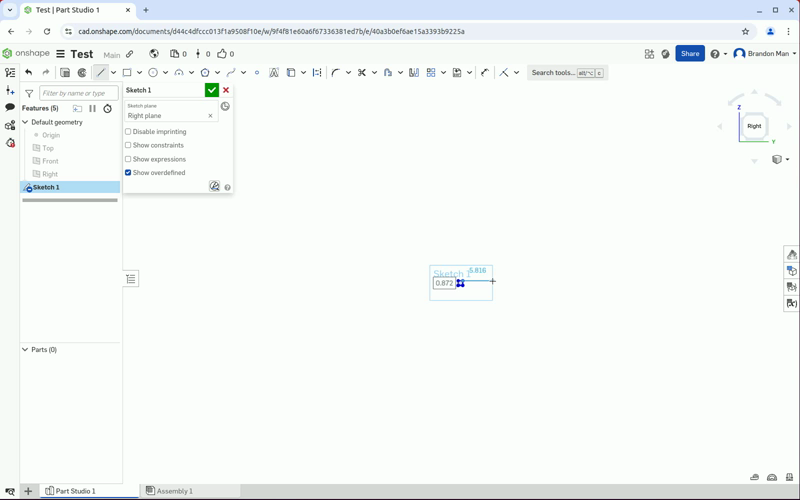
mouse_move(458, 280)
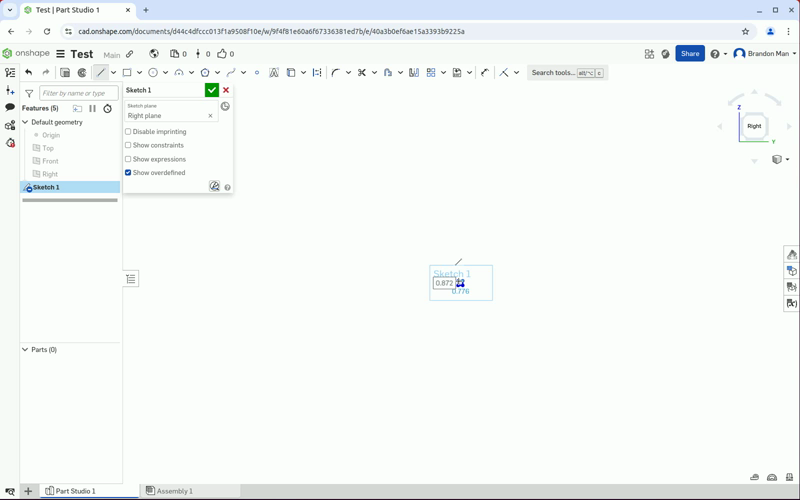
scroll(6)
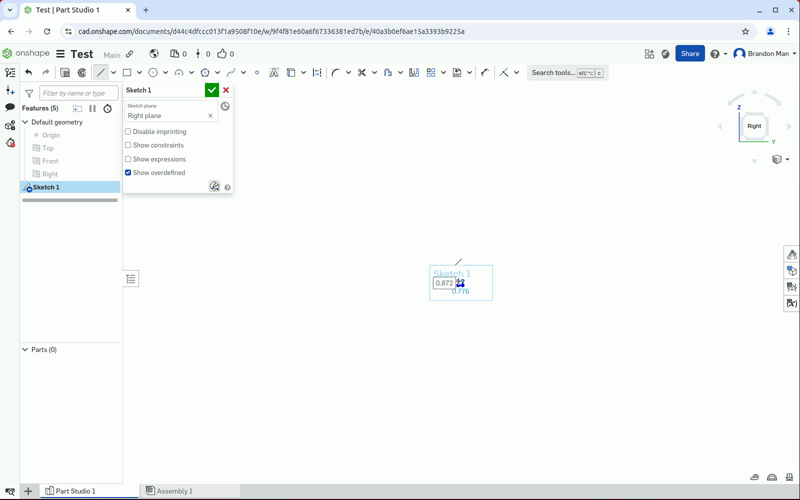
scroll(6)
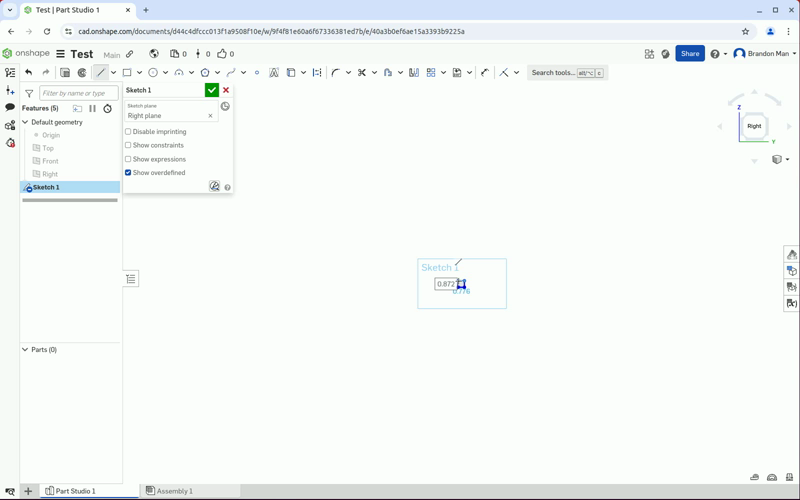
scroll(6)
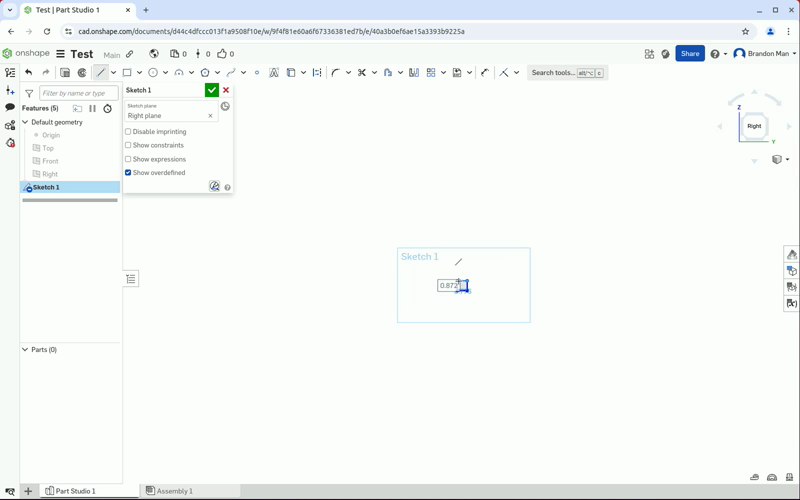
scroll(6)
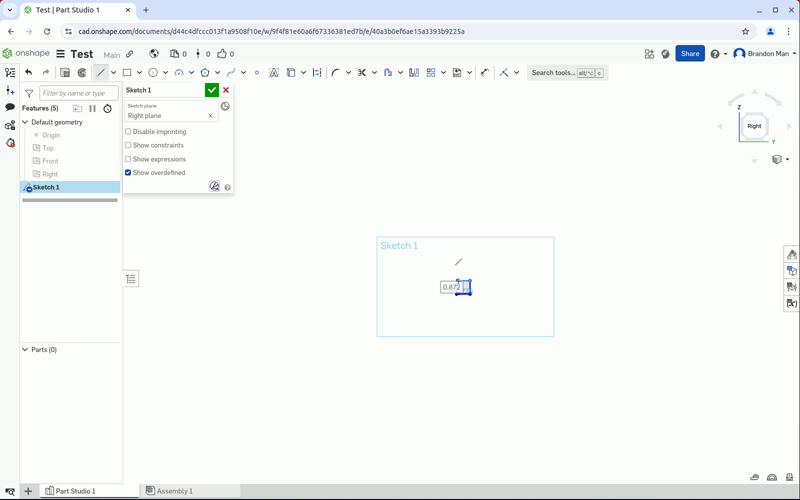
scroll(6)
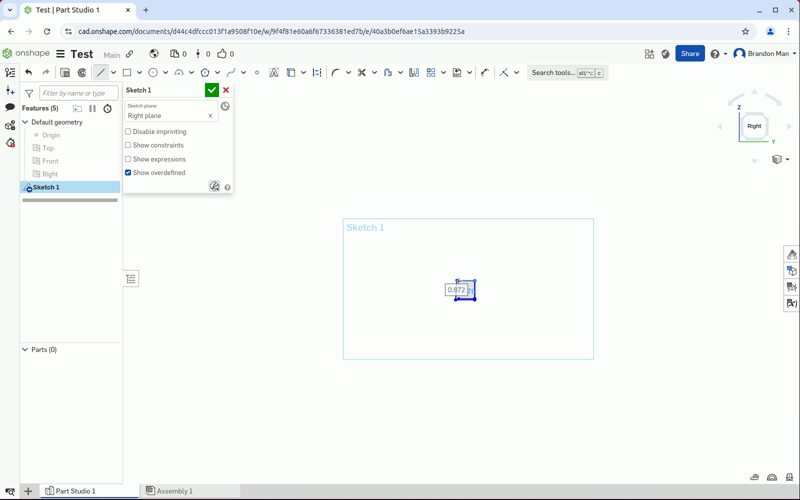
scroll(6)
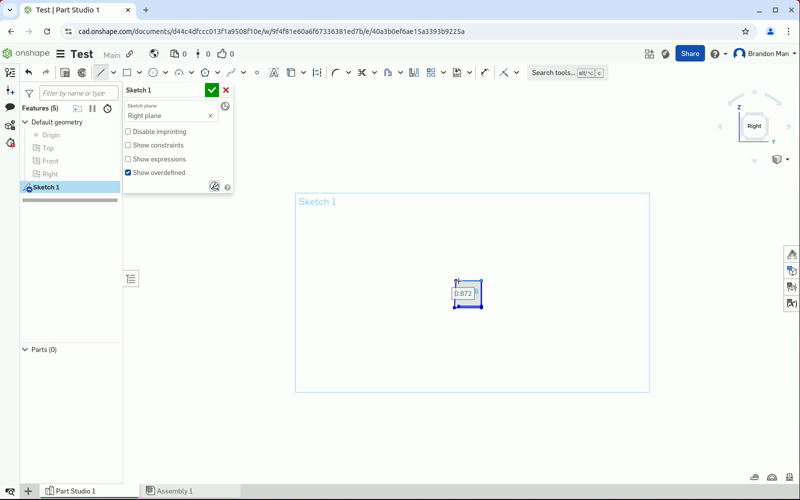
scroll(6)
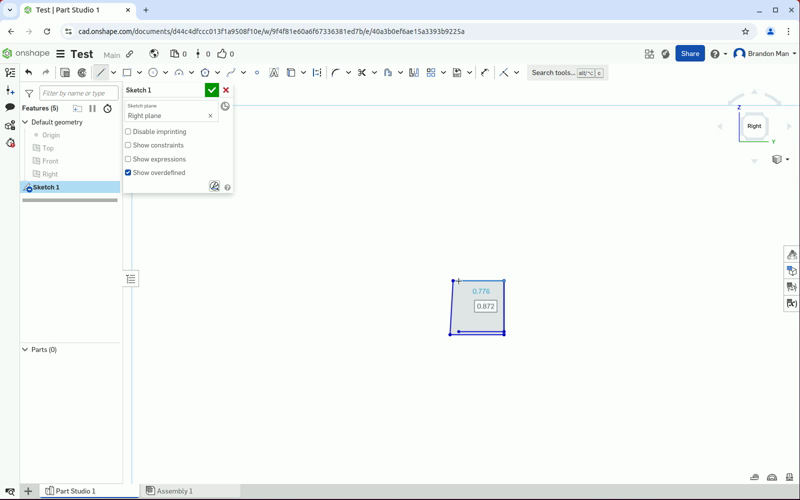
click(458, 280)
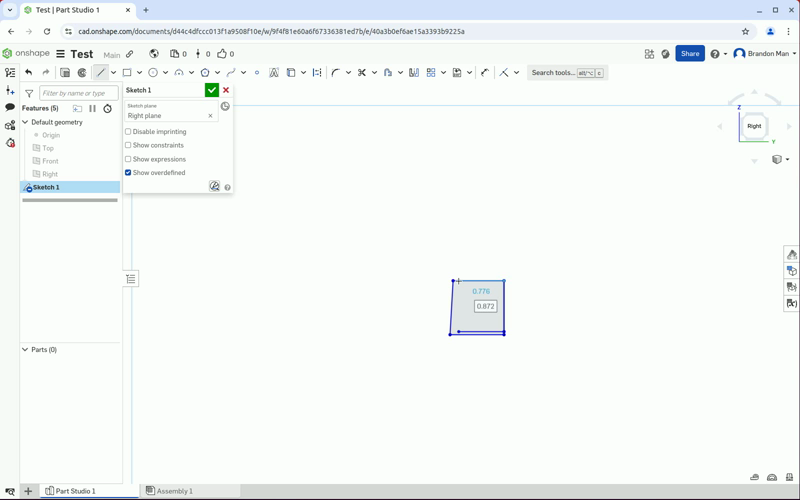
scroll(-6)
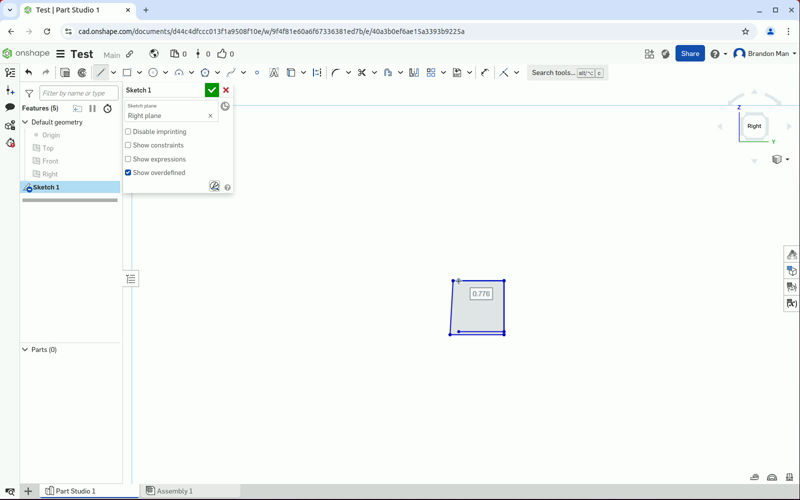
scroll(-6)
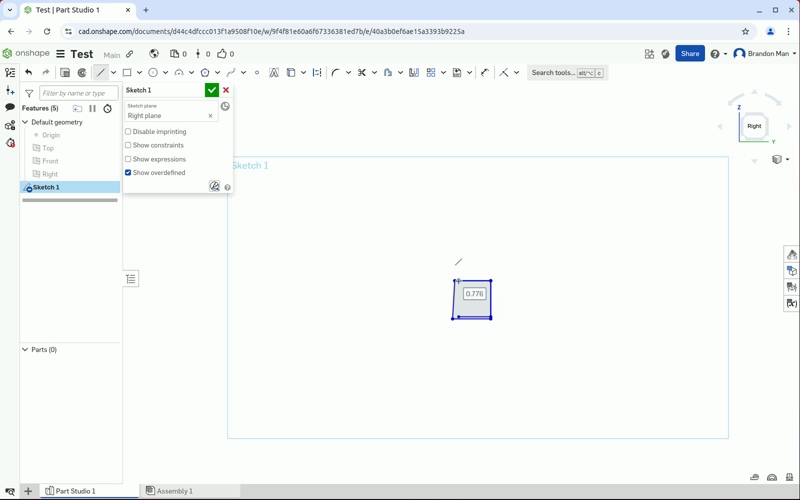
scroll(-6)
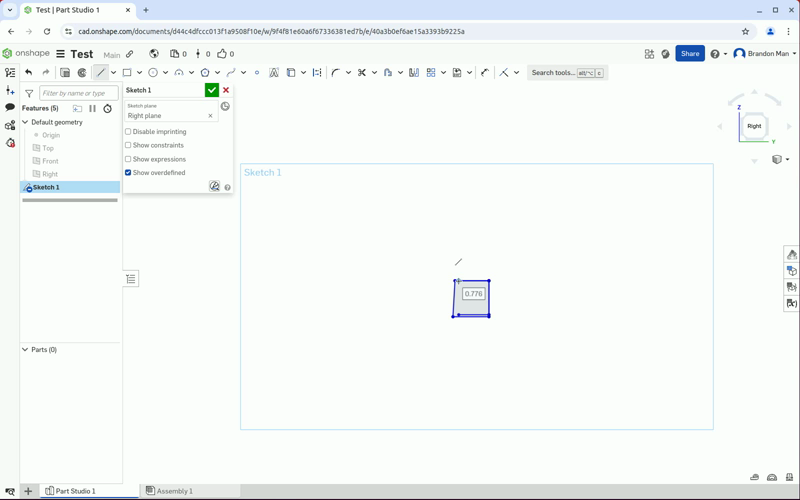
scroll(-6)
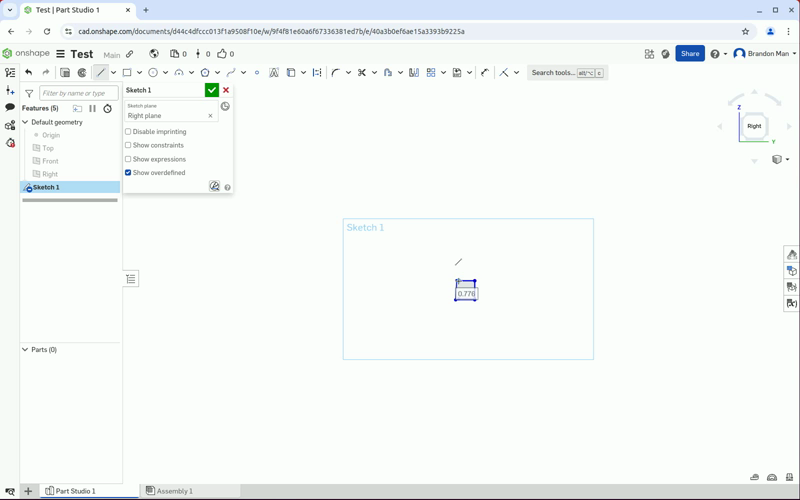
scroll(-6)
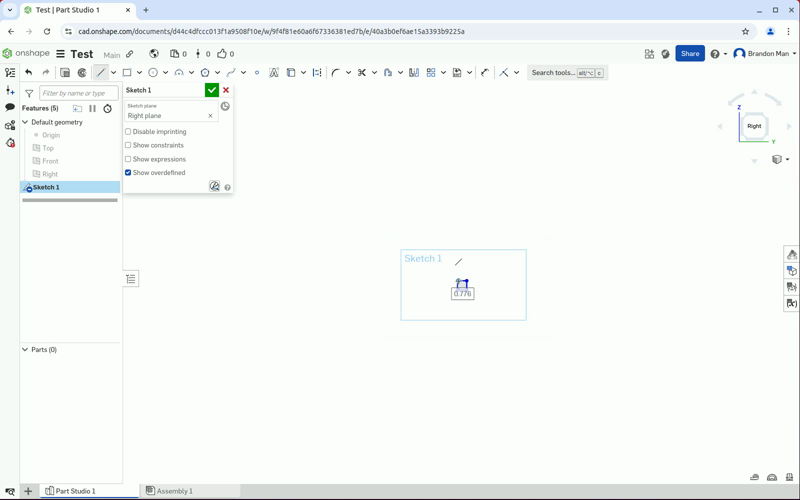
scroll(-6)
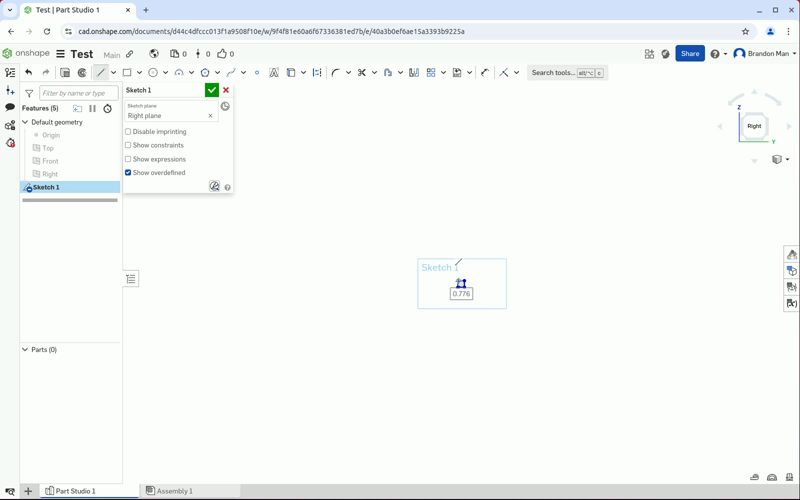
scroll(-6)
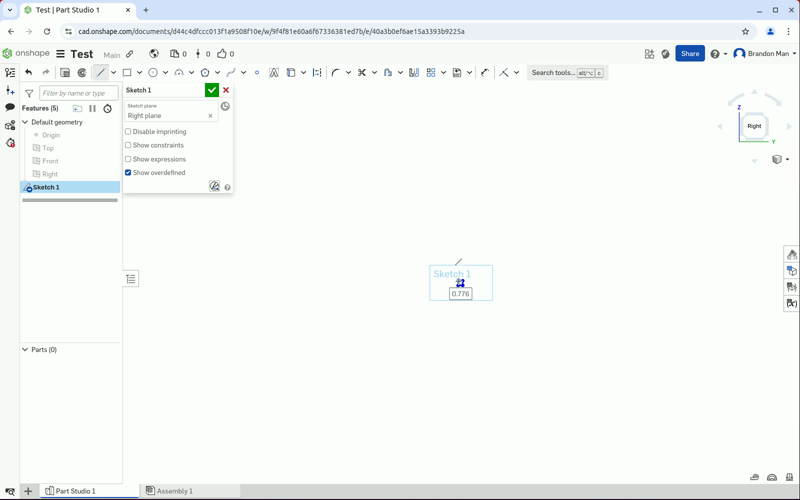
key_up(shift)
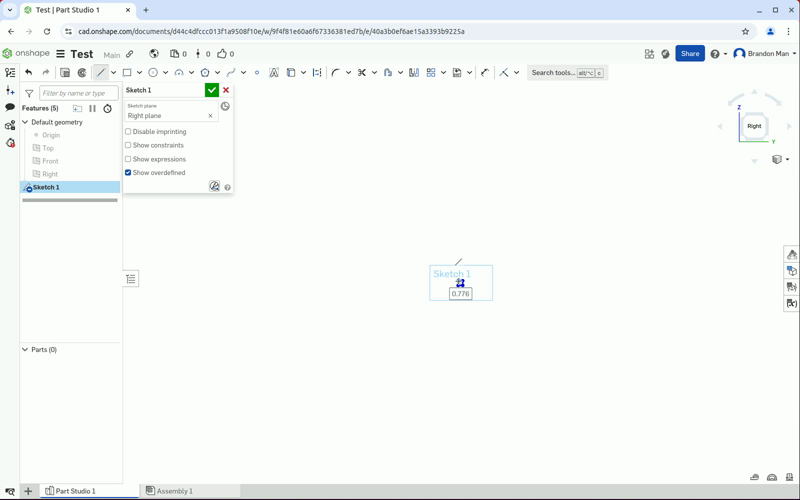
mouse_move(488, 280)
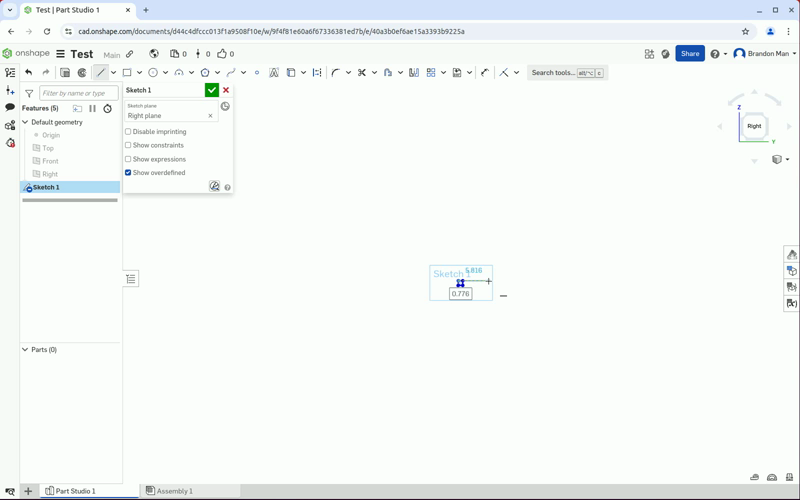
key_down(shift)
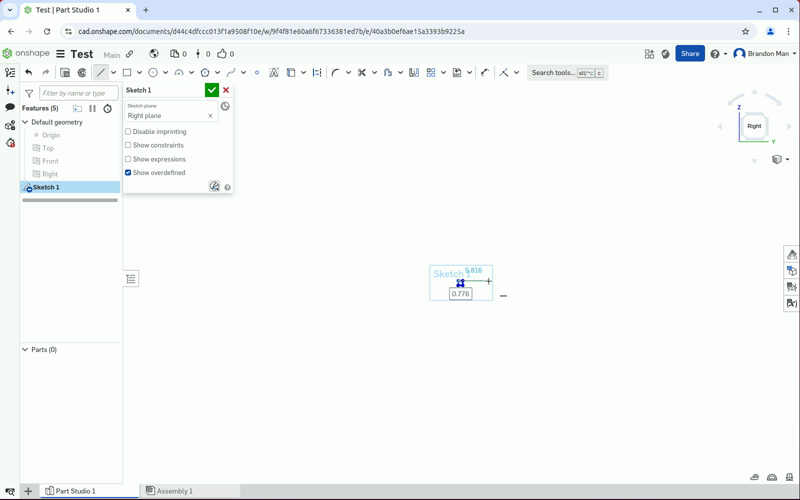
mouse_move(458, 285)
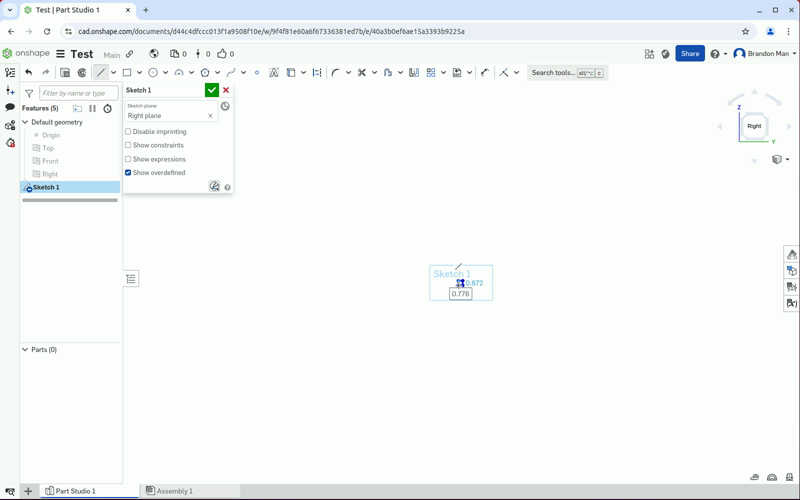
scroll(6)
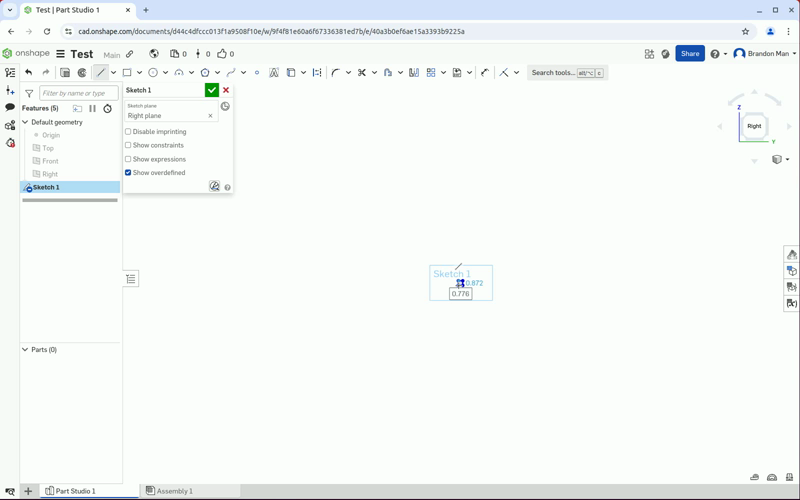
scroll(6)
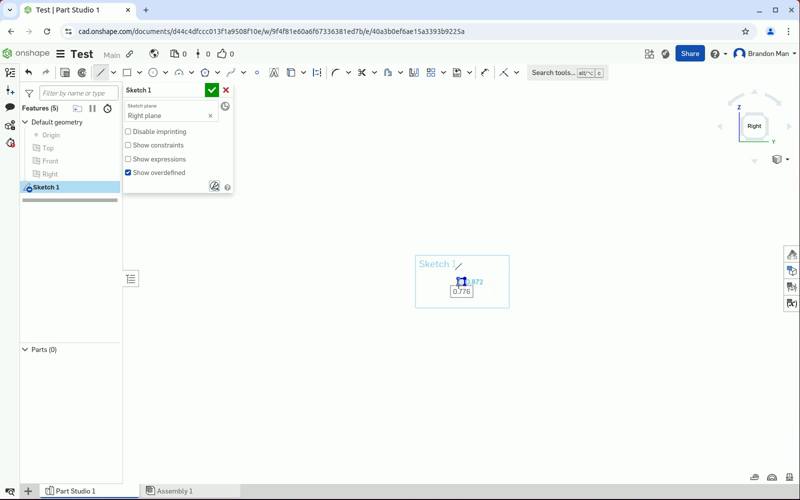
scroll(6)
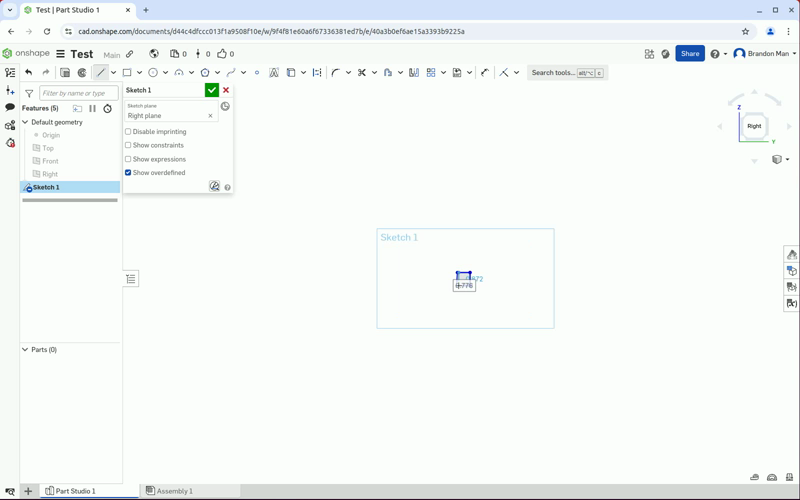
scroll(6)
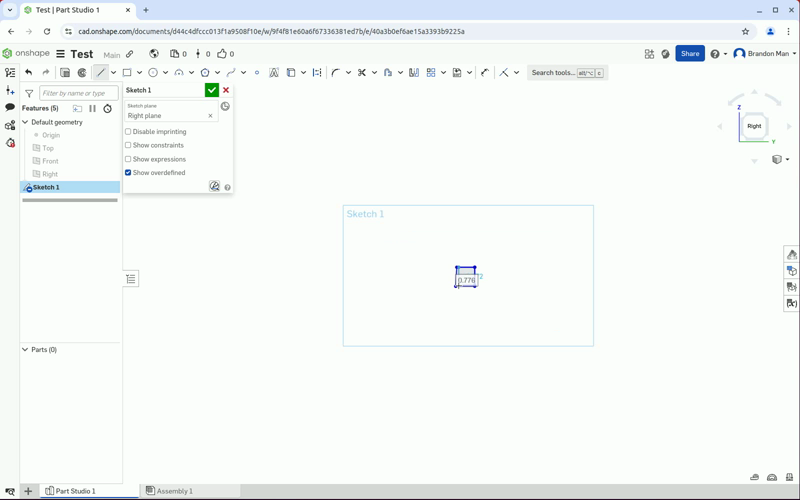
scroll(6)
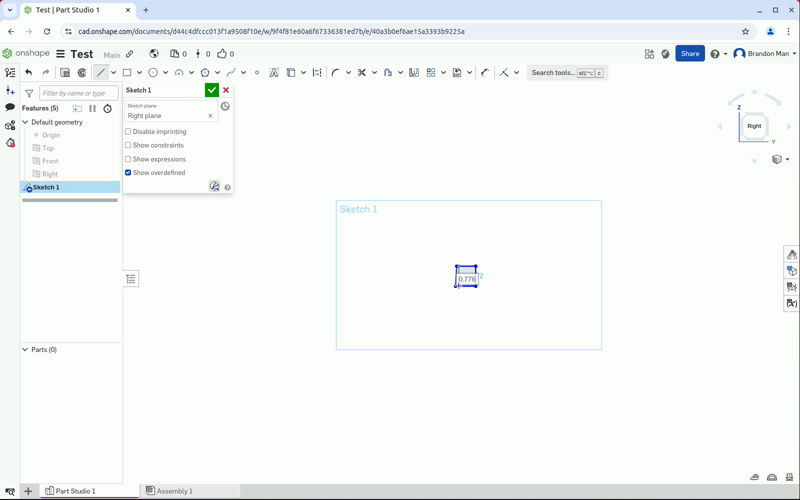
scroll(6)
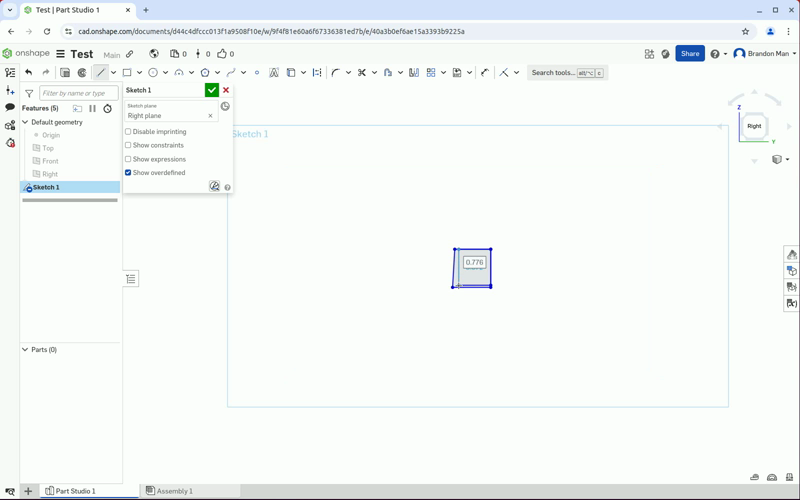
scroll(6)
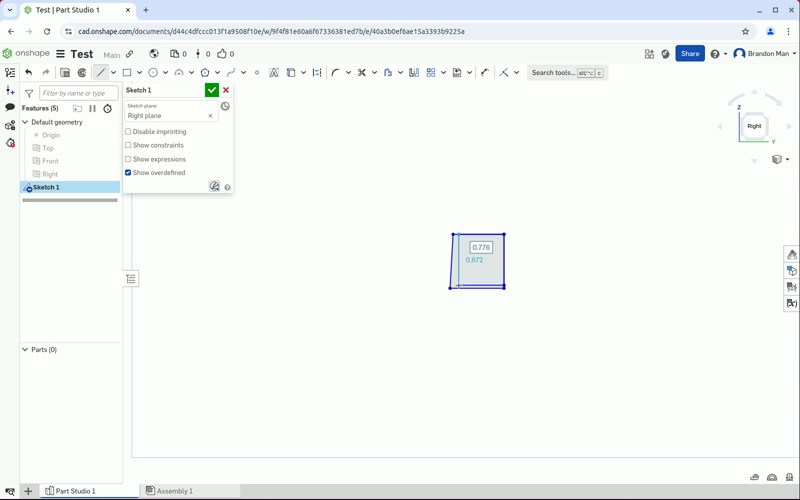
key_up(shift)
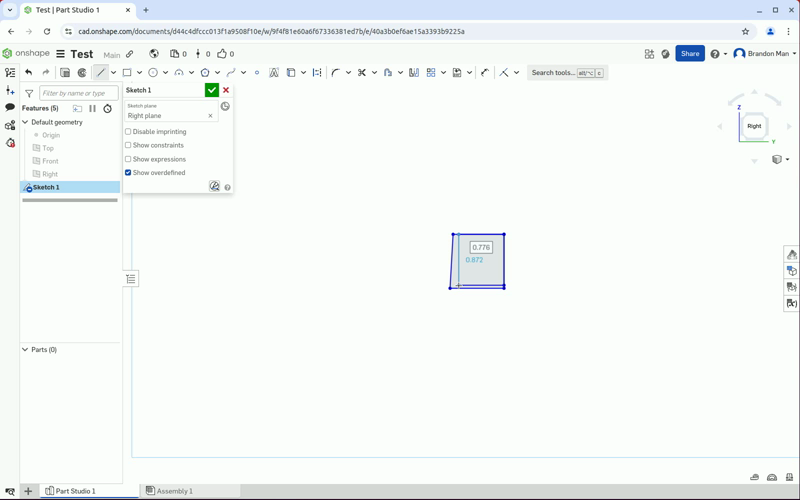
click(458, 285)
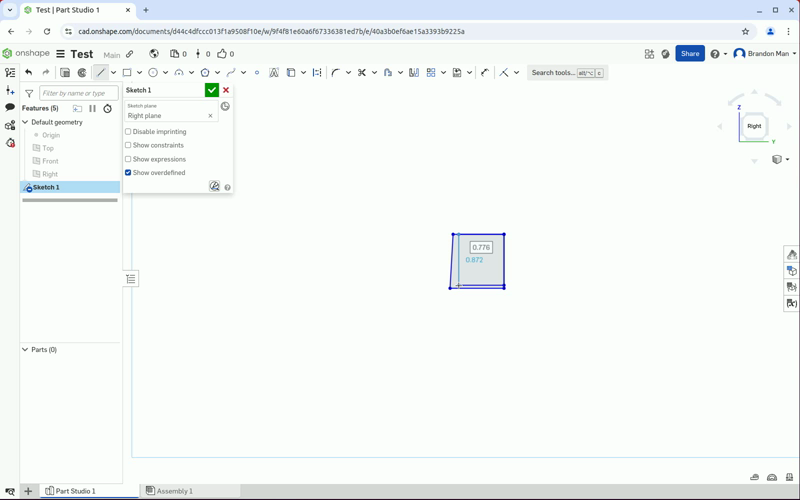
scroll(-6)
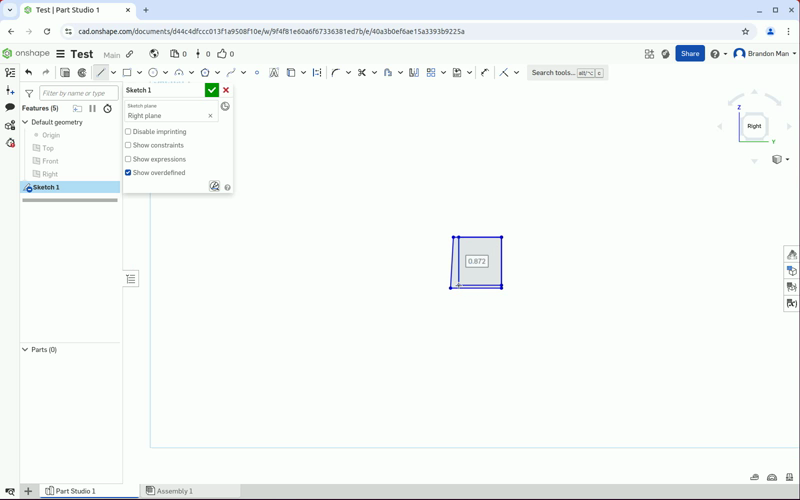
scroll(-6)
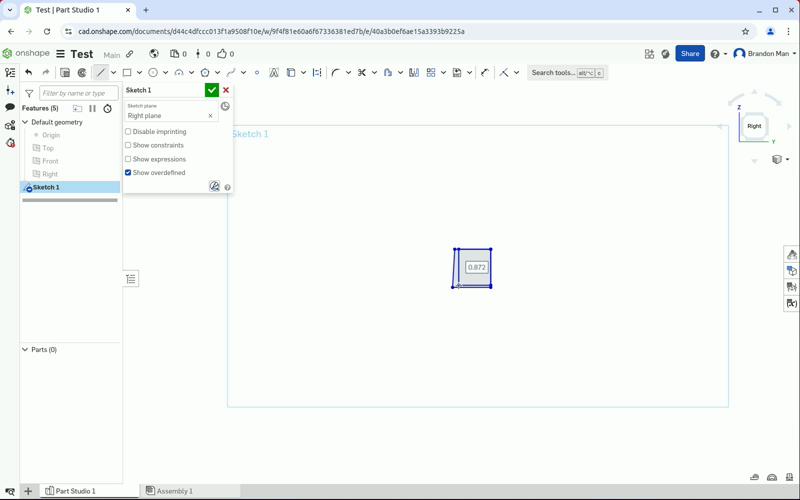
scroll(-6)
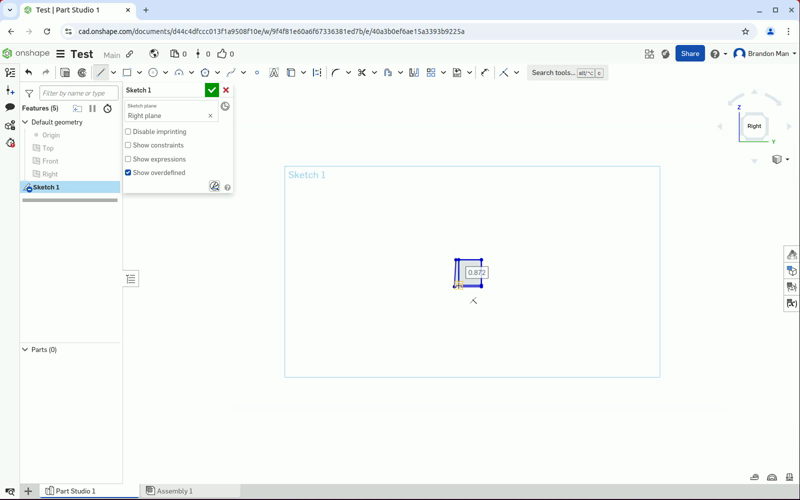
scroll(-6)
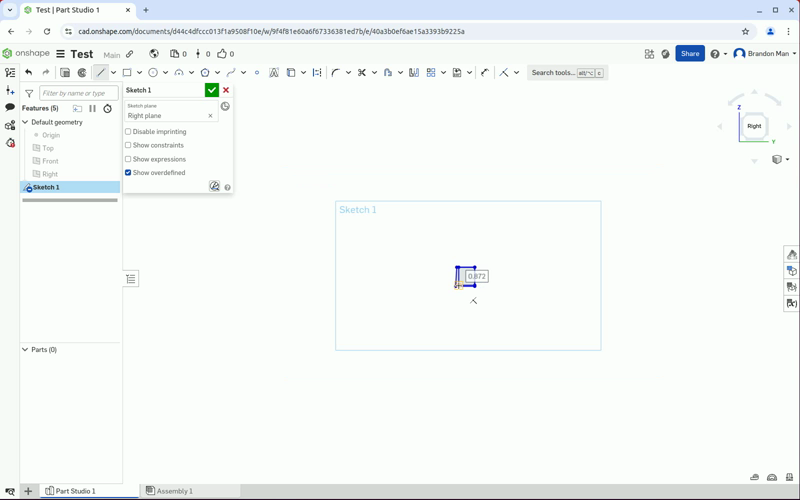
scroll(-6)
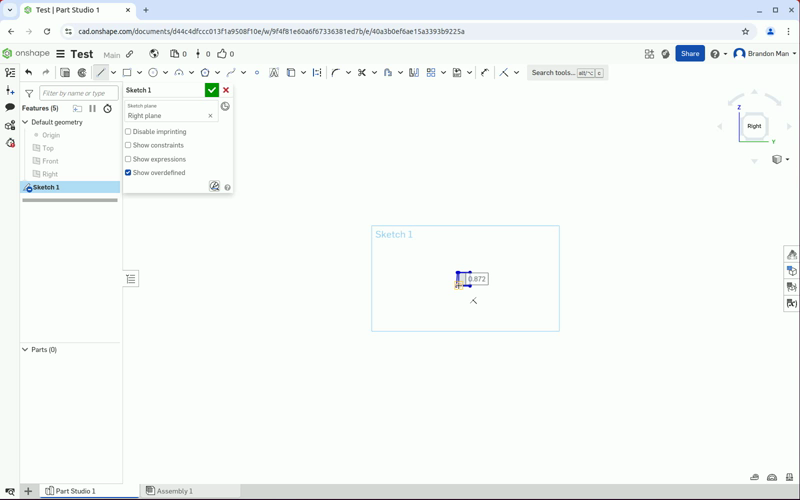
scroll(-6)
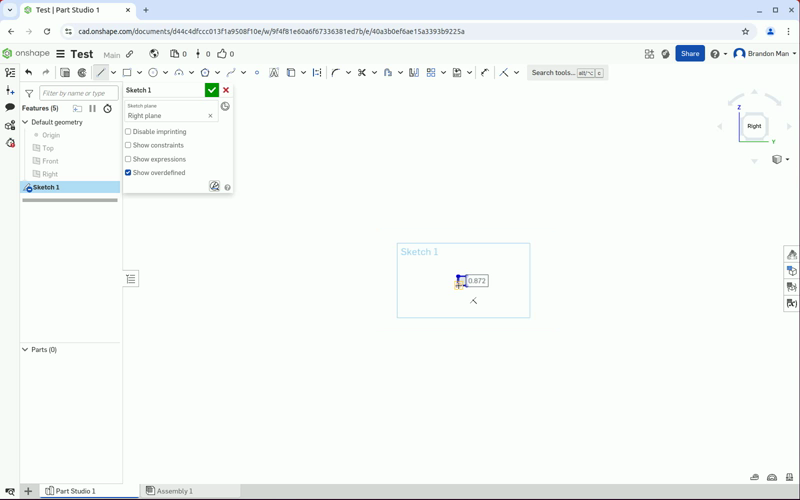
scroll(-6)
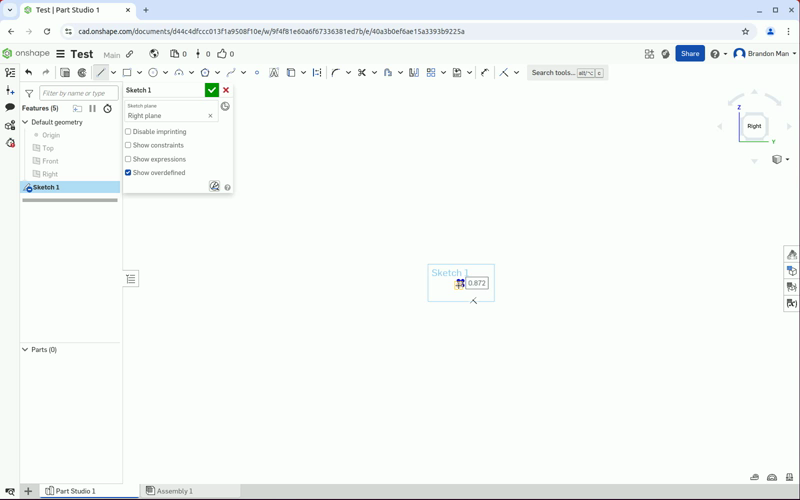
key(esc)
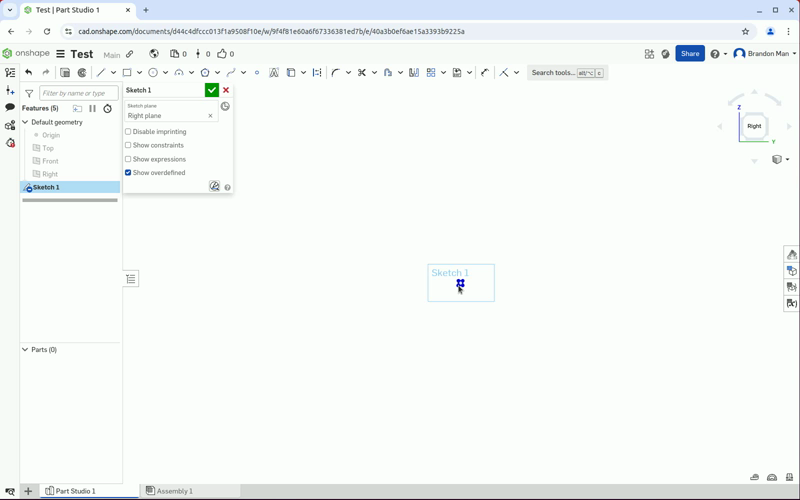
mouse_move(461, 285)
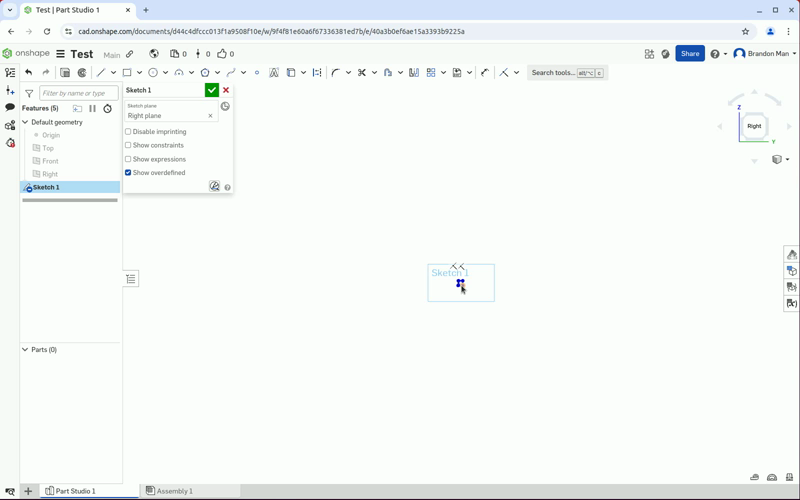
scroll(6)
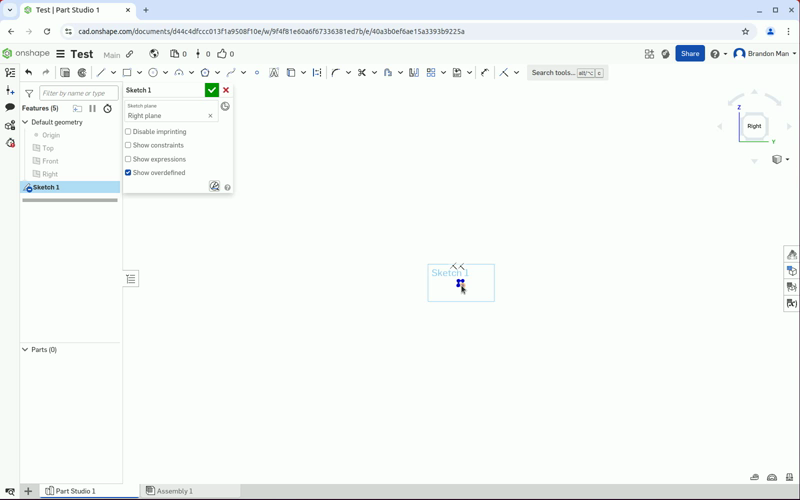
scroll(6)
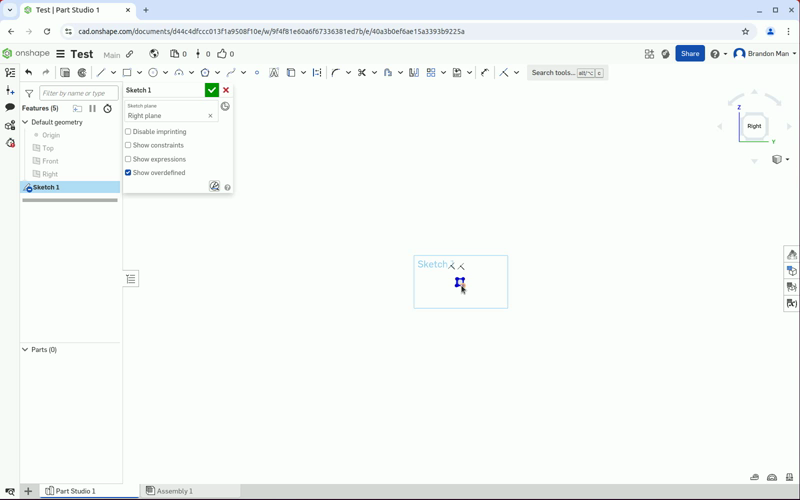
scroll(6)
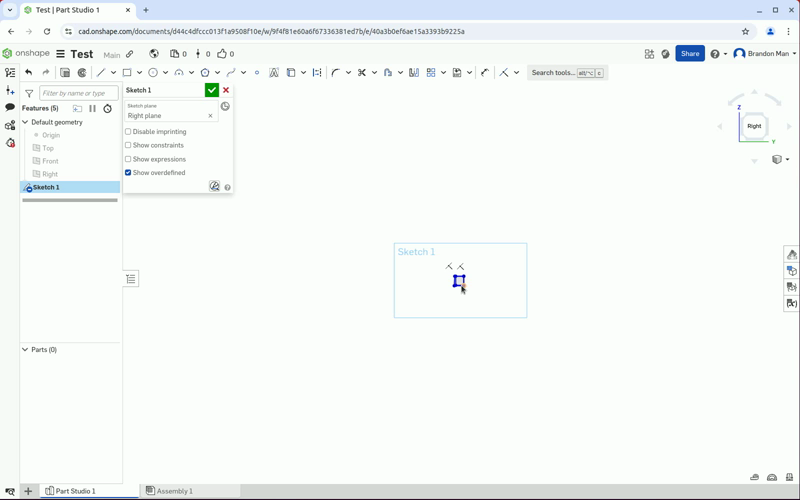
scroll(6)
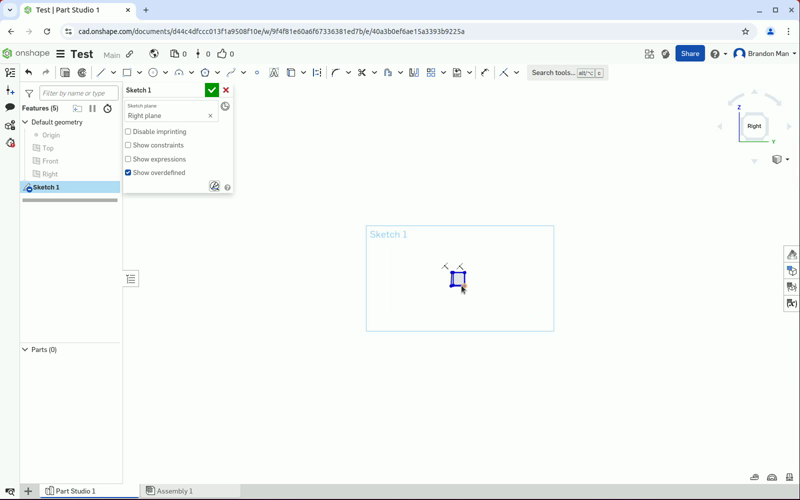
scroll(6)
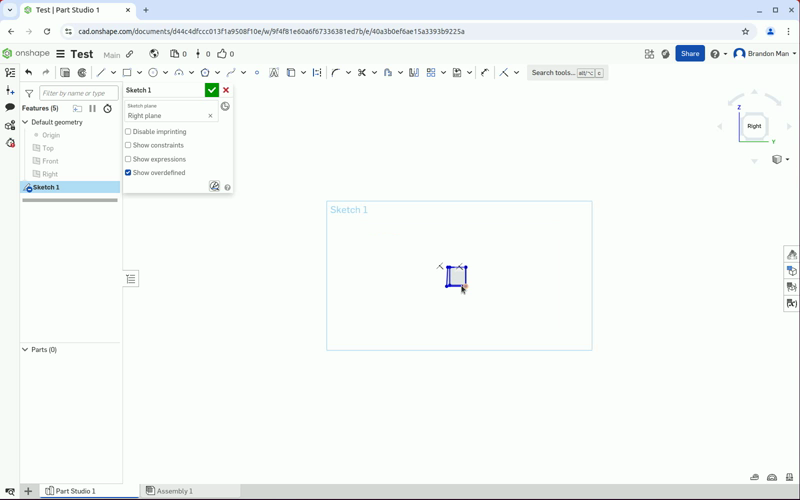
scroll(6)
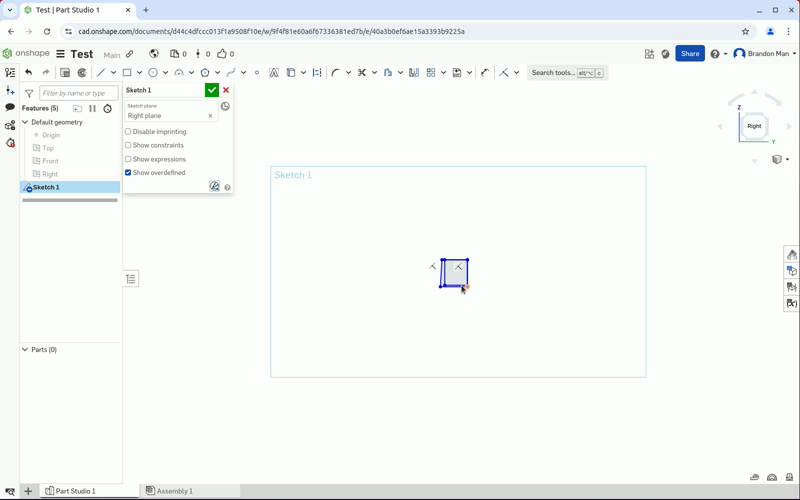
scroll(6)
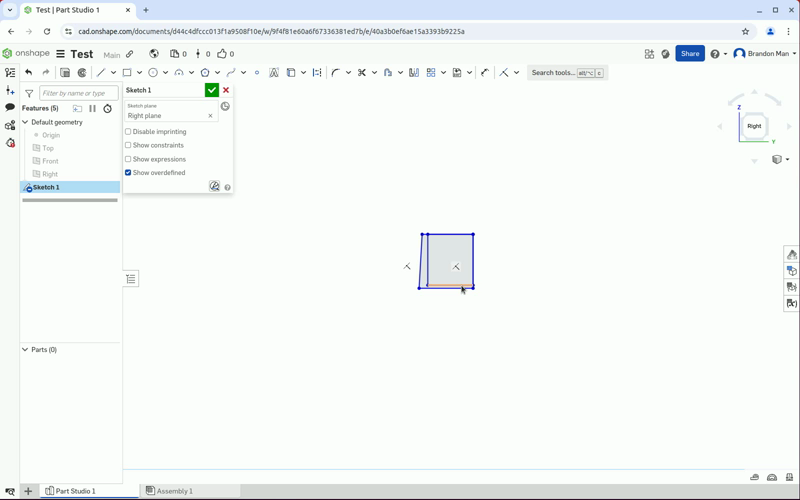
click(461, 285)
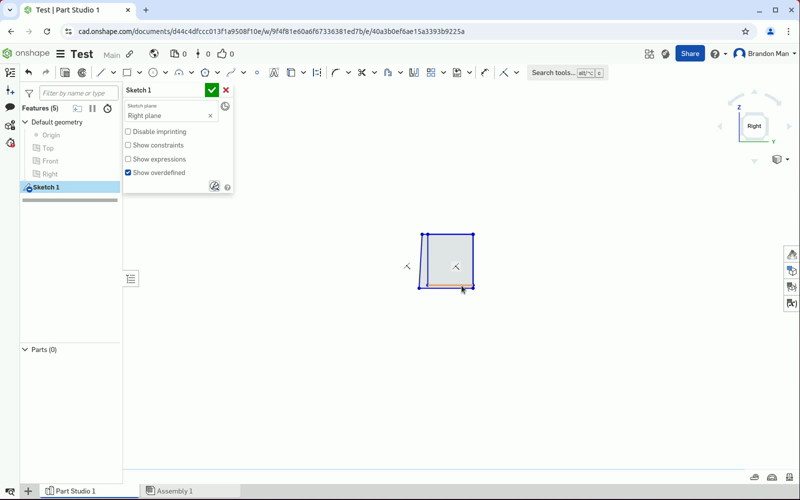
scroll(-6)
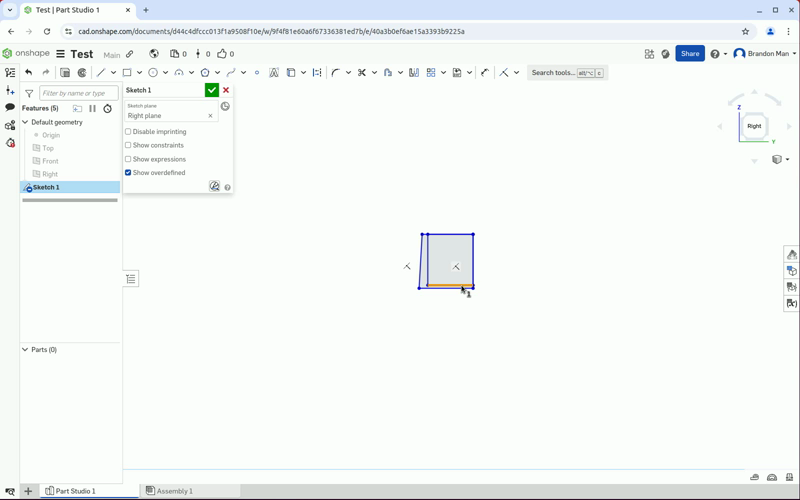
scroll(-6)
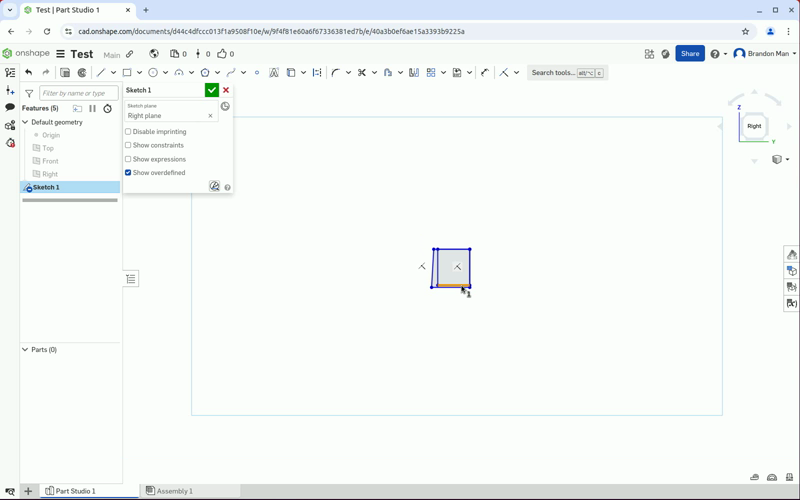
scroll(-6)
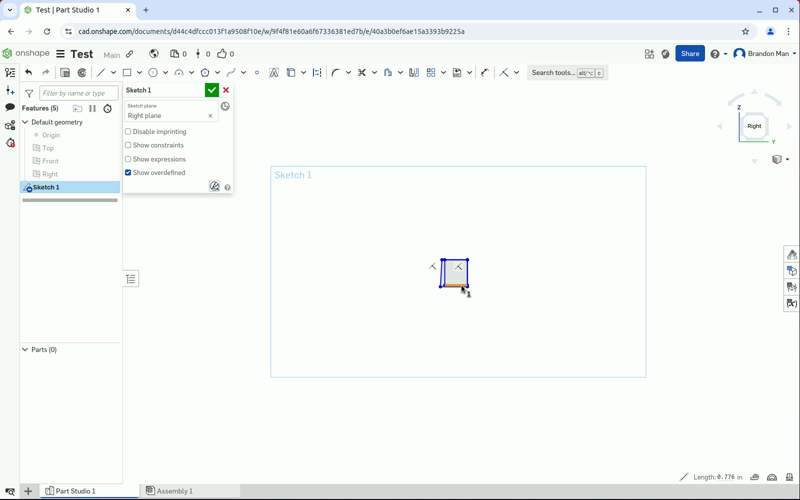
scroll(-6)
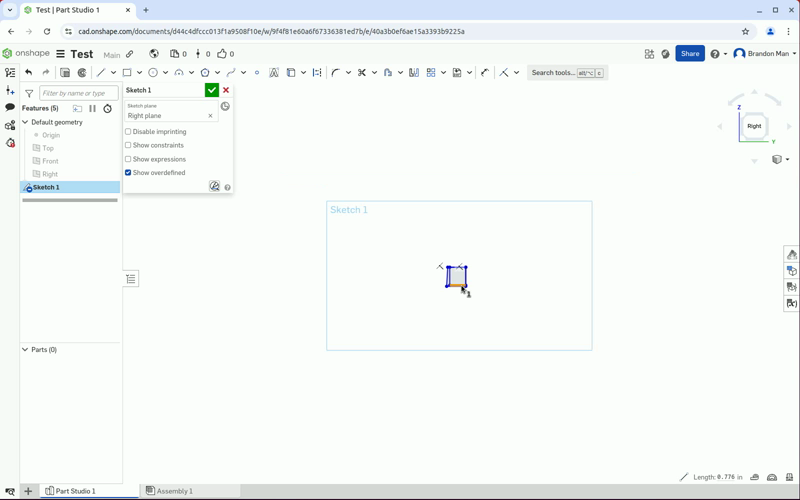
scroll(-6)
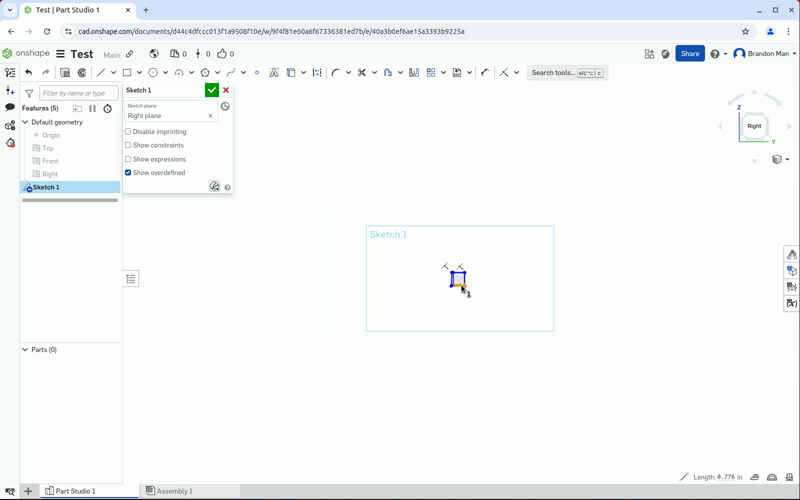
scroll(-6)
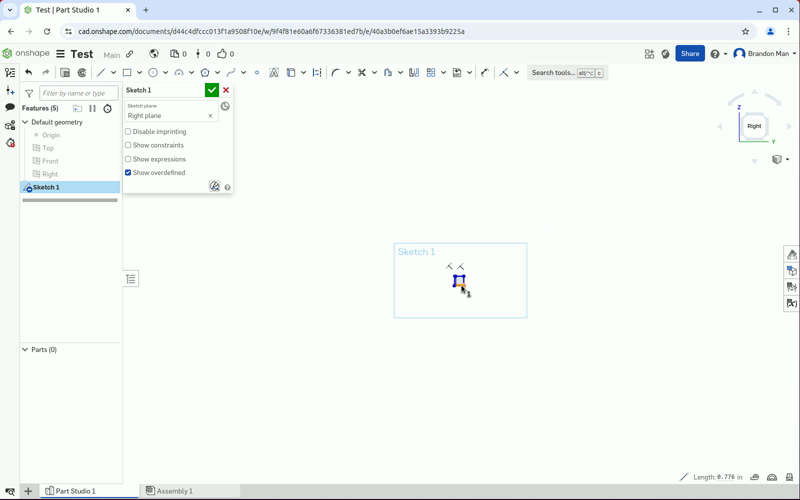
scroll(-6)
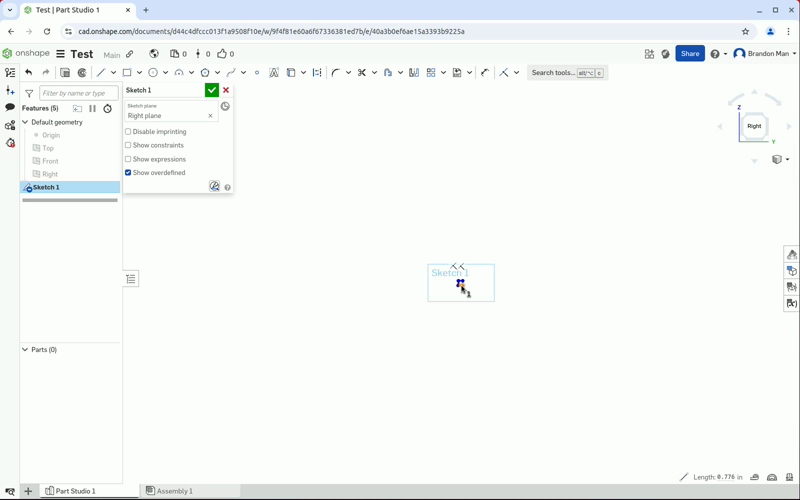
mouse_move(73, 352)
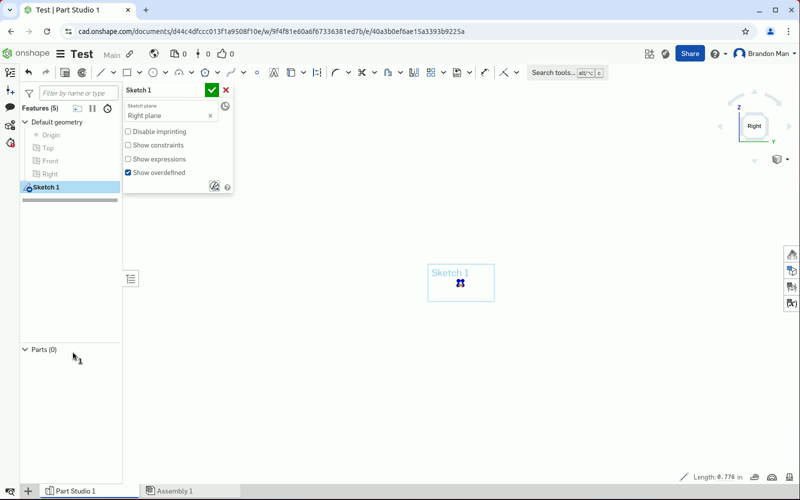
key(shift+y)
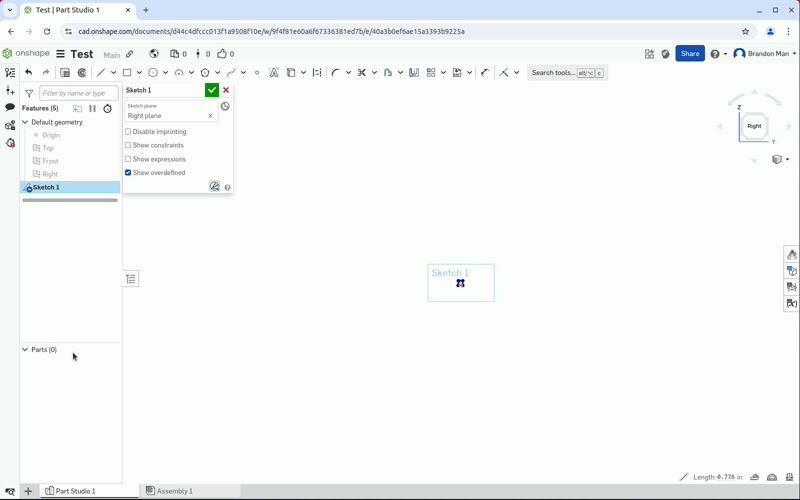
key(shift+e)
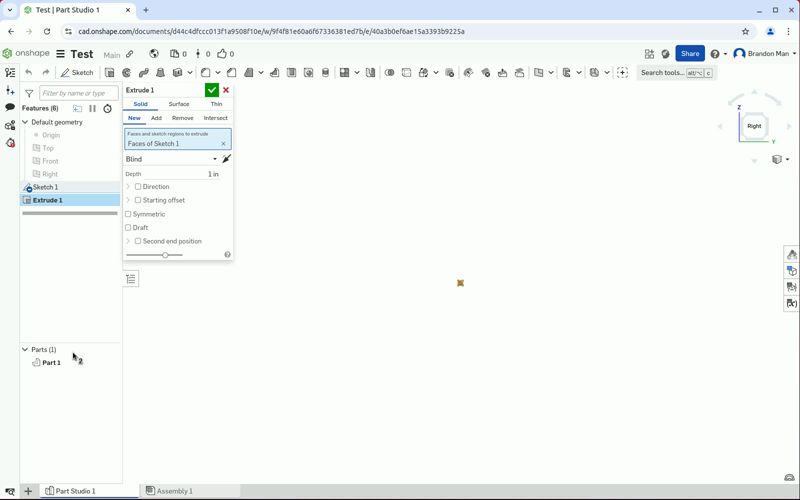
mouse_move(143, 106)
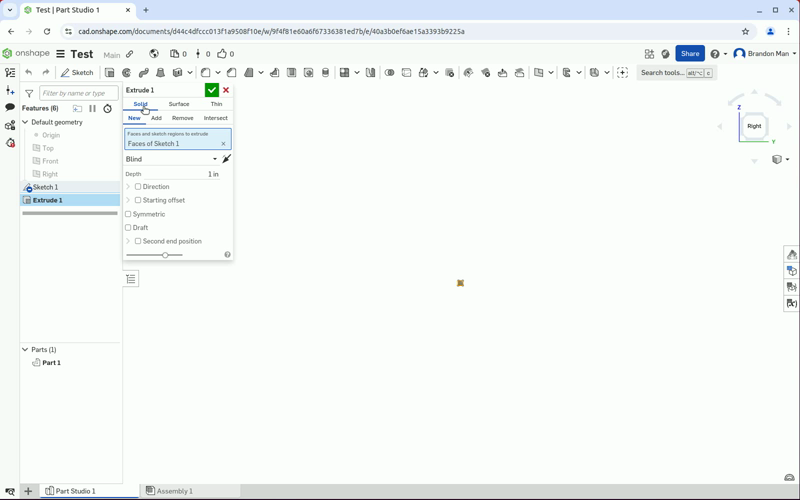
click(143, 106)
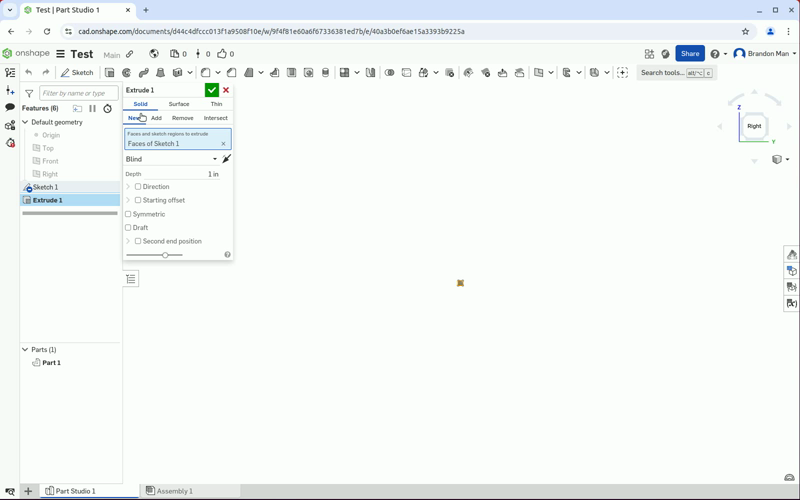
mouse_move(137, 120)
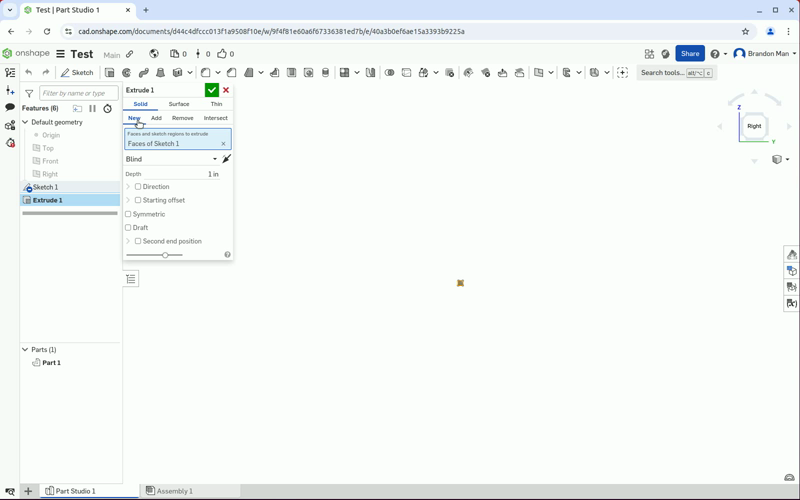
click(137, 120)
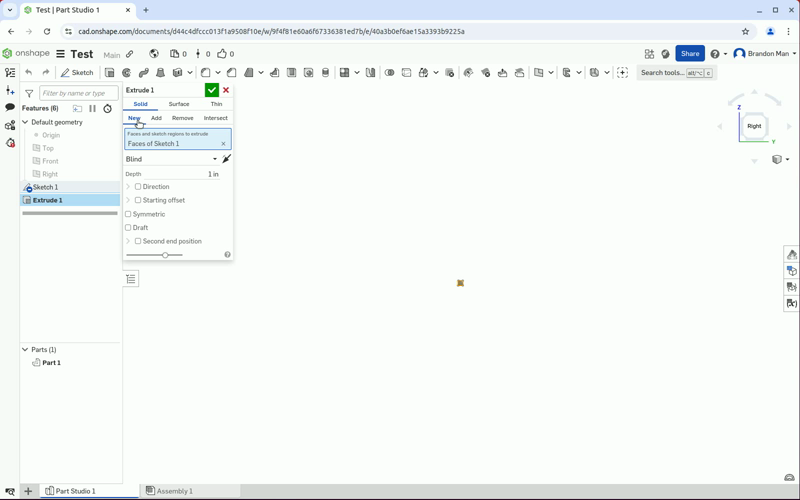
key(tab, 4)
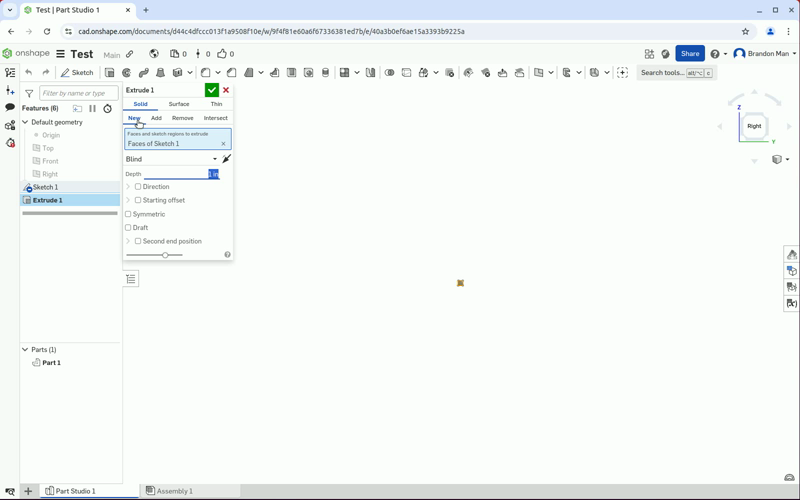
text(23.108)
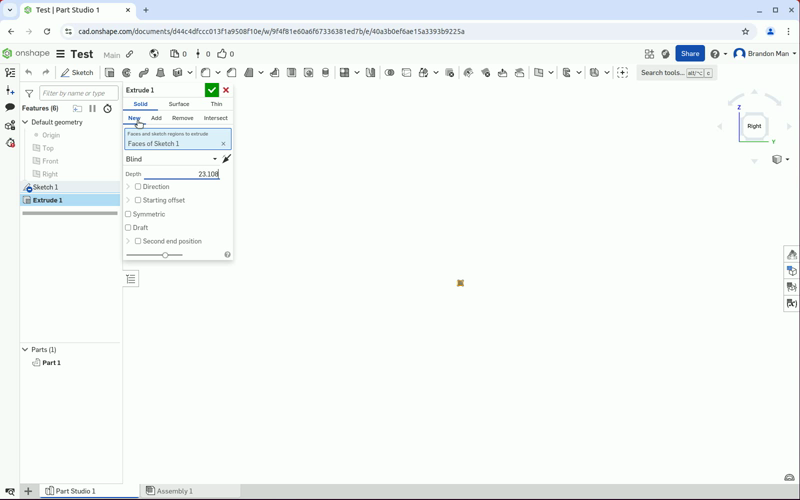
key(enter)
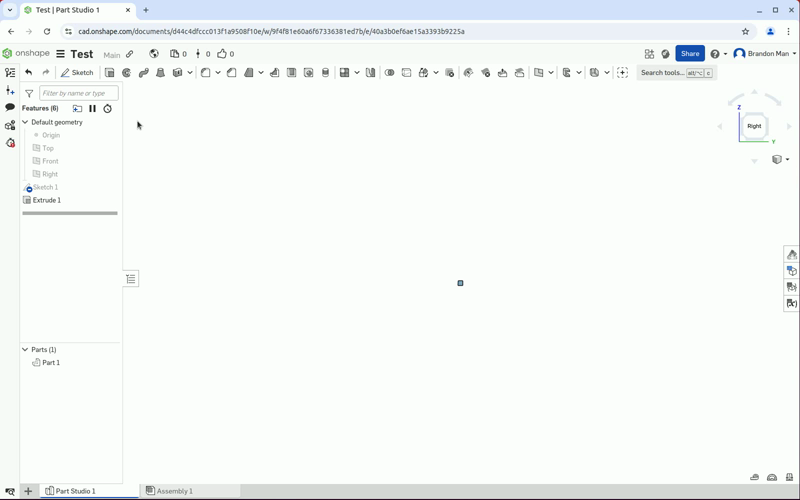
key(shift+h)
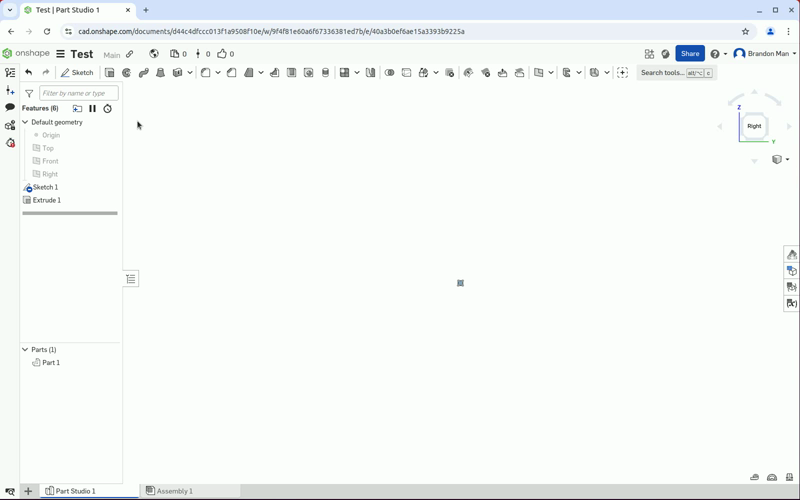
key(shift+h)
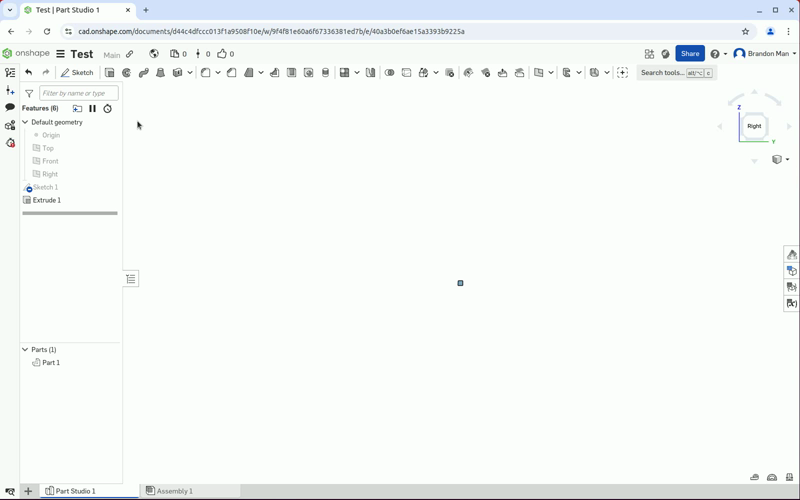
mouse_move(73, 189)
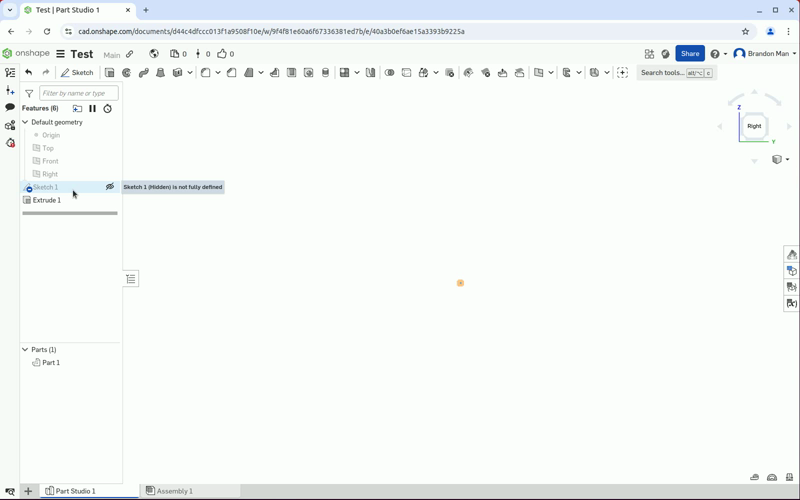
click(73, 189)
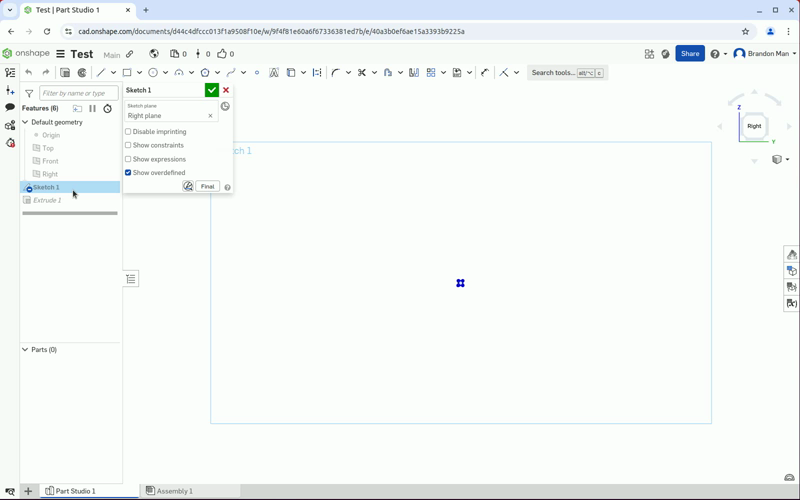
mouse_move(229, 92)
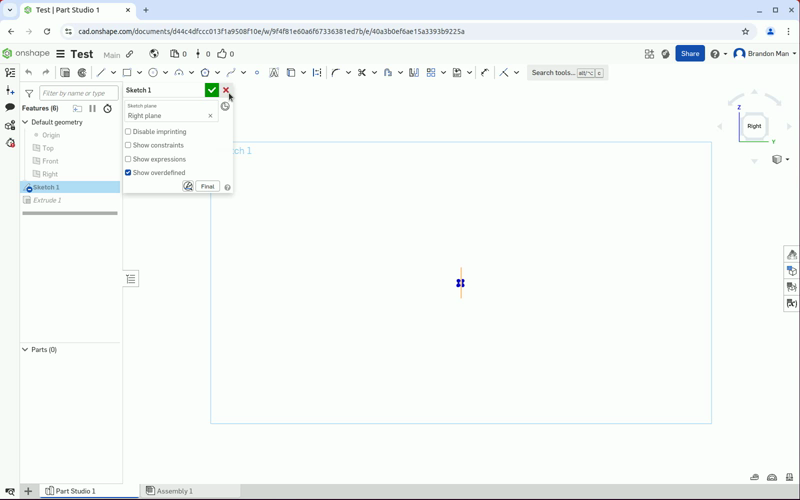
click(229, 92)
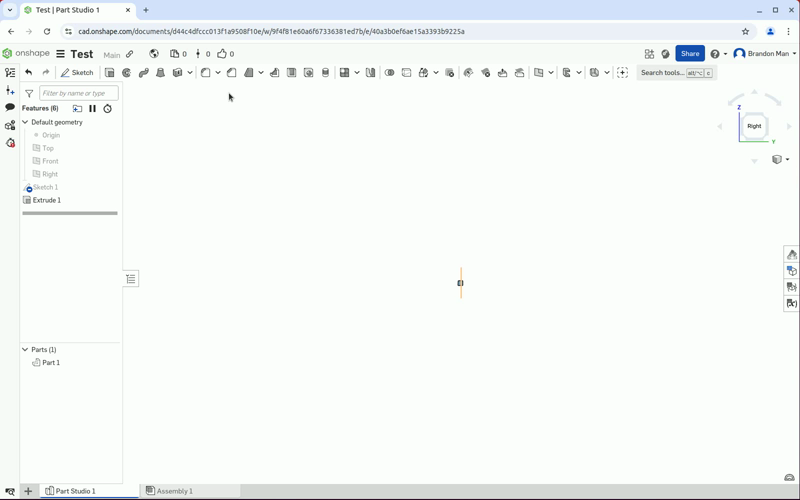
mouse_move(541, 75)
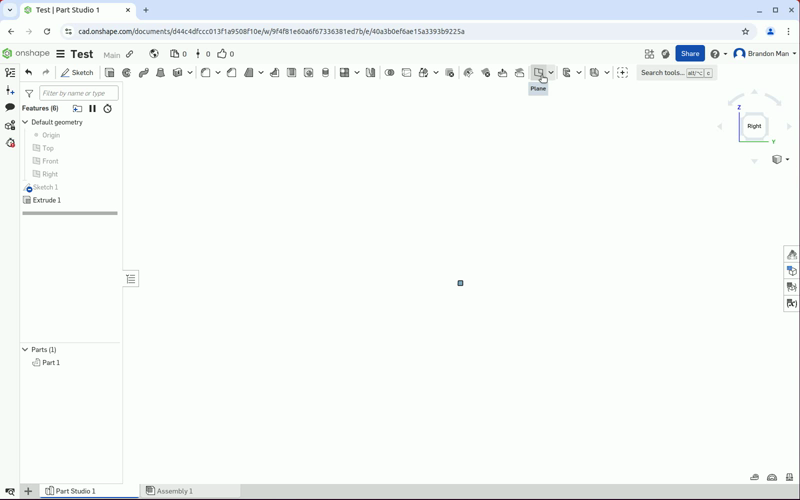
click(541, 75)
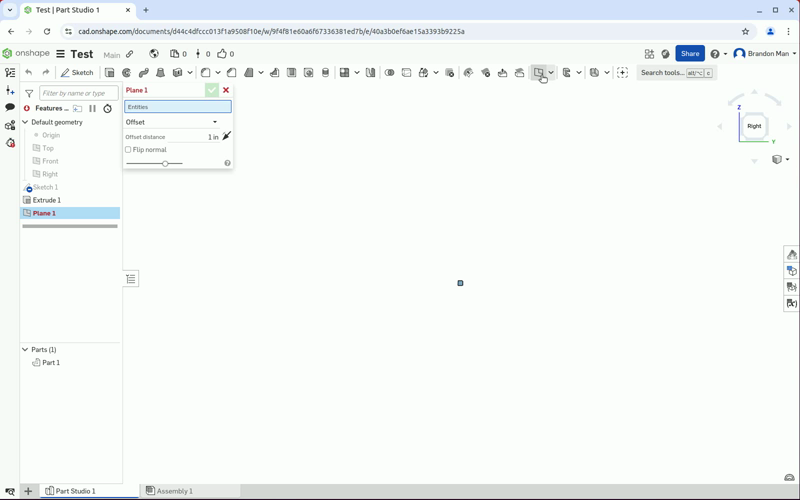
mouse_move(73, 176)
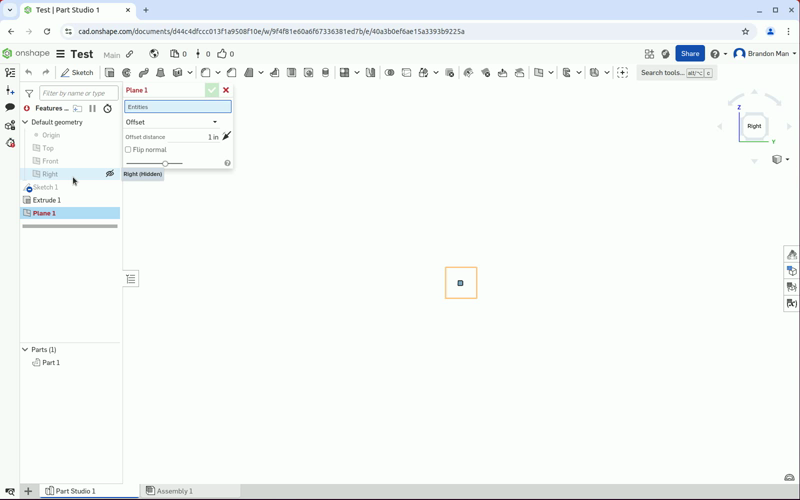
click(73, 176)
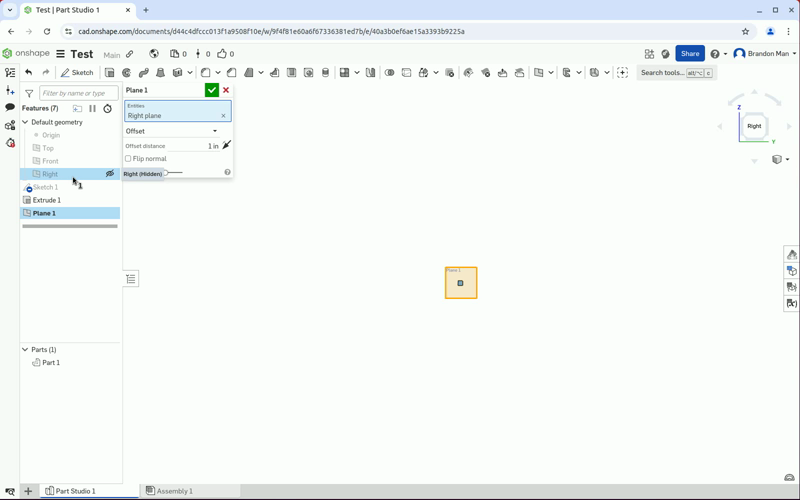
key(tab, 2)
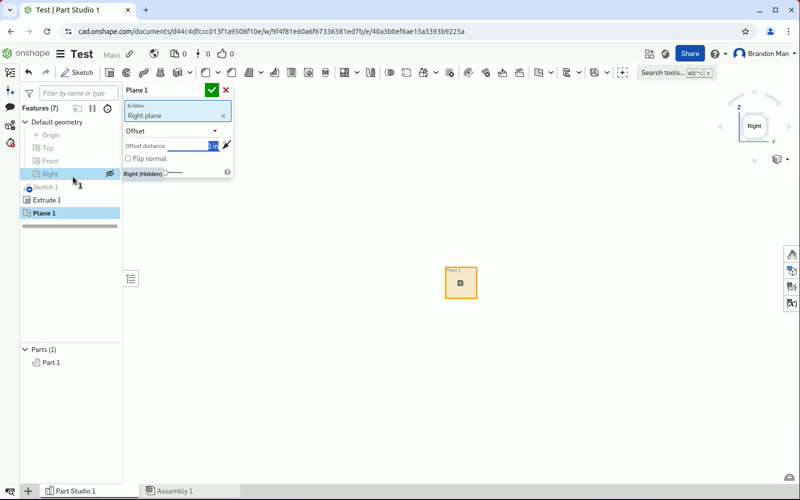
text(23.108)
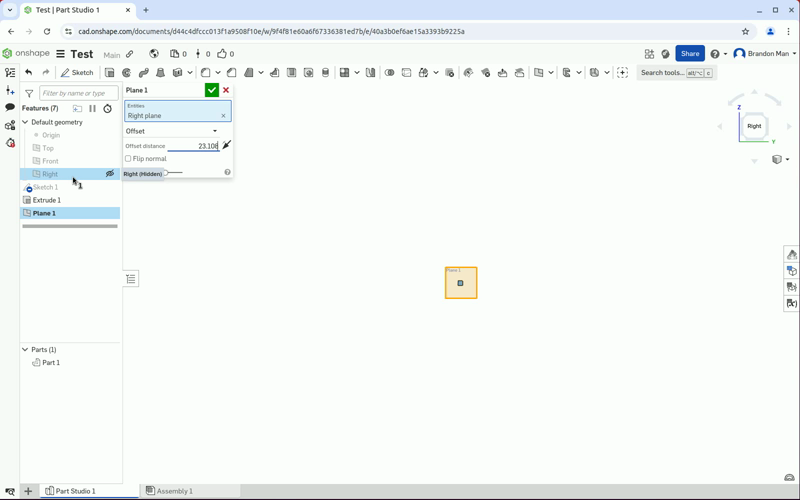
key(enter, 2)
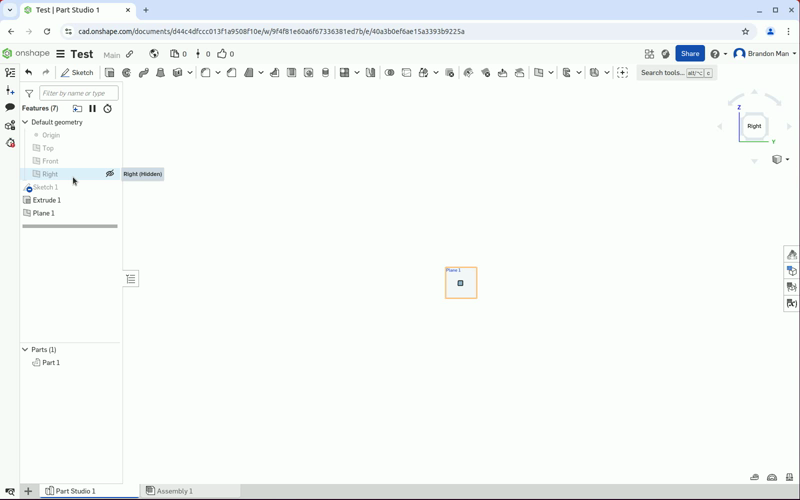
key(shift+s)
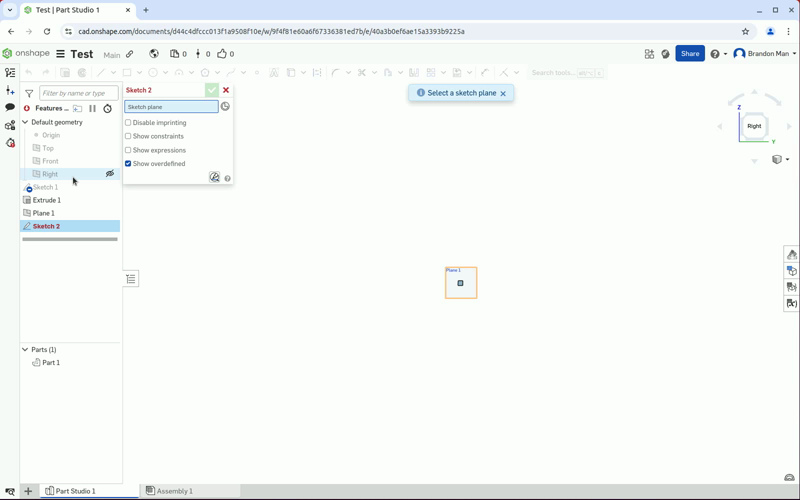
mouse_move(73, 215)
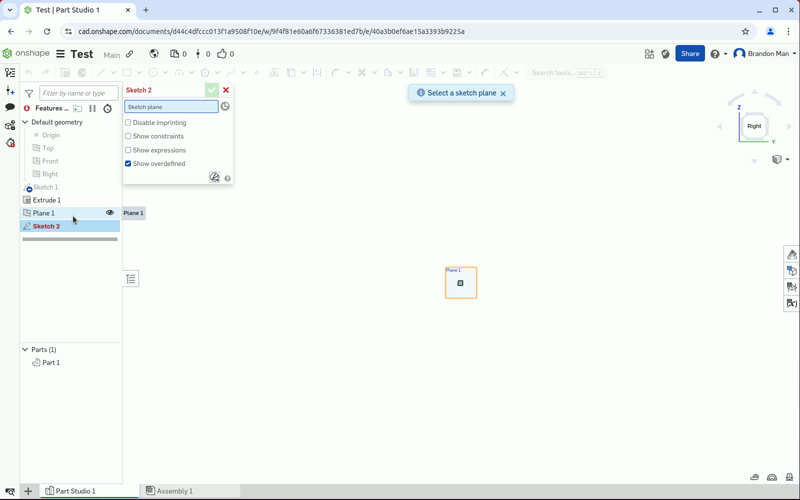
click(73, 215)
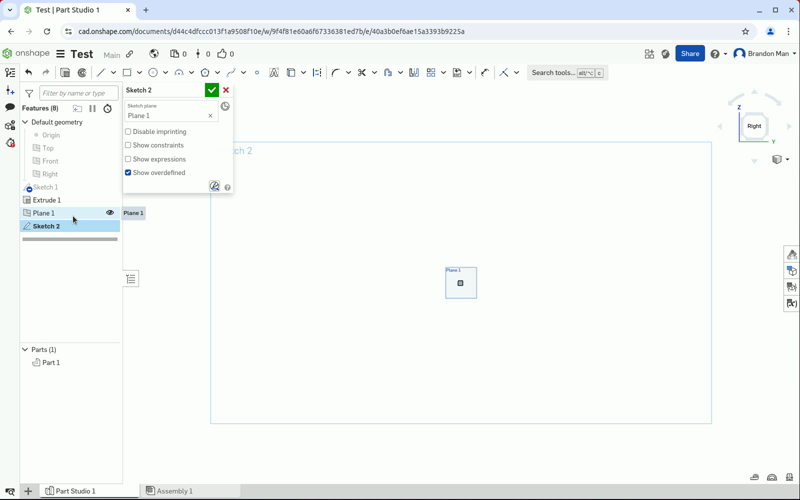
mouse_move(73, 352)
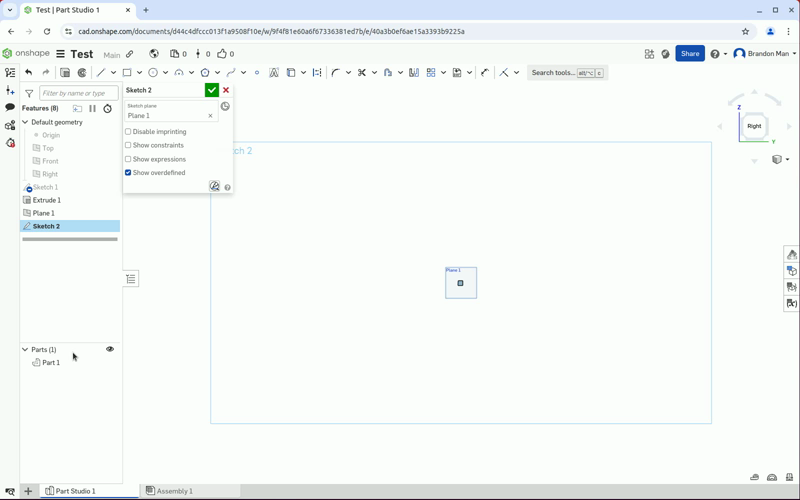
key(y)
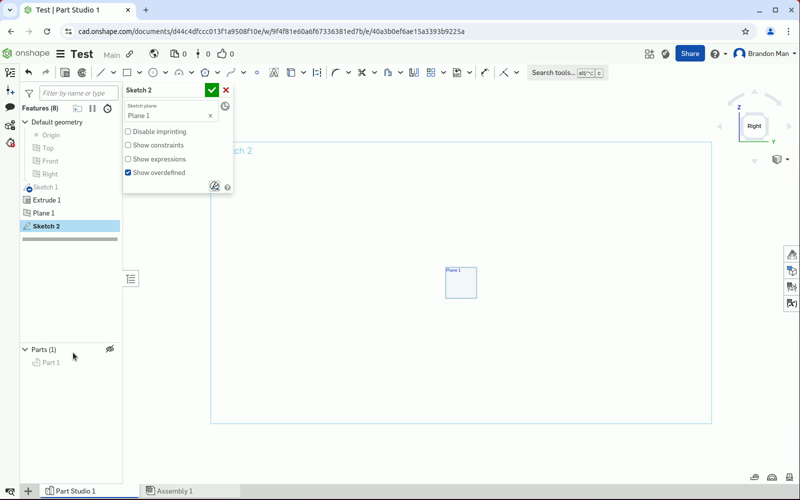
key(l)
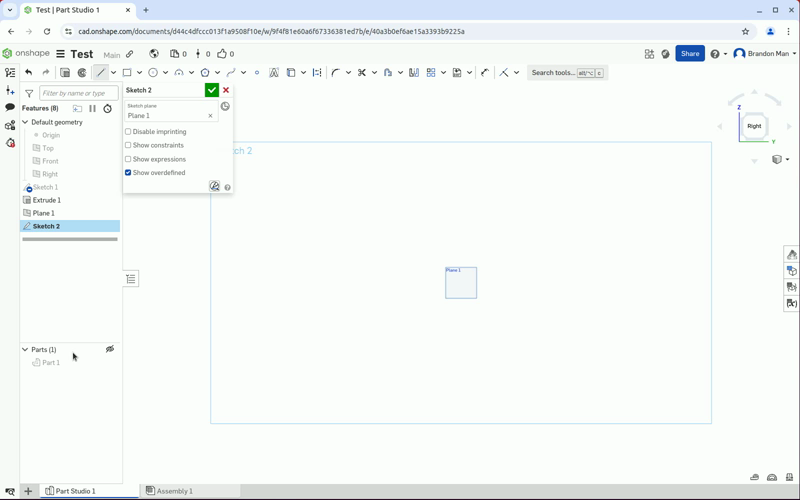
key_down(shift)
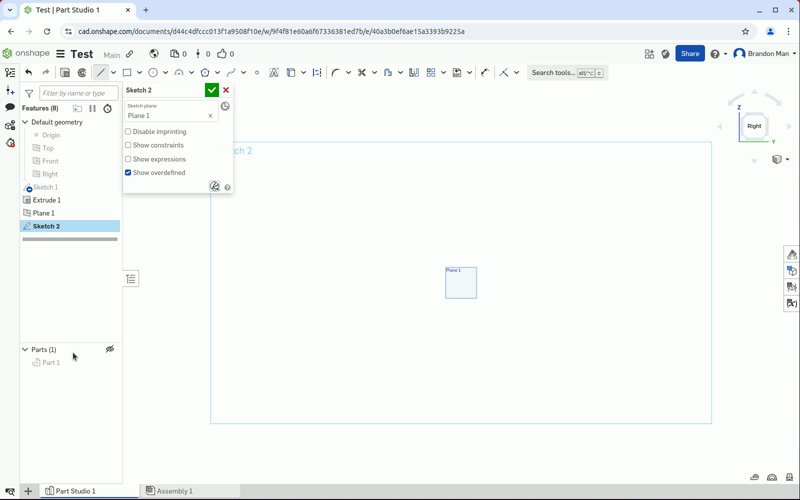
mouse_move(458, 285)
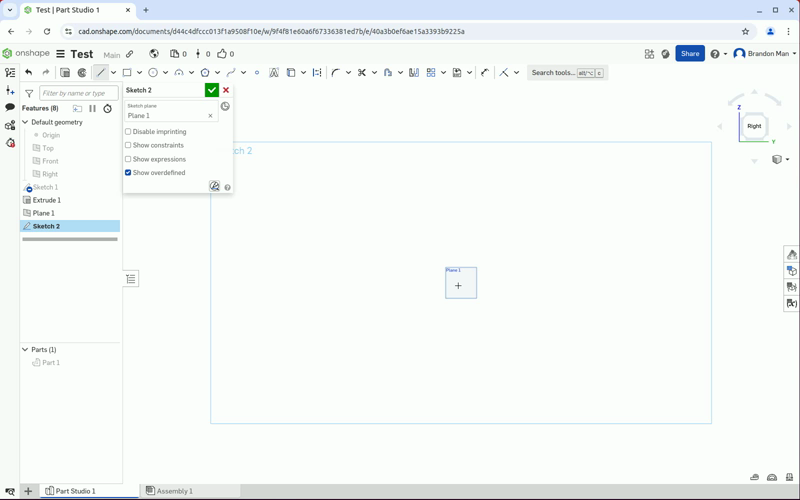
click(458, 285)
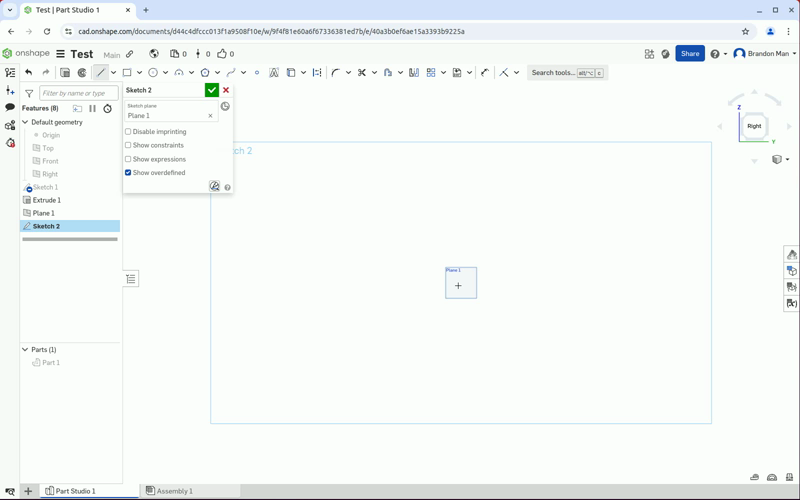
key_up(shift)
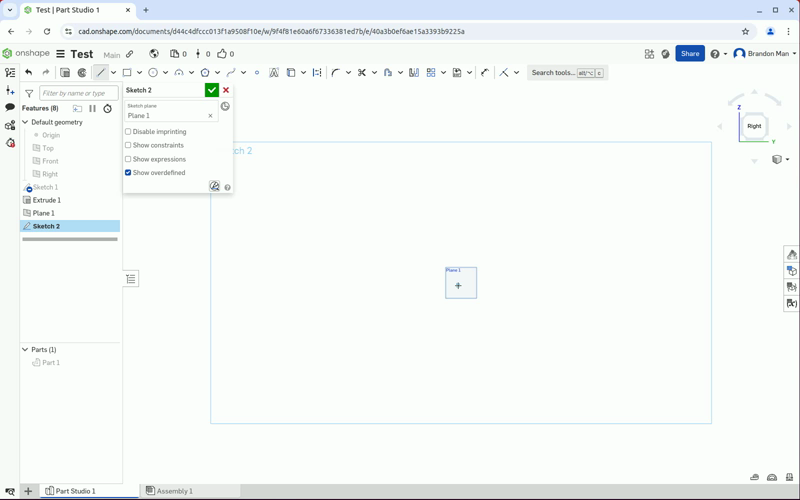
key_down(shift)
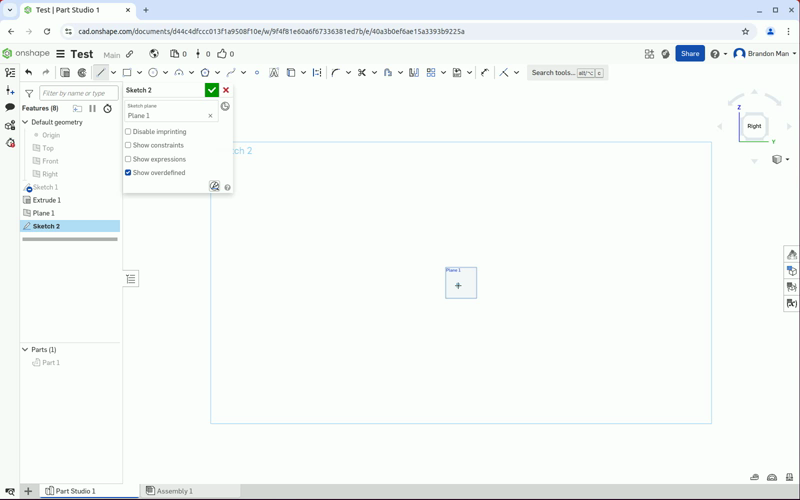
mouse_move(488, 285)
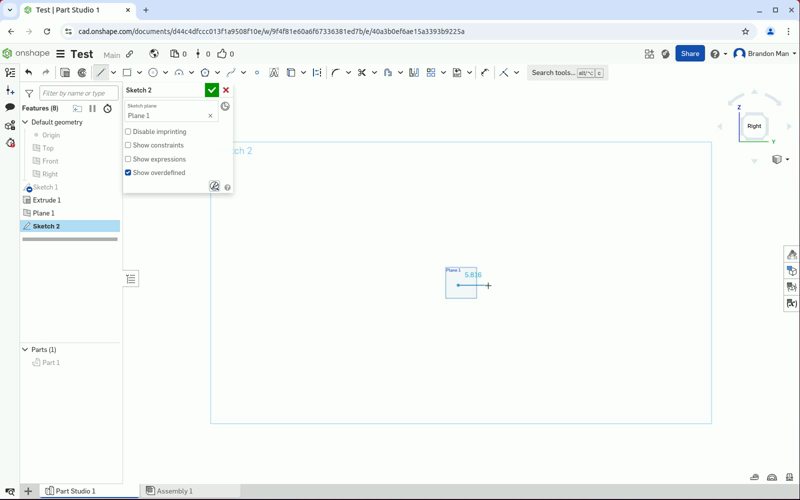
mouse_move(462, 285)
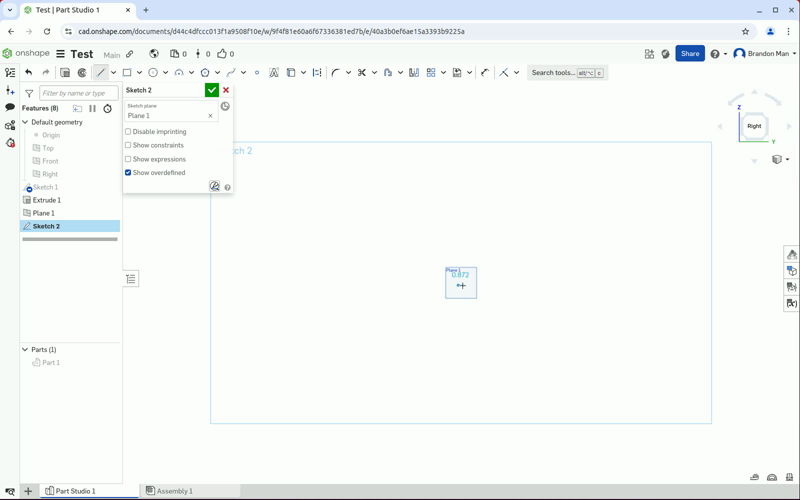
scroll(6)
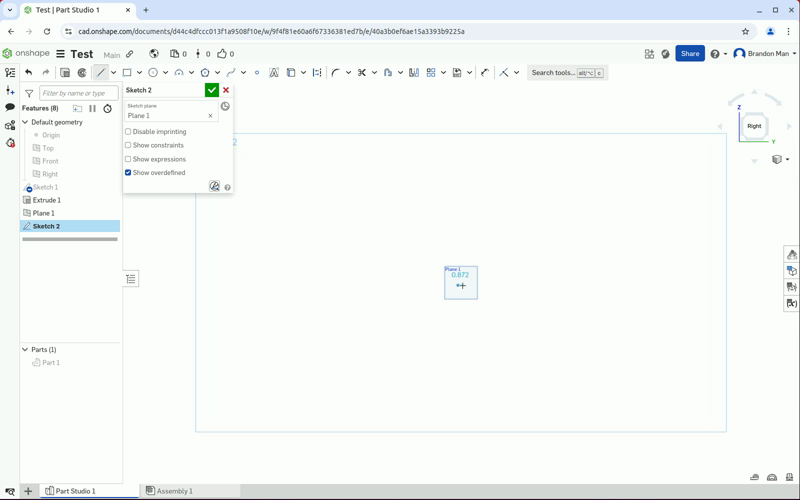
scroll(6)
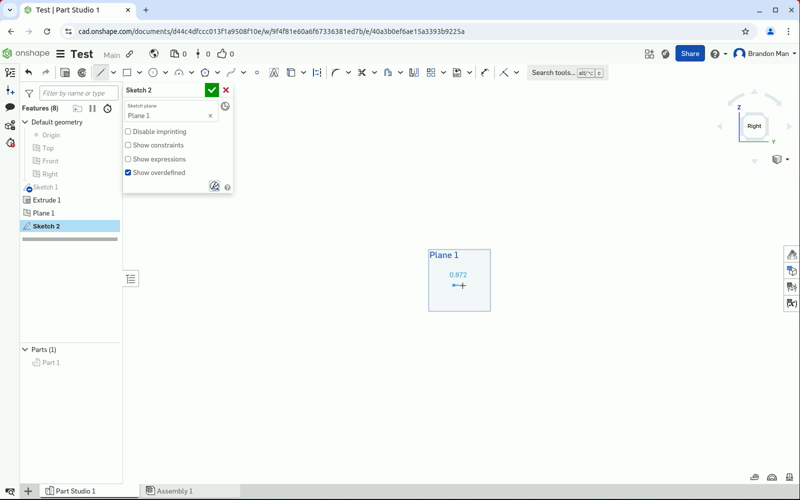
scroll(6)
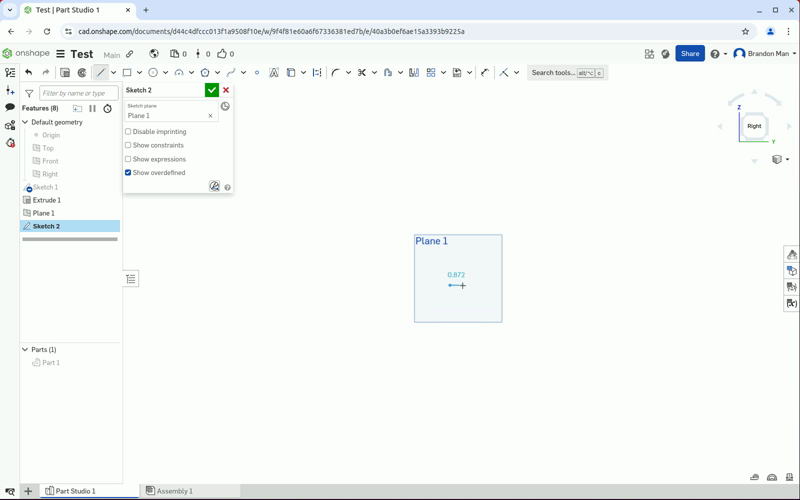
scroll(6)
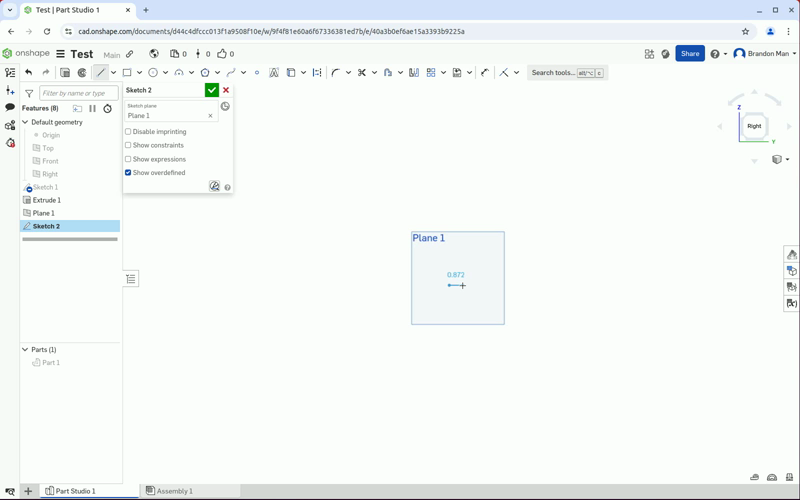
scroll(6)
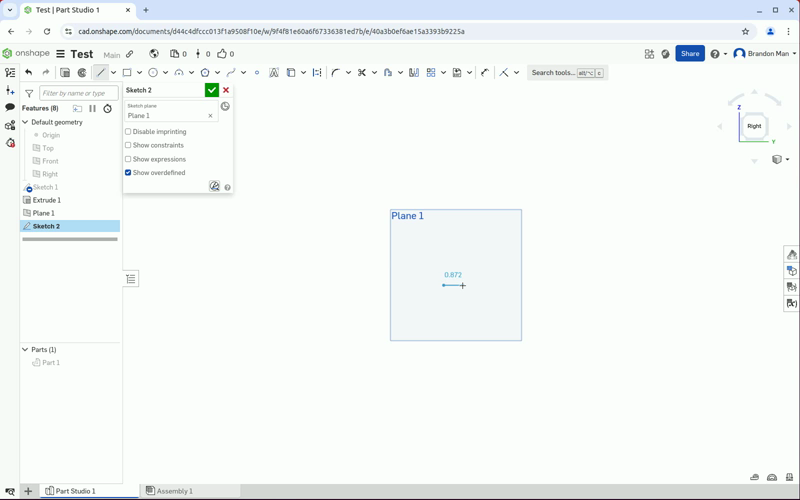
scroll(6)
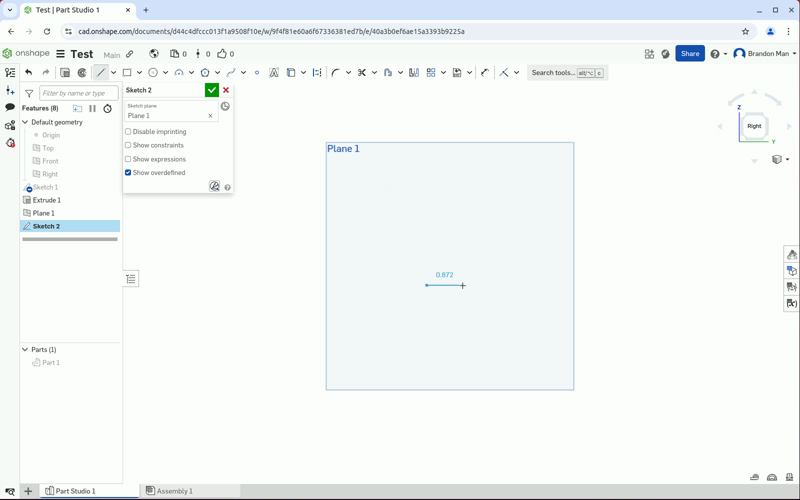
scroll(6)
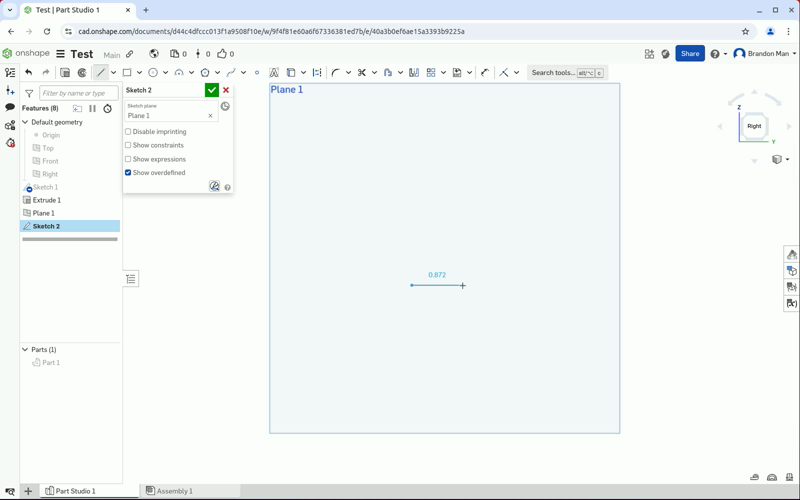
click(462, 285)
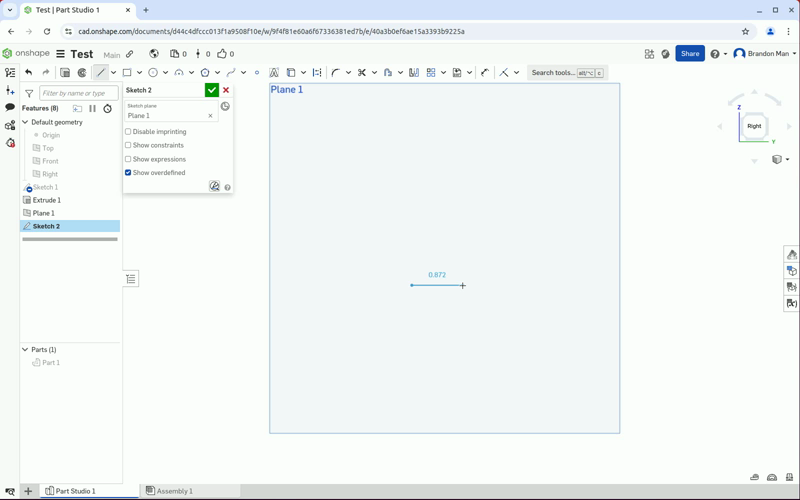
scroll(-6)
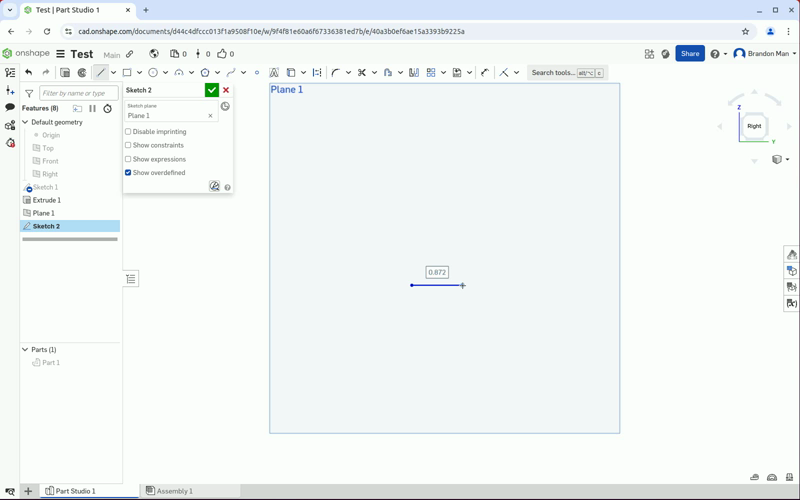
scroll(-6)
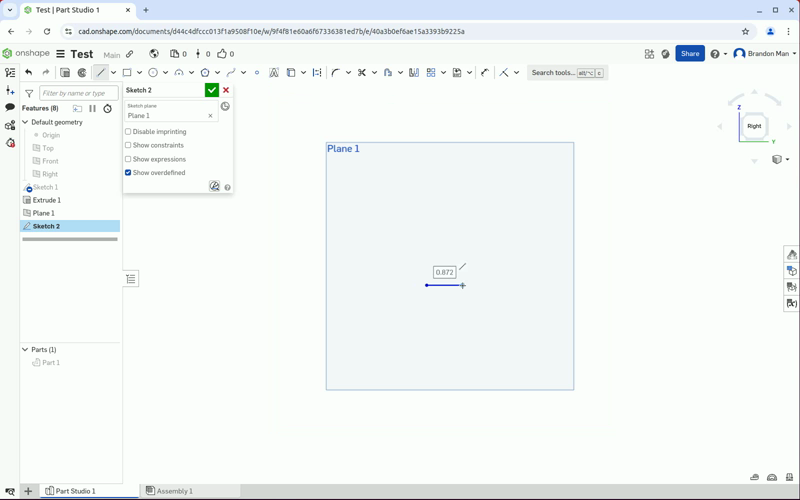
scroll(-6)
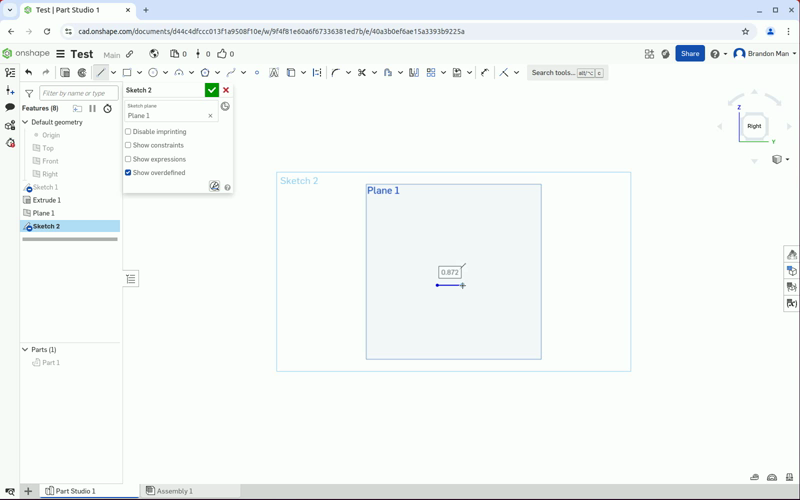
scroll(-6)
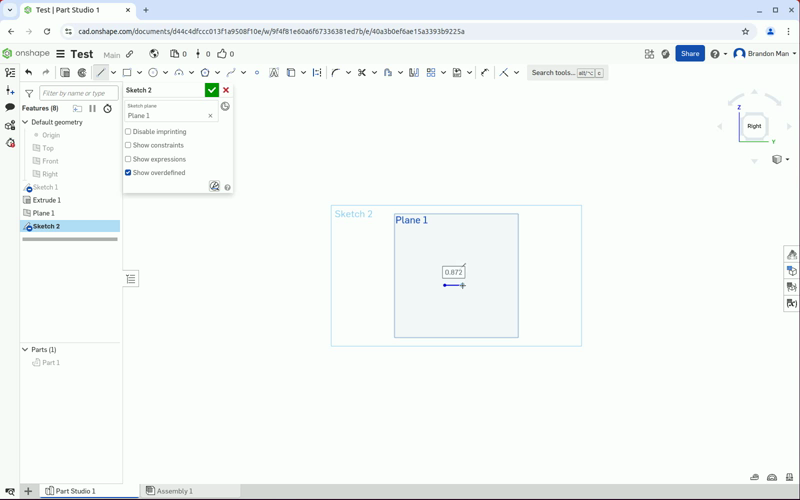
scroll(-6)
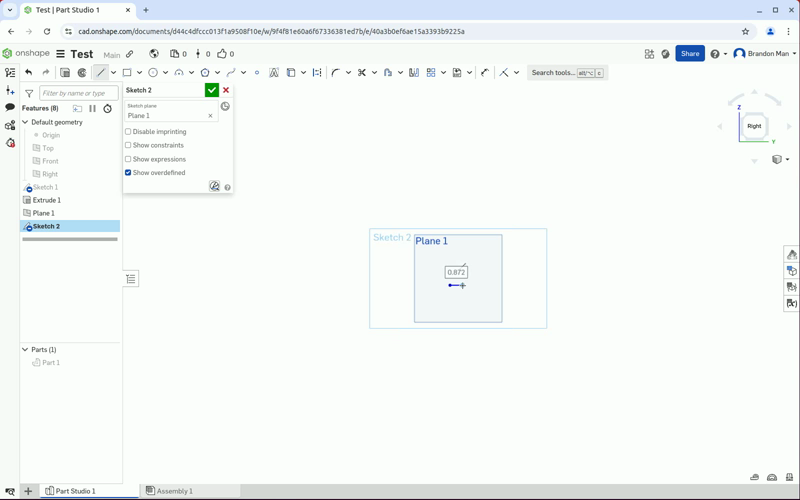
scroll(-6)
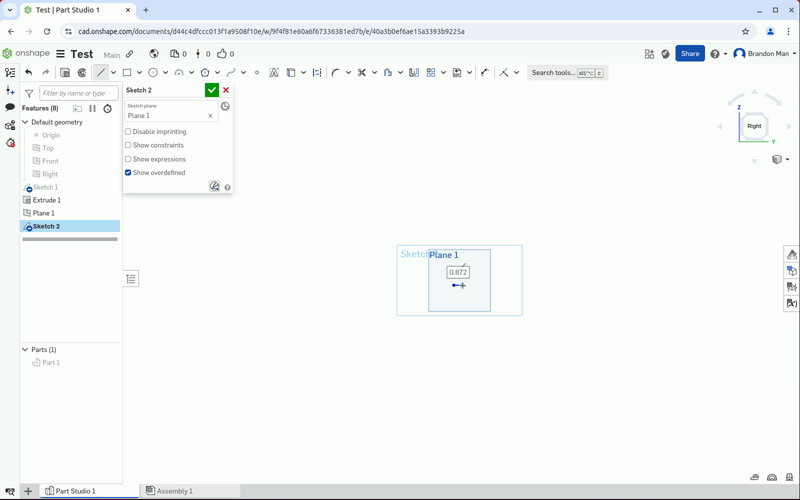
scroll(-6)
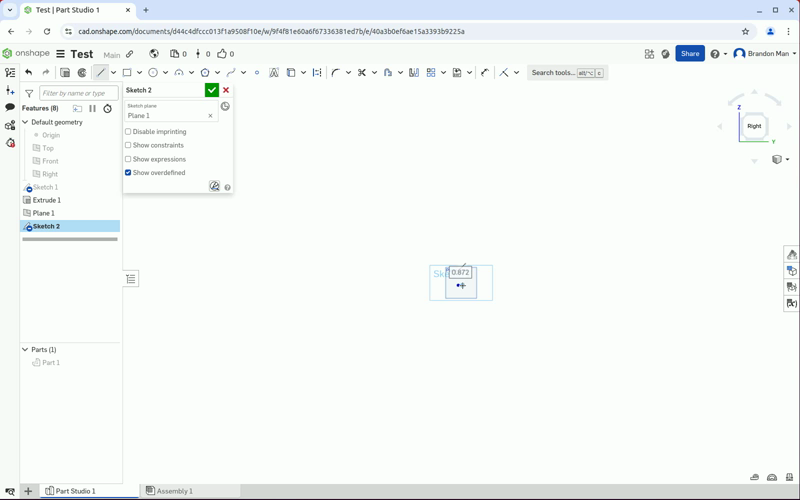
key_up(shift)
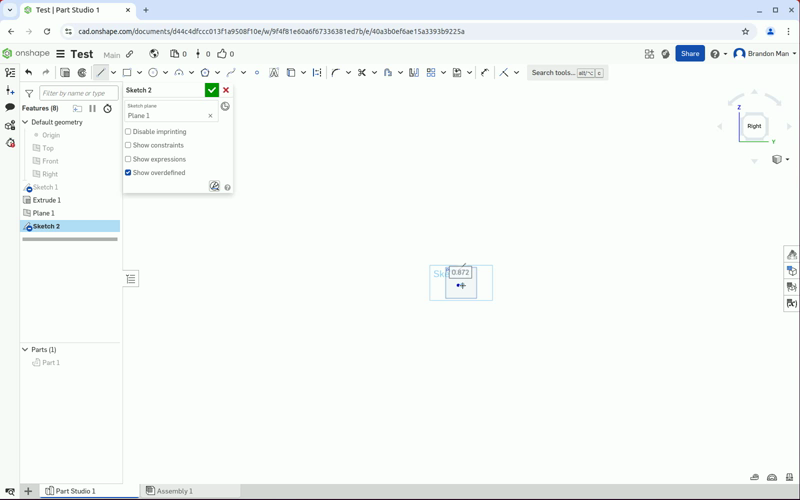
key_down(shift)
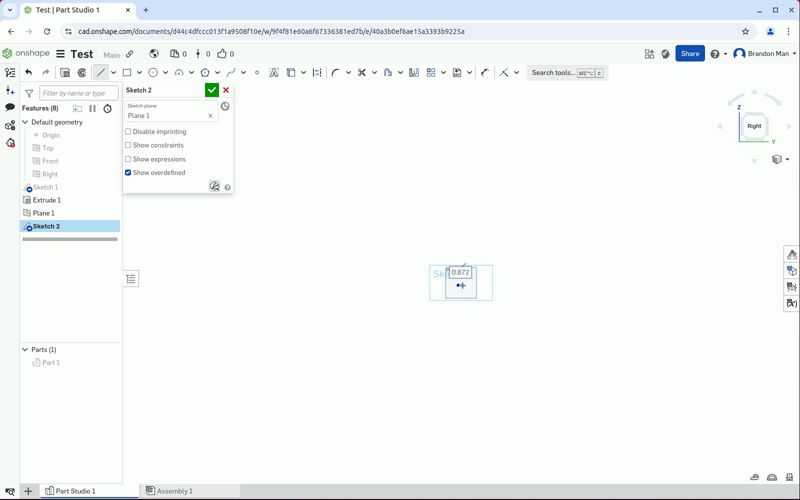
mouse_move(492, 285)
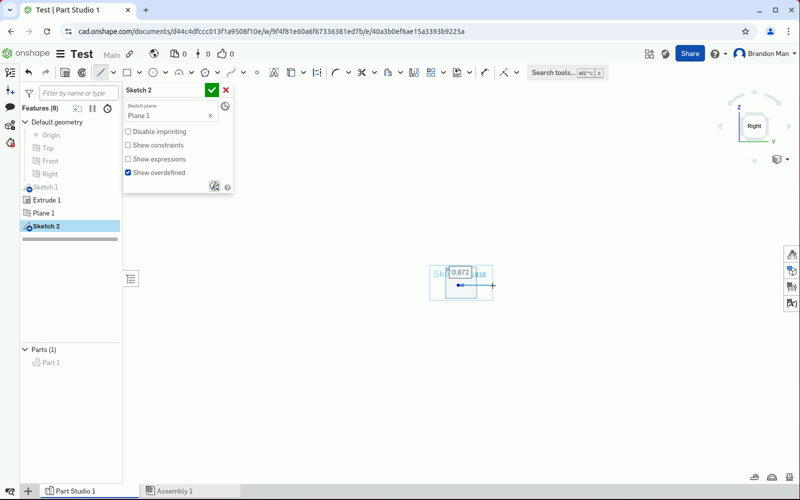
mouse_move(462, 280)
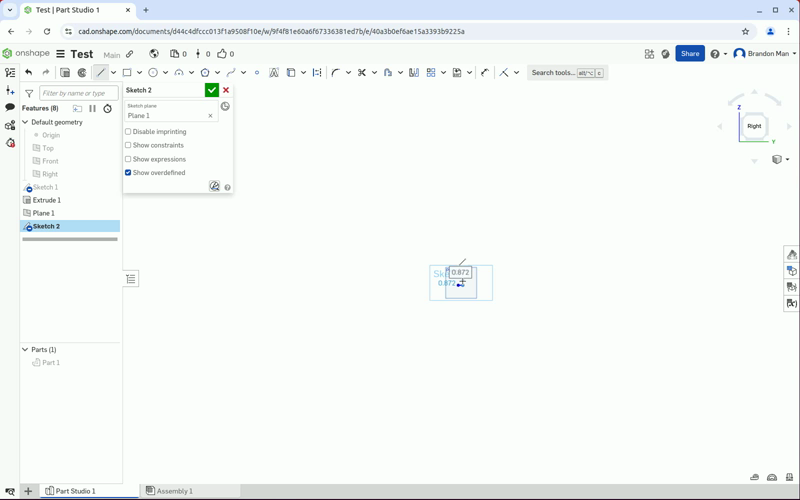
scroll(6)
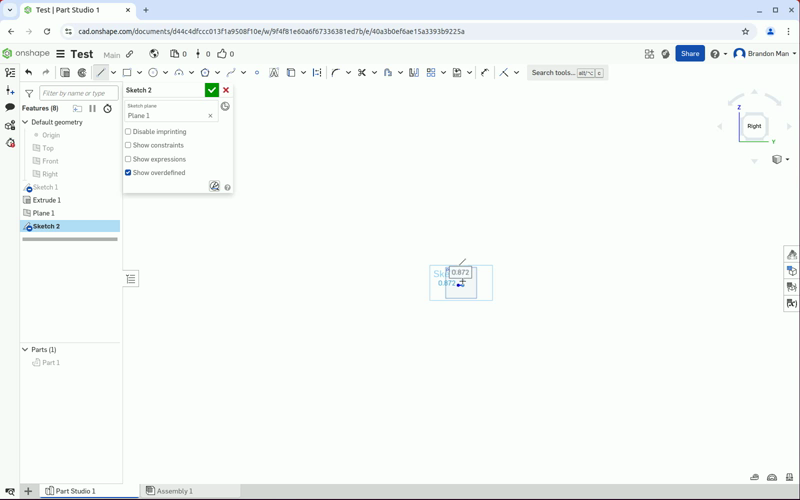
scroll(6)
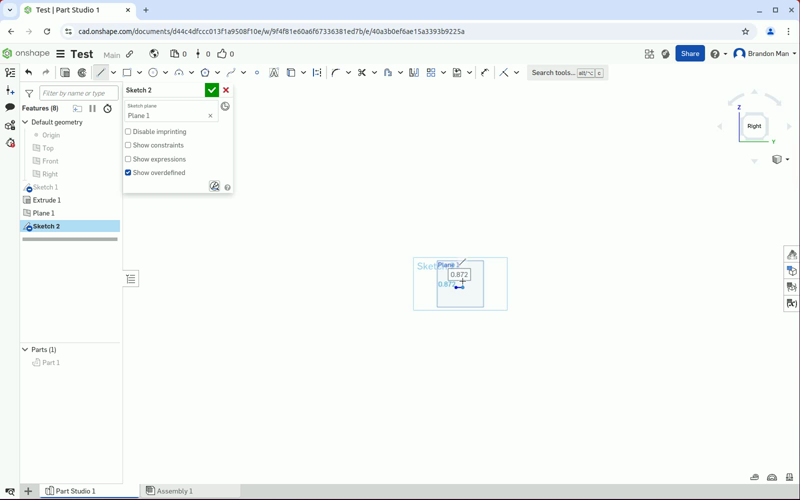
scroll(6)
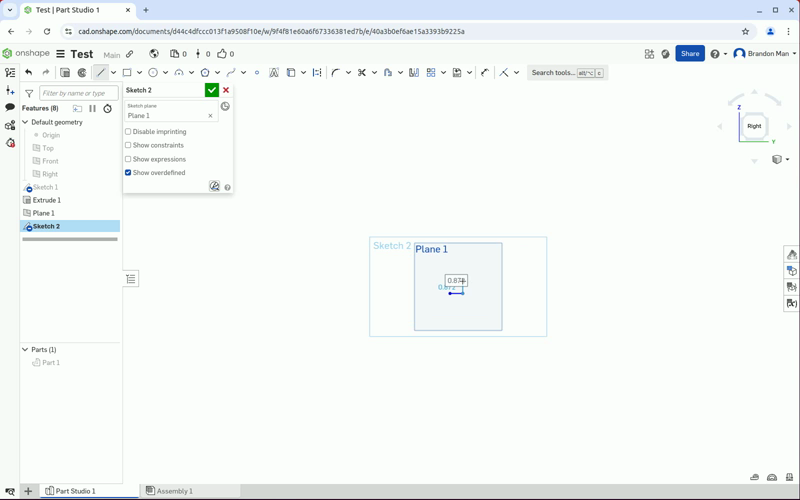
scroll(6)
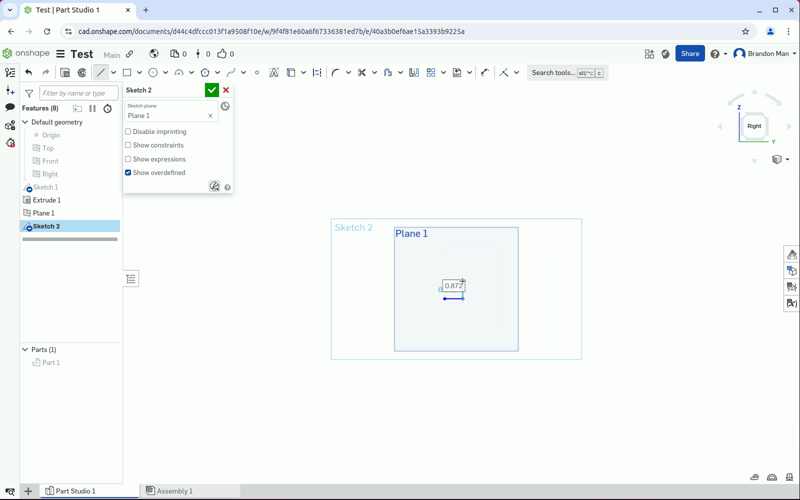
scroll(6)
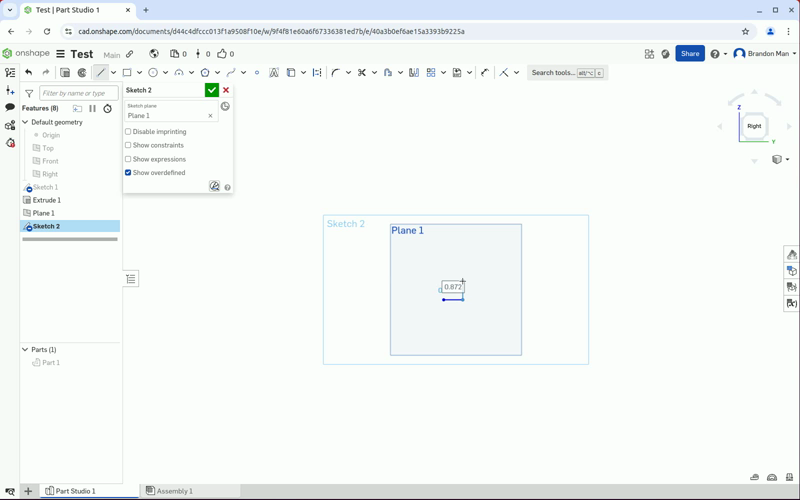
scroll(6)
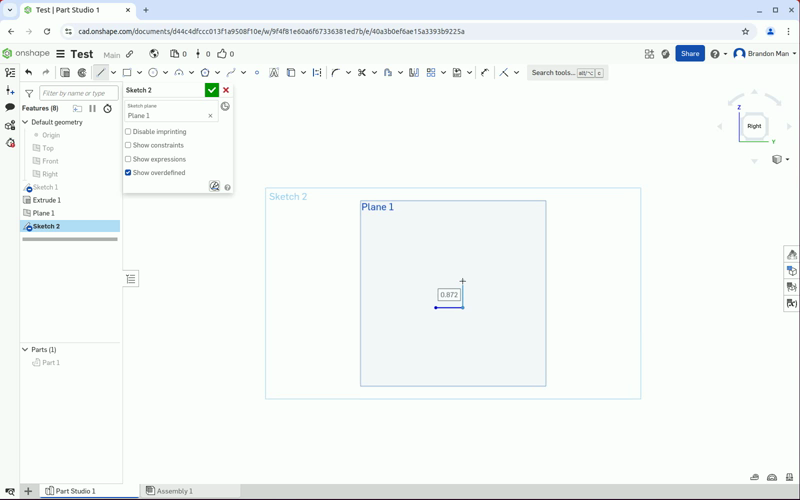
scroll(6)
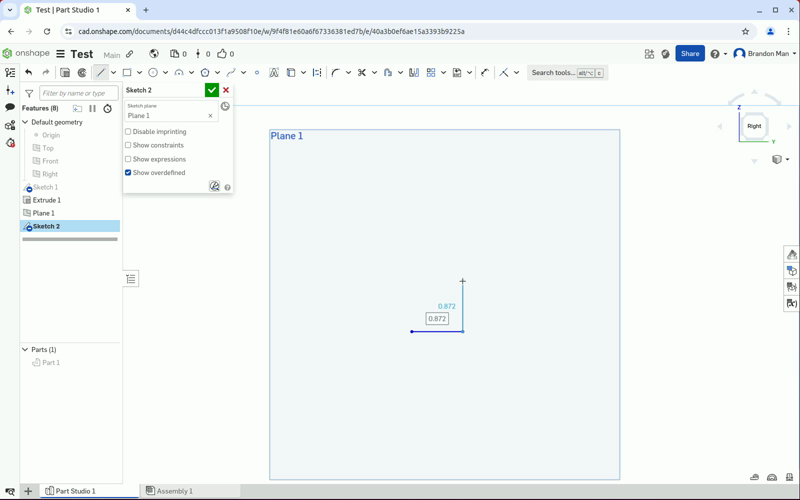
click(462, 280)
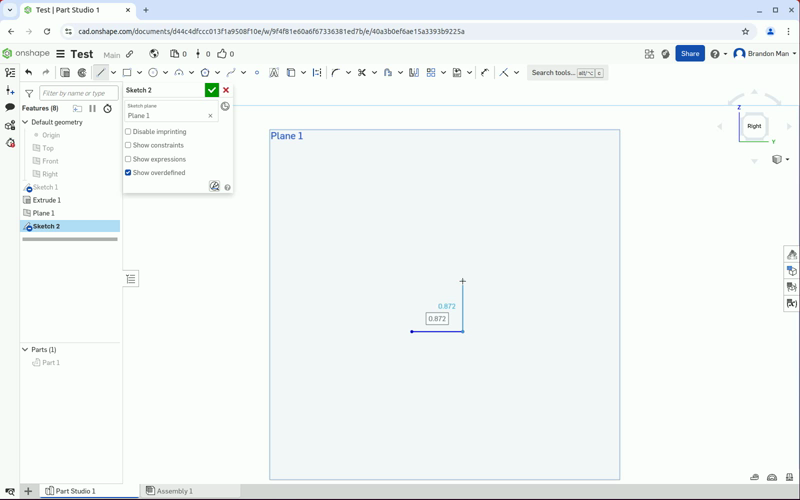
scroll(-6)
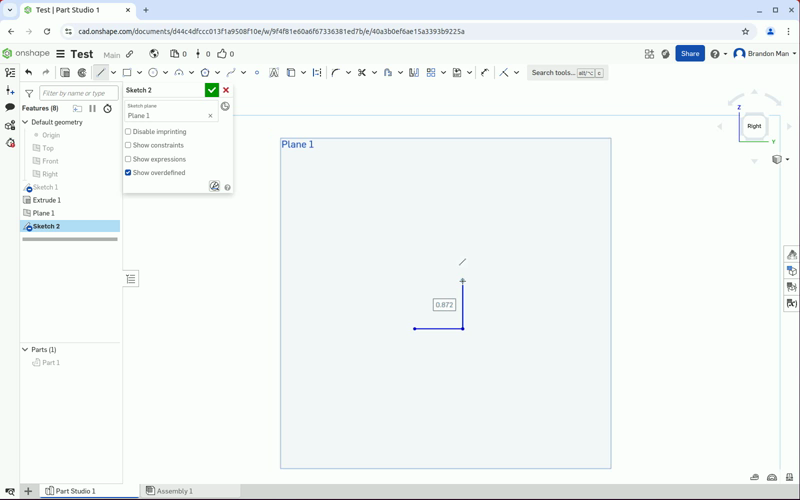
scroll(-6)
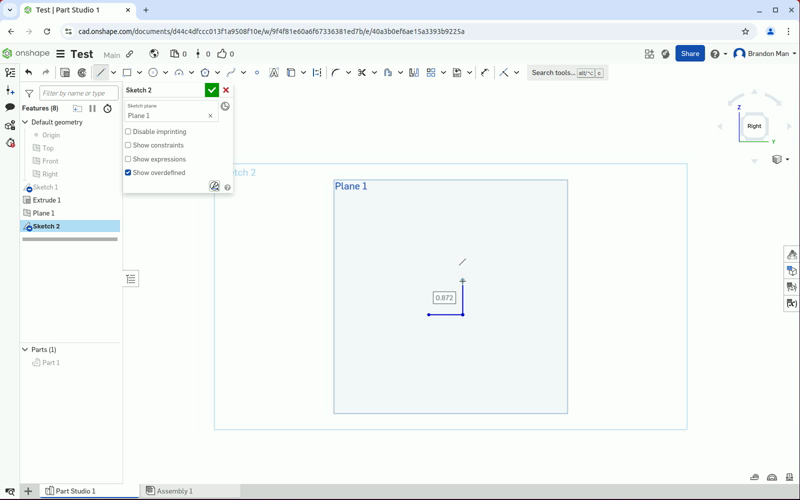
scroll(-6)
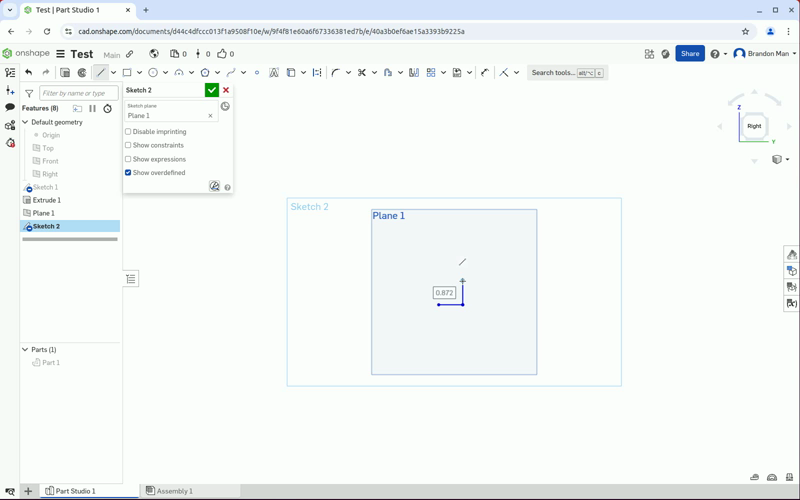
scroll(-6)
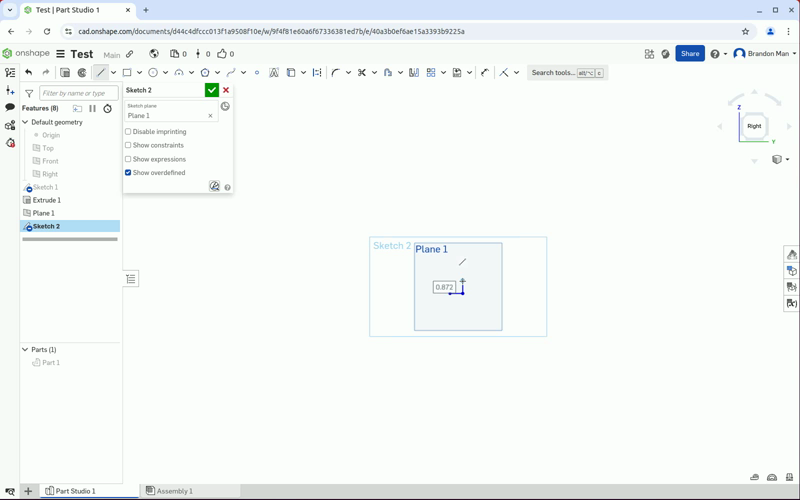
scroll(-6)
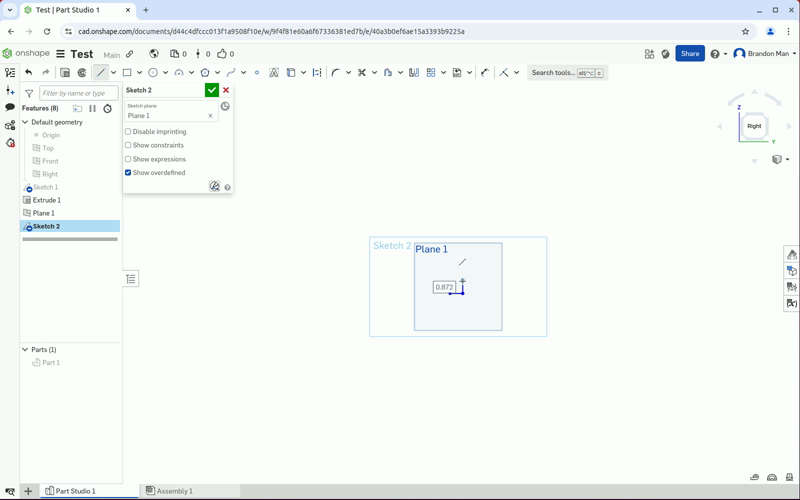
scroll(-6)
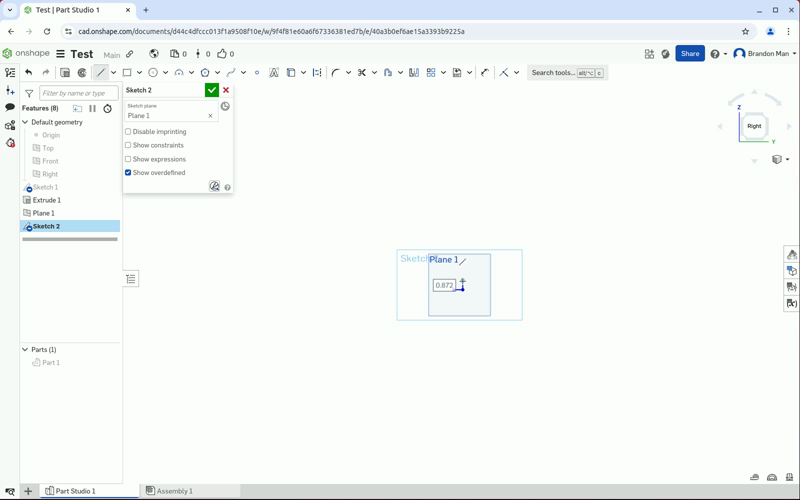
scroll(-6)
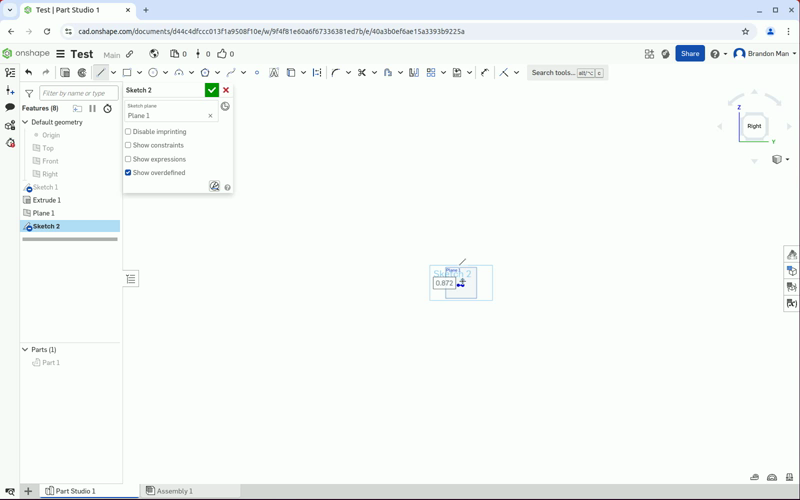
key_up(shift)
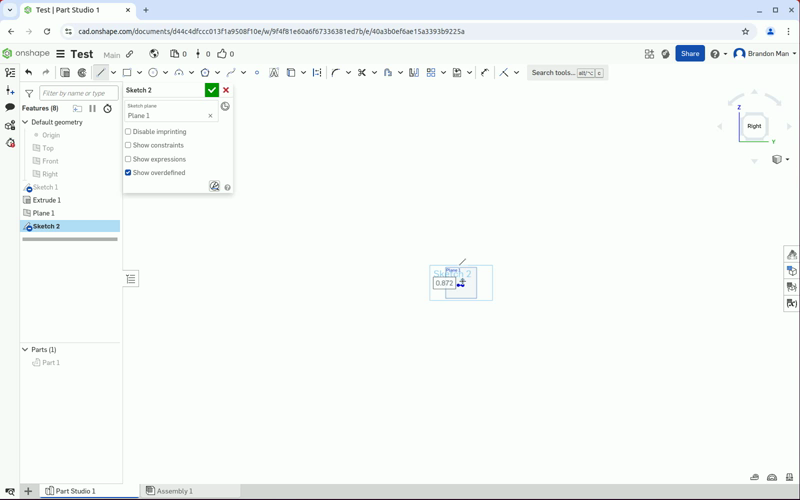
key_down(shift)
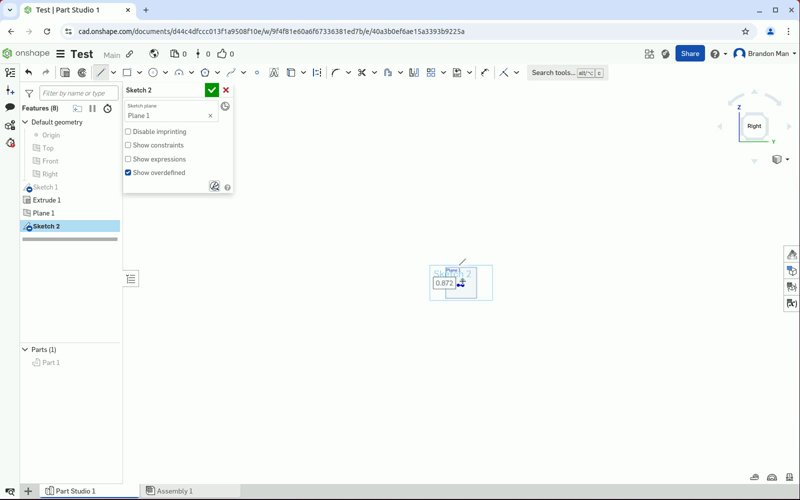
mouse_move(492, 280)
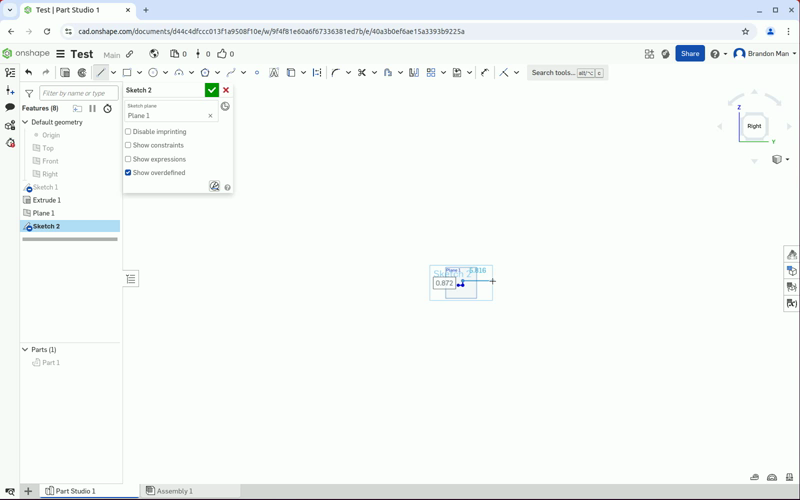
mouse_move(458, 280)
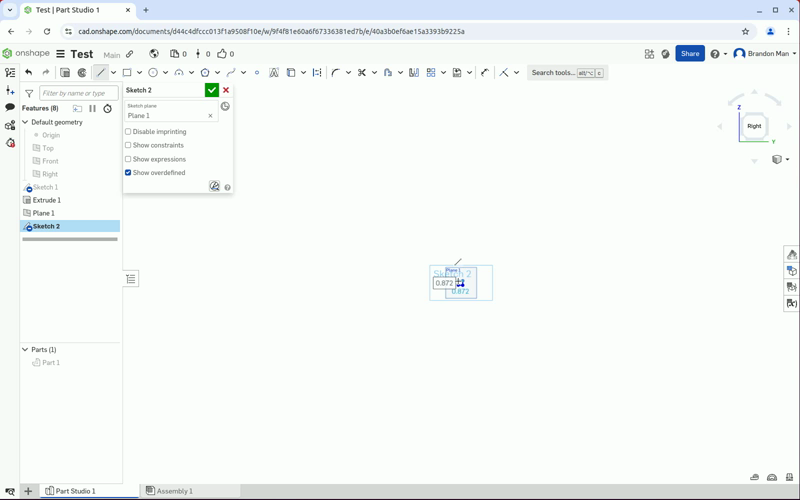
scroll(6)
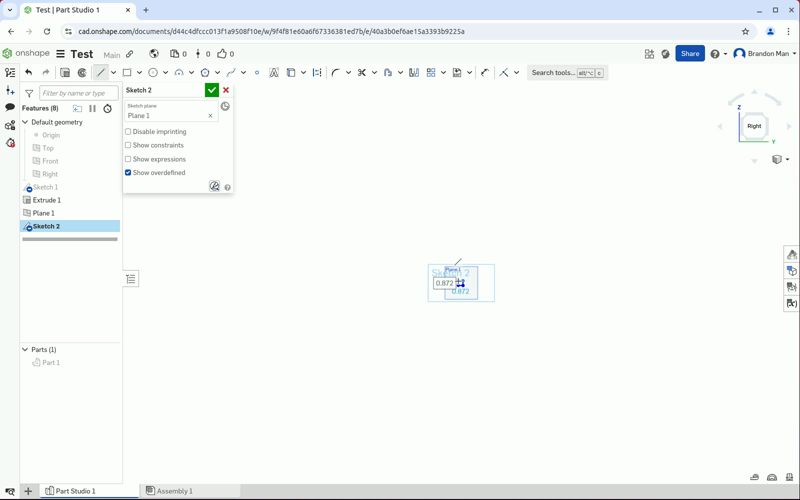
scroll(6)
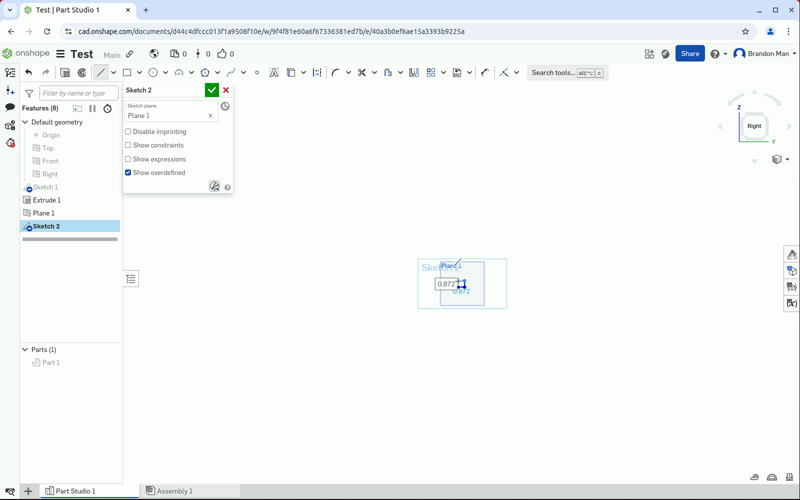
scroll(6)
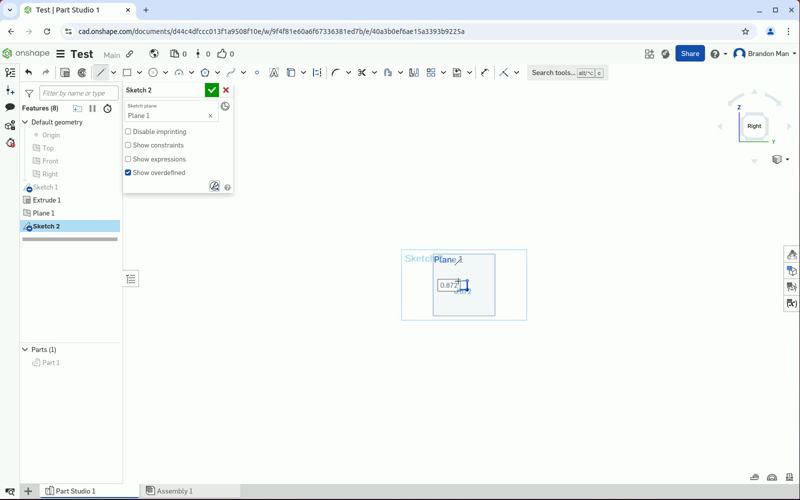
scroll(6)
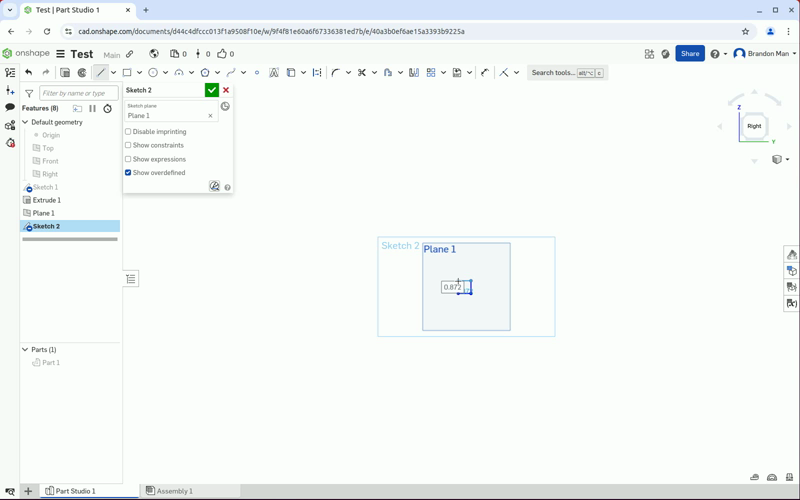
scroll(6)
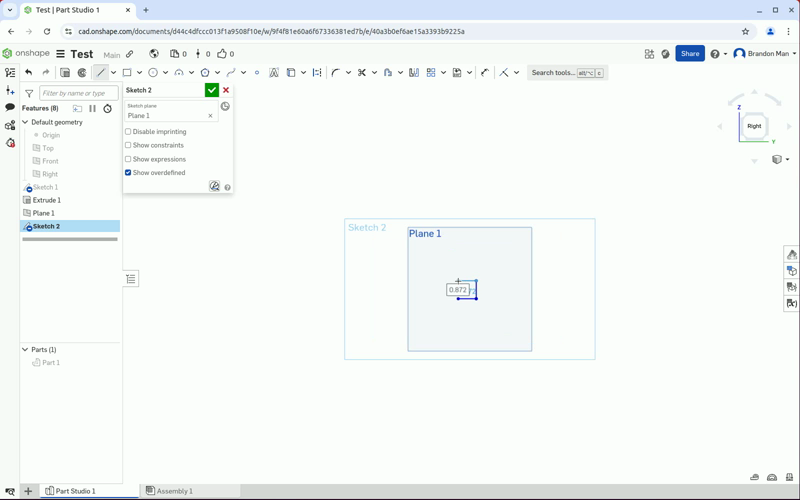
scroll(6)
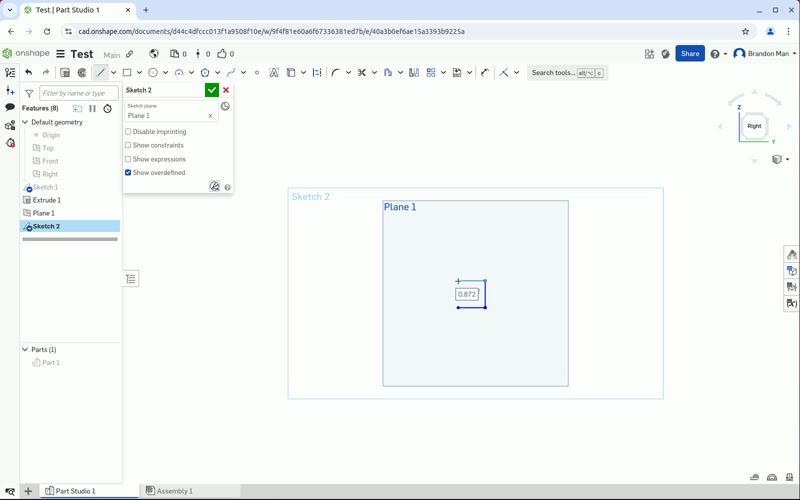
scroll(6)
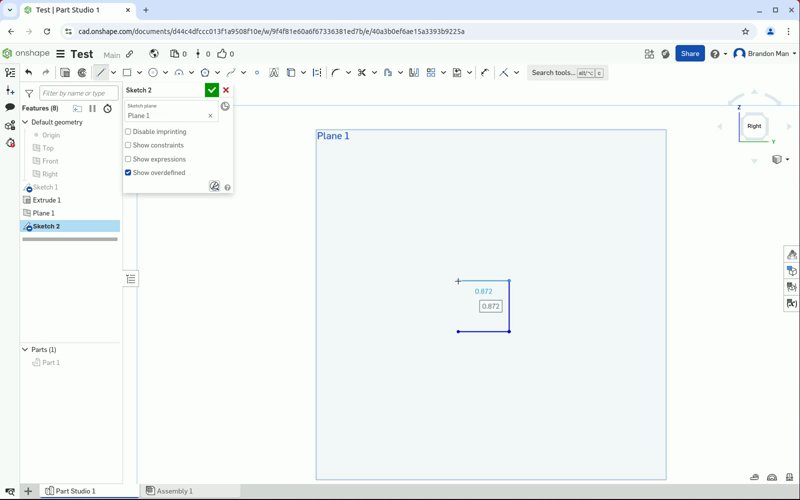
click(458, 280)
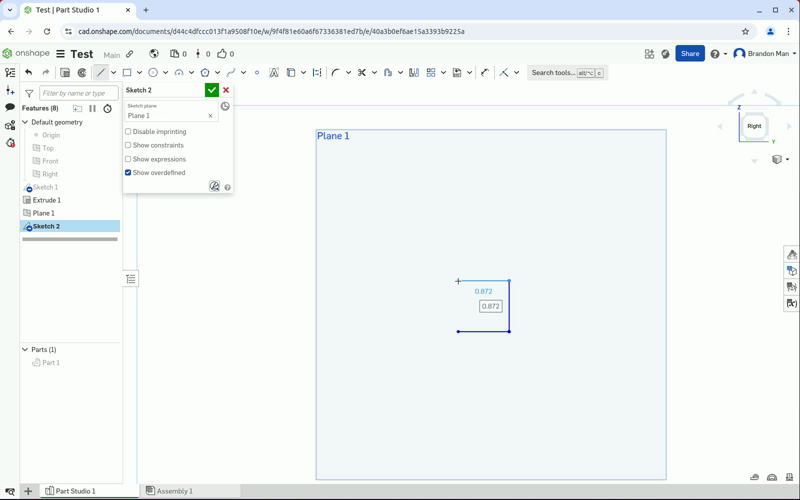
scroll(-6)
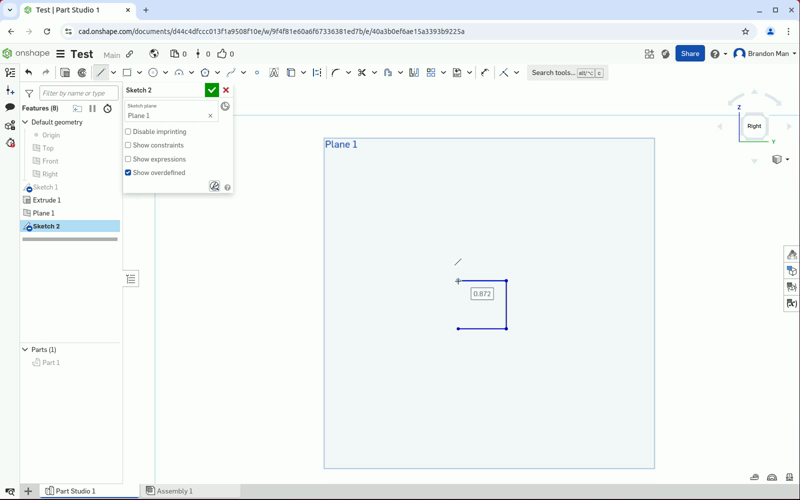
scroll(-6)
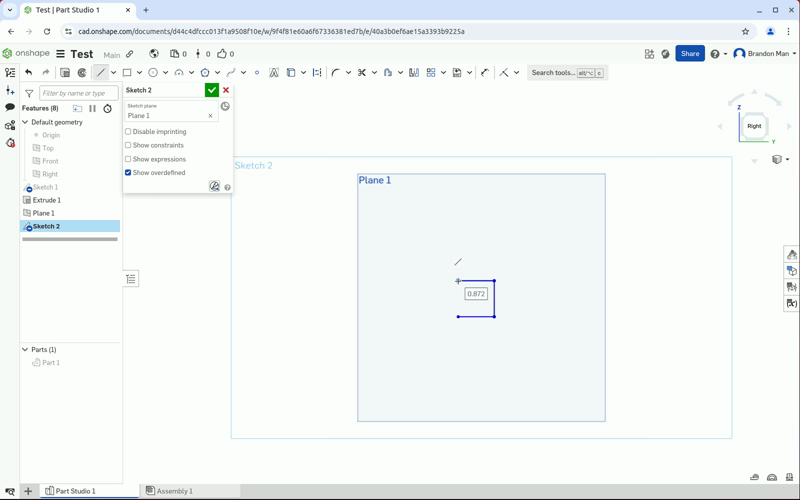
scroll(-6)
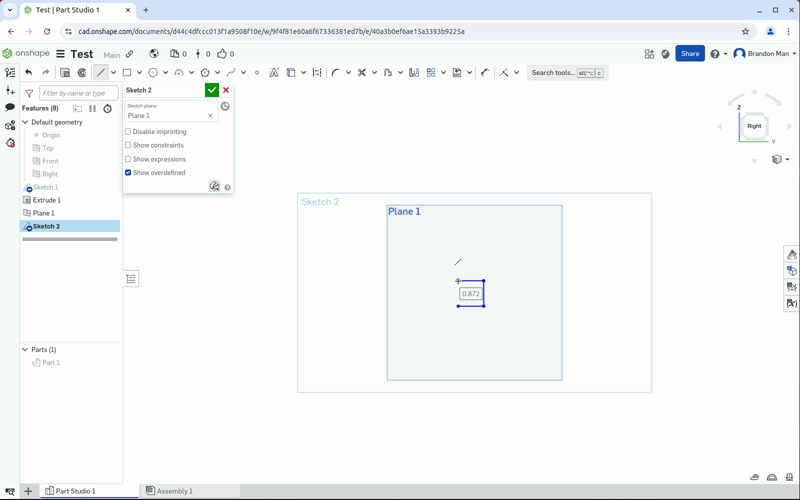
scroll(-6)
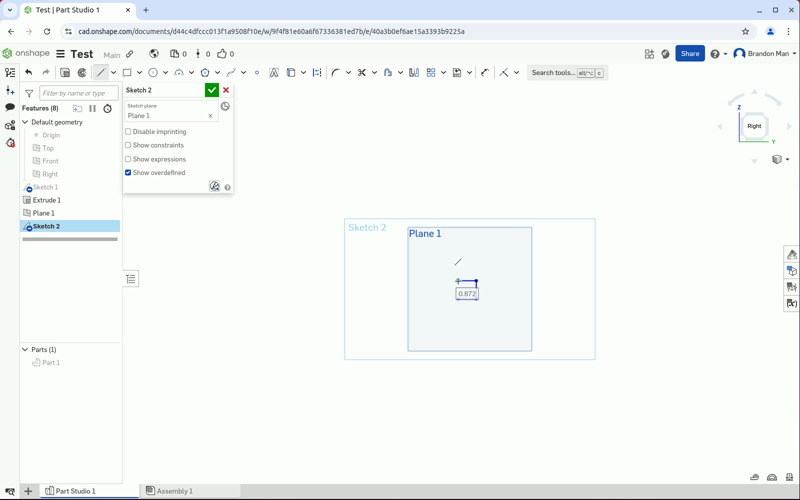
scroll(-6)
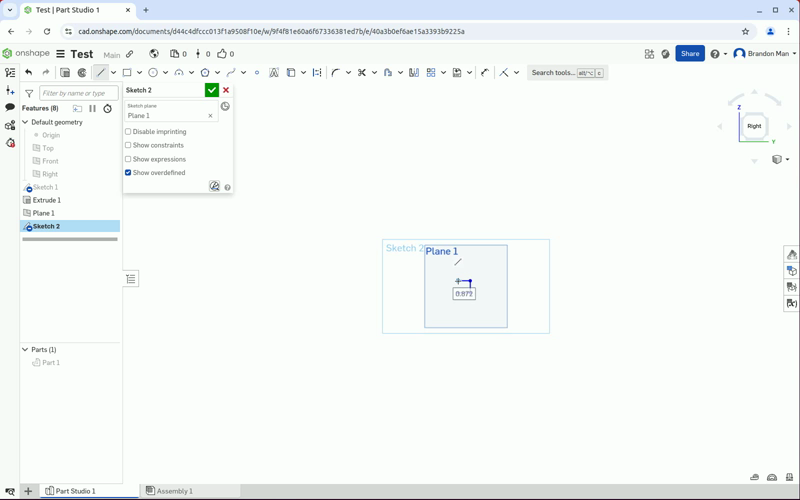
scroll(-6)
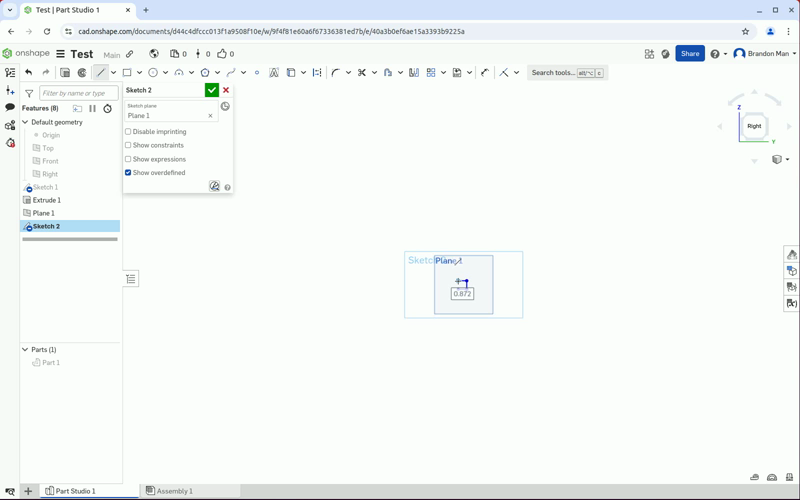
scroll(-6)
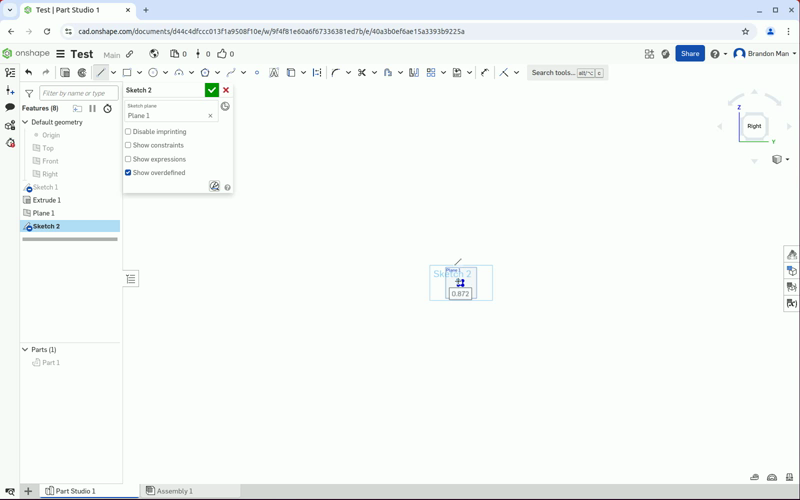
key_up(shift)
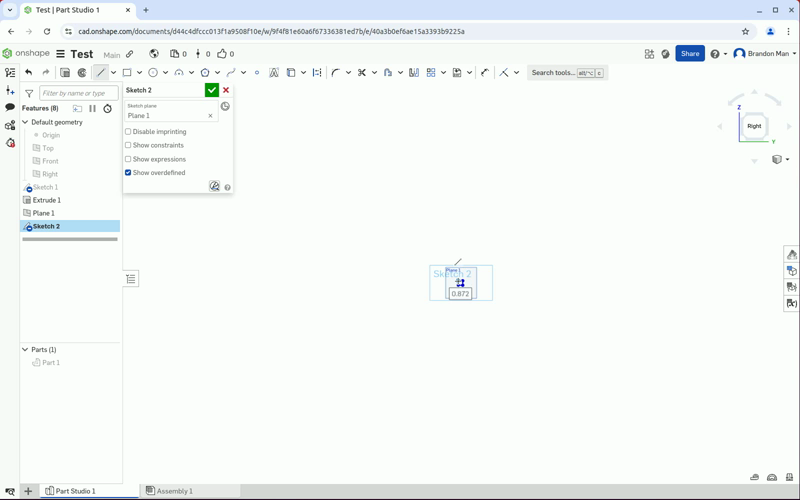
mouse_move(488, 280)
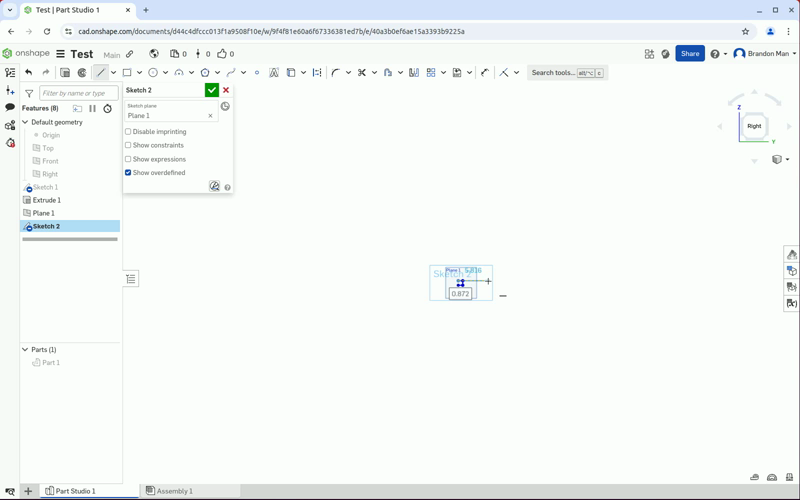
key_down(shift)
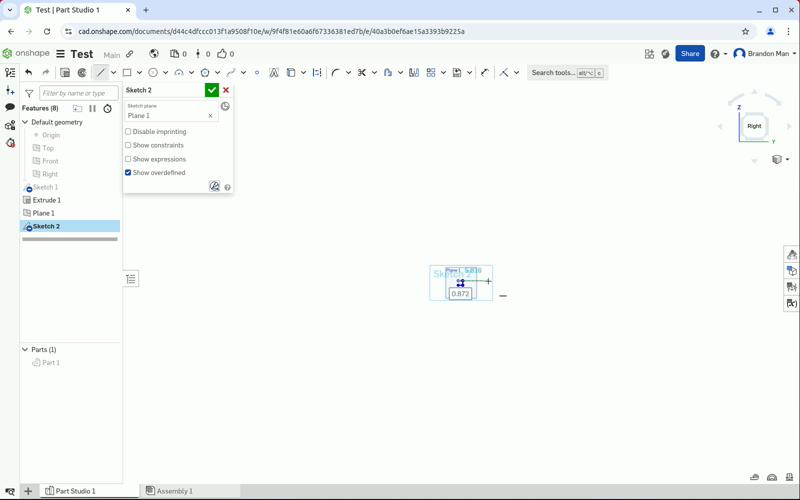
mouse_move(458, 285)
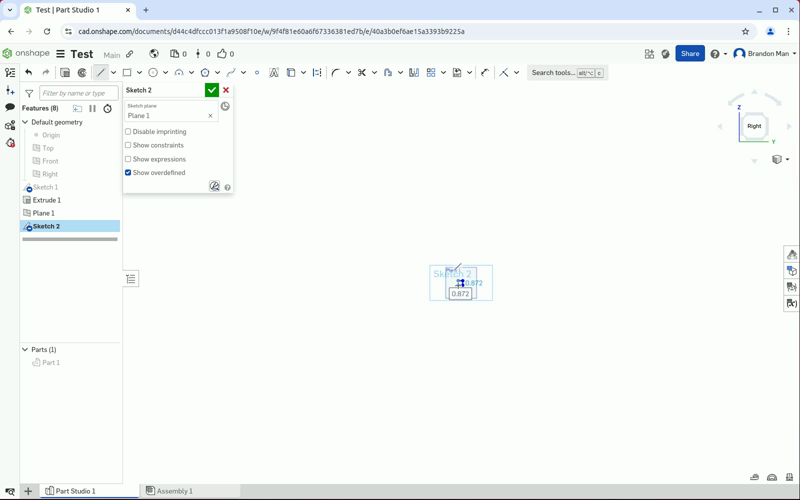
scroll(6)
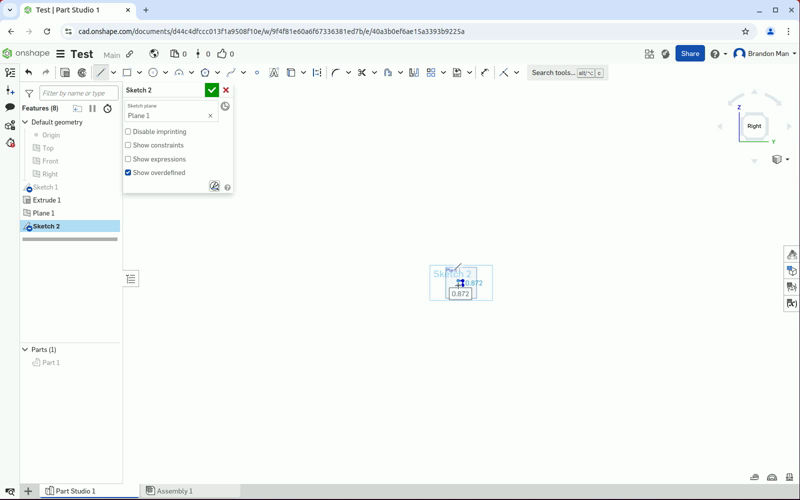
scroll(6)
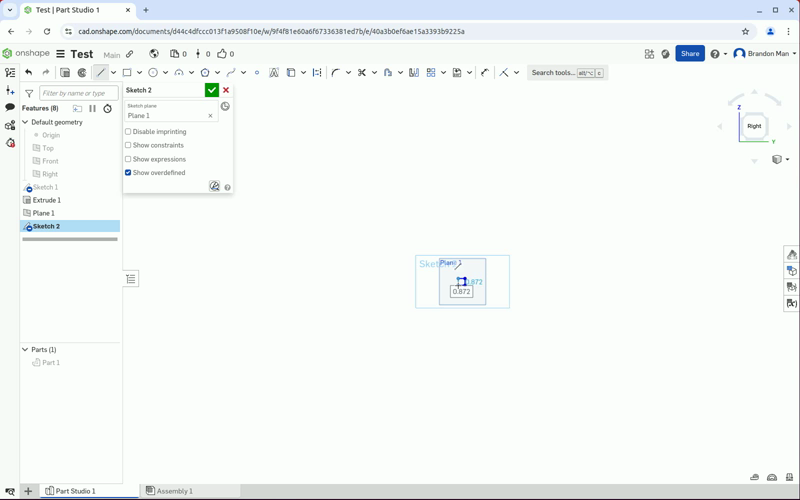
scroll(6)
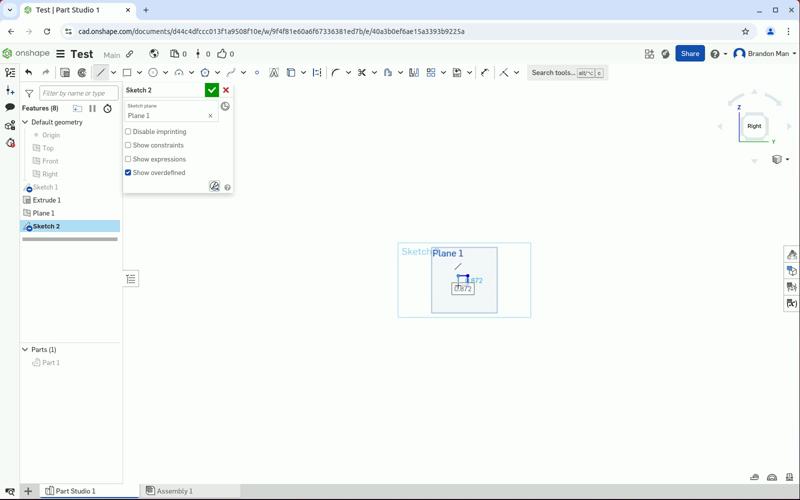
scroll(6)
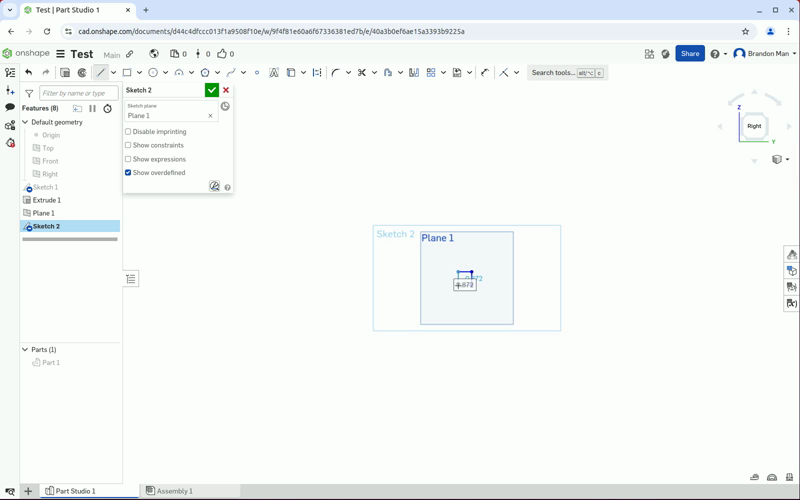
scroll(6)
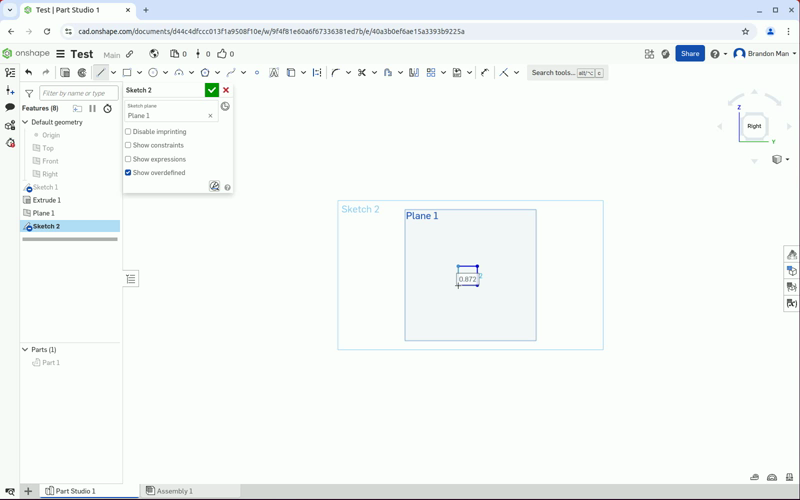
scroll(6)
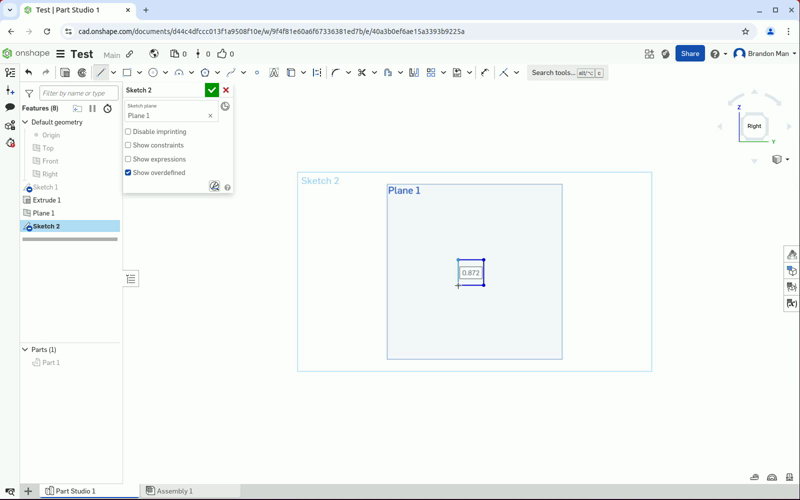
scroll(6)
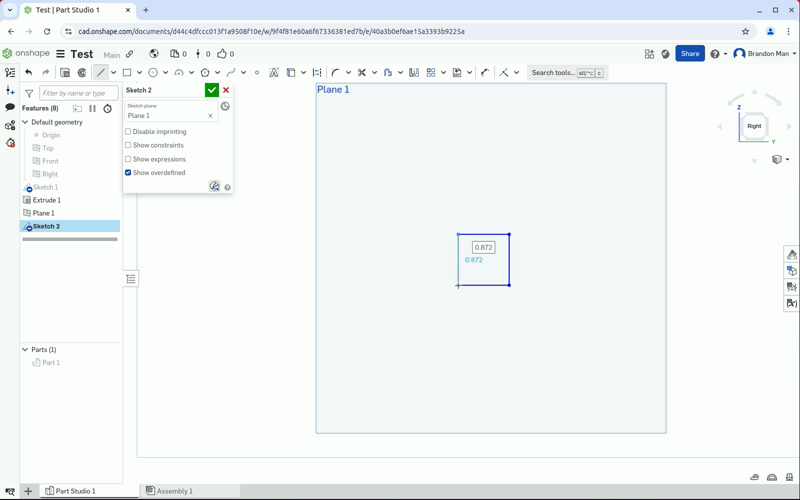
key_up(shift)
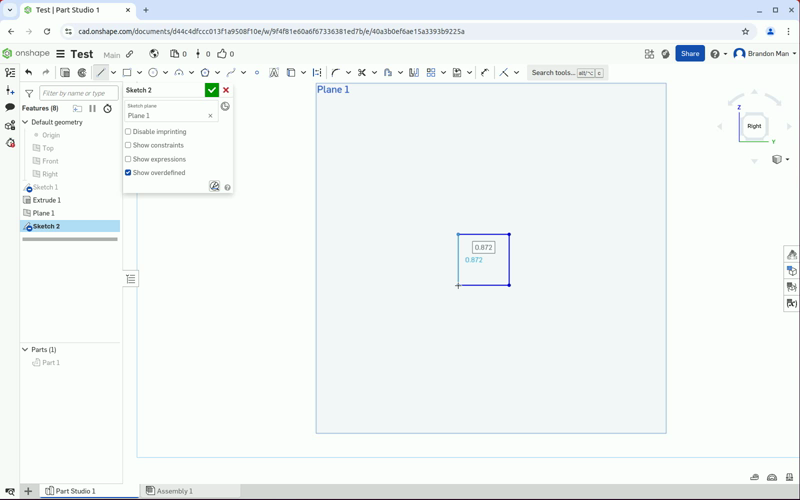
click(458, 285)
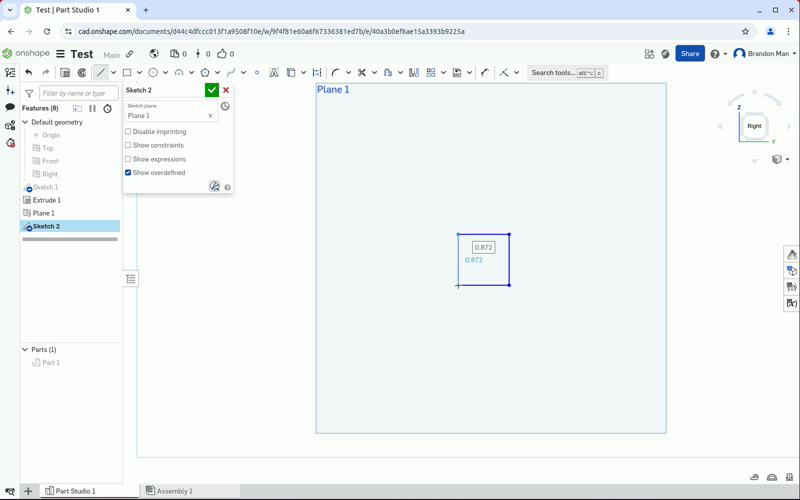
scroll(-6)
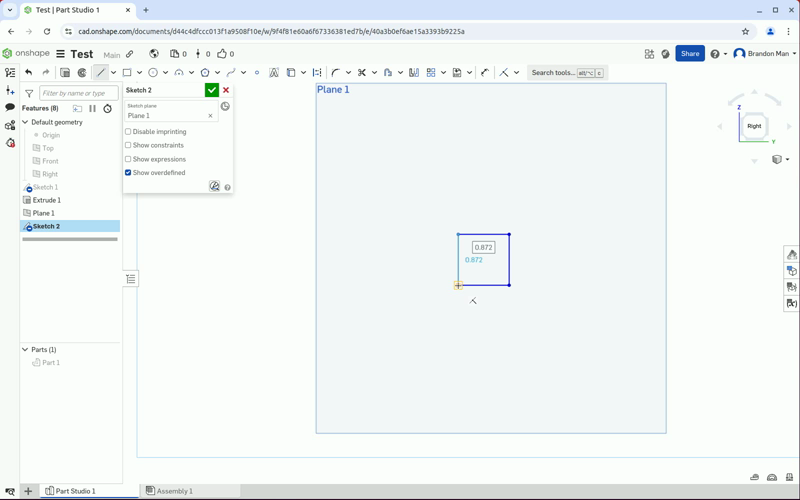
scroll(-6)
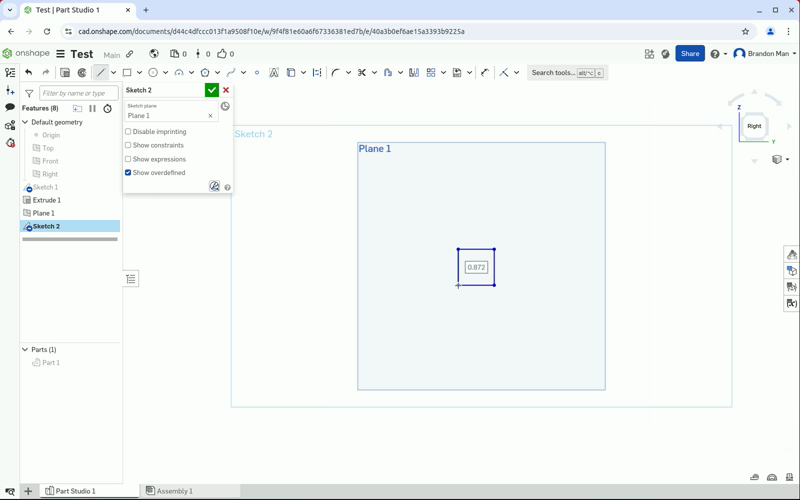
scroll(-6)
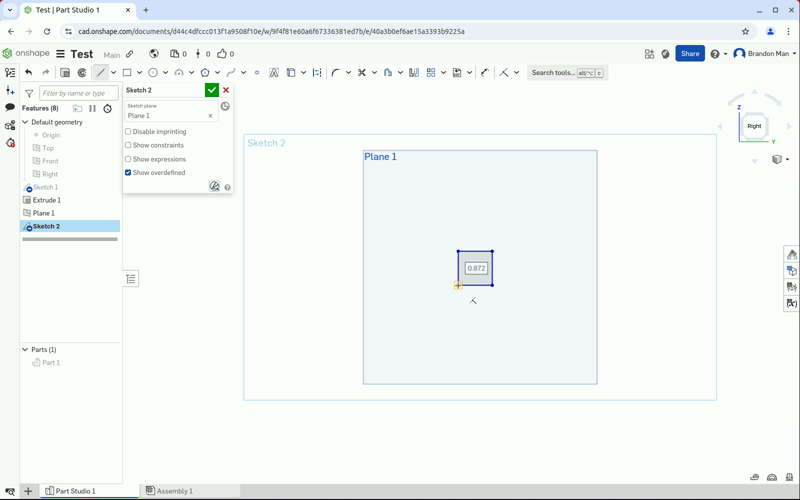
scroll(-6)
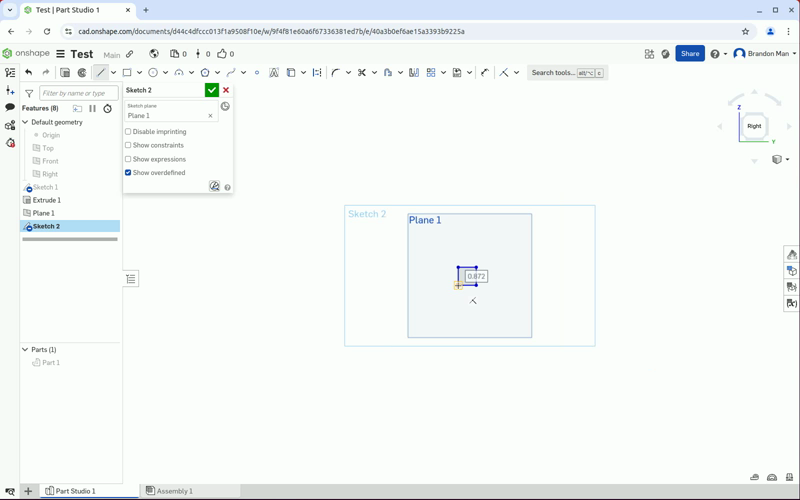
scroll(-6)
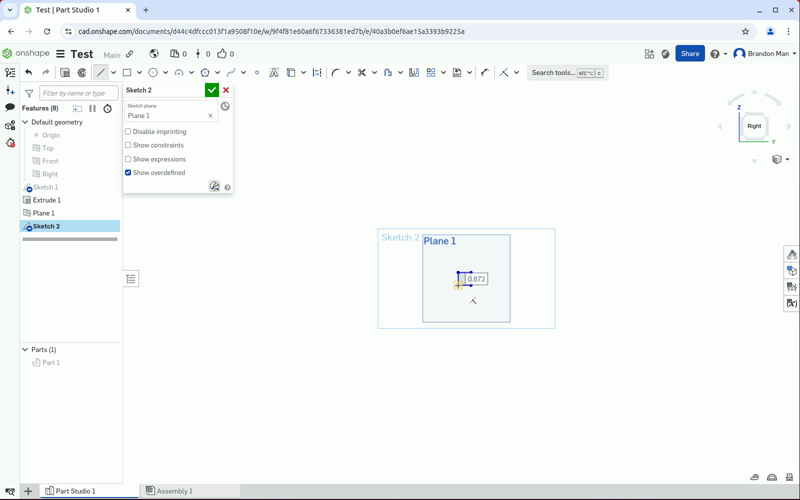
scroll(-6)
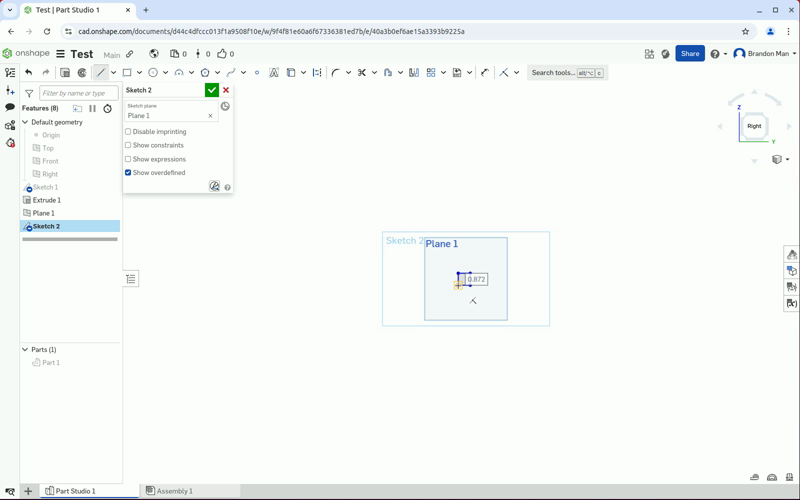
scroll(-6)
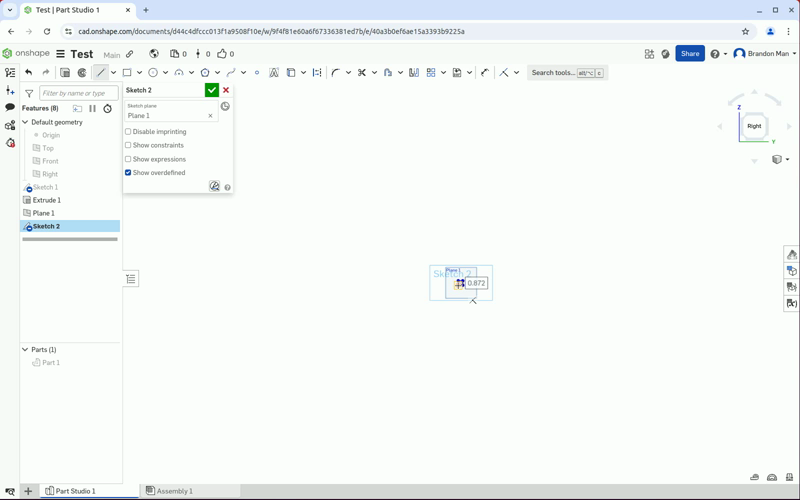
key(esc)
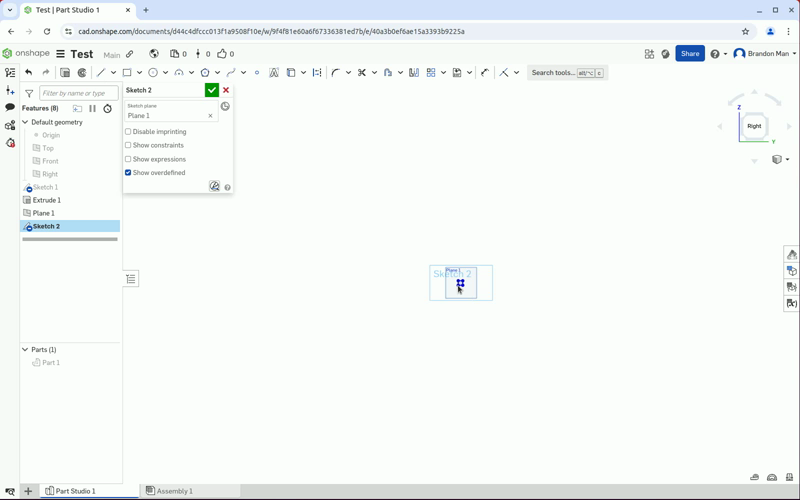
key(l)
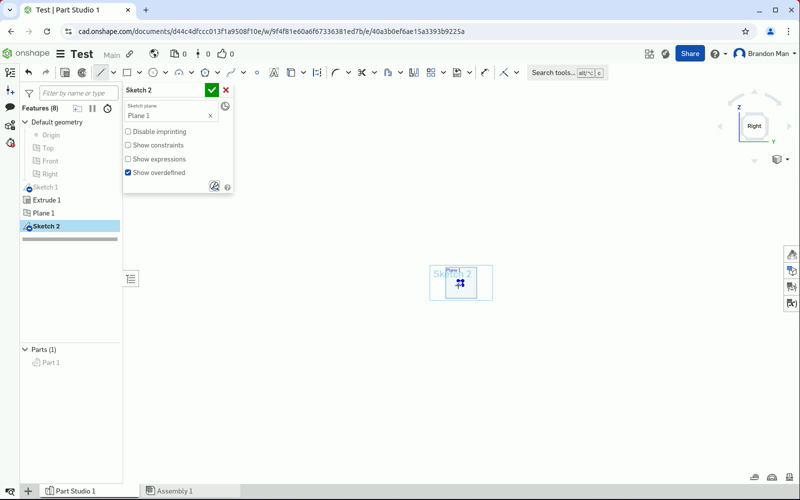
key_down(shift)
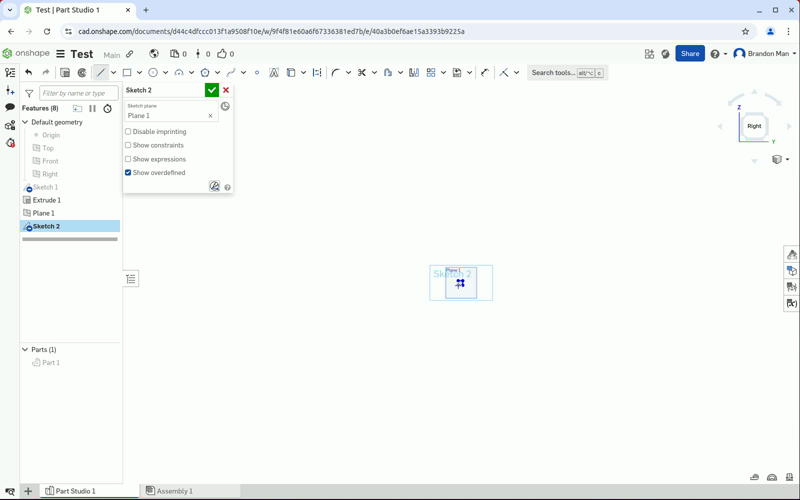
mouse_move(458, 285)
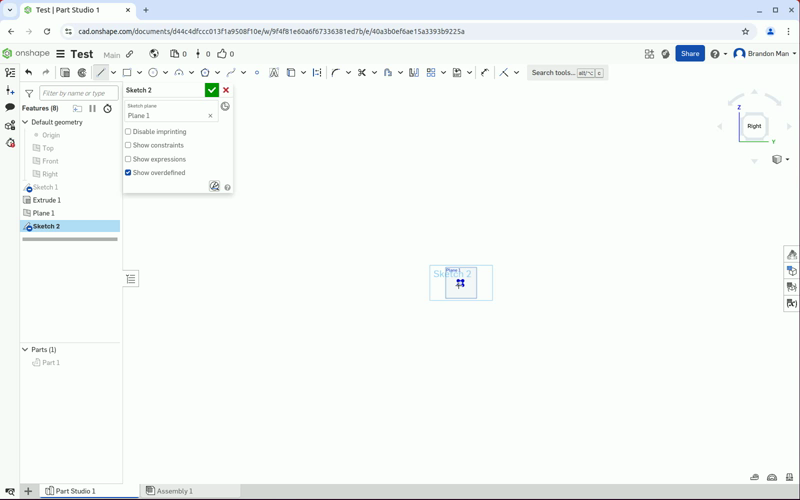
scroll(6)
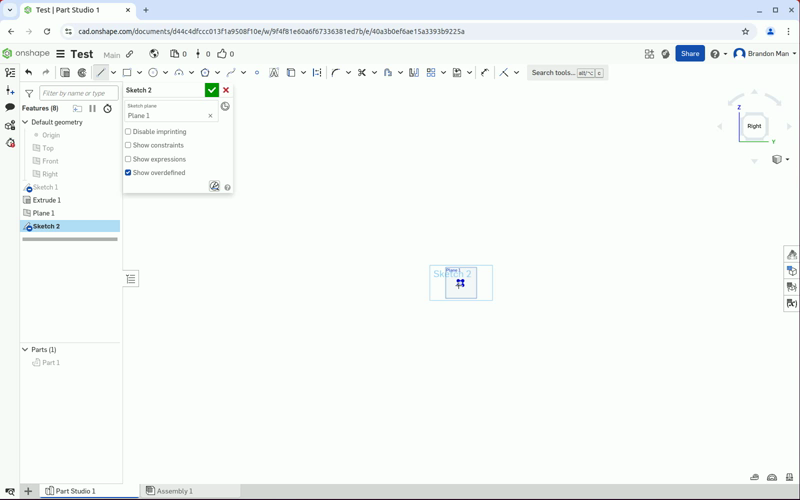
scroll(6)
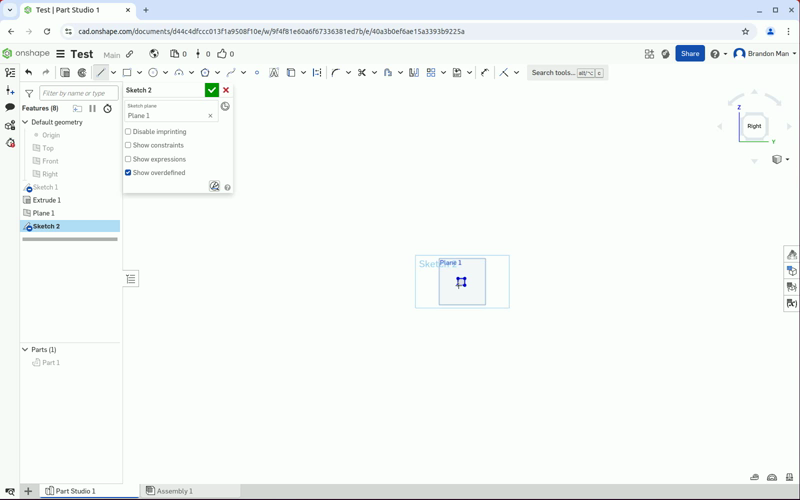
scroll(6)
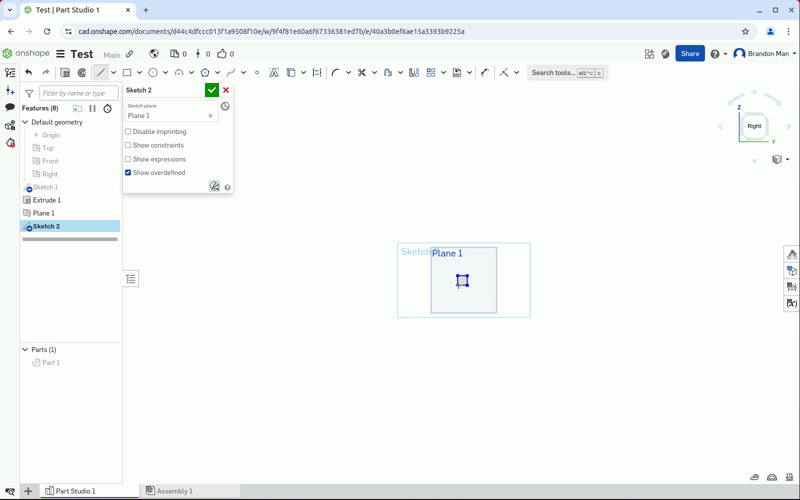
scroll(6)
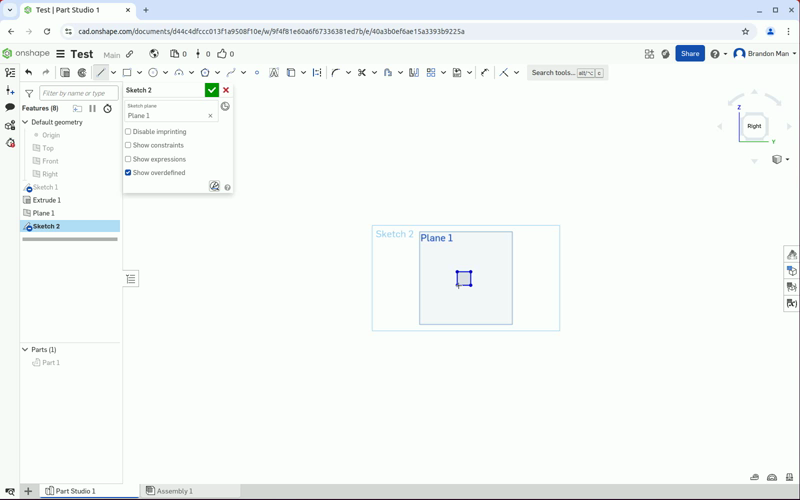
scroll(6)
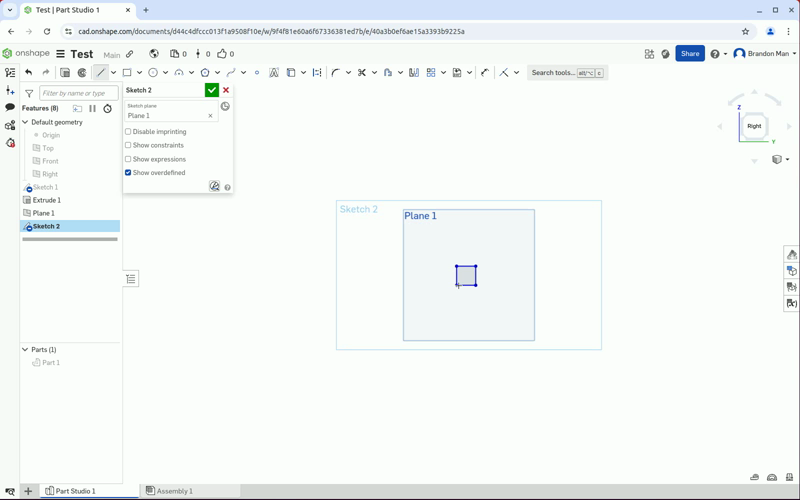
scroll(6)
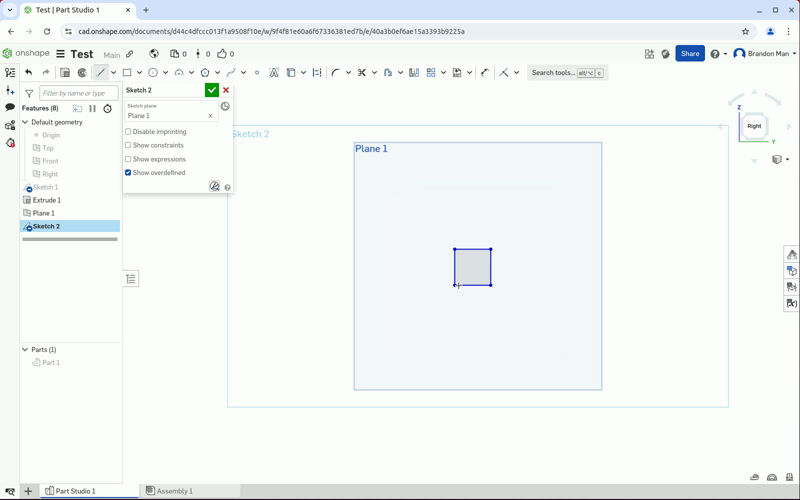
scroll(6)
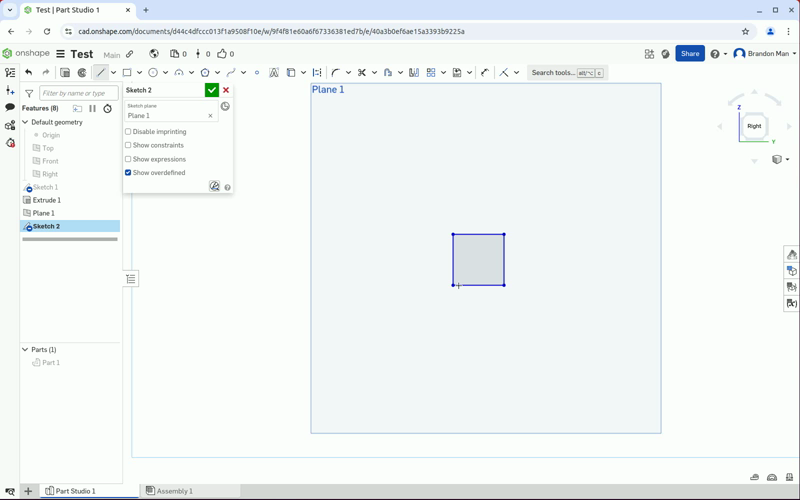
click(458, 285)
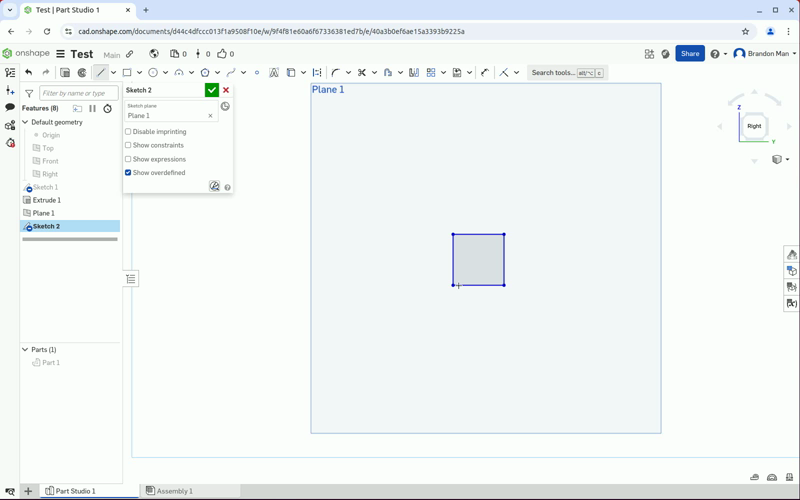
scroll(-6)
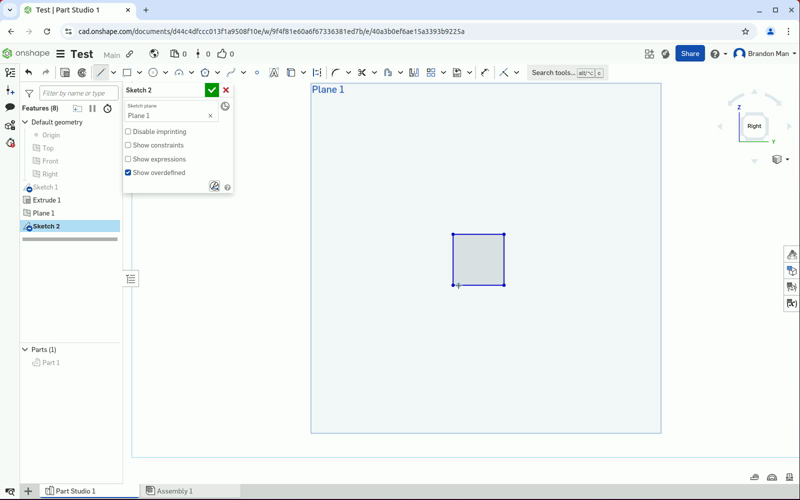
scroll(-6)
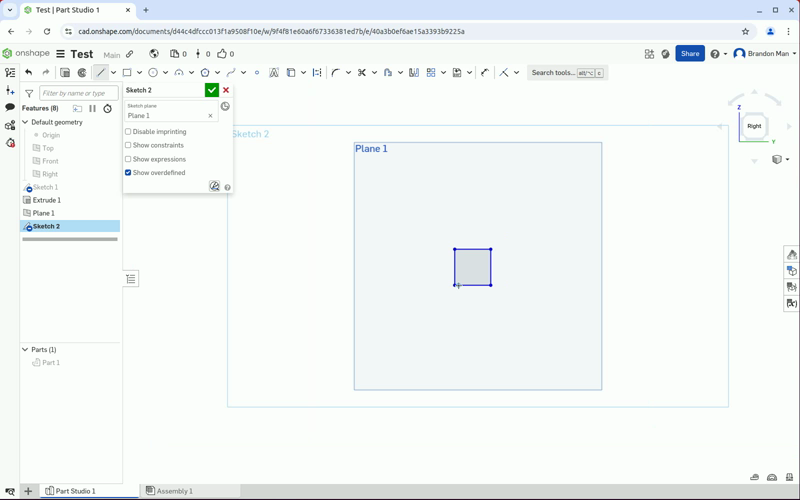
scroll(-6)
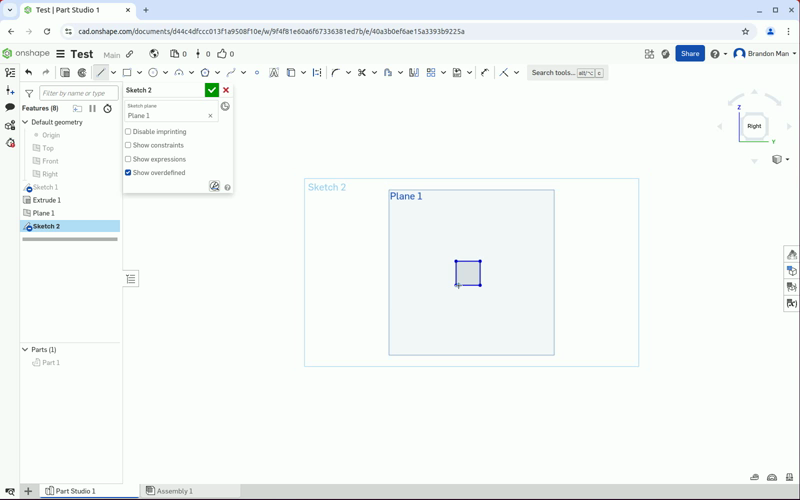
scroll(-6)
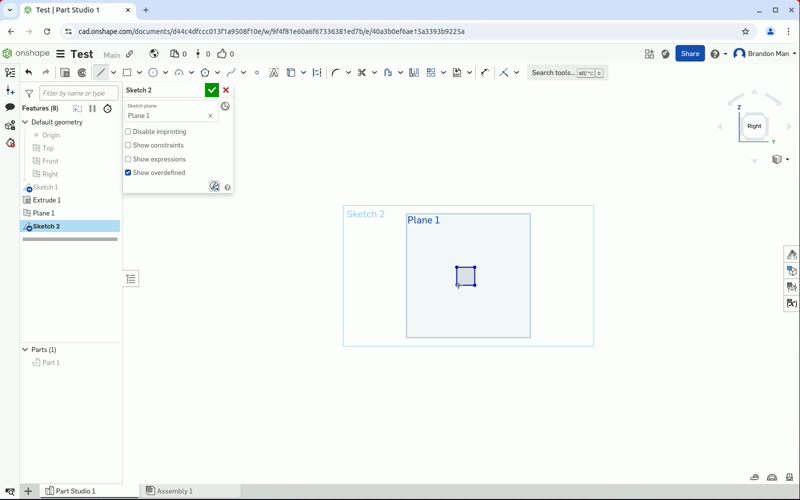
scroll(-6)
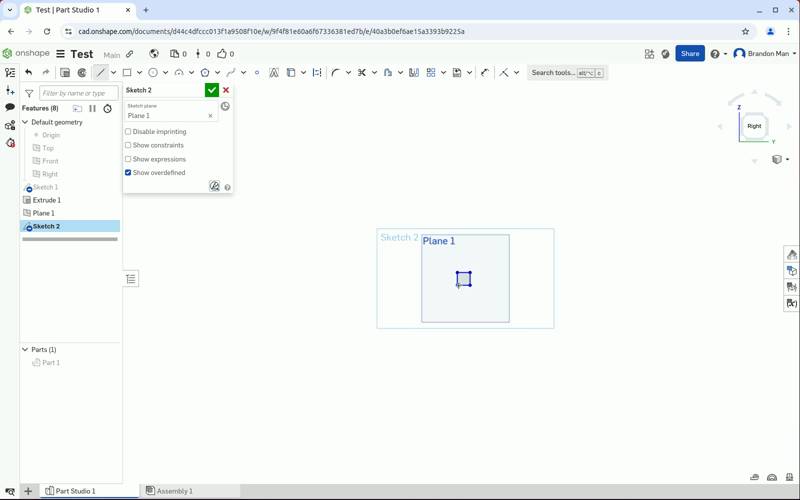
scroll(-6)
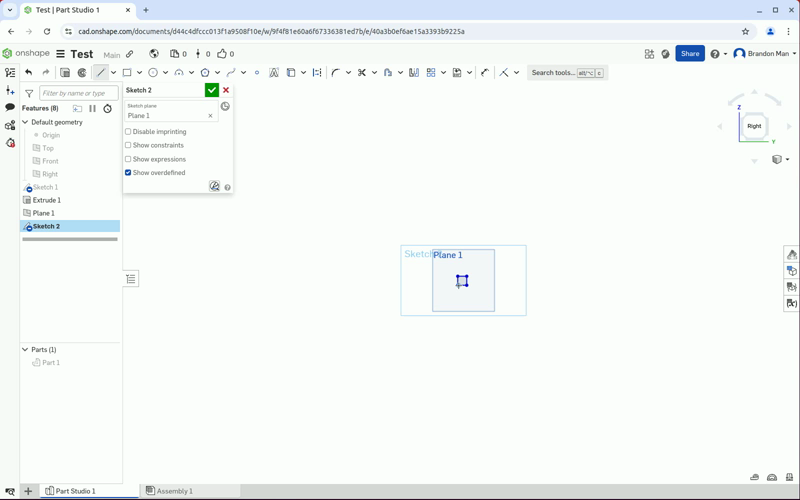
scroll(-6)
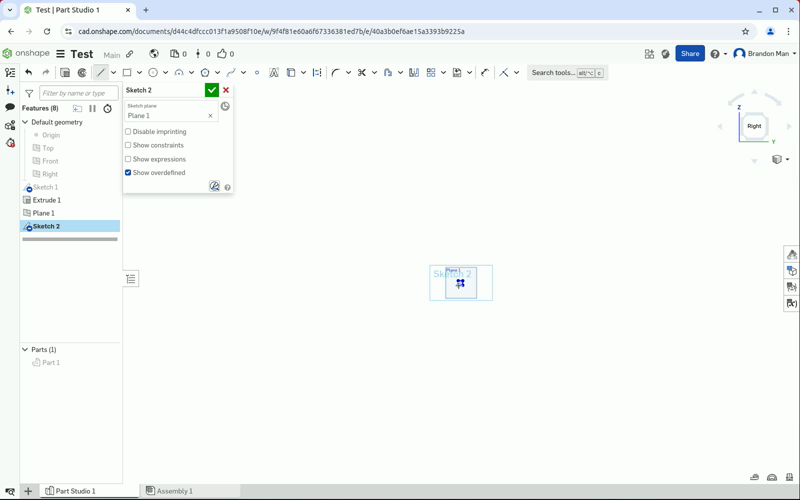
key_up(shift)
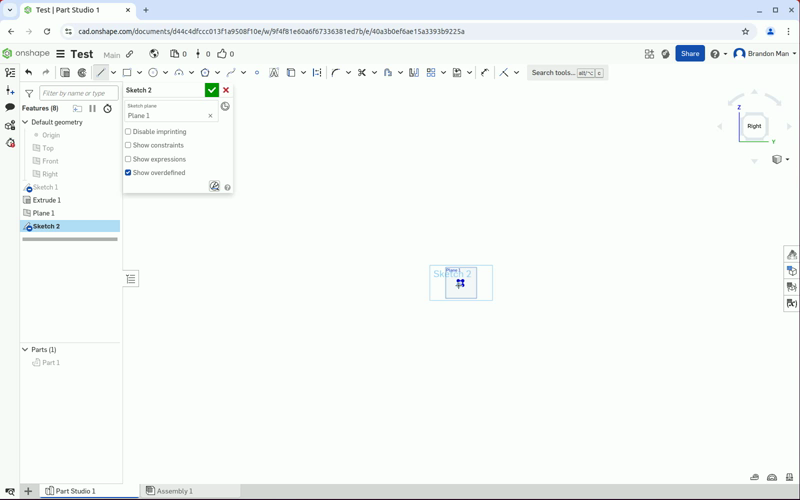
key_down(shift)
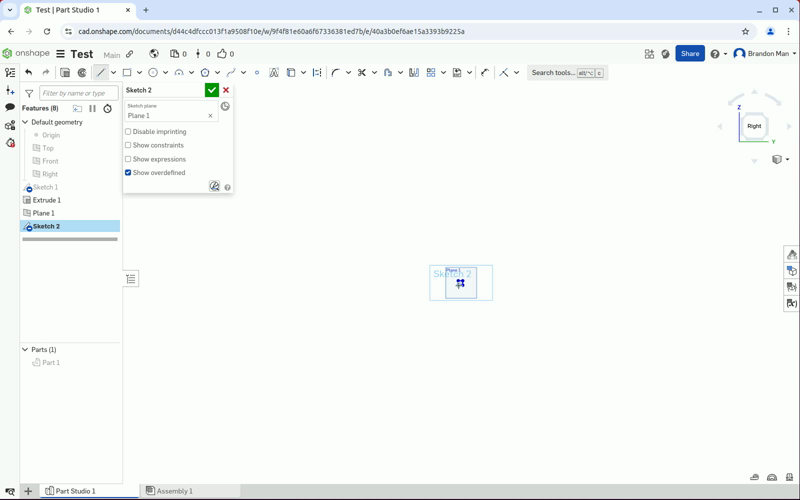
mouse_move(488, 285)
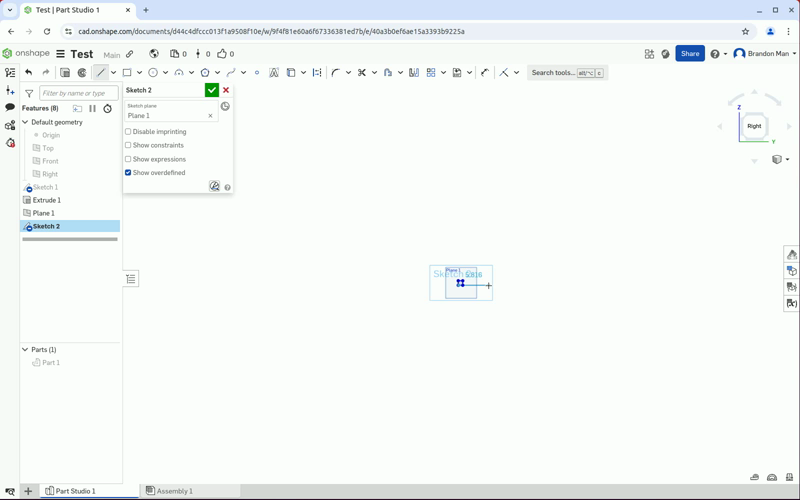
mouse_move(462, 285)
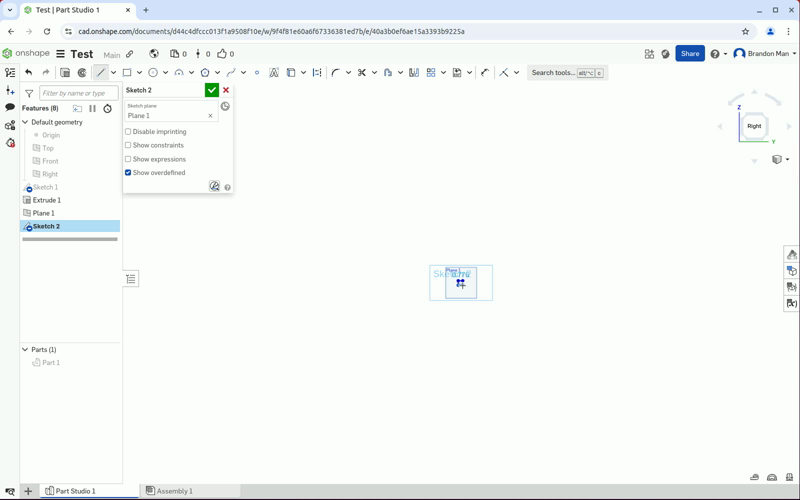
scroll(6)
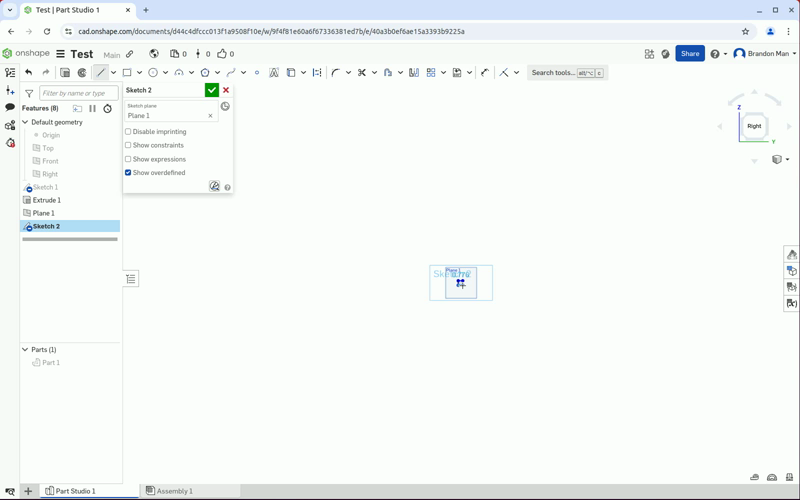
scroll(6)
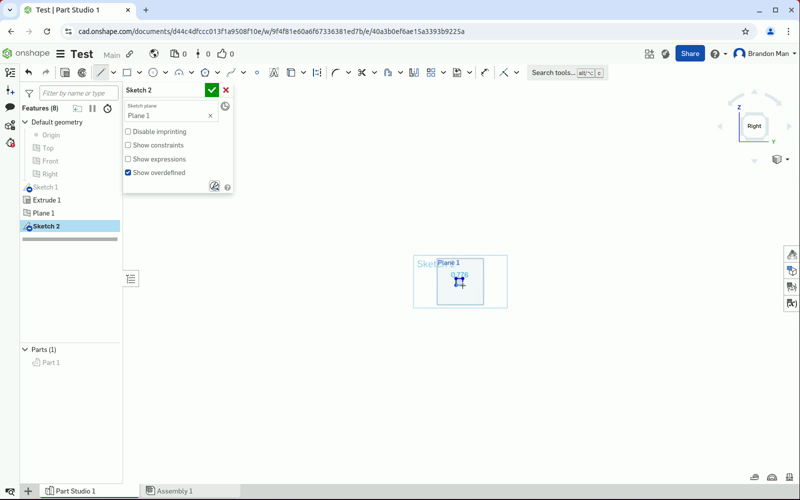
scroll(6)
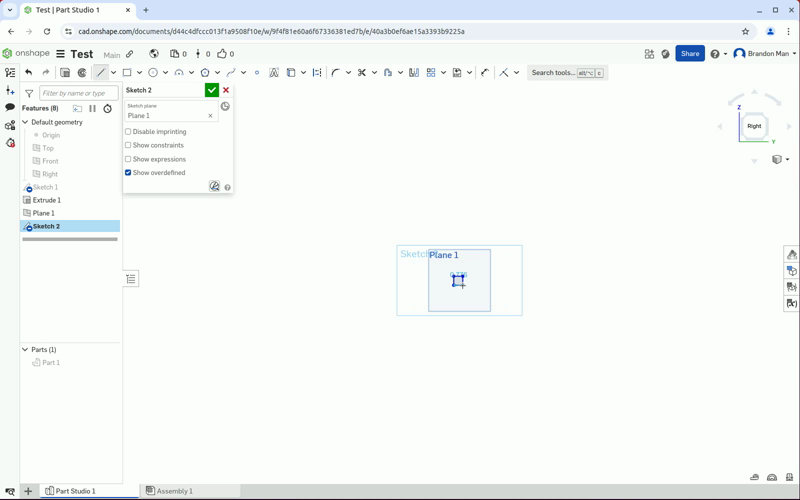
scroll(6)
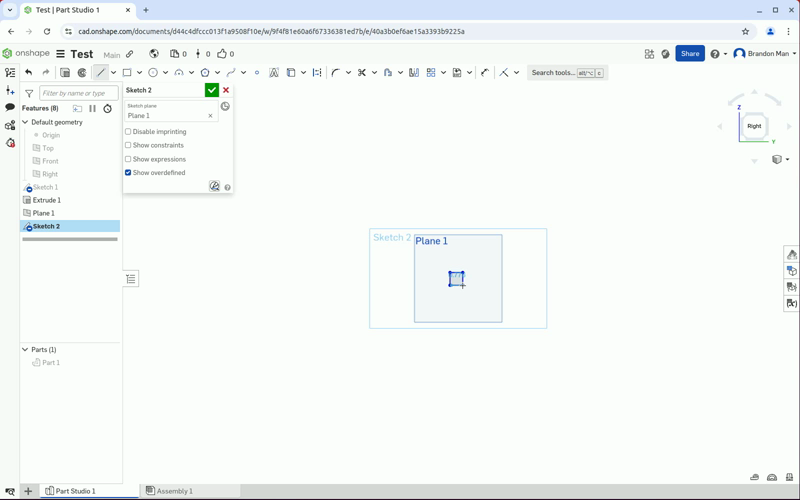
scroll(6)
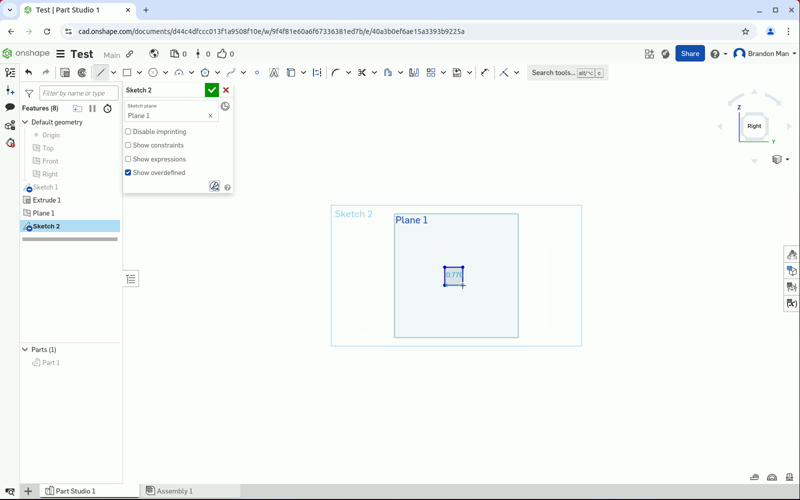
scroll(6)
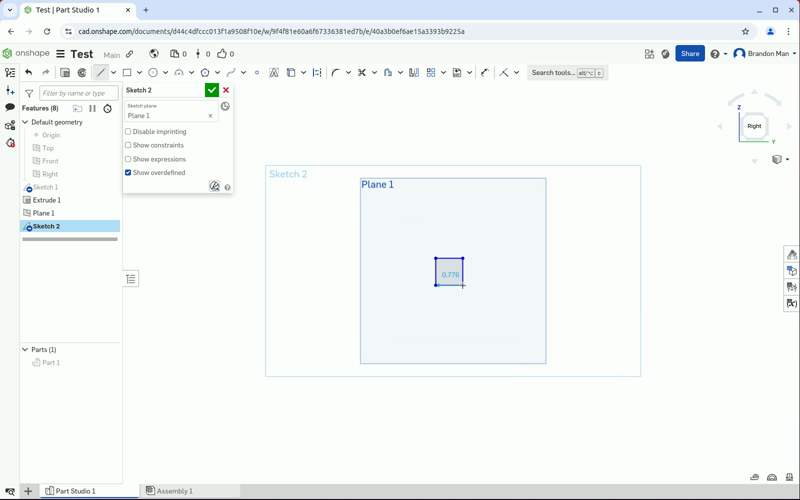
scroll(6)
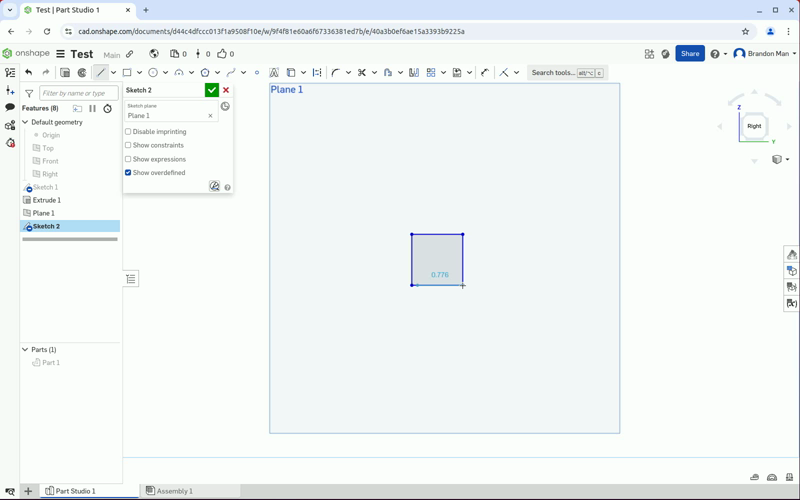
click(462, 285)
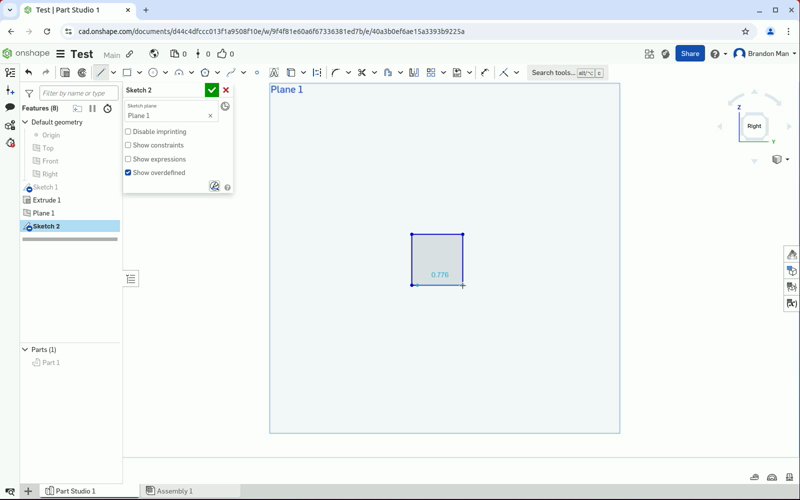
scroll(-6)
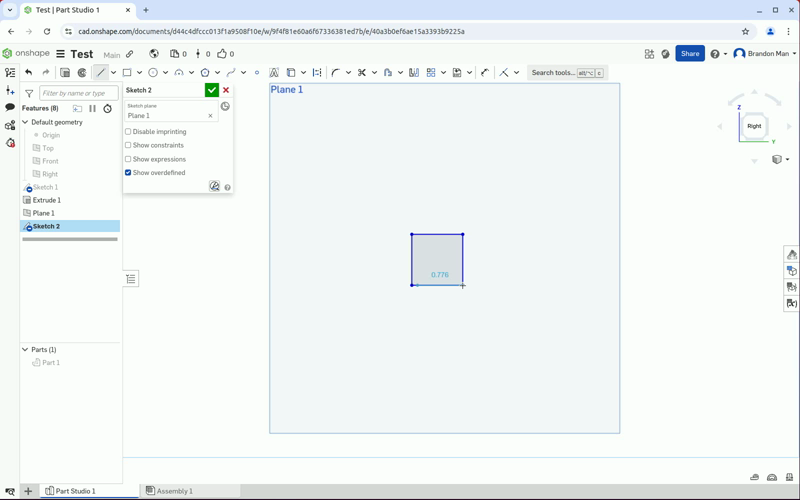
scroll(-6)
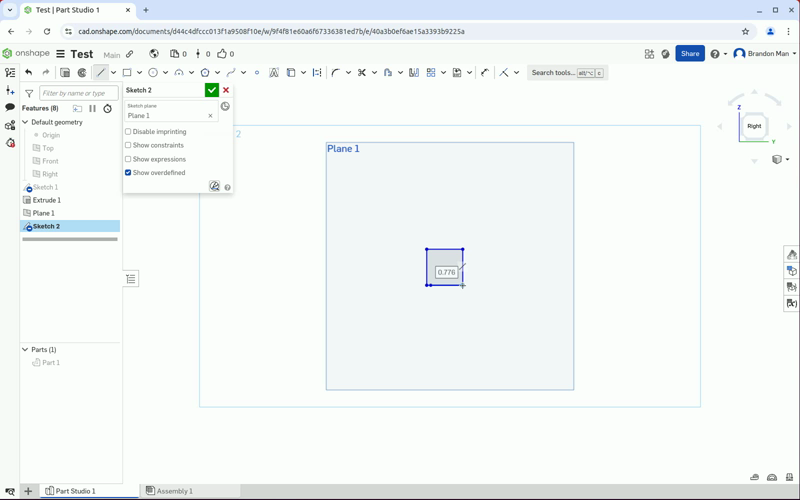
scroll(-6)
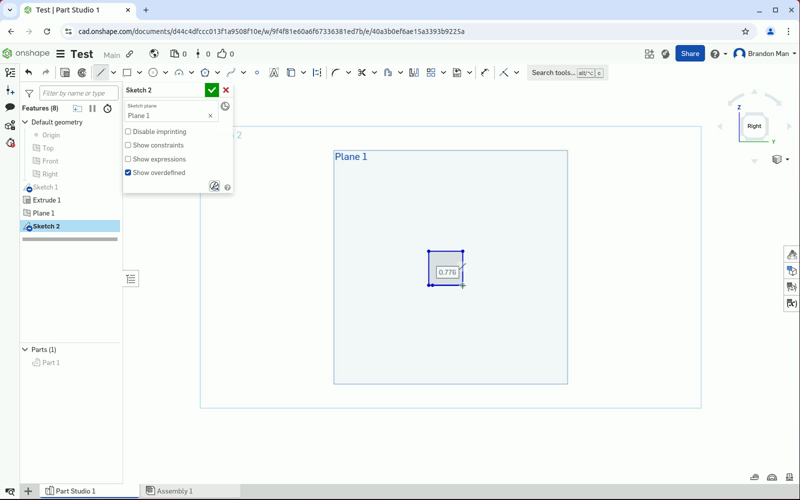
scroll(-6)
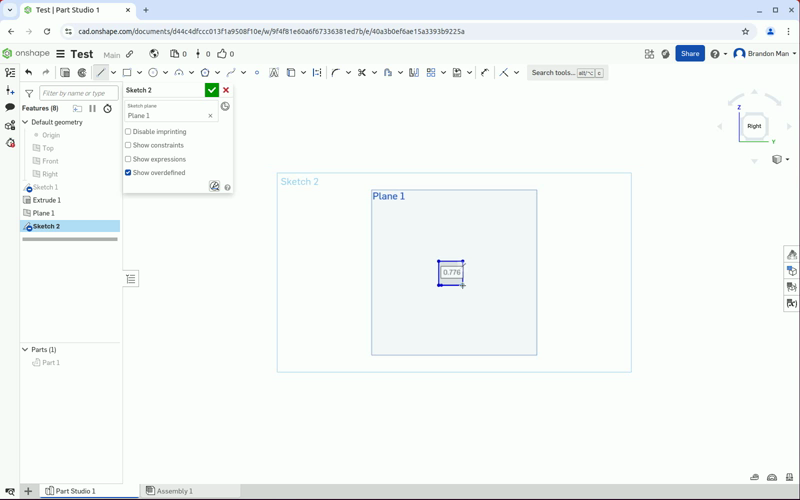
scroll(-6)
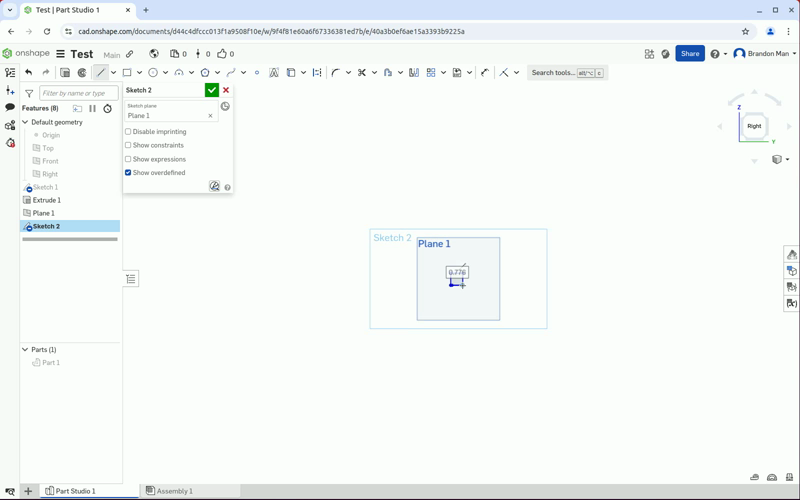
scroll(-6)
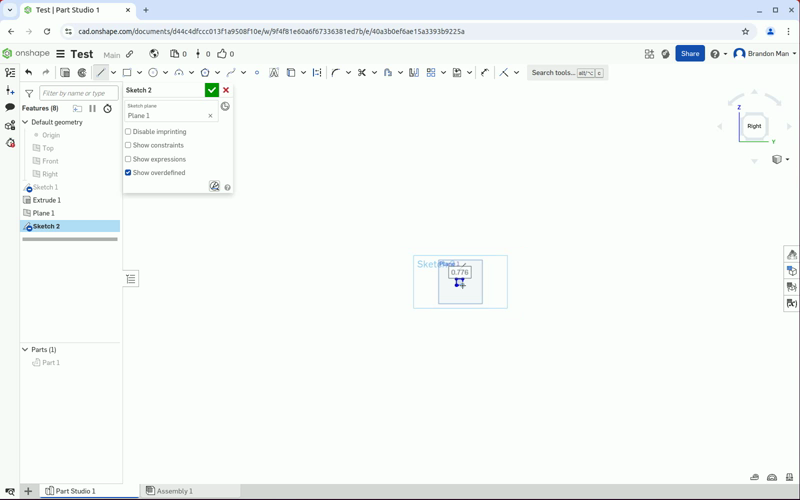
scroll(-6)
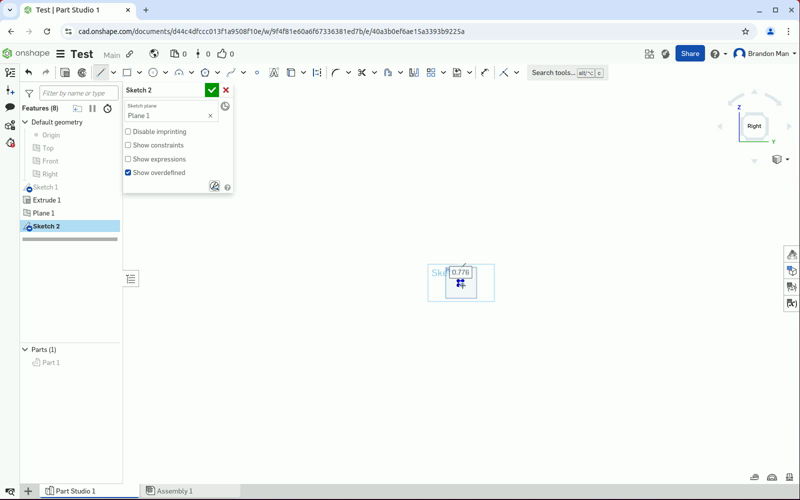
key_up(shift)
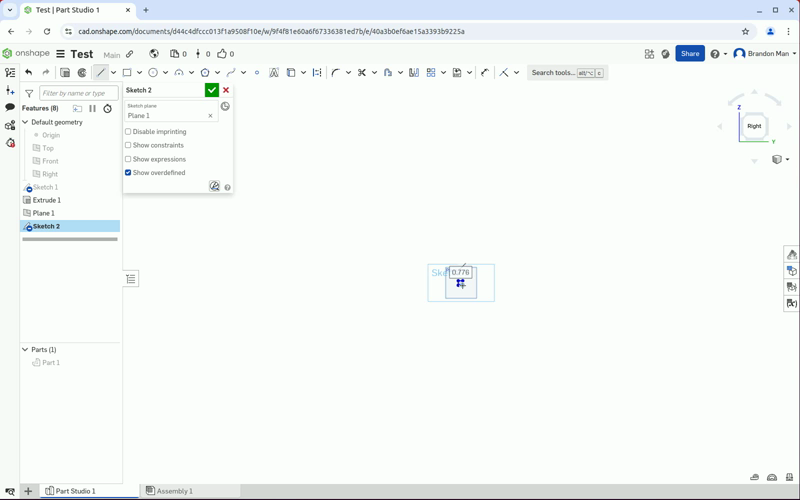
key_down(shift)
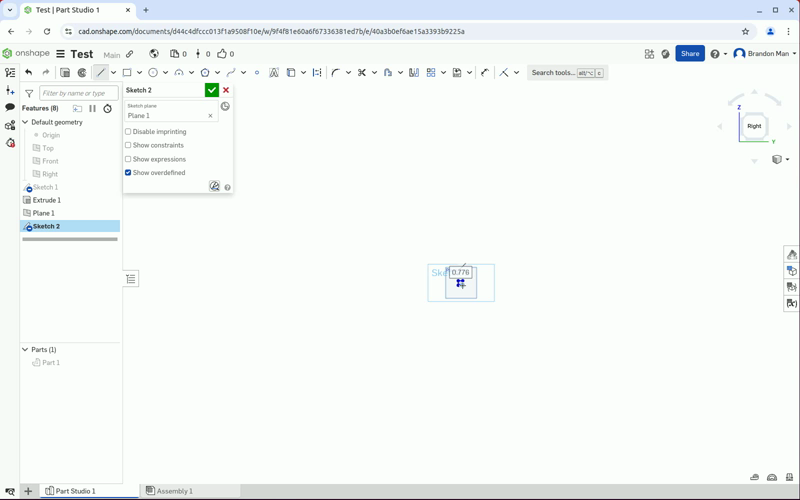
mouse_move(492, 285)
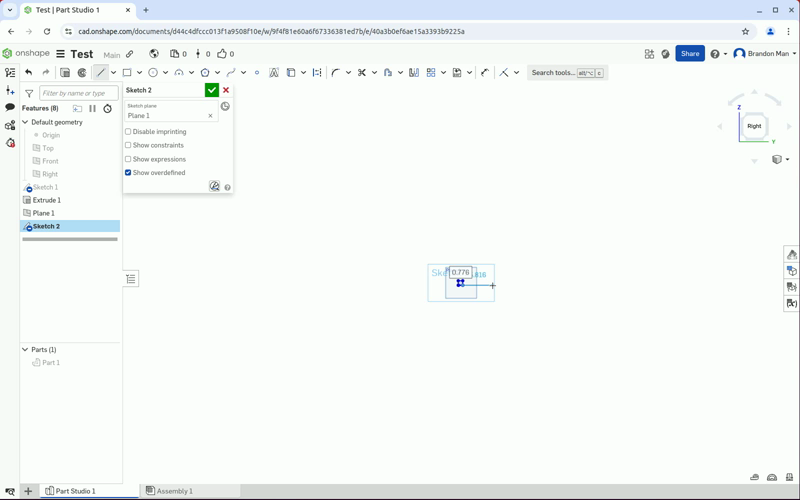
mouse_move(462, 280)
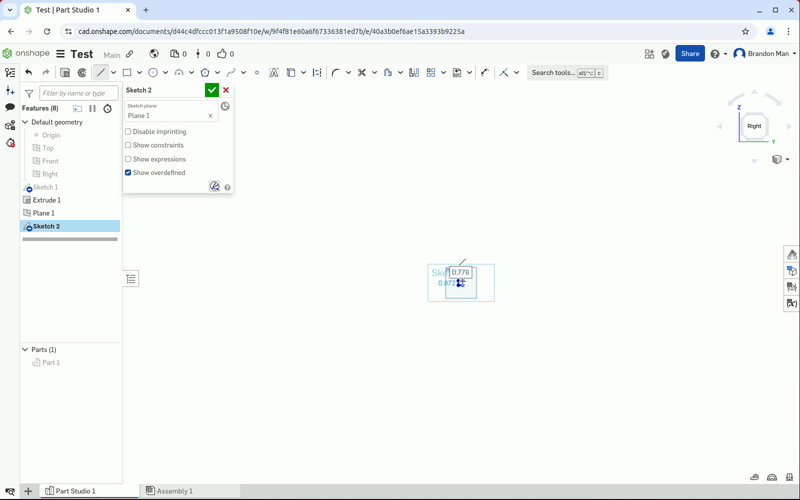
scroll(6)
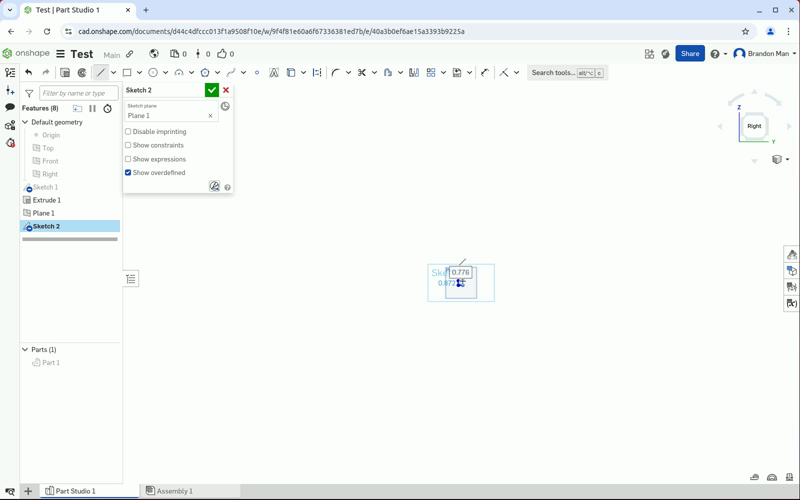
scroll(6)
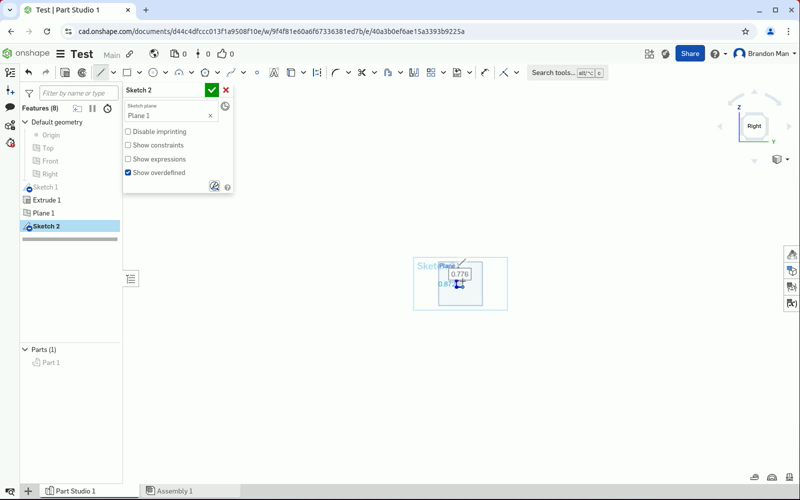
scroll(6)
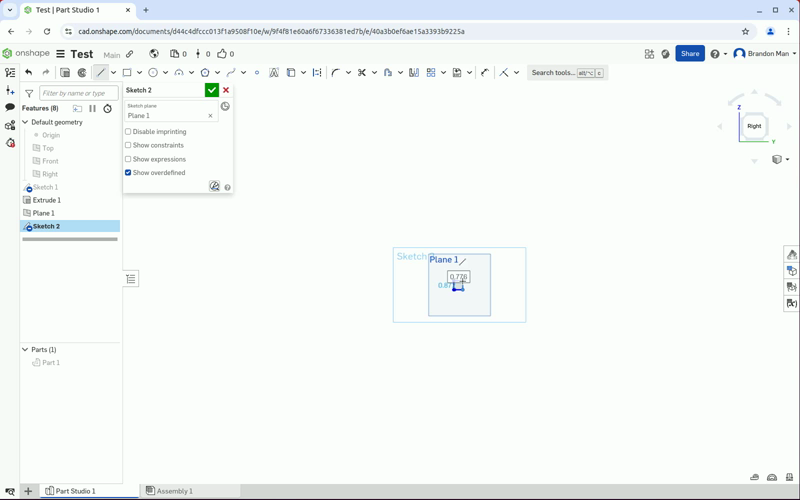
scroll(6)
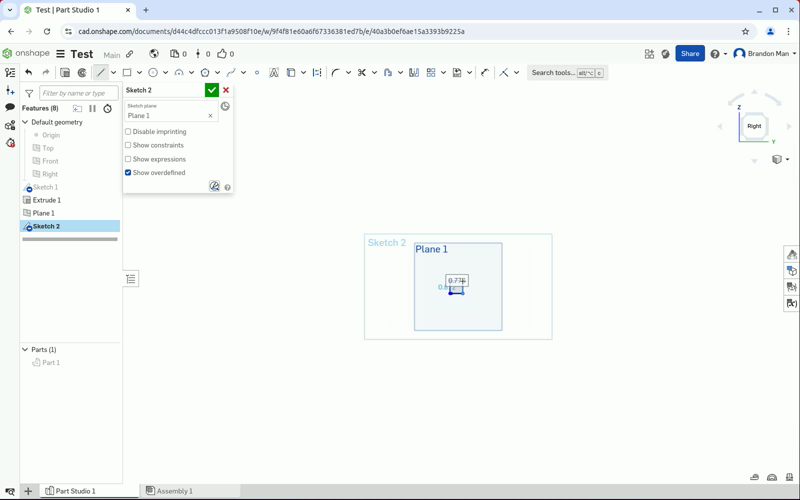
scroll(6)
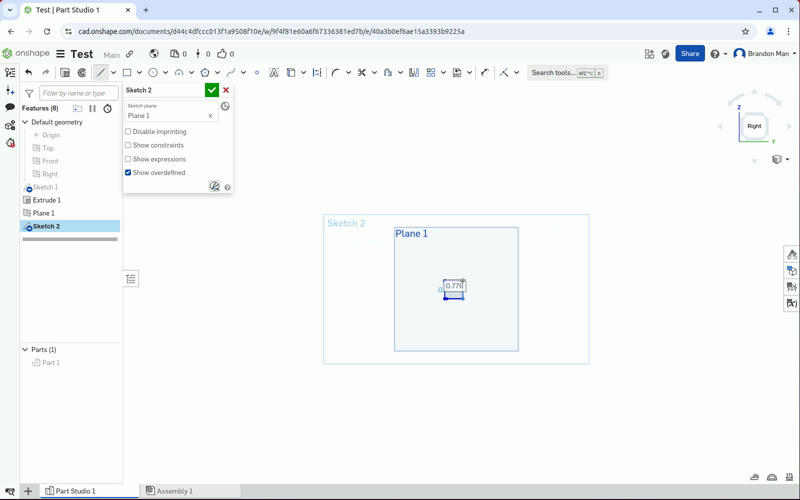
scroll(6)
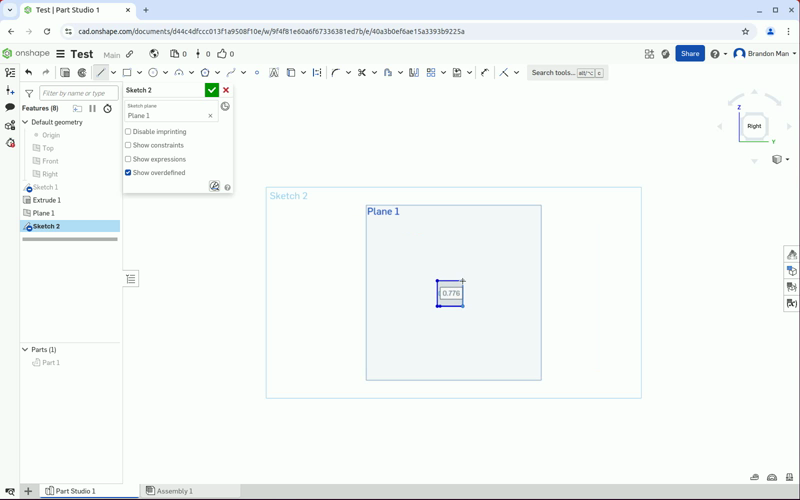
scroll(6)
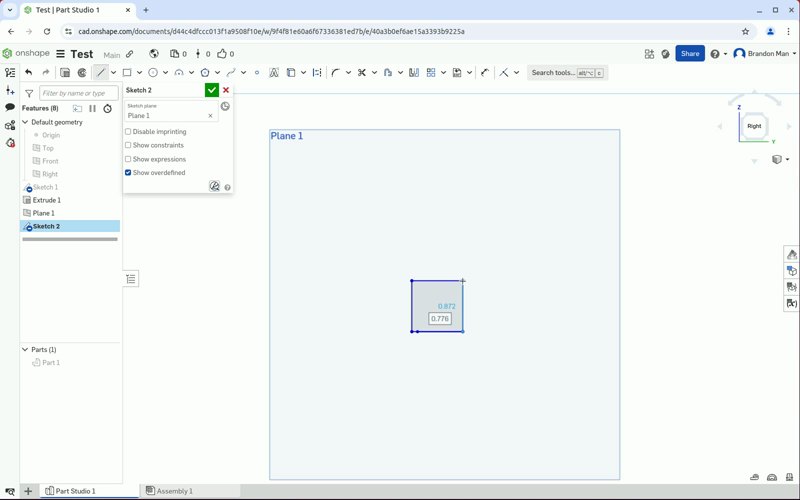
click(462, 280)
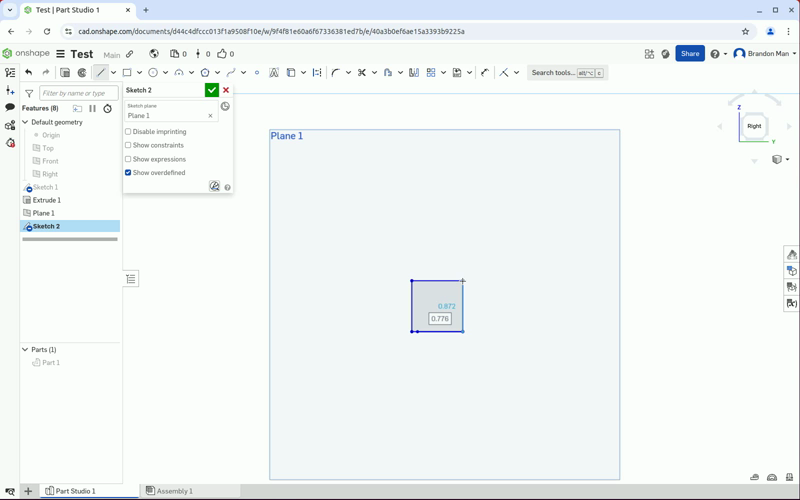
scroll(-6)
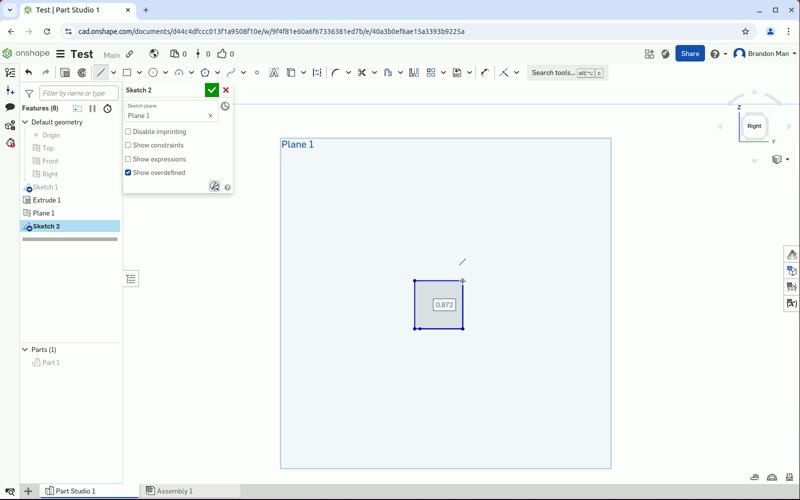
scroll(-6)
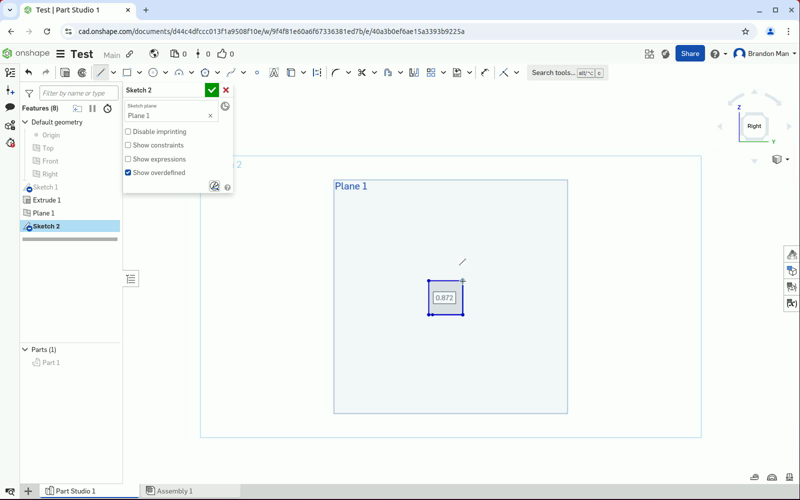
scroll(-6)
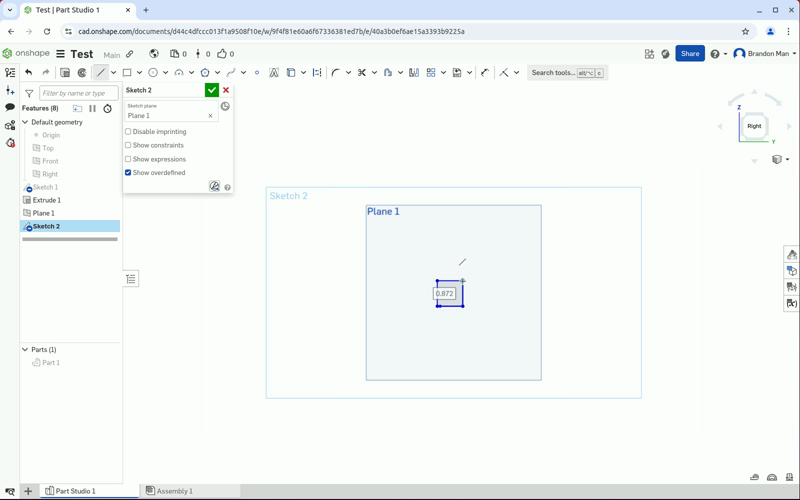
scroll(-6)
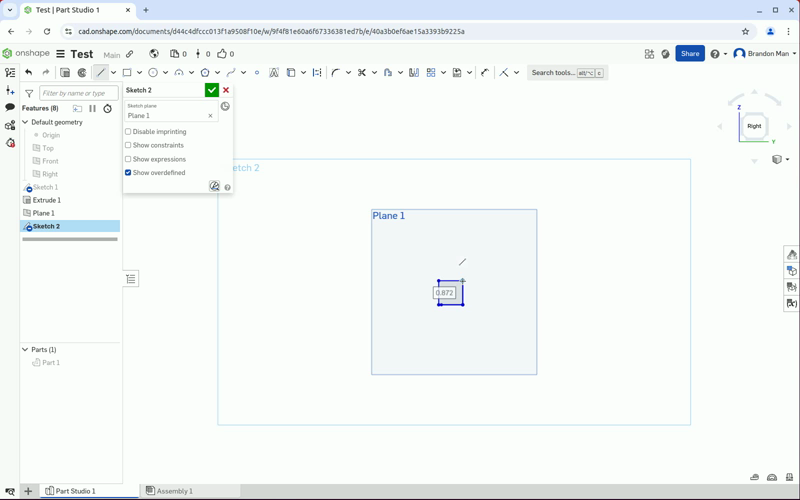
scroll(-6)
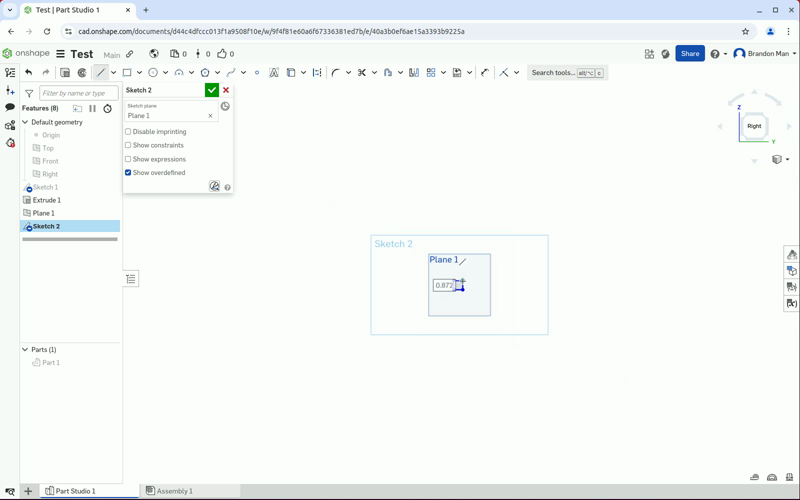
scroll(-6)
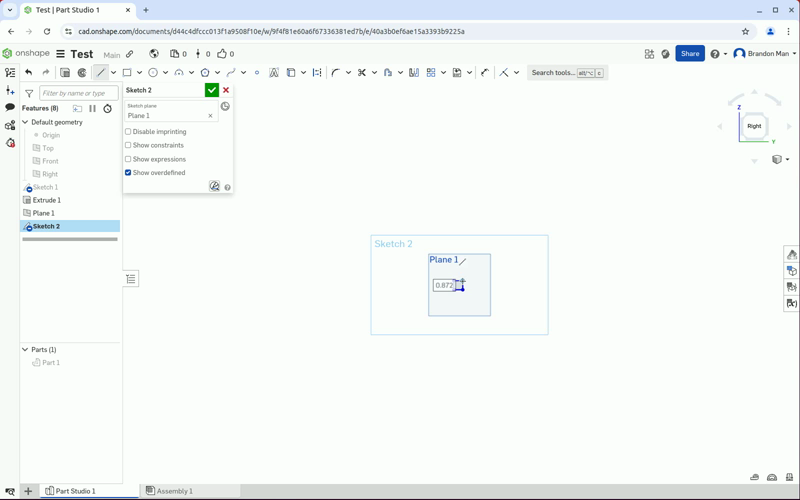
scroll(-6)
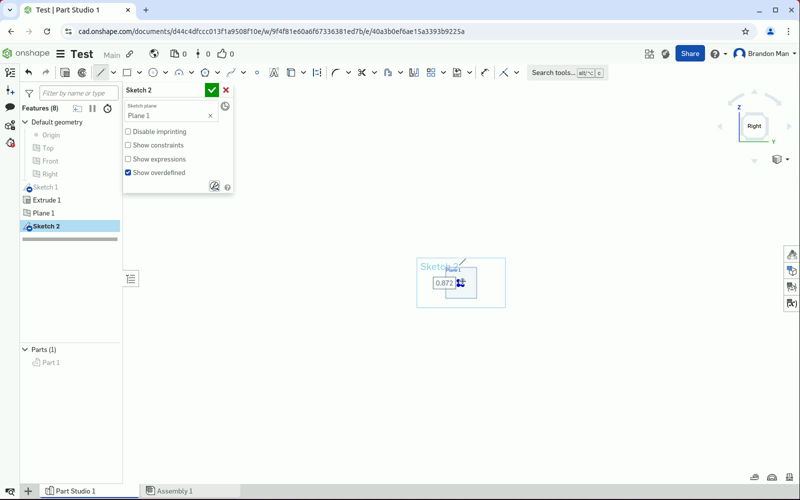
key_up(shift)
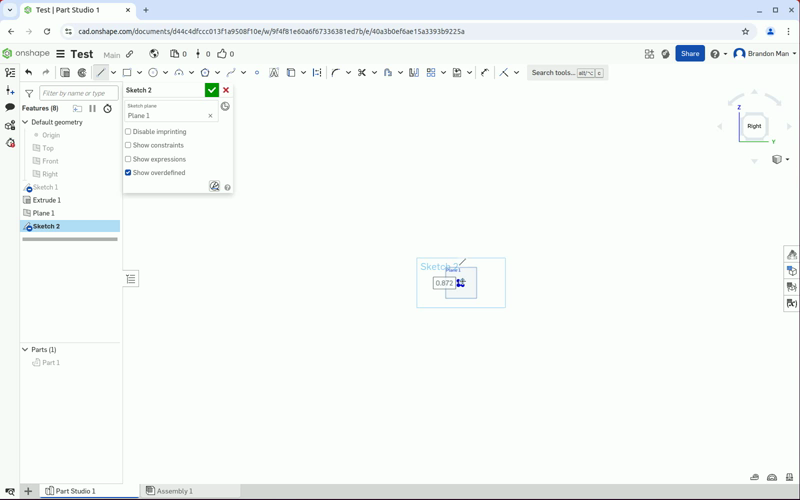
key_down(shift)
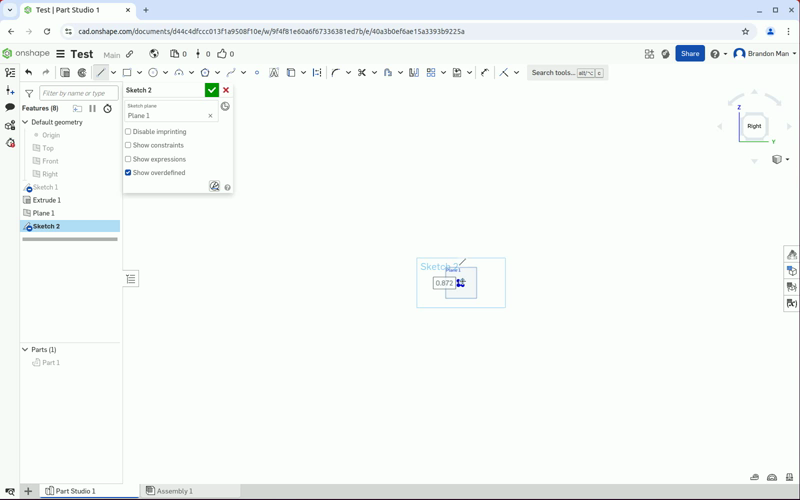
mouse_move(492, 280)
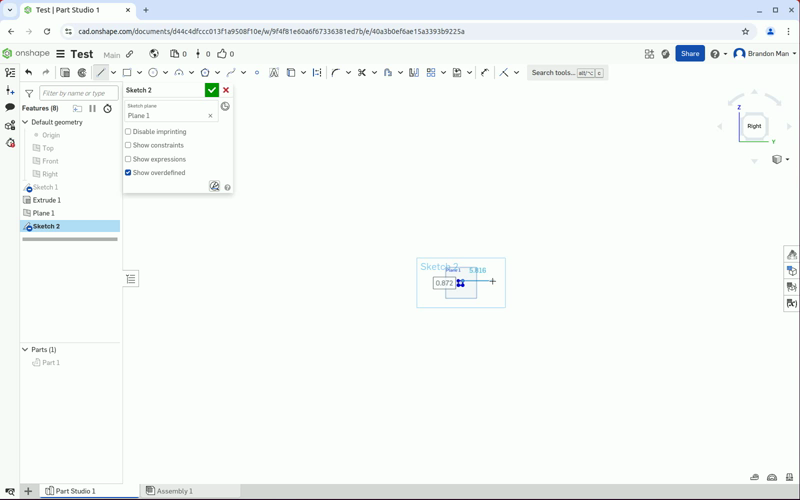
mouse_move(458, 280)
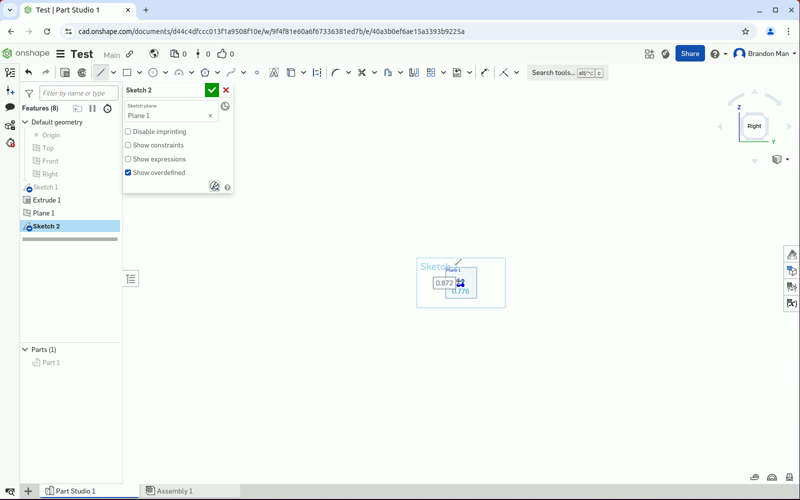
scroll(6)
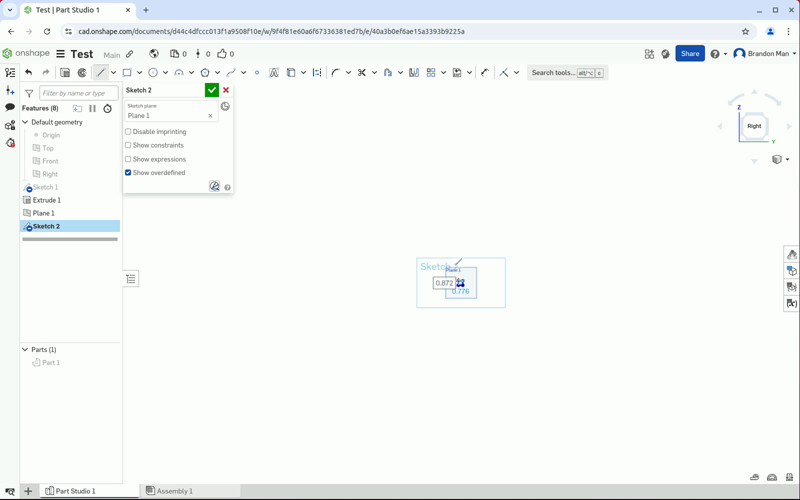
scroll(6)
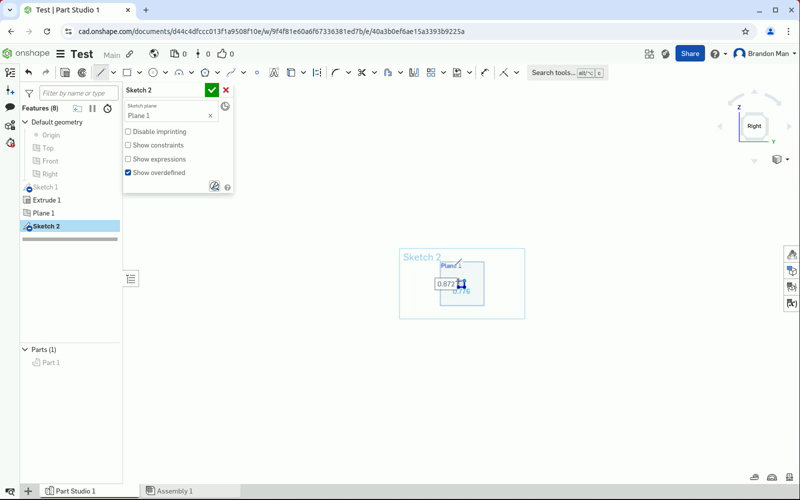
scroll(6)
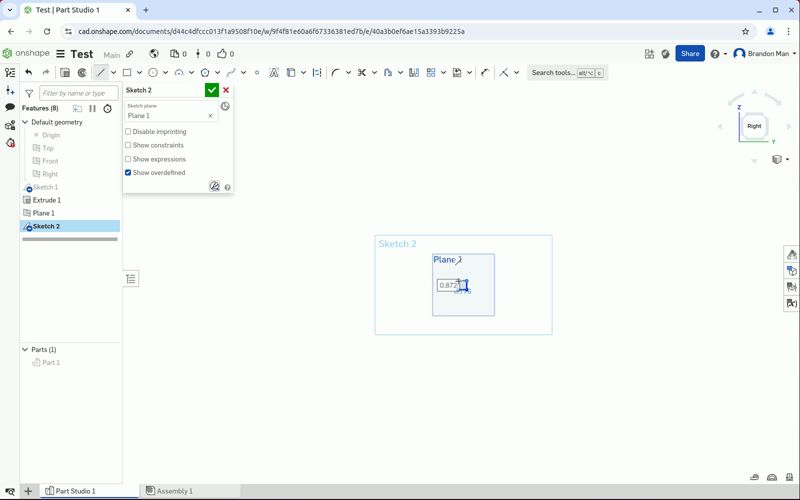
scroll(6)
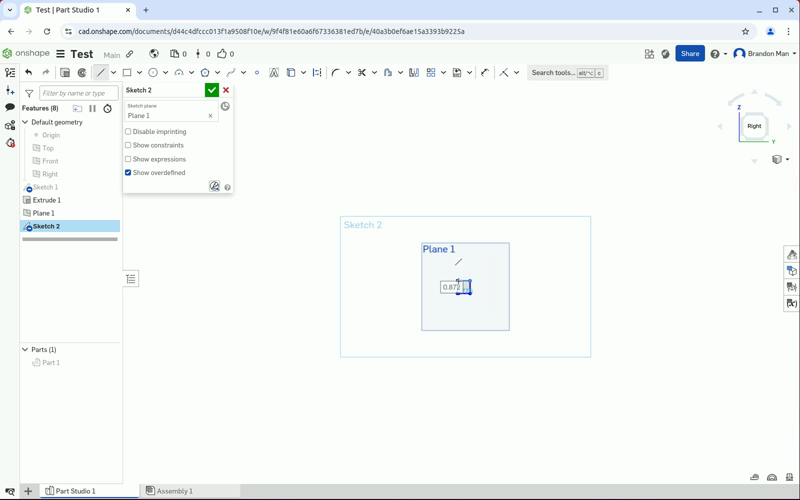
scroll(6)
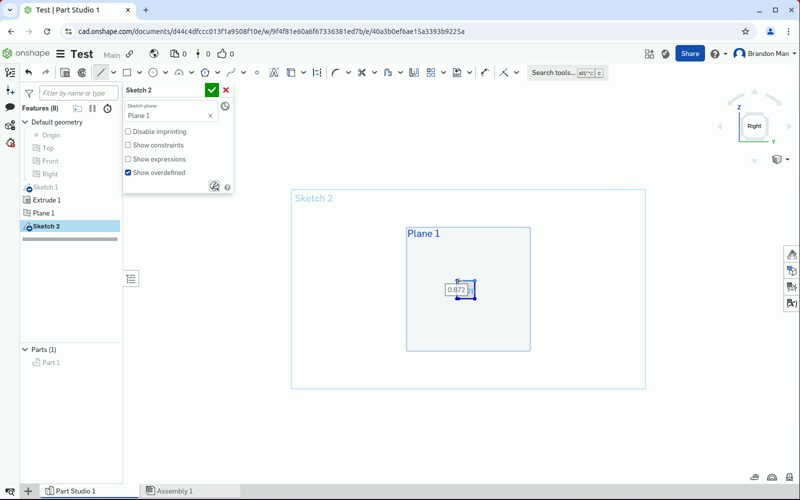
scroll(6)
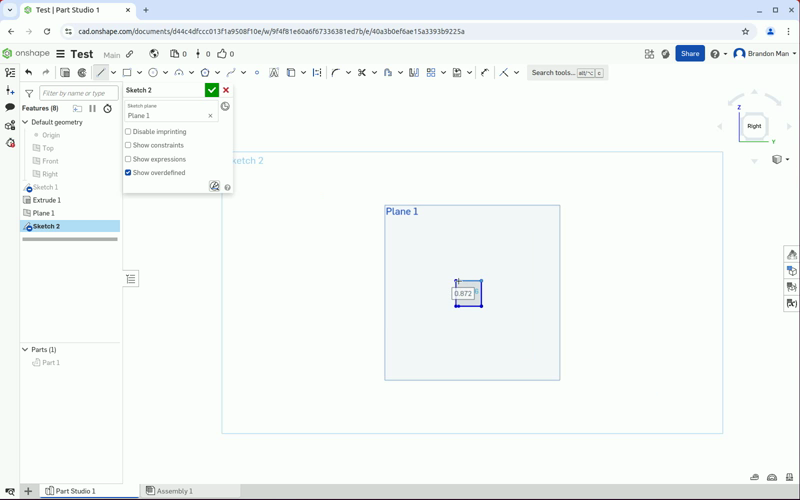
scroll(6)
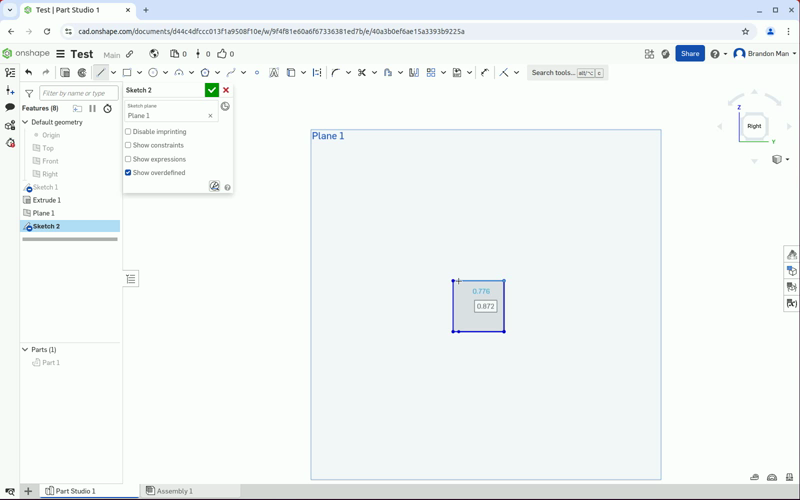
click(458, 280)
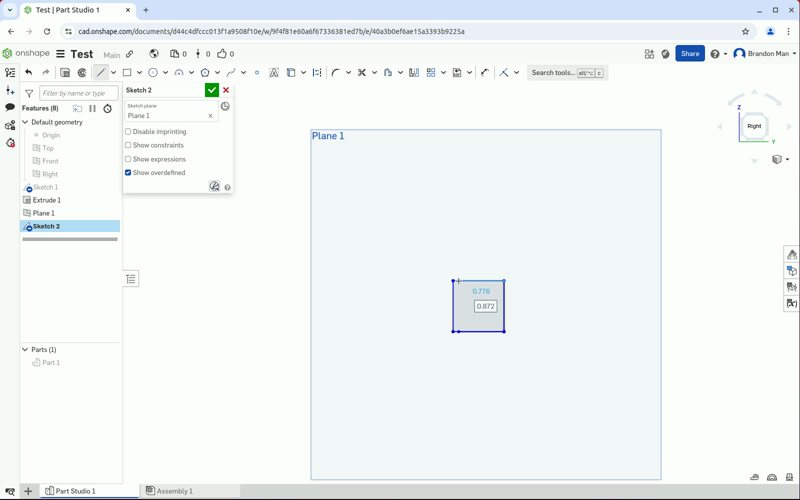
scroll(-6)
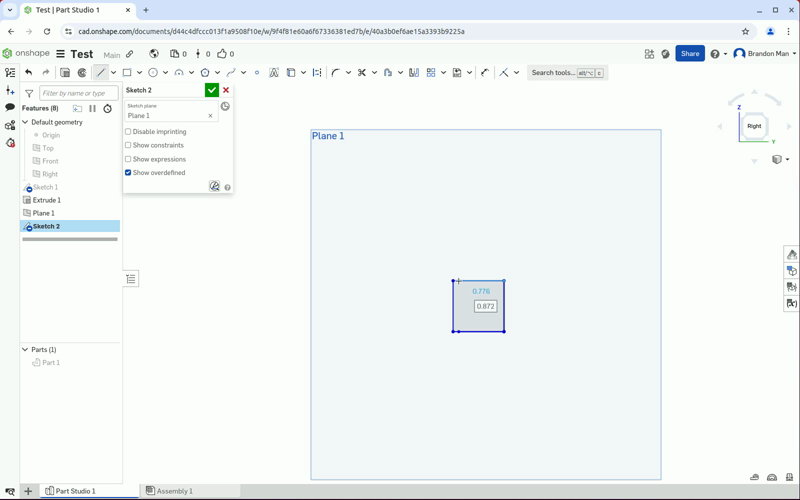
scroll(-6)
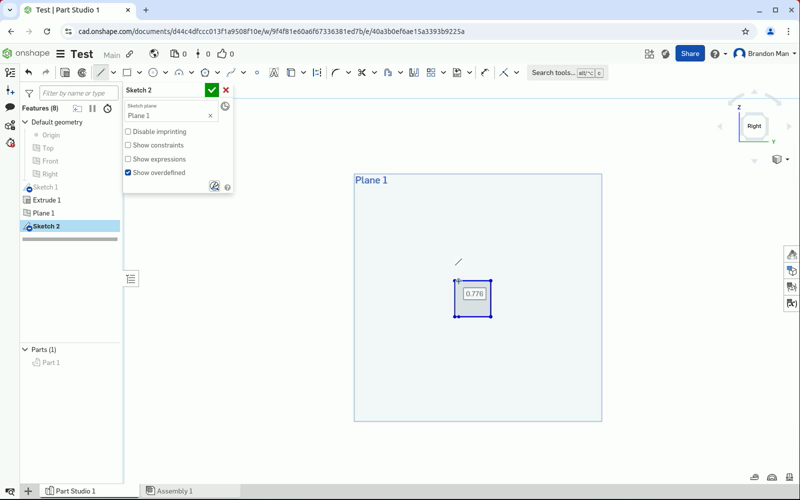
scroll(-6)
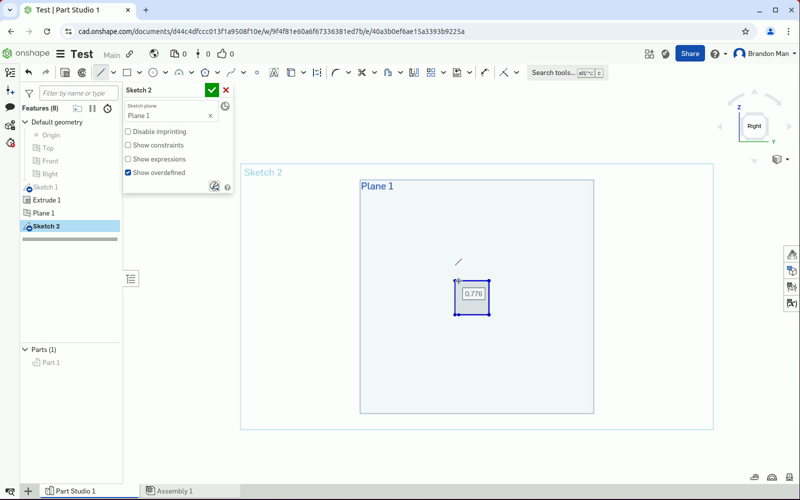
scroll(-6)
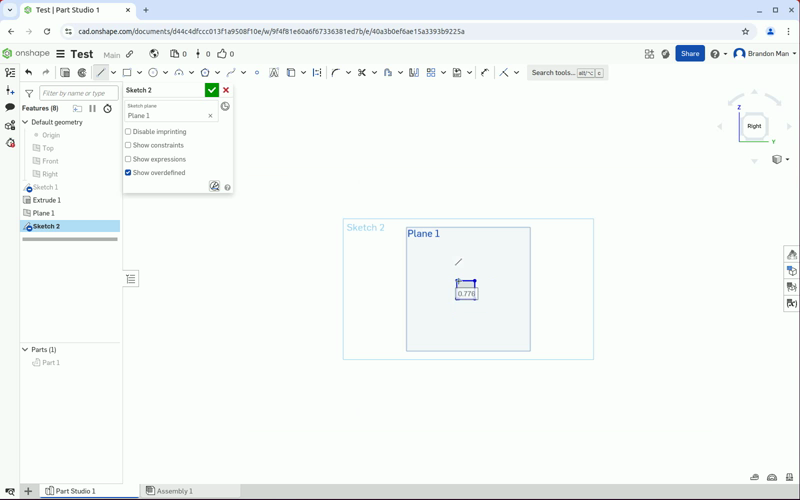
scroll(-6)
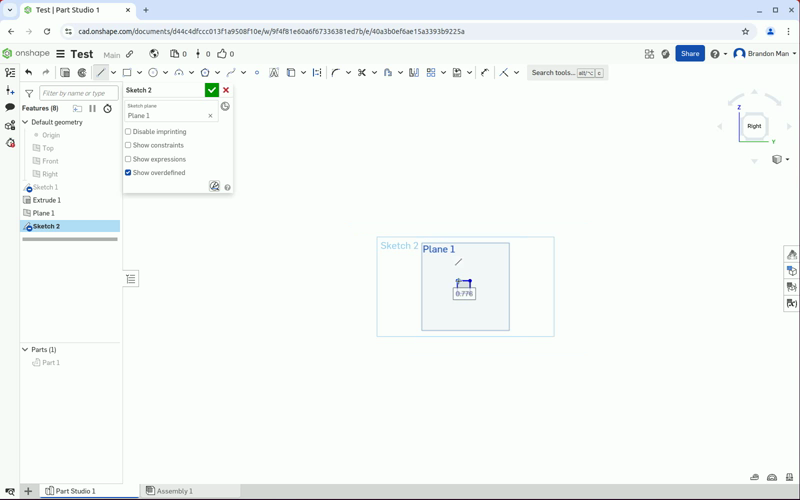
scroll(-6)
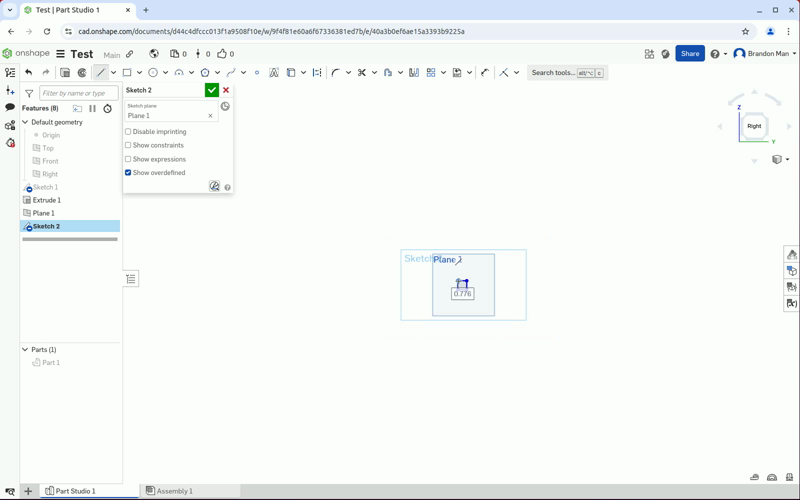
scroll(-6)
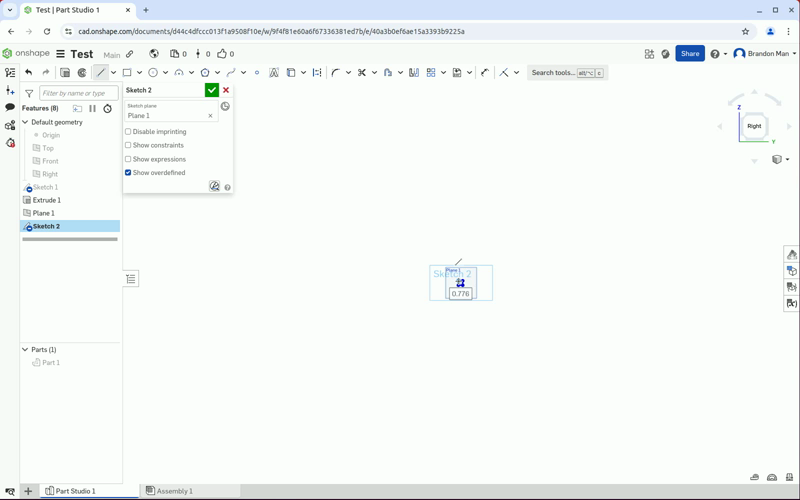
key_up(shift)
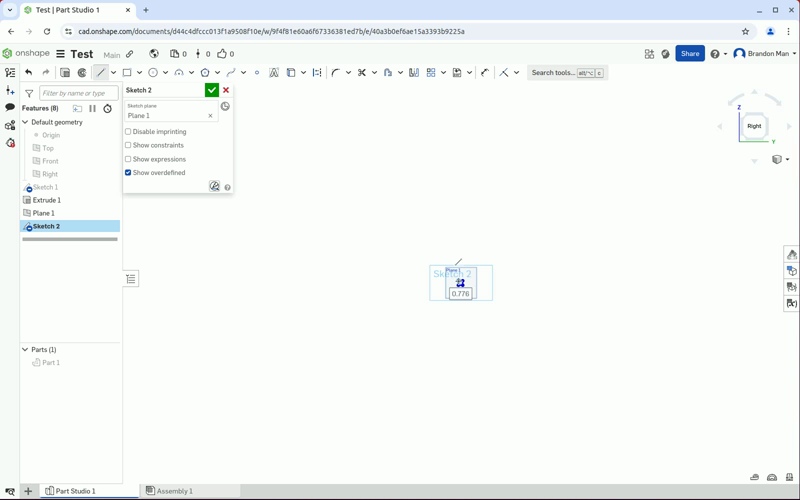
mouse_move(488, 280)
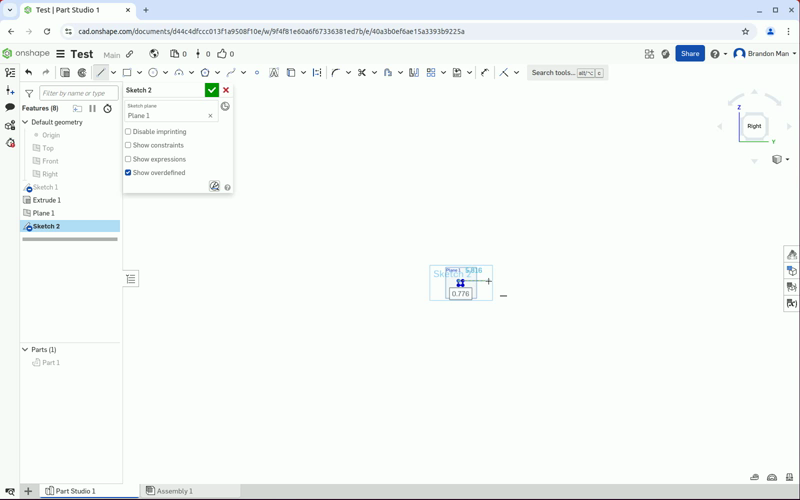
key_down(shift)
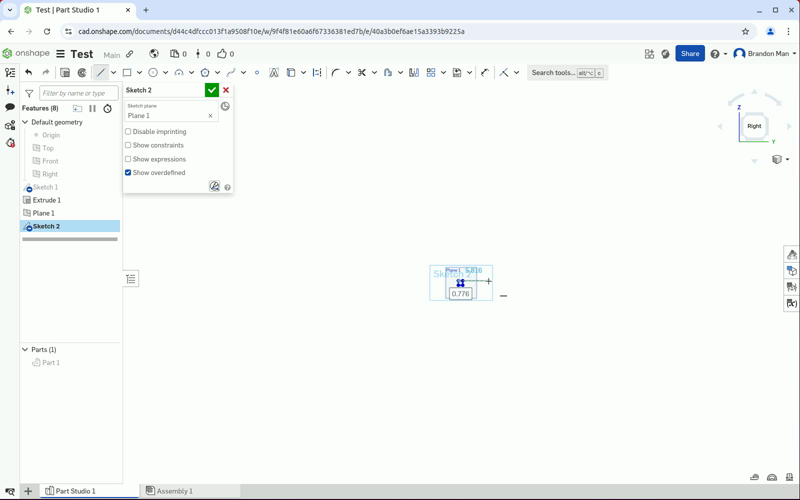
mouse_move(458, 285)
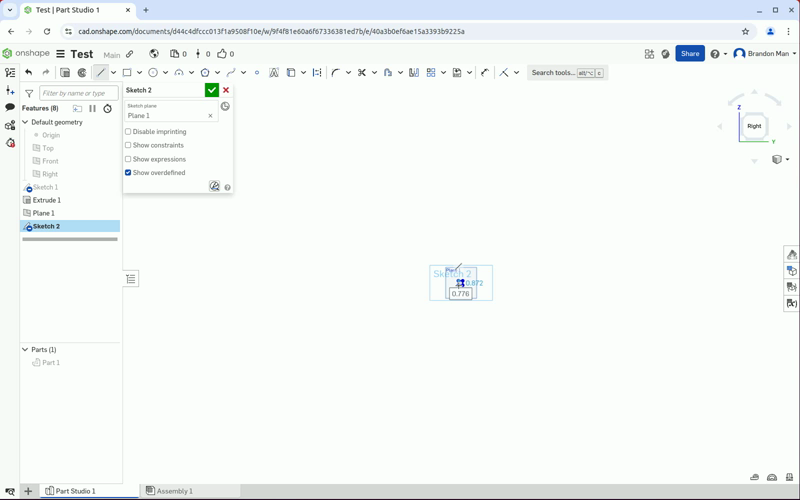
scroll(6)
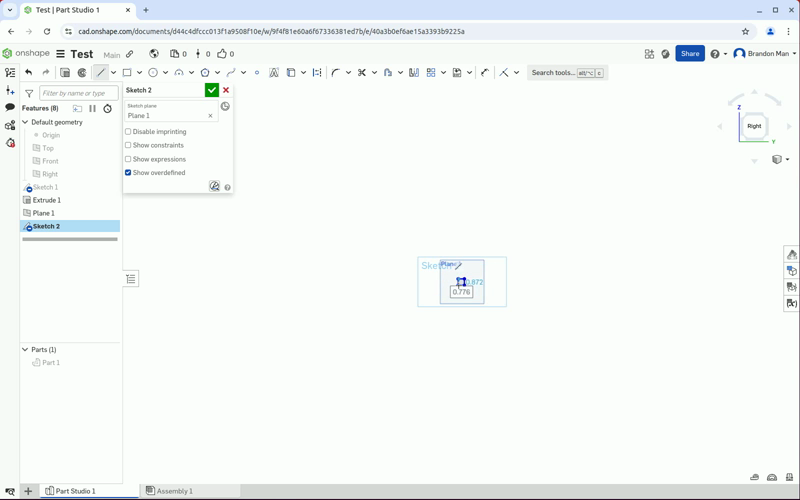
scroll(6)
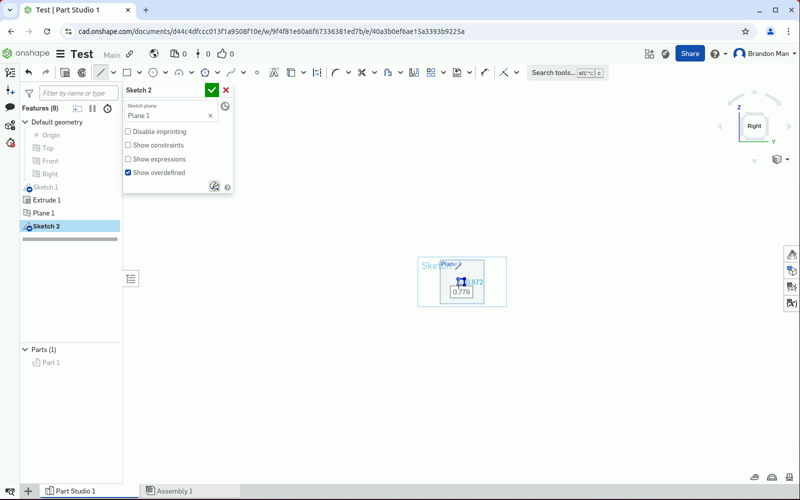
scroll(6)
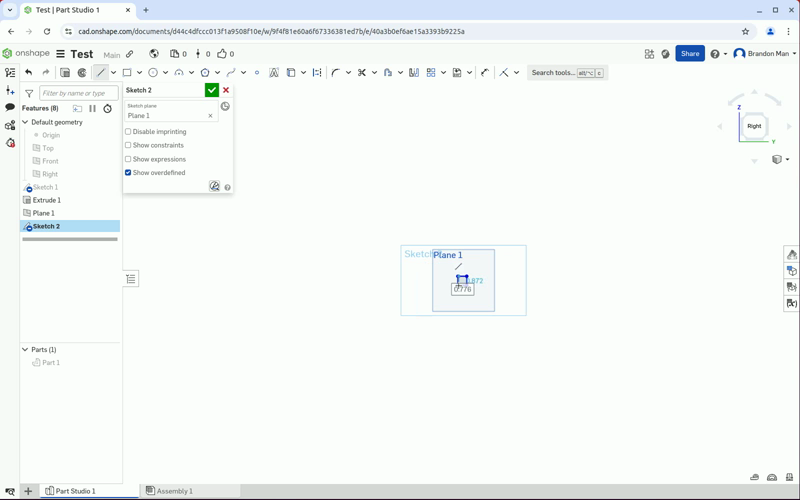
scroll(6)
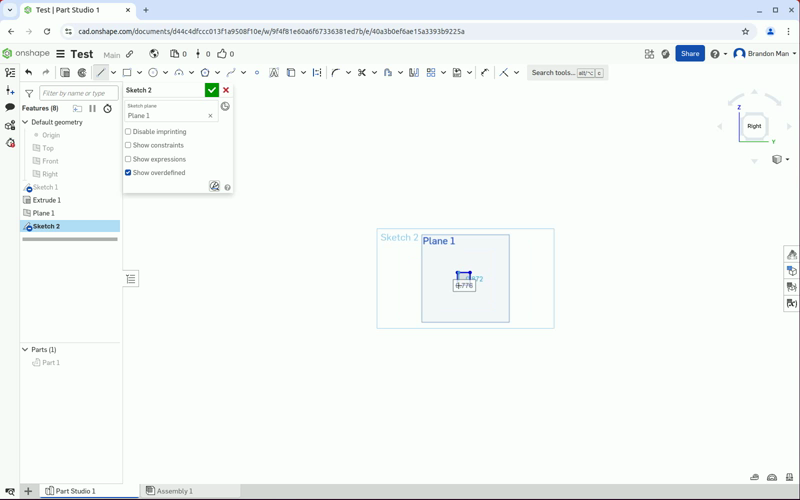
scroll(6)
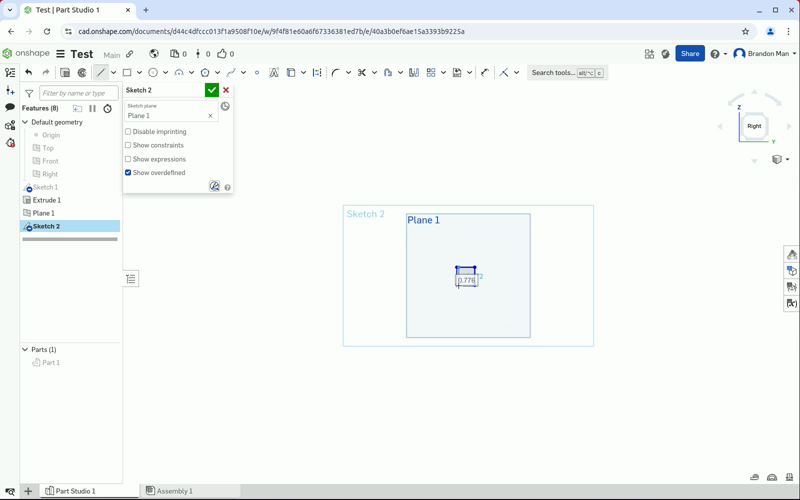
scroll(6)
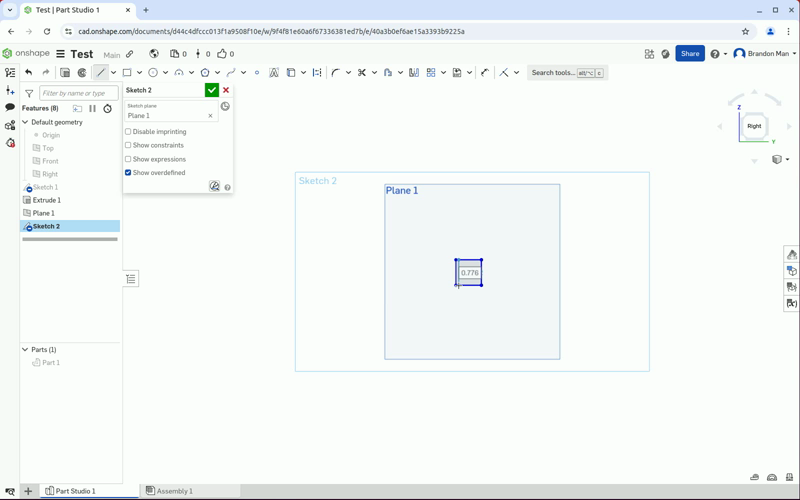
scroll(6)
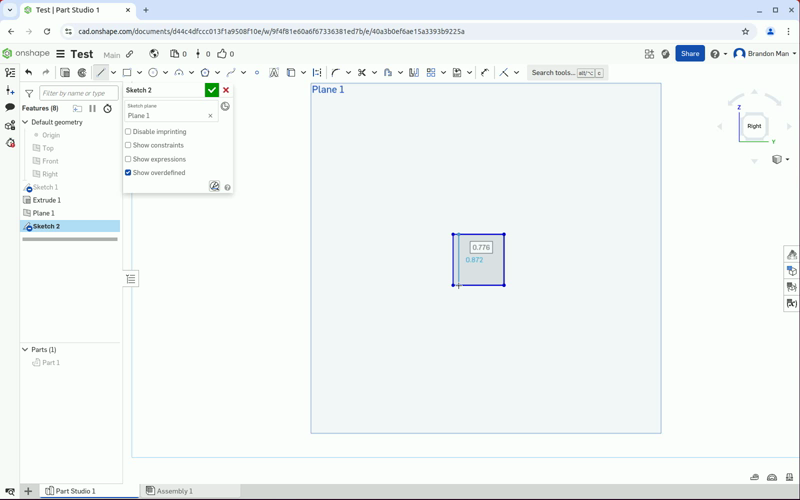
key_up(shift)
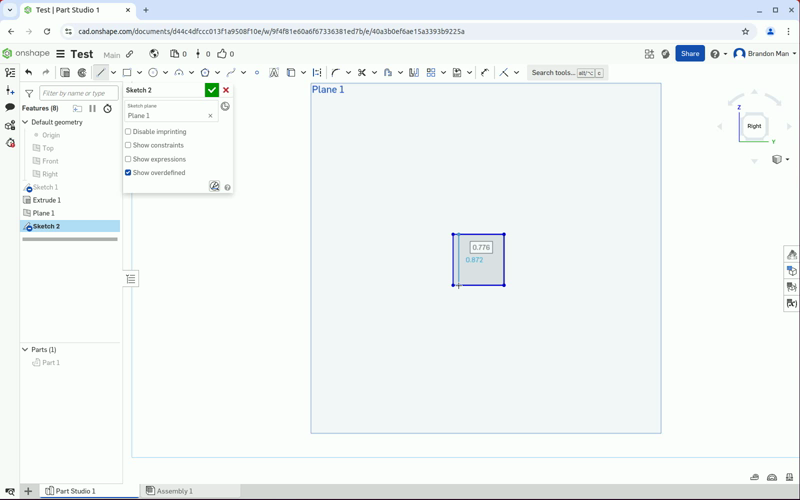
click(458, 285)
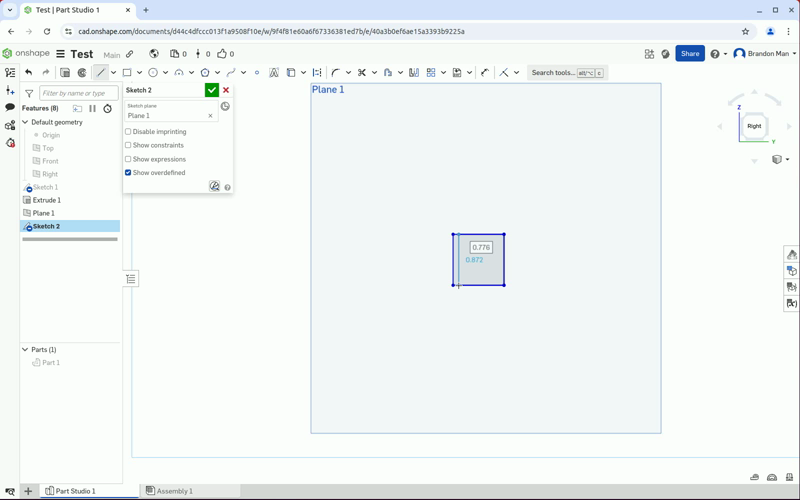
scroll(-6)
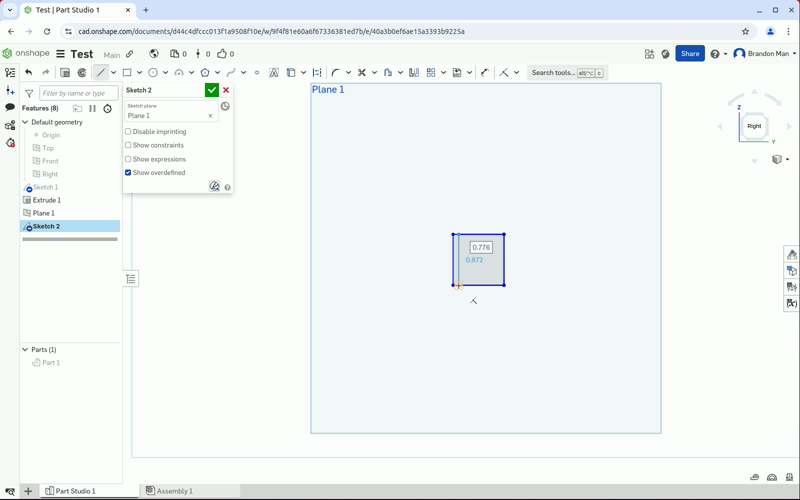
scroll(-6)
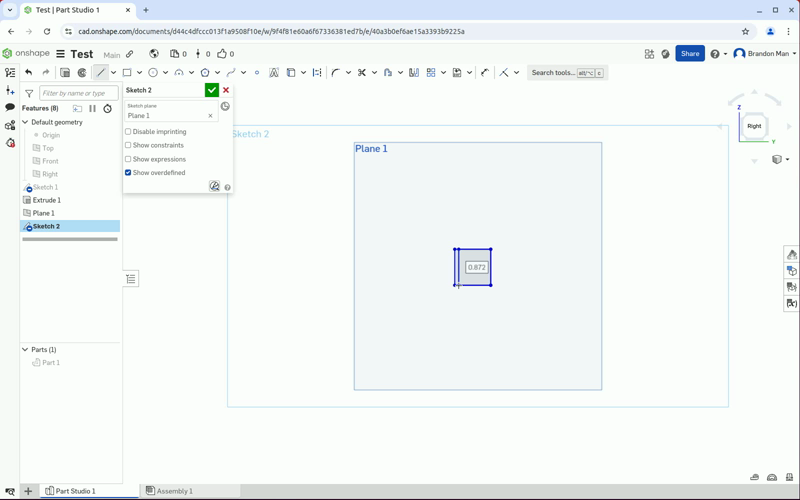
scroll(-6)
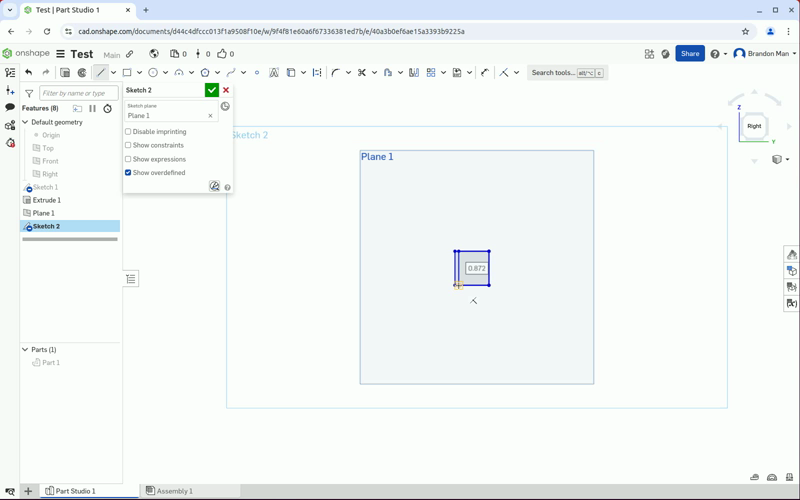
scroll(-6)
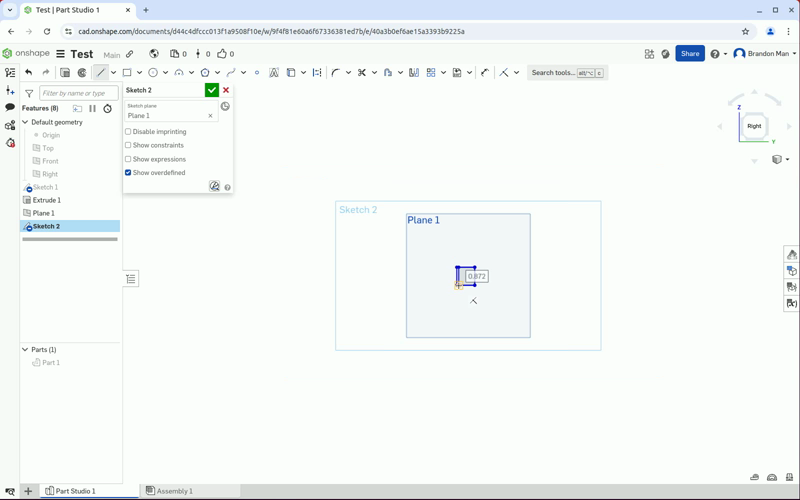
scroll(-6)
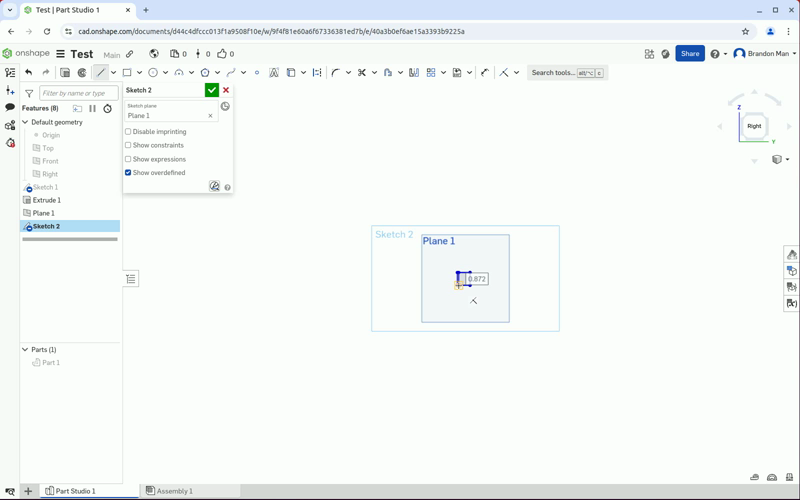
scroll(-6)
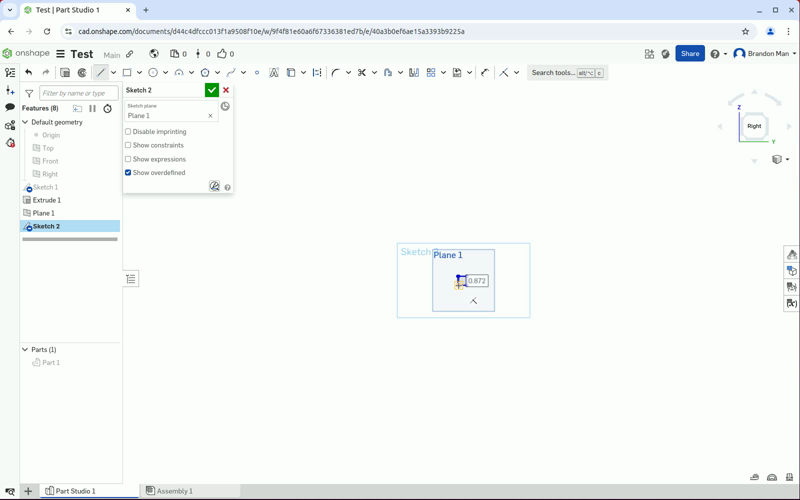
scroll(-6)
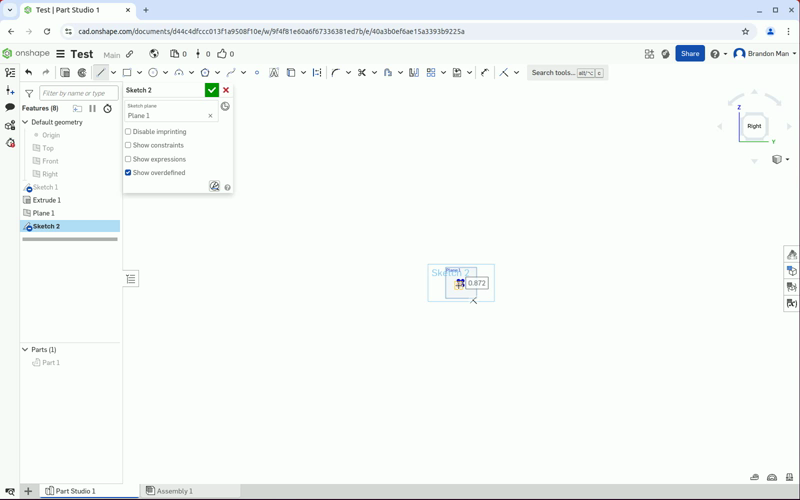
key(esc)
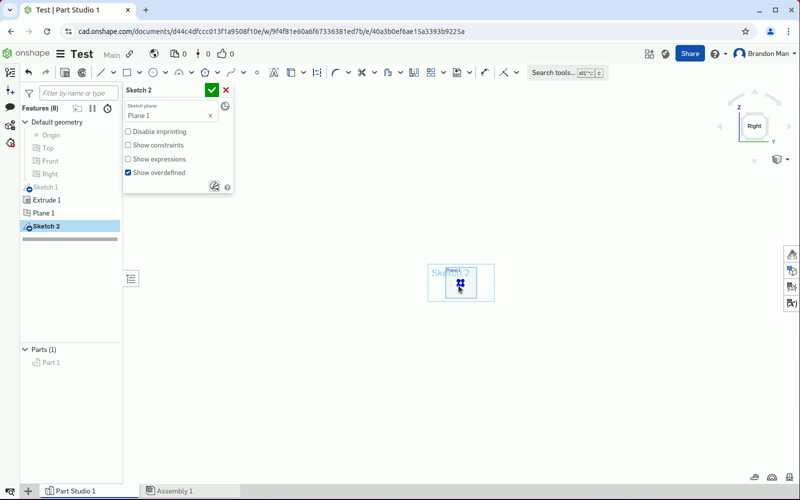
mouse_move(458, 284)
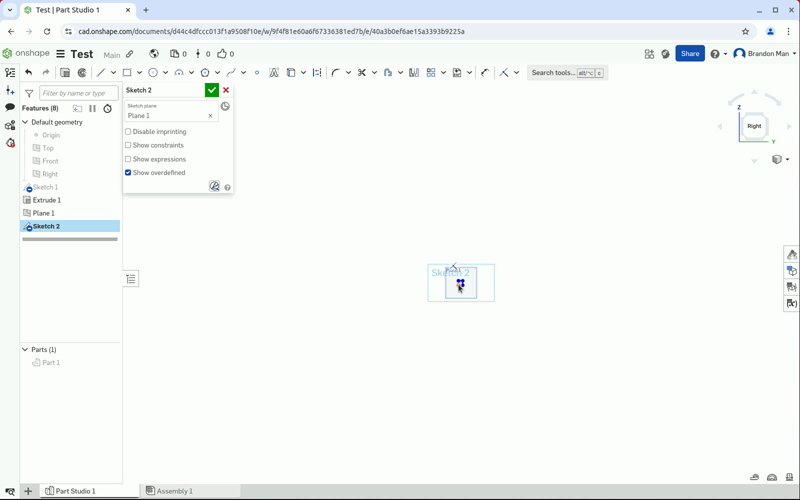
scroll(6)
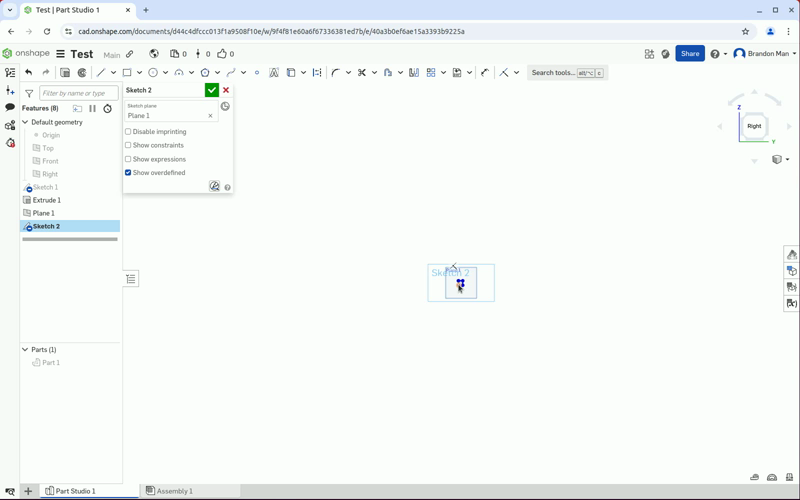
scroll(6)
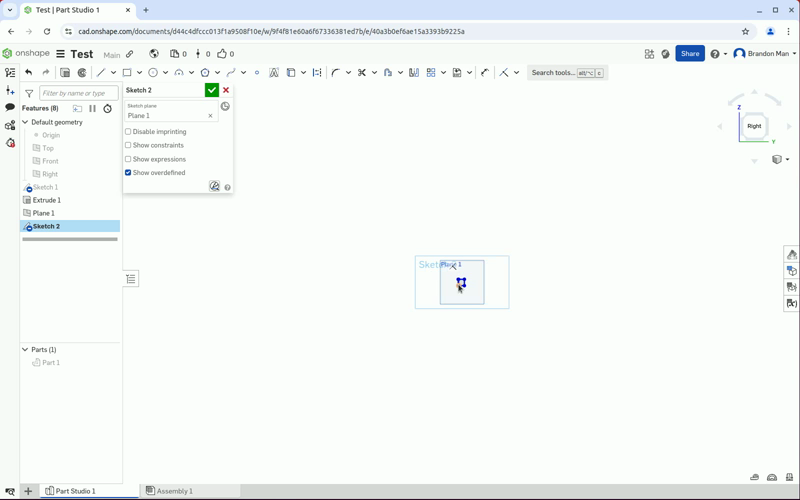
scroll(6)
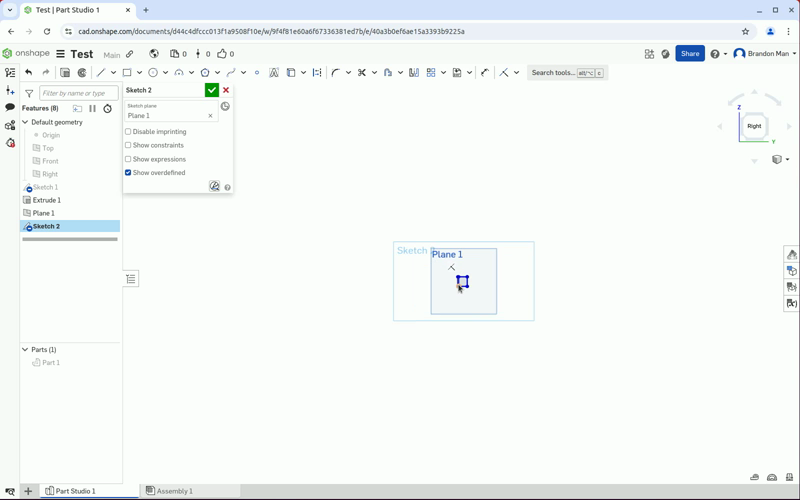
scroll(6)
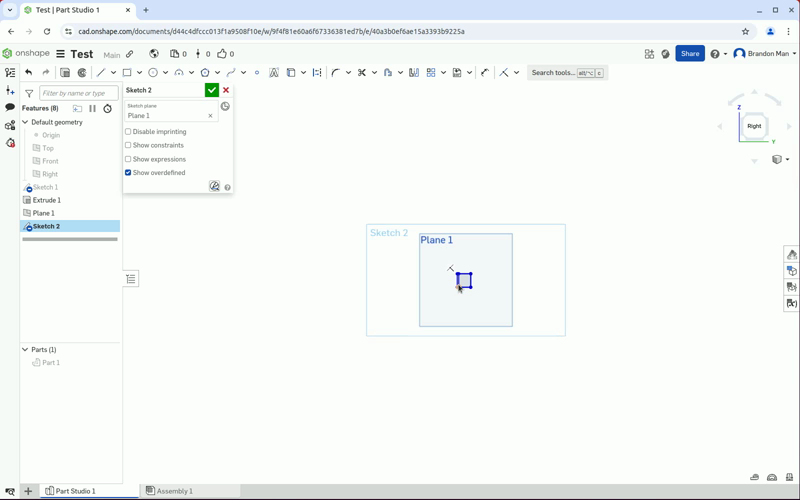
scroll(6)
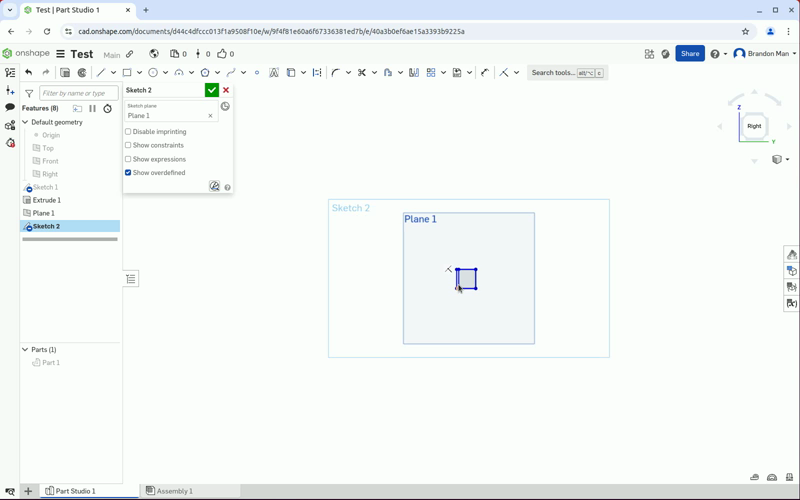
scroll(6)
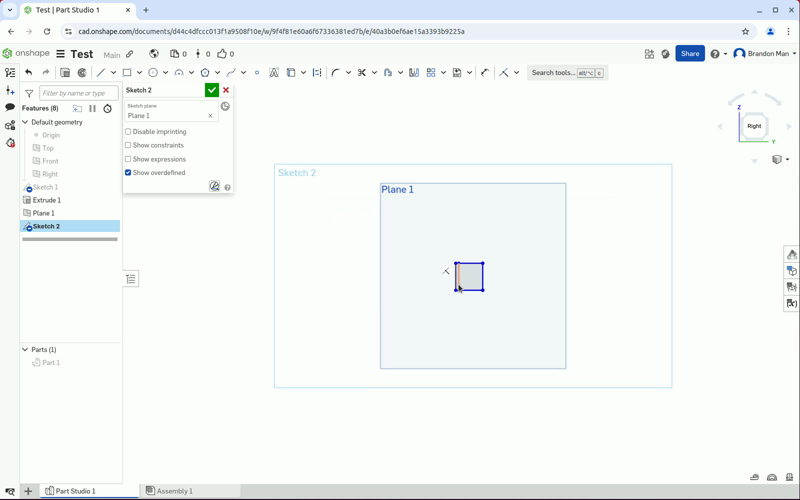
scroll(6)
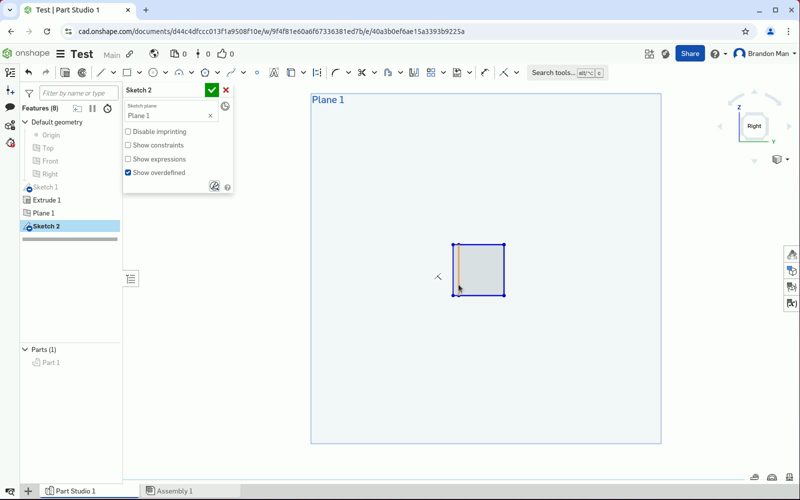
click(458, 284)
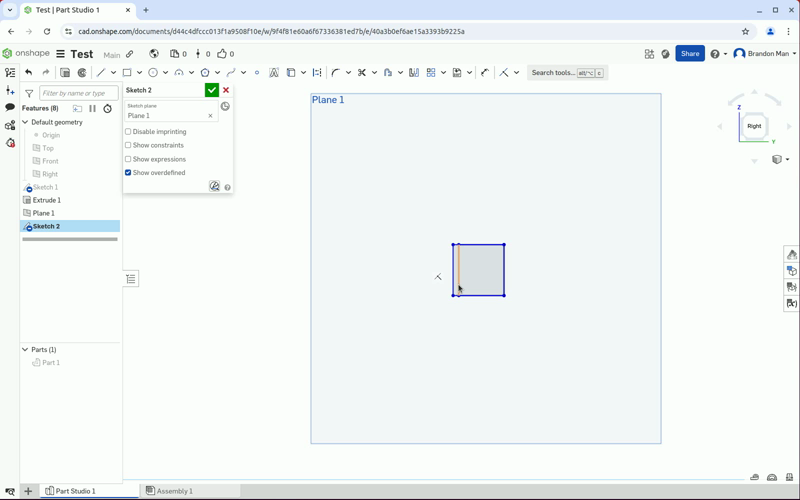
scroll(-6)
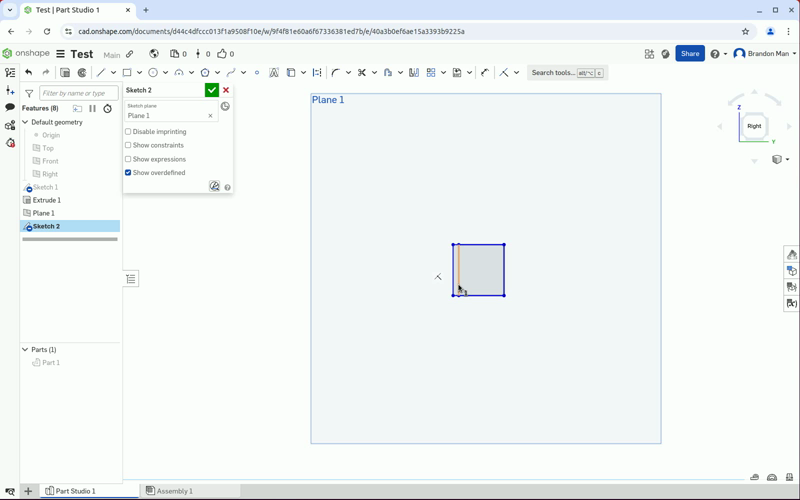
scroll(-6)
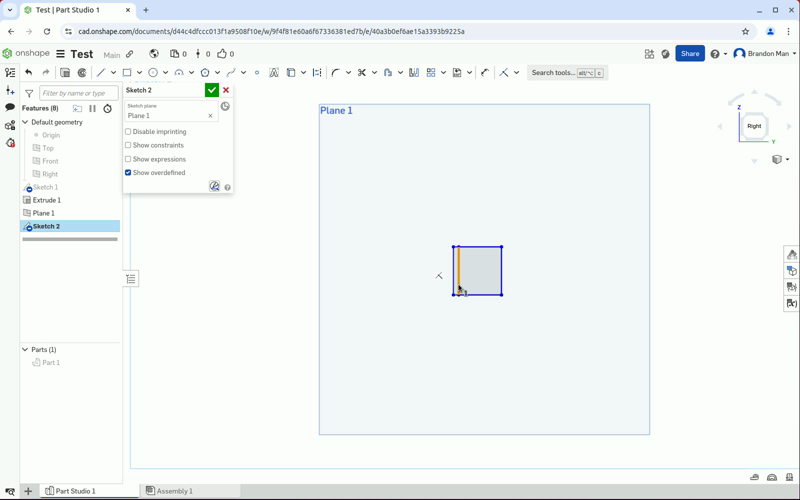
scroll(-6)
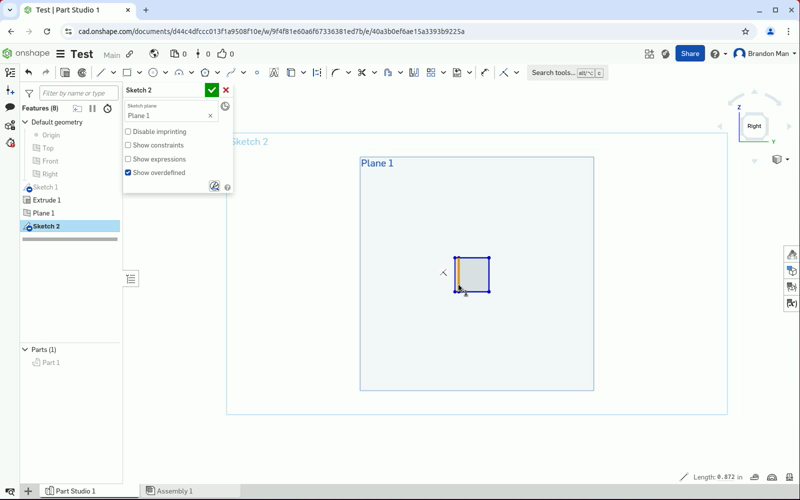
scroll(-6)
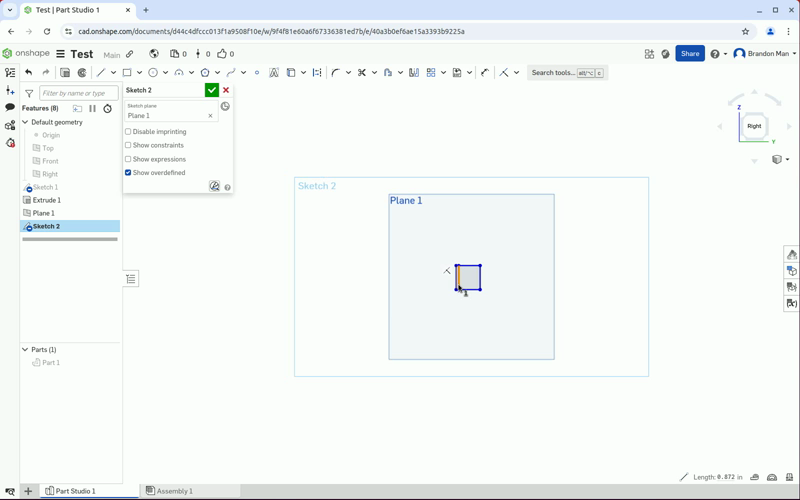
scroll(-6)
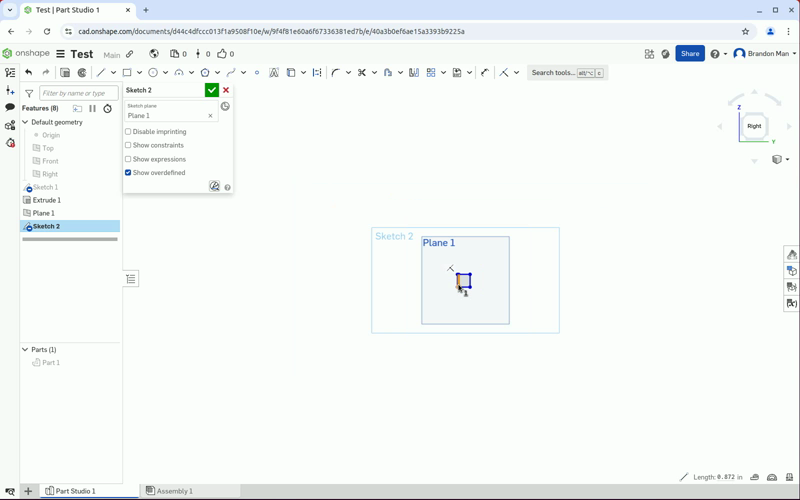
scroll(-6)
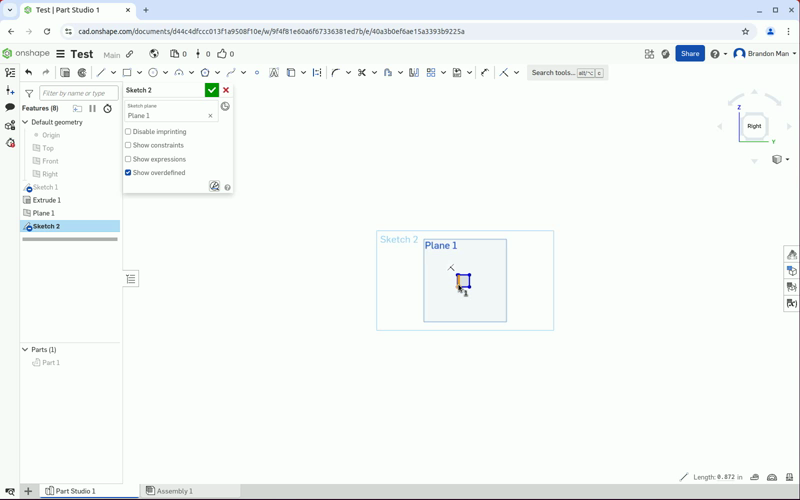
scroll(-6)
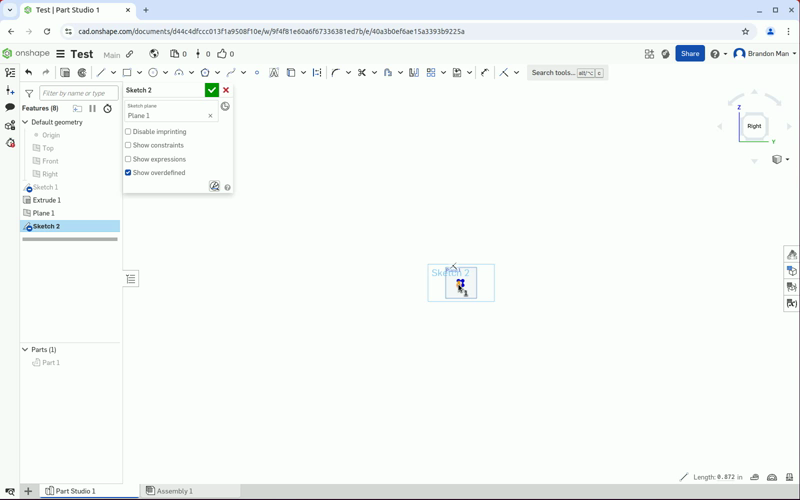
mouse_move(73, 352)
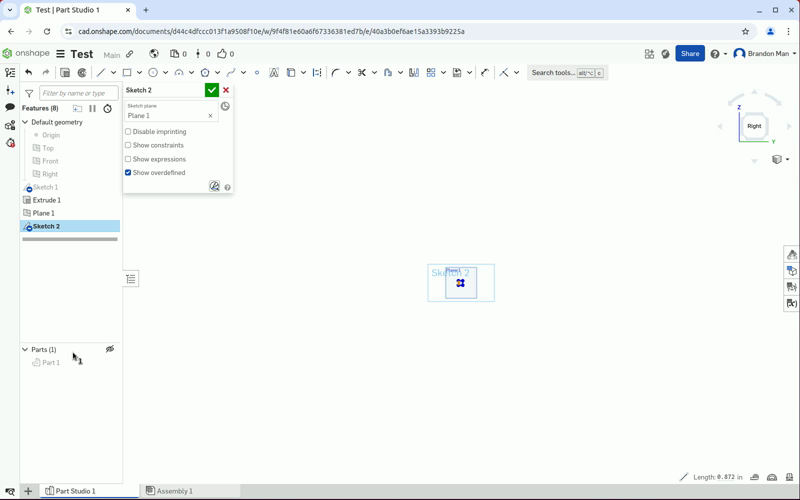
key(shift+y)
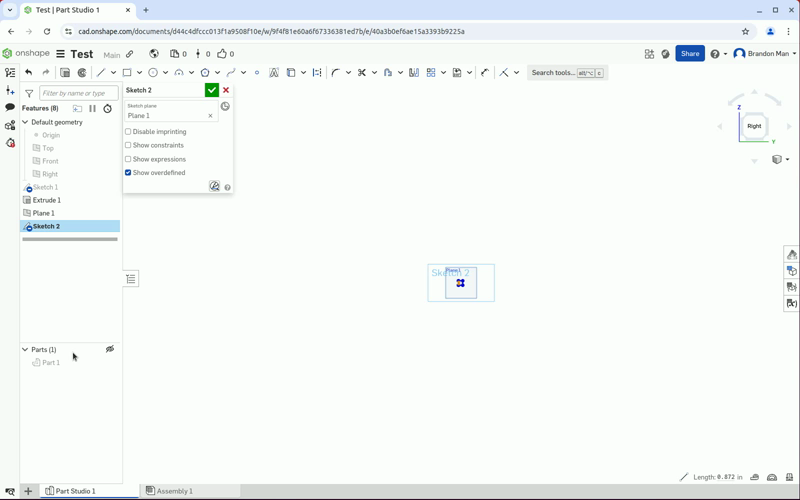
key(shift+e)
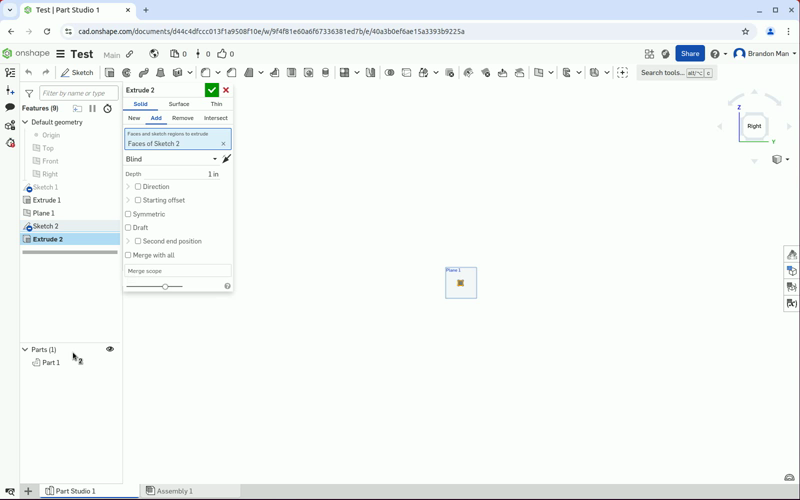
mouse_move(143, 106)
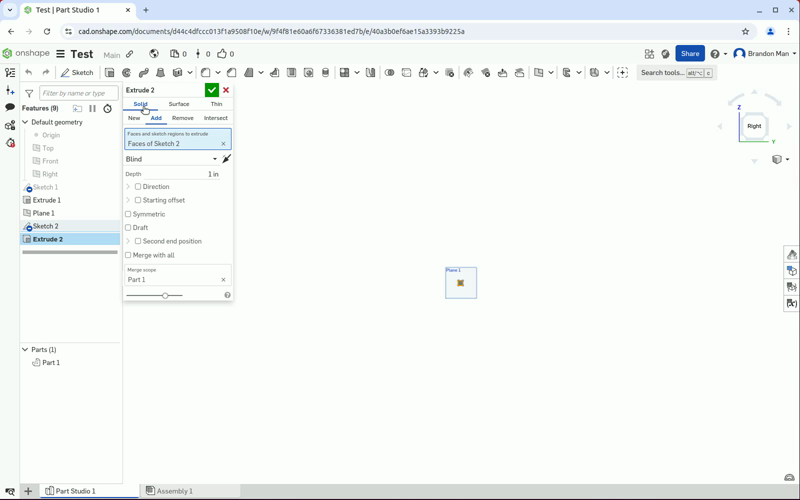
click(143, 106)
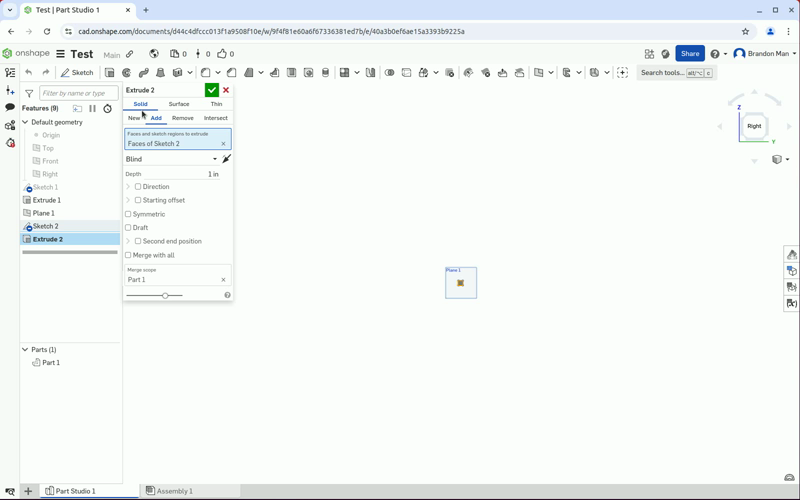
mouse_move(137, 120)
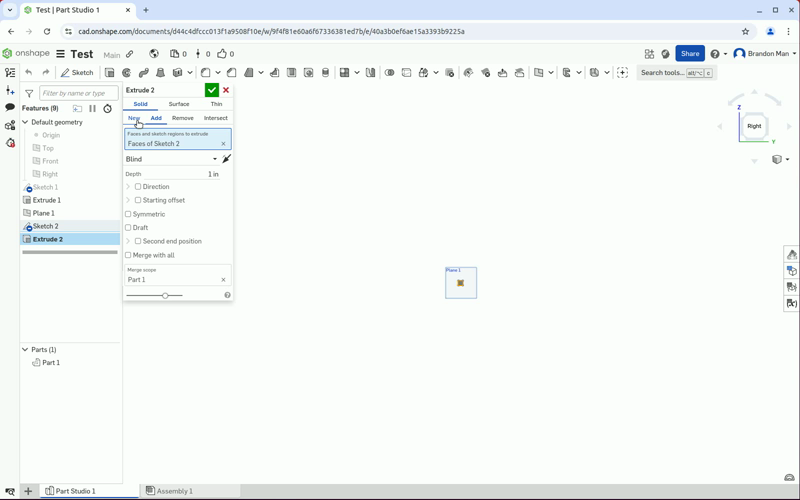
click(137, 120)
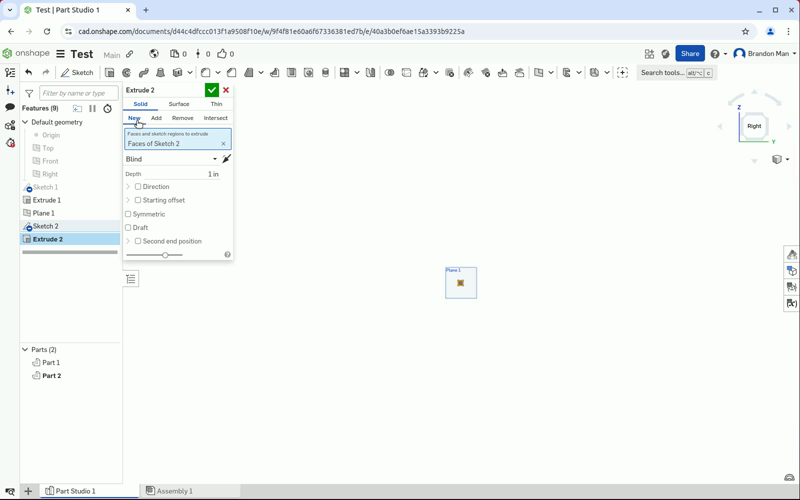
key(tab, 4)
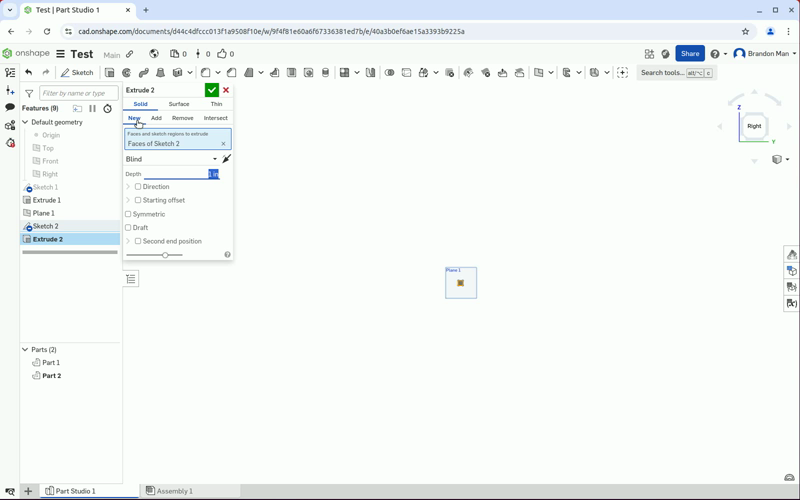
text(-0.241)
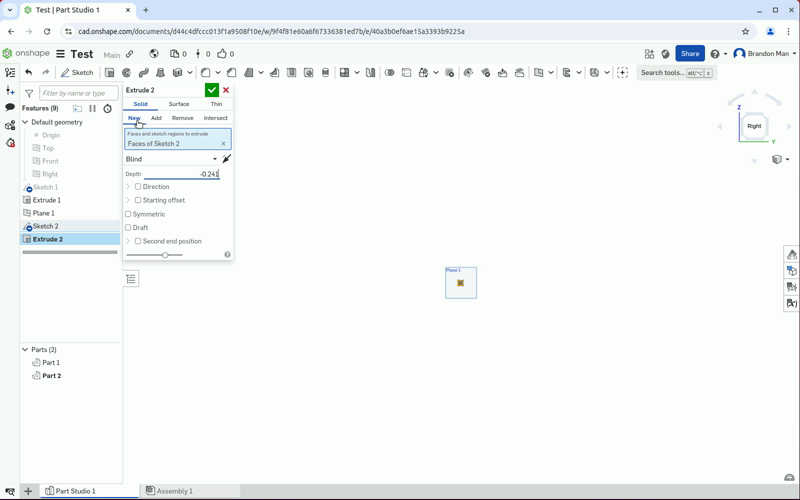
key(enter)
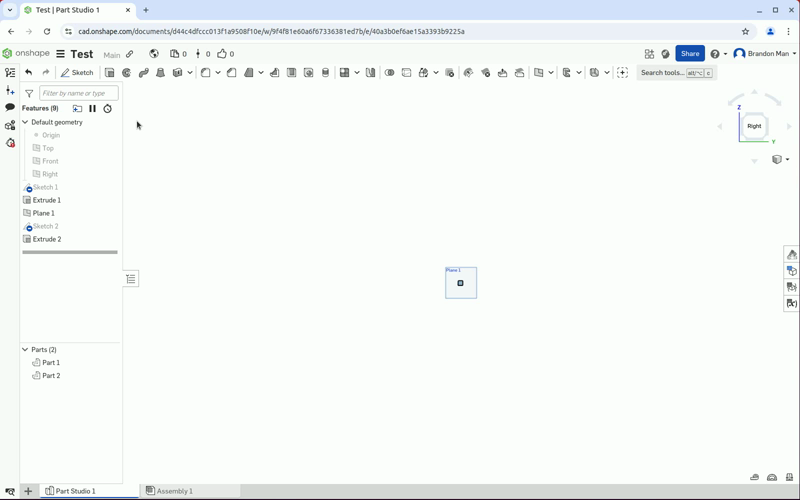
key(shift+h)
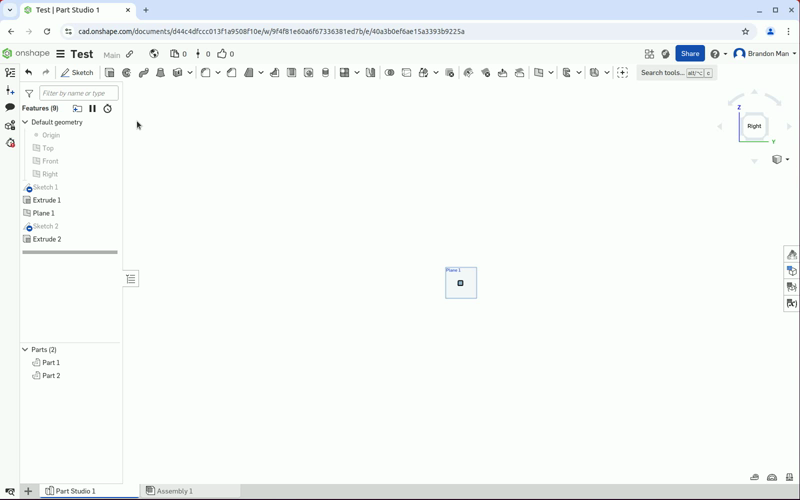
key(shift+h)
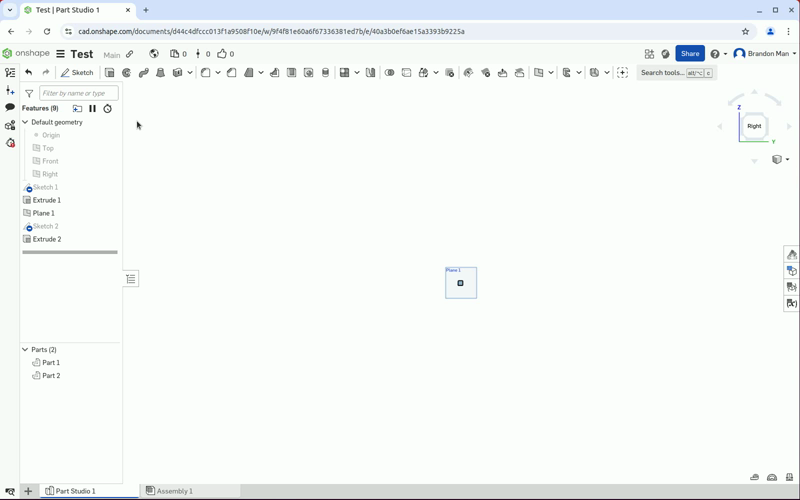
mouse_move(73, 189)
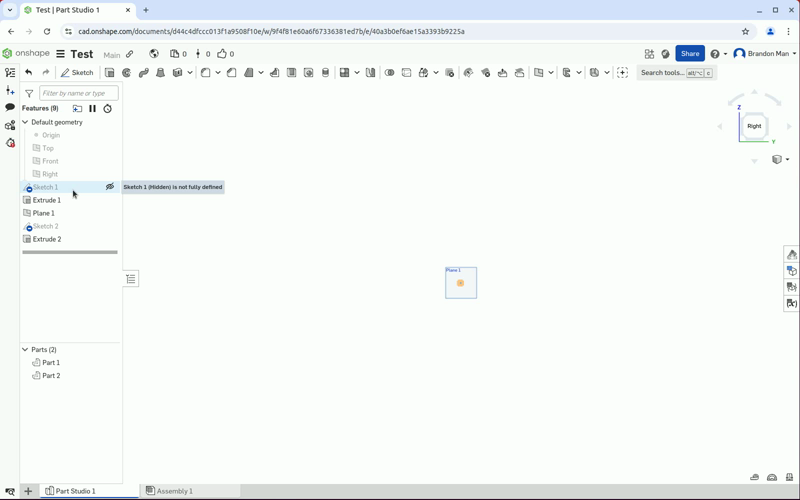
click(73, 189)
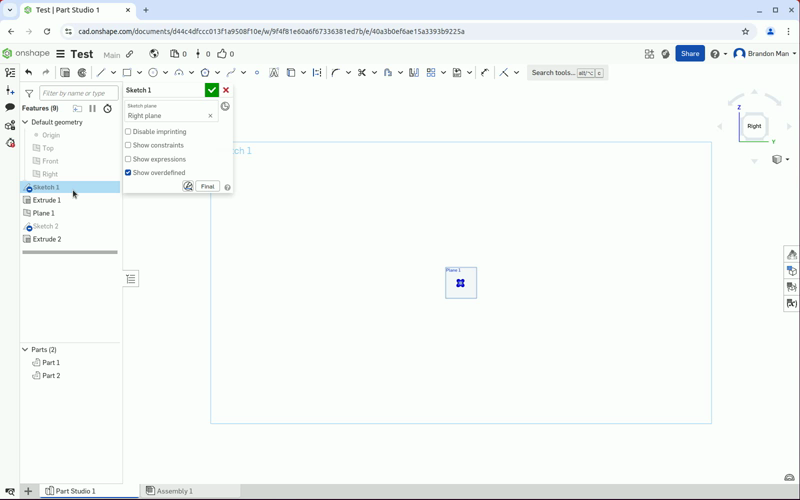
mouse_move(229, 92)
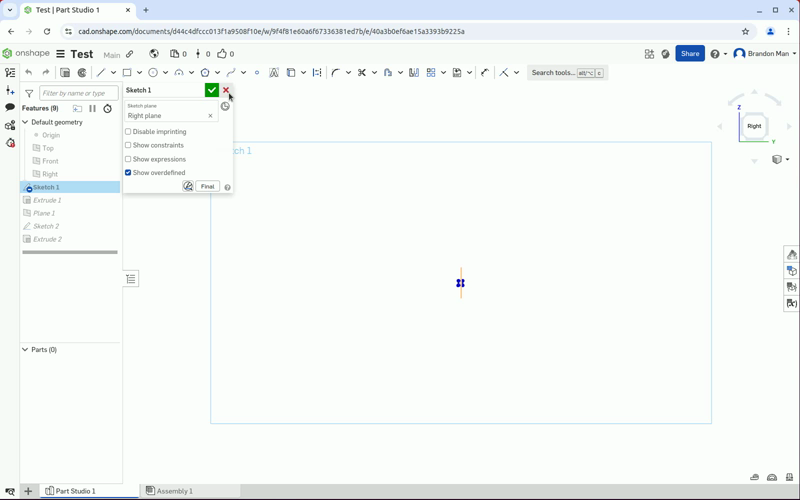
click(229, 92)
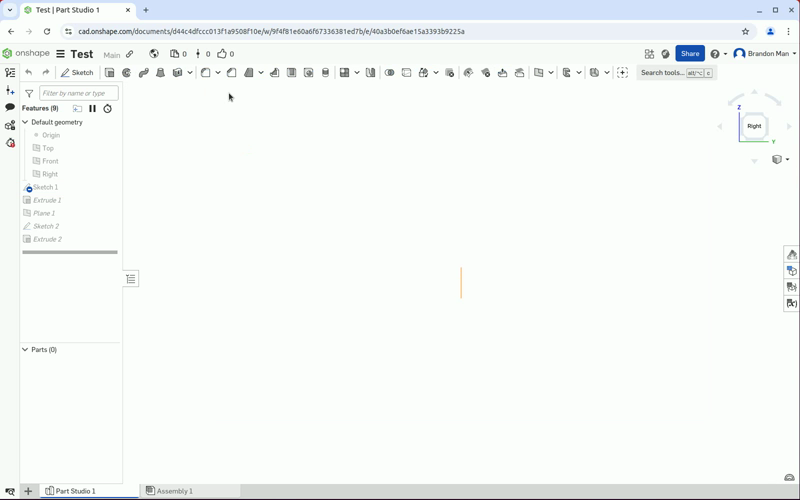
key(shift+s)
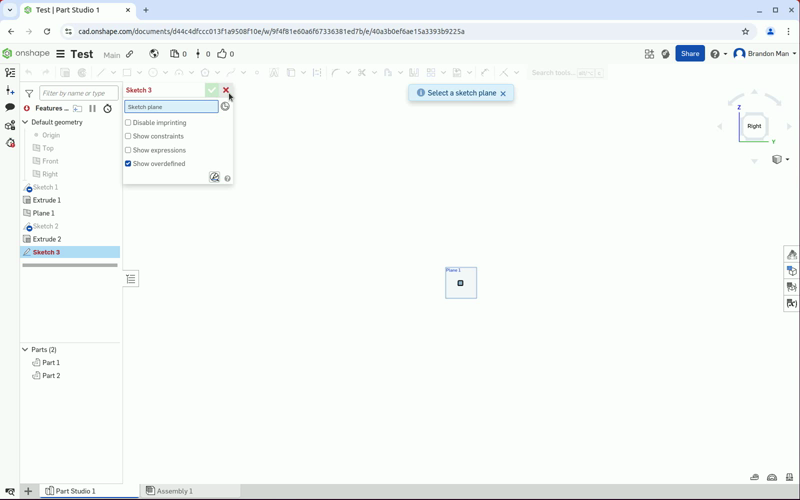
mouse_move(73, 215)
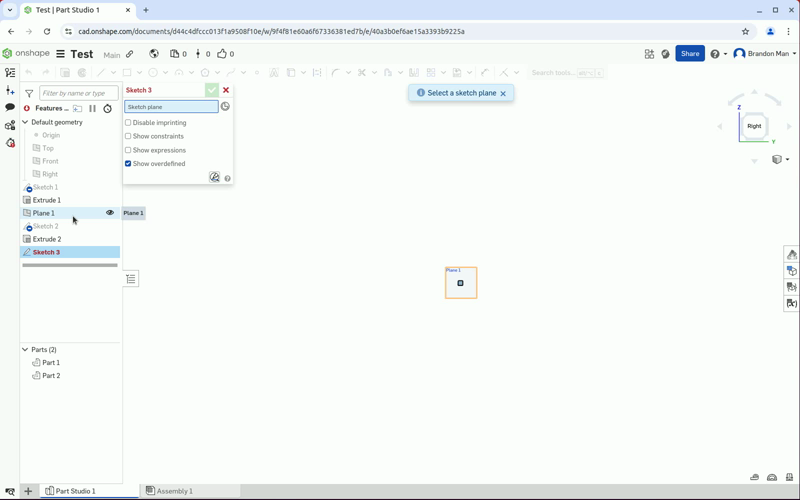
click(73, 215)
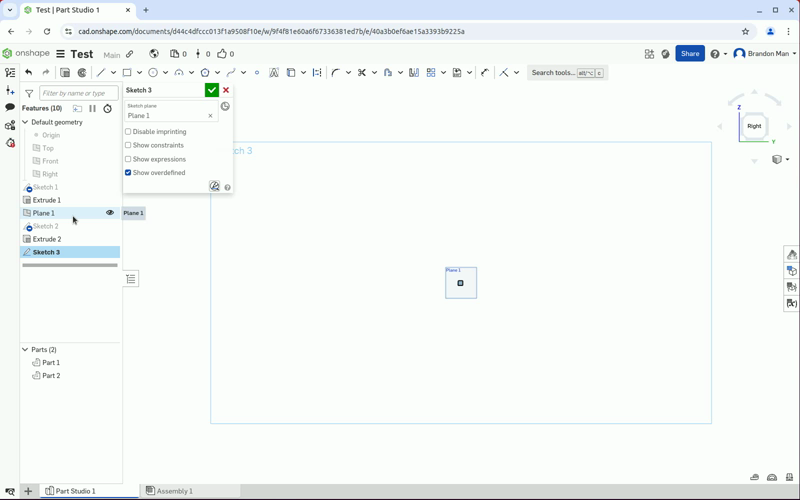
mouse_move(73, 352)
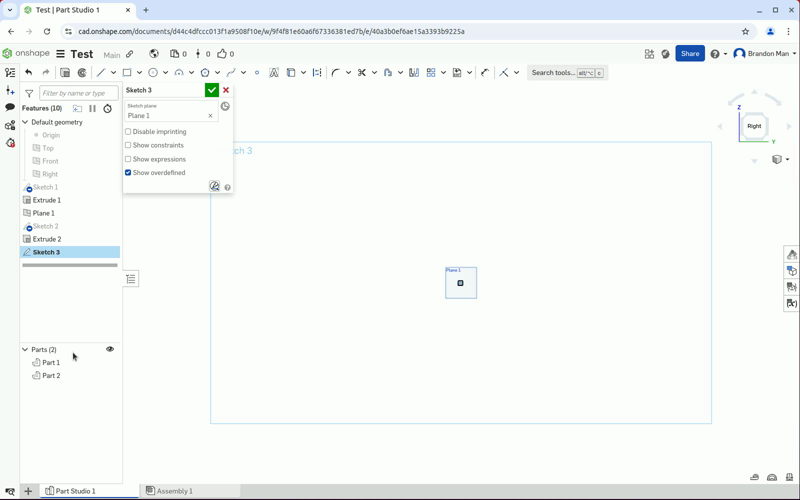
key(y)
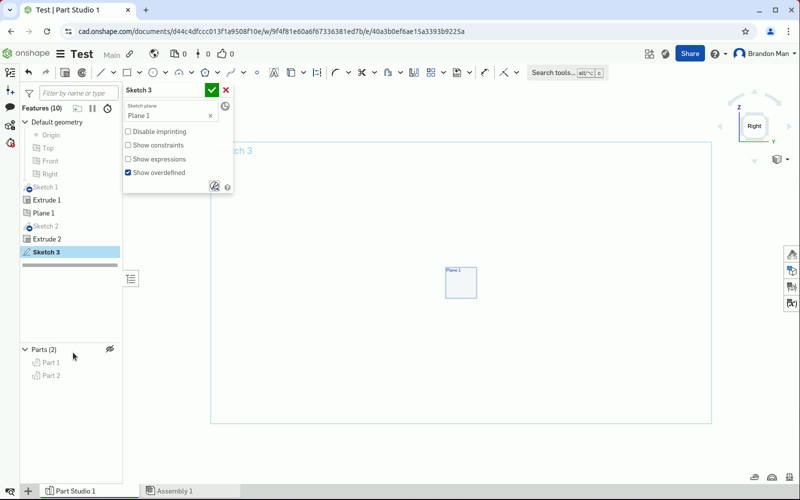
key(l)
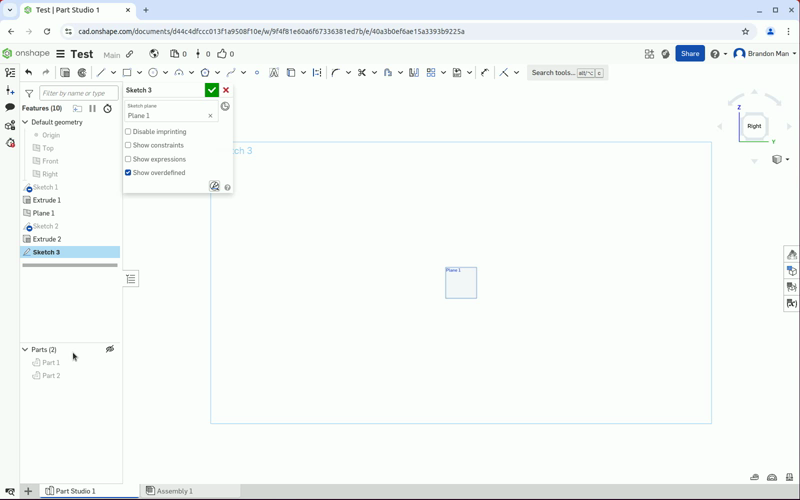
key_down(shift)
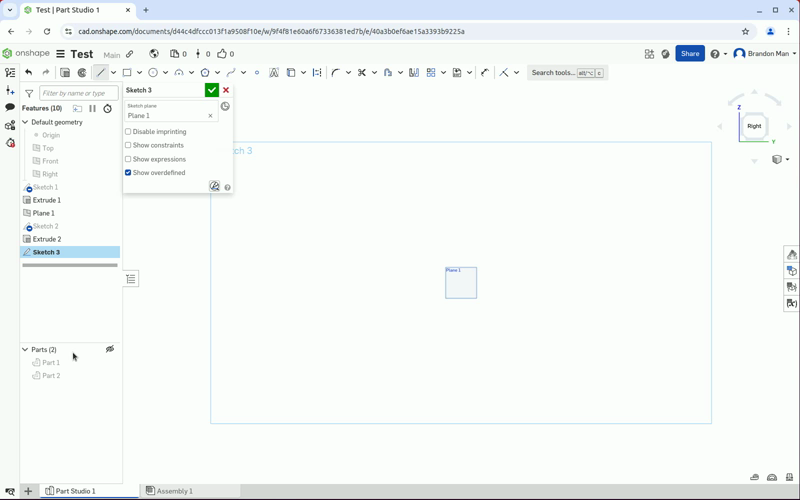
mouse_move(459, 284)
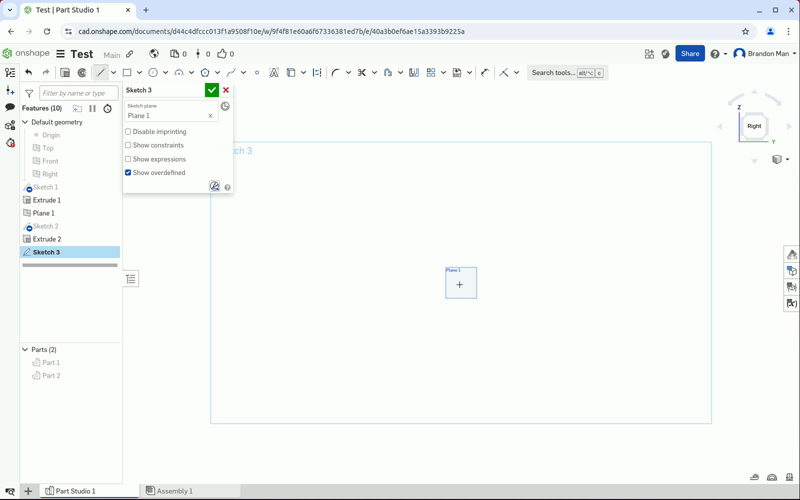
click(459, 284)
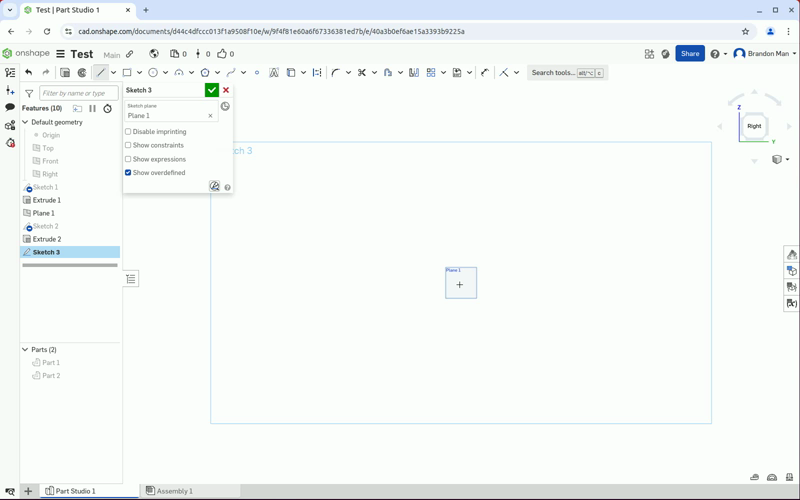
key_up(shift)
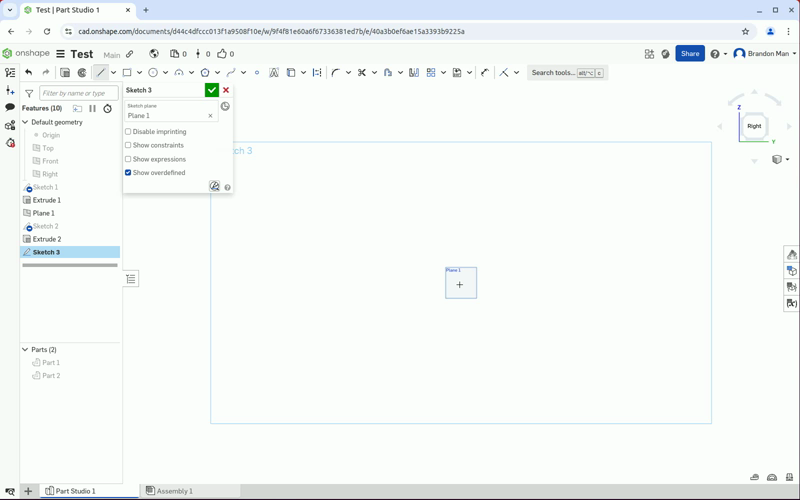
key_down(shift)
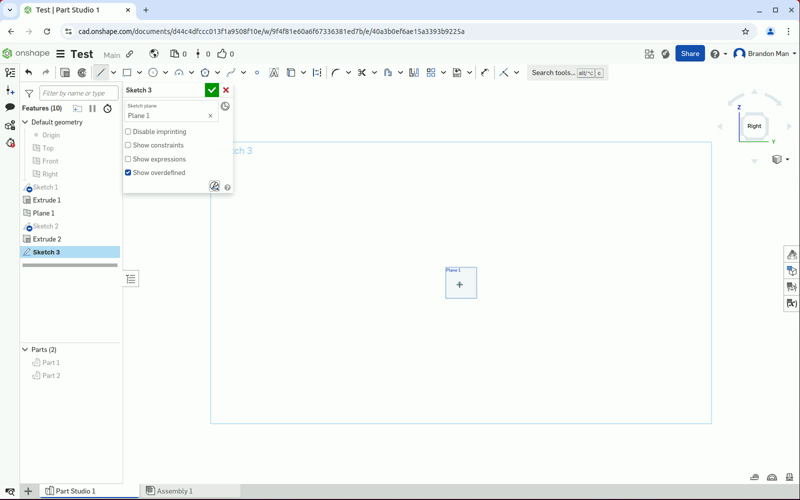
mouse_move(489, 284)
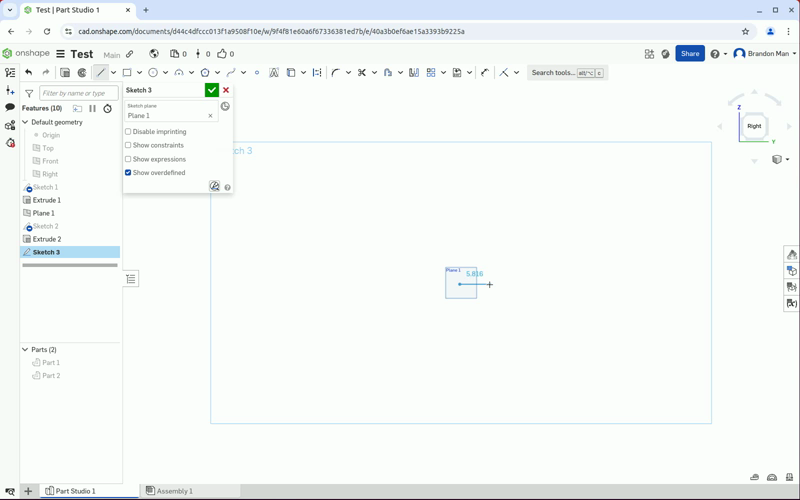
mouse_move(464, 284)
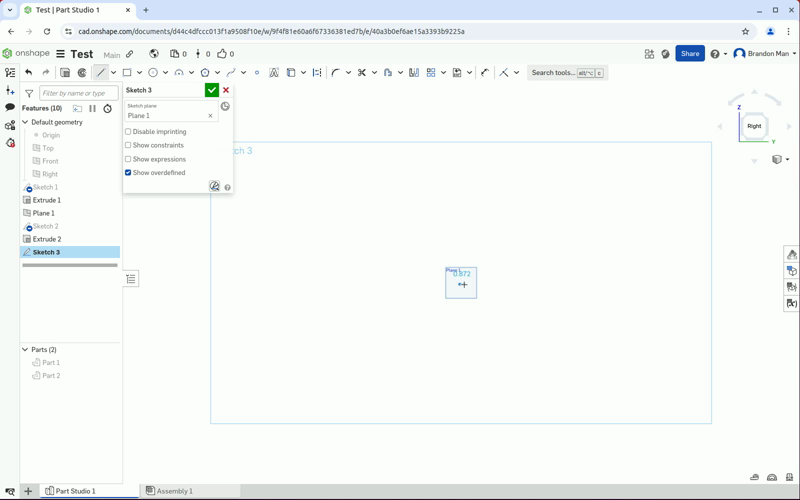
scroll(6)
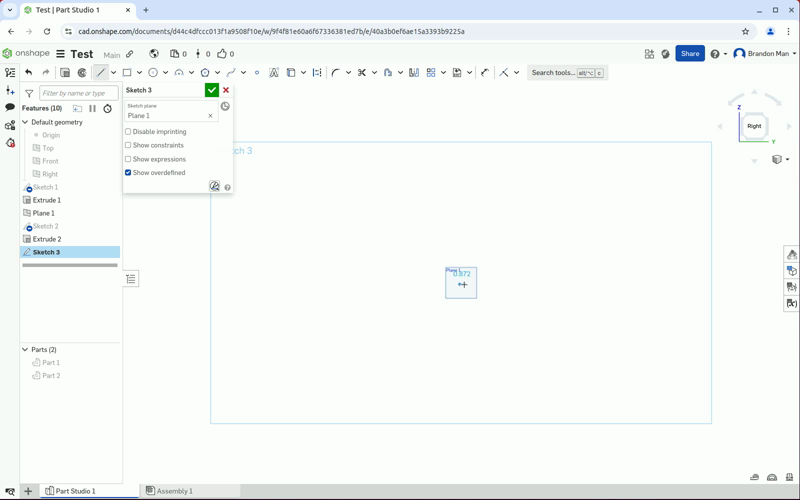
scroll(6)
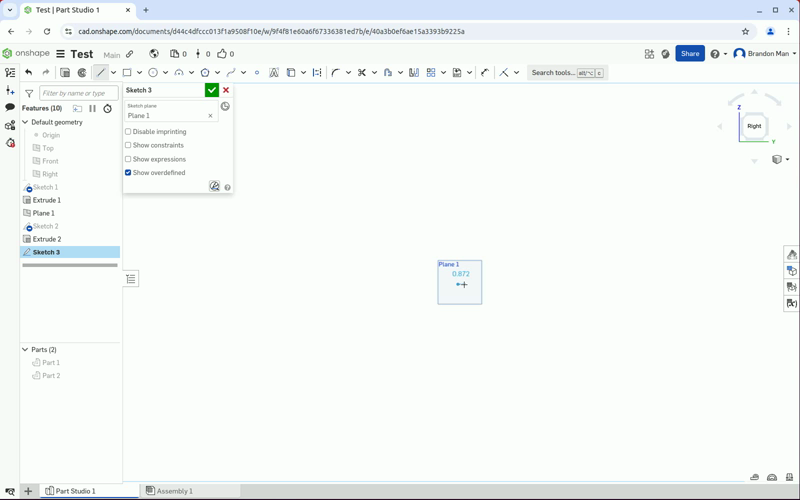
scroll(6)
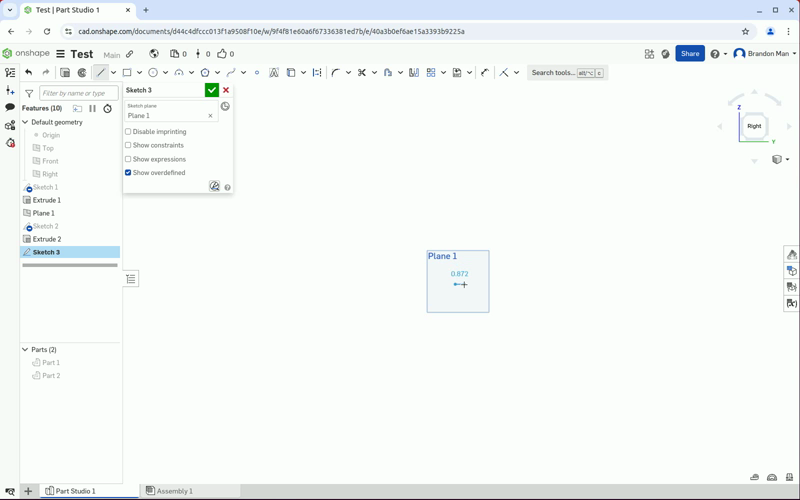
scroll(6)
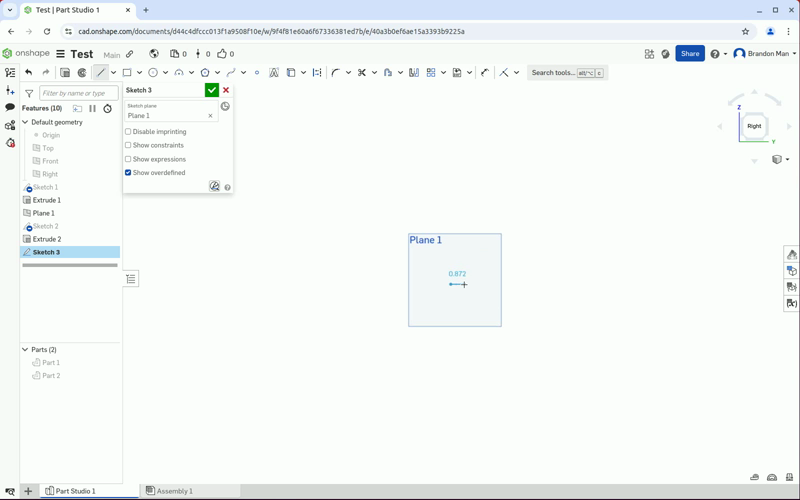
scroll(6)
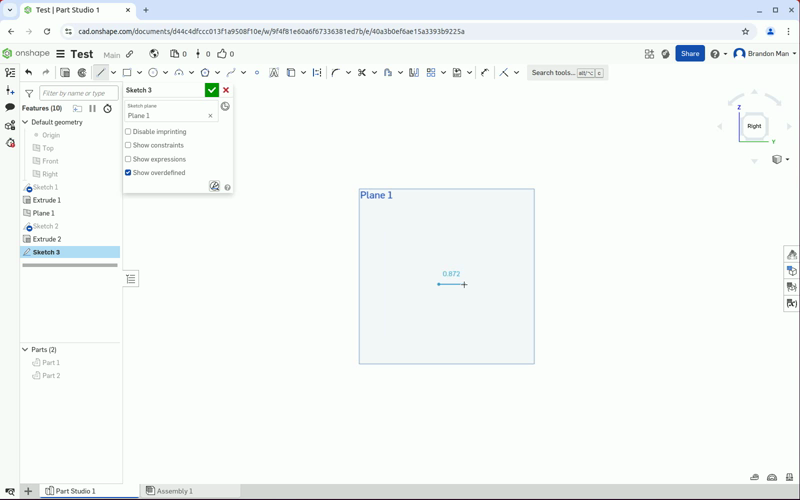
scroll(6)
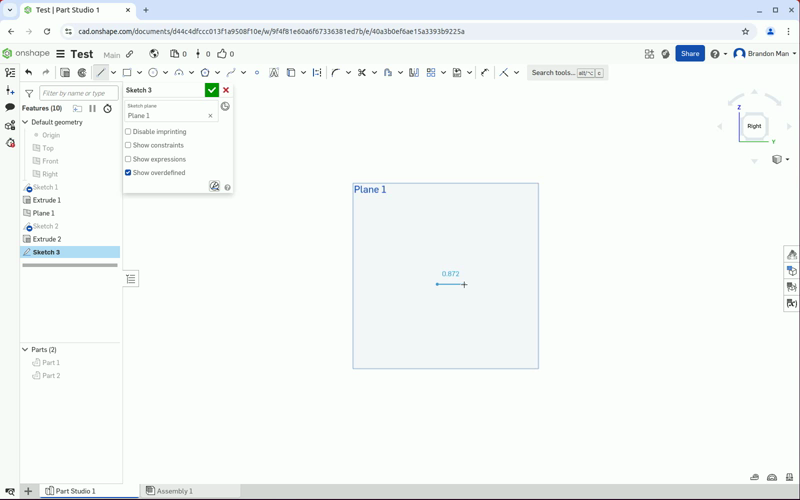
scroll(6)
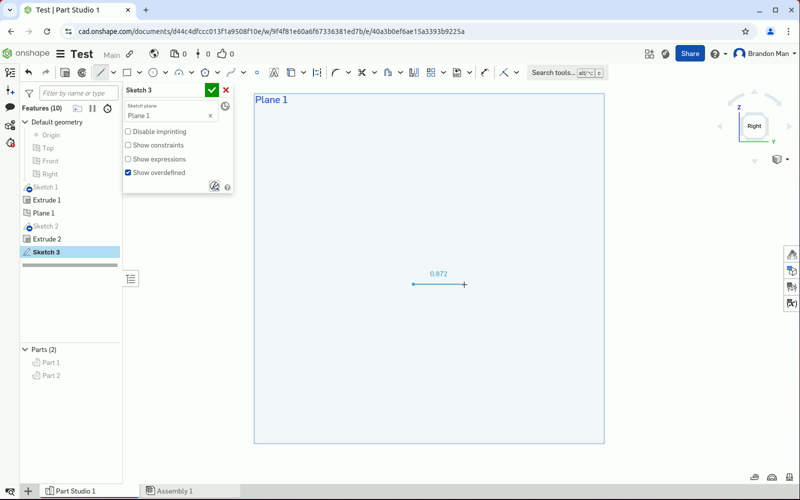
click(464, 284)
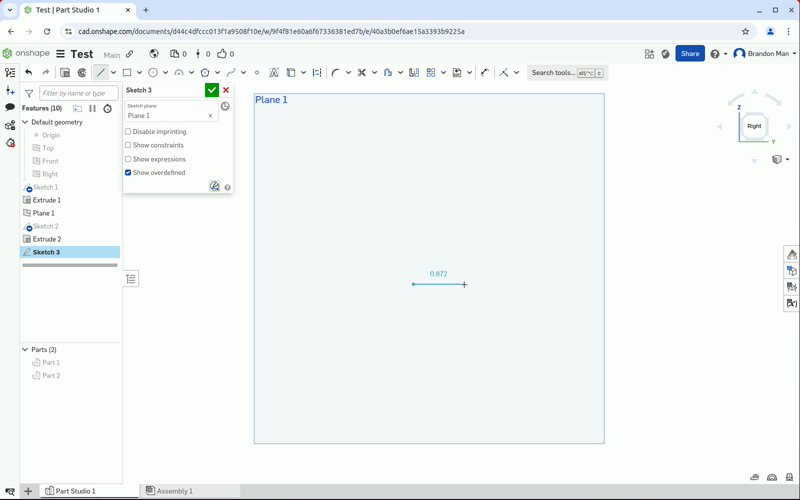
scroll(-6)
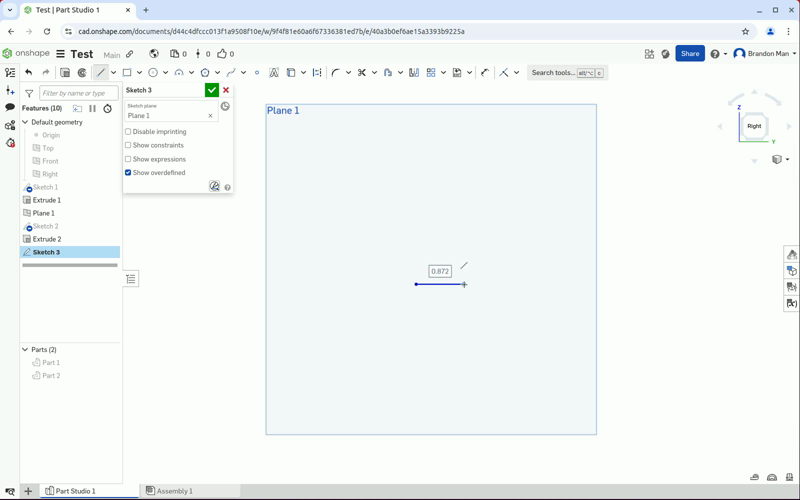
scroll(-6)
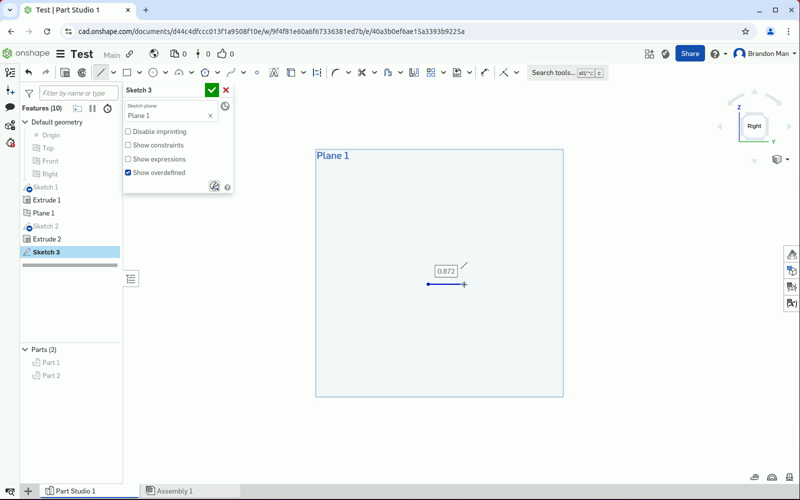
scroll(-6)
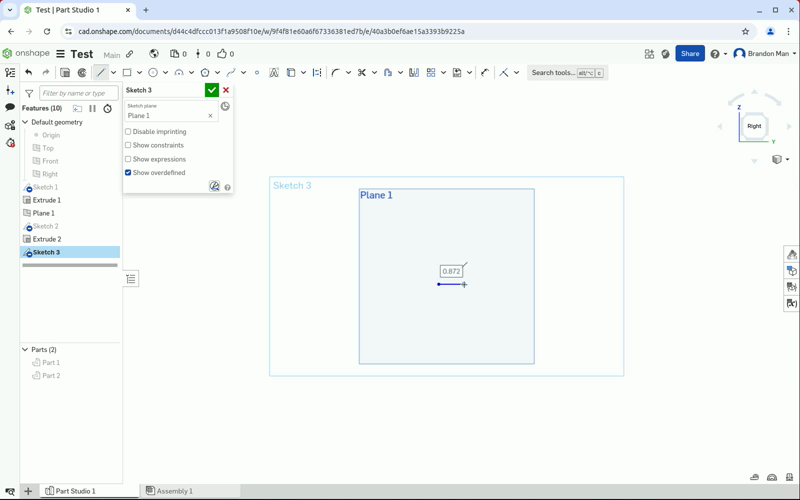
scroll(-6)
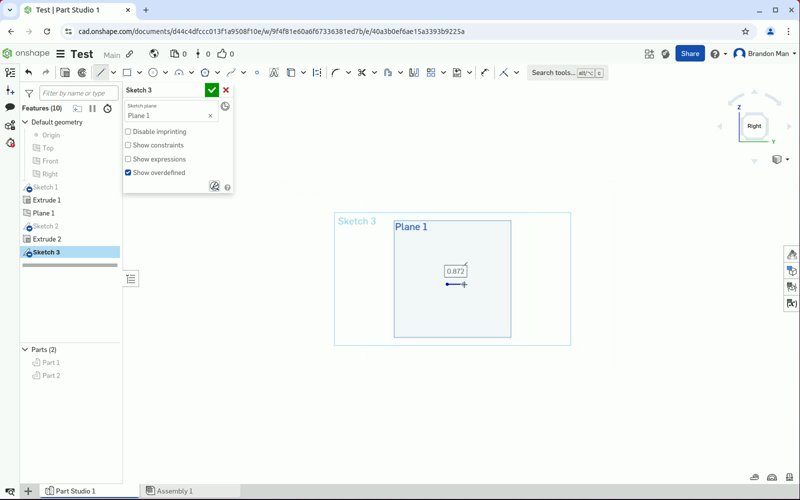
scroll(-6)
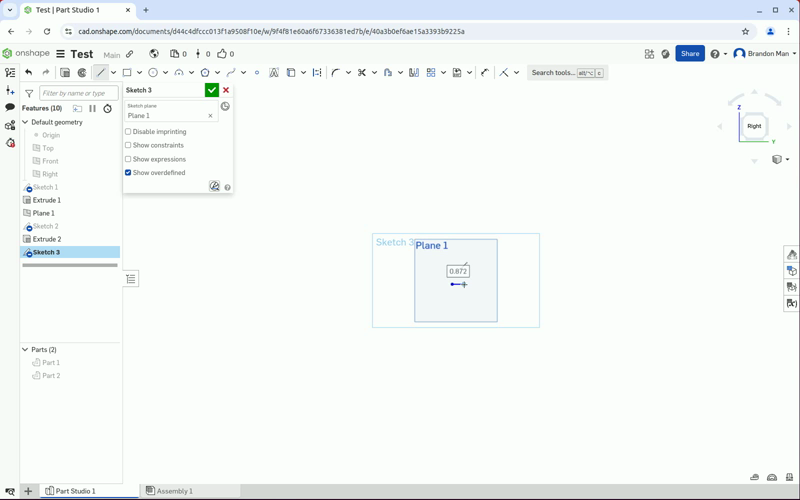
scroll(-6)
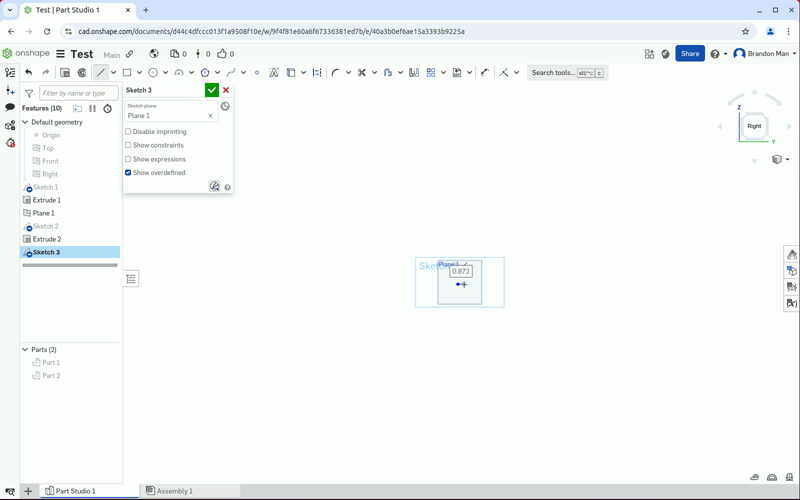
scroll(-6)
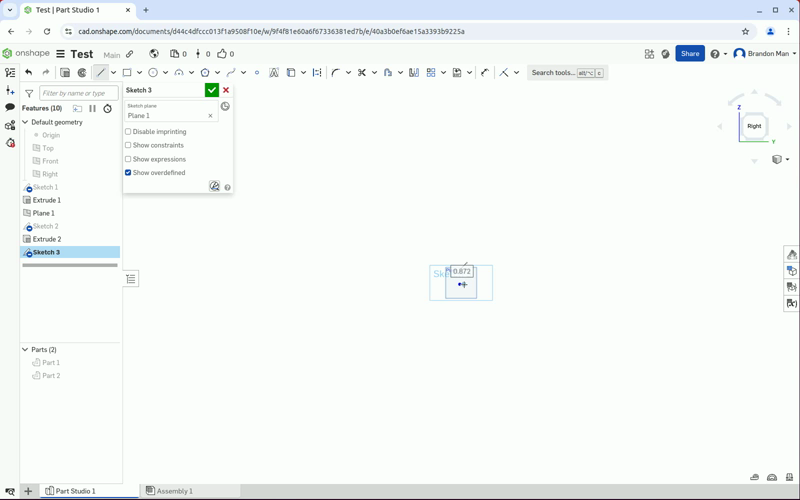
key_up(shift)
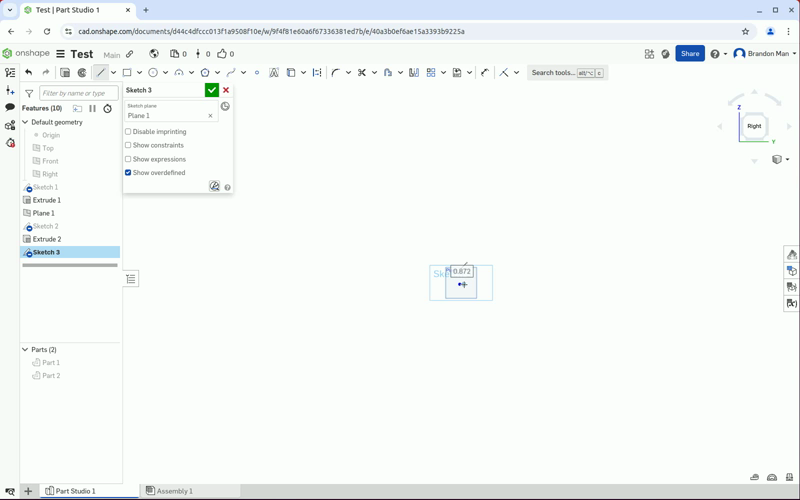
key_down(shift)
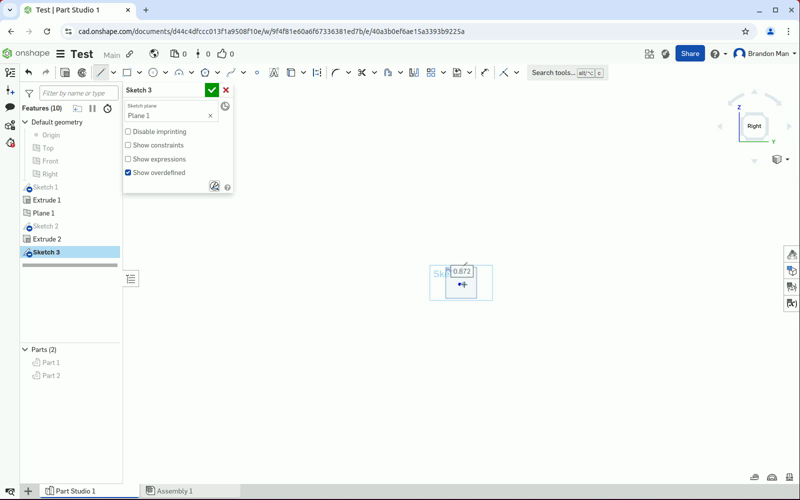
mouse_move(494, 284)
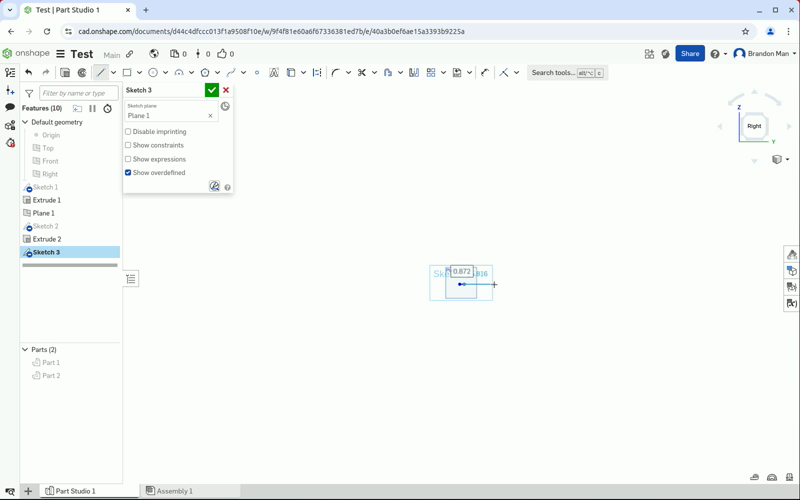
mouse_move(464, 279)
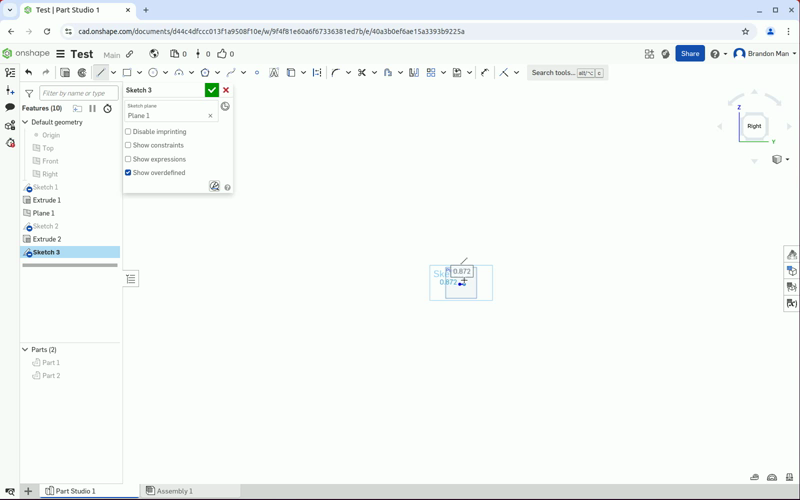
scroll(6)
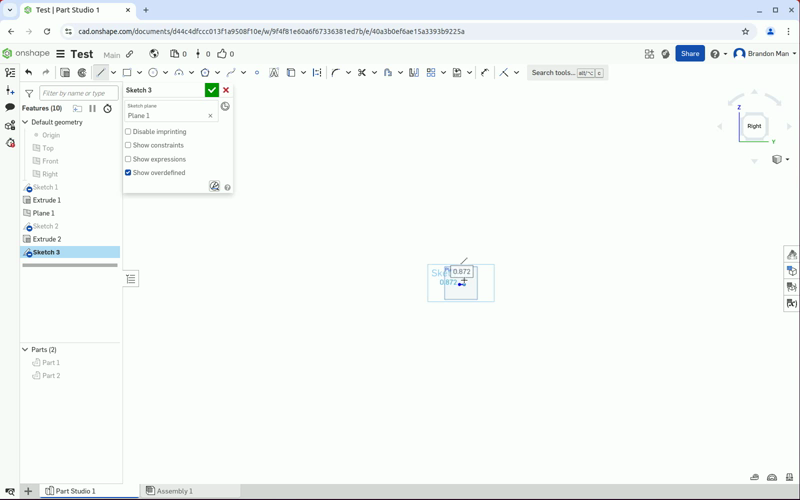
scroll(6)
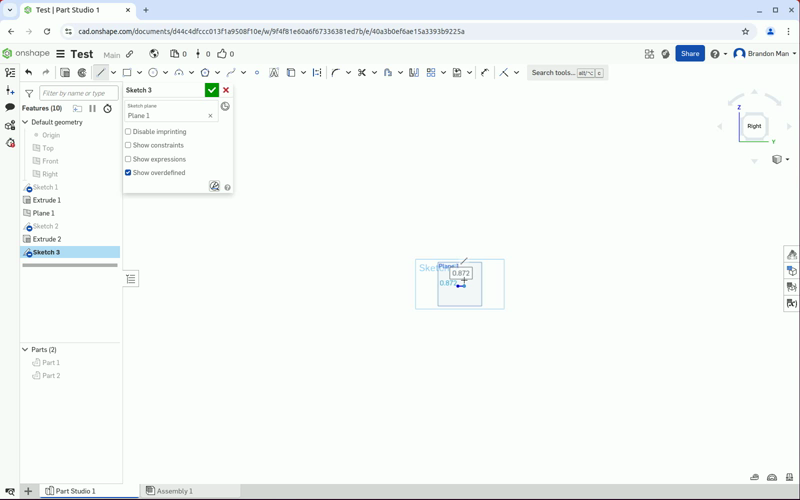
scroll(6)
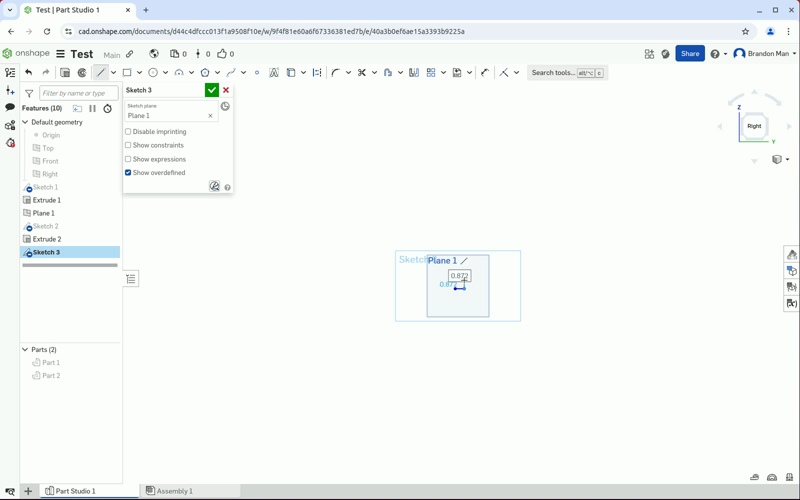
scroll(6)
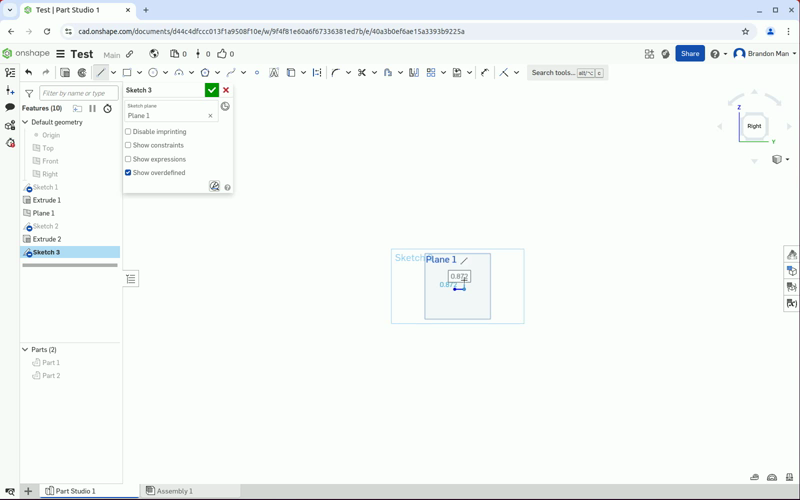
scroll(6)
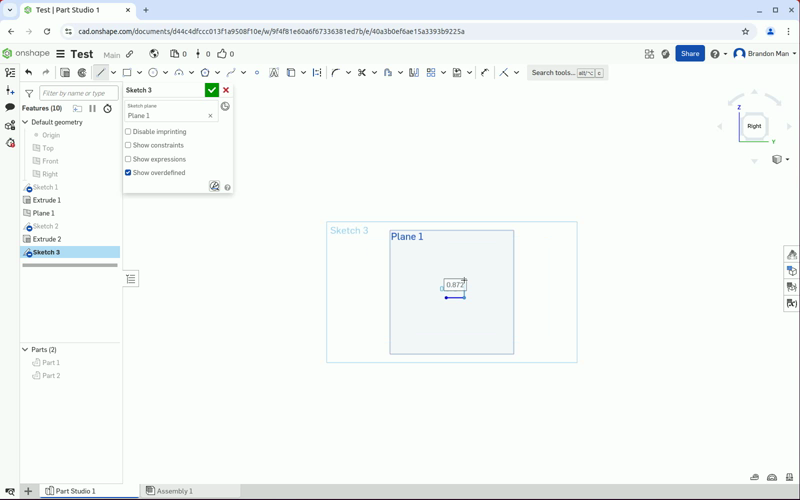
scroll(6)
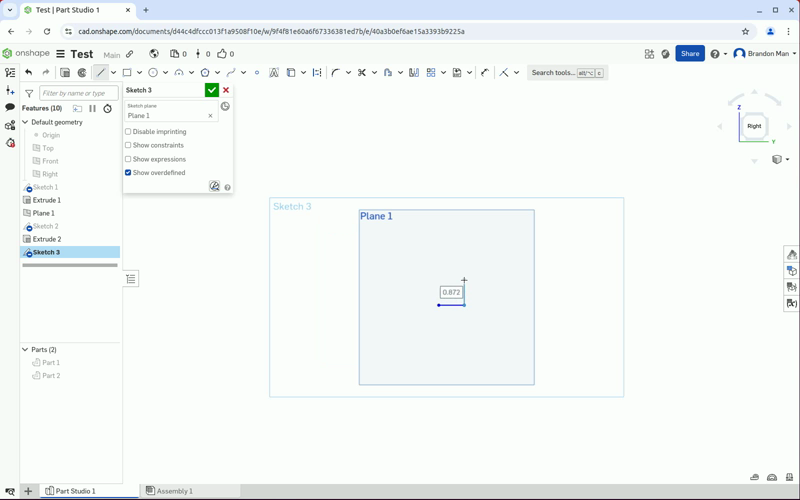
scroll(6)
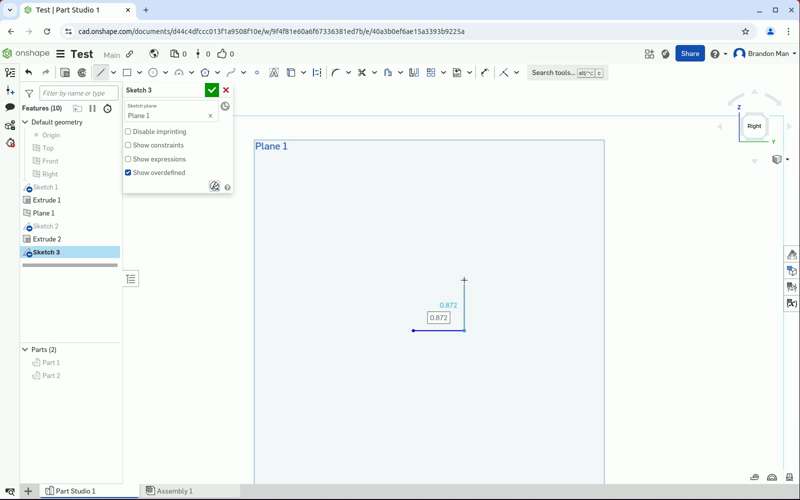
click(464, 279)
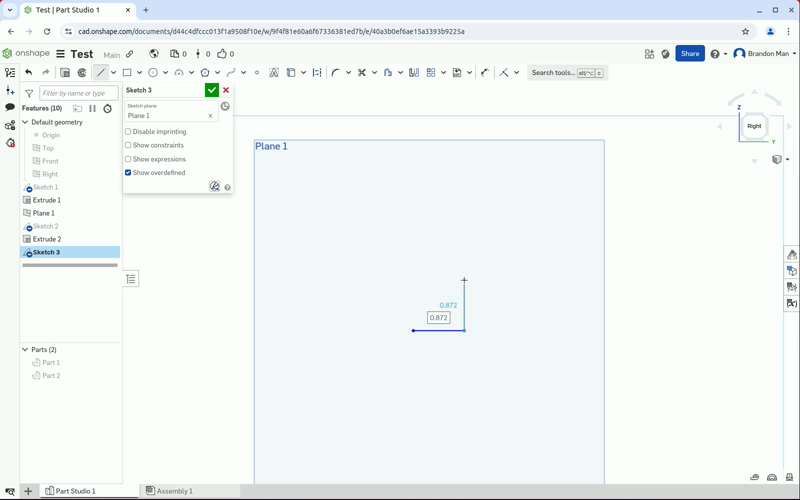
scroll(-6)
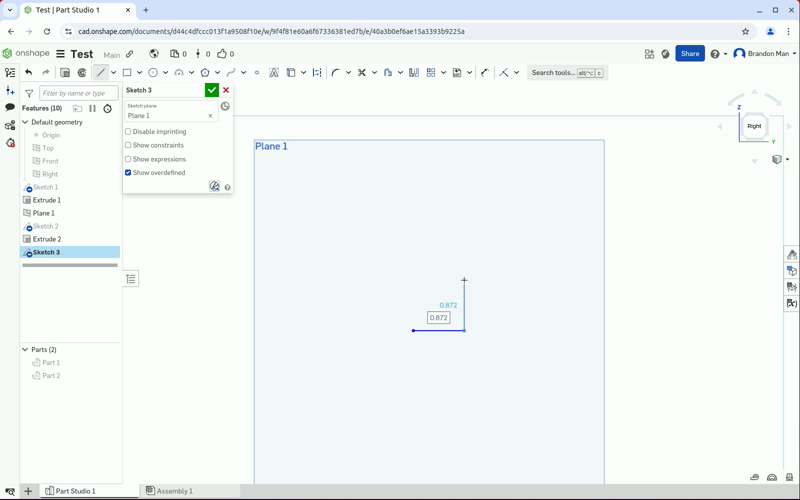
scroll(-6)
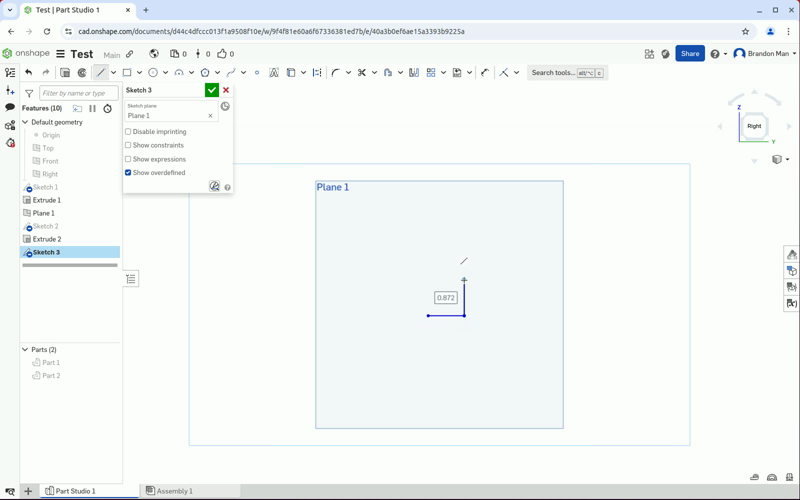
scroll(-6)
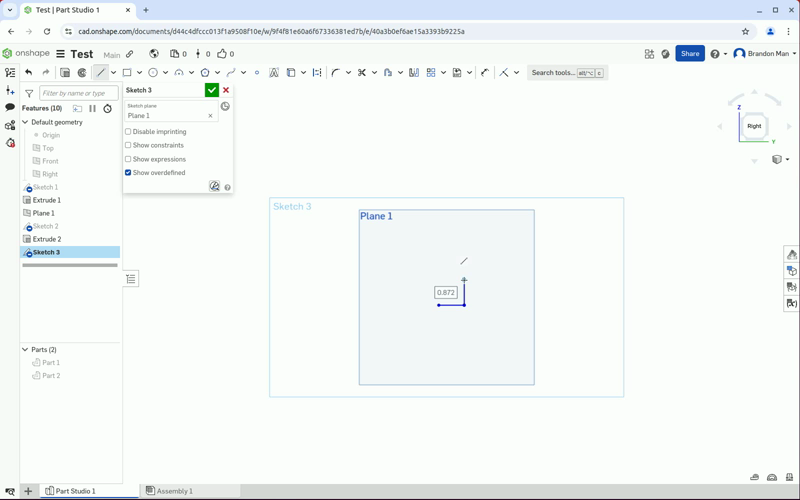
scroll(-6)
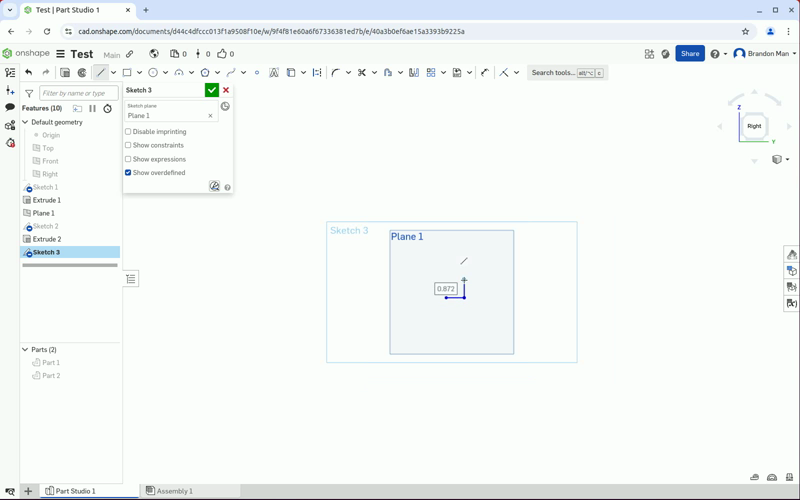
scroll(-6)
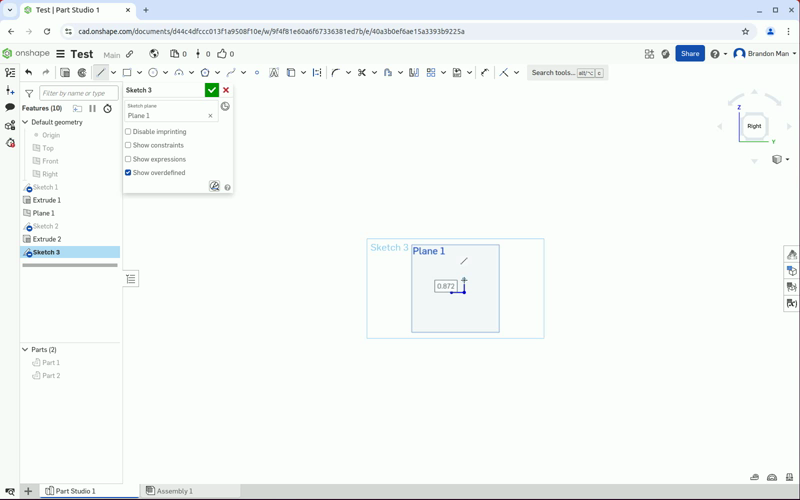
scroll(-6)
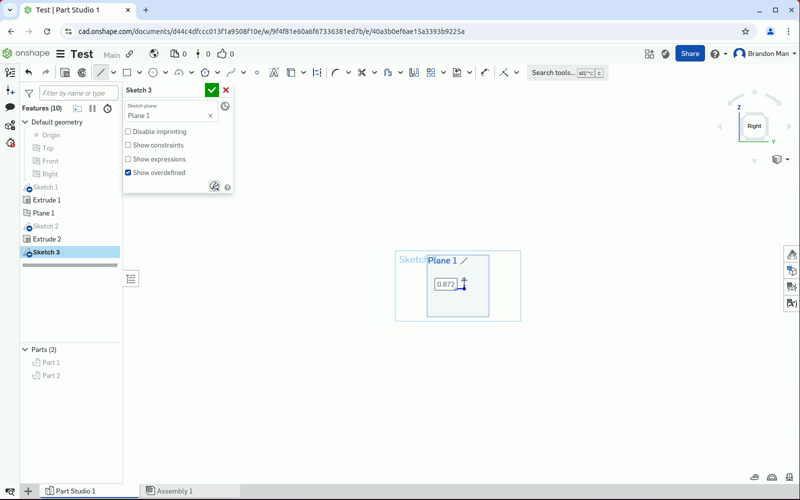
scroll(-6)
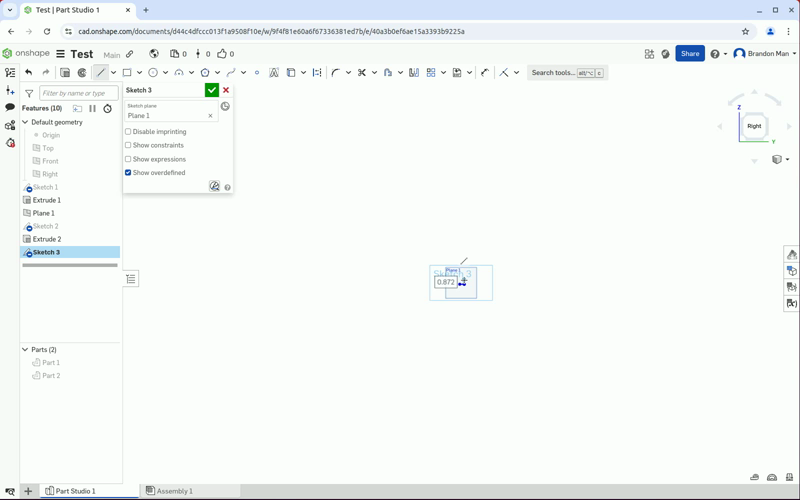
key_up(shift)
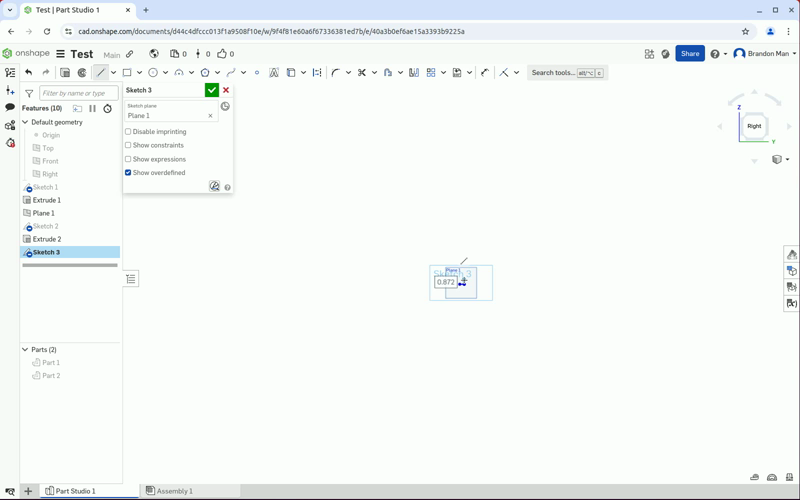
key_down(shift)
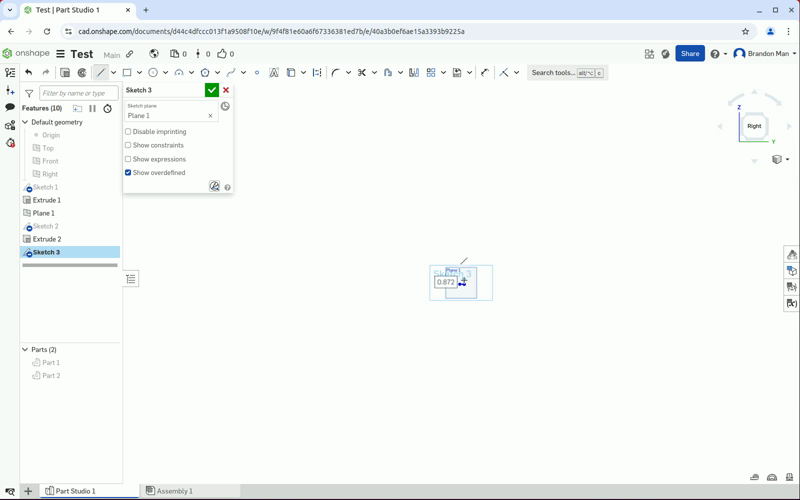
mouse_move(494, 279)
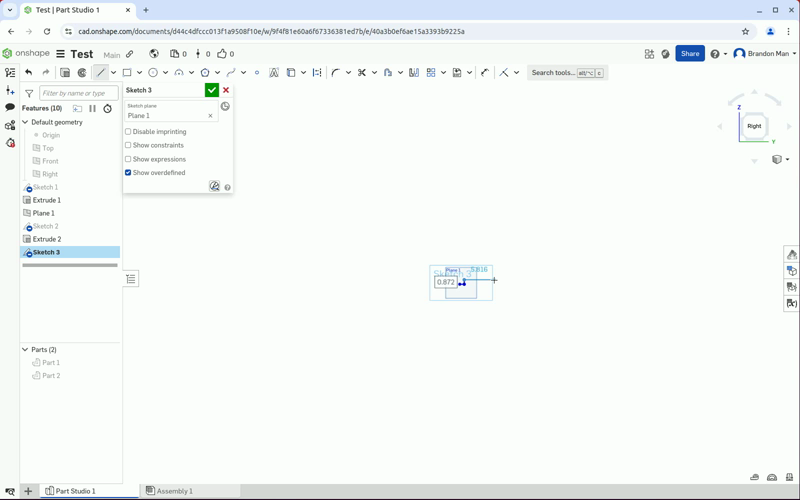
mouse_move(459, 279)
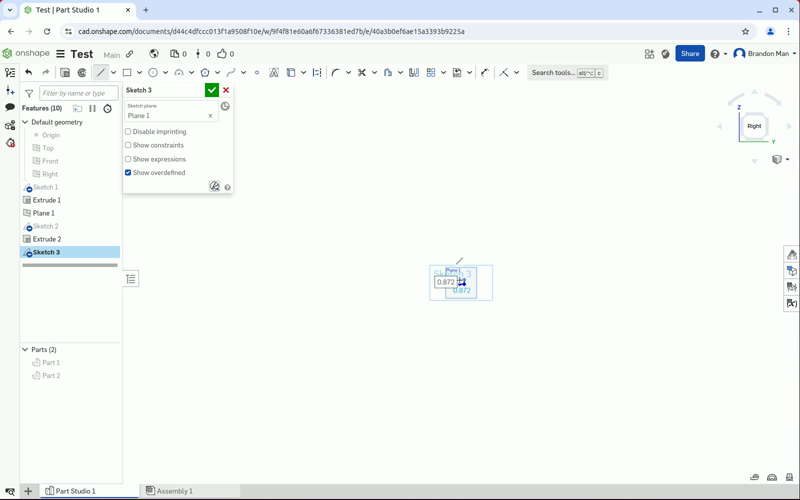
scroll(6)
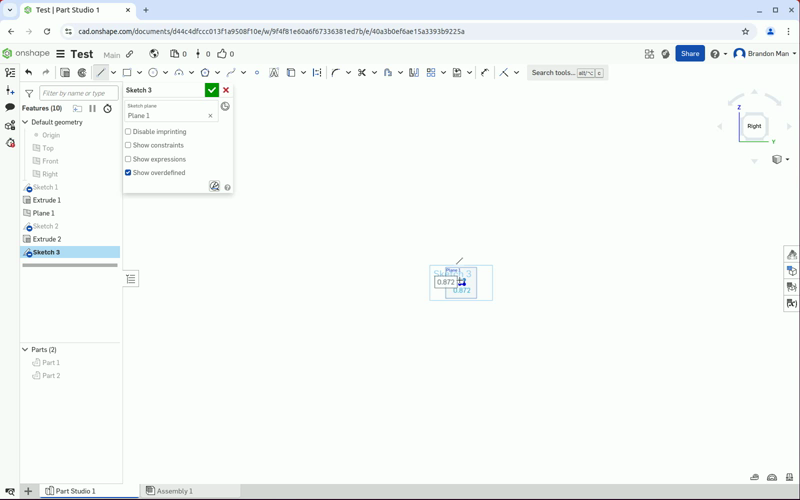
scroll(6)
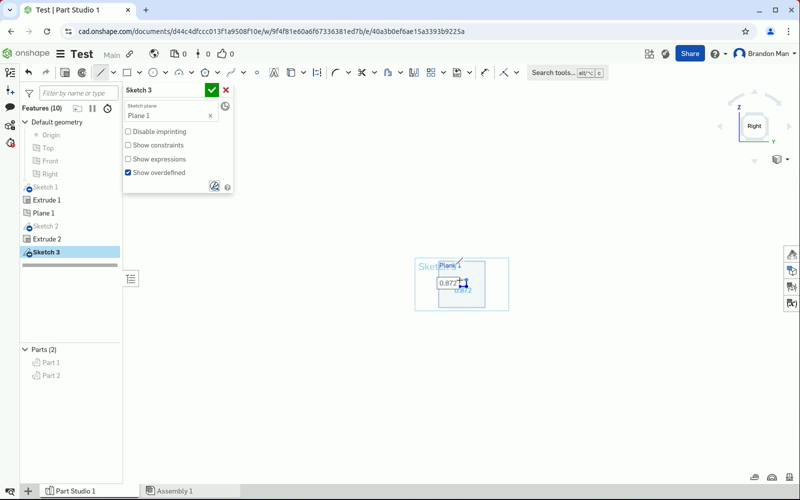
scroll(6)
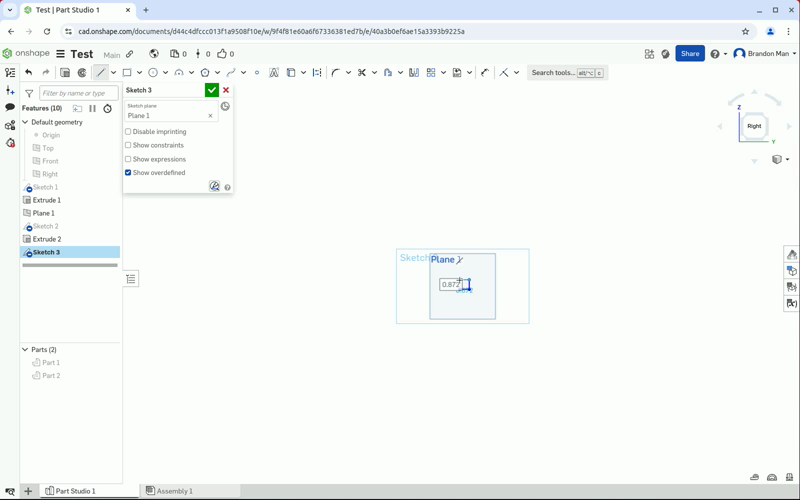
scroll(6)
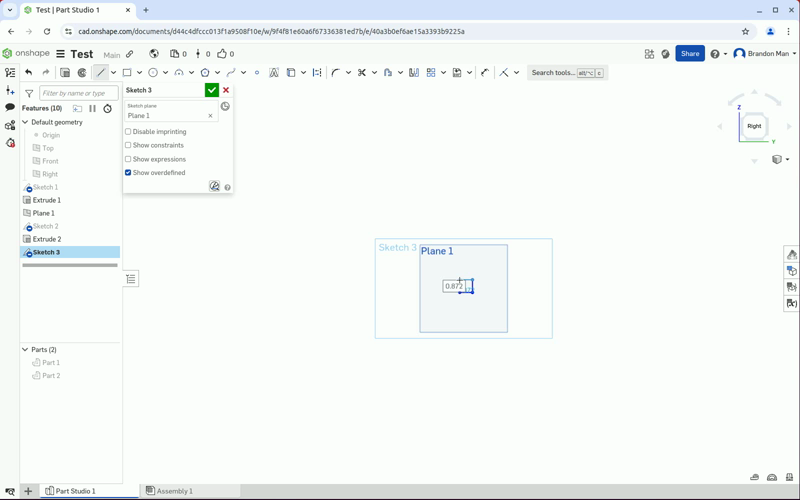
scroll(6)
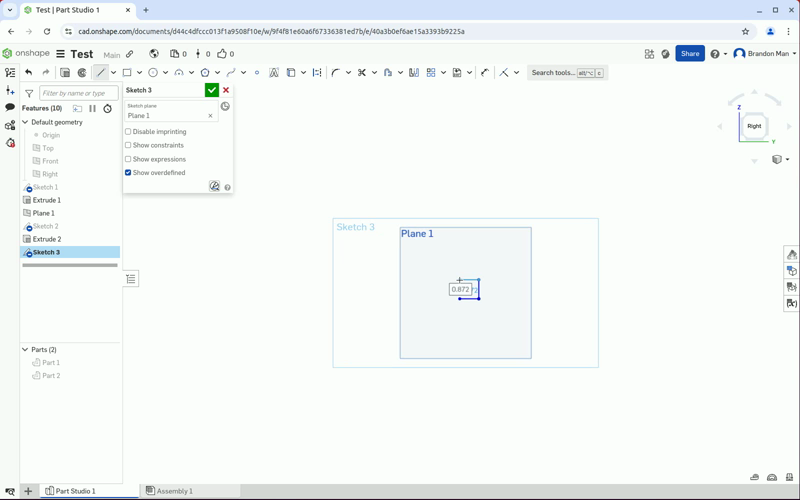
scroll(6)
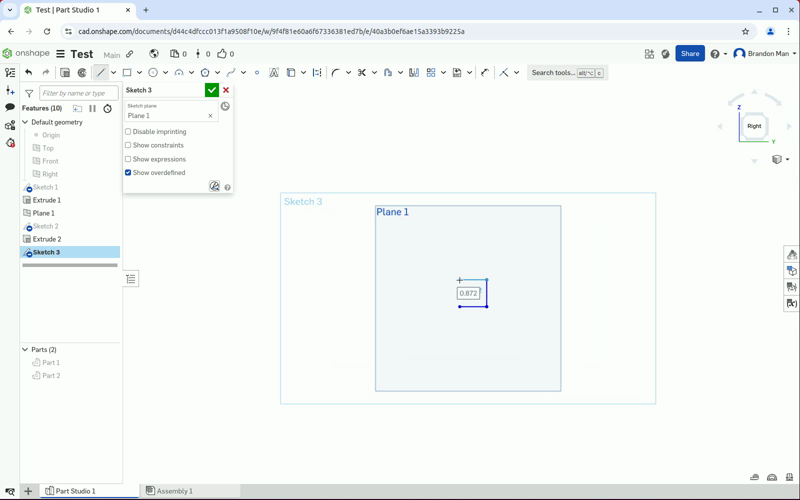
scroll(6)
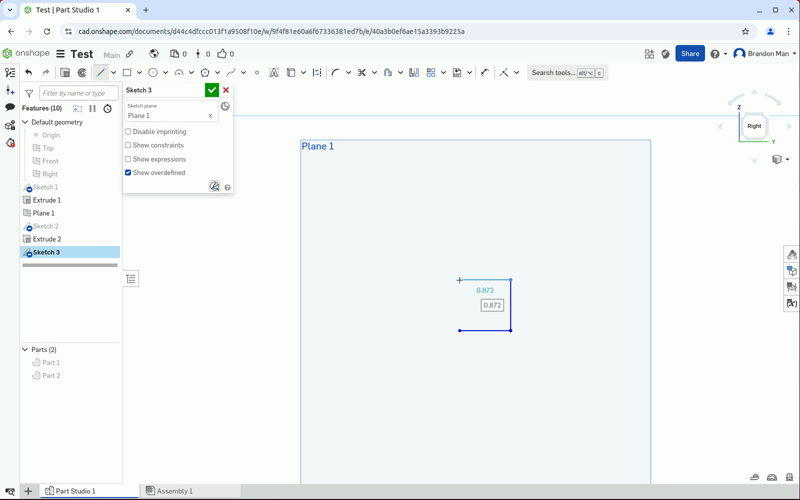
click(459, 279)
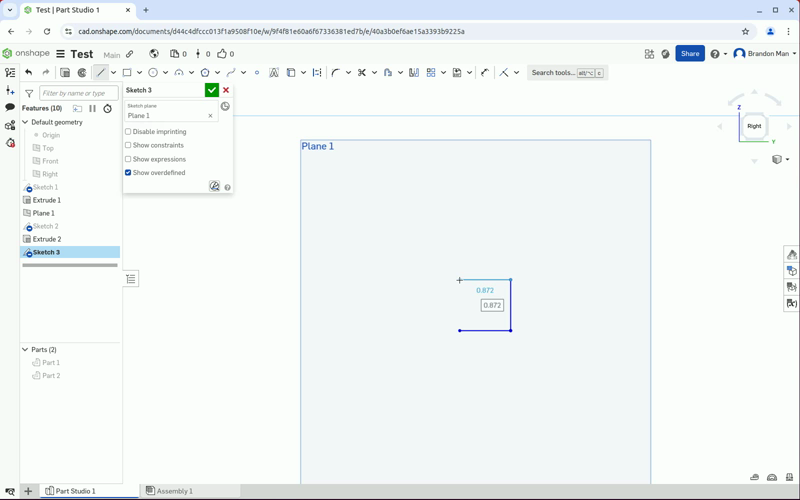
scroll(-6)
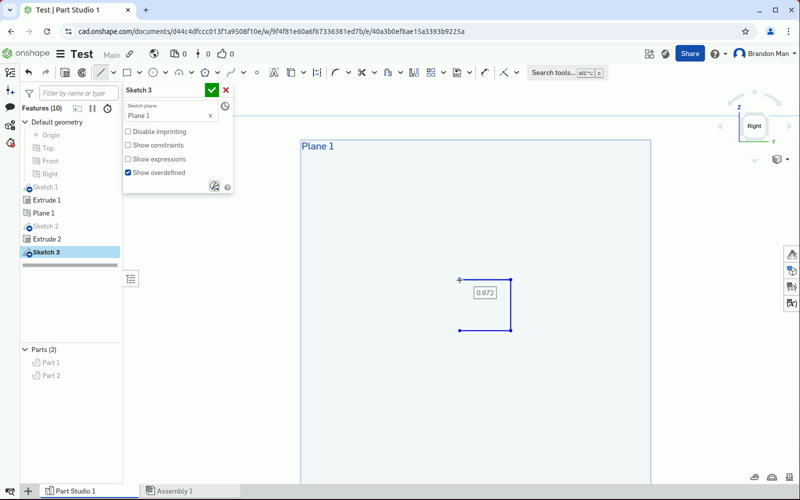
scroll(-6)
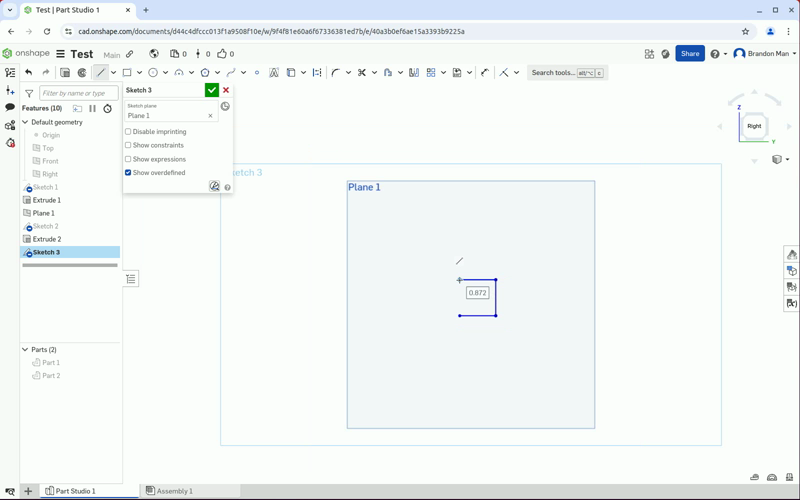
scroll(-6)
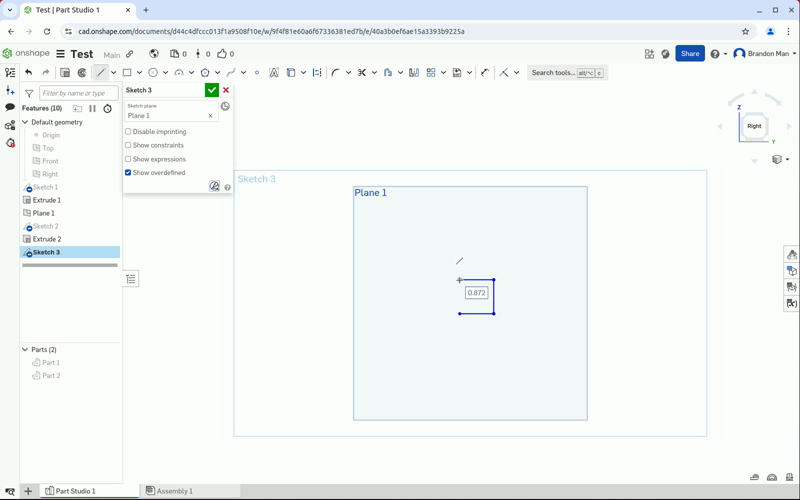
scroll(-6)
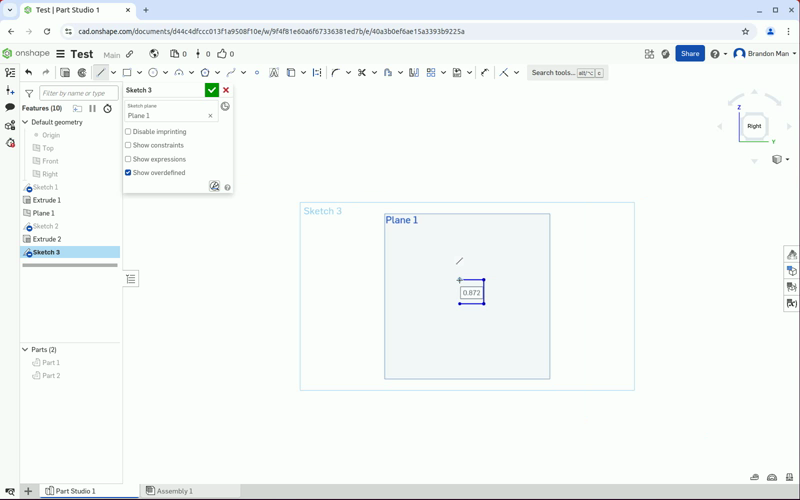
scroll(-6)
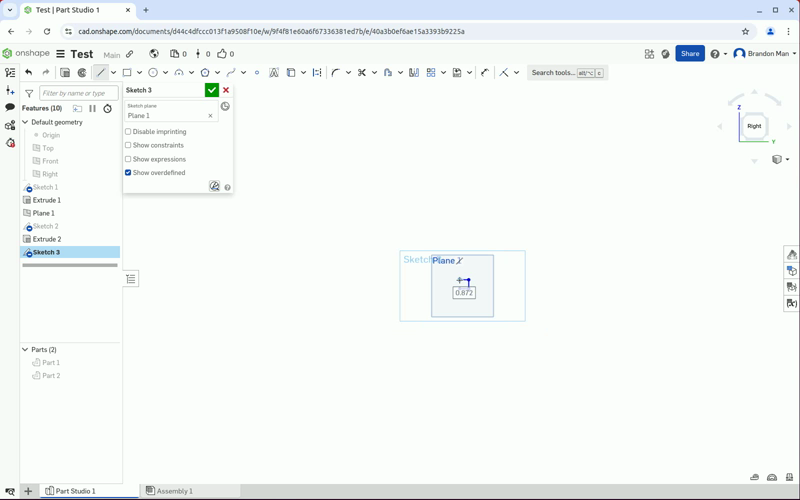
scroll(-6)
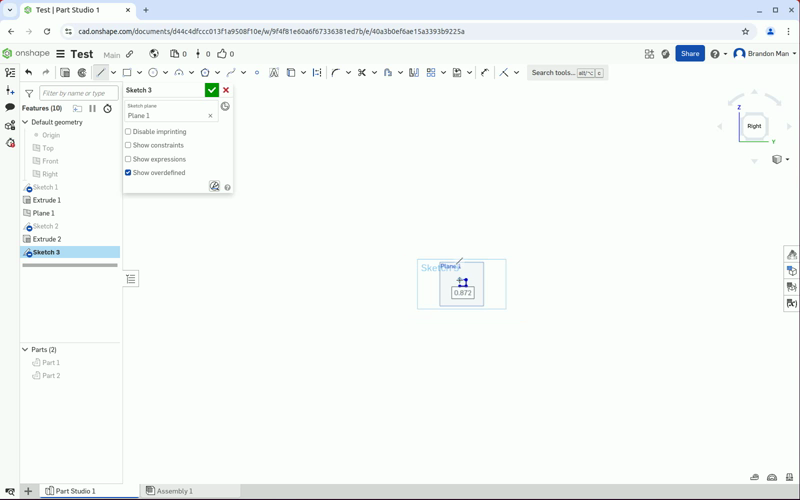
scroll(-6)
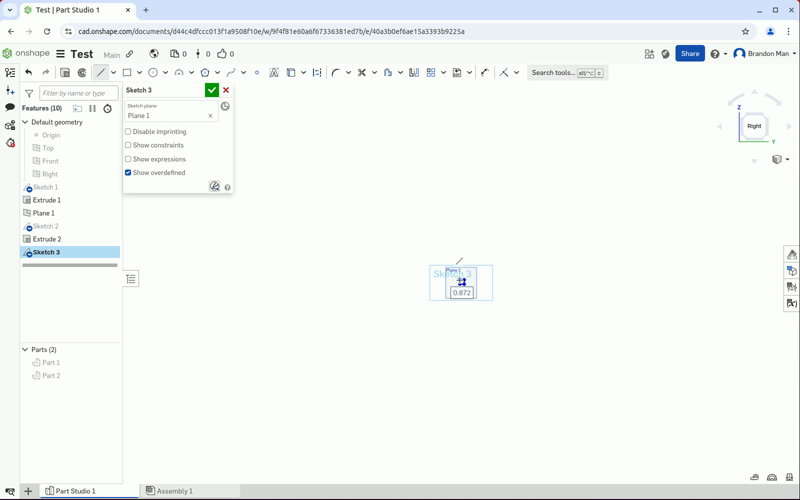
key_up(shift)
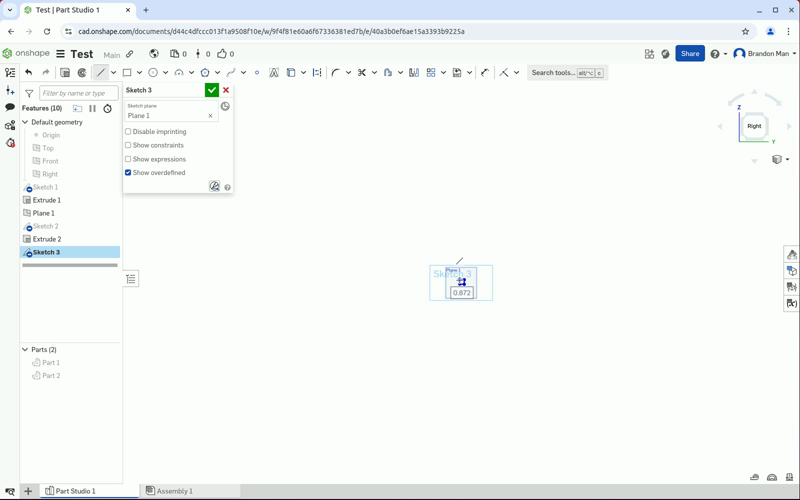
mouse_move(489, 279)
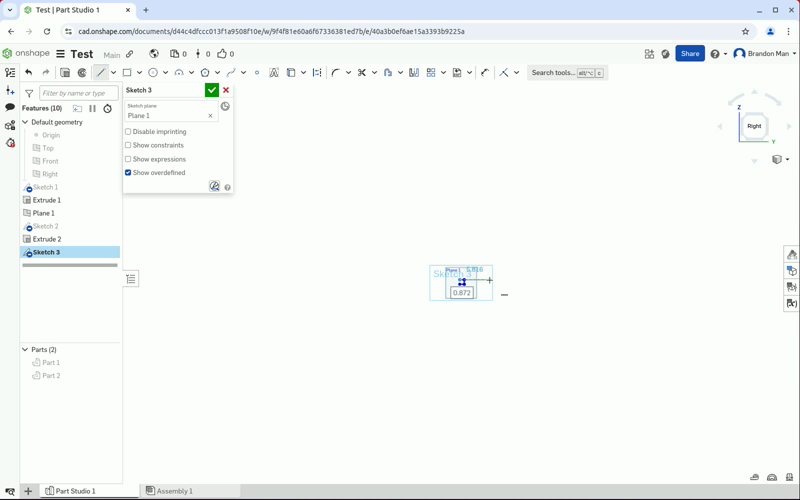
key_down(shift)
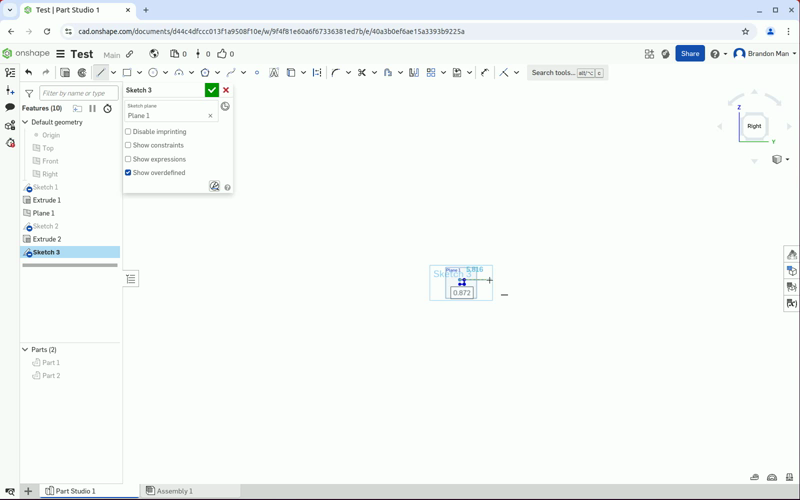
mouse_move(459, 284)
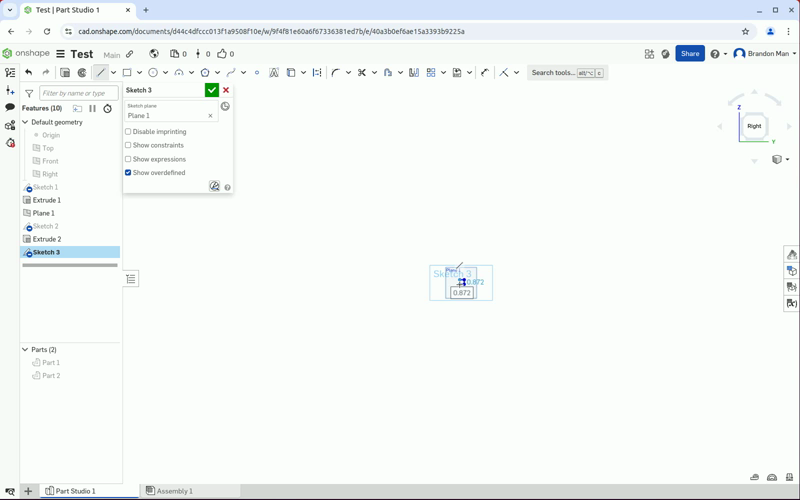
scroll(6)
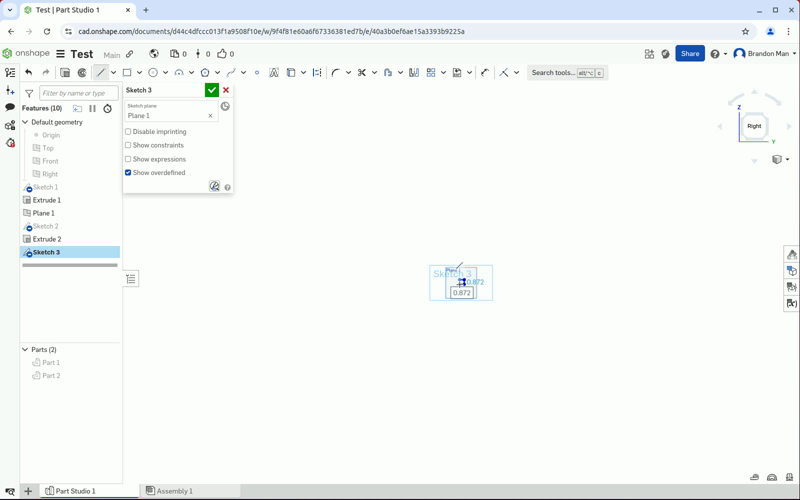
scroll(6)
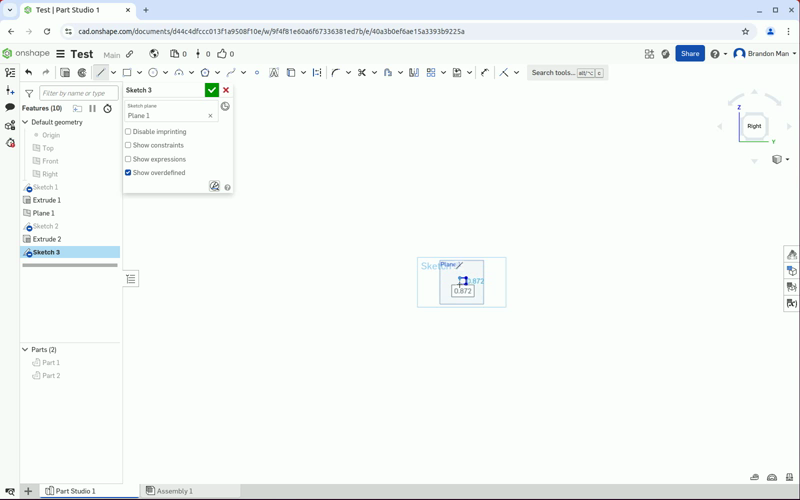
scroll(6)
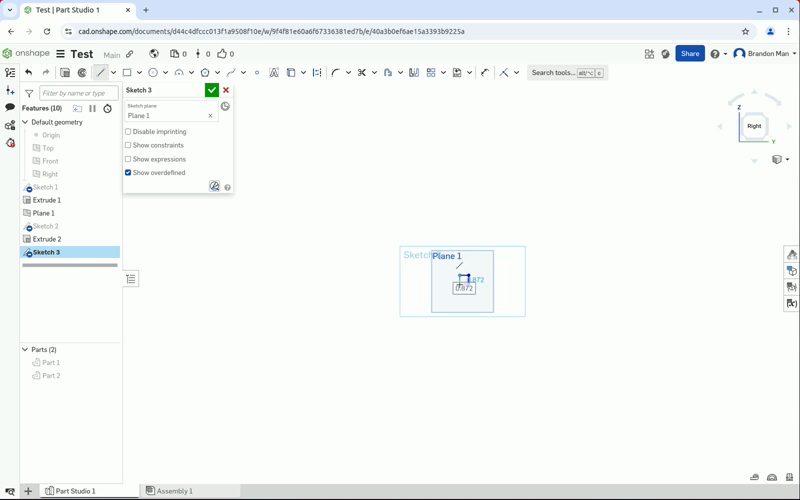
scroll(6)
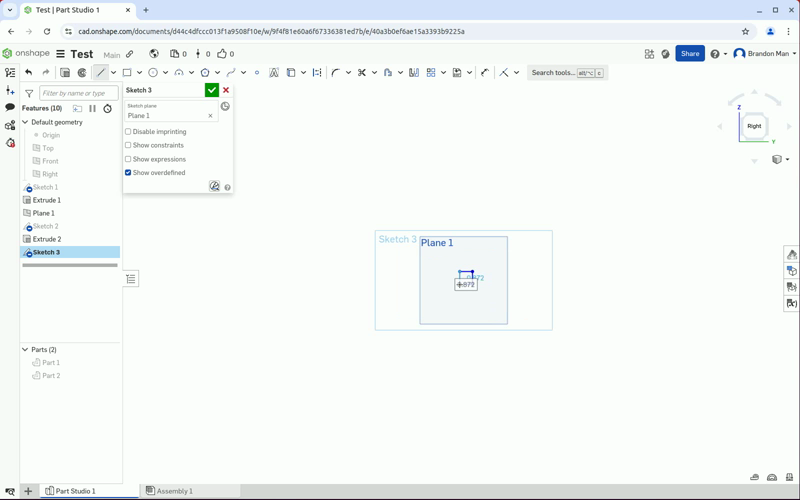
scroll(6)
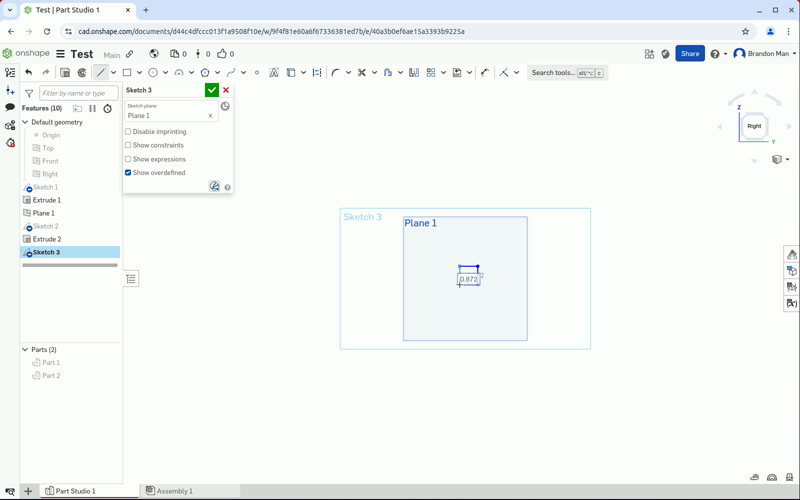
scroll(6)
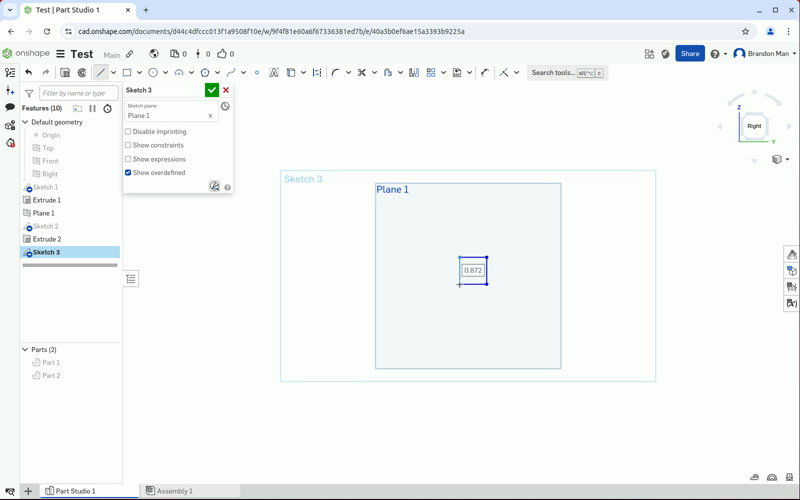
scroll(6)
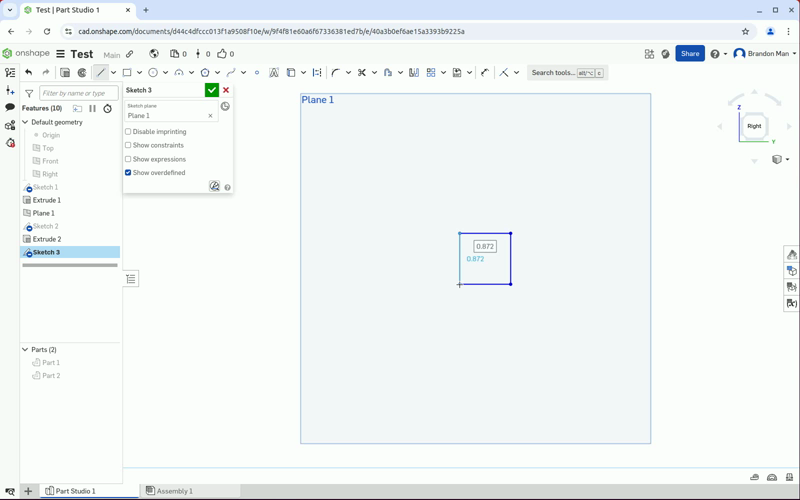
key_up(shift)
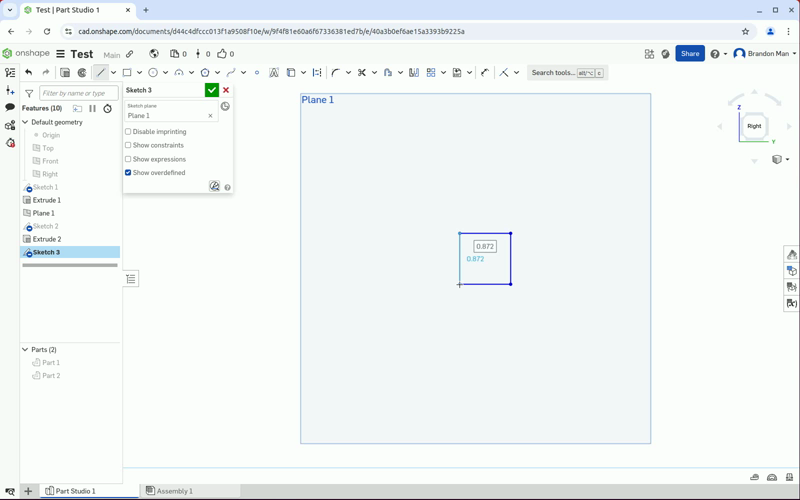
click(459, 284)
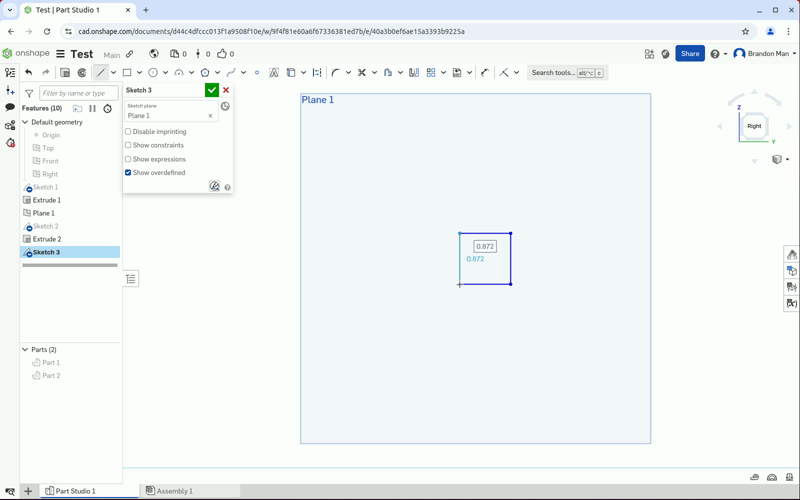
scroll(-6)
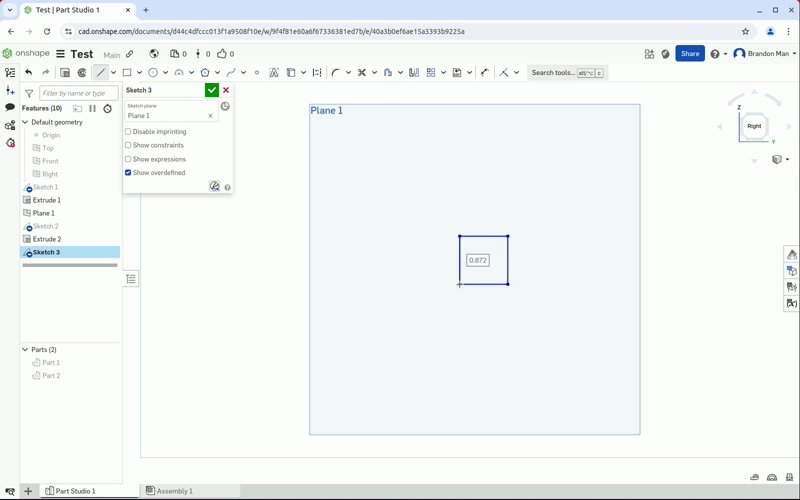
scroll(-6)
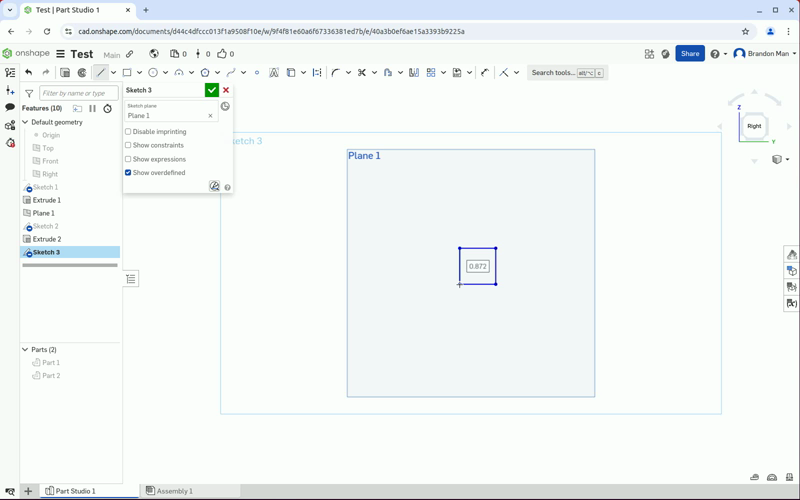
scroll(-6)
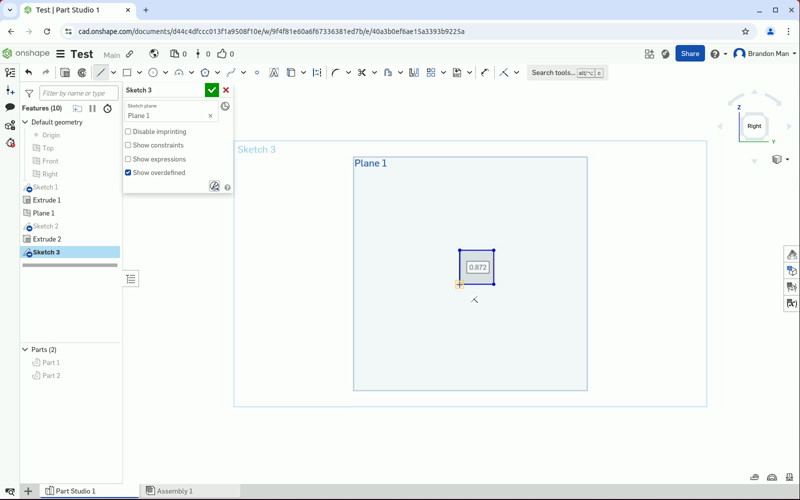
scroll(-6)
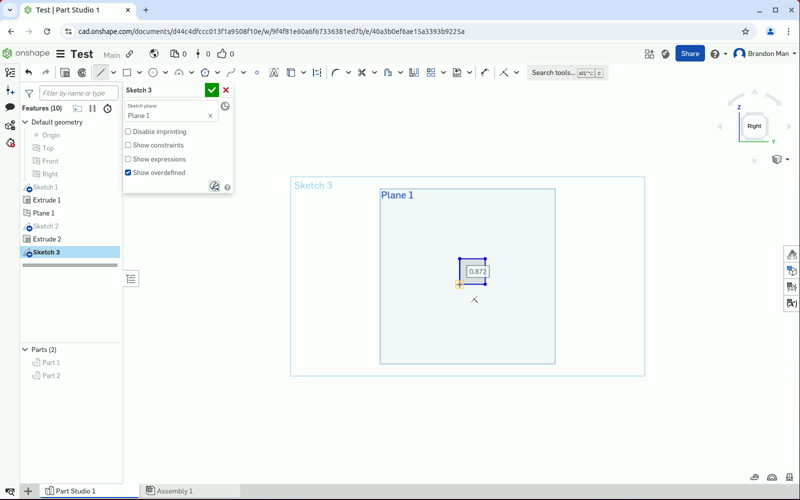
scroll(-6)
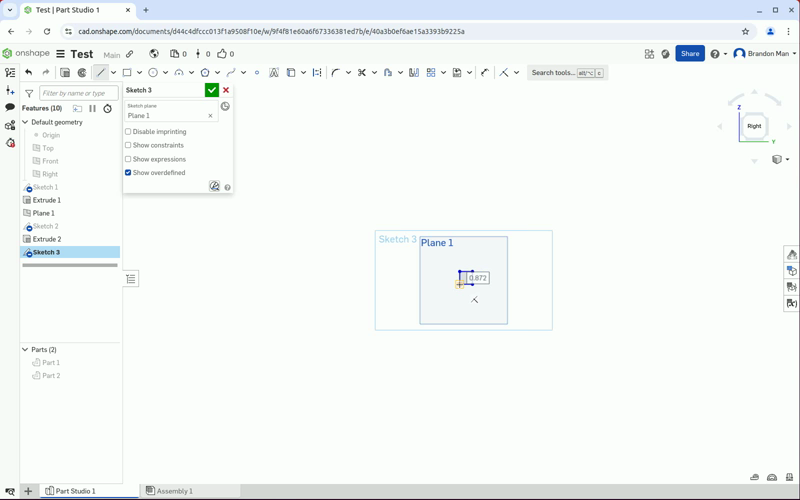
scroll(-6)
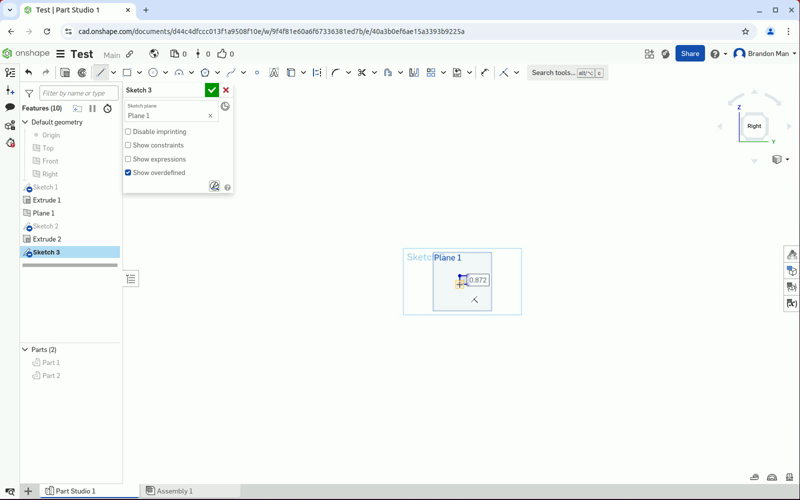
scroll(-6)
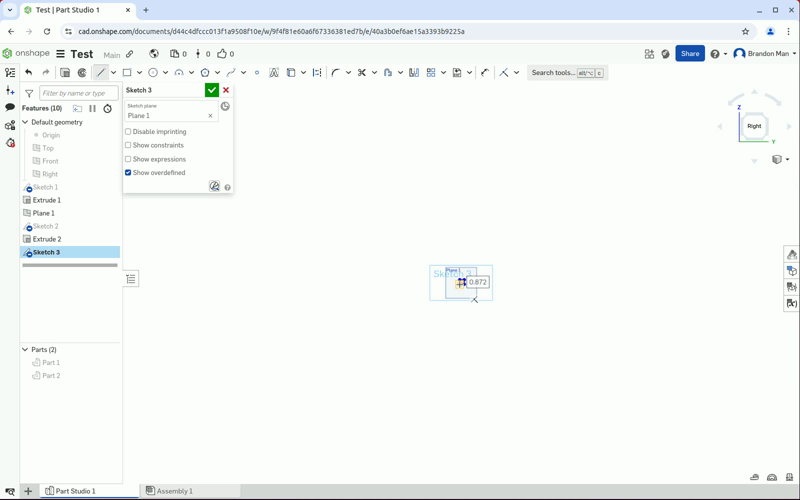
key(esc)
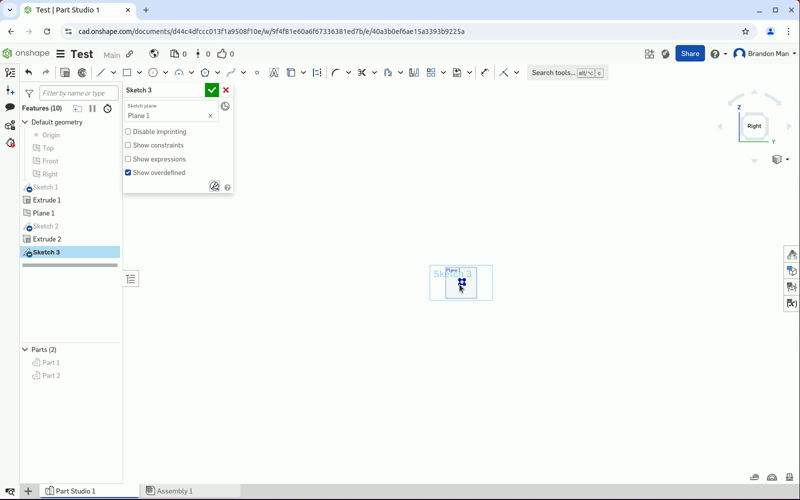
mouse_move(461, 282)
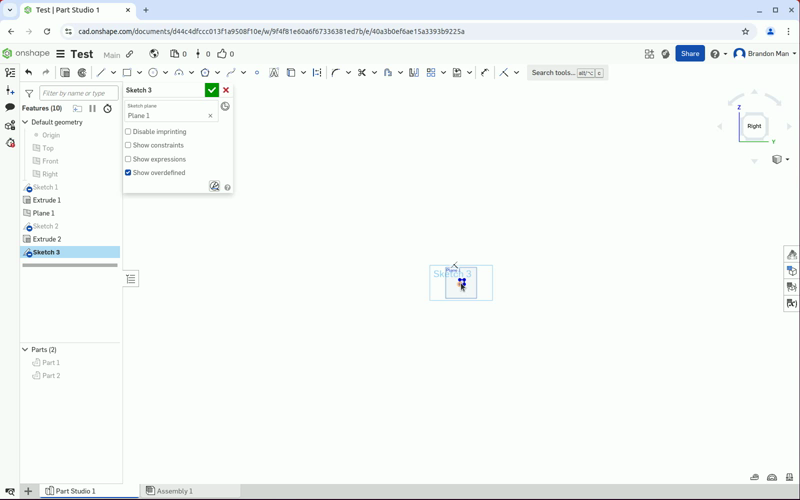
scroll(6)
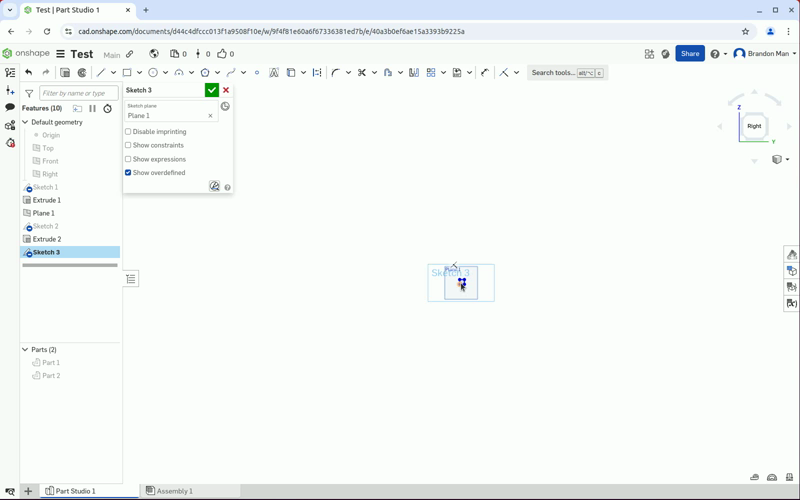
scroll(6)
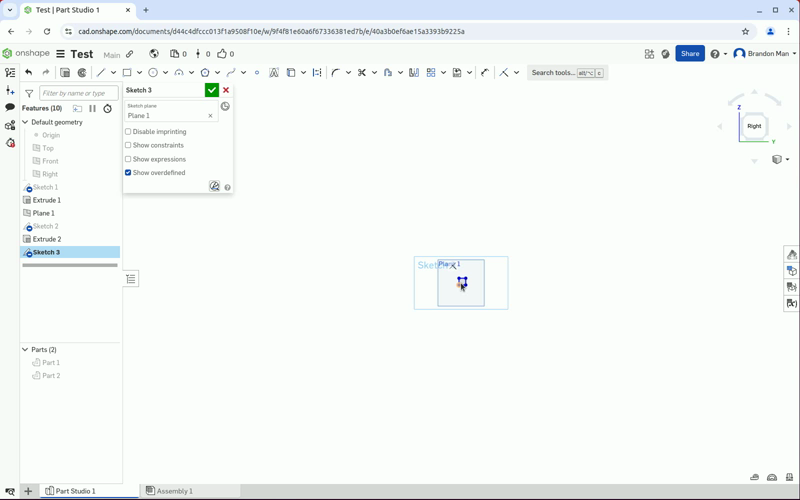
scroll(6)
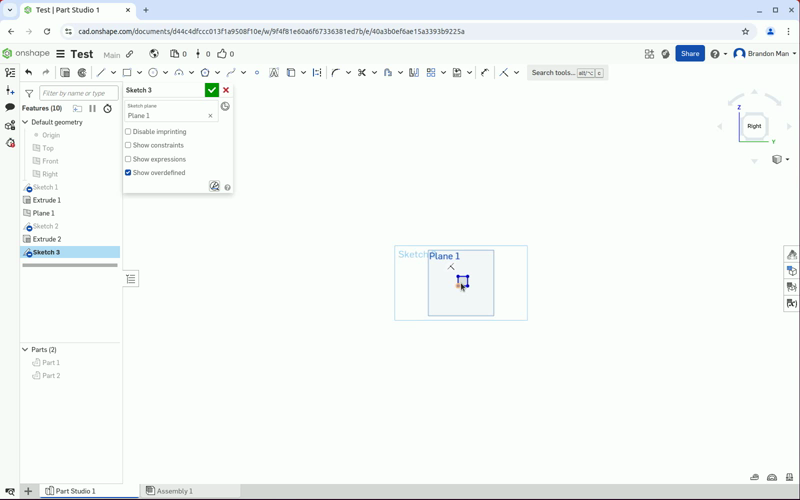
scroll(6)
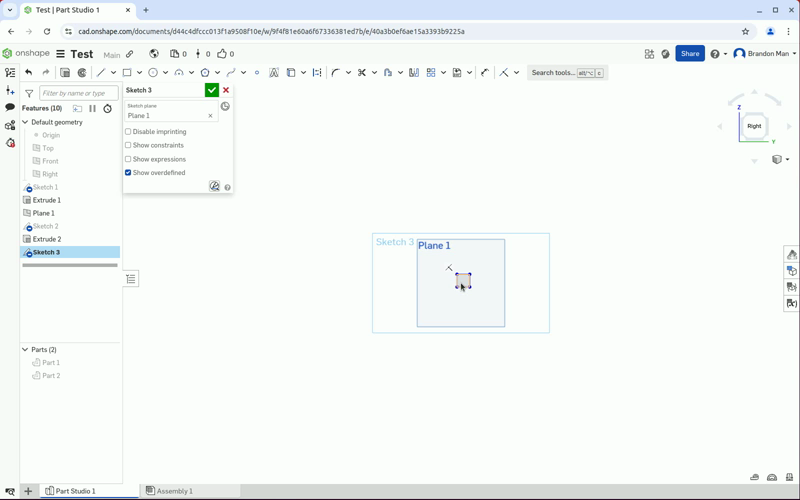
scroll(6)
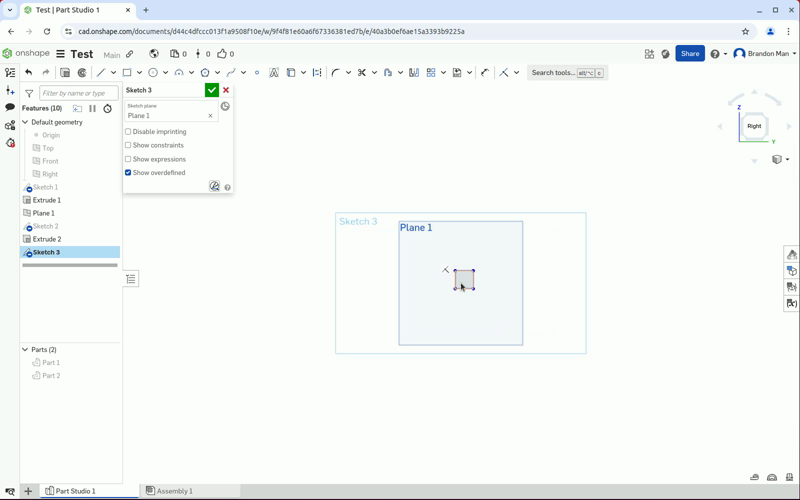
scroll(6)
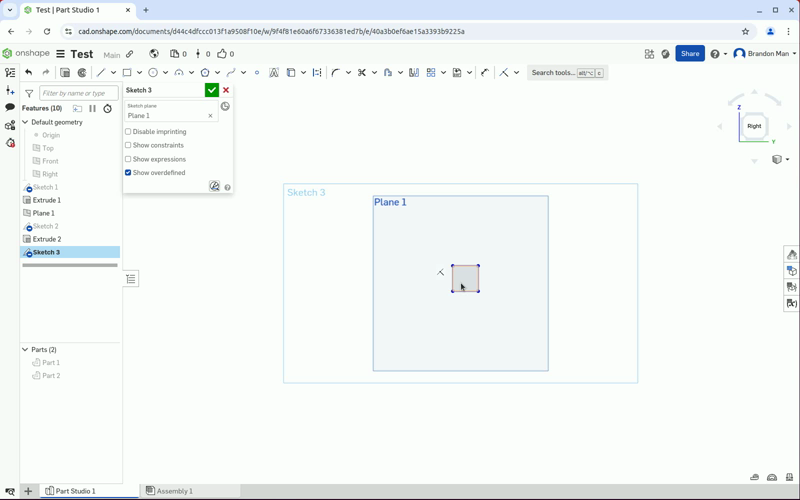
scroll(6)
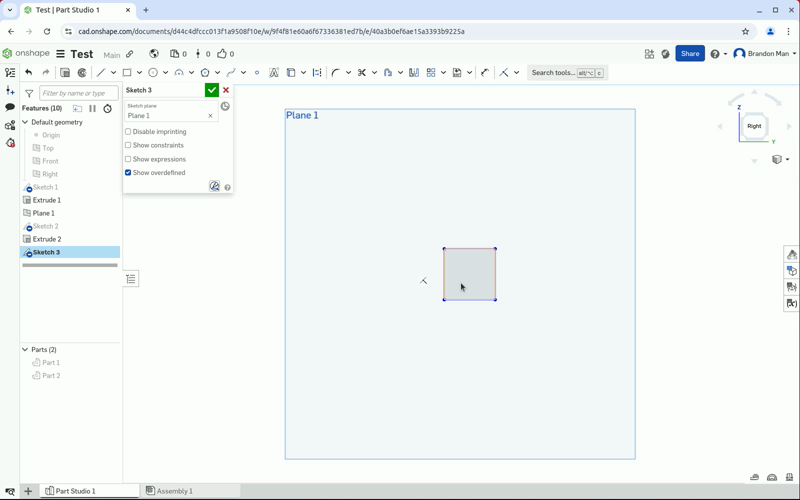
click(461, 282)
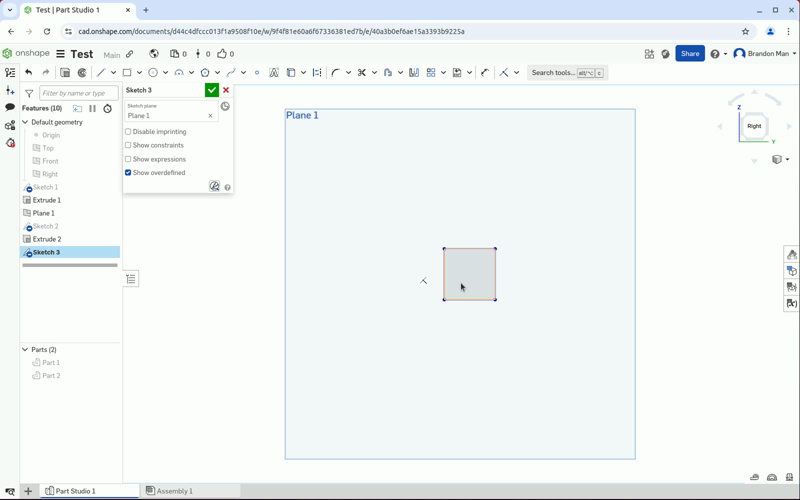
scroll(-6)
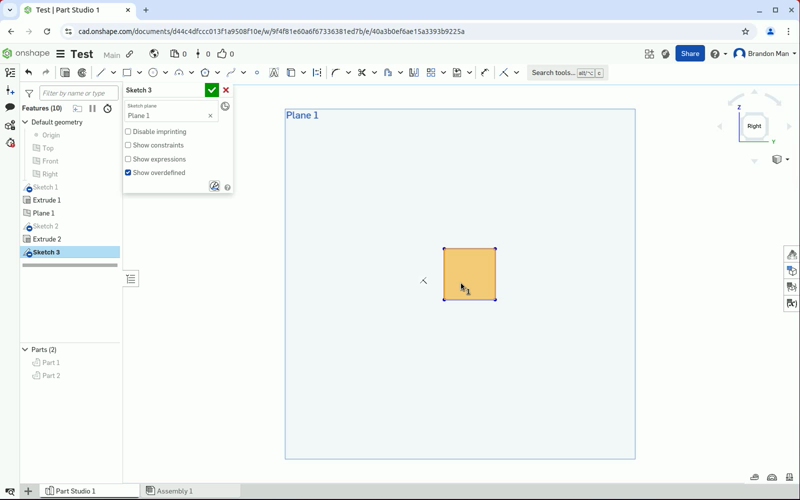
scroll(-6)
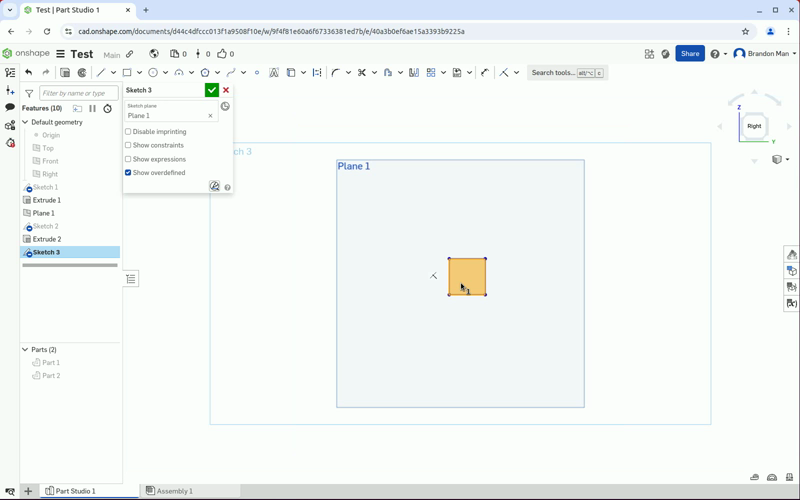
scroll(-6)
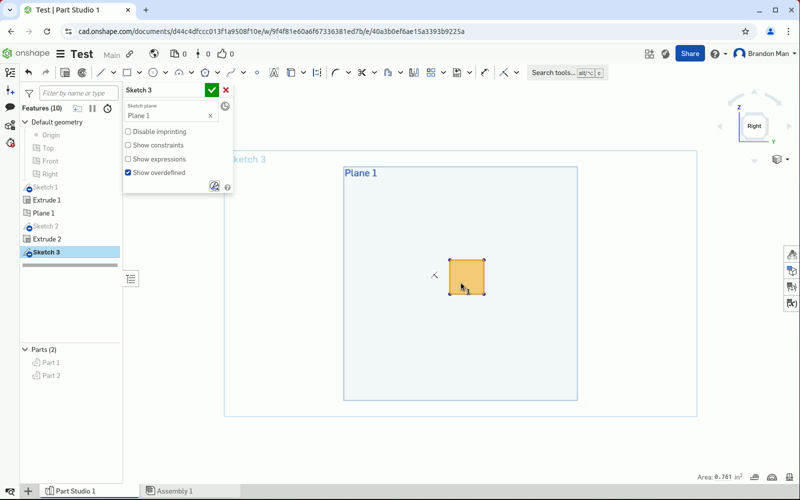
scroll(-6)
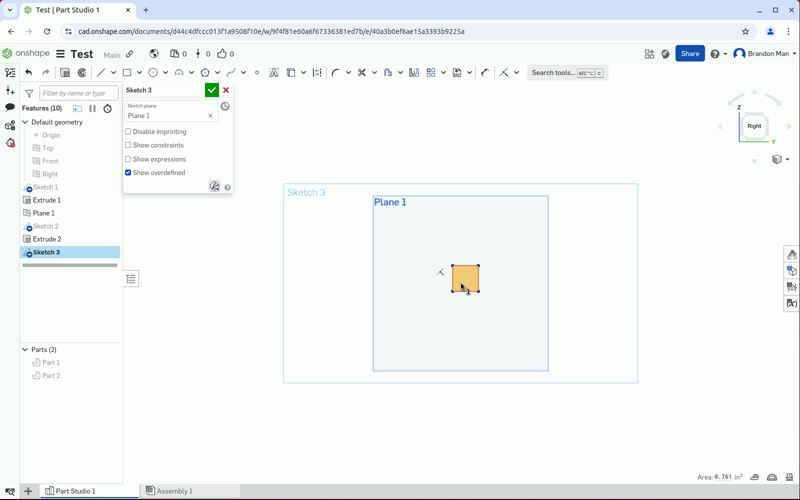
scroll(-6)
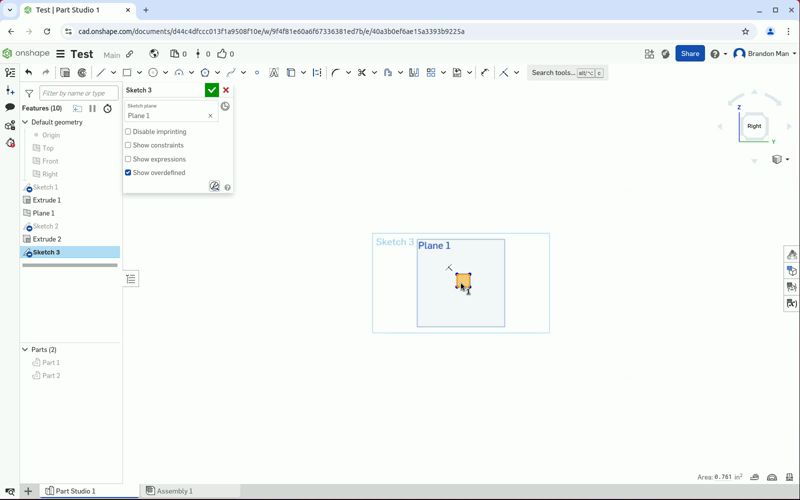
scroll(-6)
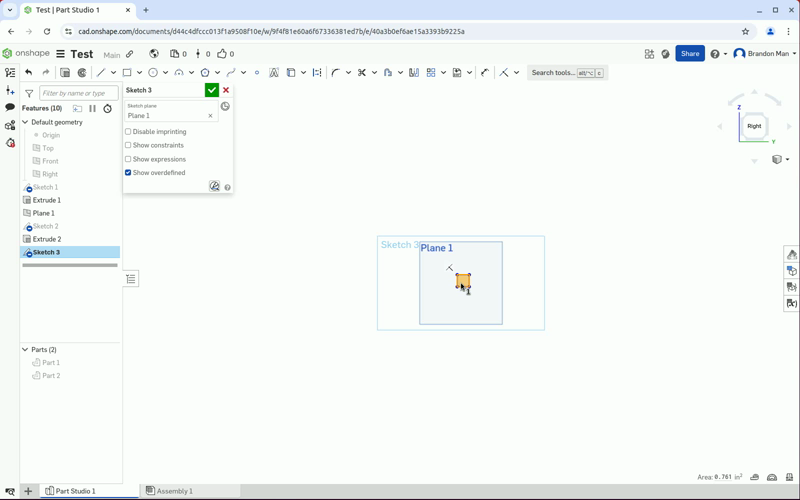
scroll(-6)
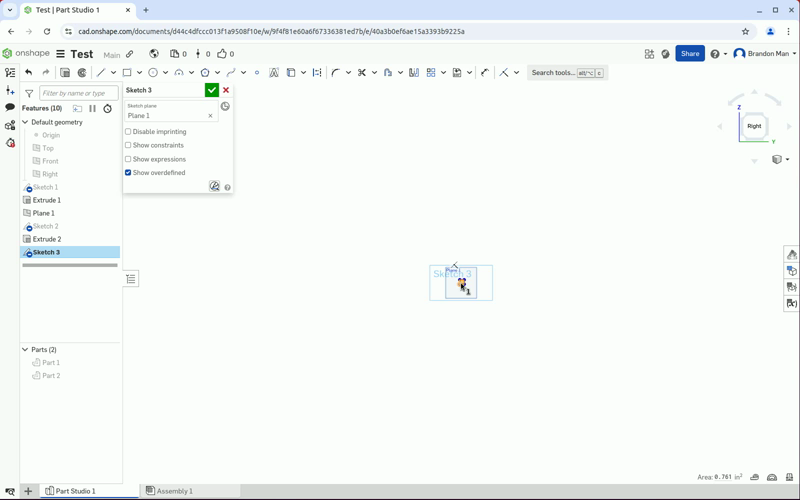
mouse_move(73, 352)
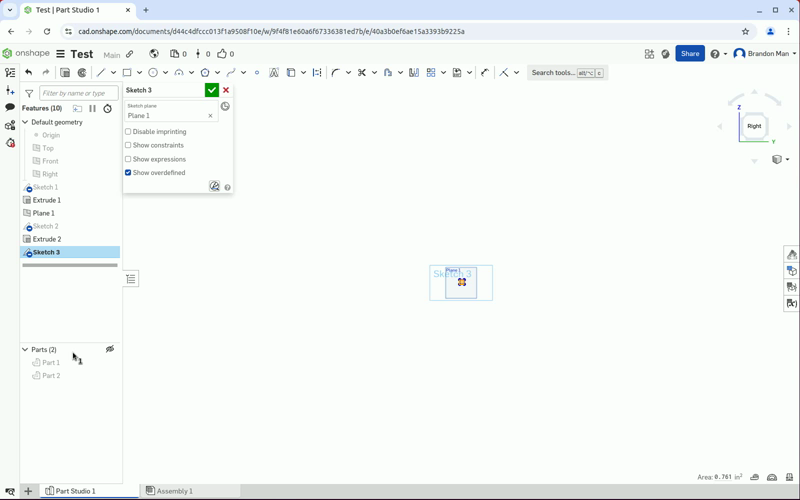
key(shift+y)
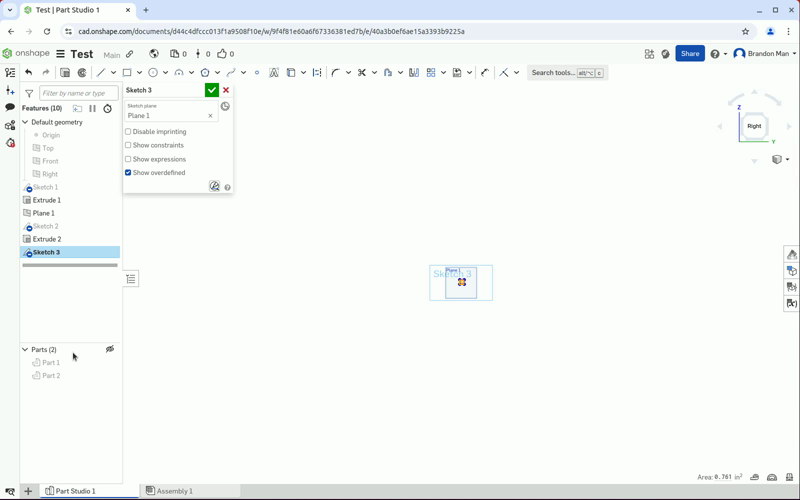
key(shift+e)
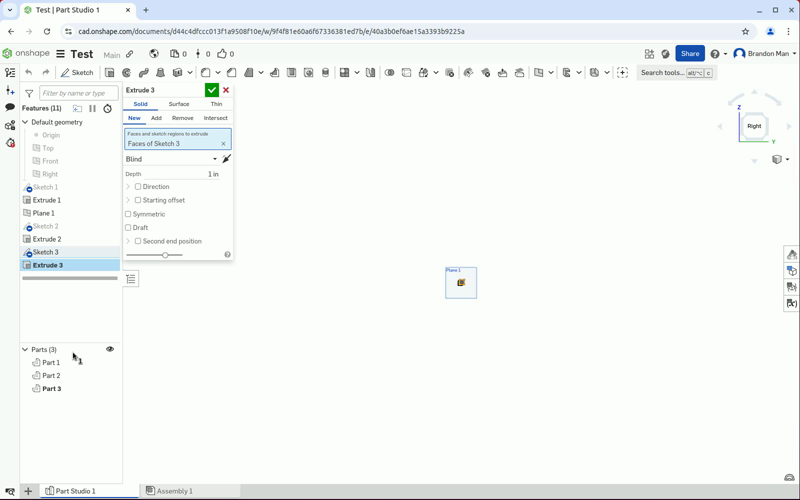
mouse_move(143, 106)
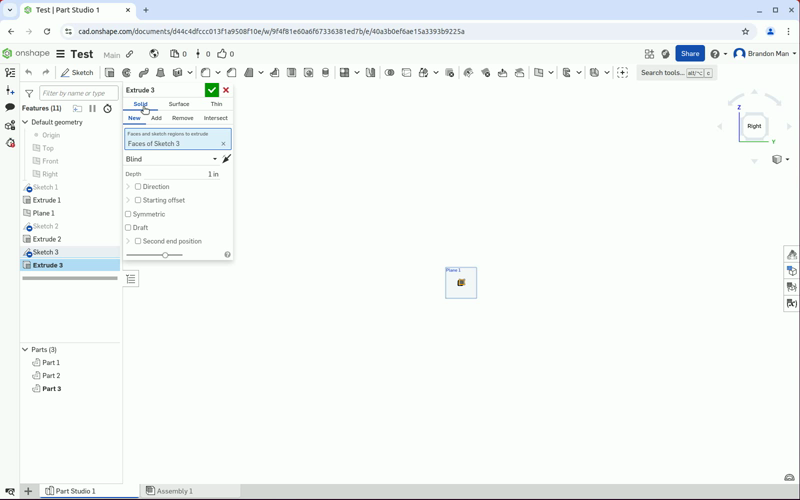
click(143, 106)
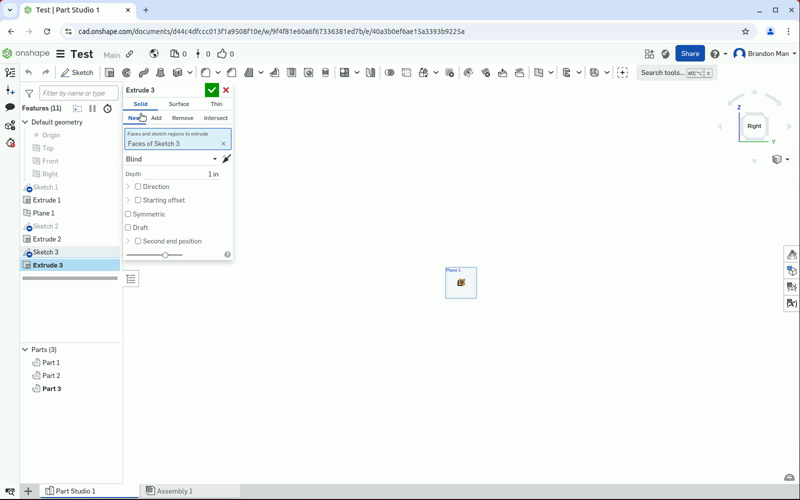
mouse_move(137, 120)
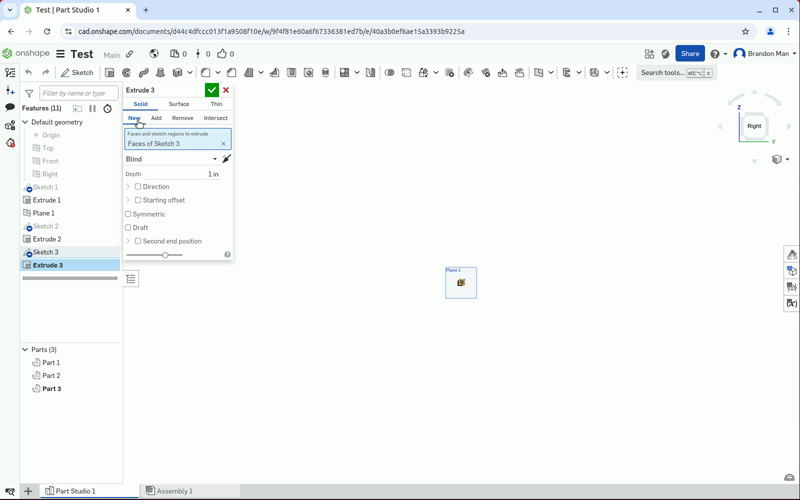
click(137, 120)
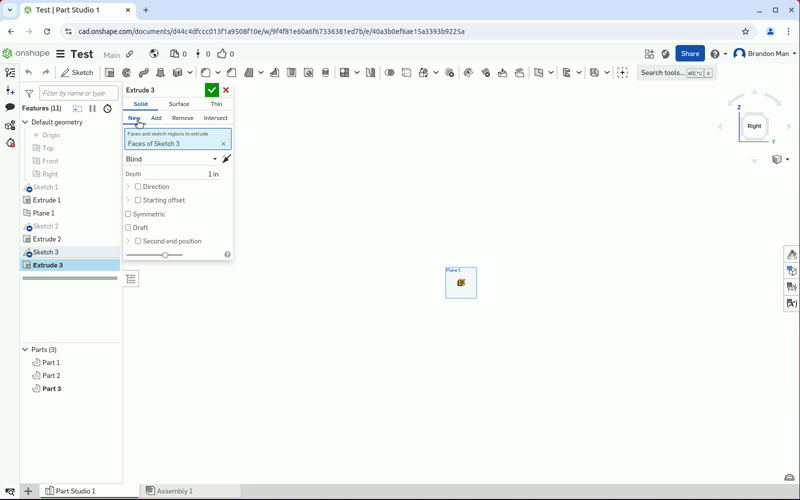
key(tab, 4)
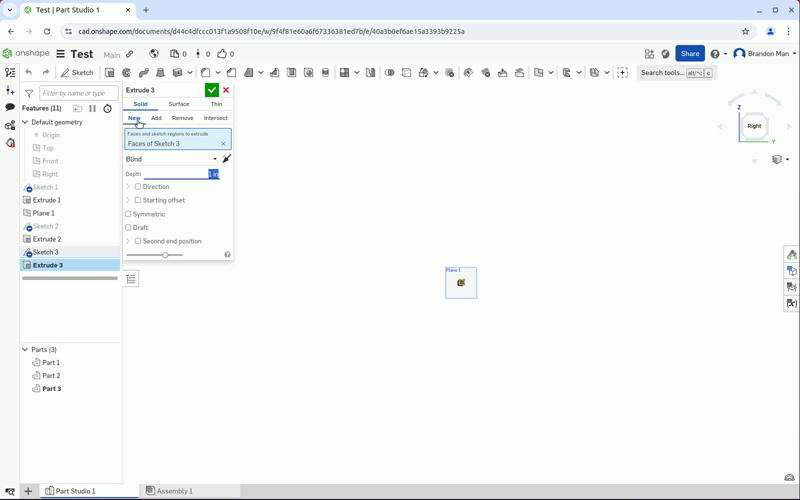
text(-0.241)
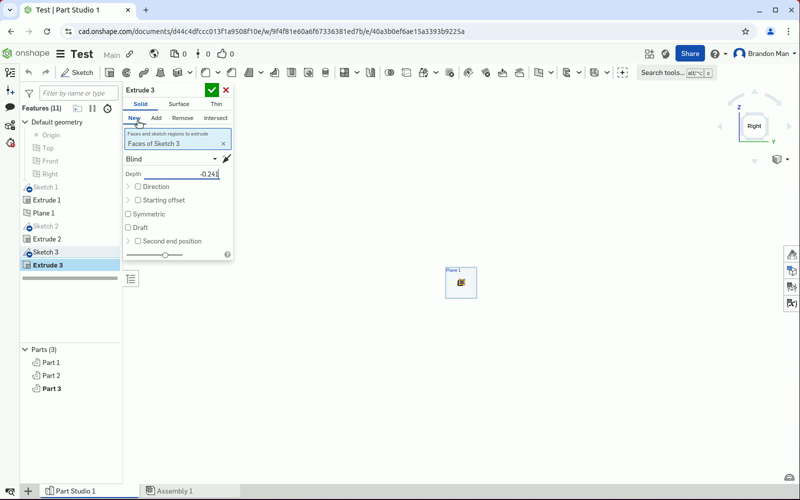
key(enter)
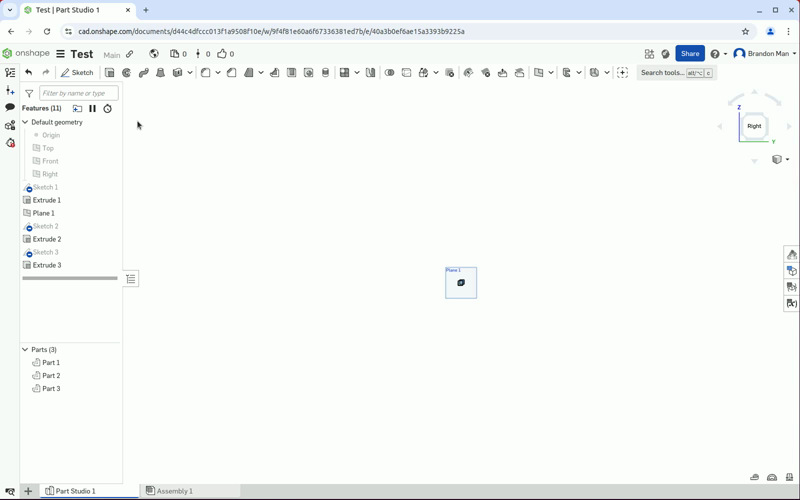
key(shift+h)
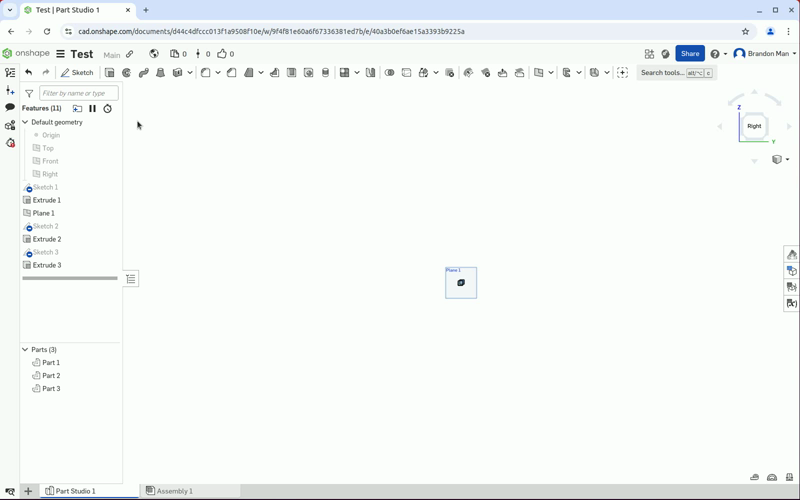
key(shift+h)
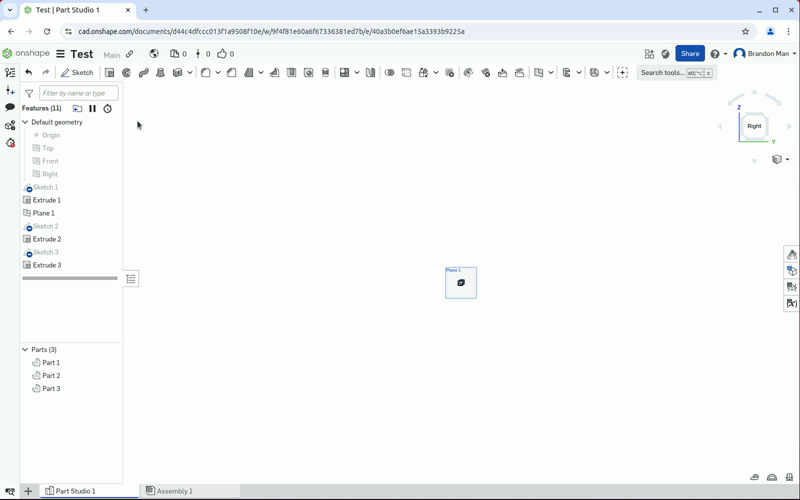
mouse_move(73, 189)
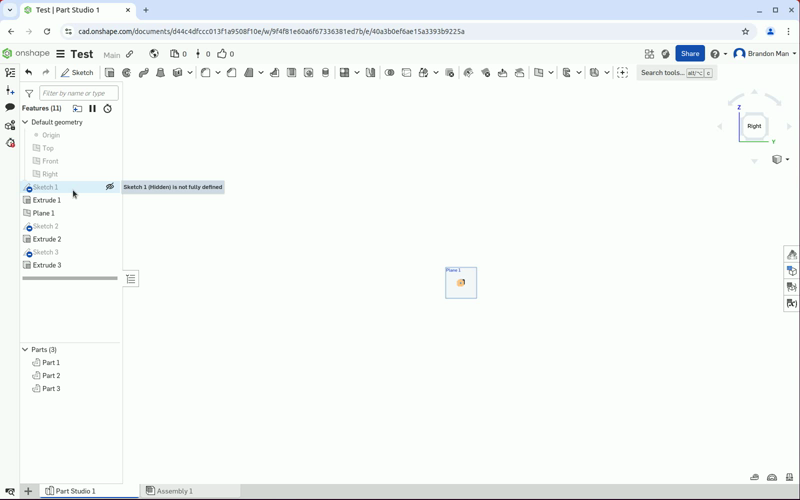
click(73, 189)
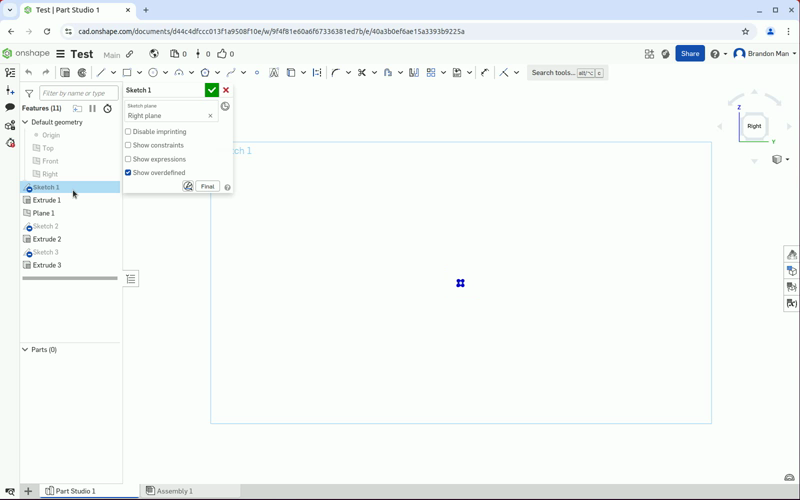
mouse_move(229, 92)
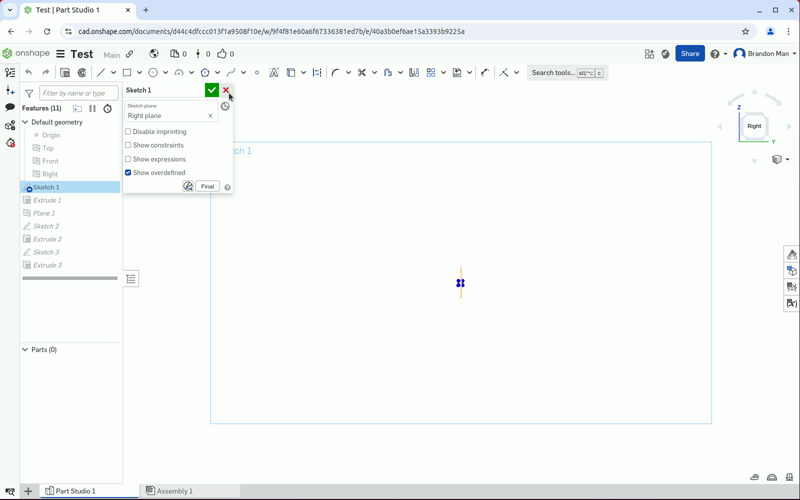
click(229, 92)
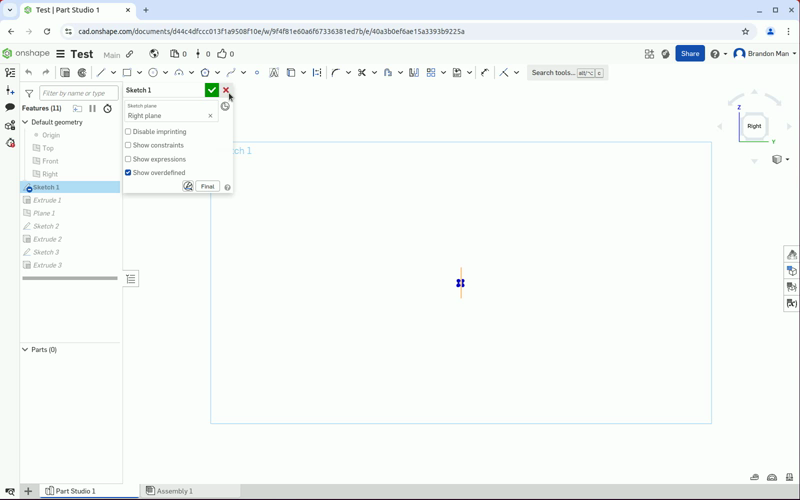
key(shift+s)
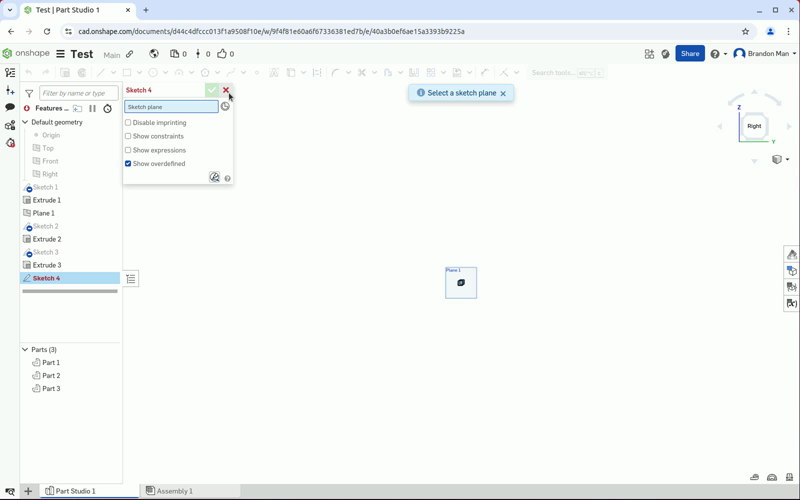
mouse_move(73, 176)
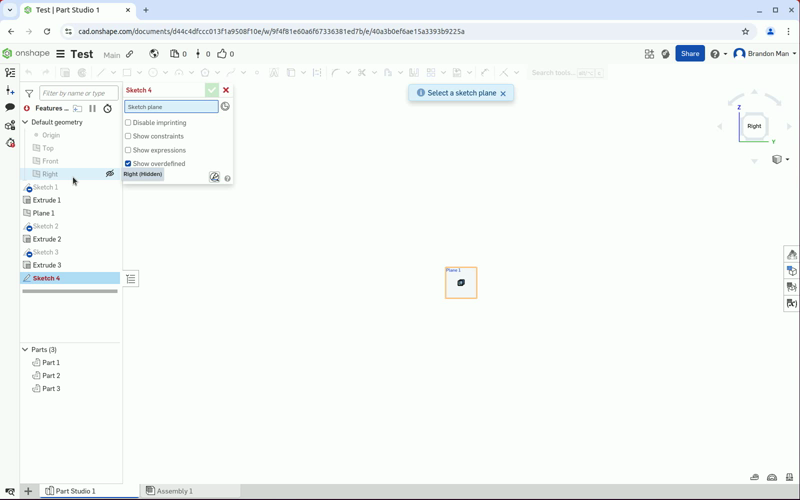
click(73, 176)
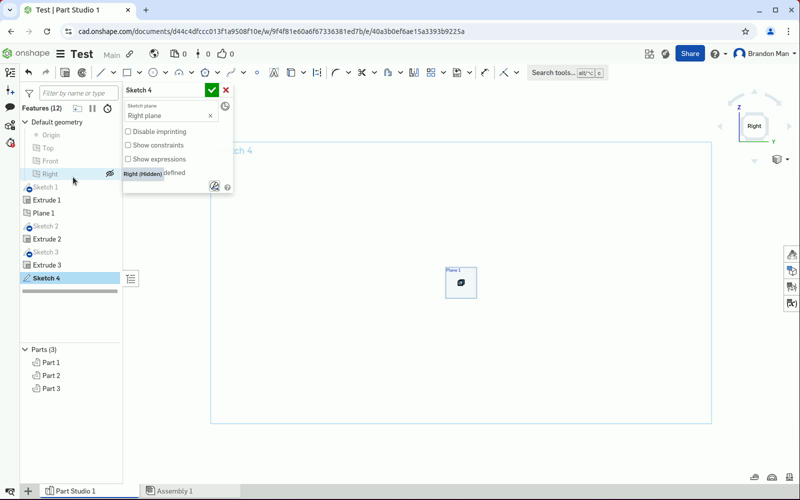
mouse_move(73, 352)
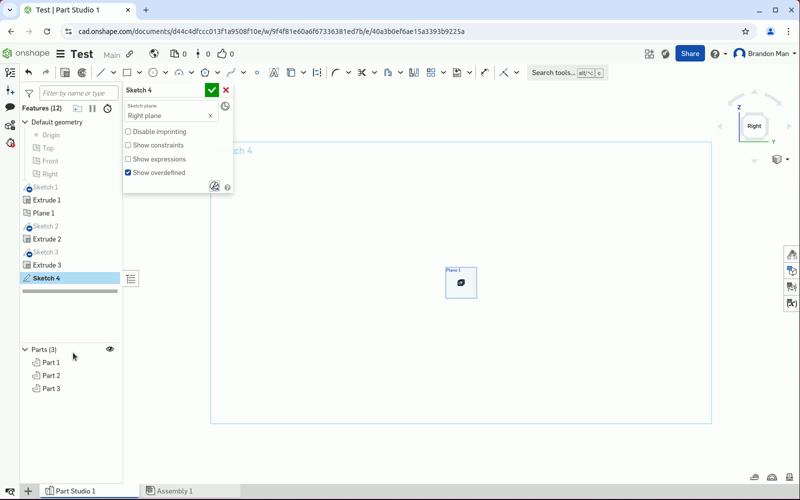
key(y)
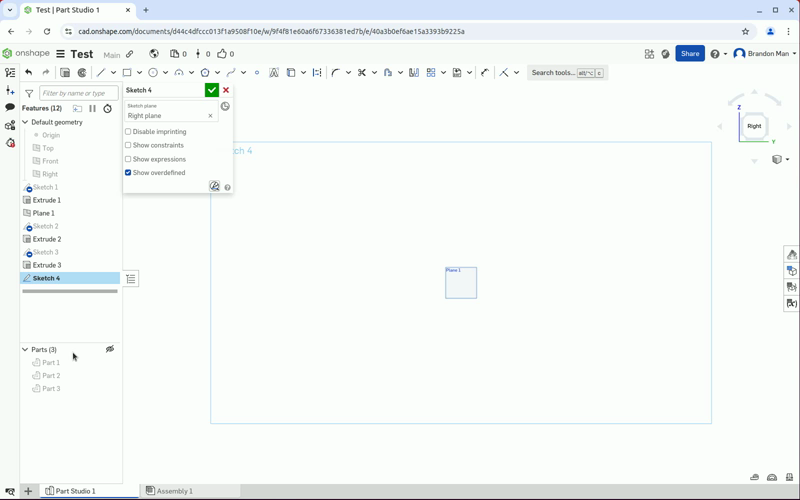
key(l)
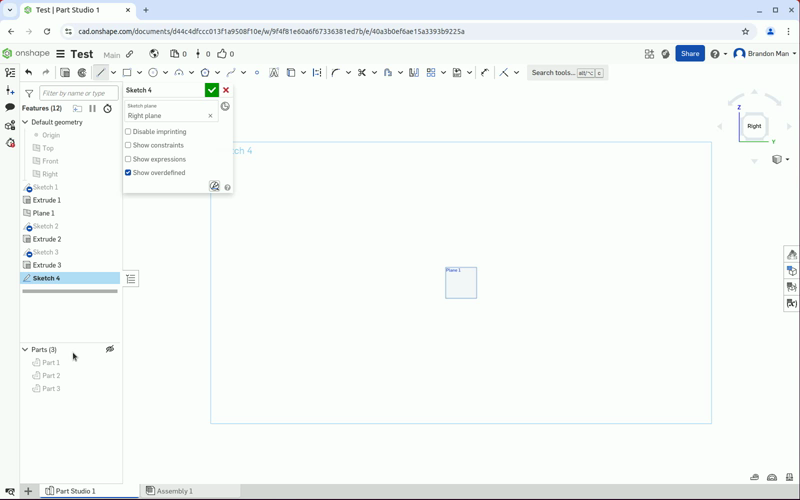
key_down(shift)
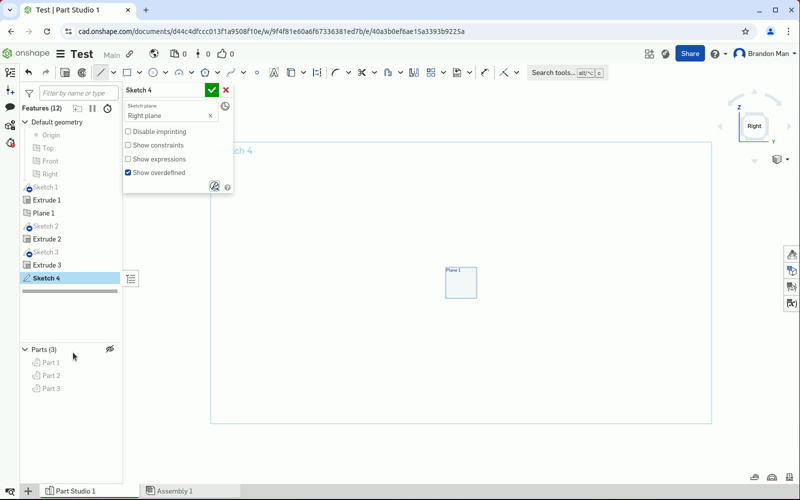
mouse_move(458, 285)
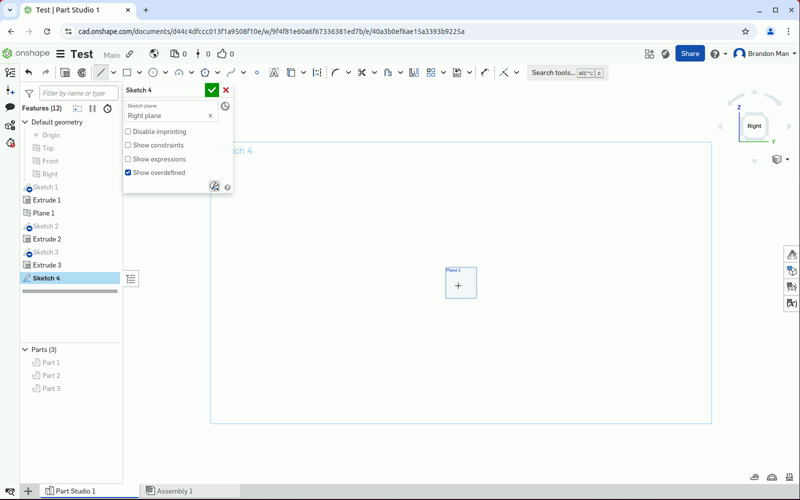
click(458, 285)
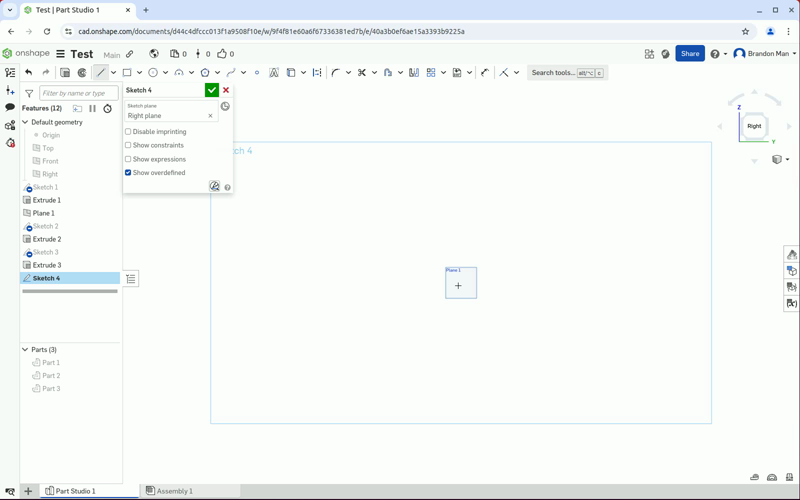
key_up(shift)
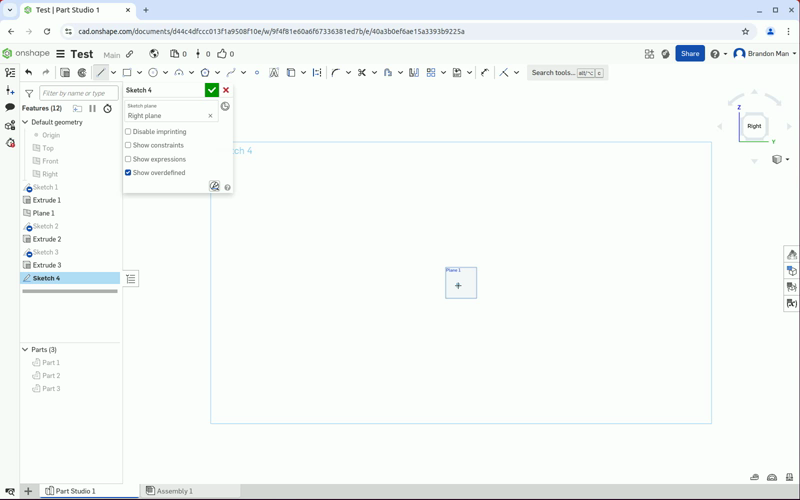
key_down(shift)
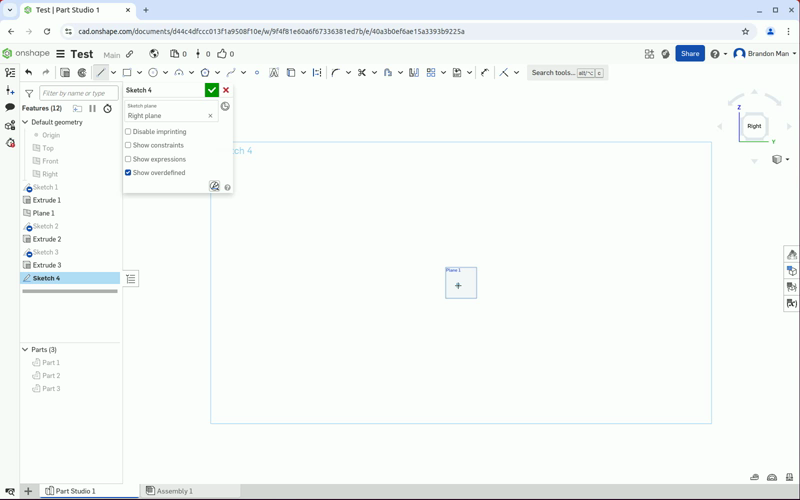
mouse_move(488, 285)
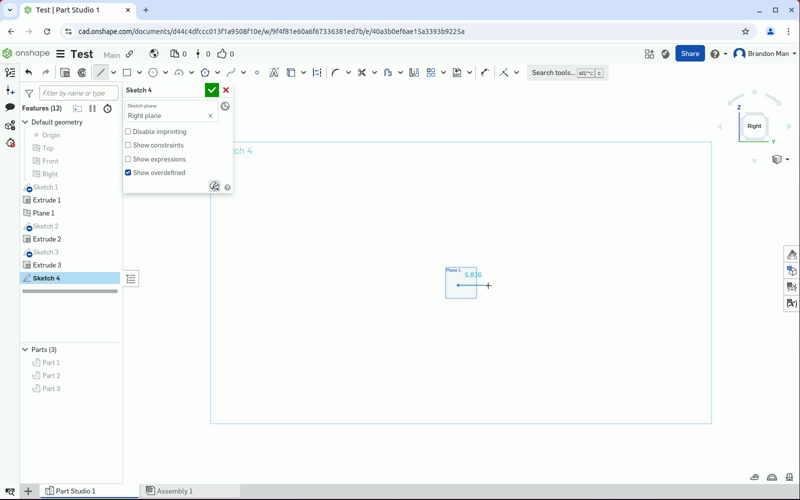
mouse_move(462, 285)
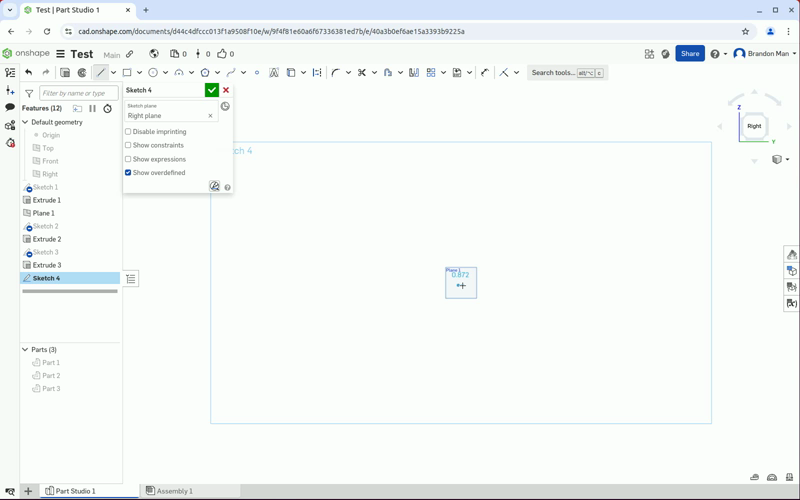
scroll(6)
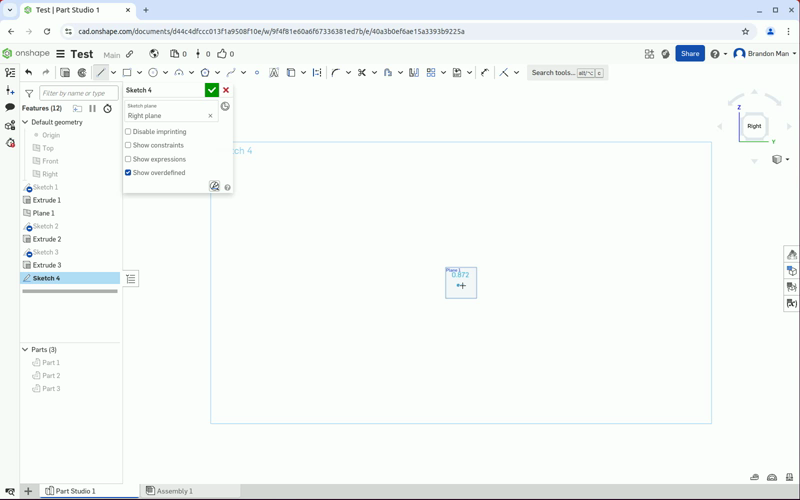
scroll(6)
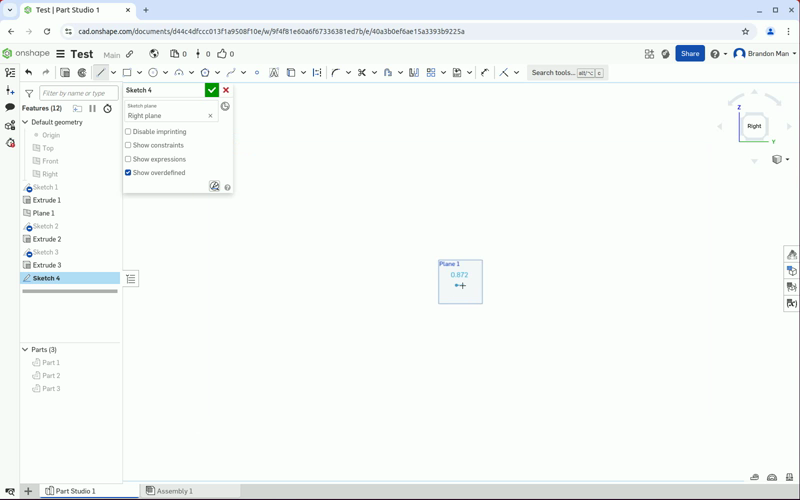
scroll(6)
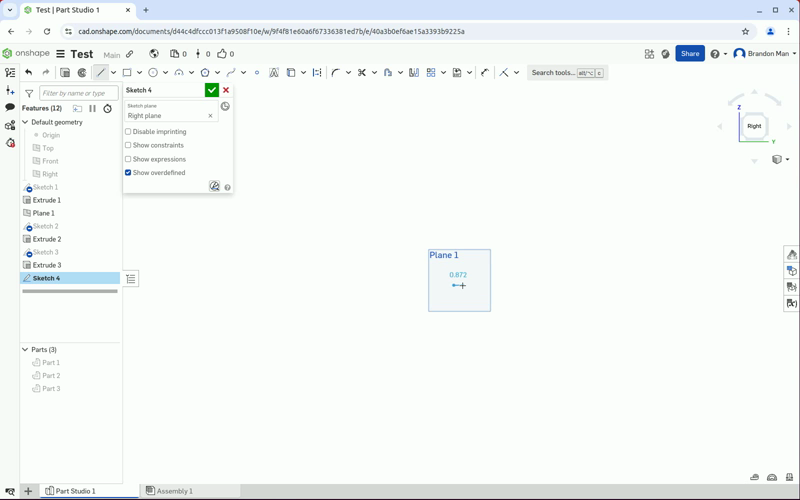
scroll(6)
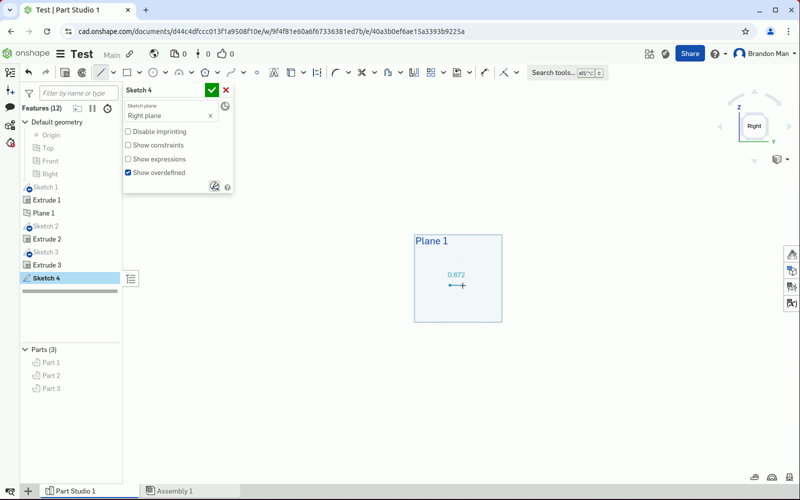
scroll(6)
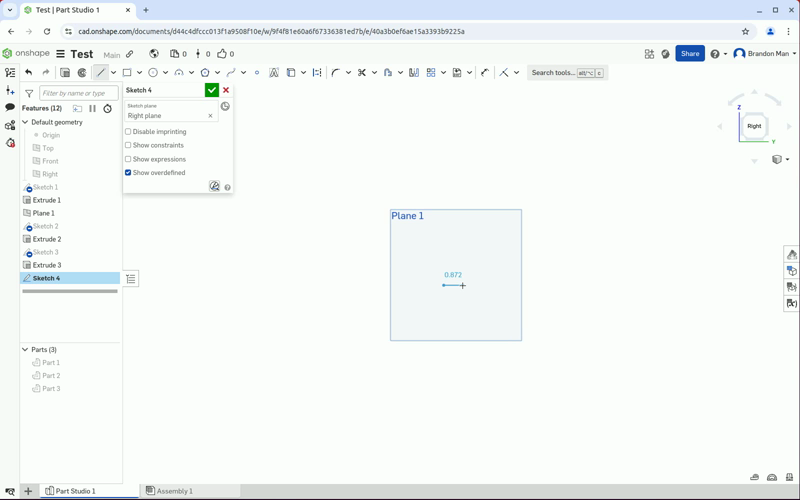
scroll(6)
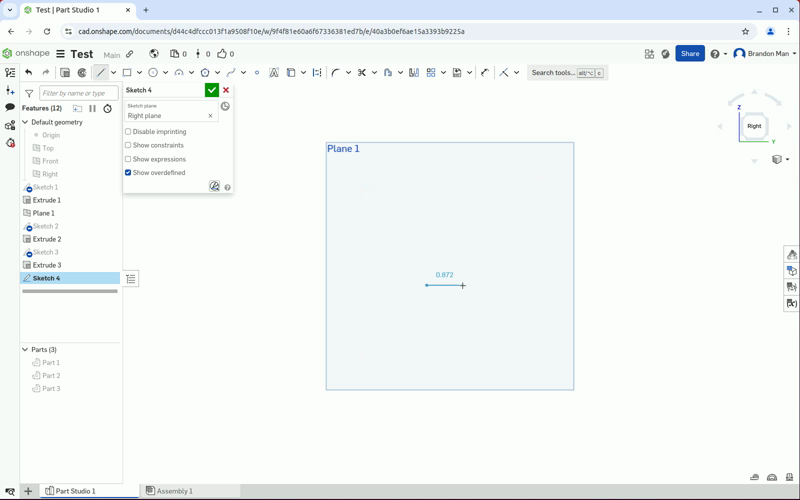
scroll(6)
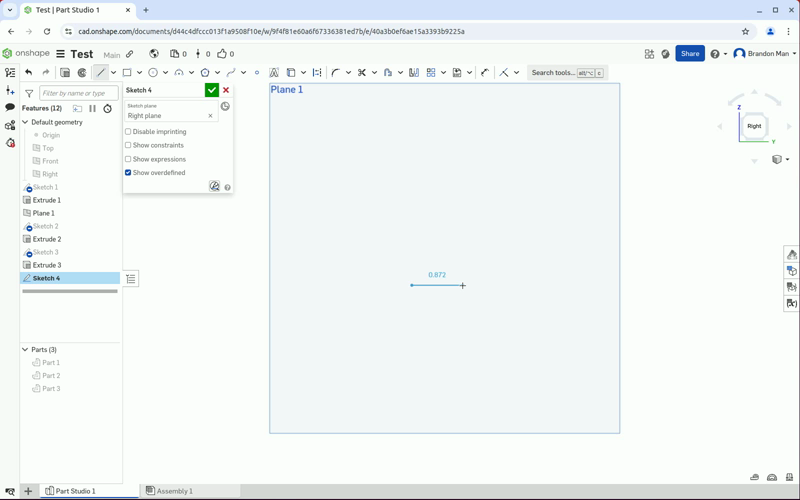
click(462, 285)
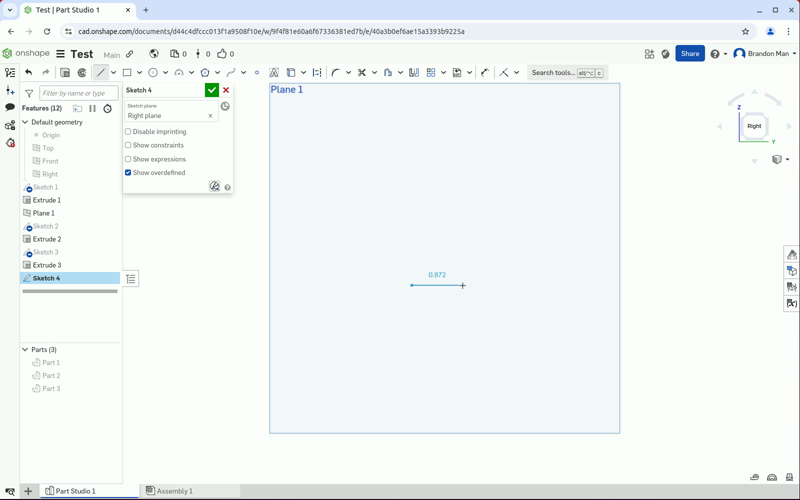
scroll(-6)
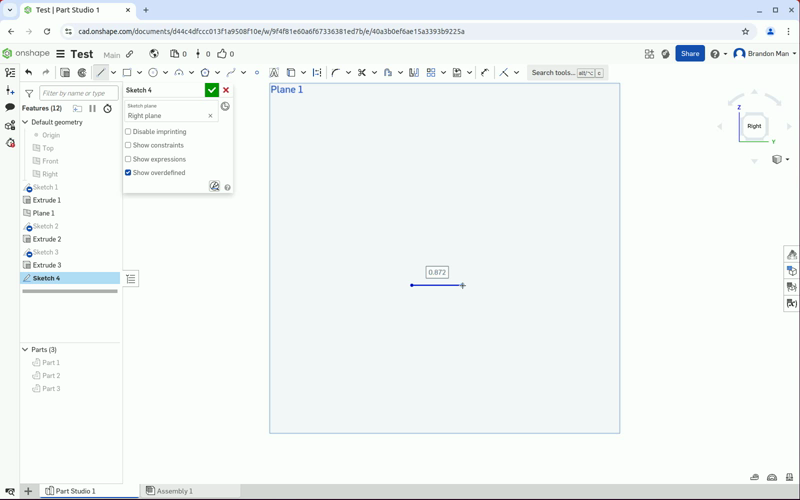
scroll(-6)
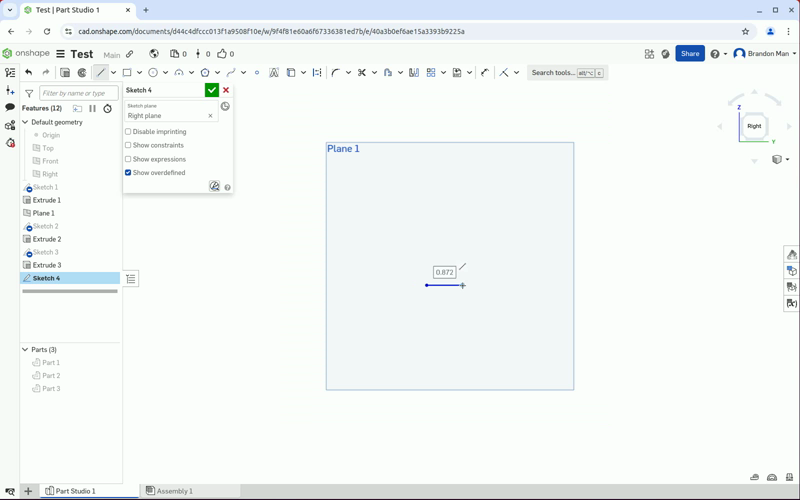
scroll(-6)
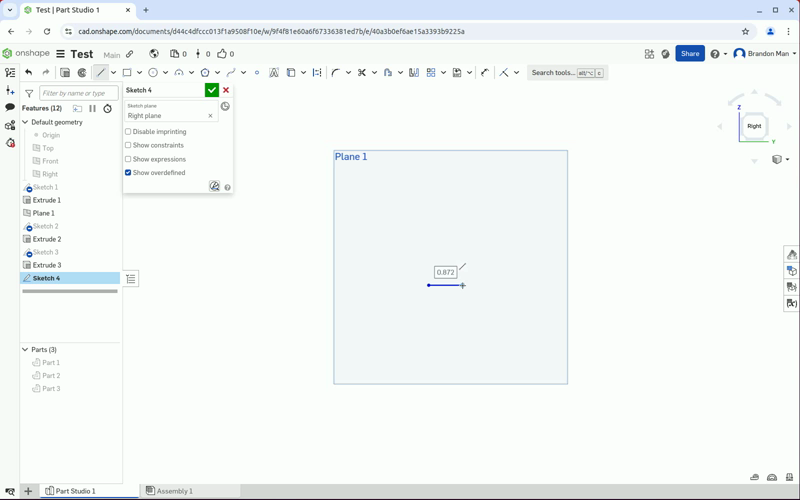
scroll(-6)
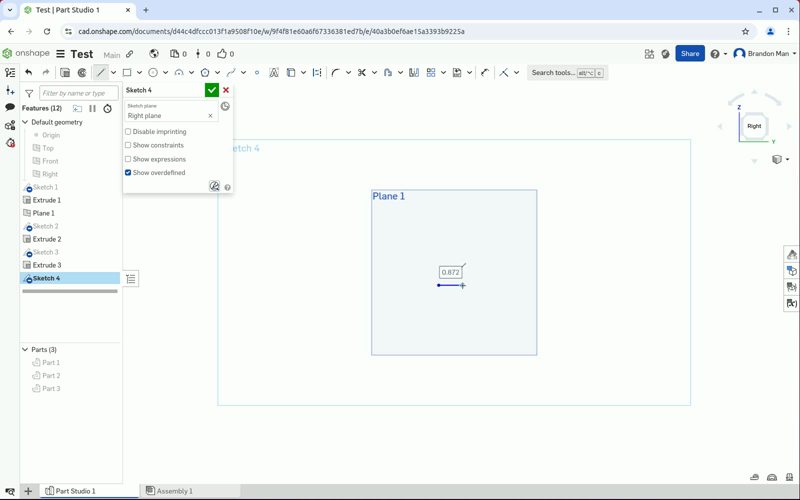
scroll(-6)
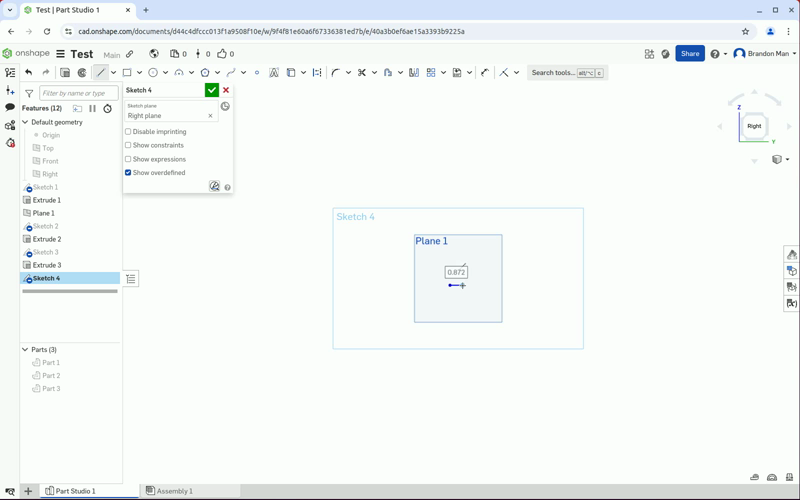
scroll(-6)
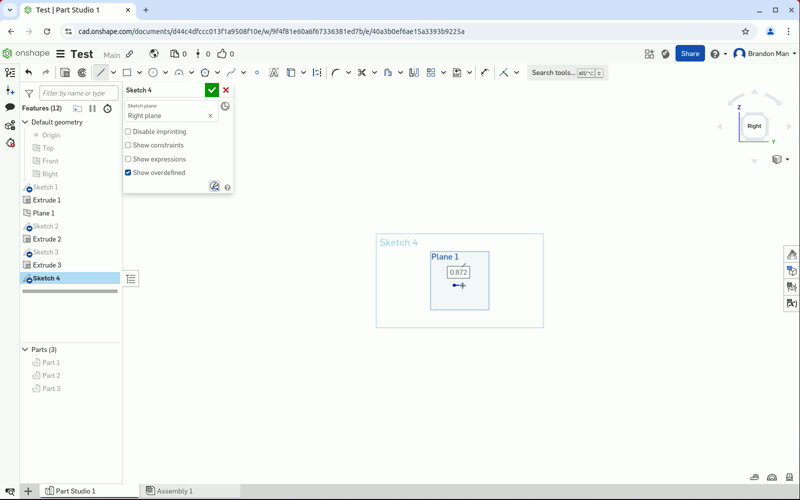
scroll(-6)
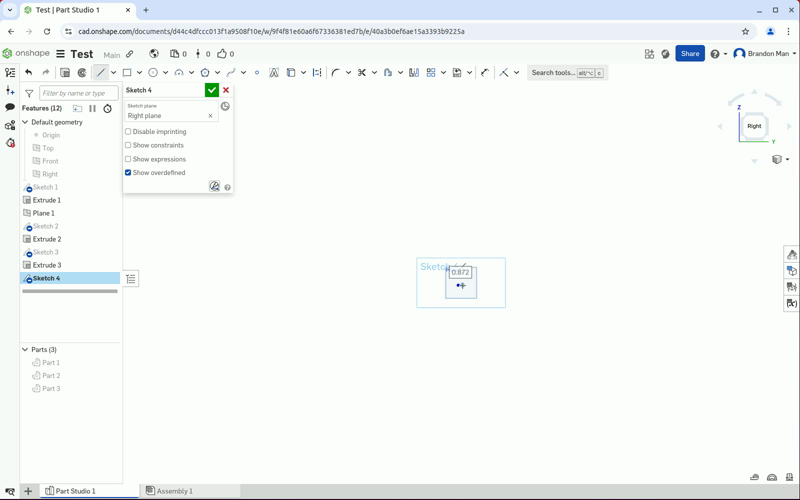
key_up(shift)
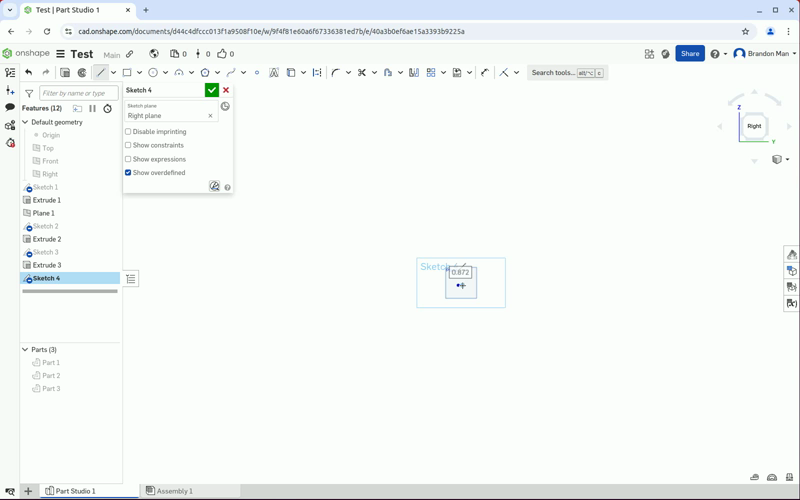
key_down(shift)
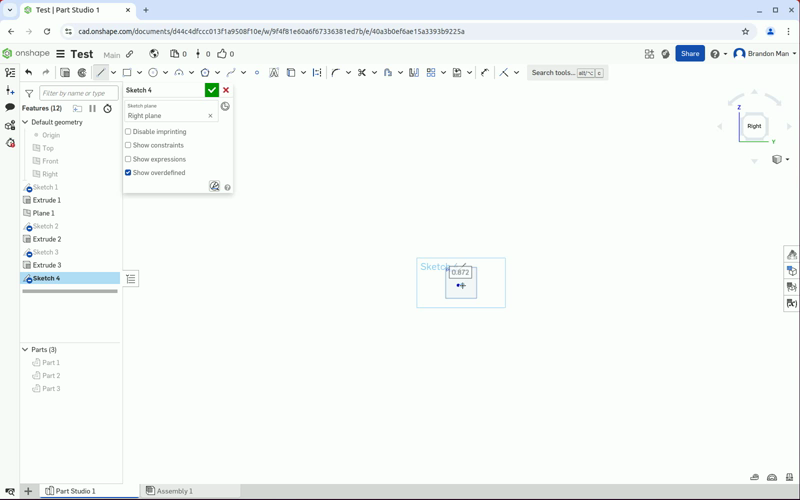
mouse_move(492, 285)
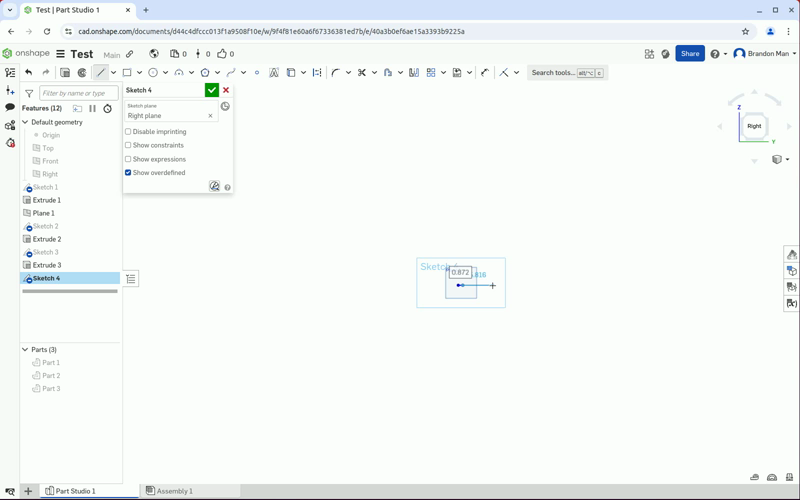
mouse_move(462, 280)
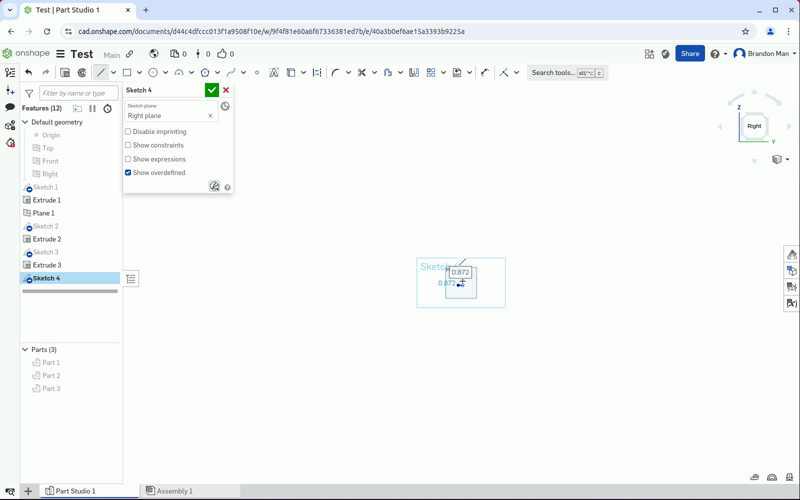
scroll(6)
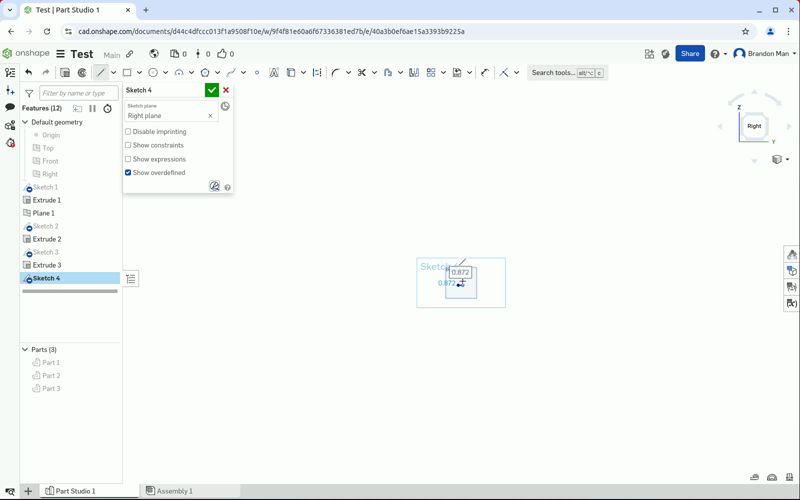
scroll(6)
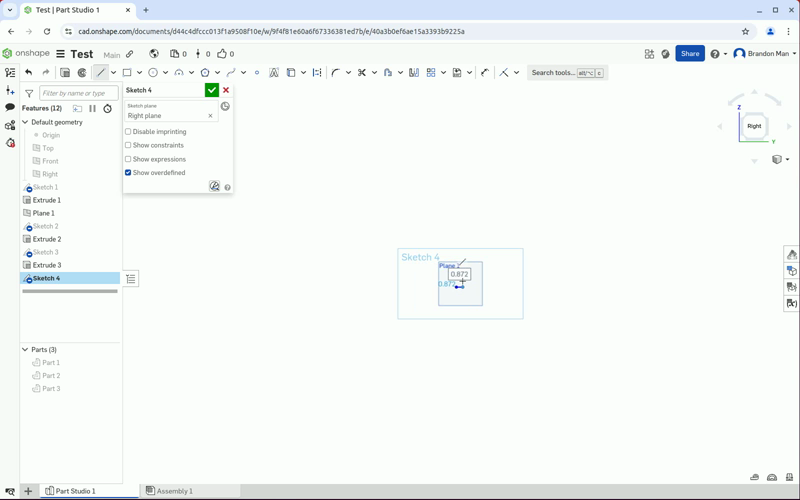
scroll(6)
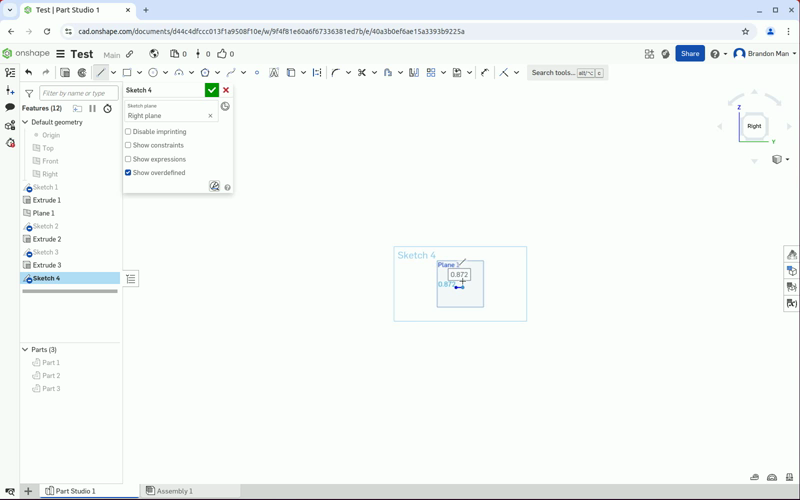
scroll(6)
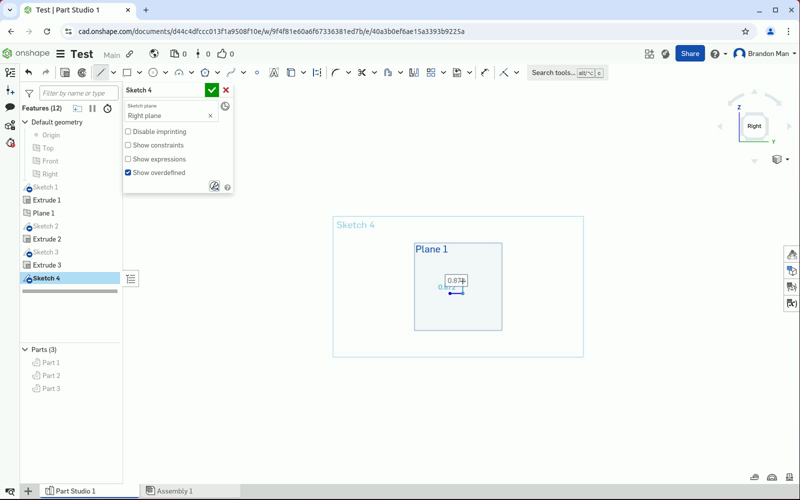
scroll(6)
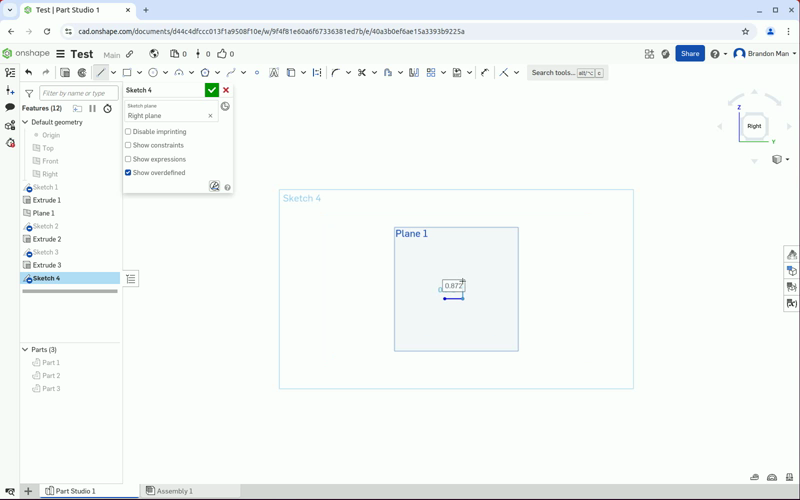
scroll(6)
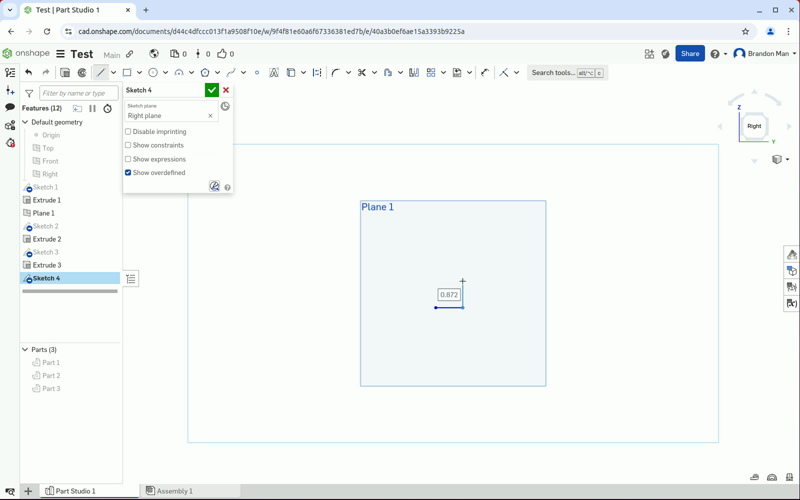
scroll(6)
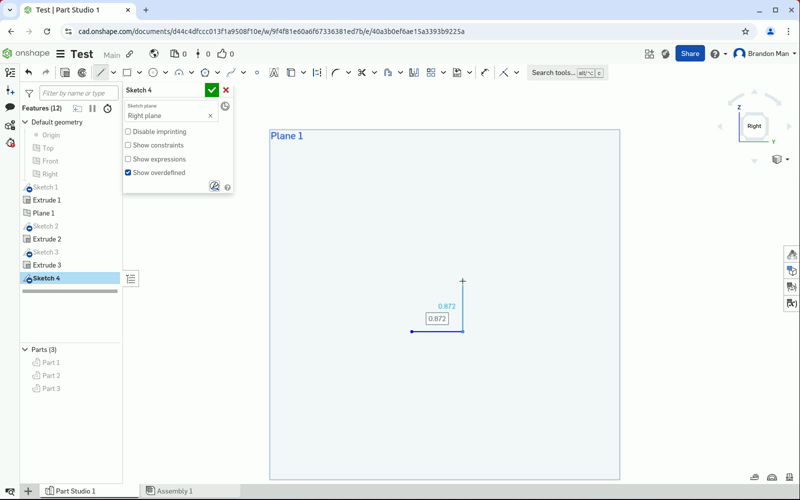
click(462, 280)
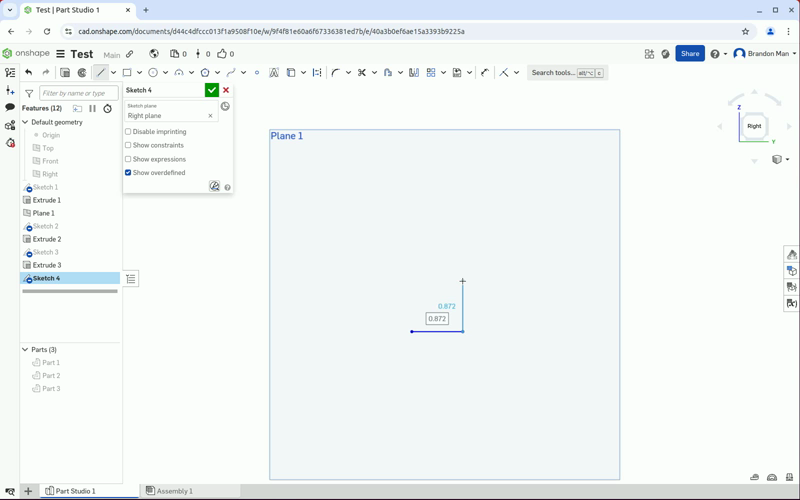
scroll(-6)
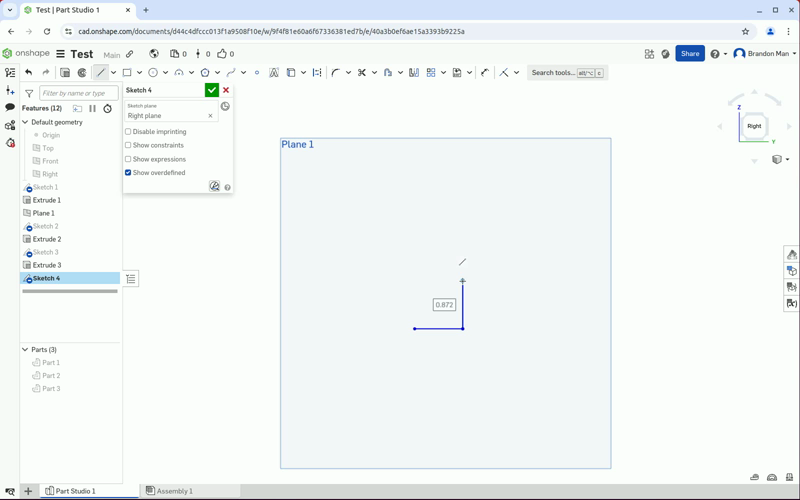
scroll(-6)
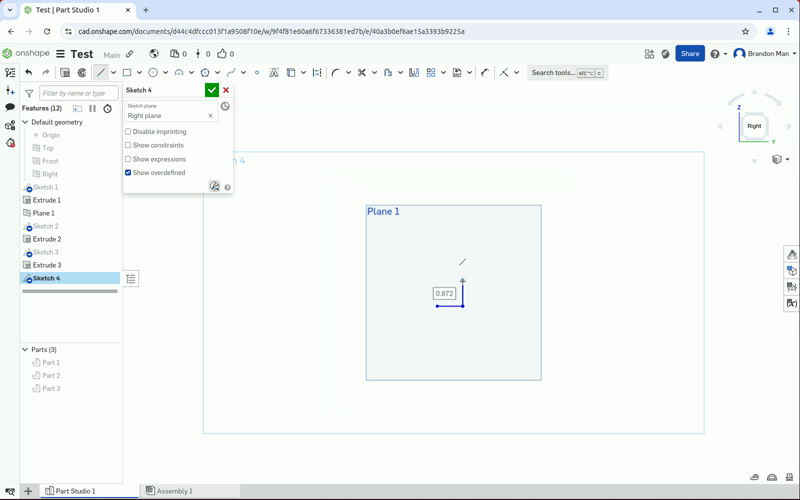
scroll(-6)
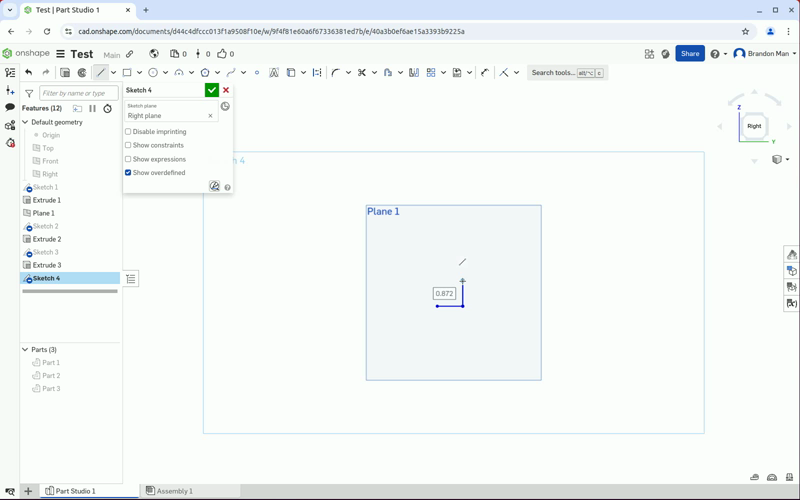
scroll(-6)
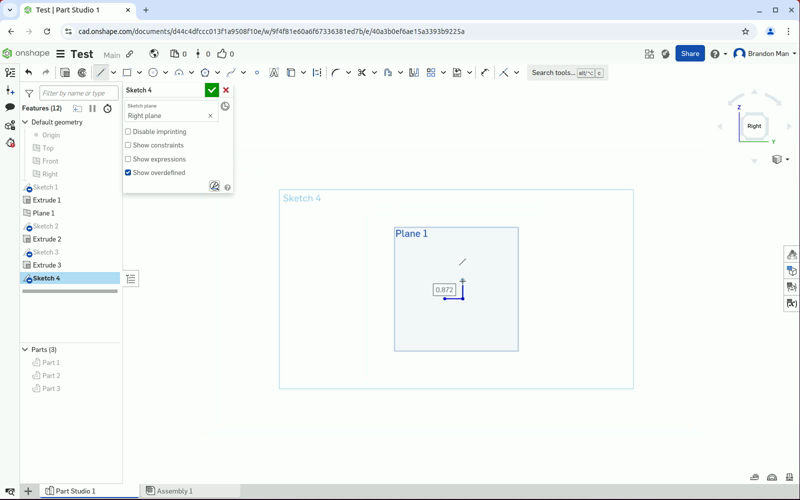
scroll(-6)
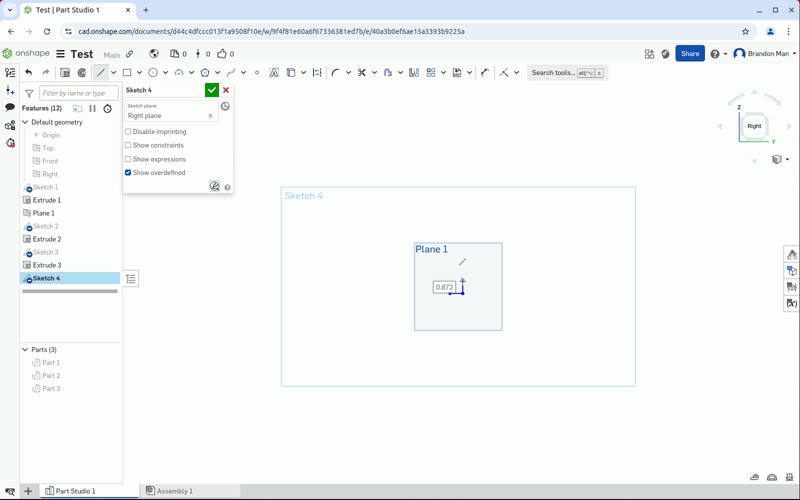
scroll(-6)
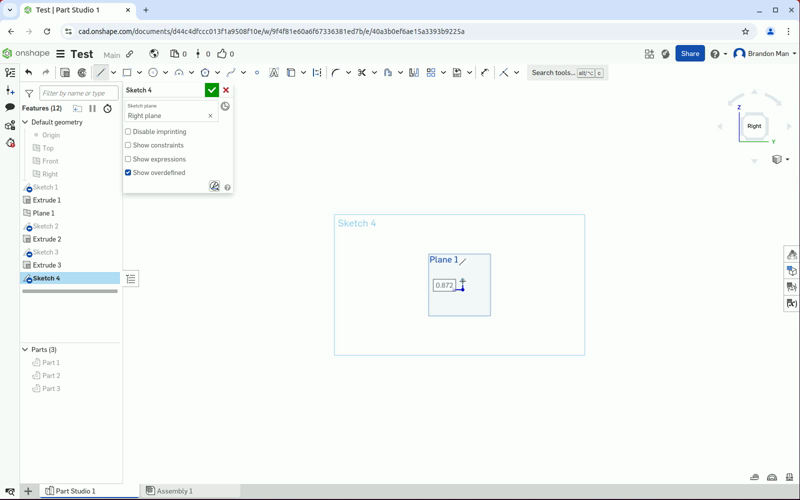
scroll(-6)
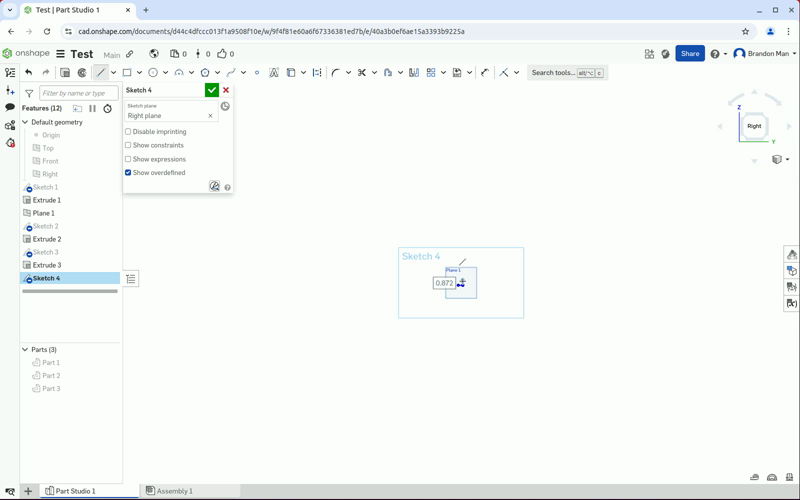
key_up(shift)
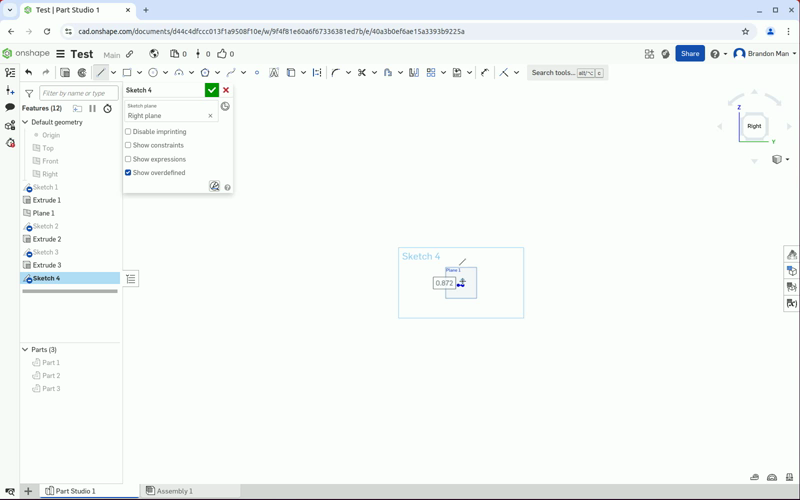
key_down(shift)
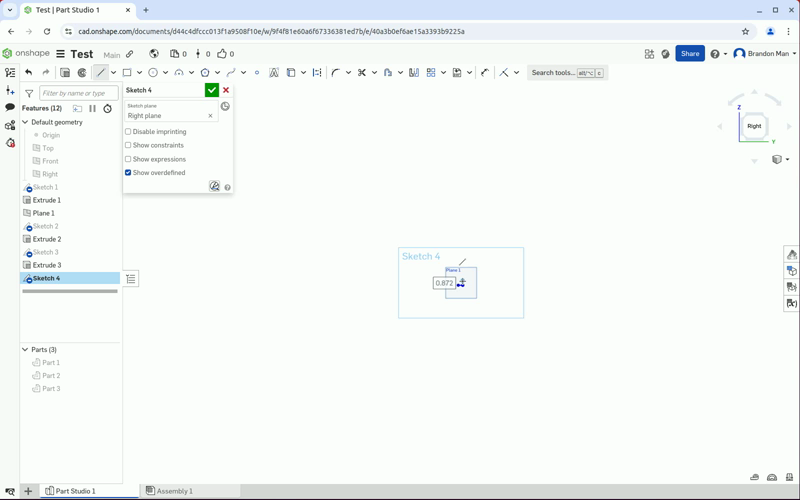
mouse_move(492, 280)
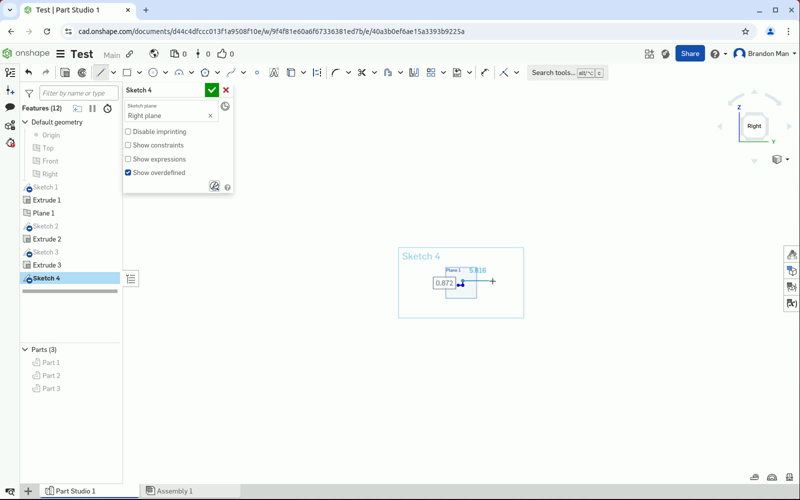
mouse_move(458, 280)
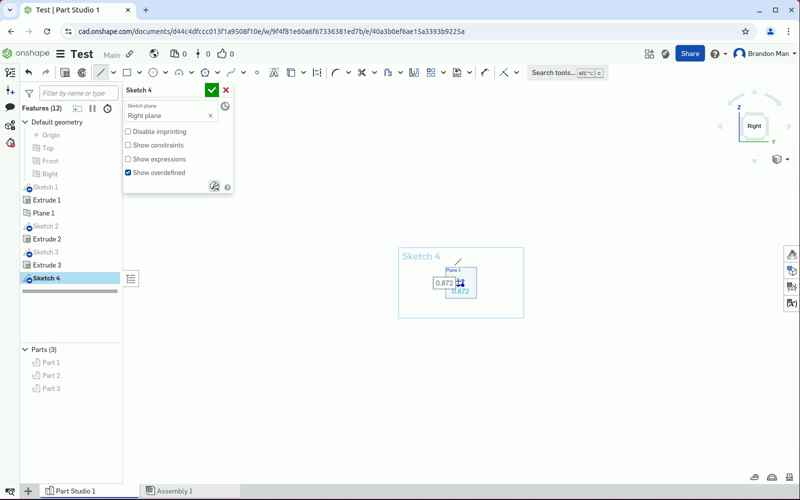
scroll(6)
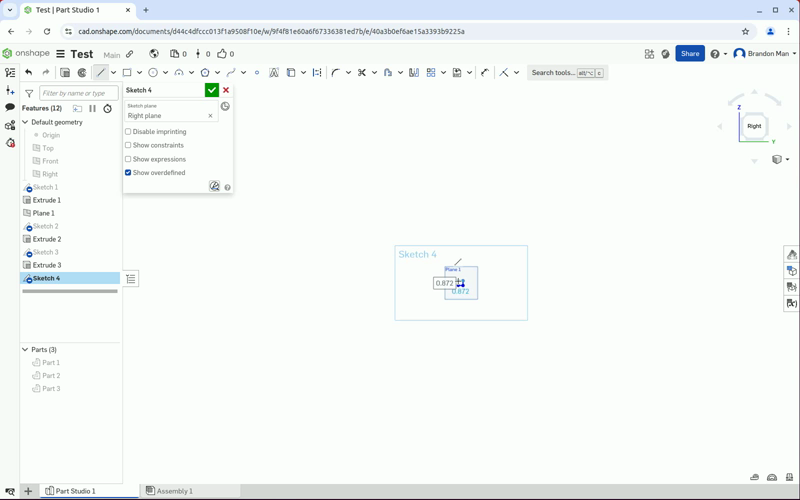
scroll(6)
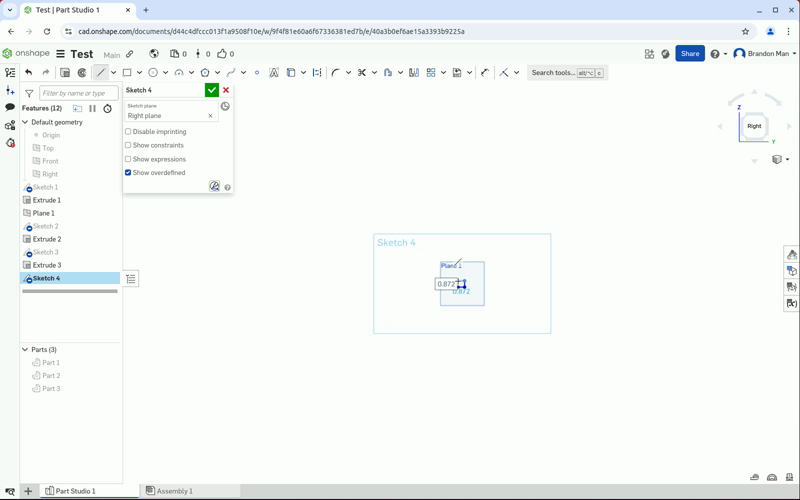
scroll(6)
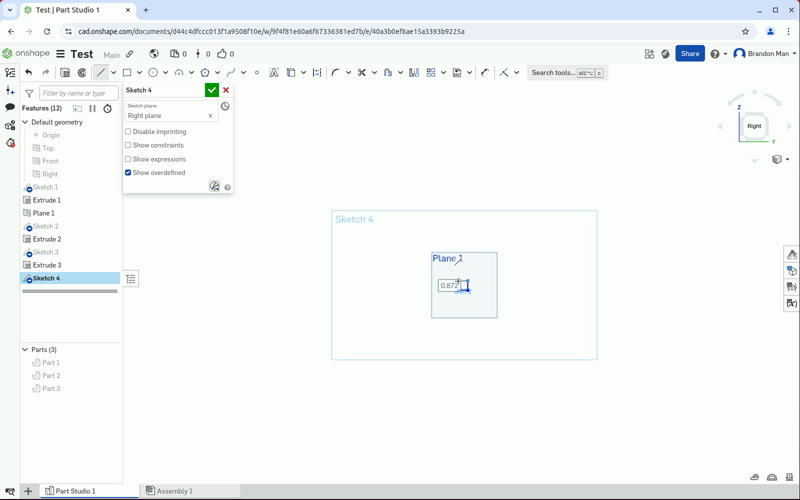
scroll(6)
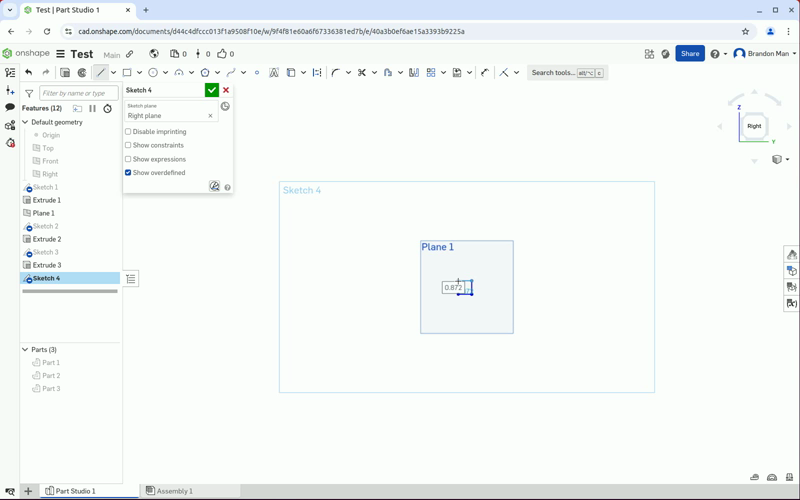
scroll(6)
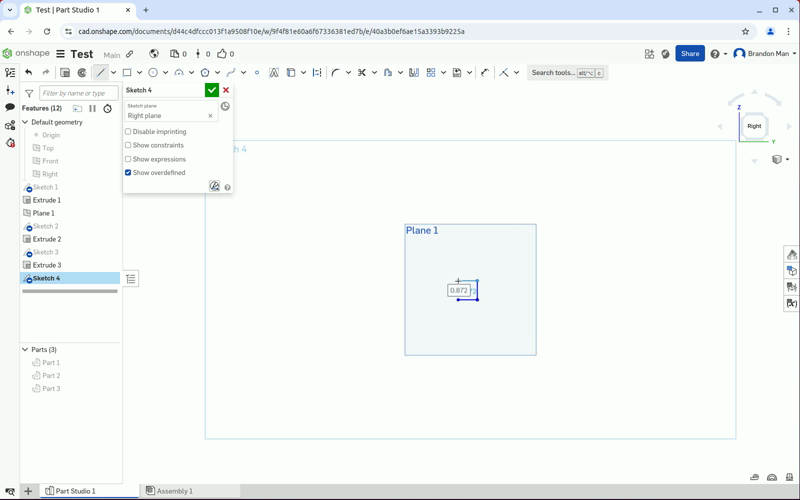
scroll(6)
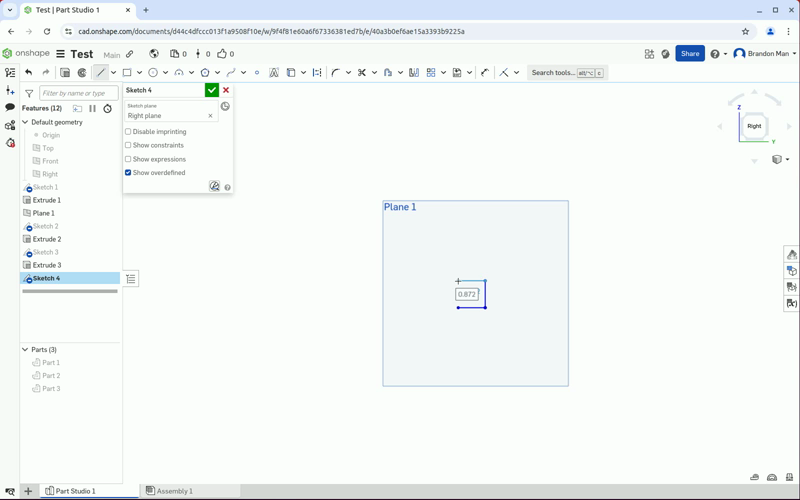
scroll(6)
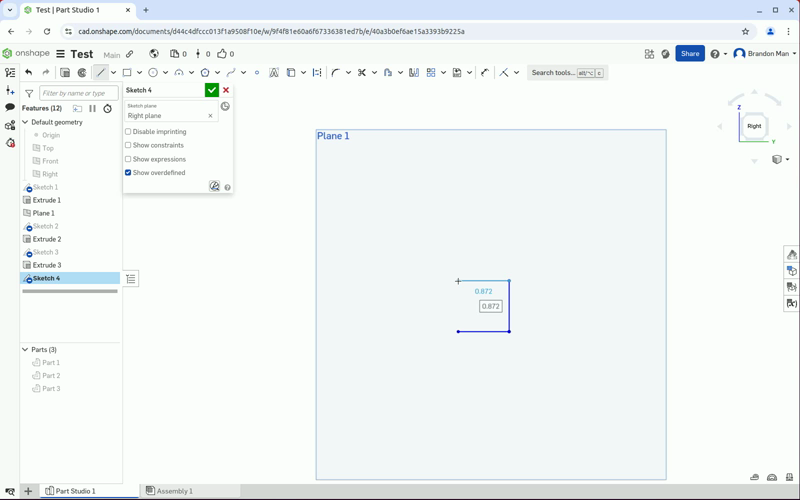
click(458, 280)
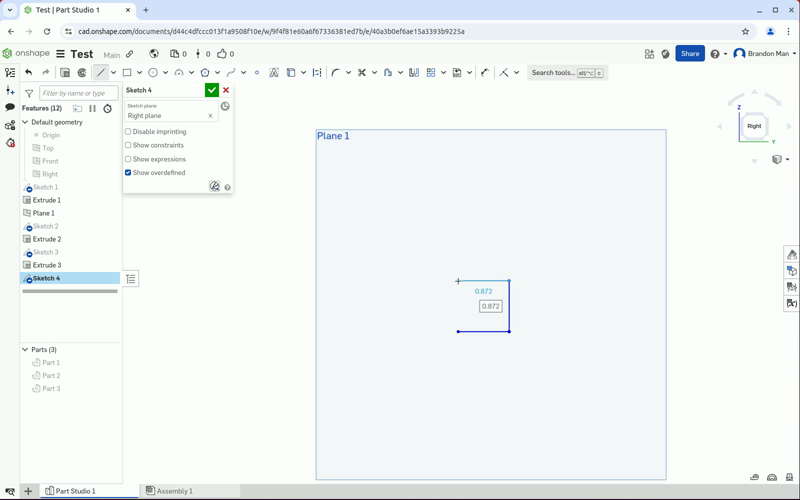
scroll(-6)
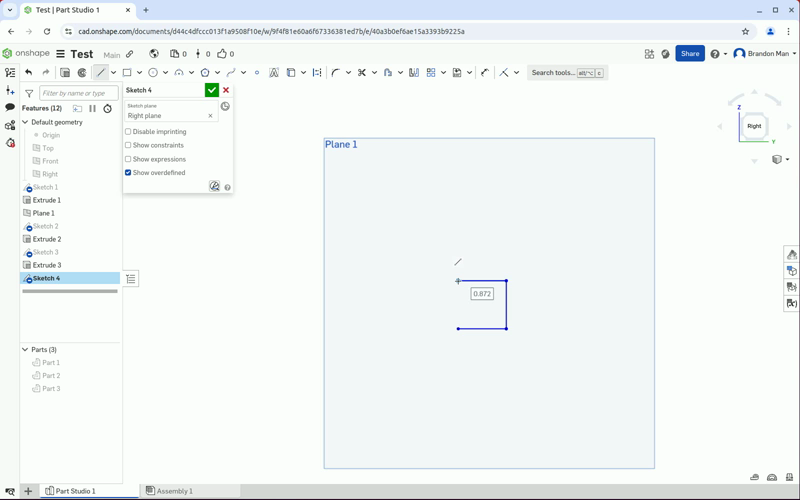
scroll(-6)
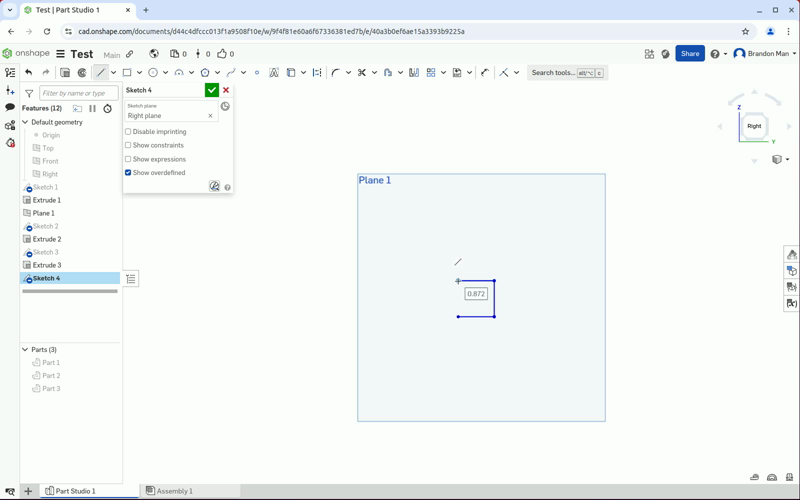
scroll(-6)
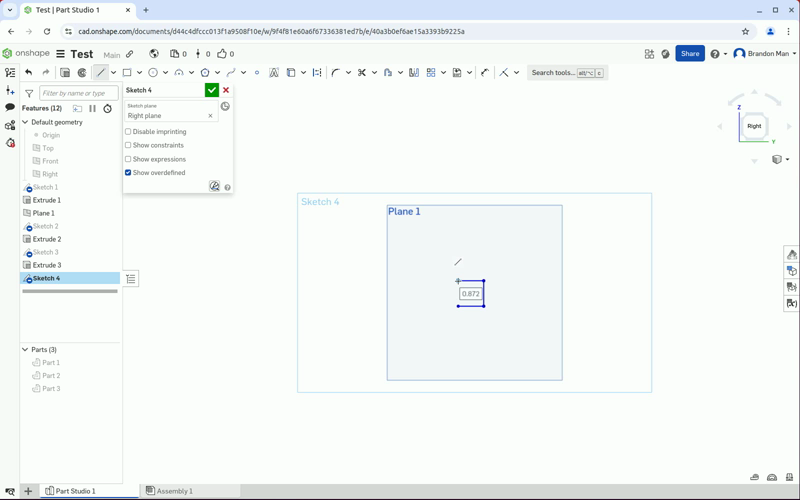
scroll(-6)
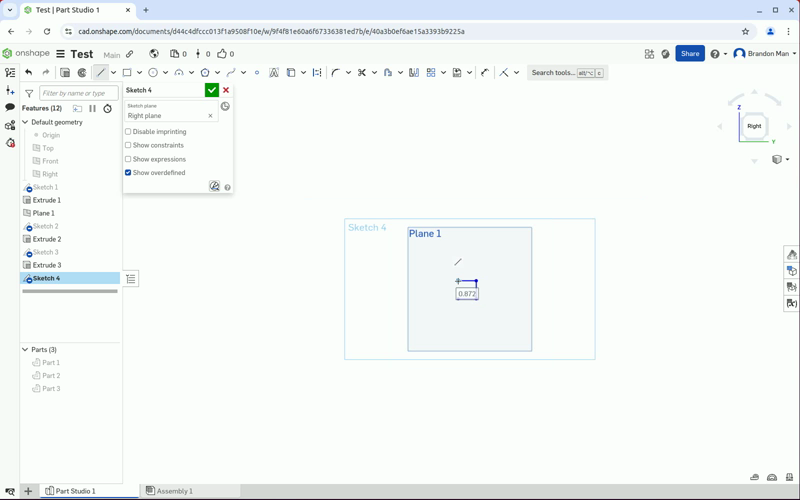
scroll(-6)
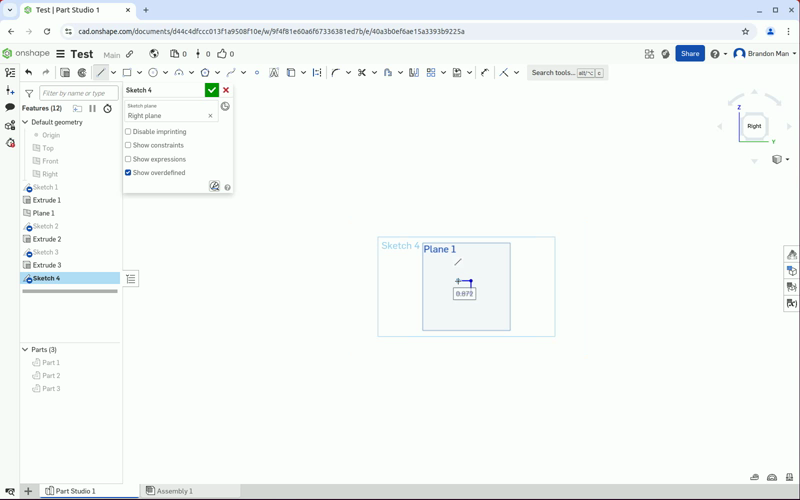
scroll(-6)
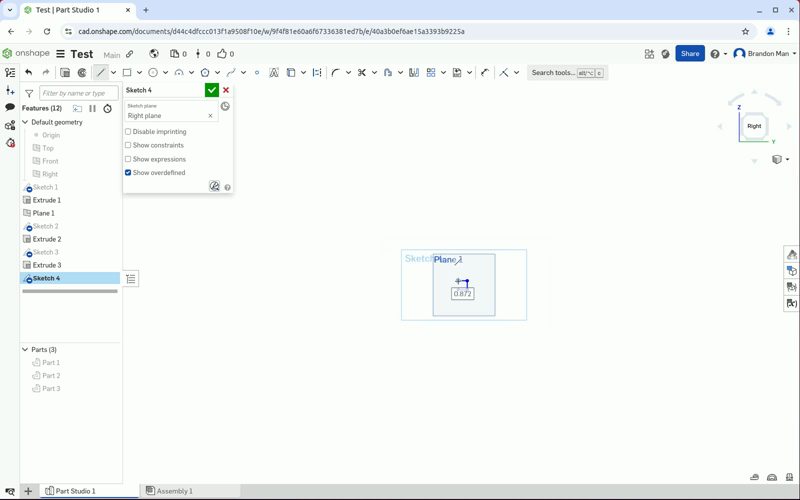
scroll(-6)
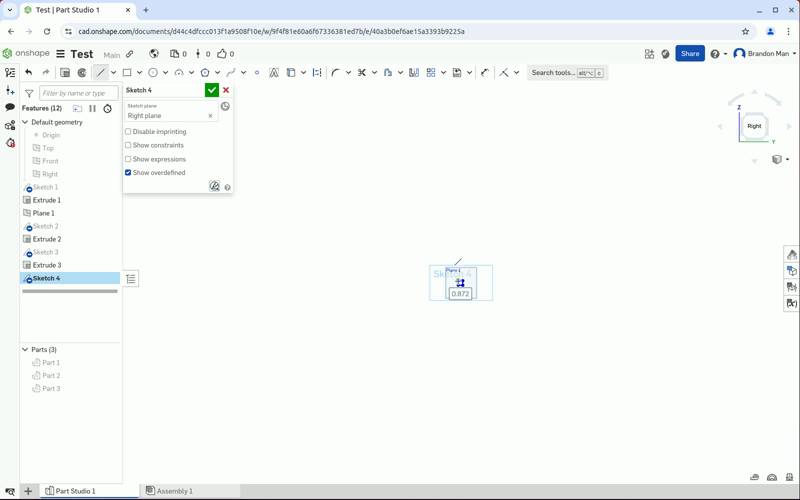
key_up(shift)
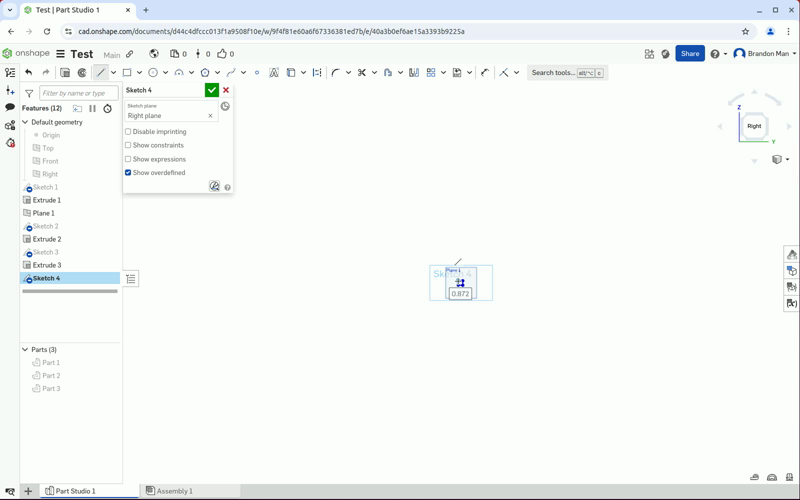
mouse_move(488, 280)
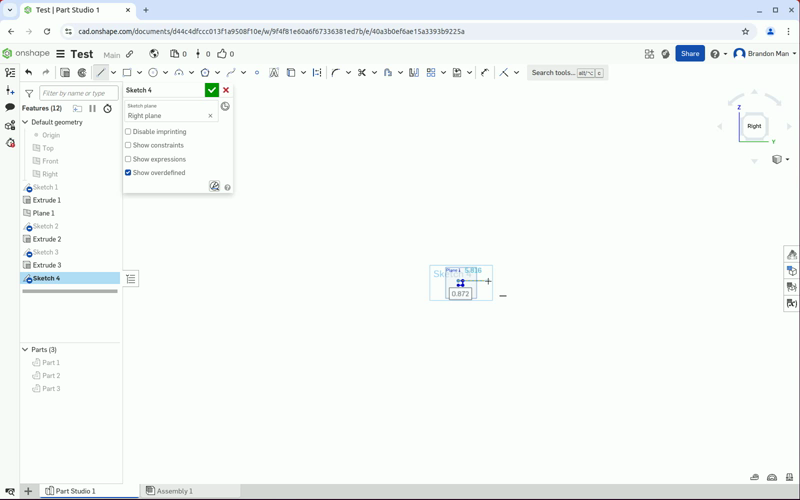
key_down(shift)
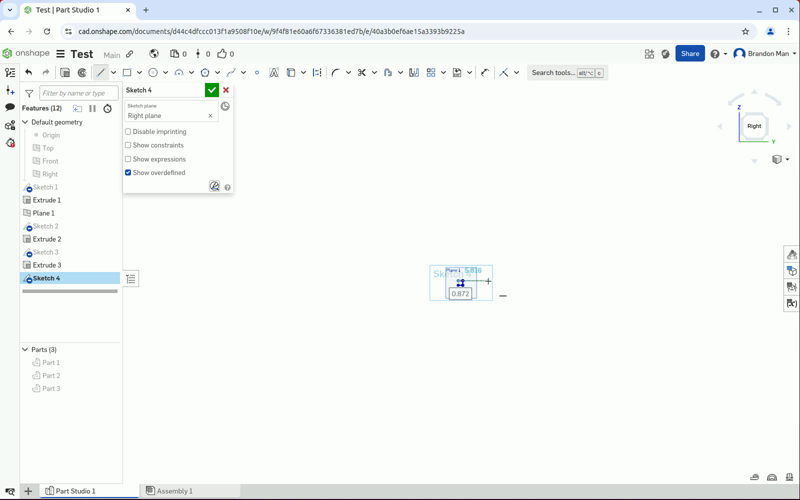
mouse_move(458, 285)
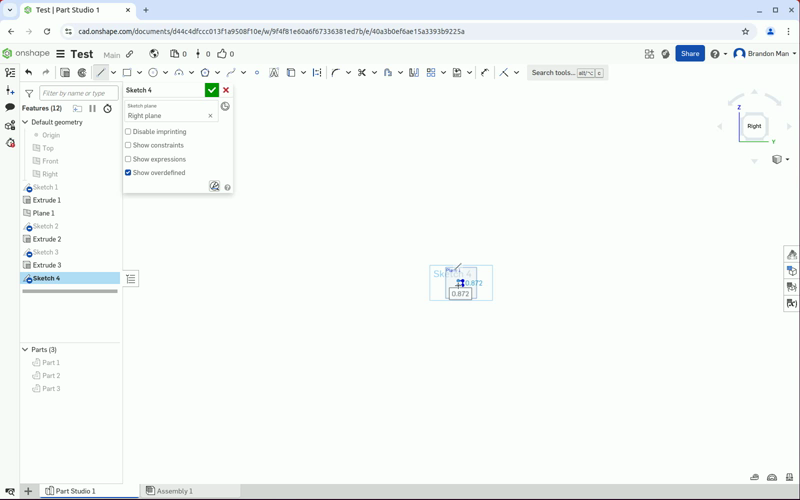
scroll(6)
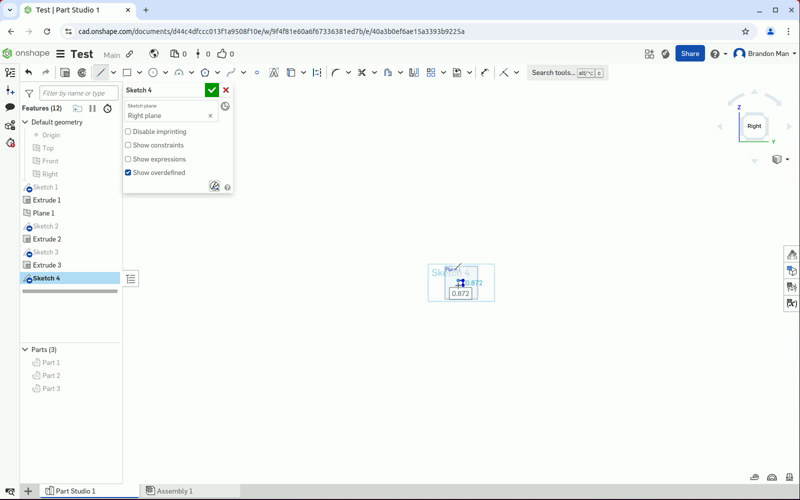
scroll(6)
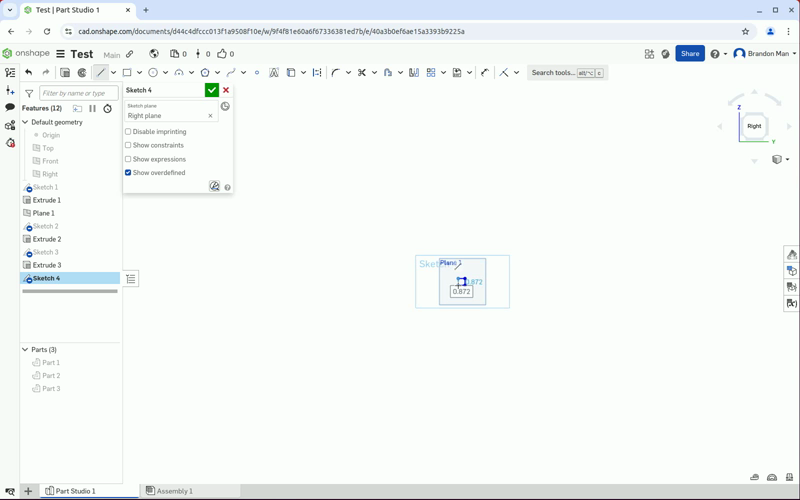
scroll(6)
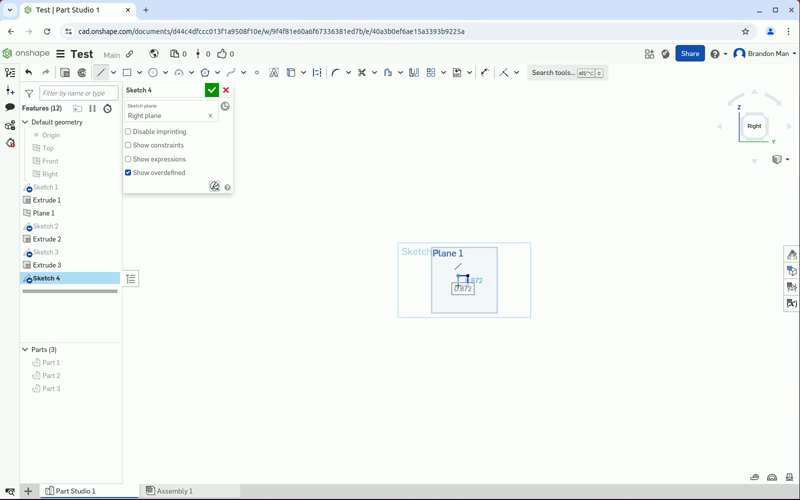
scroll(6)
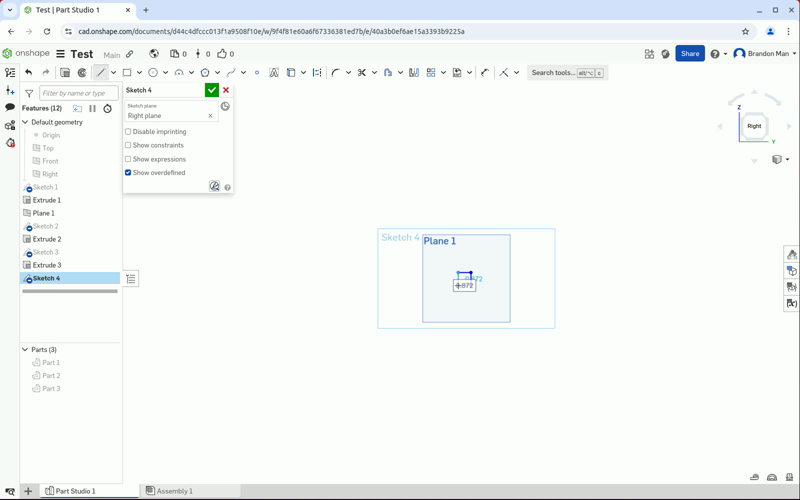
scroll(6)
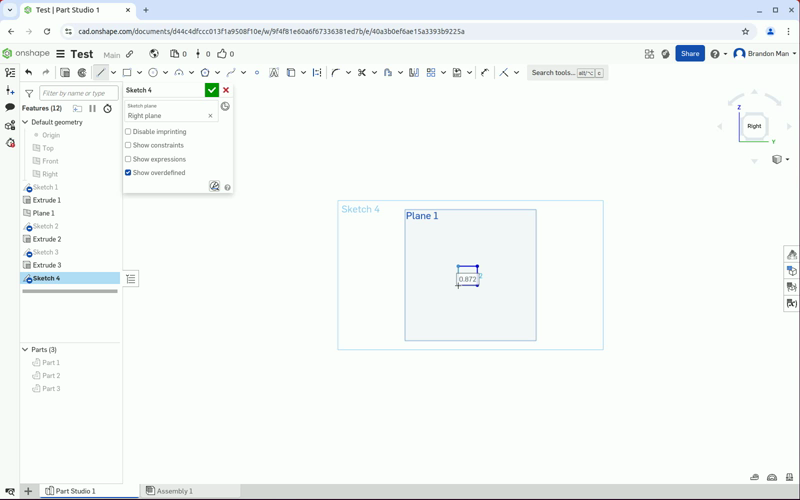
scroll(6)
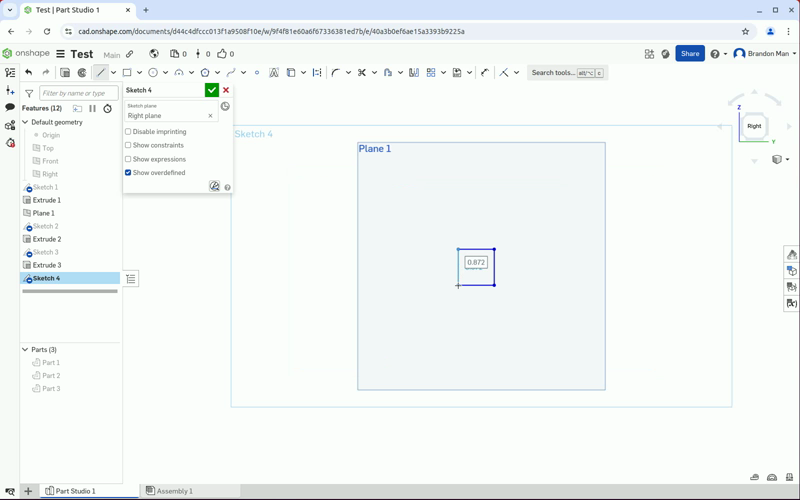
scroll(6)
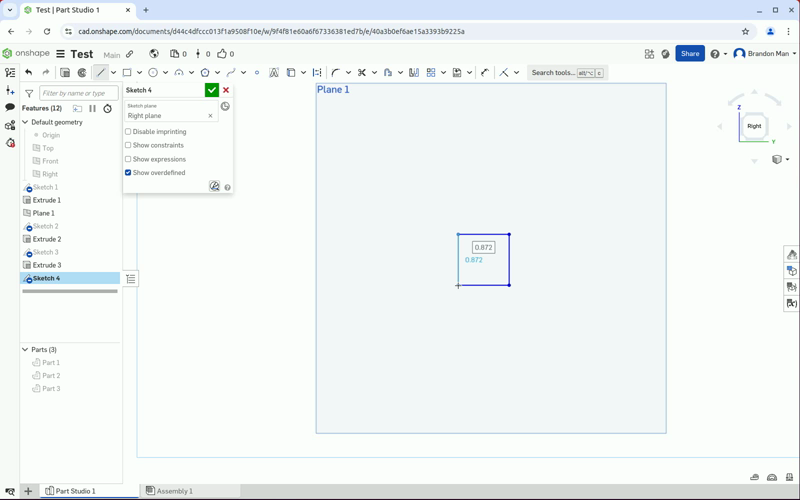
key_up(shift)
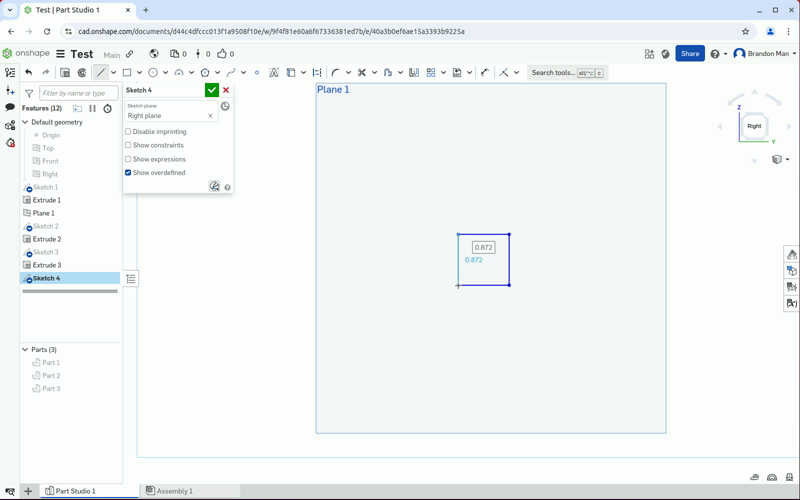
click(458, 285)
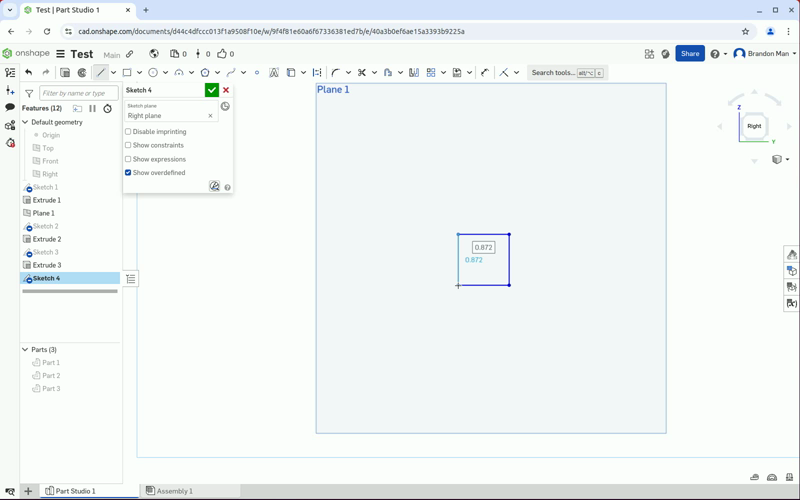
scroll(-6)
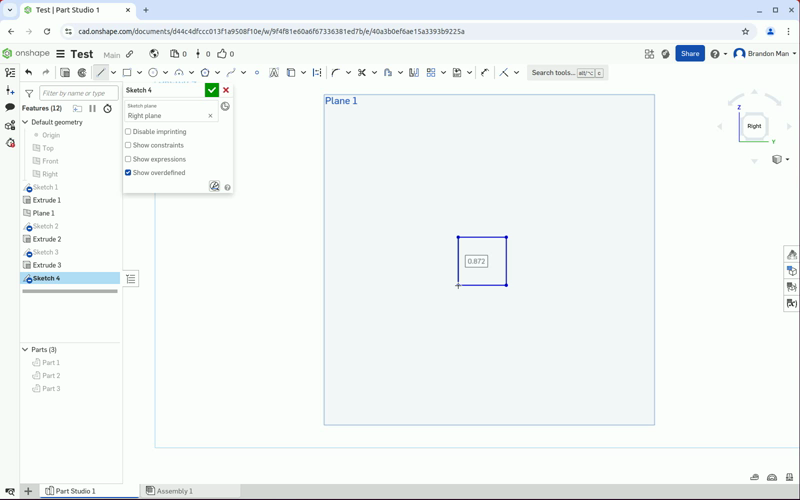
scroll(-6)
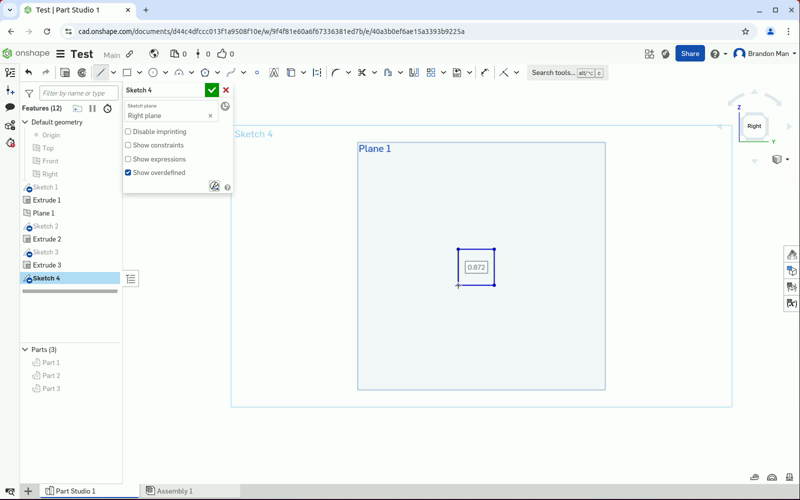
scroll(-6)
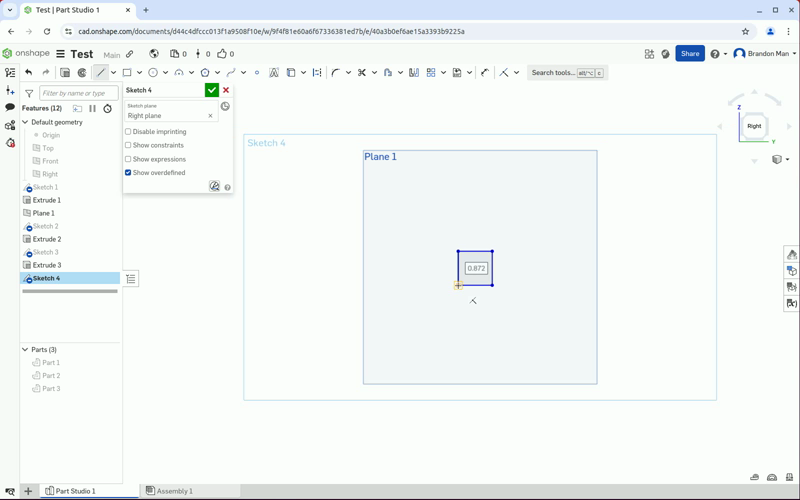
scroll(-6)
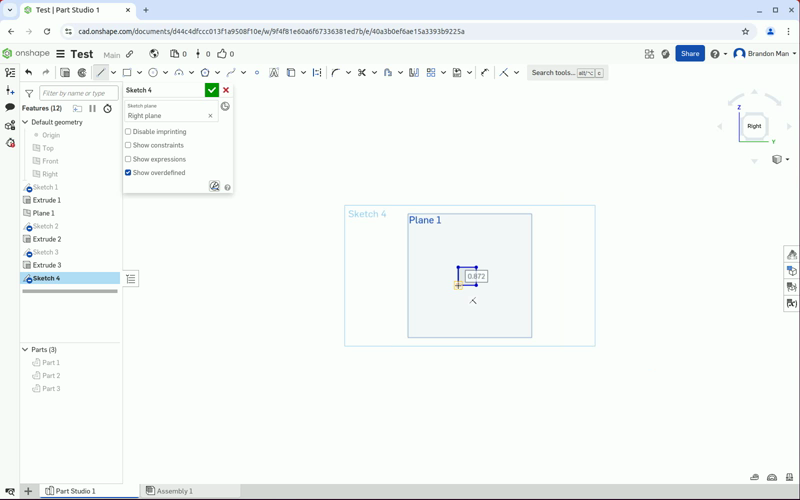
scroll(-6)
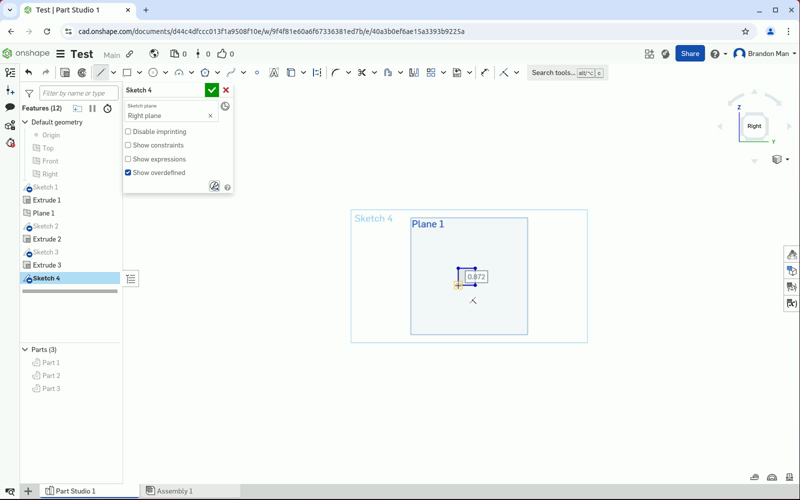
scroll(-6)
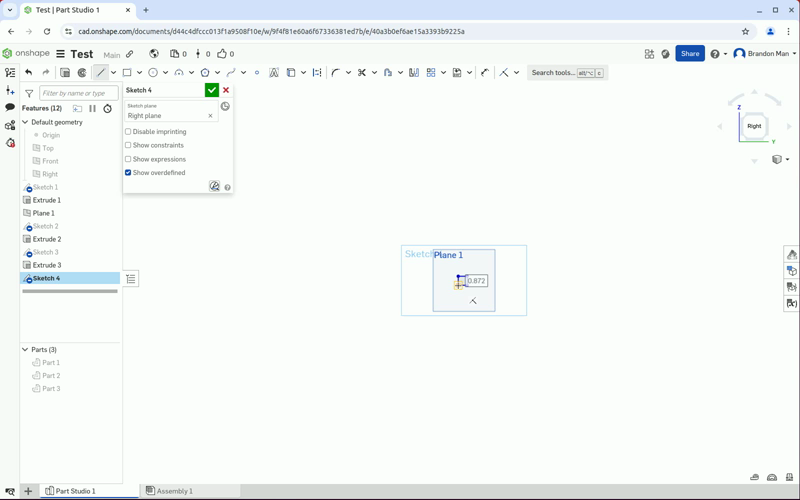
scroll(-6)
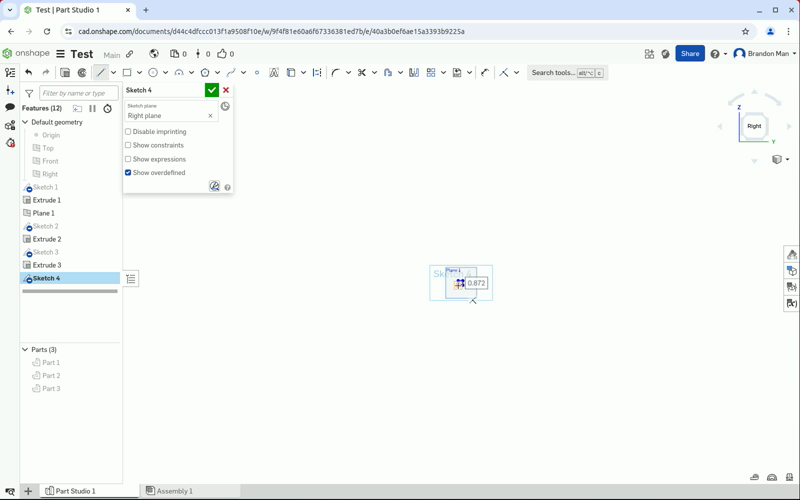
key(esc)
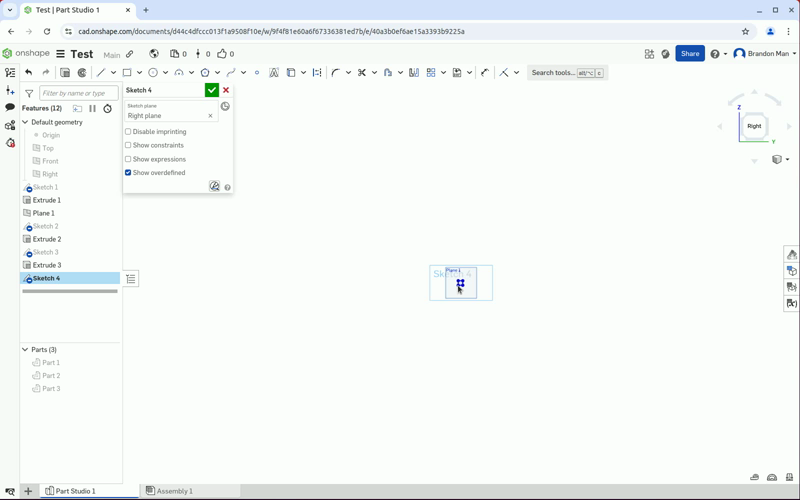
key(l)
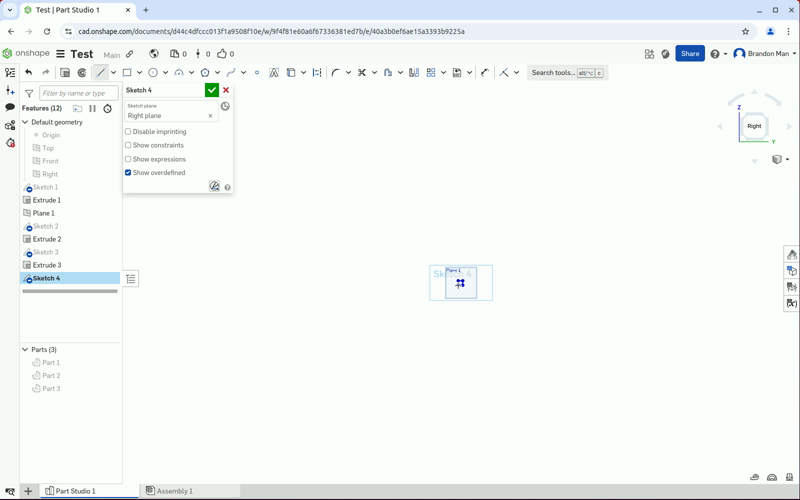
key_down(shift)
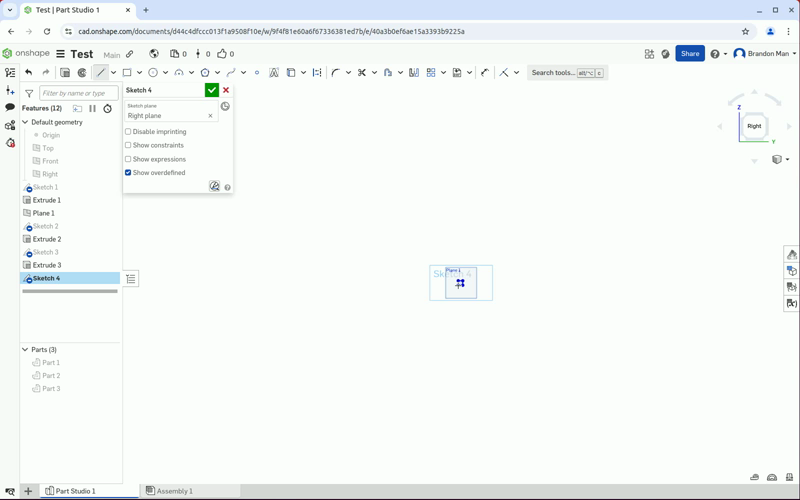
mouse_move(458, 285)
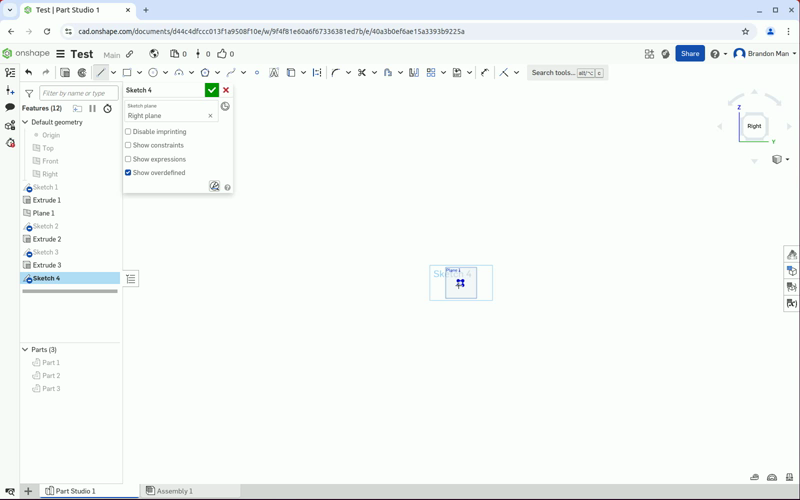
scroll(6)
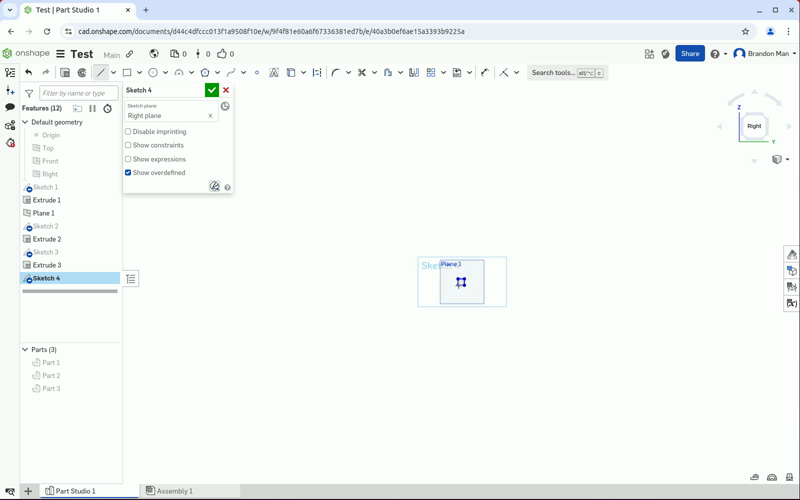
scroll(6)
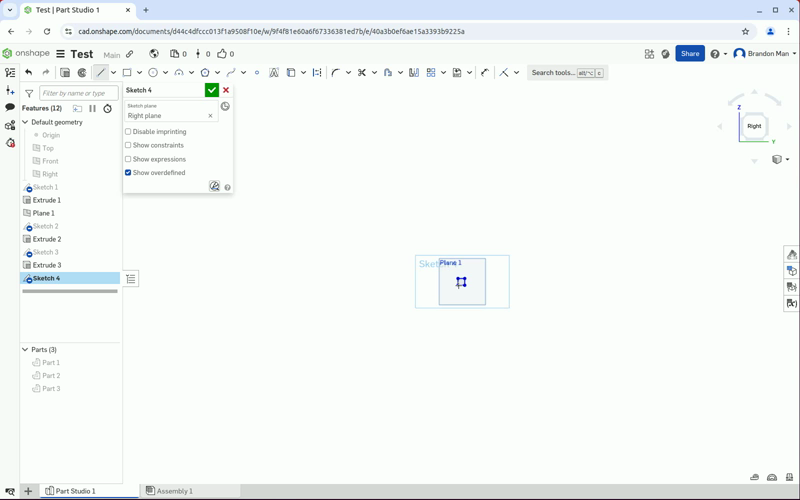
scroll(6)
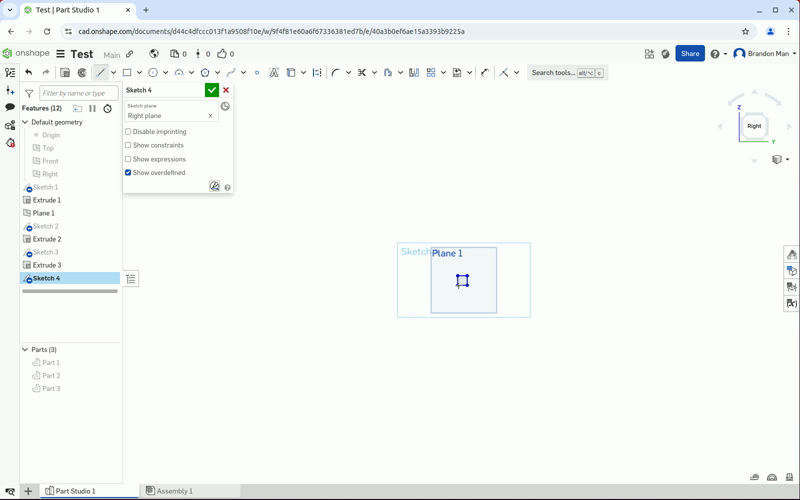
scroll(6)
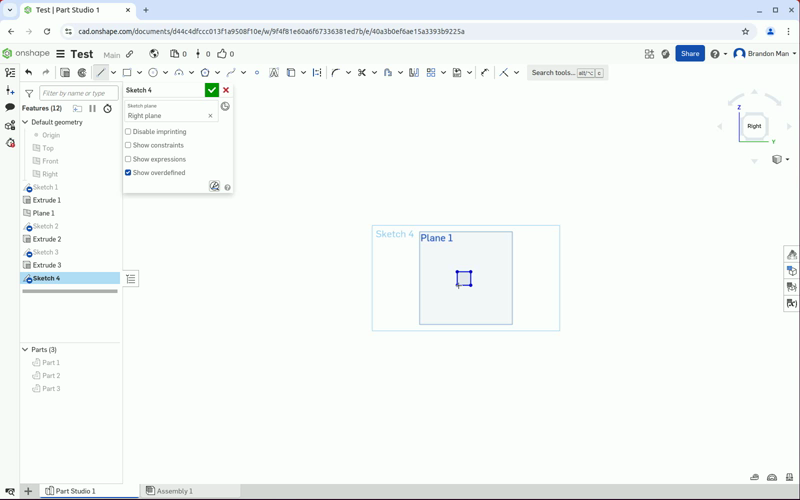
scroll(6)
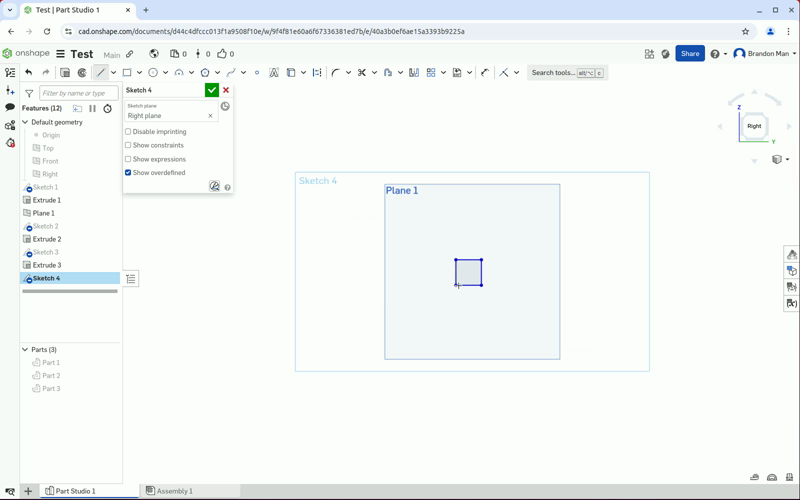
scroll(6)
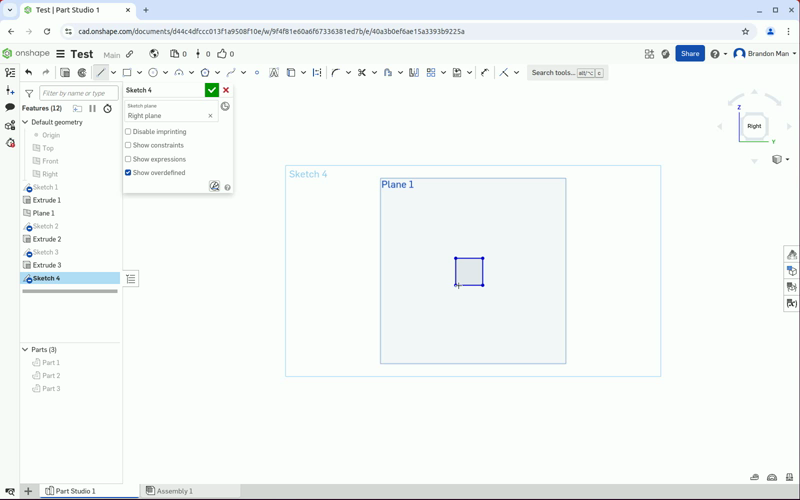
scroll(6)
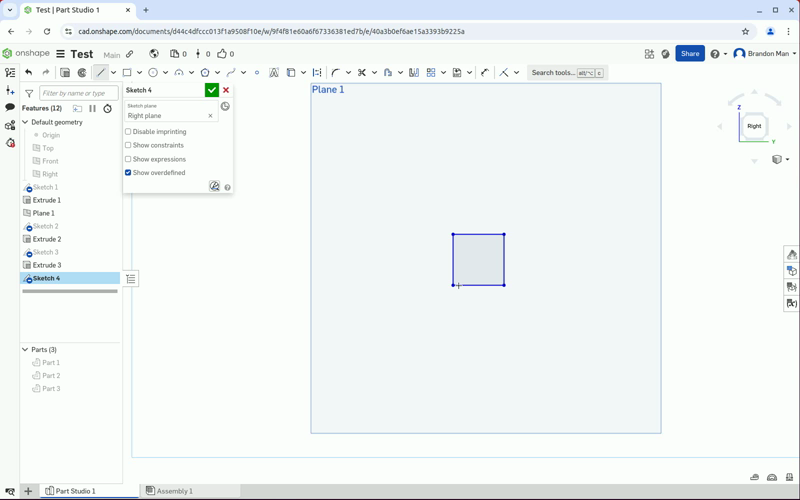
click(458, 285)
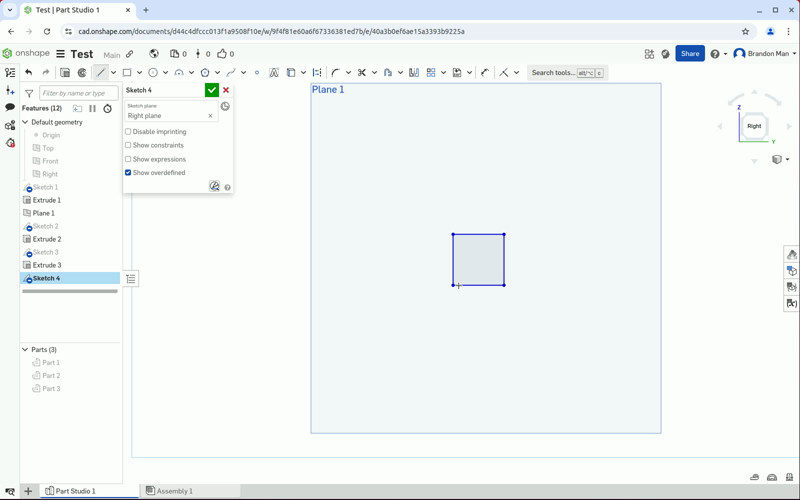
scroll(-6)
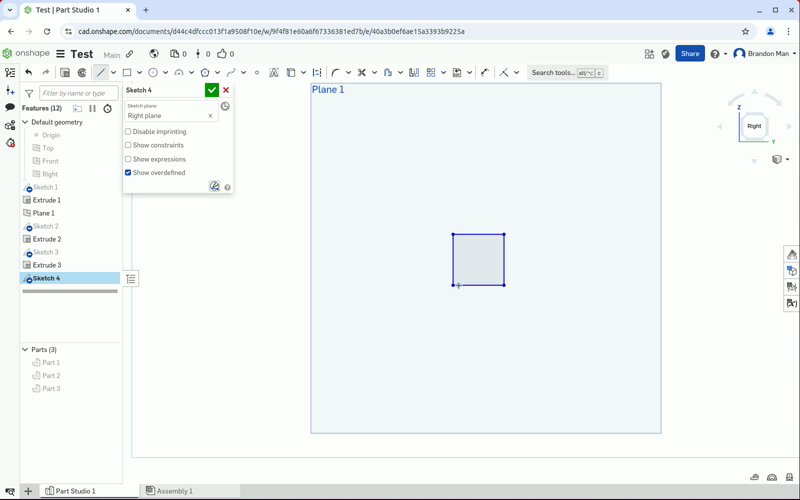
scroll(-6)
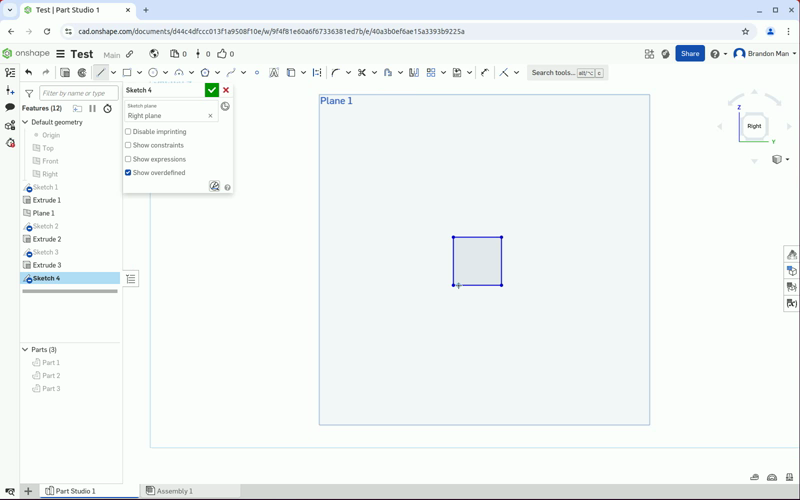
scroll(-6)
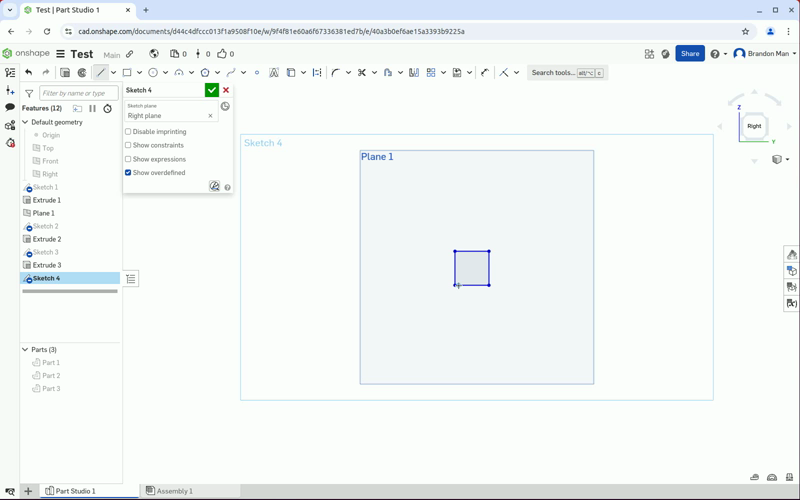
scroll(-6)
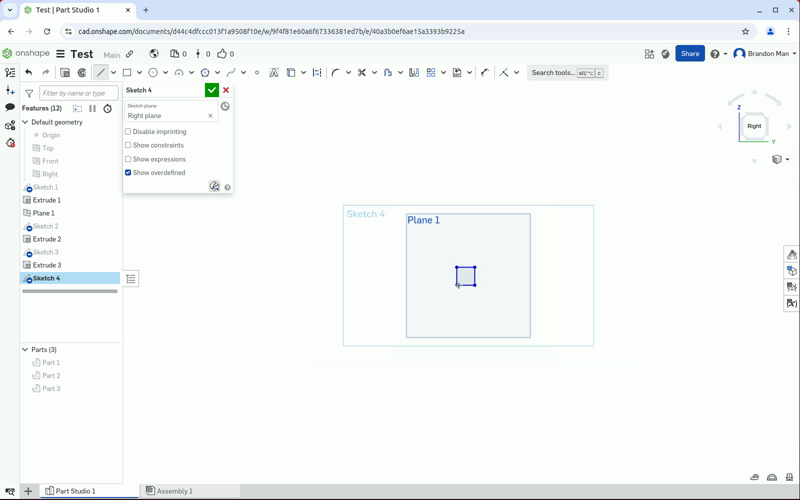
scroll(-6)
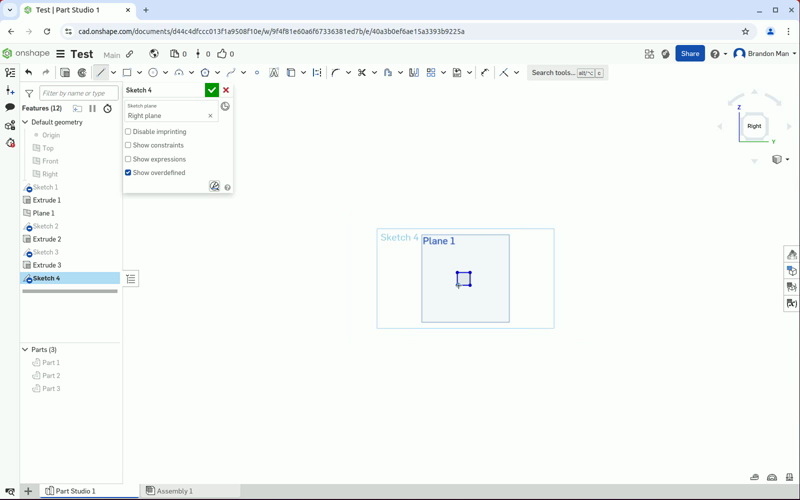
scroll(-6)
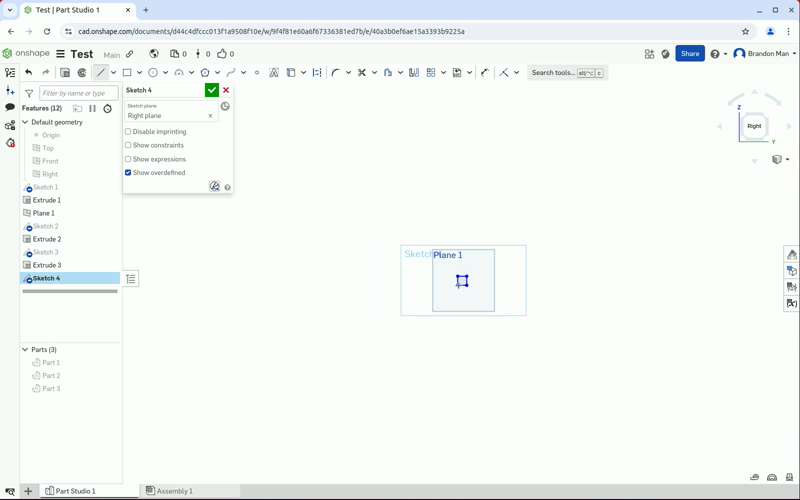
scroll(-6)
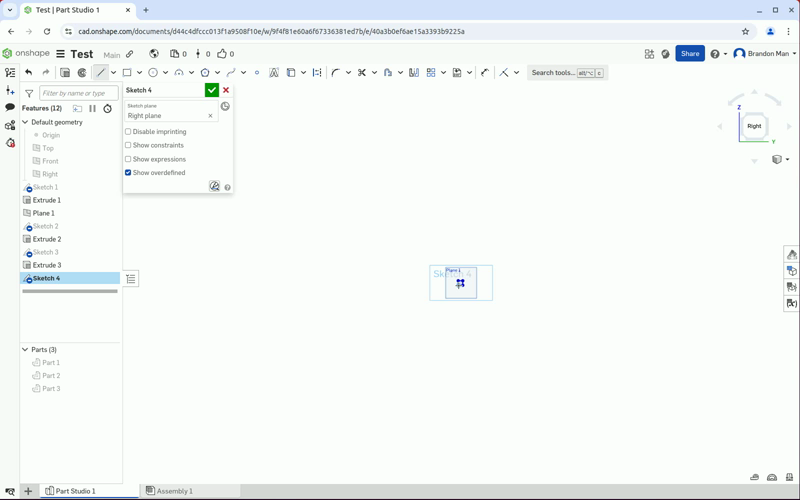
key_up(shift)
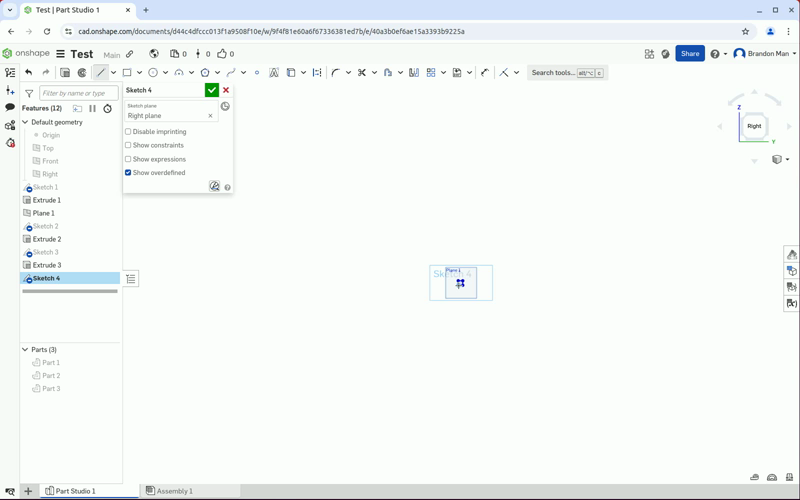
key_down(shift)
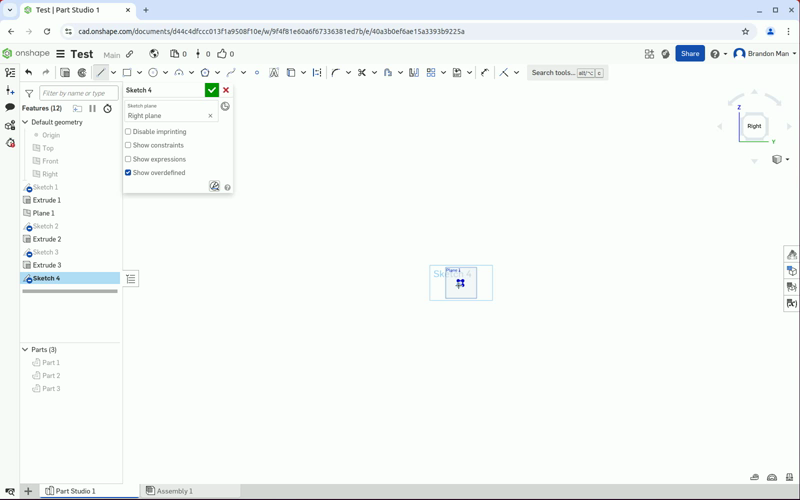
mouse_move(488, 285)
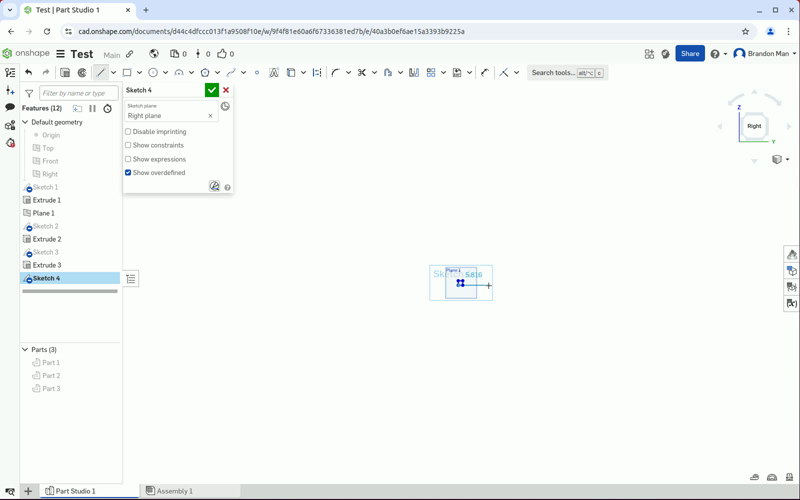
mouse_move(462, 285)
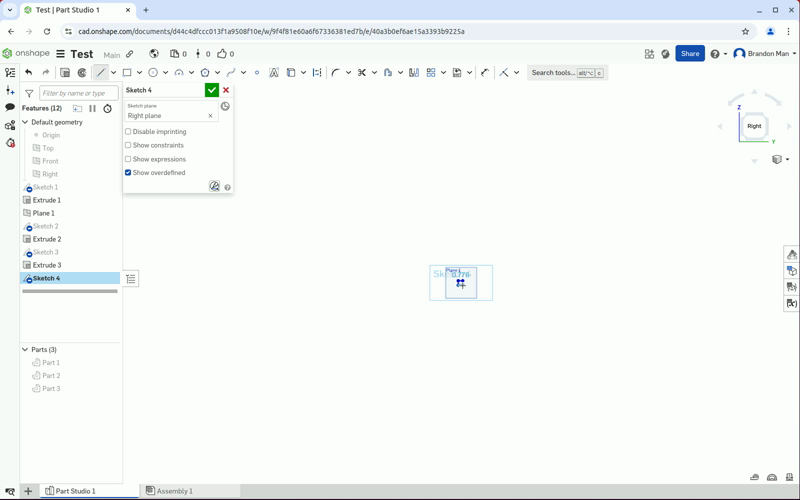
scroll(6)
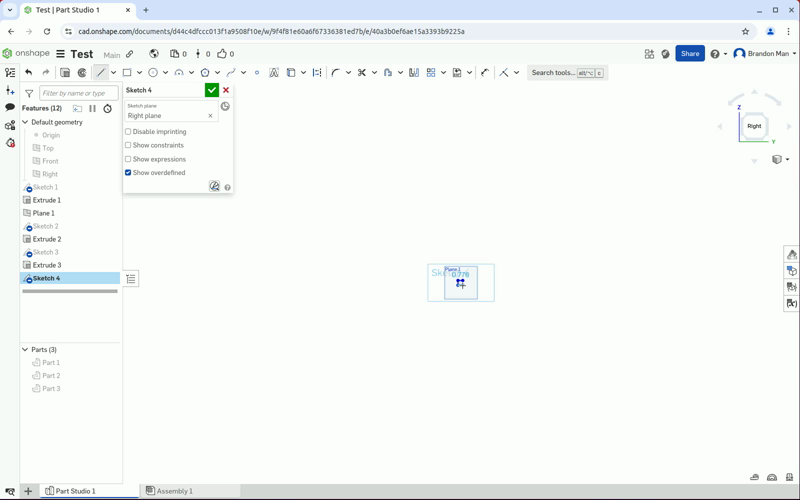
scroll(6)
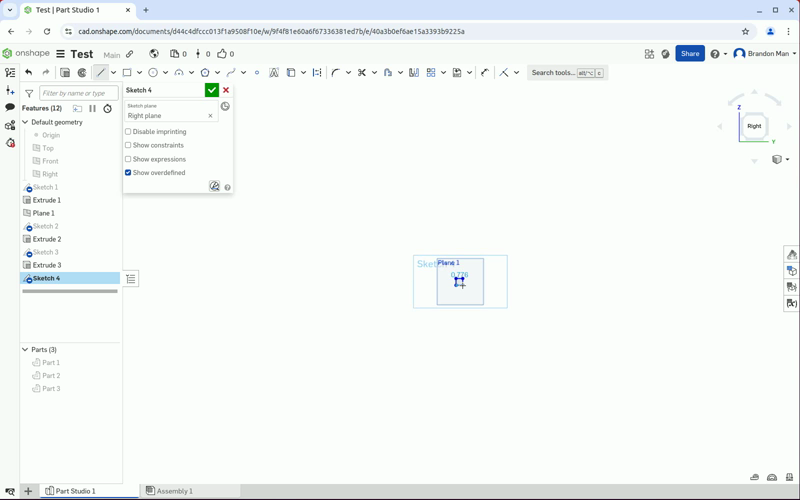
scroll(6)
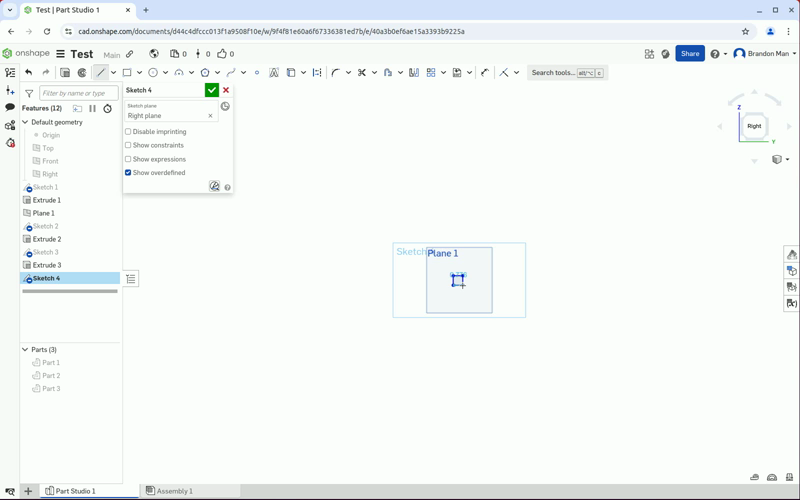
scroll(6)
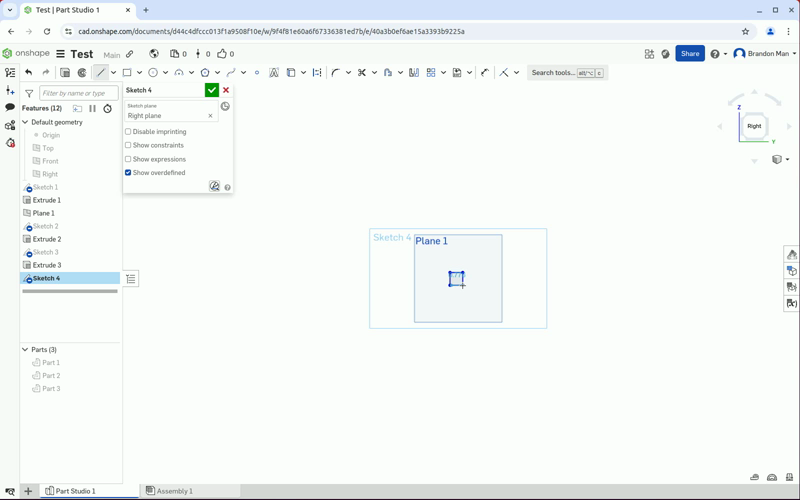
scroll(6)
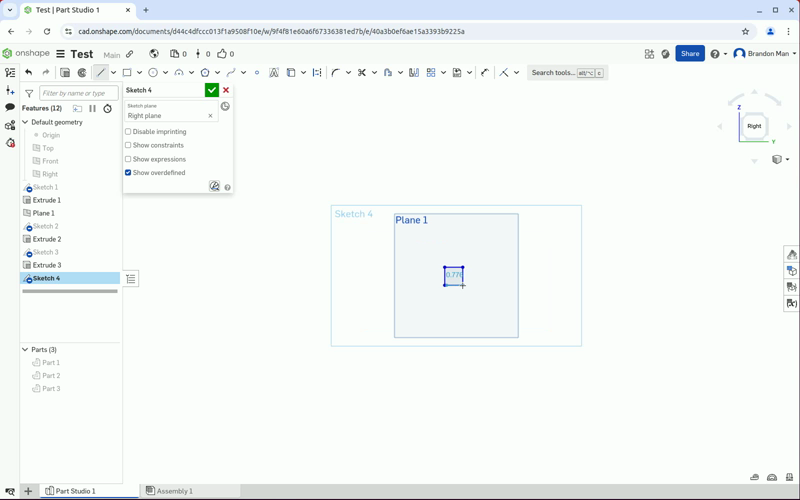
scroll(6)
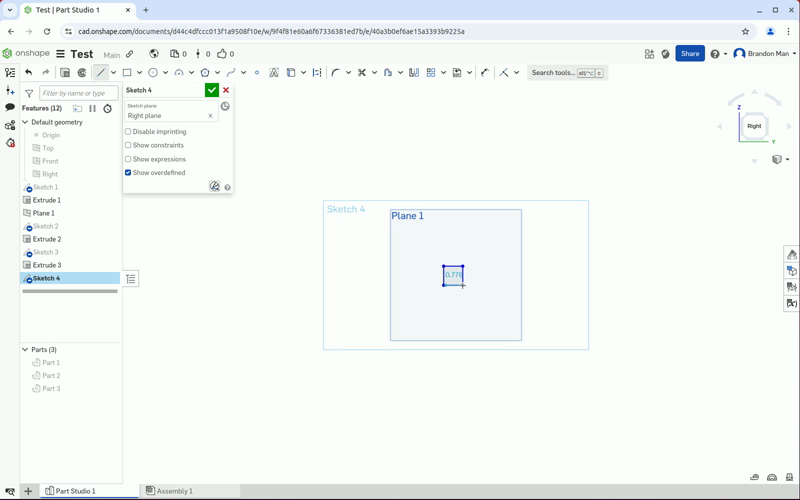
scroll(6)
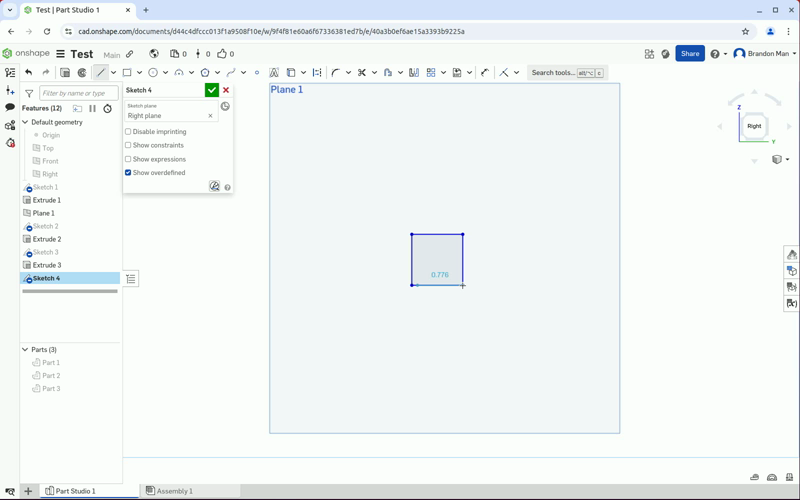
click(462, 285)
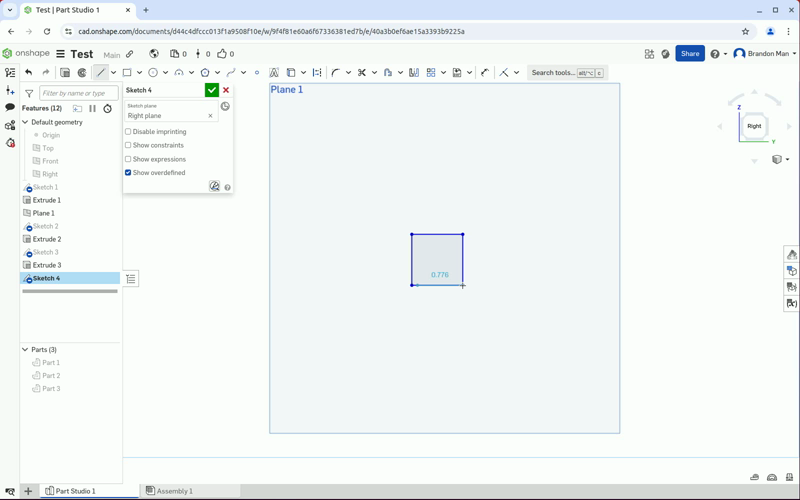
scroll(-6)
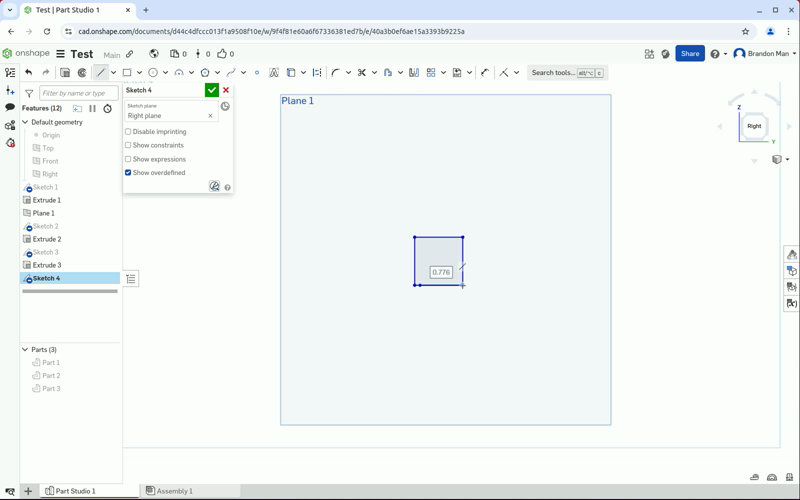
scroll(-6)
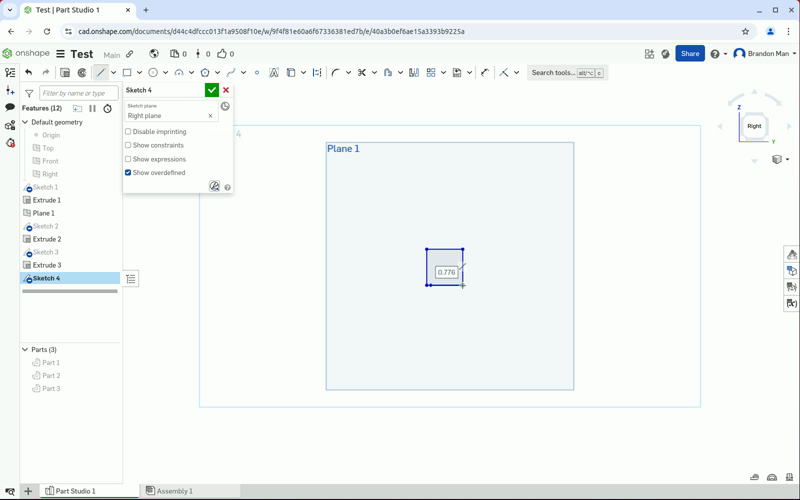
scroll(-6)
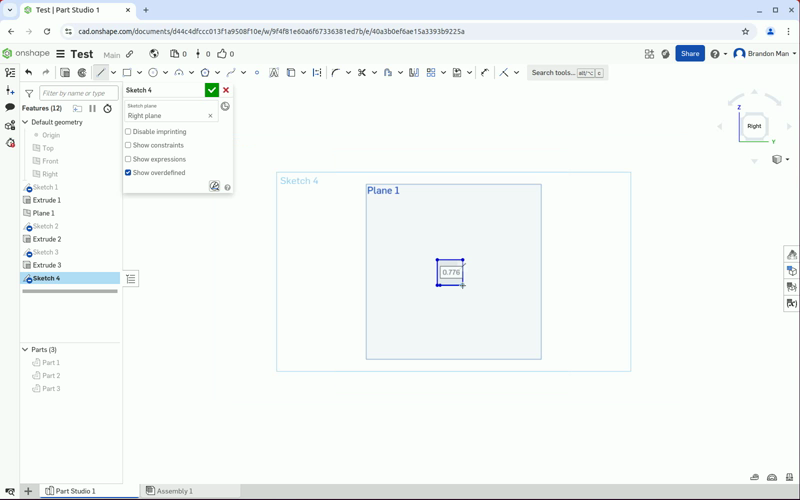
scroll(-6)
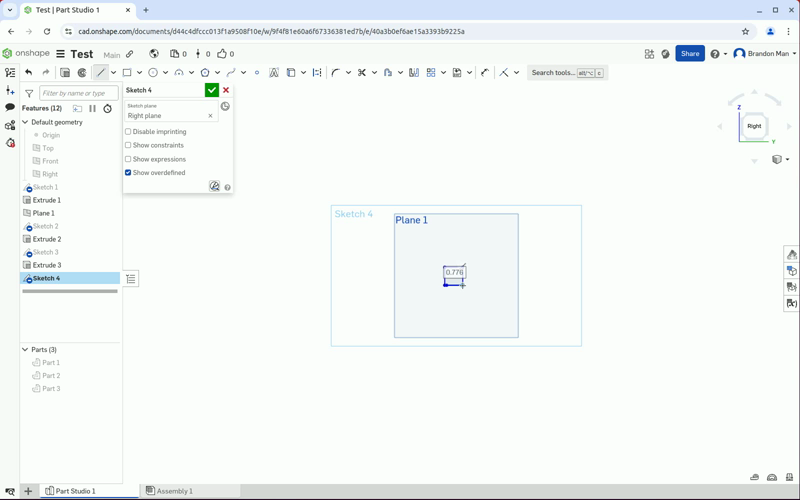
scroll(-6)
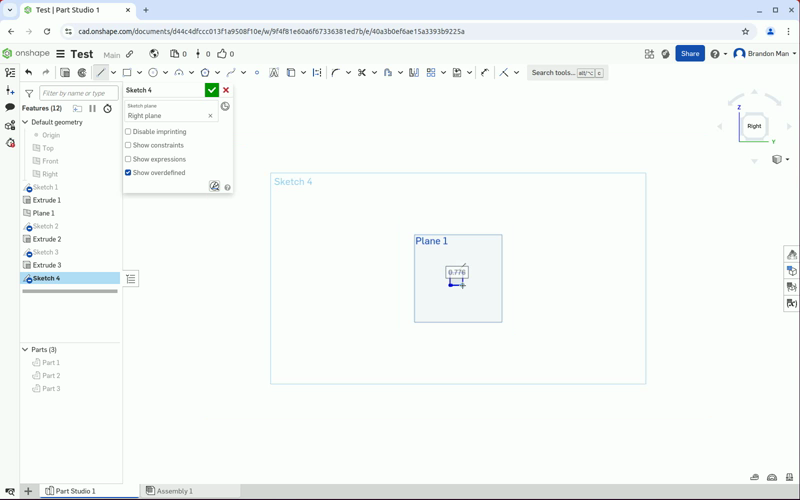
scroll(-6)
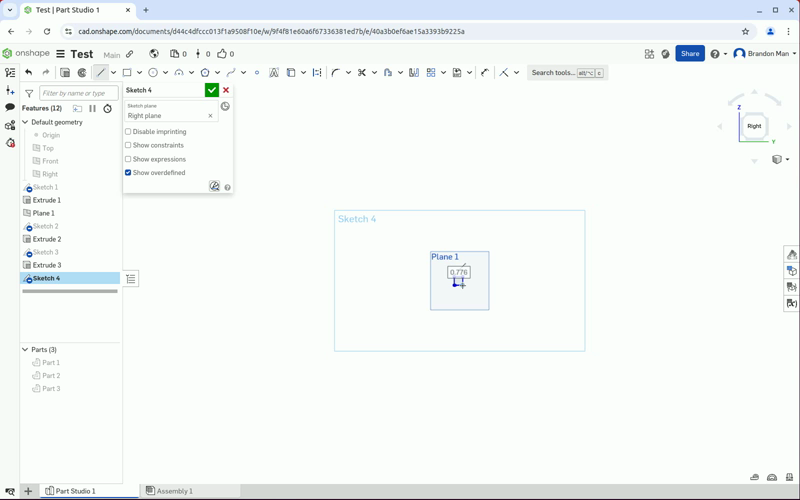
scroll(-6)
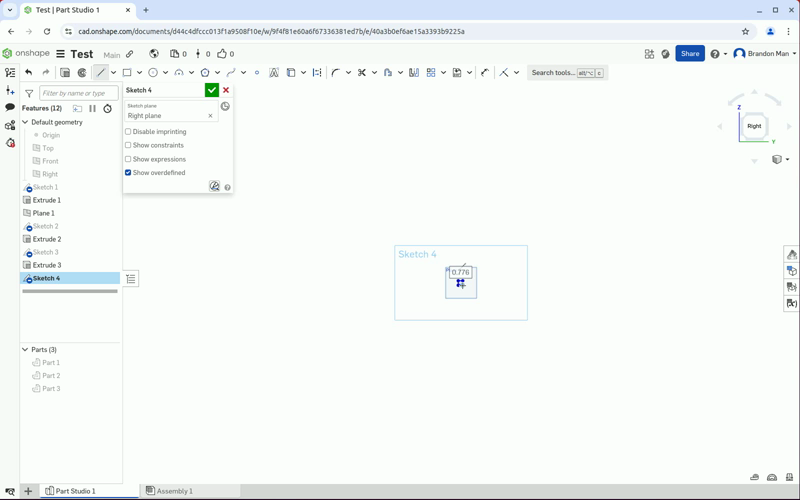
key_up(shift)
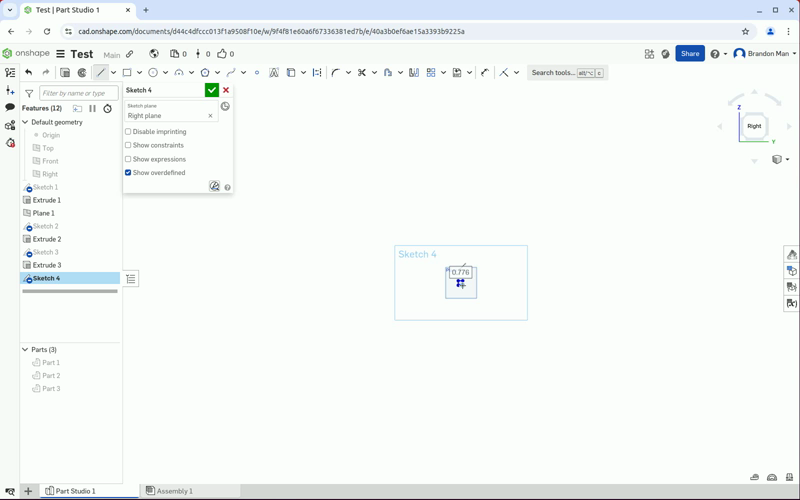
key_down(shift)
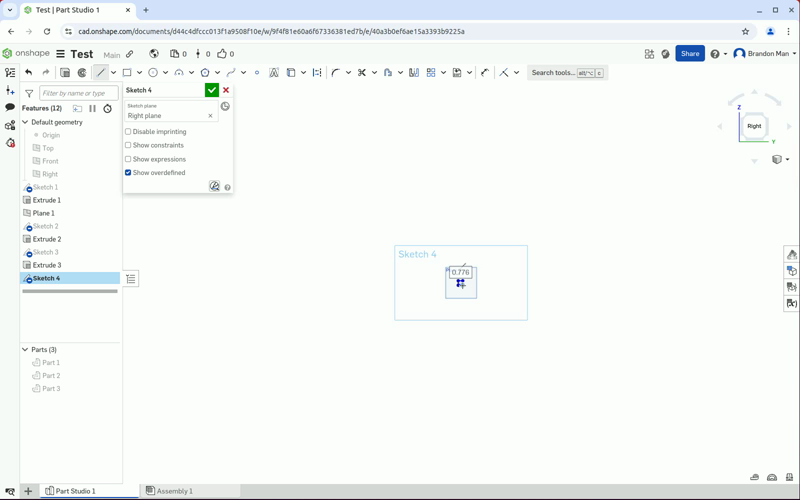
mouse_move(492, 285)
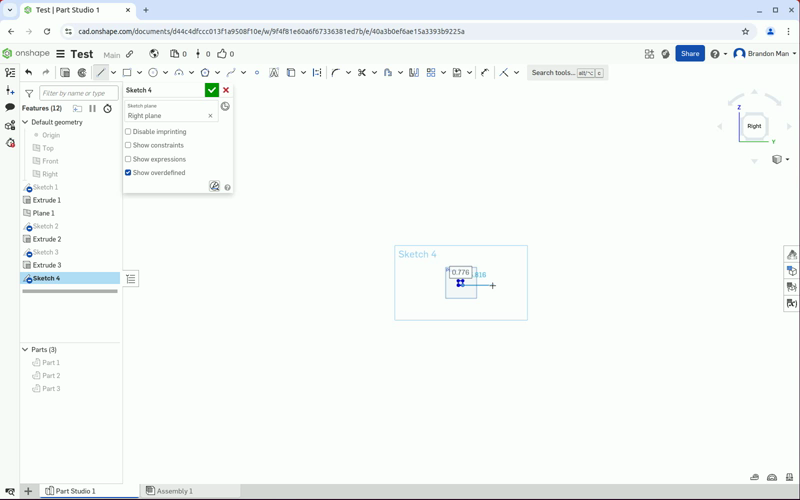
mouse_move(462, 280)
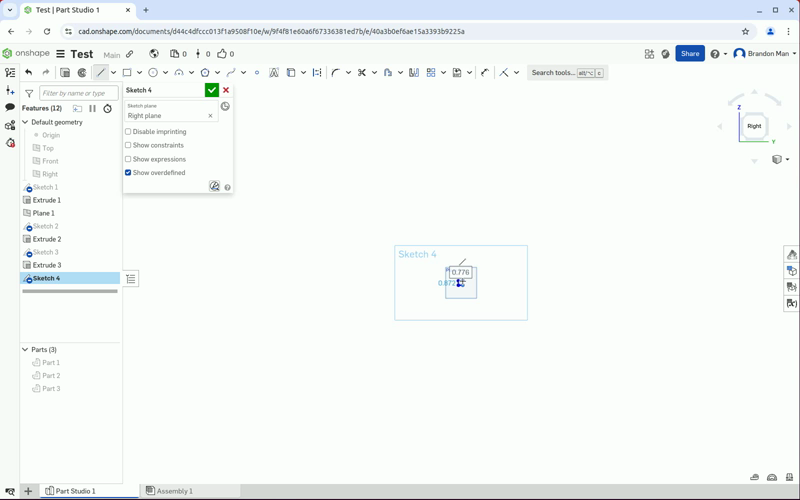
scroll(6)
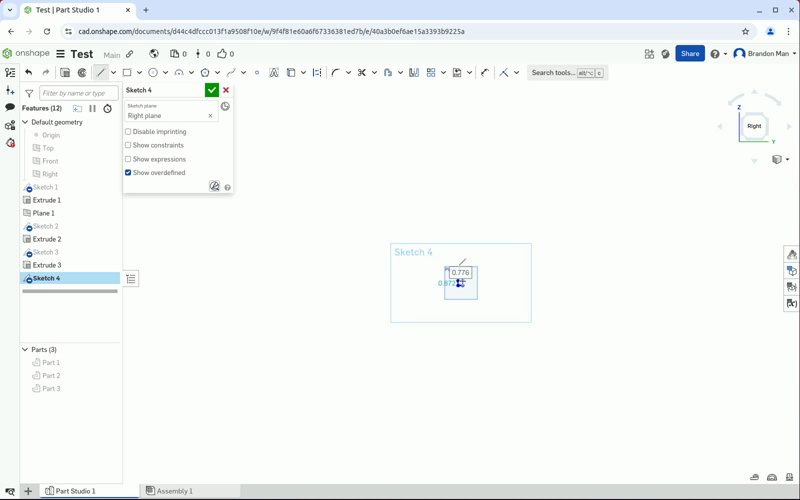
scroll(6)
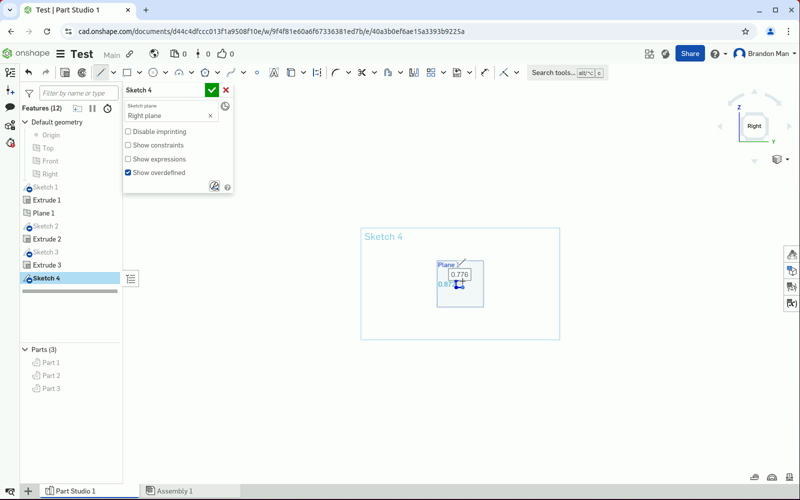
scroll(6)
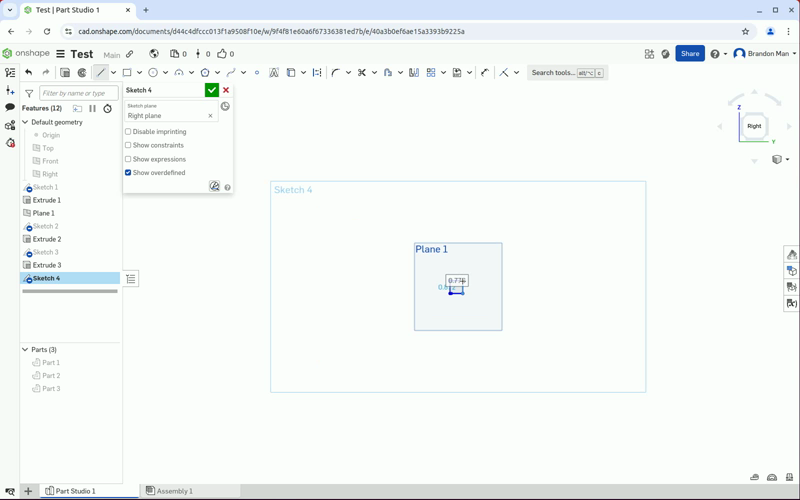
scroll(6)
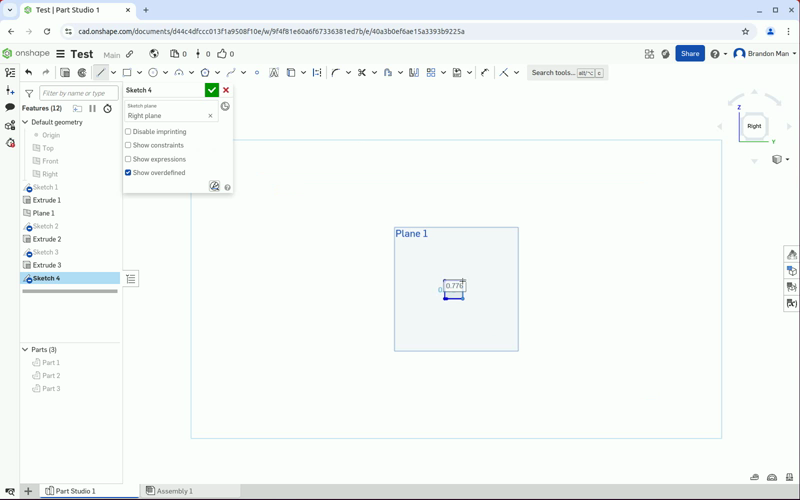
scroll(6)
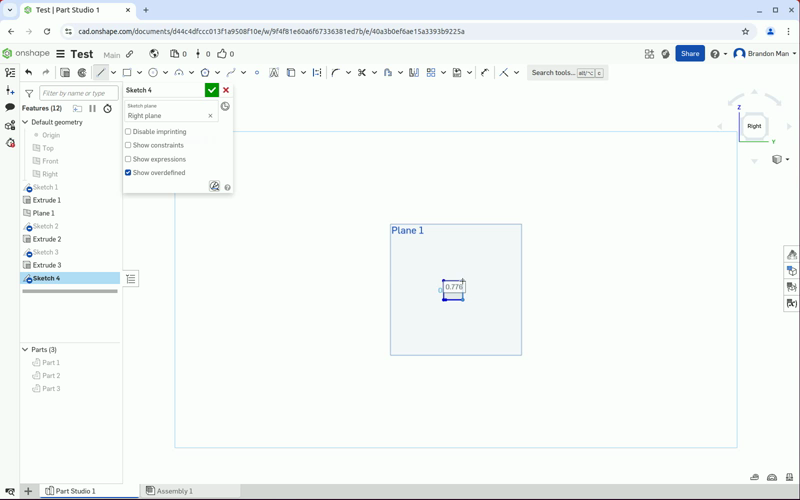
scroll(6)
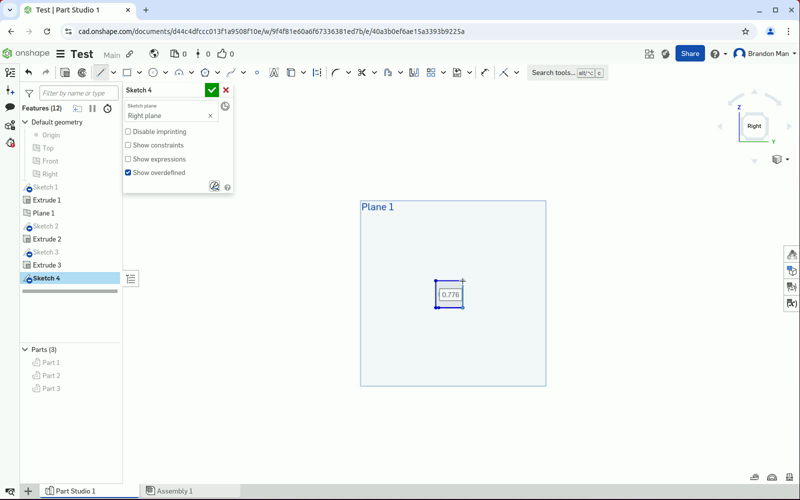
scroll(6)
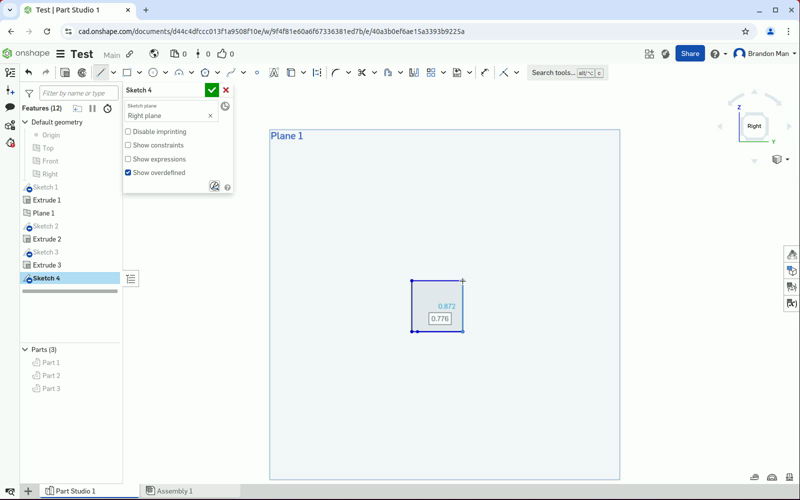
click(462, 280)
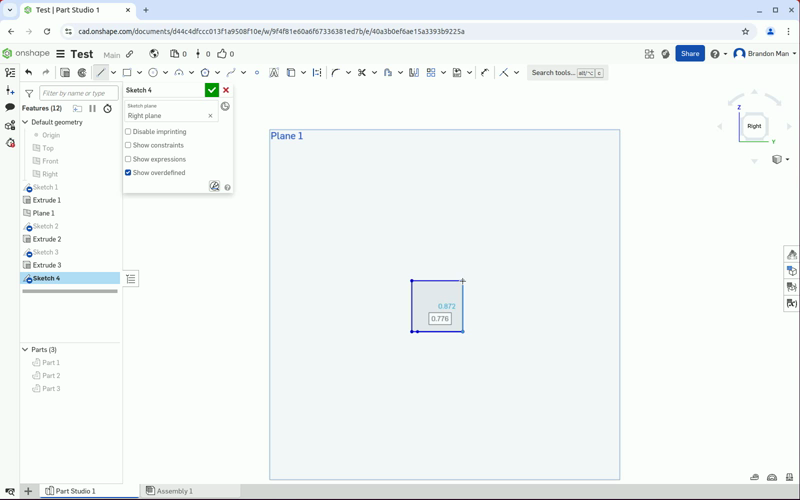
scroll(-6)
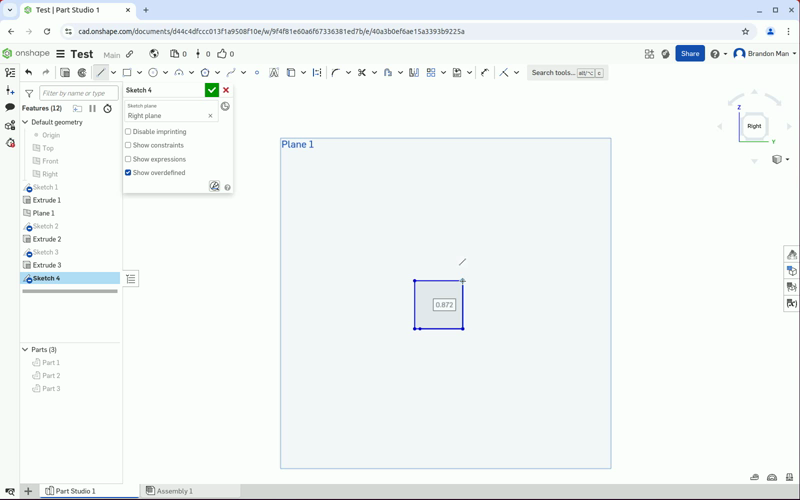
scroll(-6)
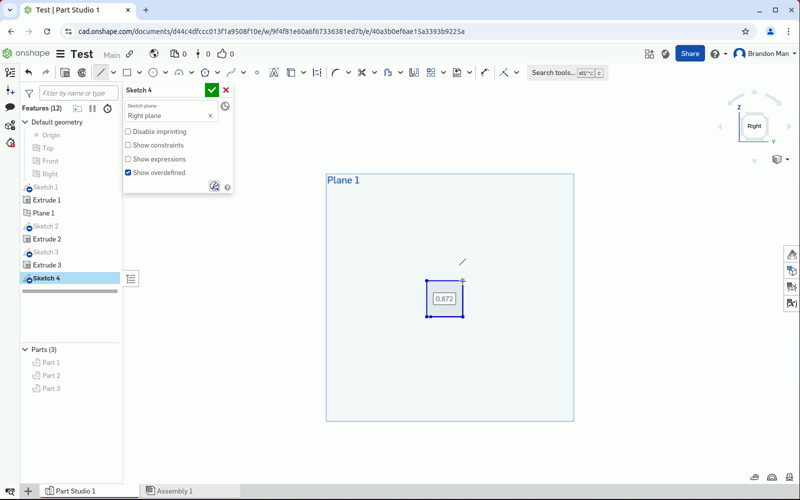
scroll(-6)
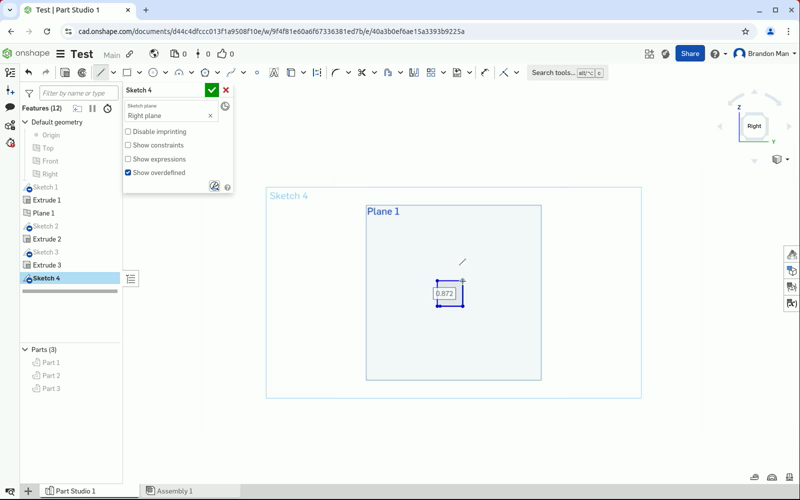
scroll(-6)
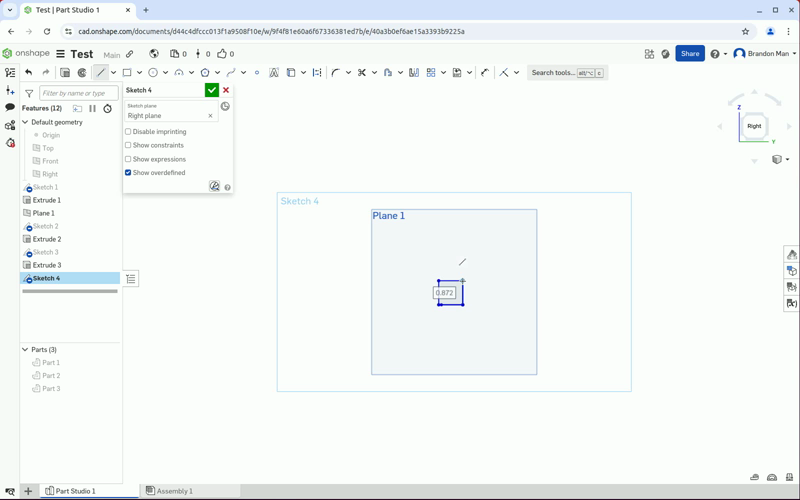
scroll(-6)
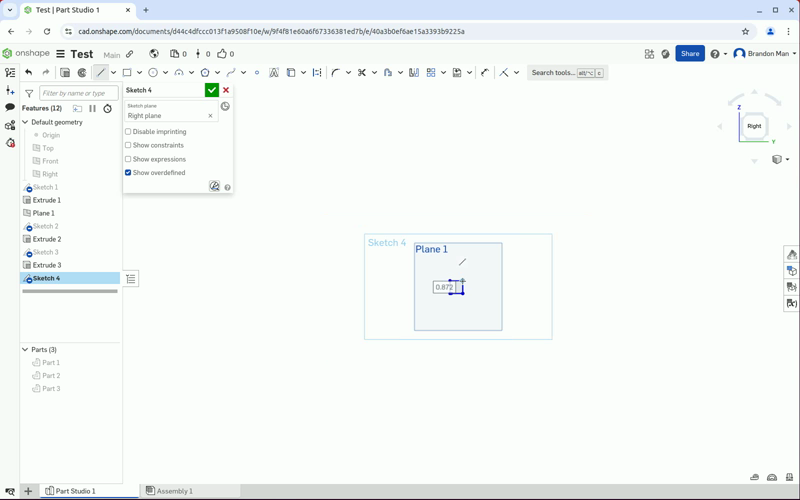
scroll(-6)
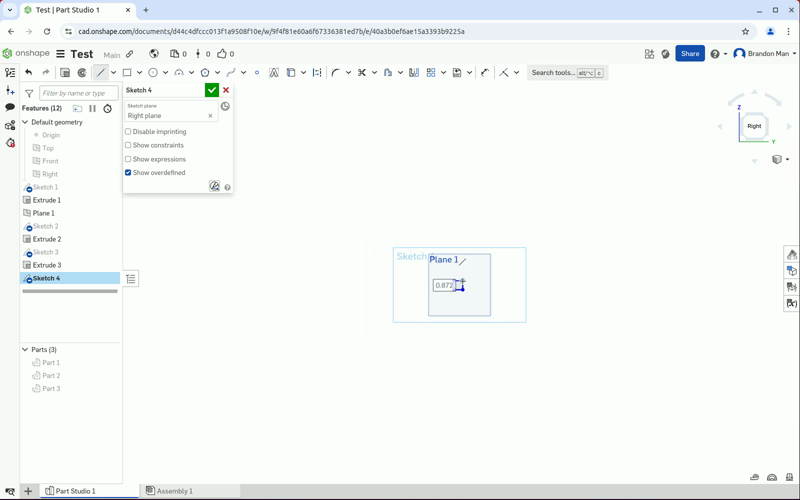
scroll(-6)
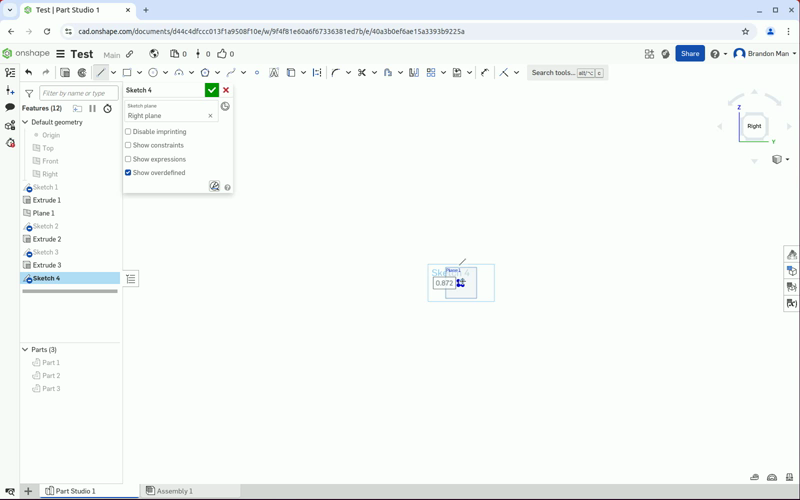
key_up(shift)
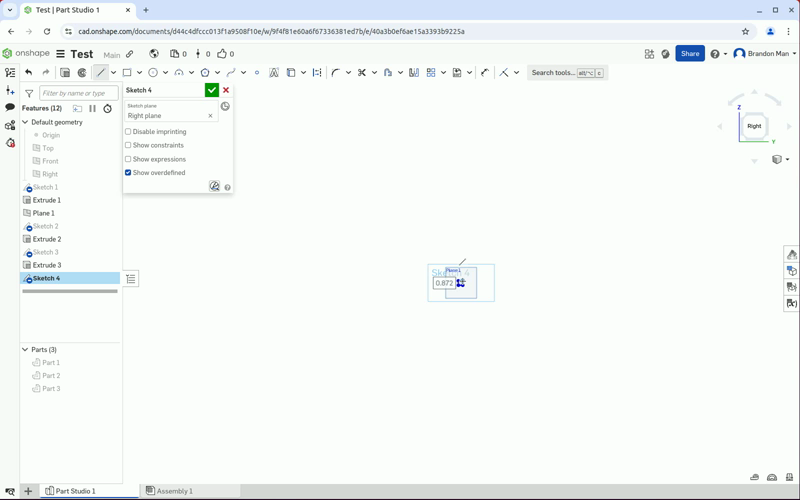
key_down(shift)
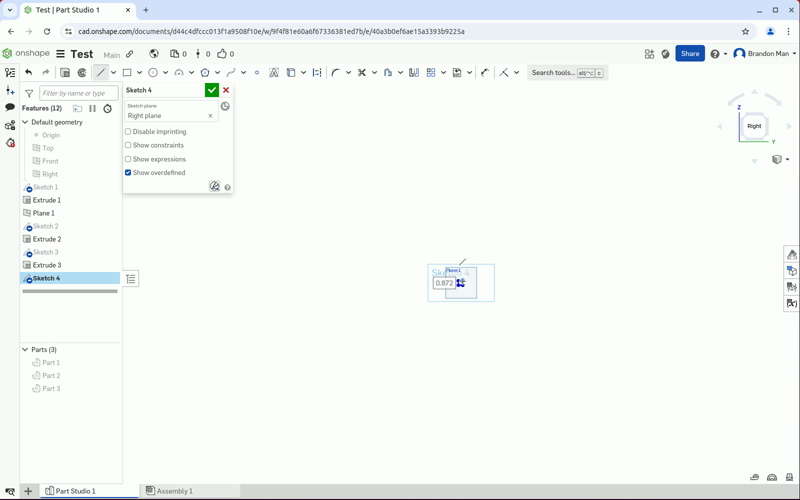
mouse_move(492, 280)
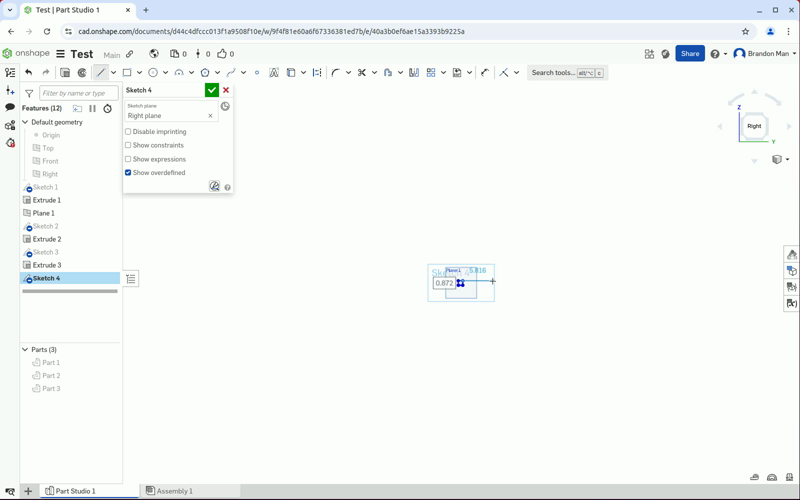
mouse_move(458, 280)
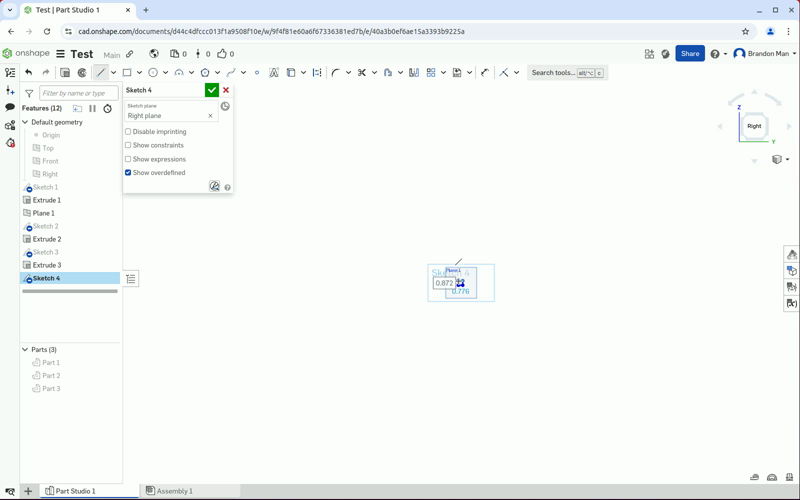
scroll(6)
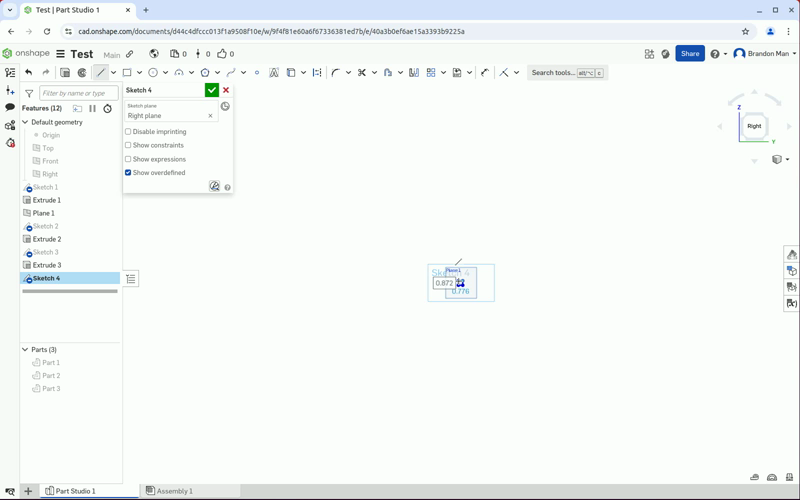
scroll(6)
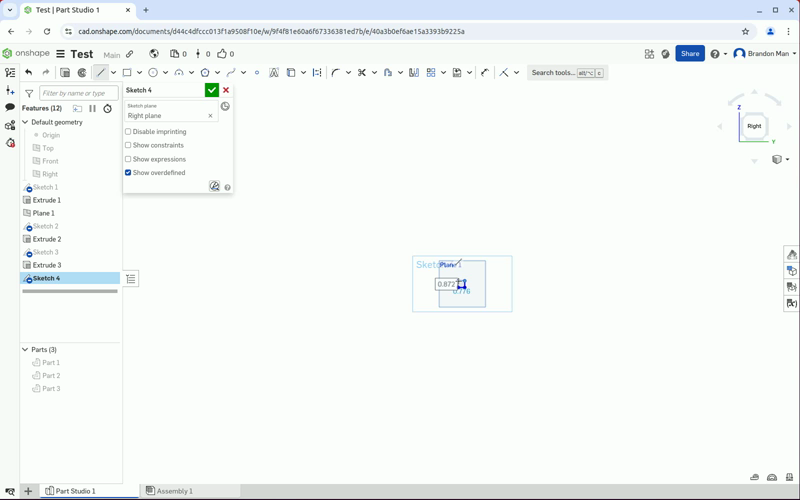
scroll(6)
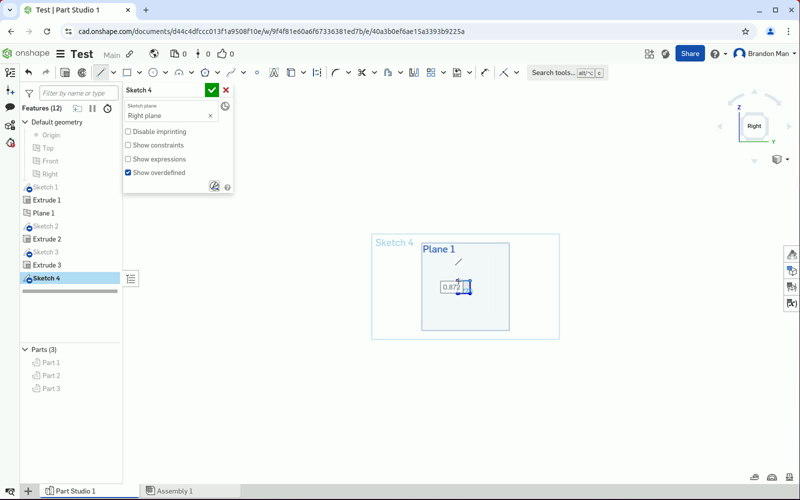
scroll(6)
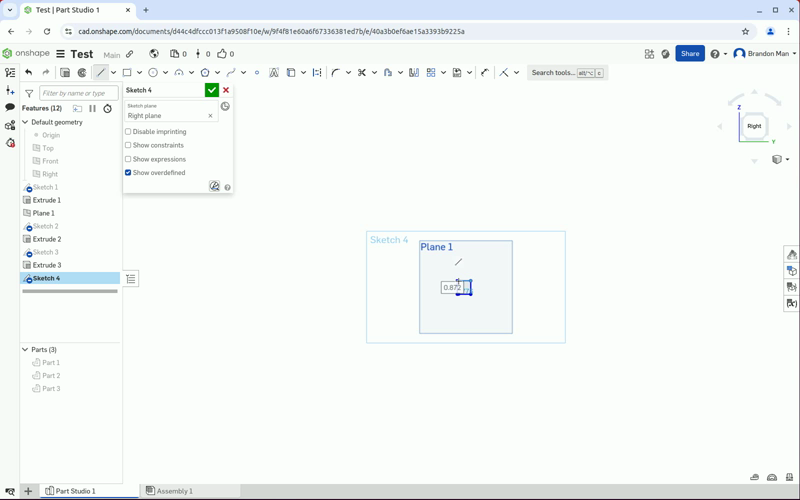
scroll(6)
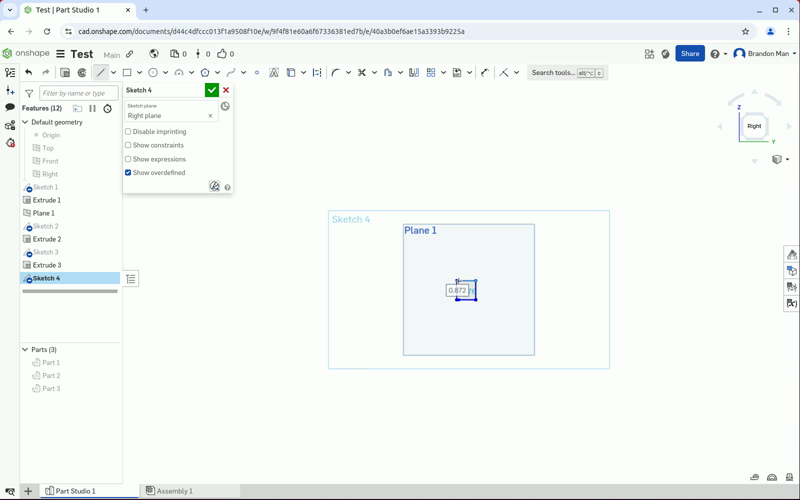
scroll(6)
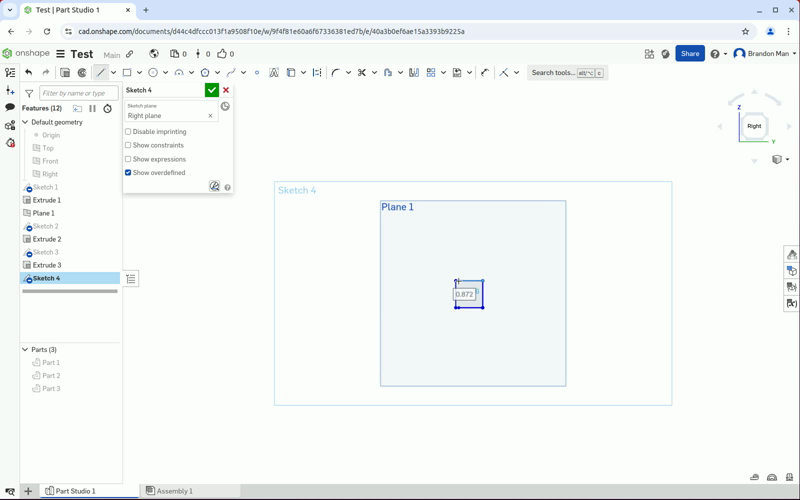
scroll(6)
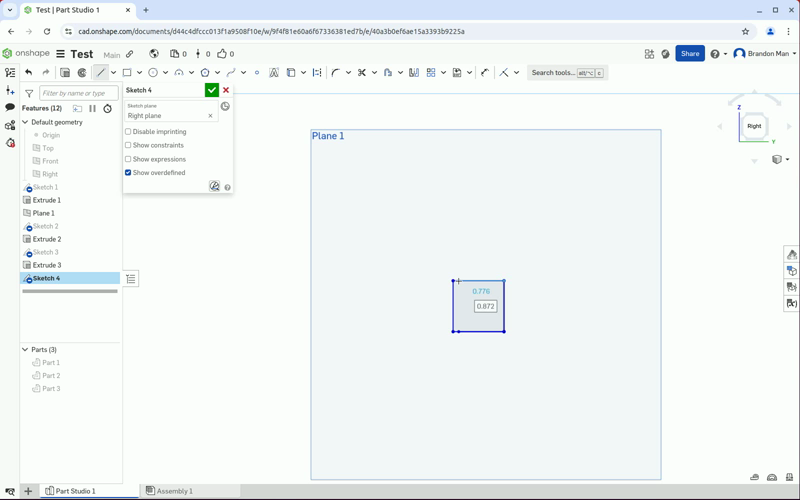
click(458, 280)
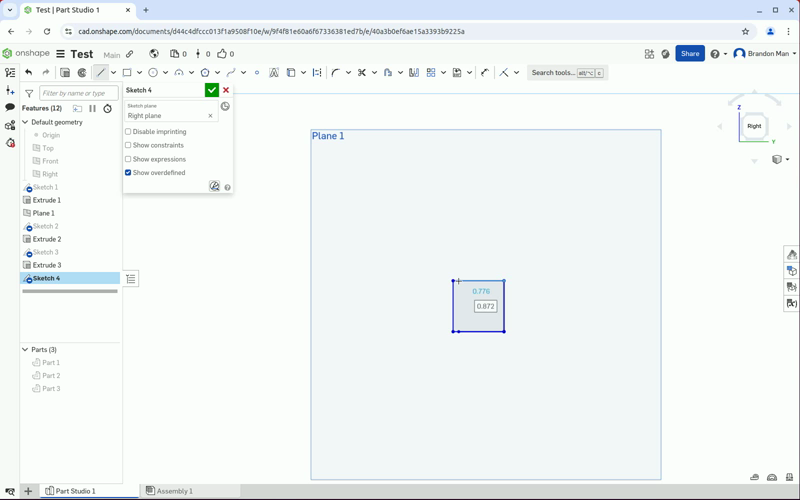
scroll(-6)
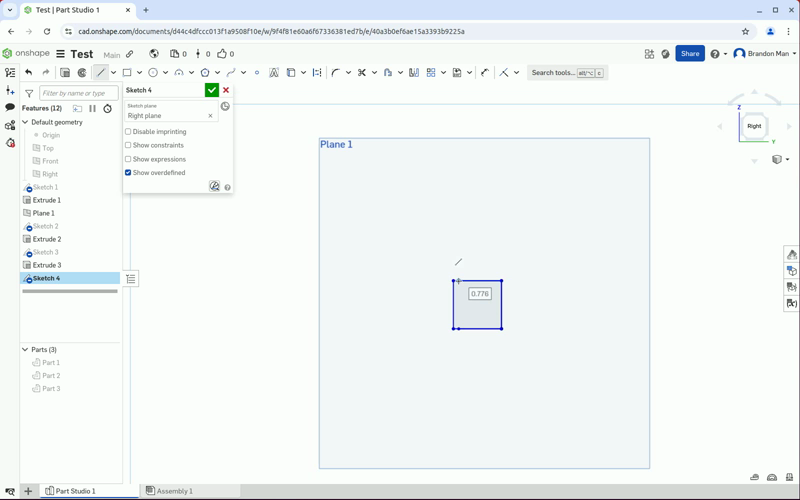
scroll(-6)
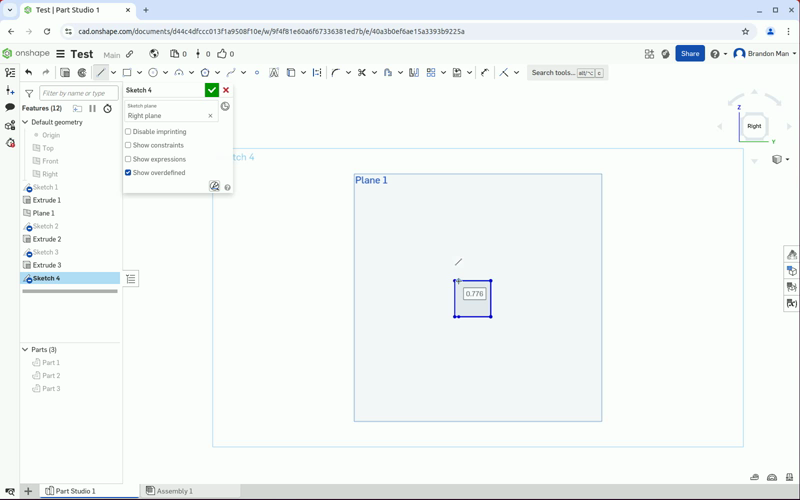
scroll(-6)
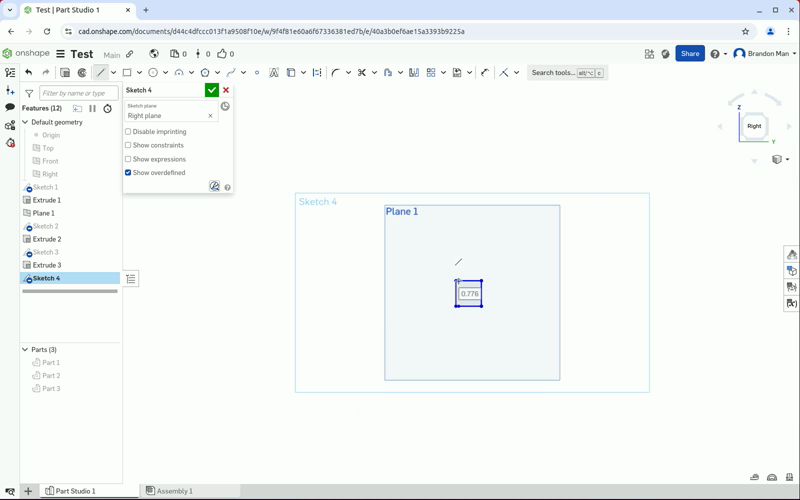
scroll(-6)
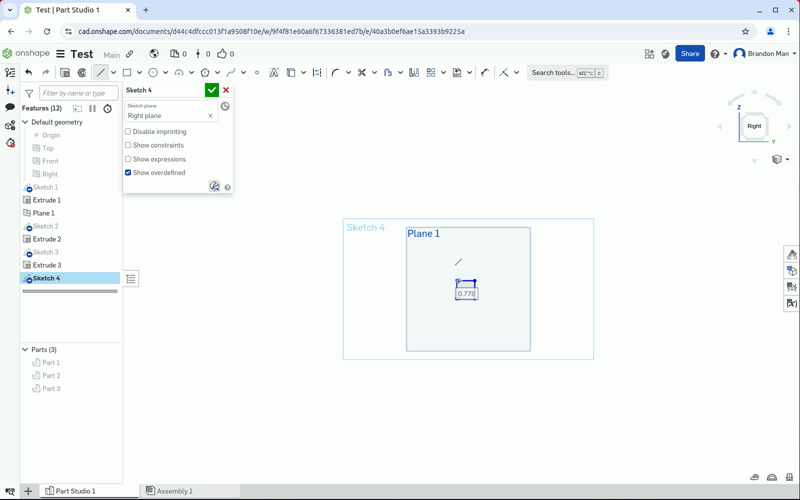
scroll(-6)
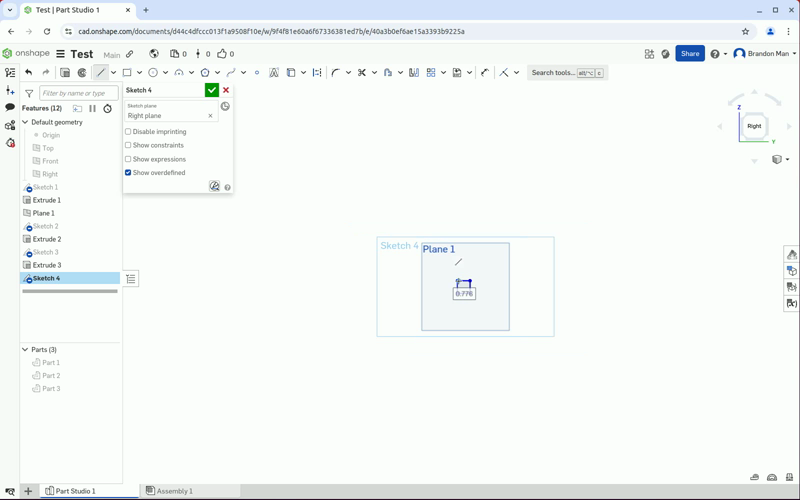
scroll(-6)
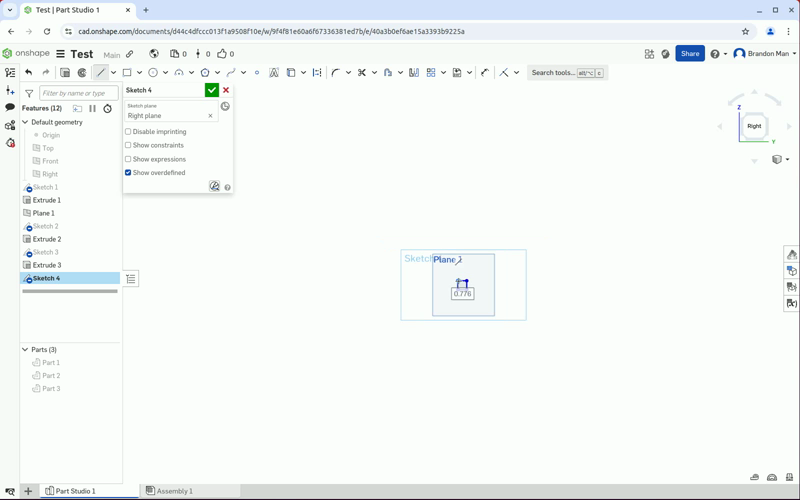
scroll(-6)
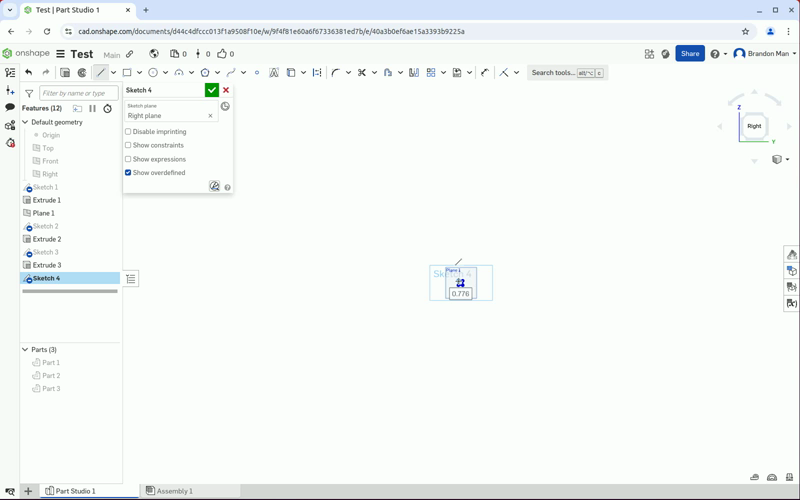
key_up(shift)
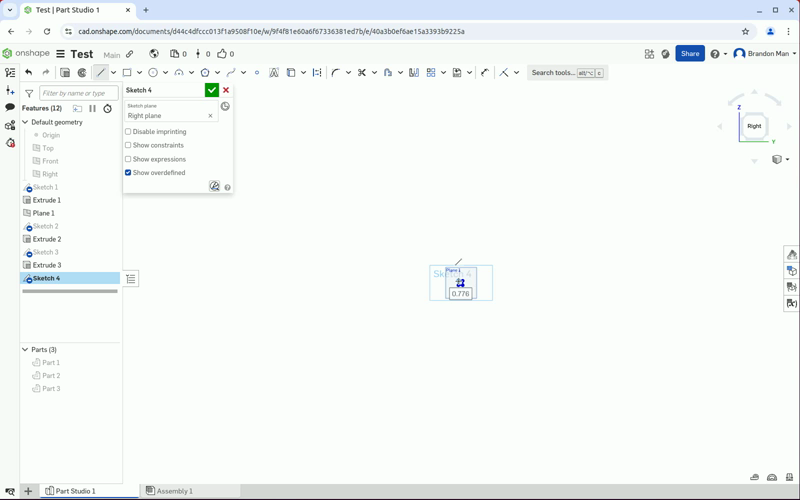
mouse_move(488, 280)
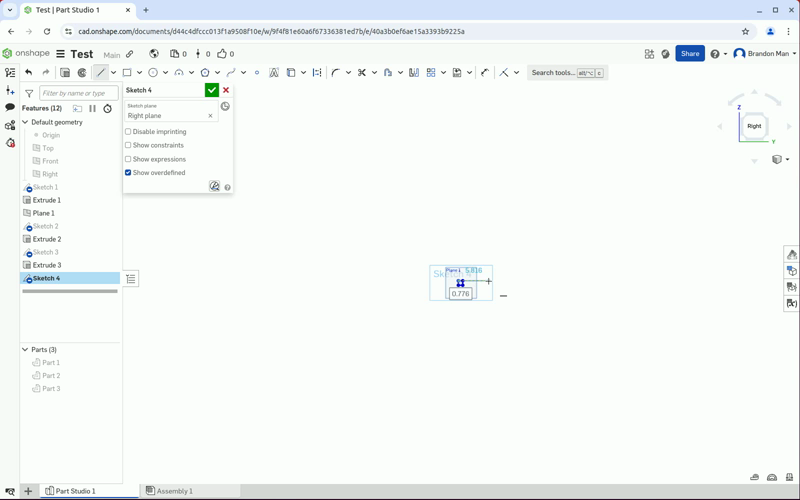
key_down(shift)
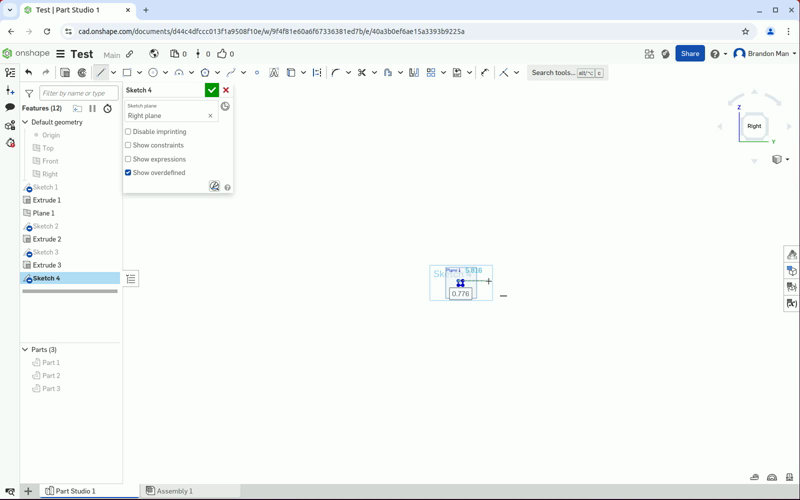
mouse_move(458, 285)
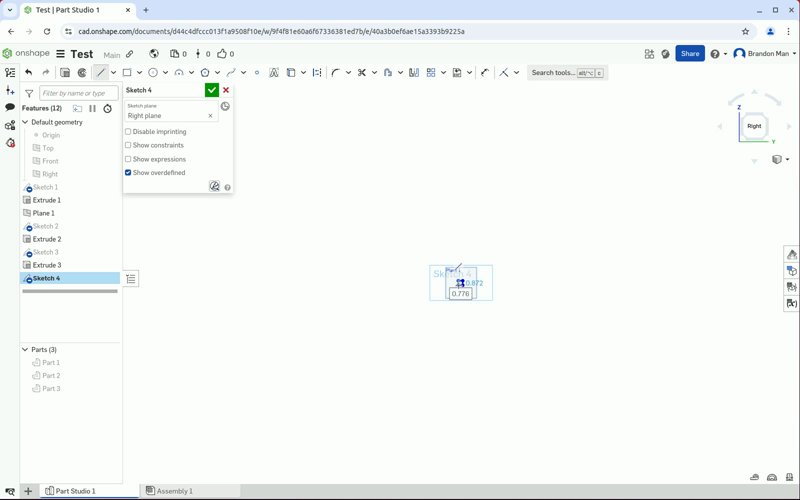
scroll(6)
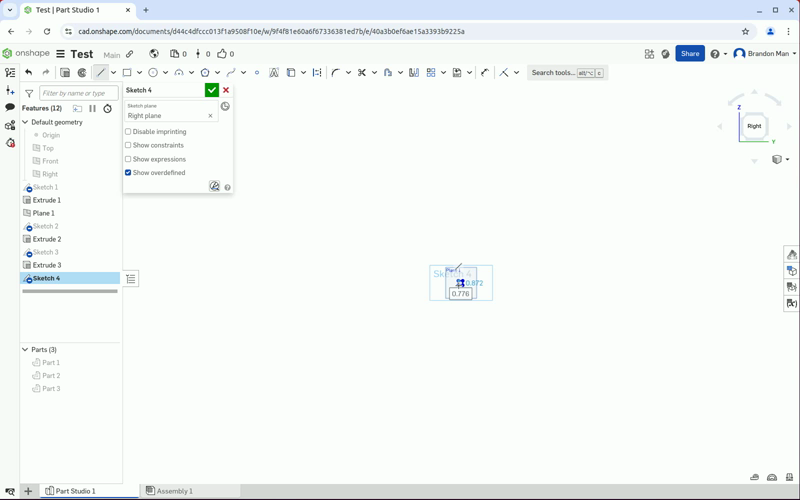
scroll(6)
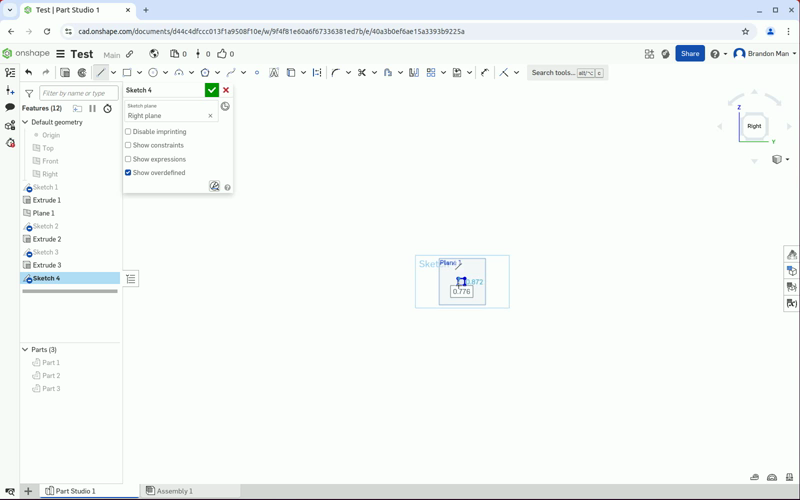
scroll(6)
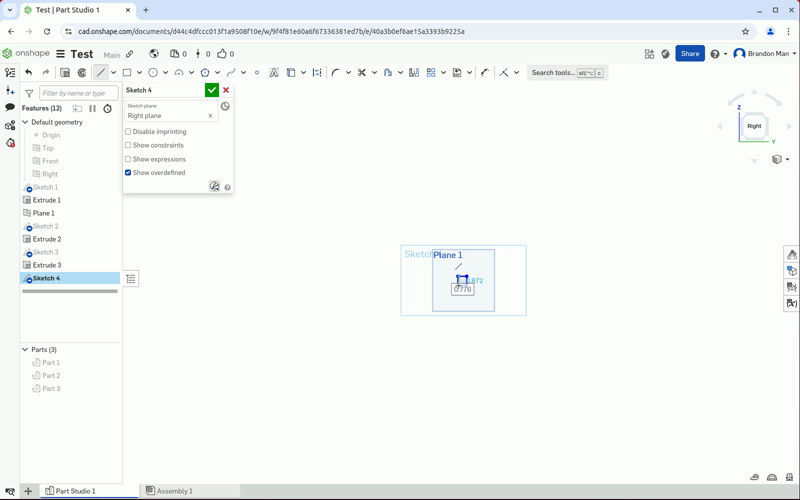
scroll(6)
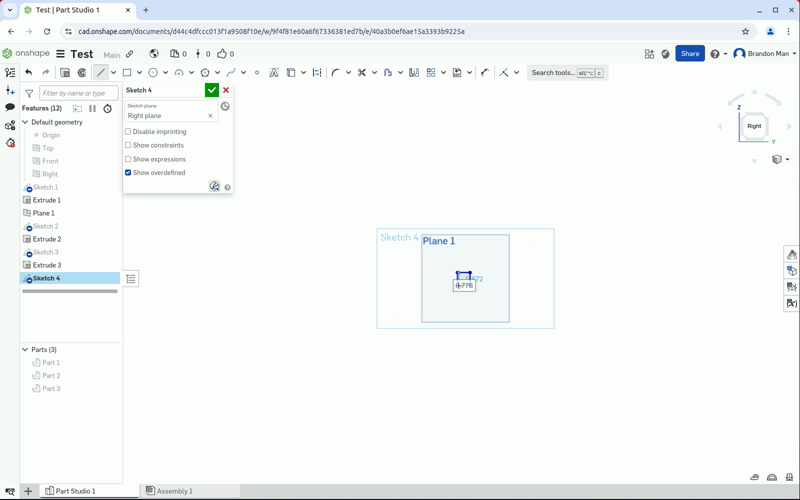
scroll(6)
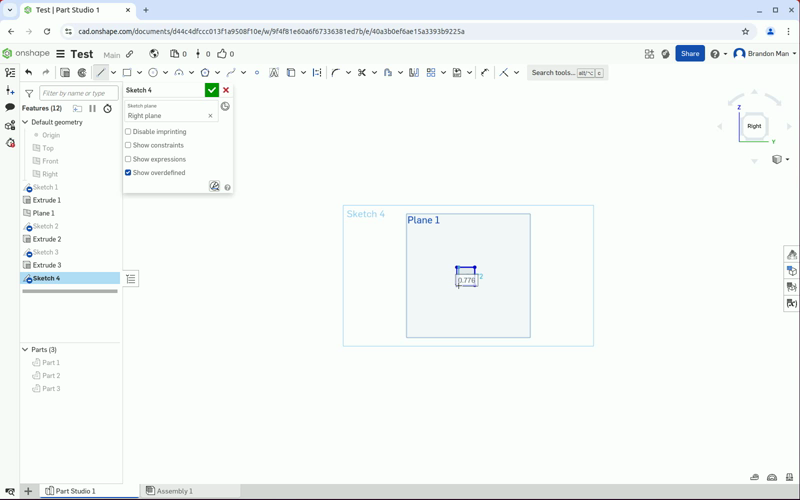
scroll(6)
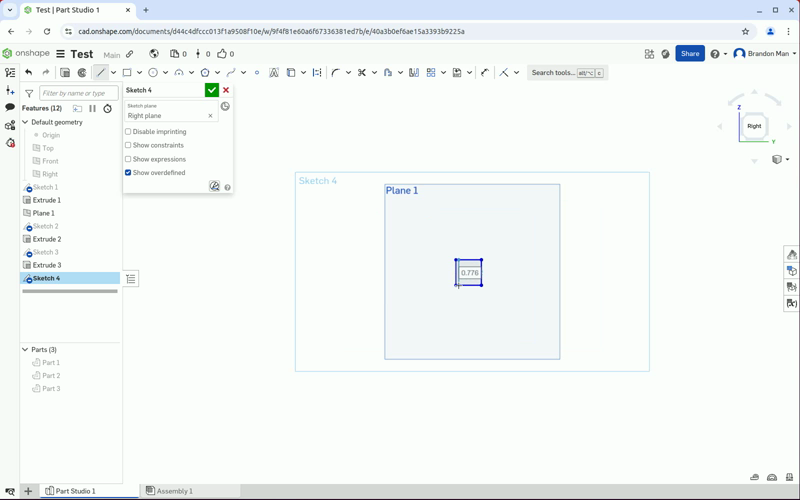
scroll(6)
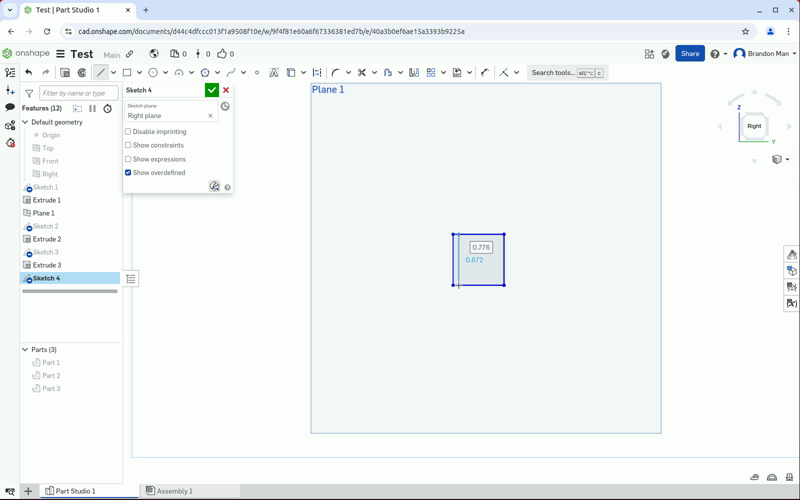
key_up(shift)
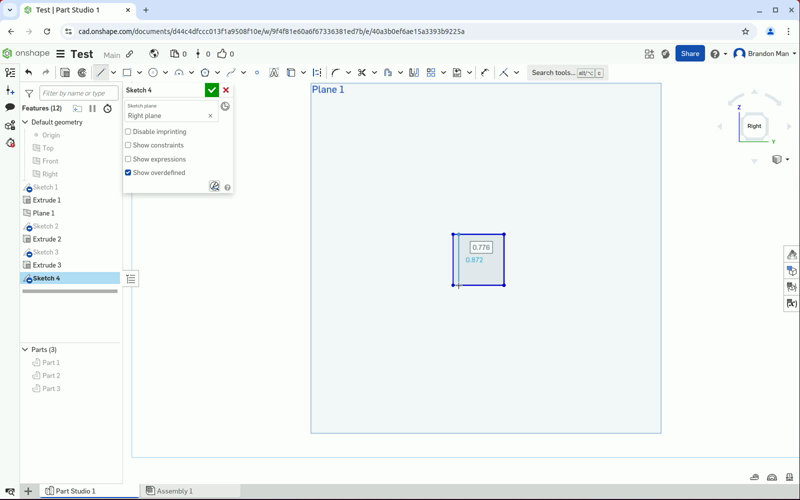
click(458, 285)
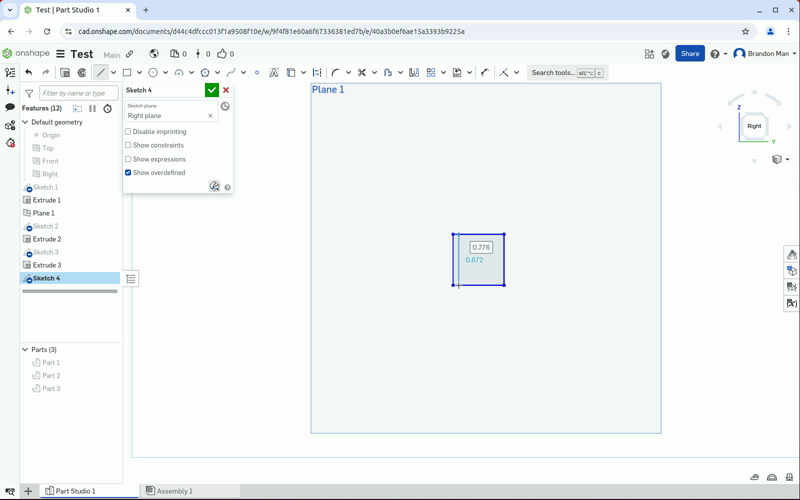
scroll(-6)
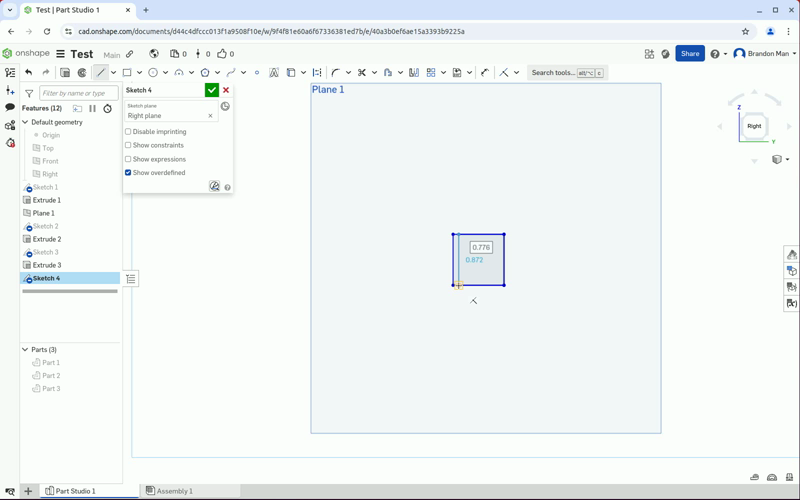
scroll(-6)
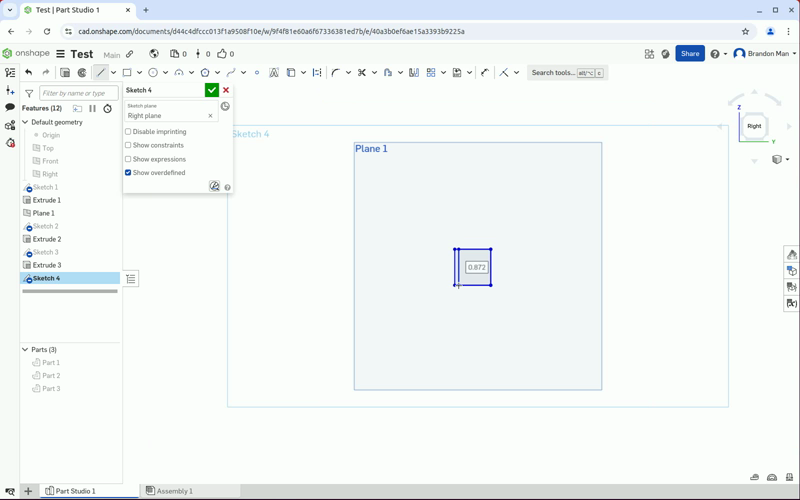
scroll(-6)
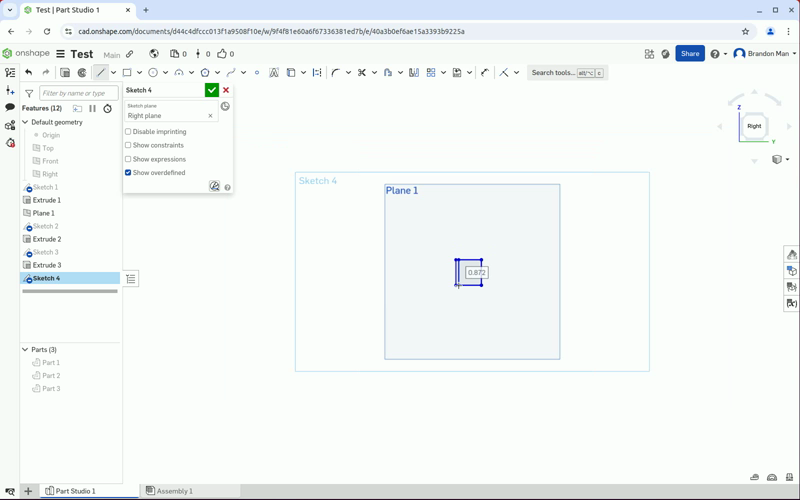
scroll(-6)
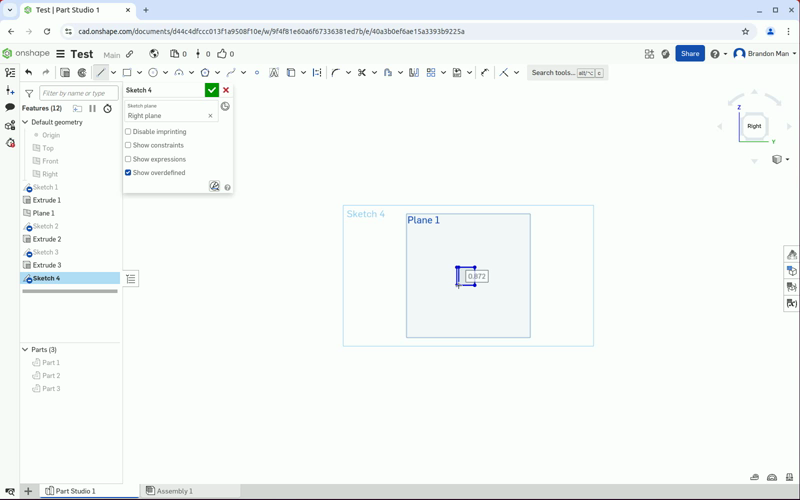
scroll(-6)
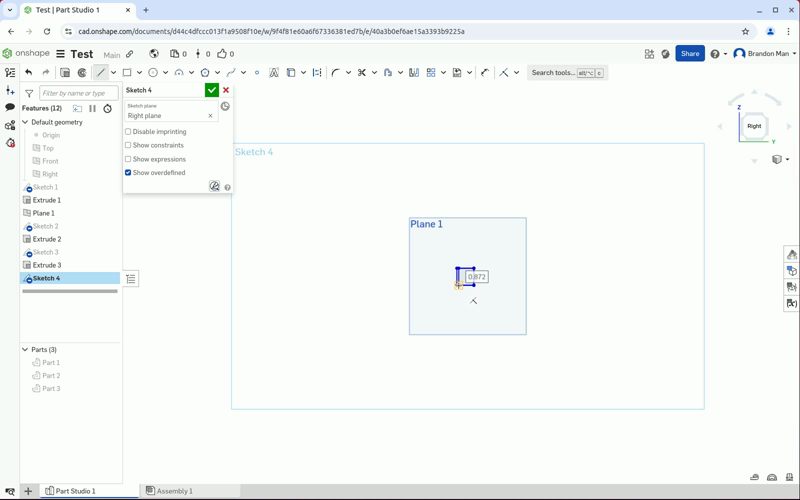
scroll(-6)
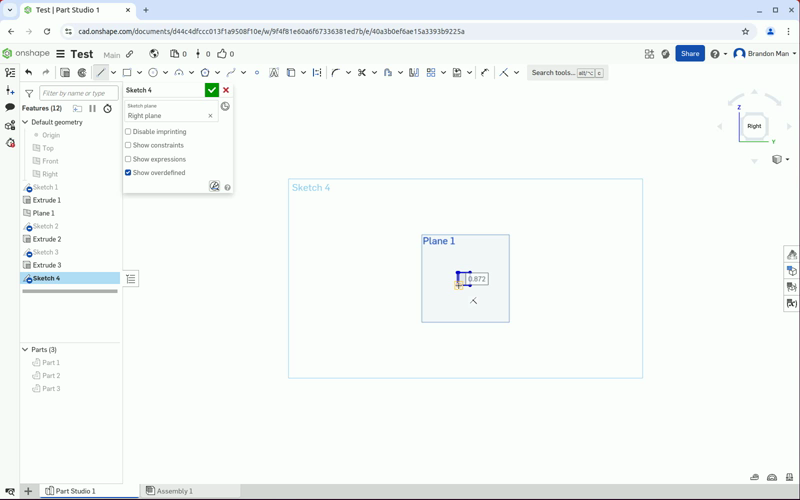
scroll(-6)
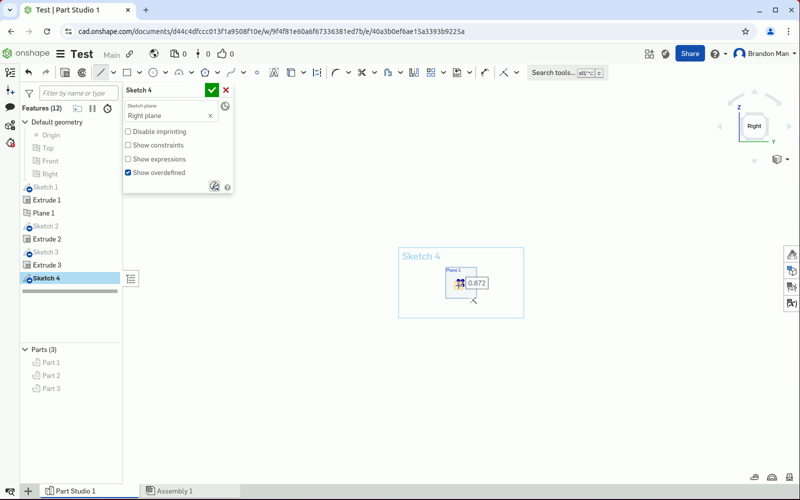
key(esc)
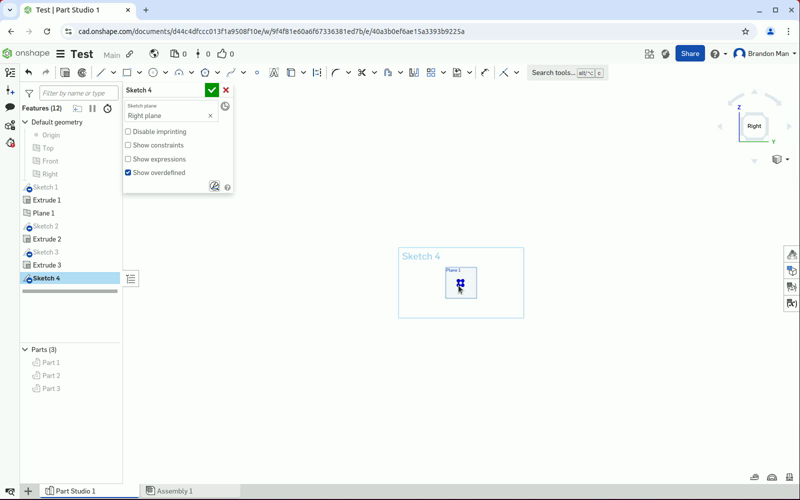
mouse_move(458, 281)
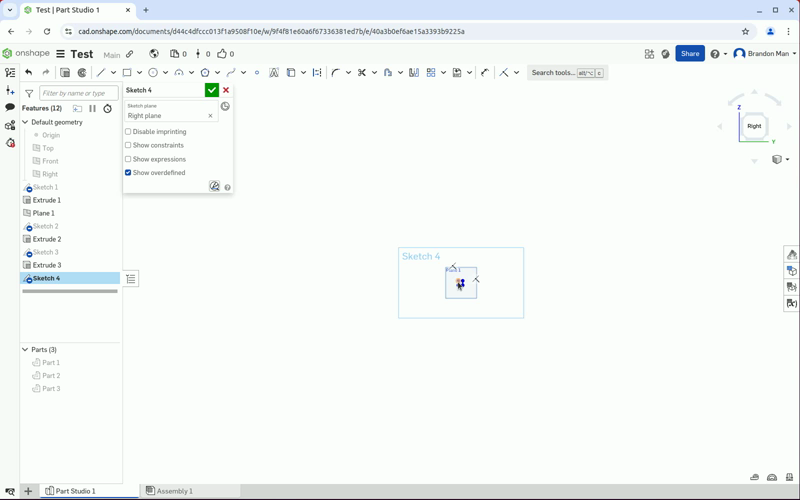
scroll(6)
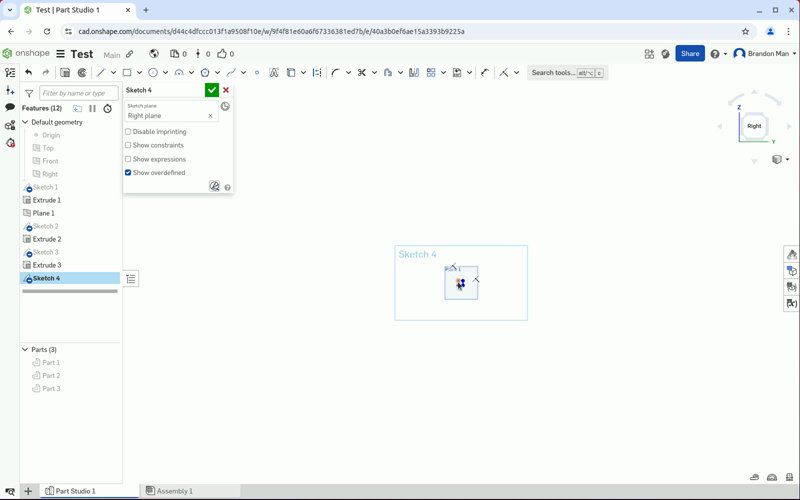
scroll(6)
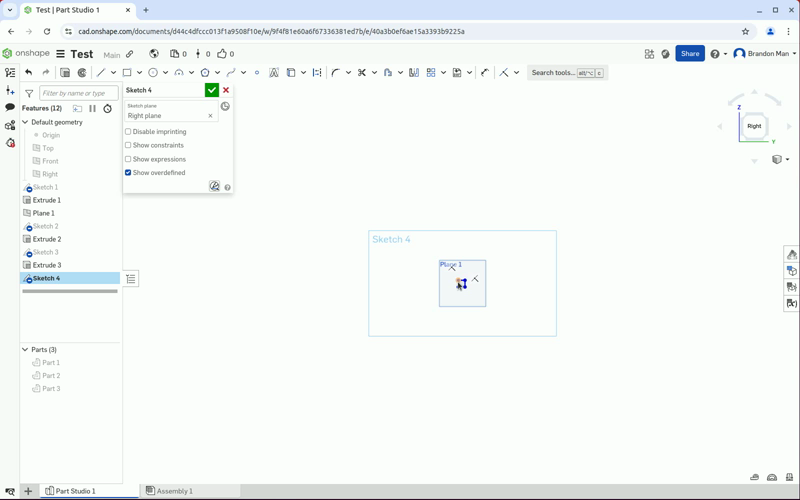
scroll(6)
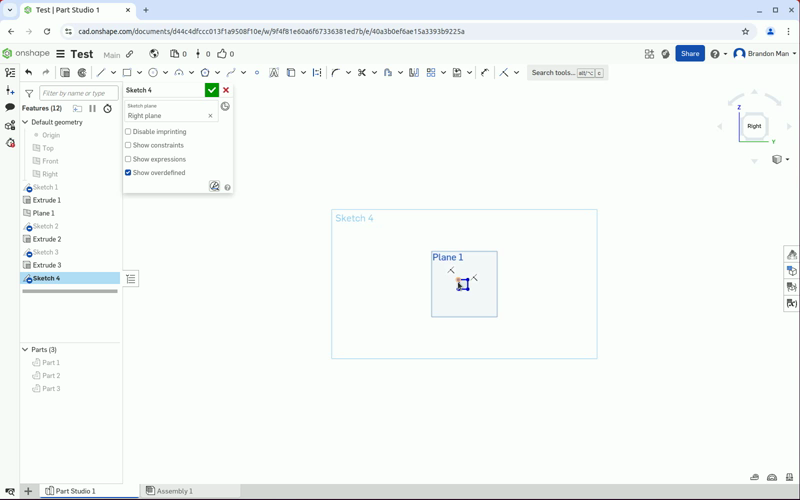
scroll(6)
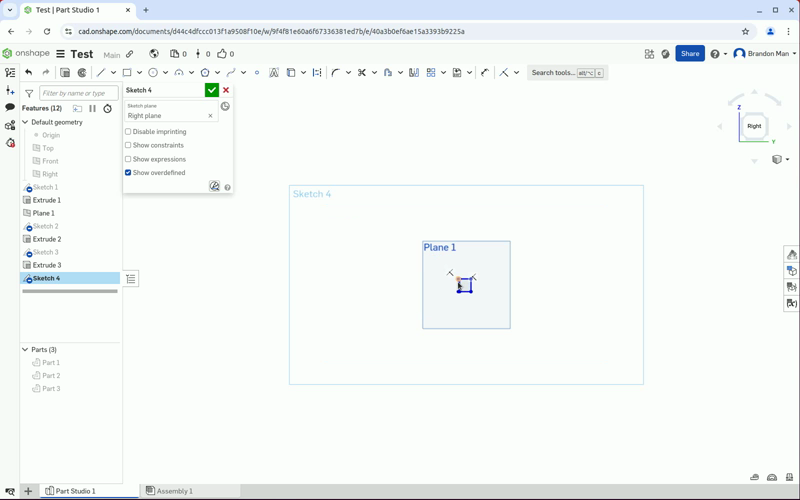
scroll(6)
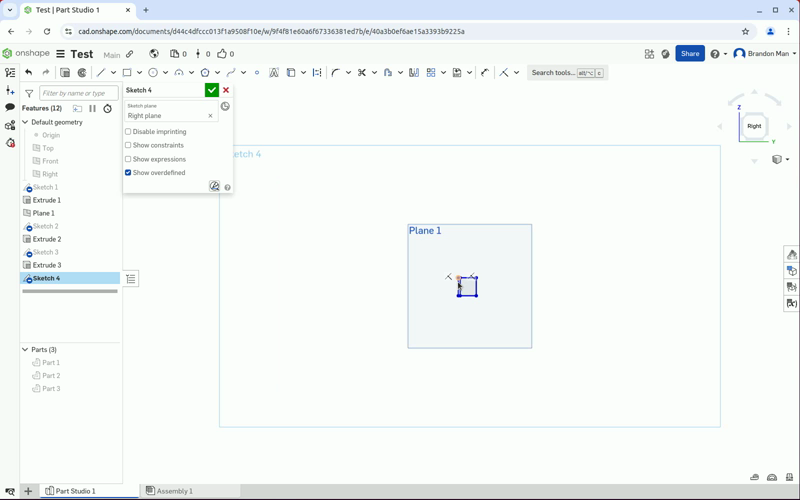
scroll(6)
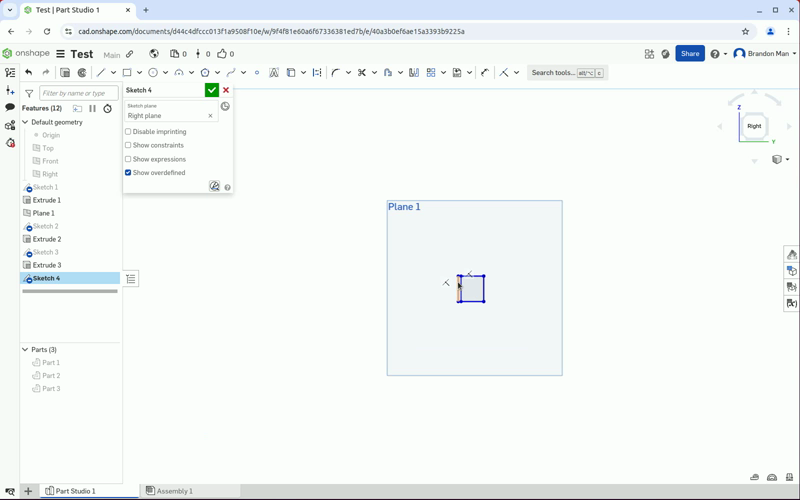
scroll(6)
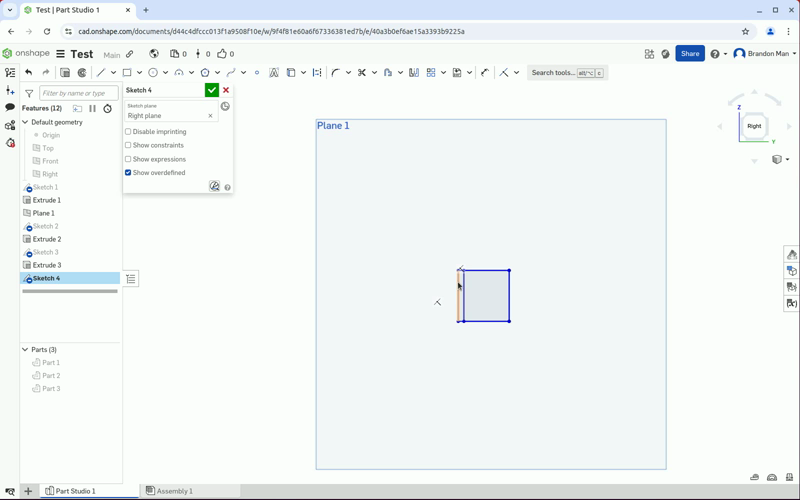
click(458, 281)
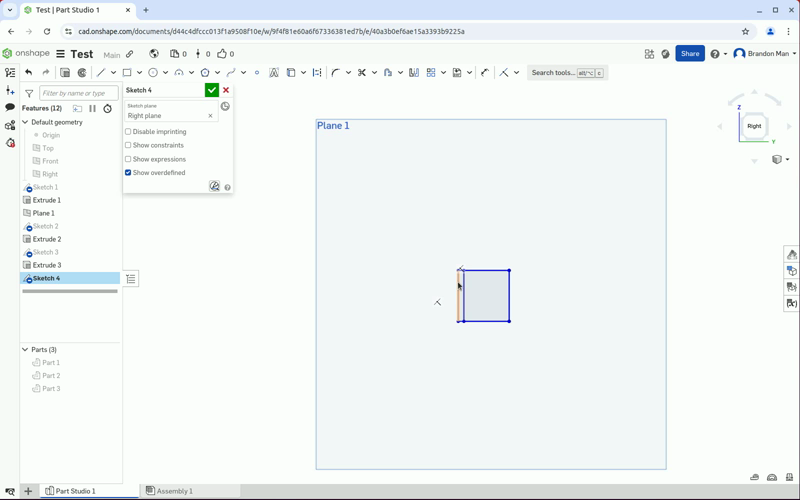
scroll(-6)
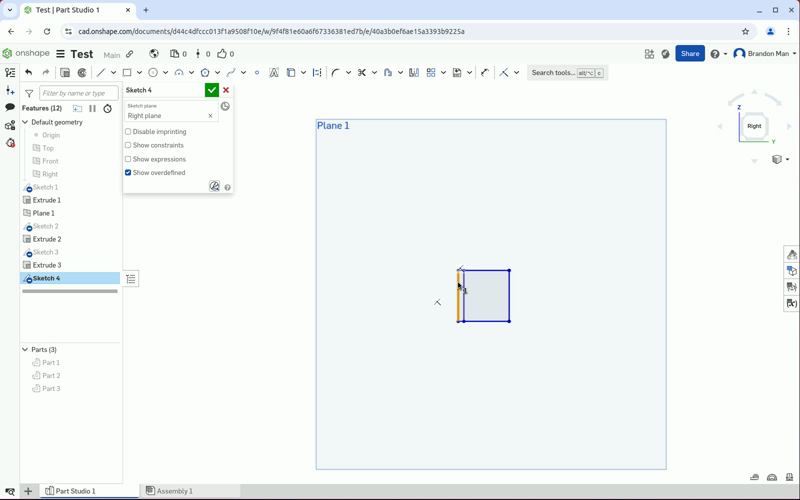
scroll(-6)
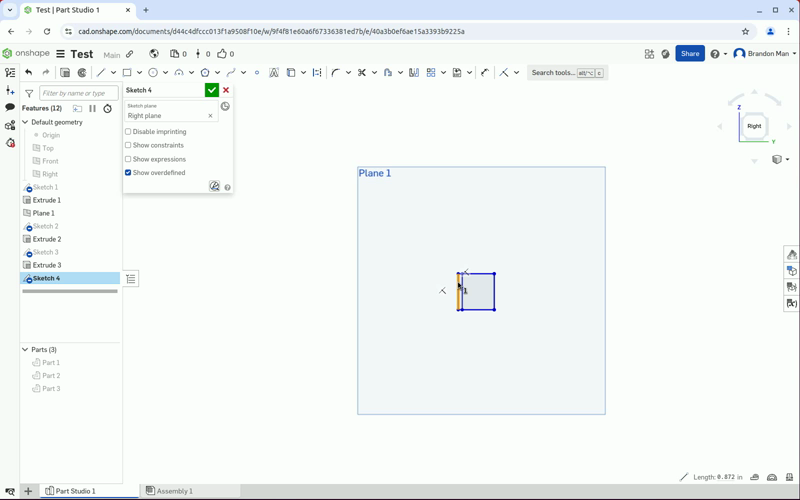
scroll(-6)
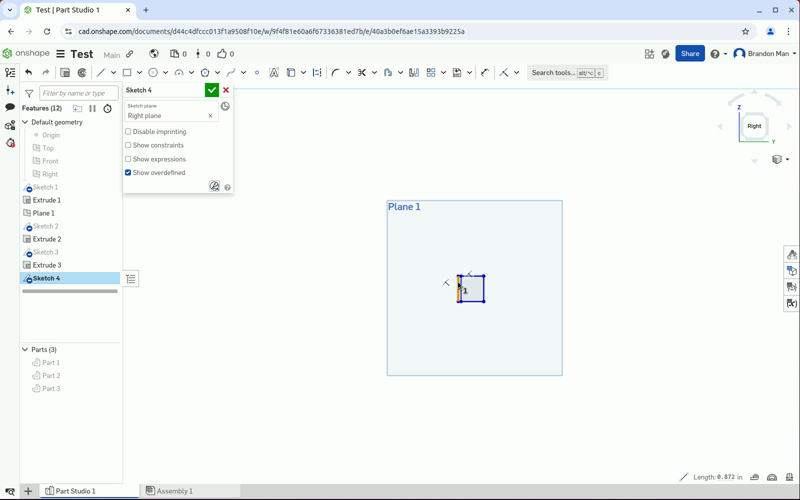
scroll(-6)
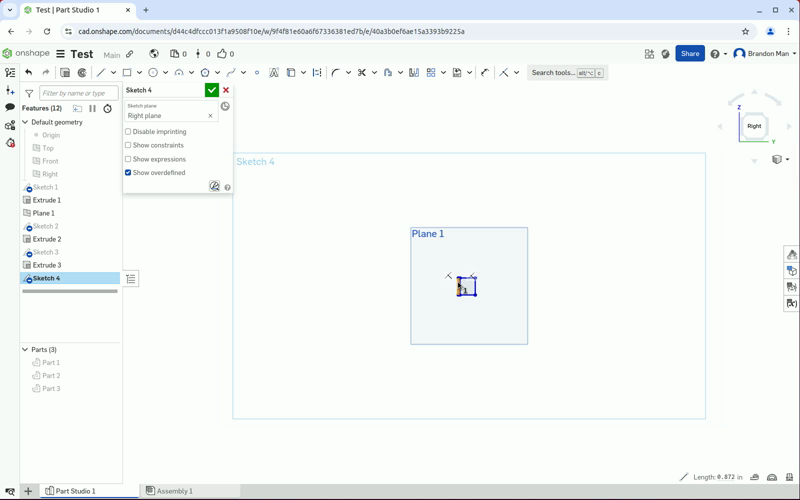
scroll(-6)
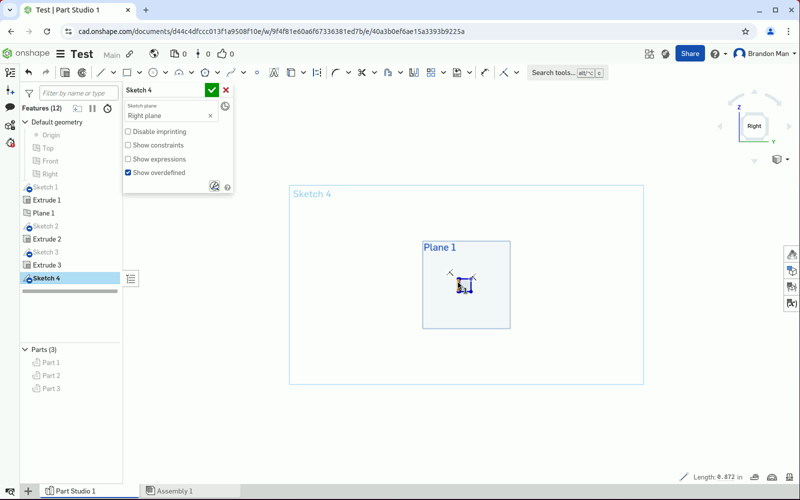
scroll(-6)
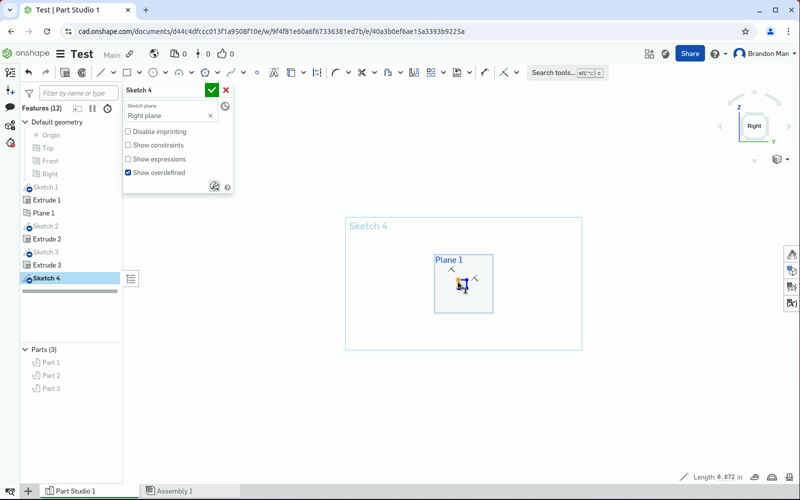
scroll(-6)
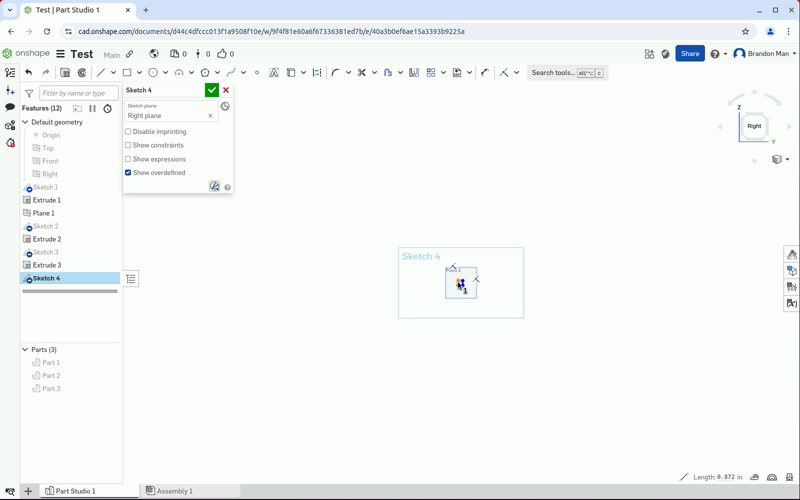
mouse_move(73, 352)
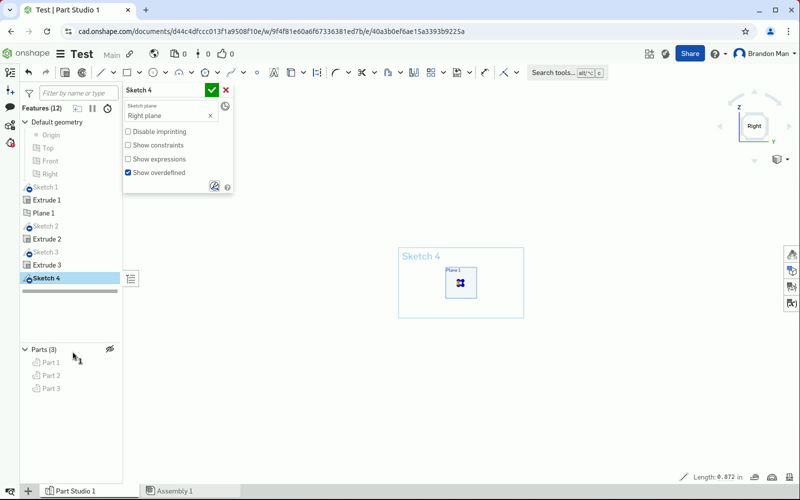
key(shift+y)
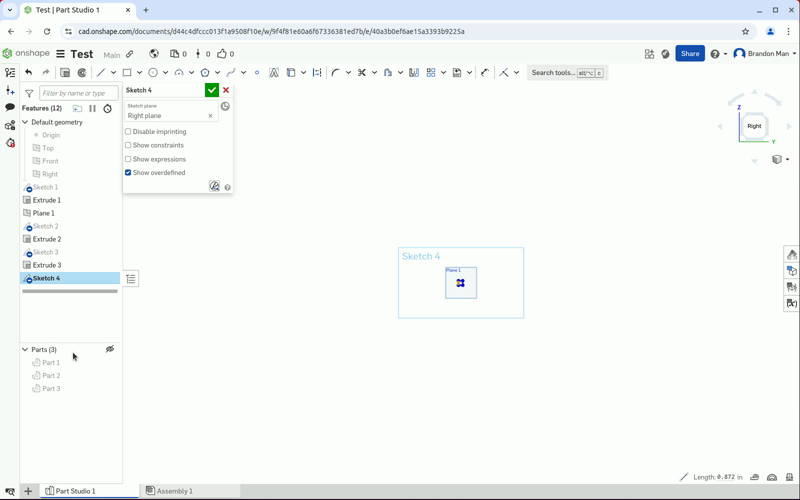
key(shift+e)
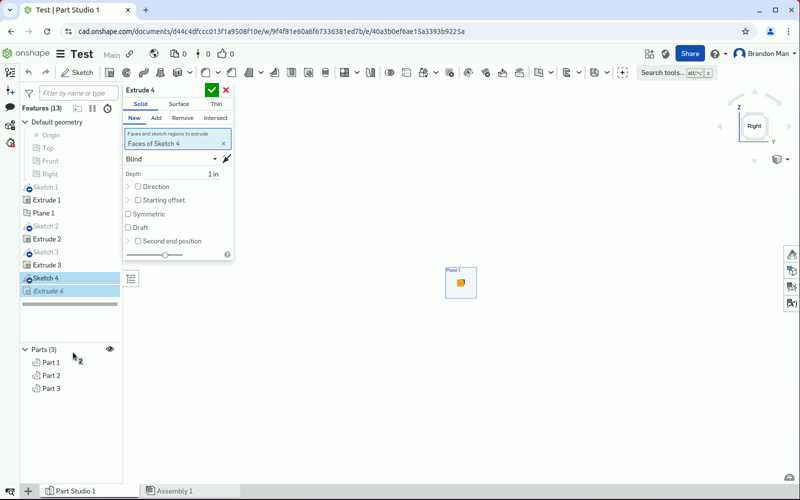
mouse_move(143, 106)
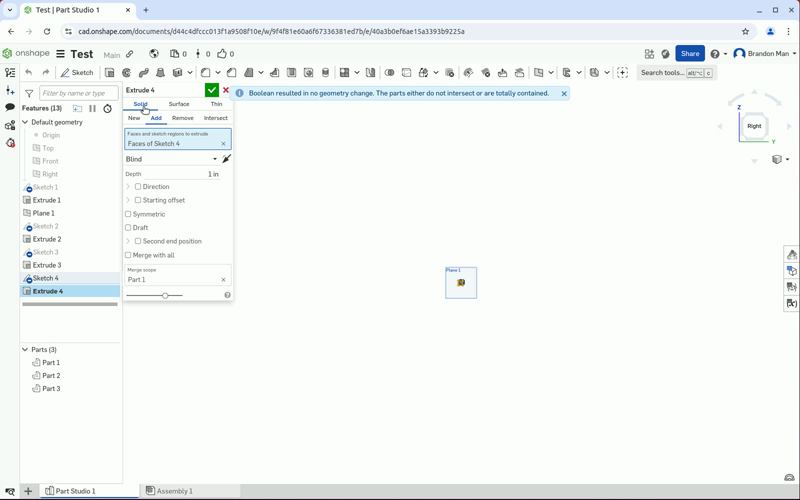
click(143, 106)
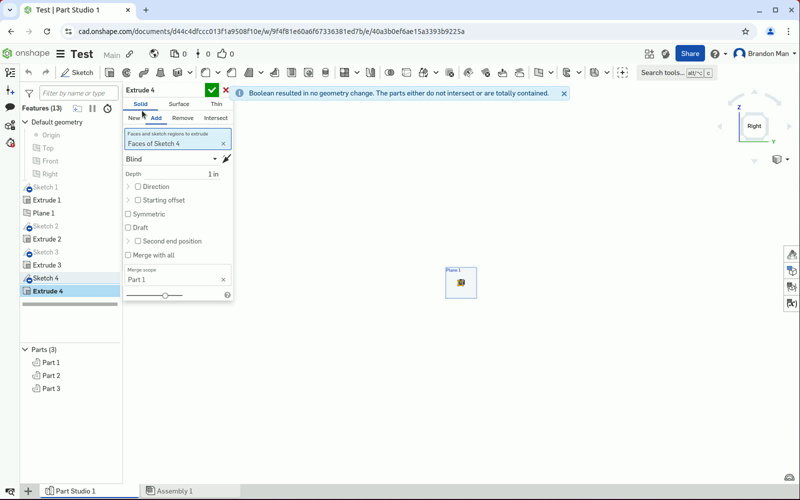
mouse_move(137, 120)
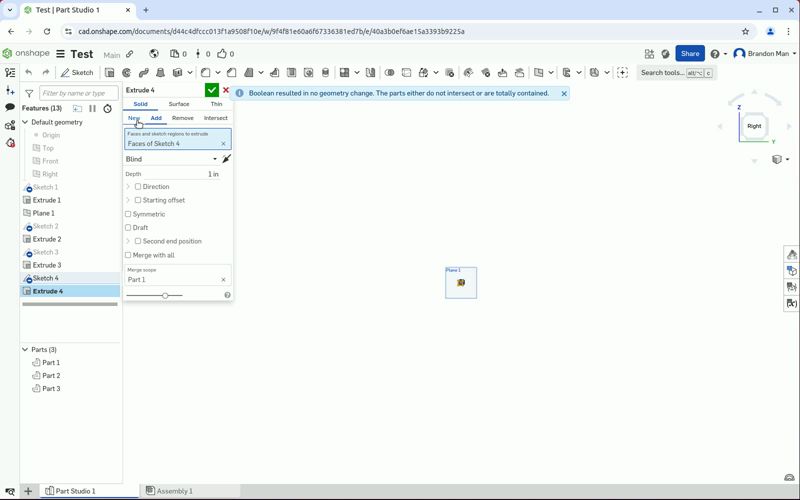
click(137, 120)
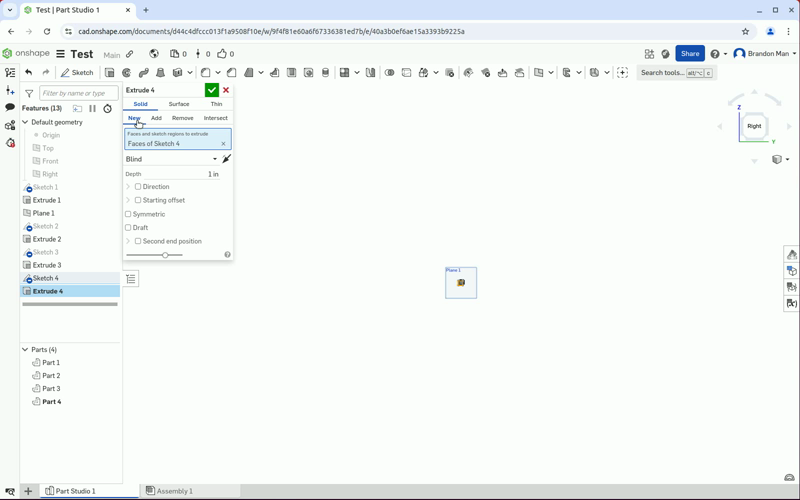
key(tab, 4)
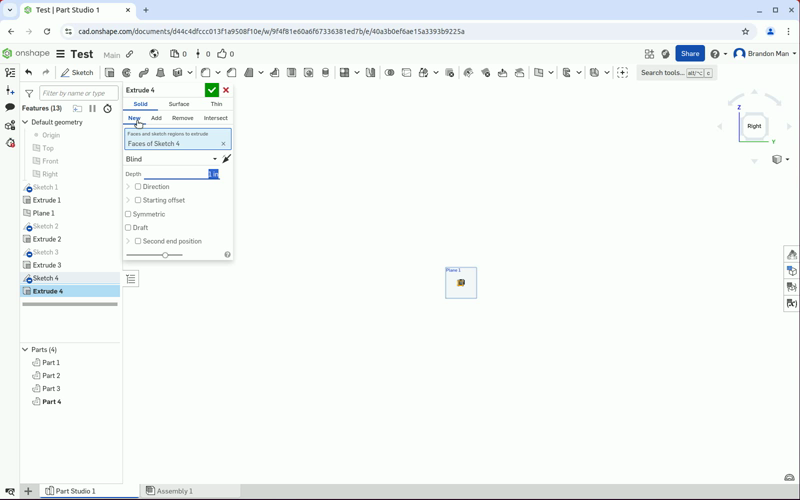
text(-0.241)
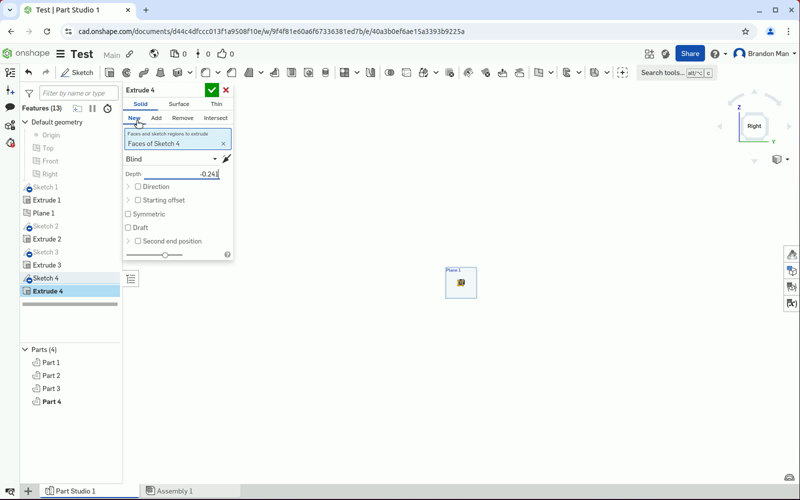
key(enter)
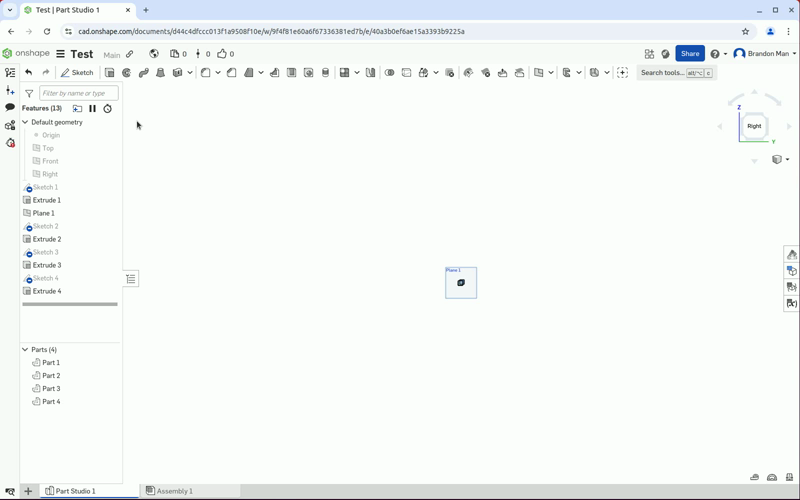
key(shift+h)
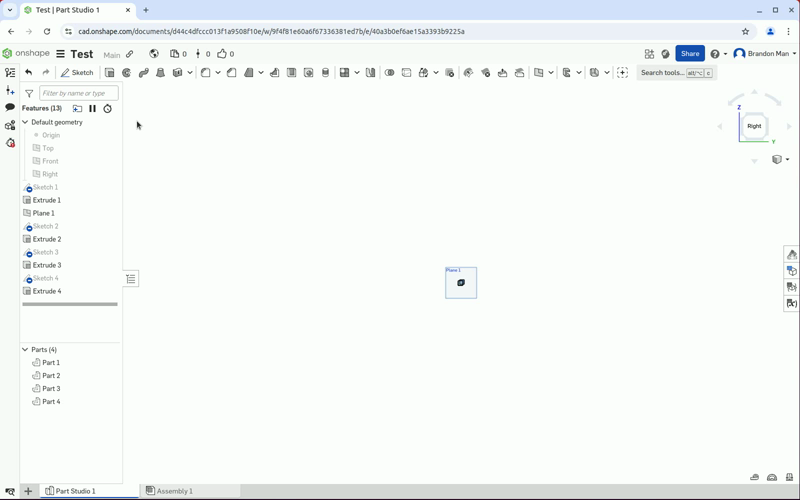
key(shift+h)
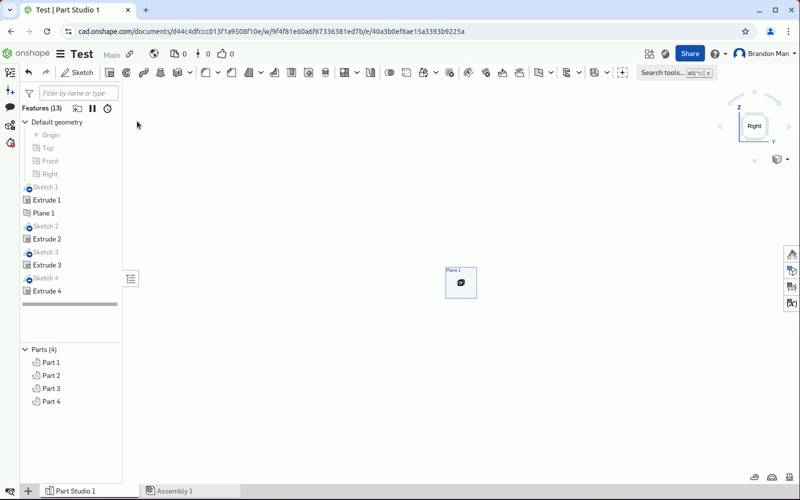
mouse_move(73, 189)
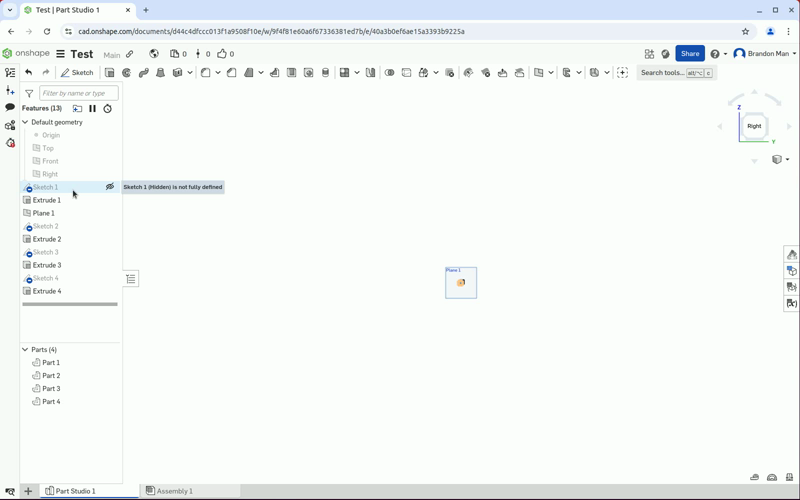
click(73, 189)
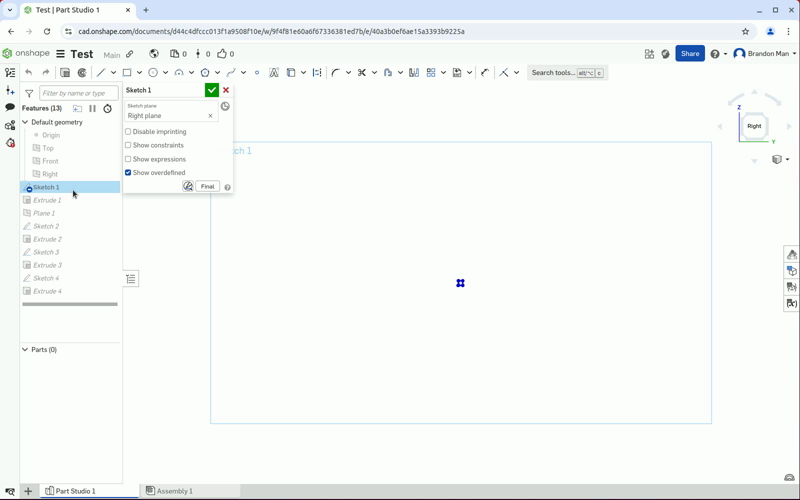
mouse_move(229, 92)
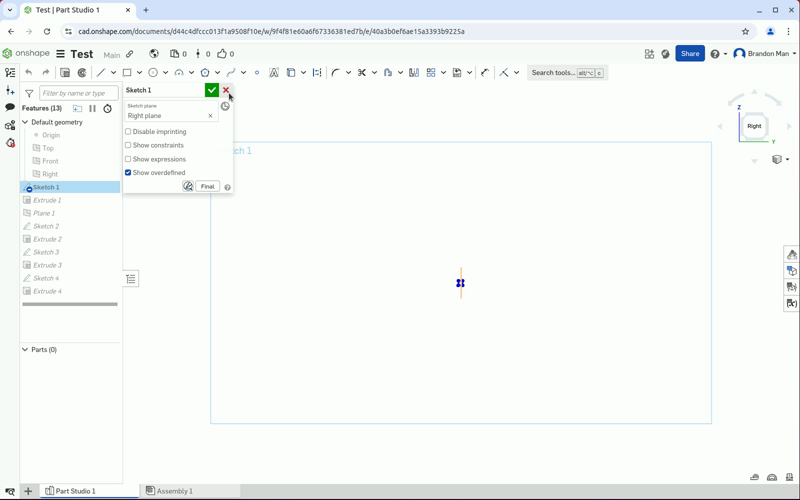
click(229, 92)
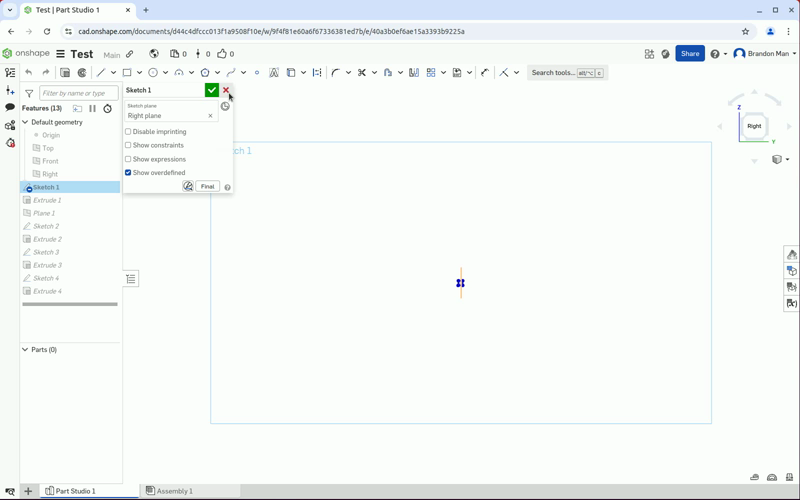
key(shift+s)
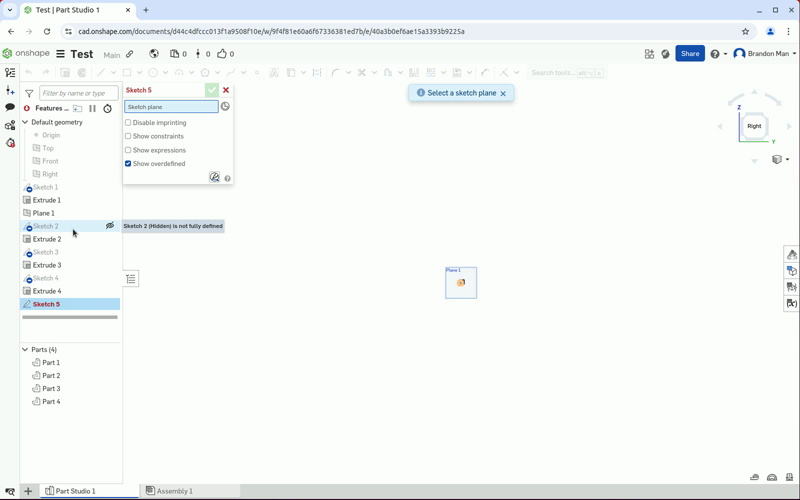
scroll(3)
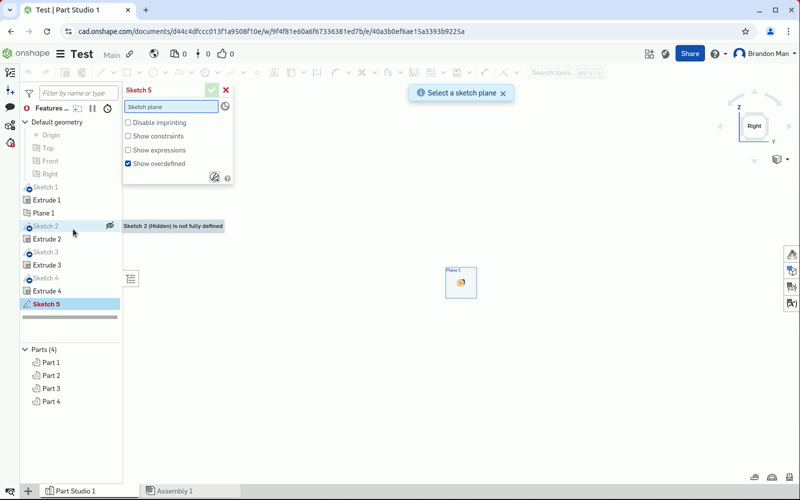
mouse_move(73, 176)
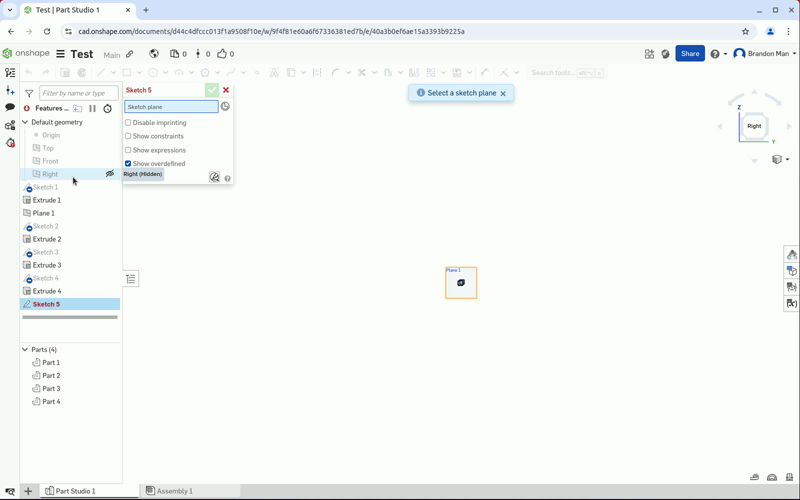
click(73, 176)
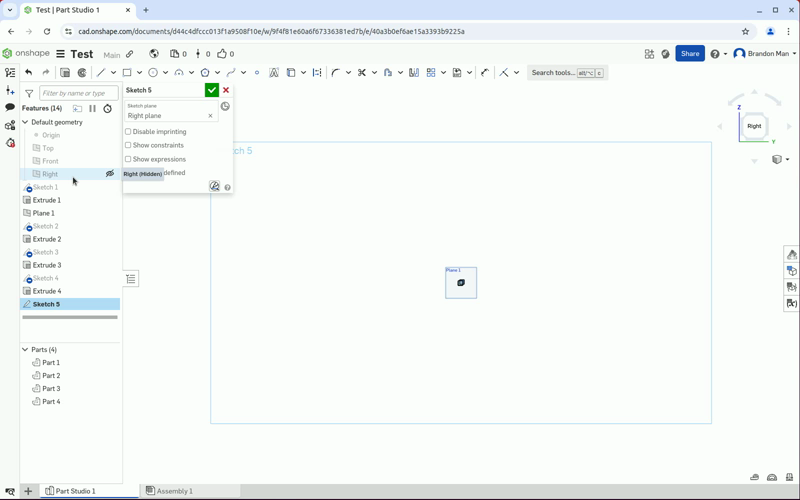
mouse_move(73, 352)
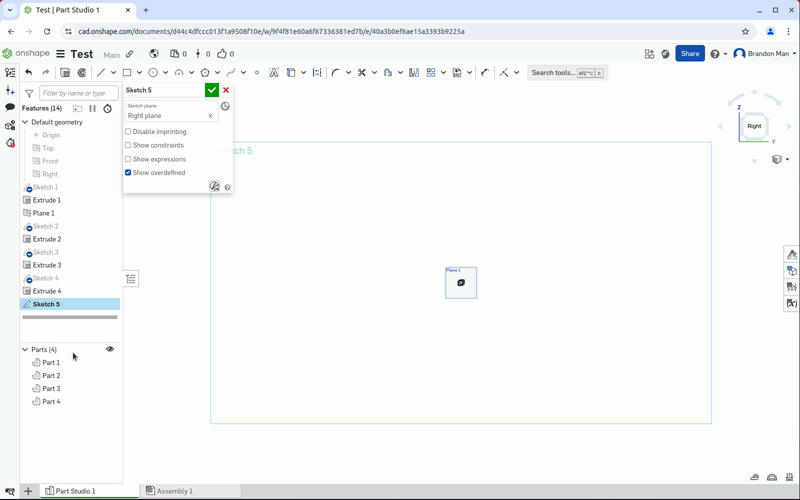
key(y)
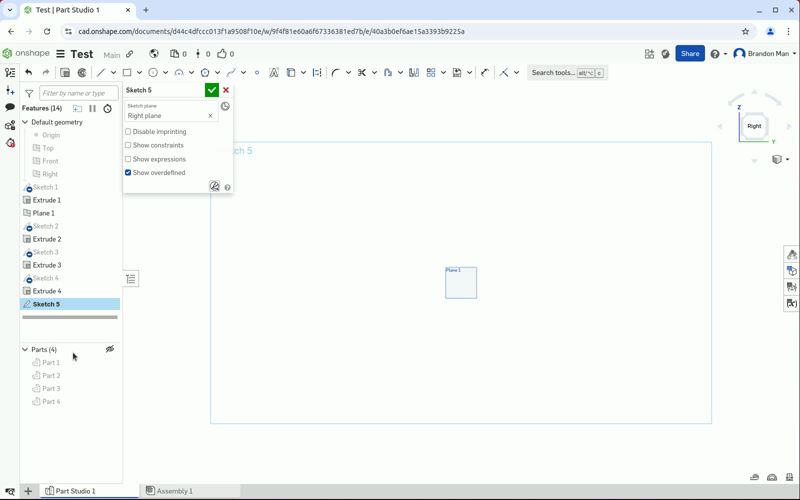
key(l)
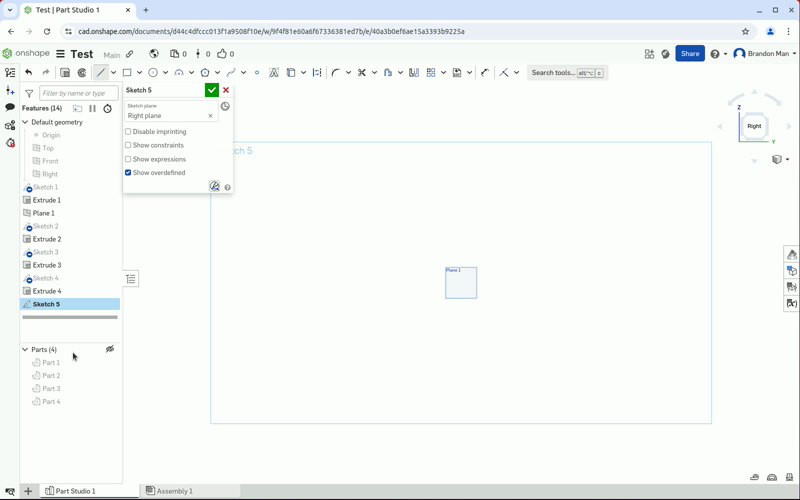
key_down(shift)
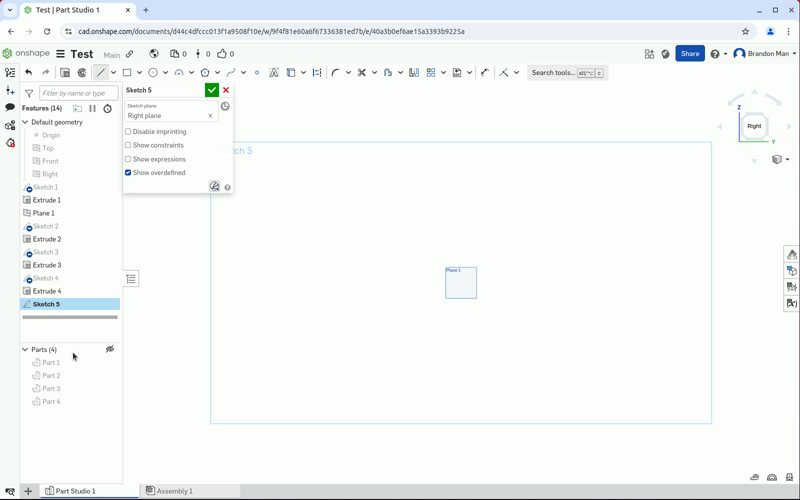
mouse_move(459, 284)
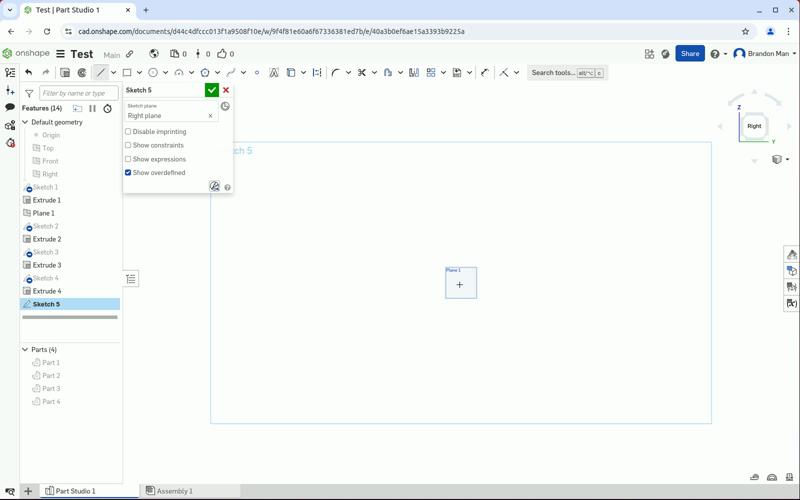
click(459, 284)
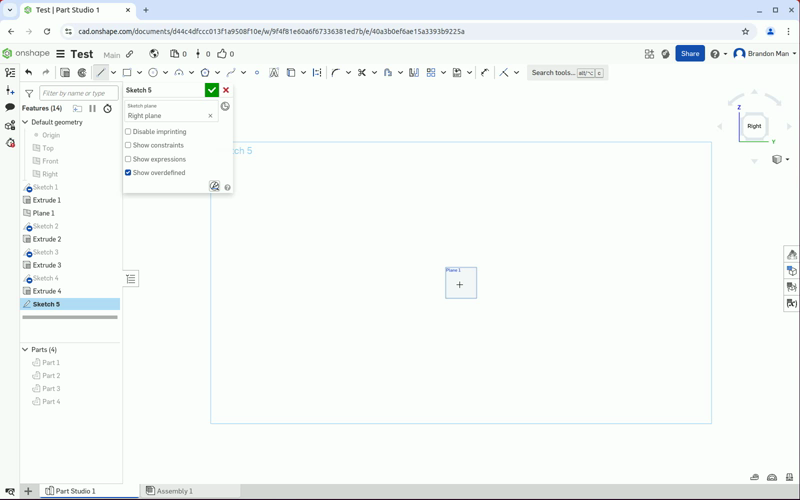
key_up(shift)
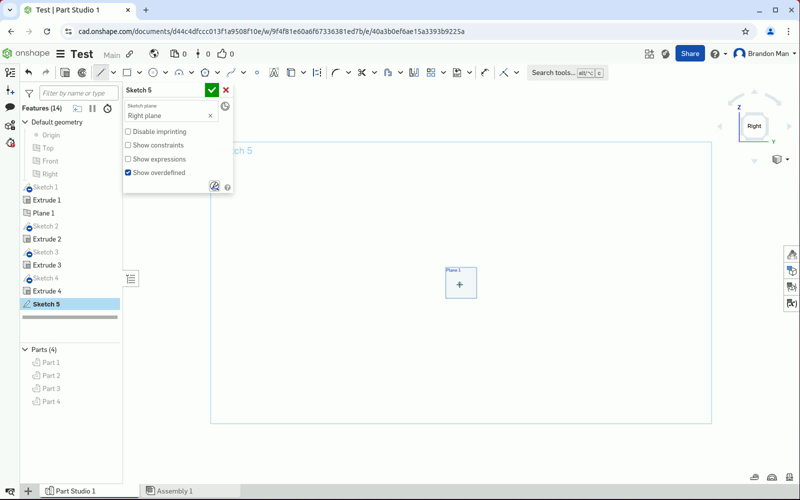
key_down(shift)
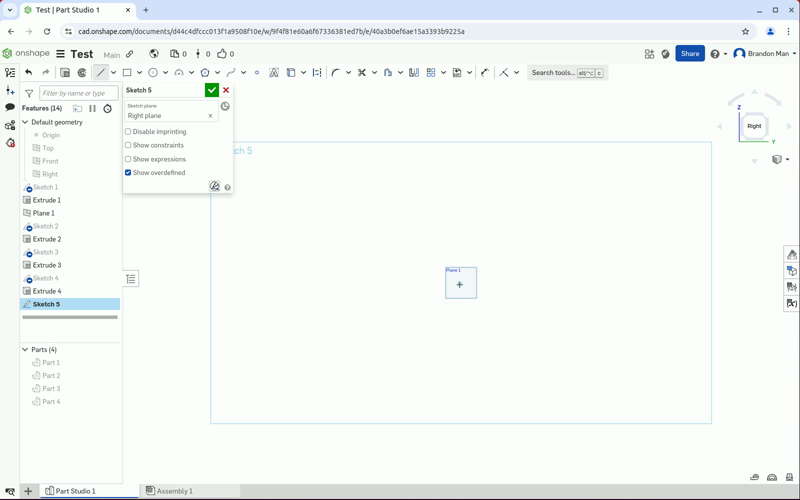
mouse_move(489, 284)
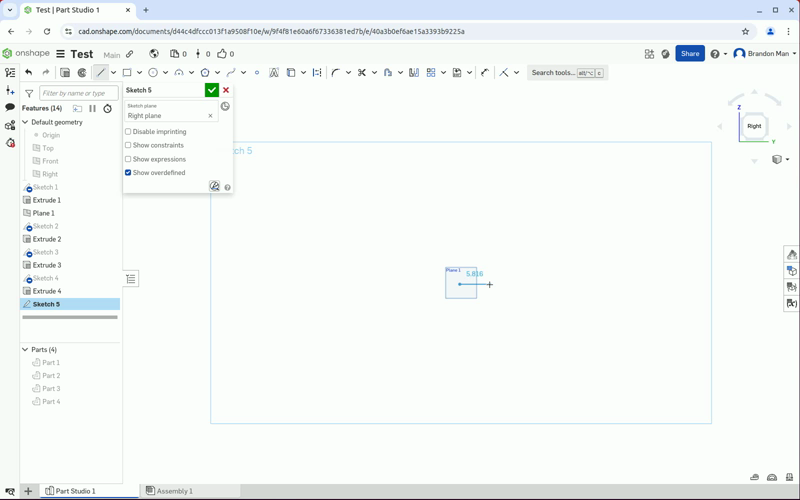
mouse_move(464, 284)
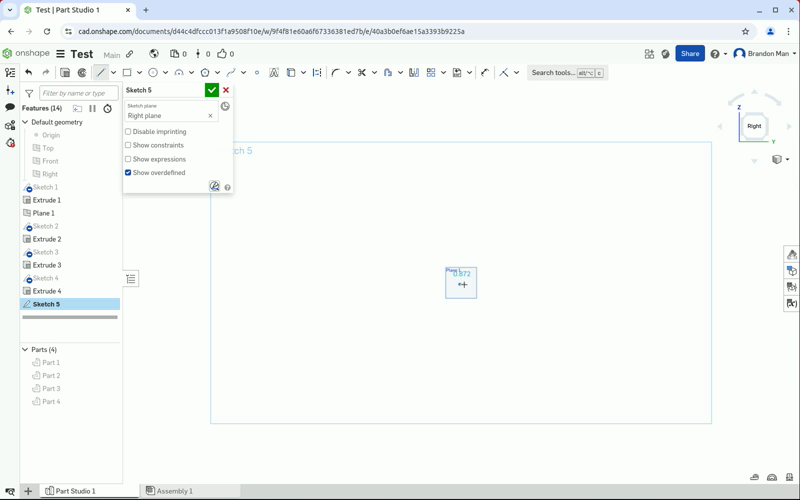
scroll(6)
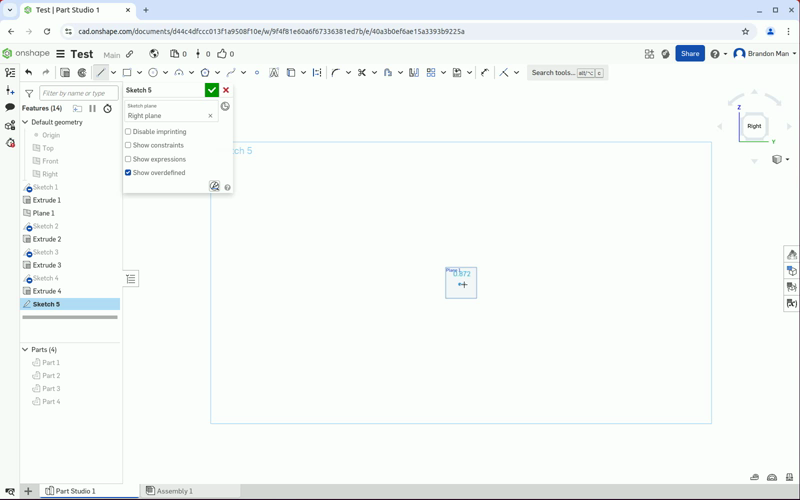
scroll(6)
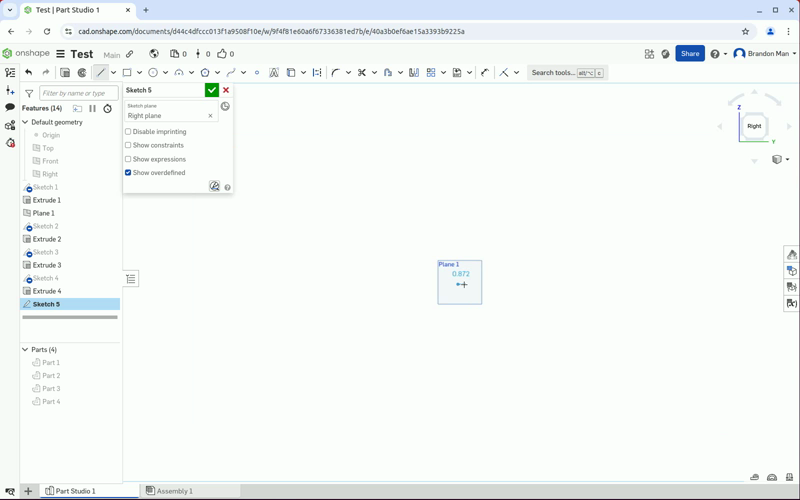
scroll(6)
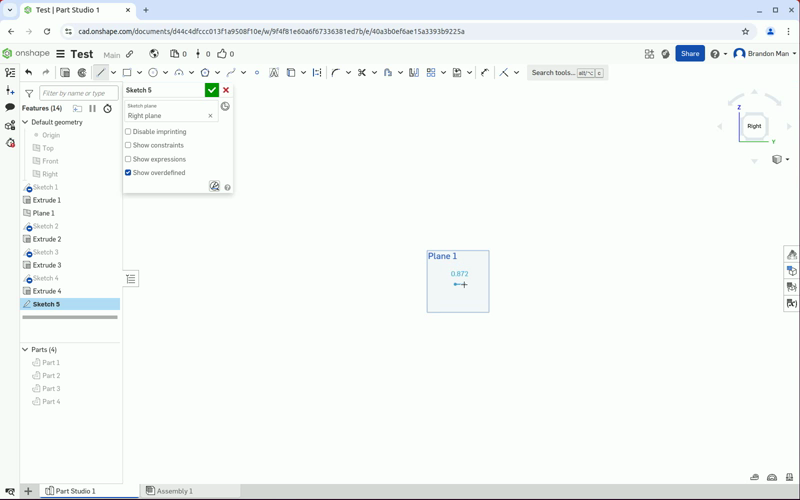
scroll(6)
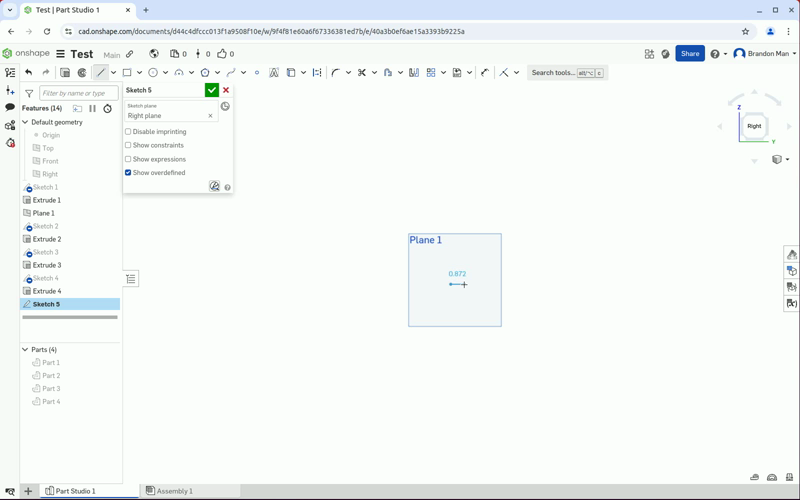
scroll(6)
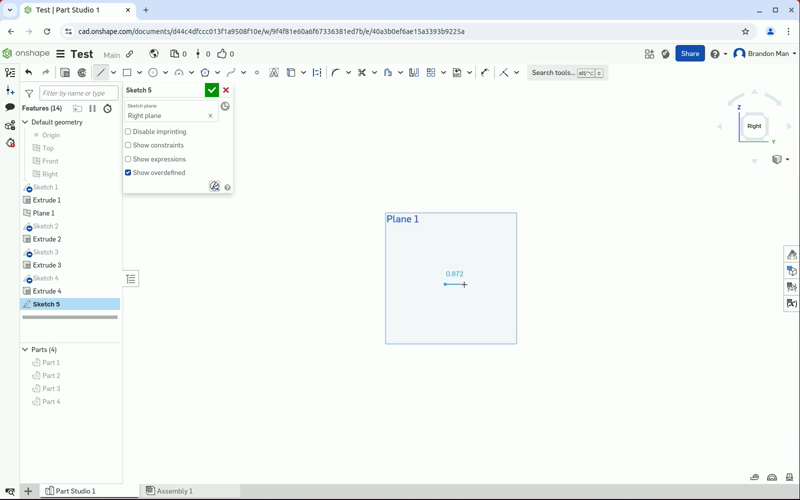
scroll(6)
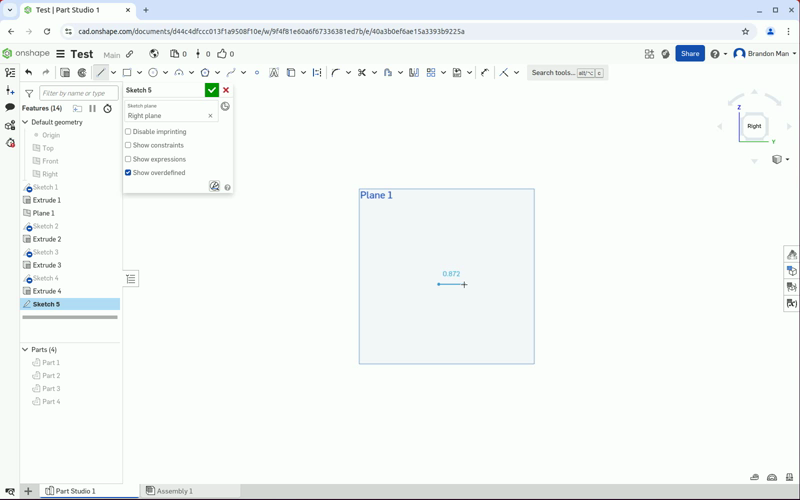
scroll(6)
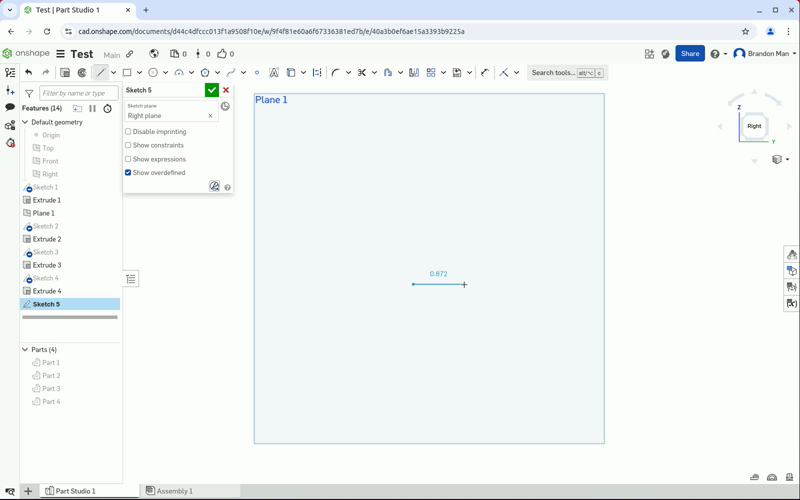
click(464, 284)
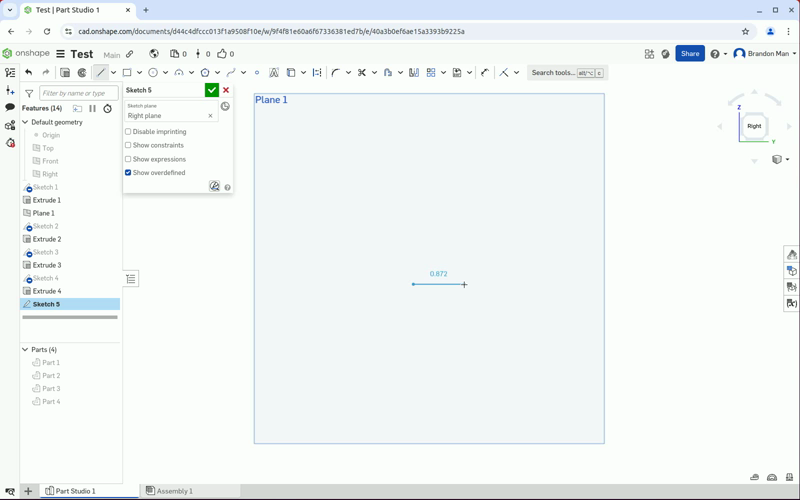
scroll(-6)
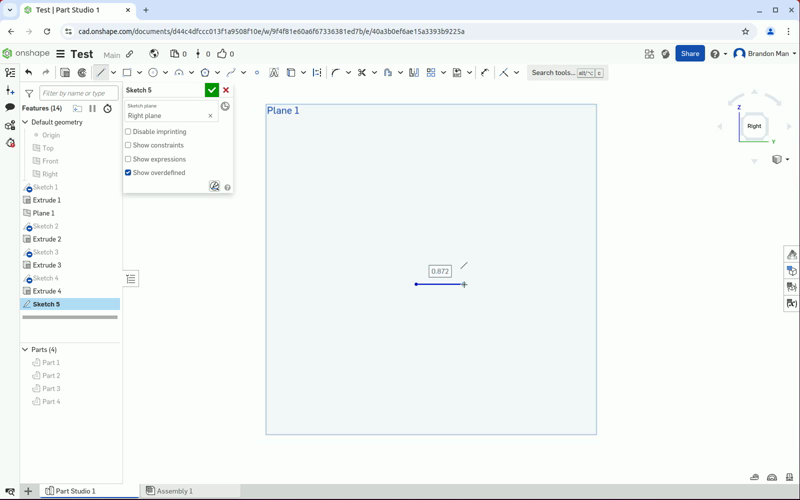
scroll(-6)
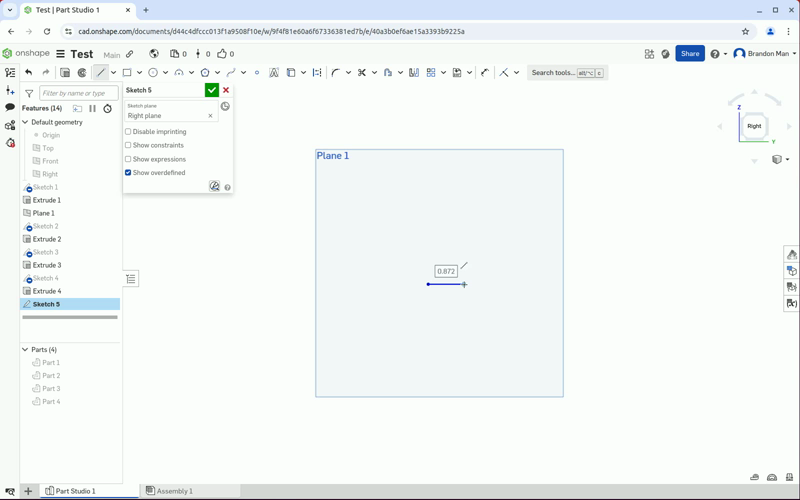
scroll(-6)
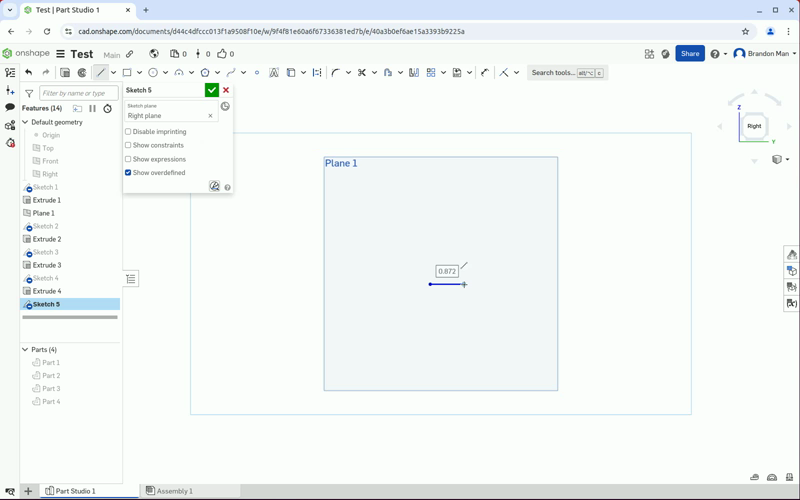
scroll(-6)
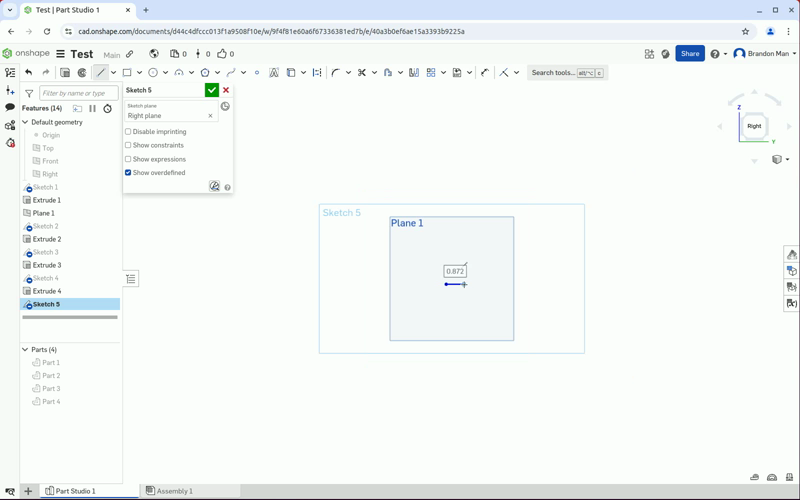
scroll(-6)
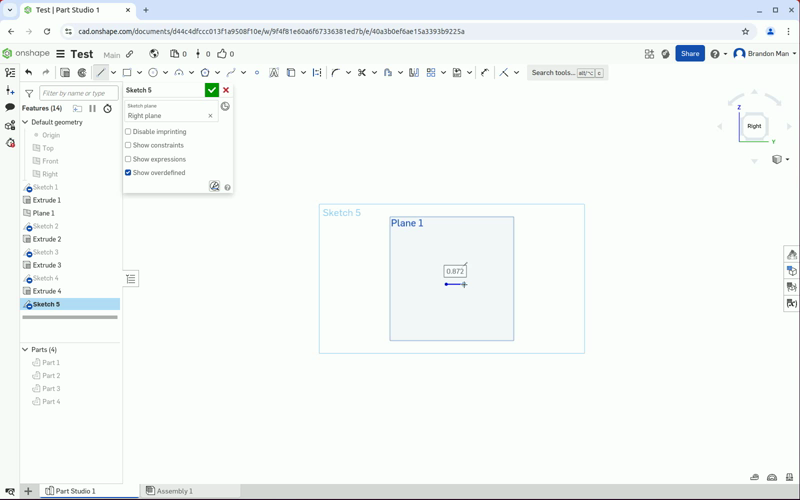
scroll(-6)
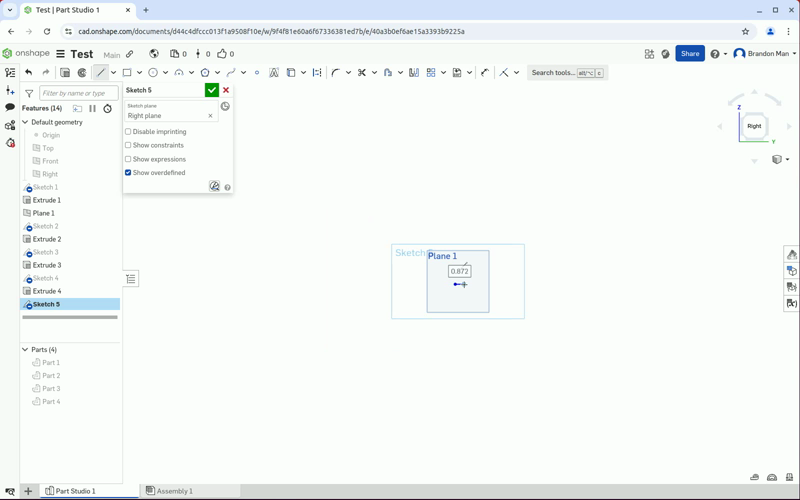
scroll(-6)
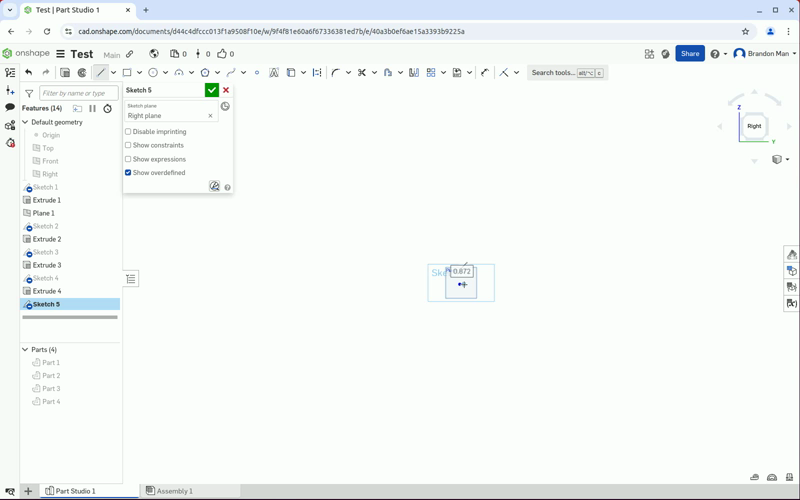
key_up(shift)
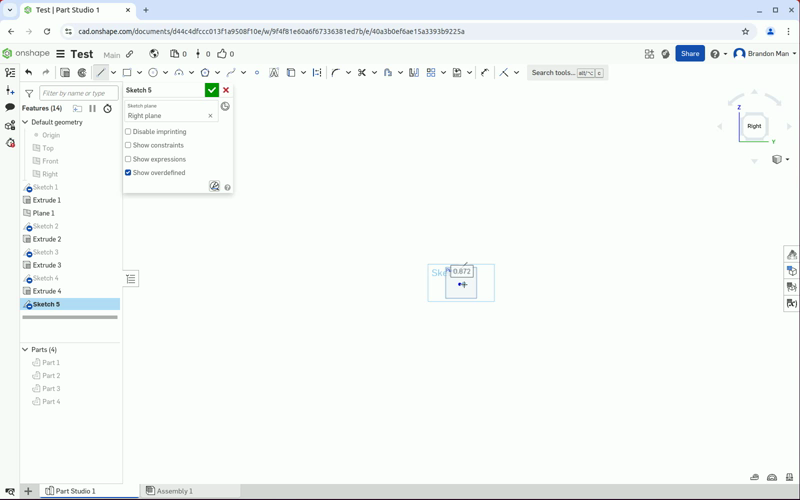
key_down(shift)
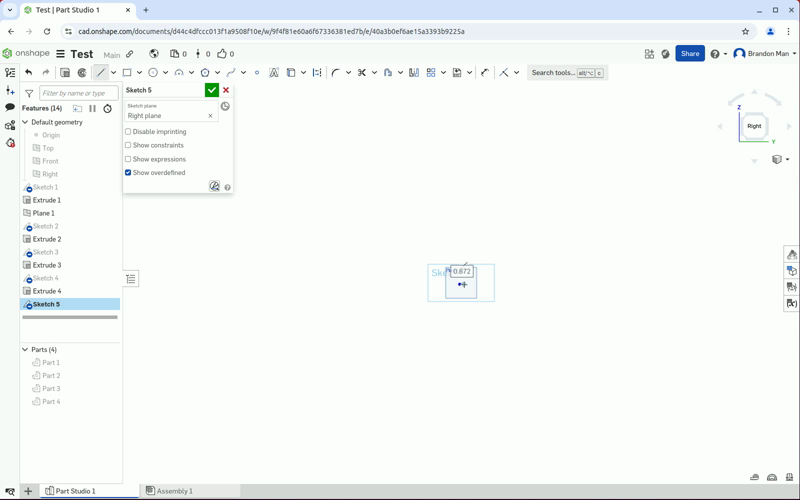
mouse_move(494, 284)
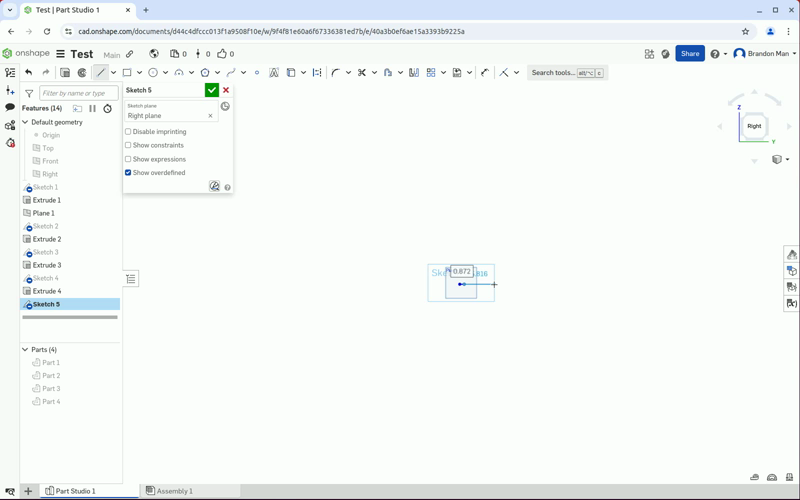
mouse_move(464, 279)
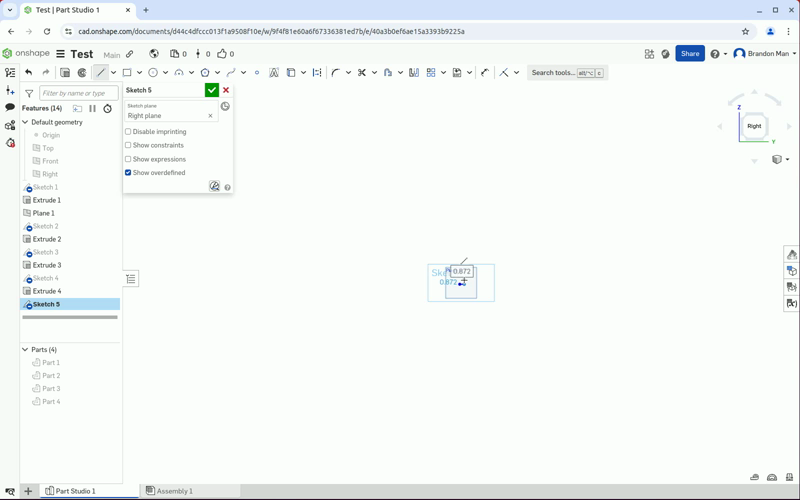
scroll(6)
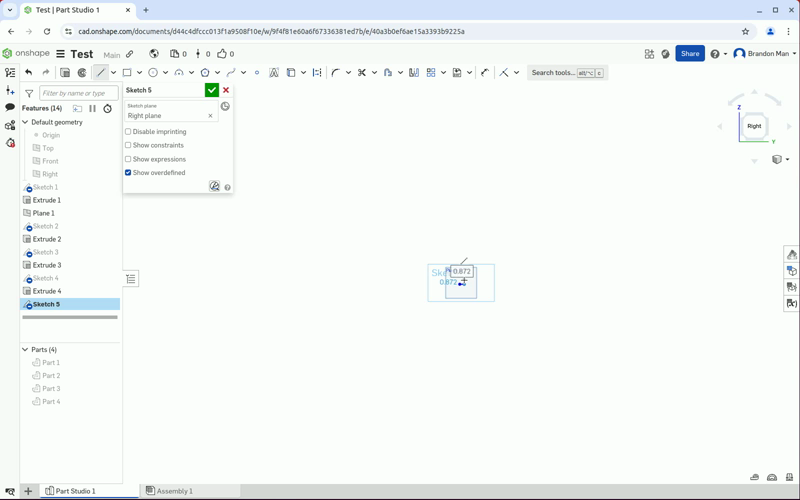
scroll(6)
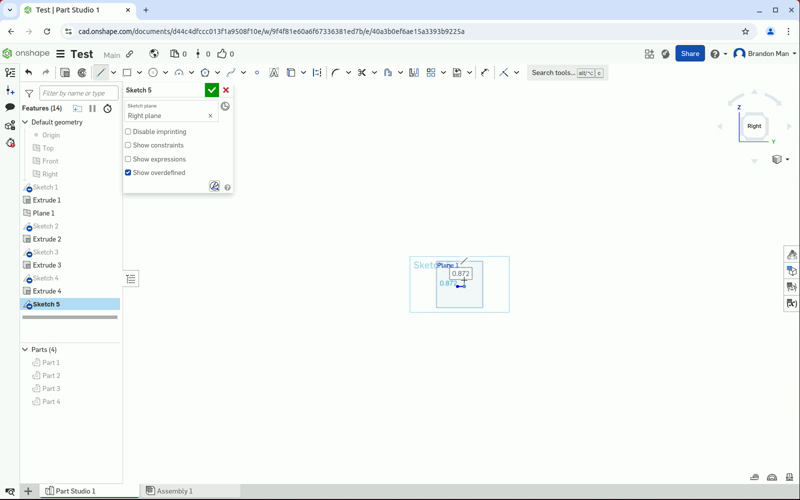
scroll(6)
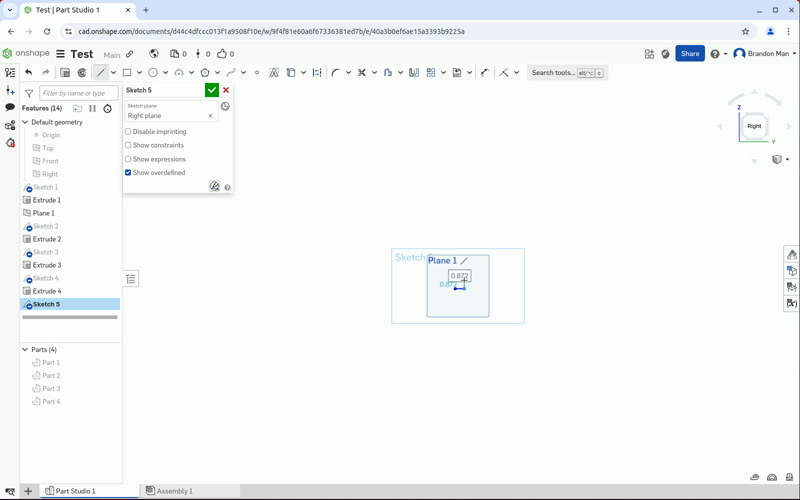
scroll(6)
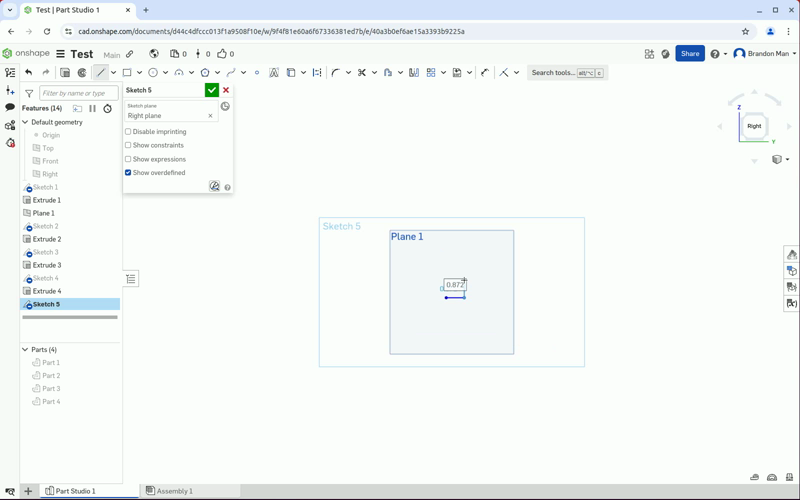
scroll(6)
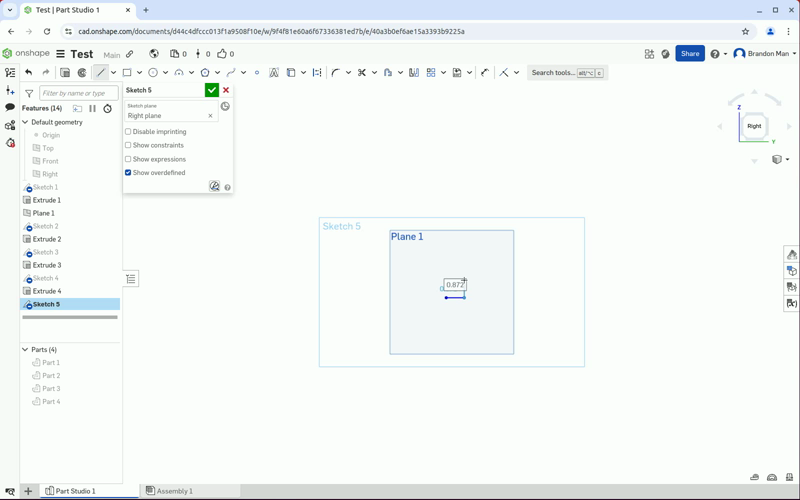
scroll(6)
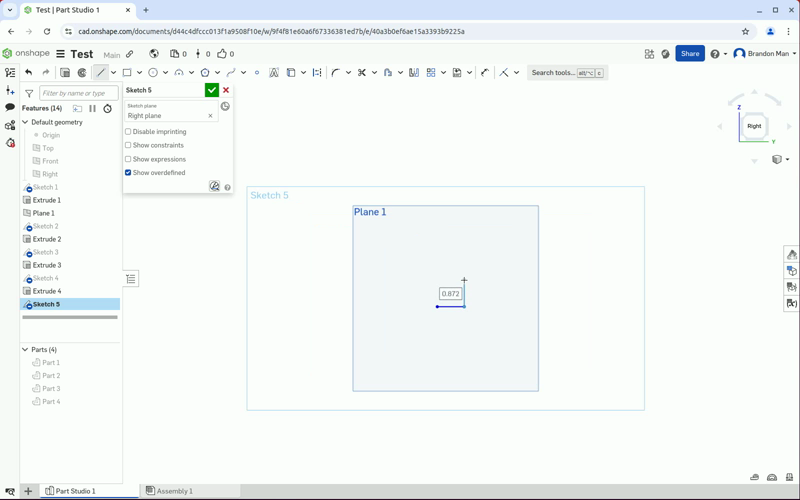
scroll(6)
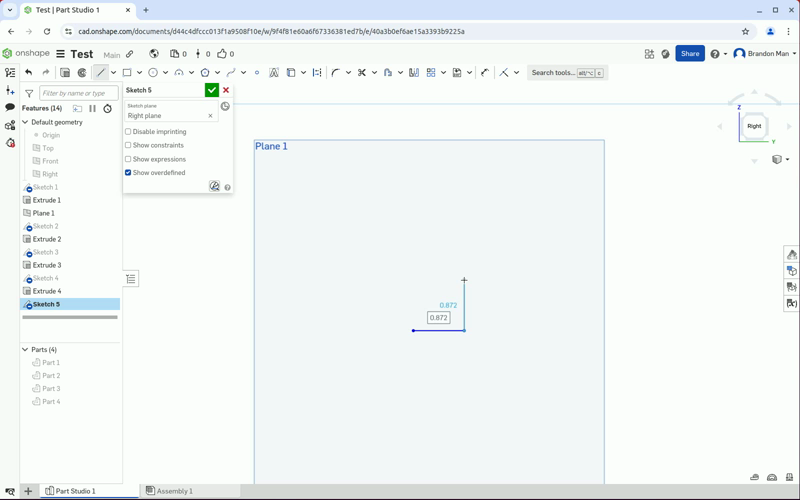
click(464, 279)
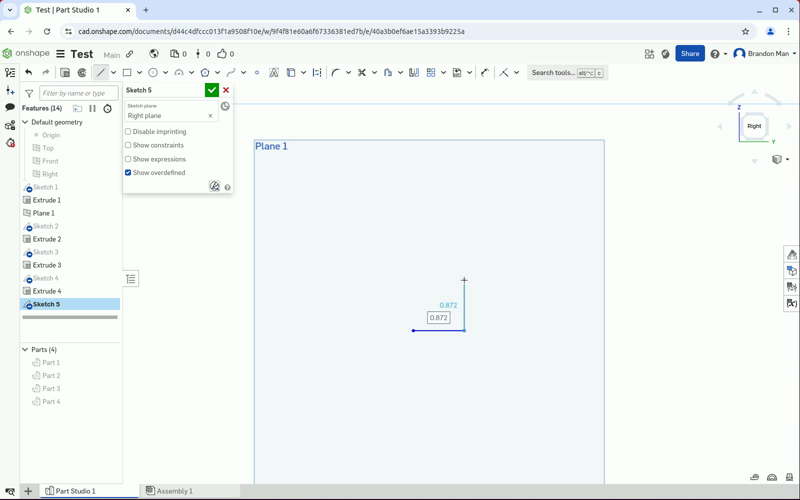
scroll(-6)
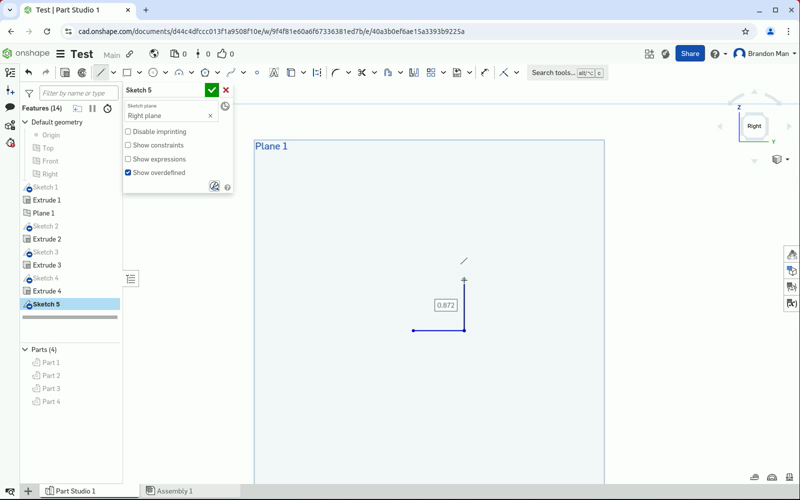
scroll(-6)
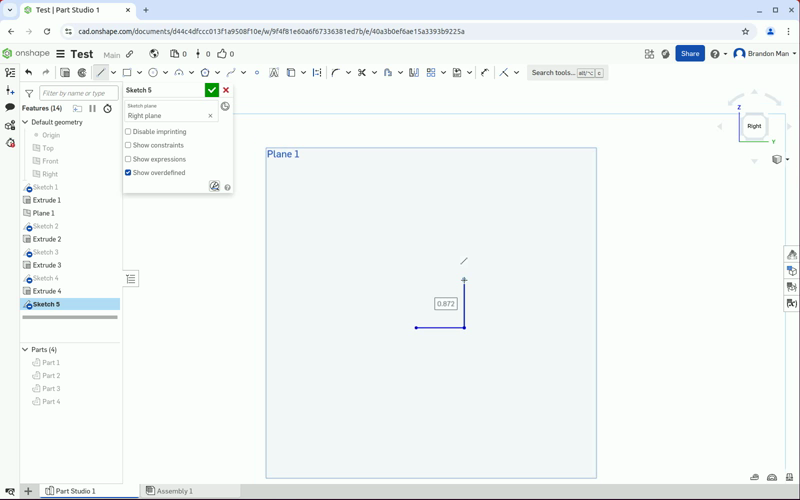
scroll(-6)
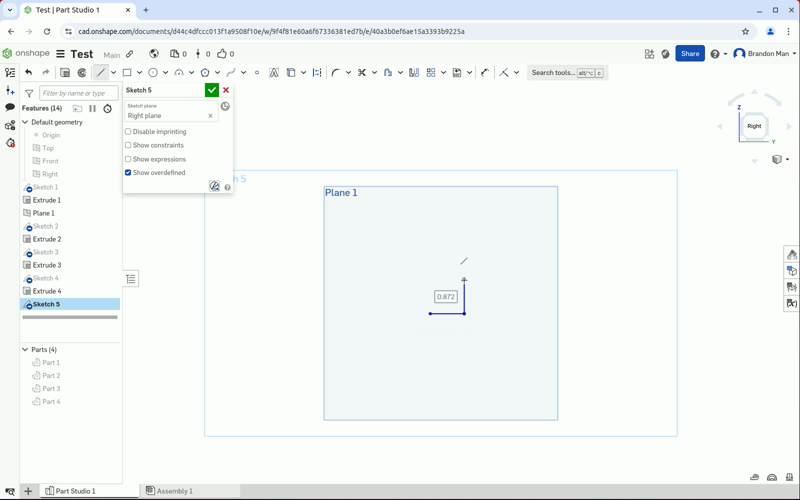
scroll(-6)
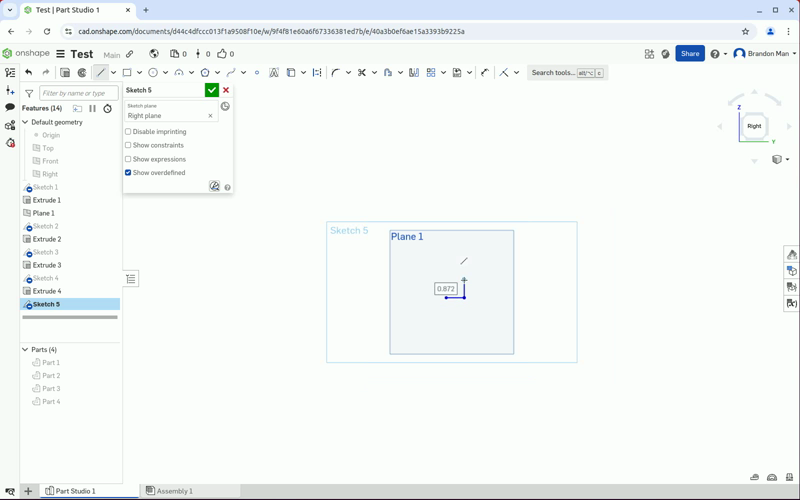
scroll(-6)
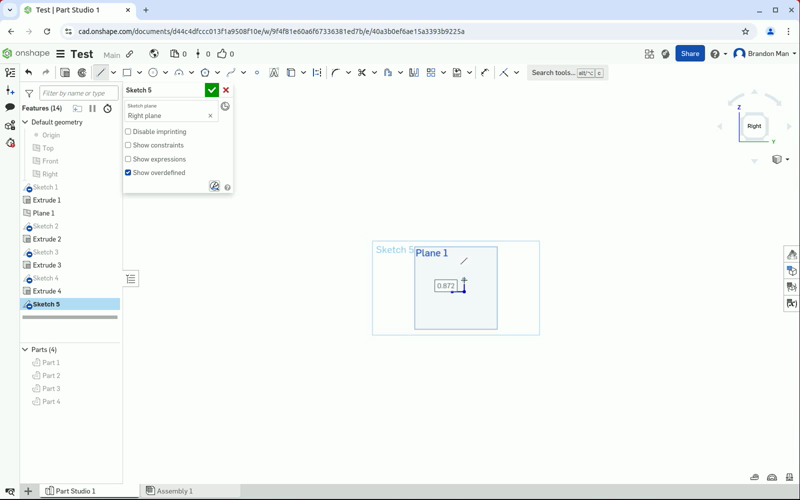
scroll(-6)
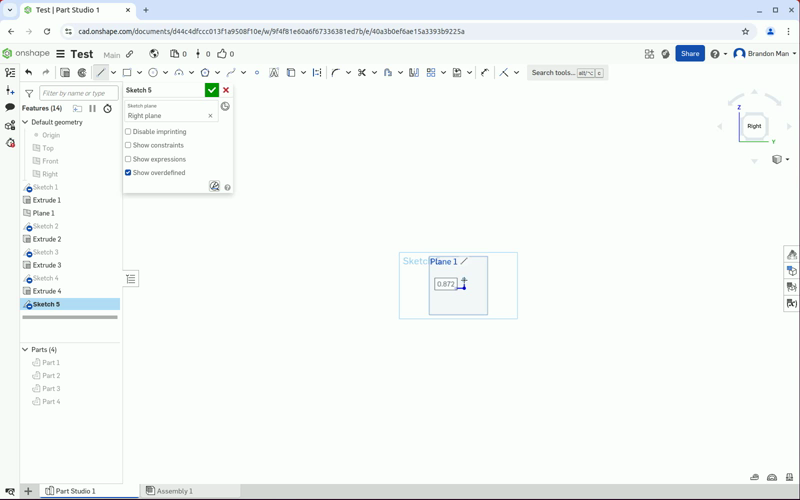
scroll(-6)
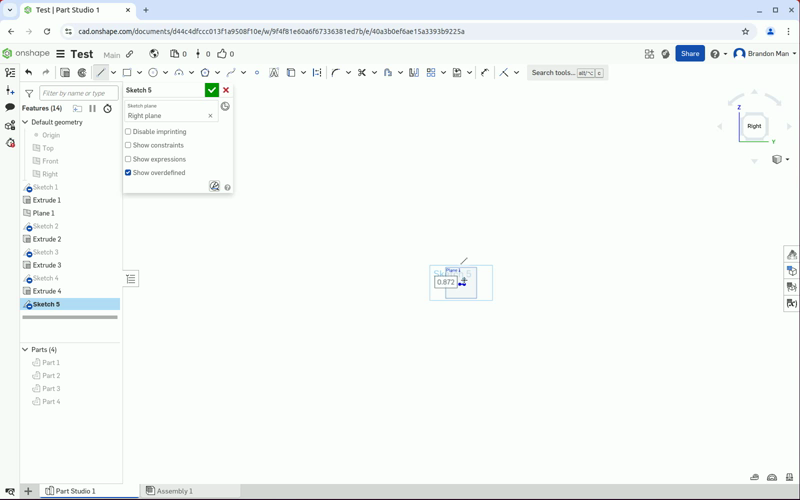
key_up(shift)
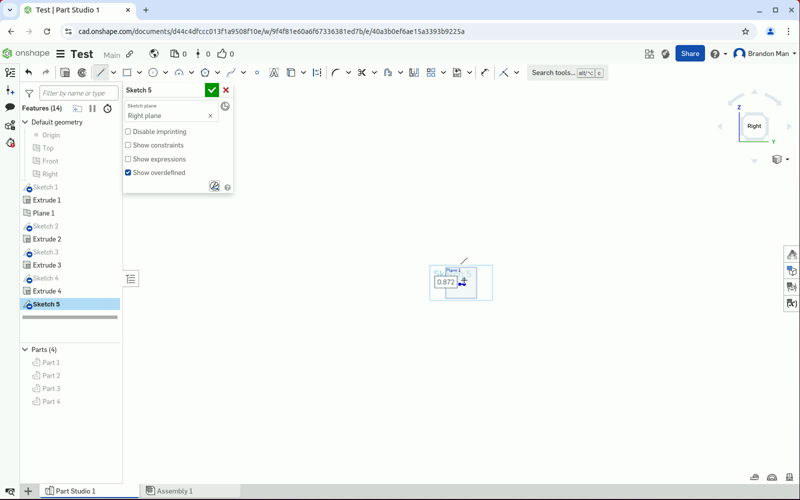
key_down(shift)
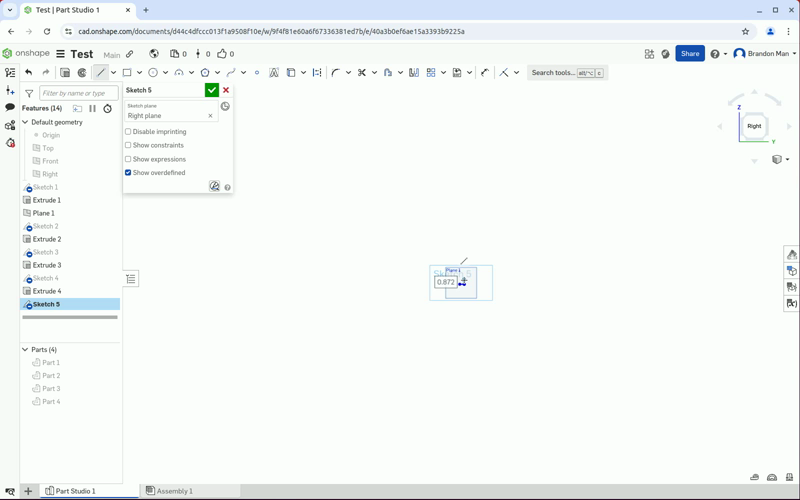
mouse_move(494, 279)
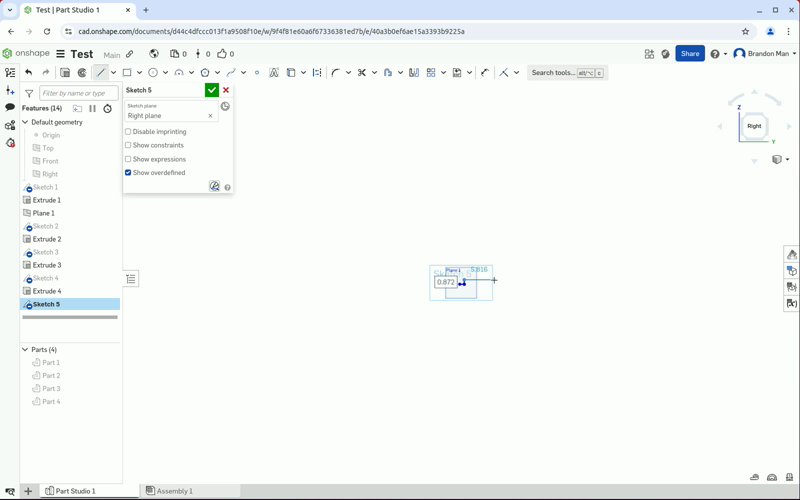
mouse_move(459, 279)
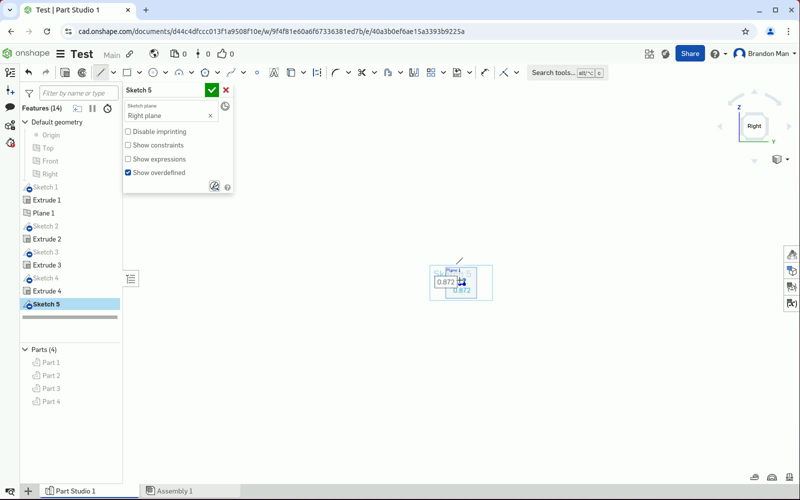
scroll(6)
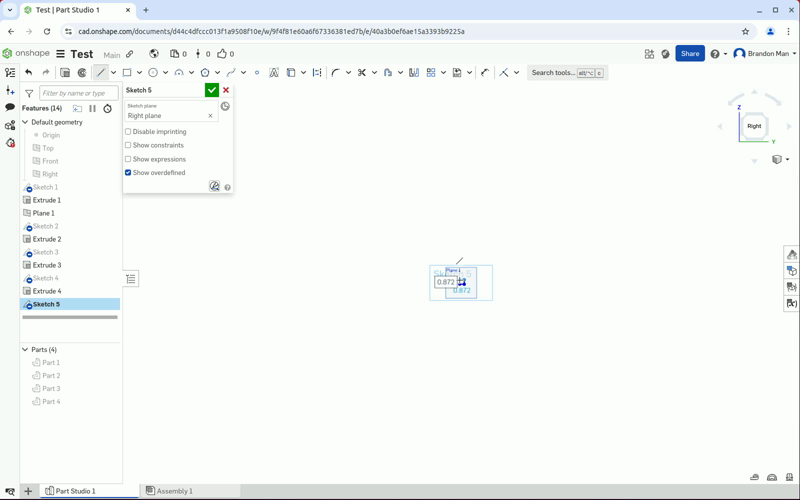
scroll(6)
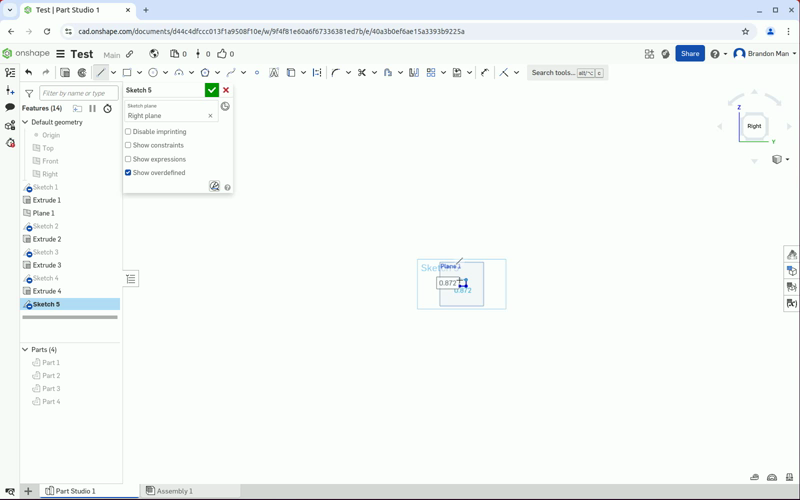
scroll(6)
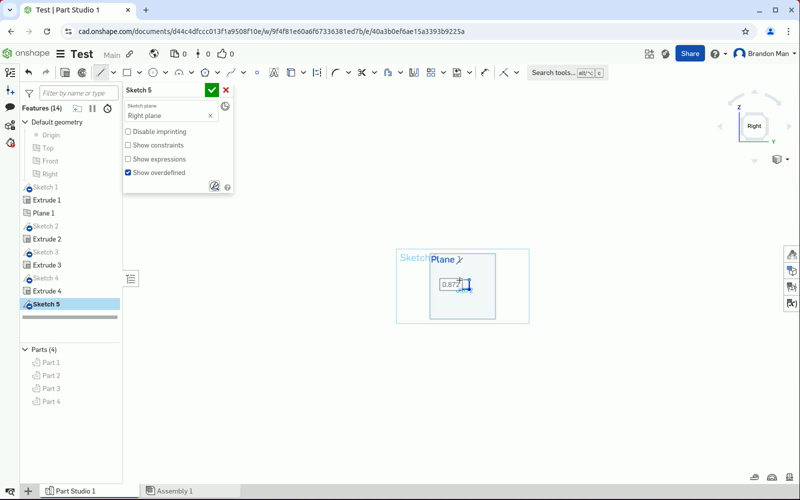
scroll(6)
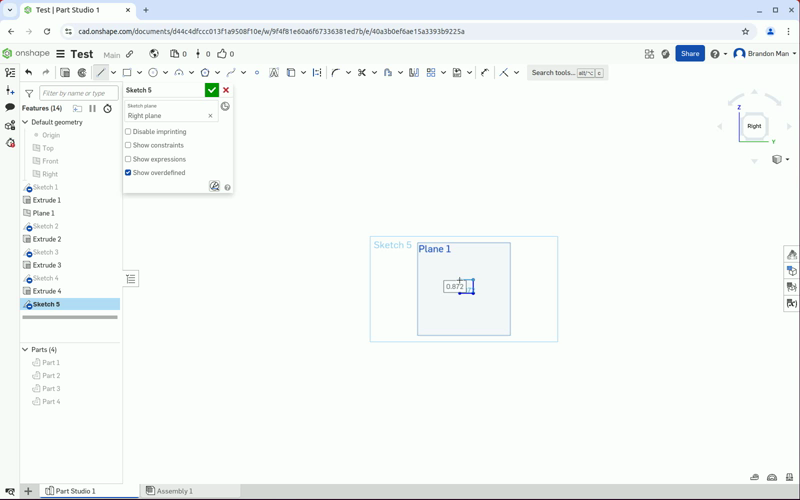
scroll(6)
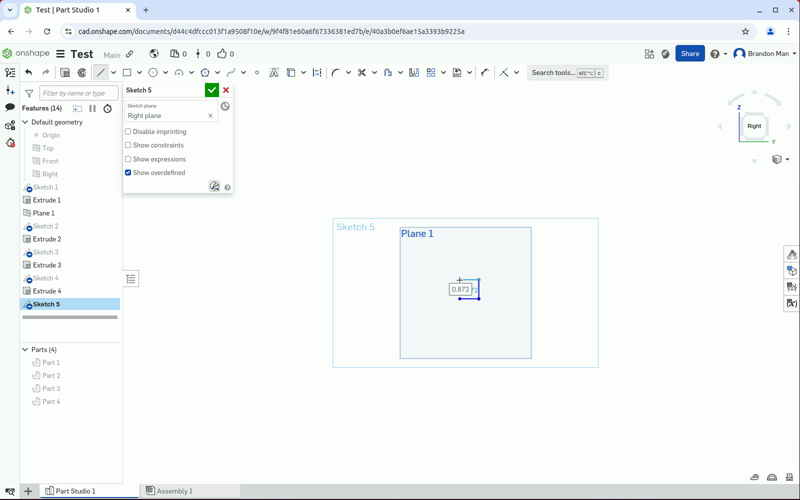
scroll(6)
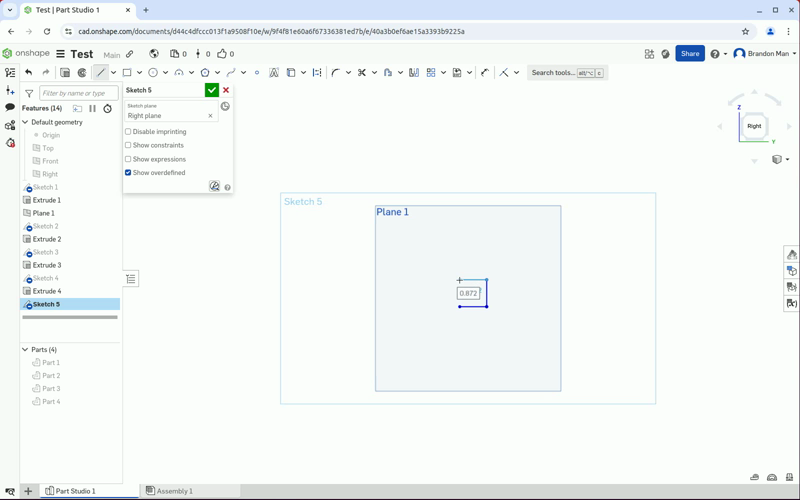
scroll(6)
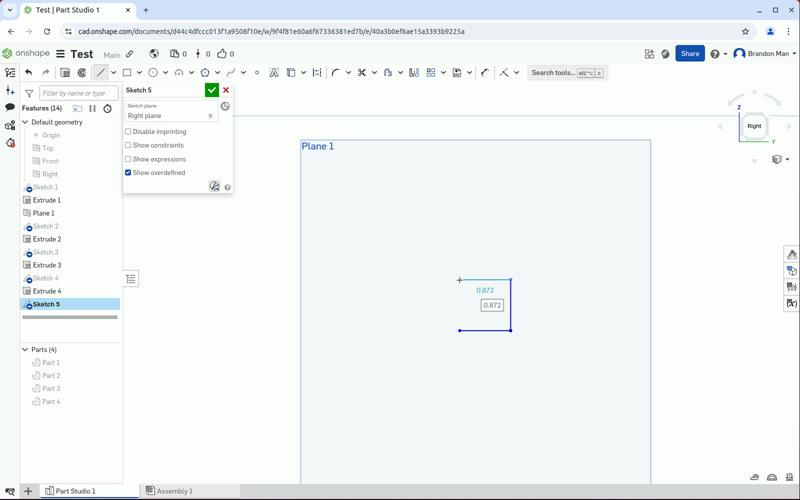
click(459, 279)
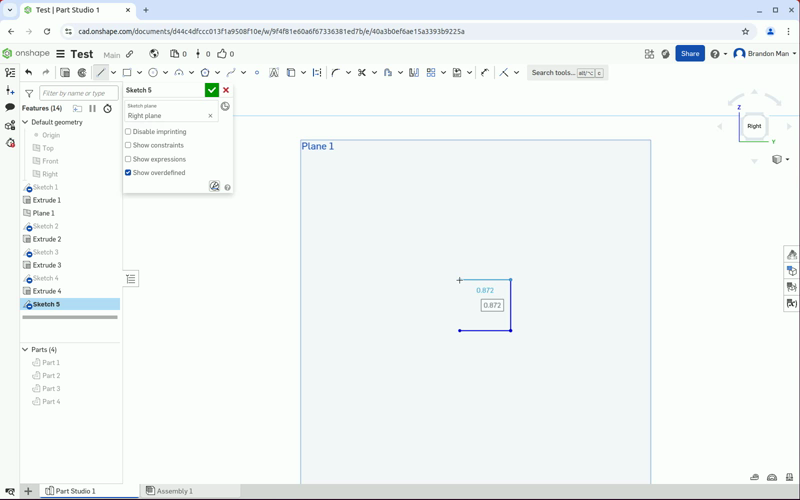
scroll(-6)
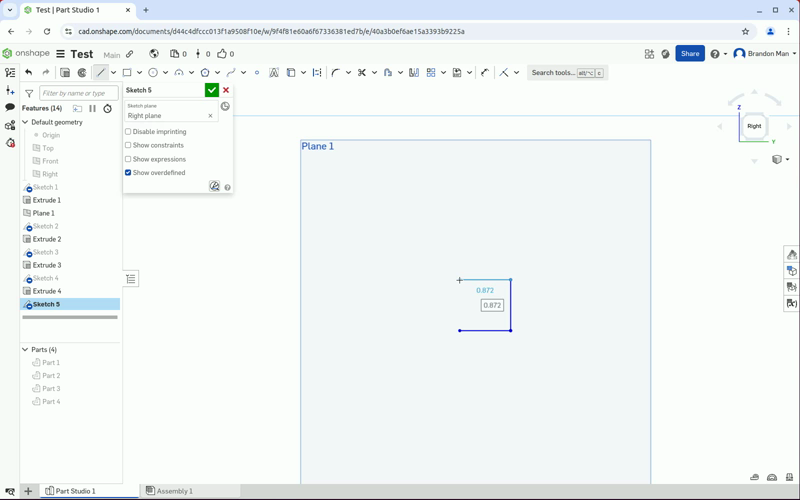
scroll(-6)
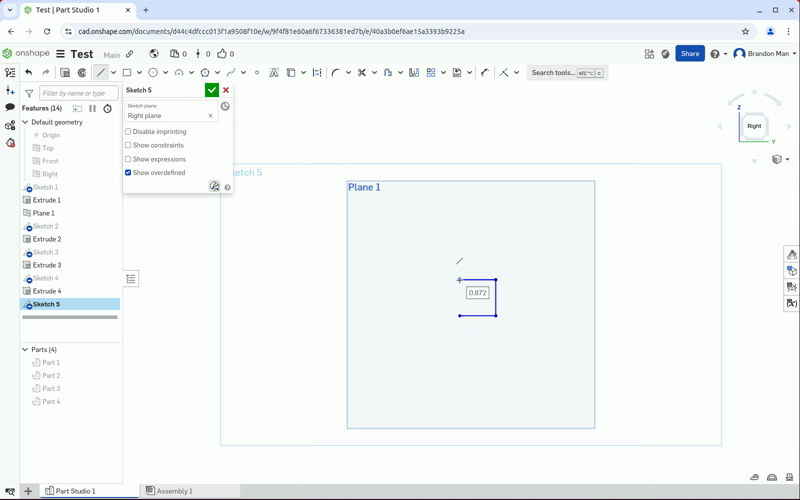
scroll(-6)
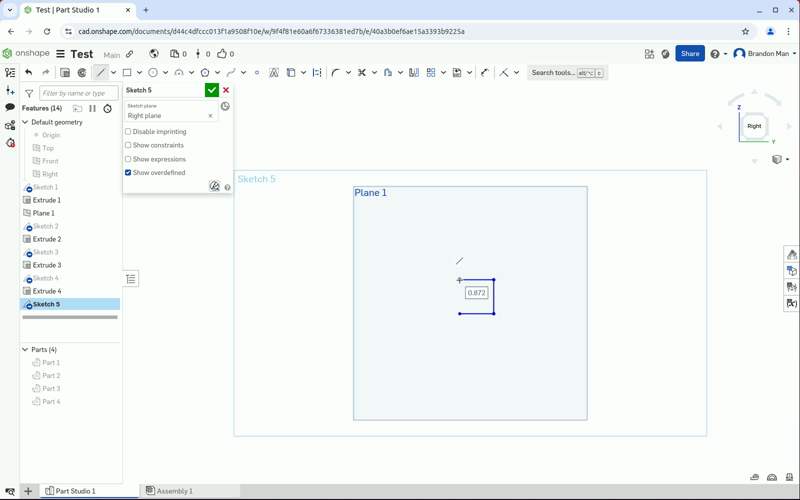
scroll(-6)
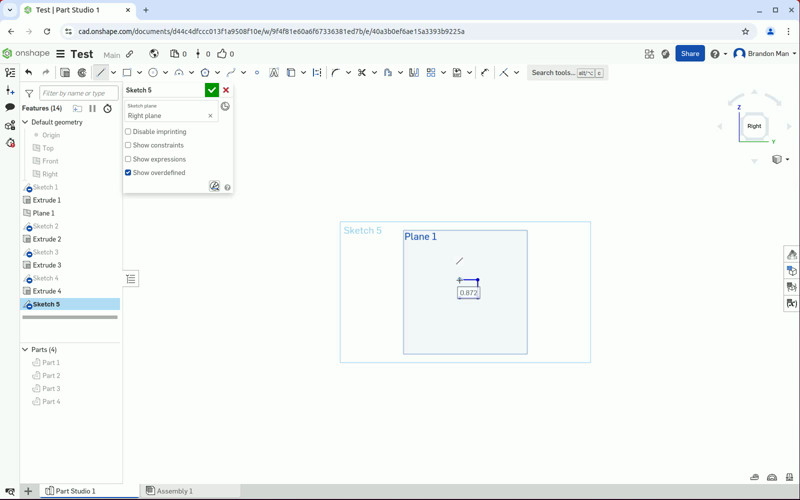
scroll(-6)
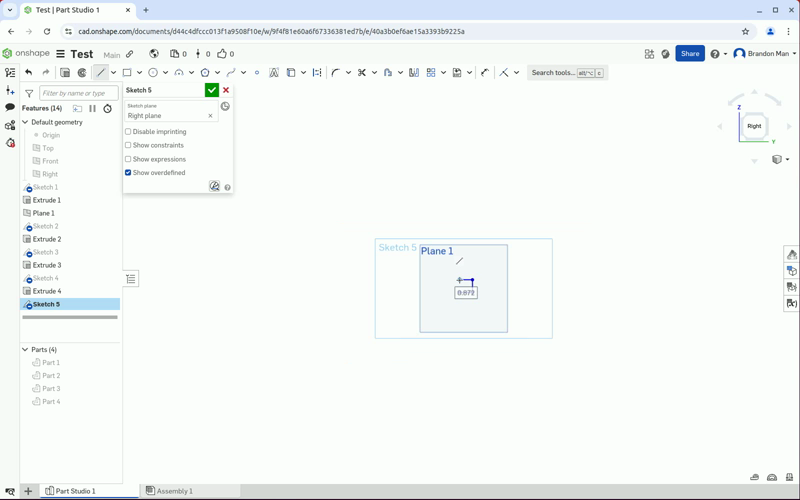
scroll(-6)
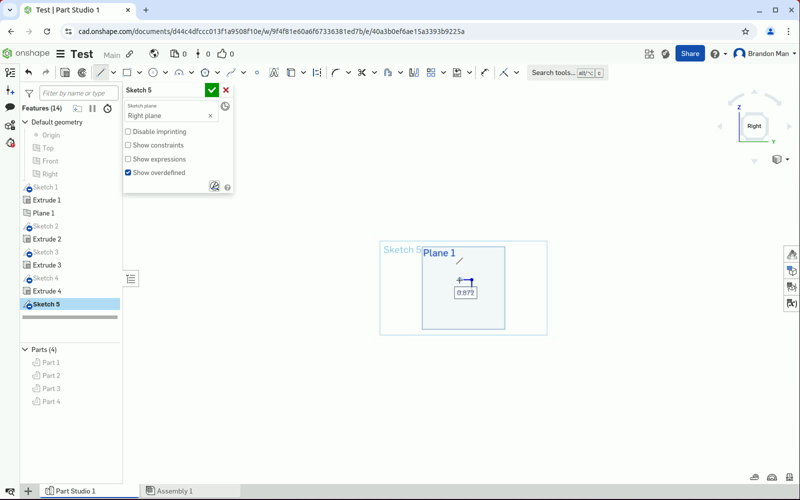
scroll(-6)
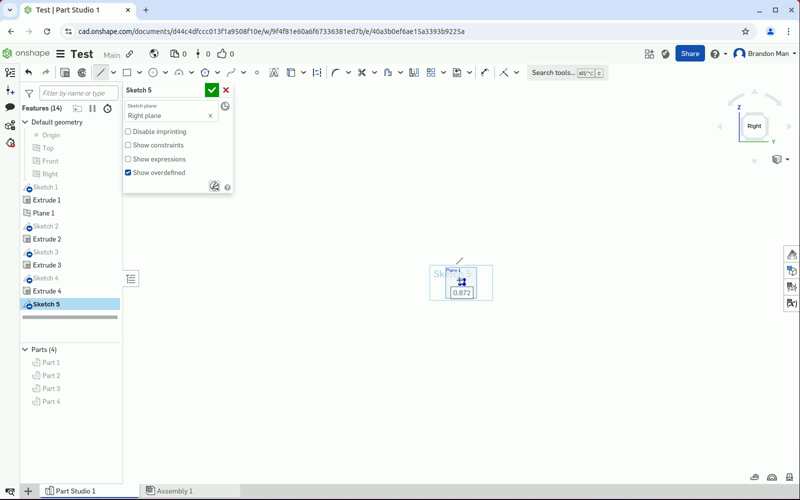
key_up(shift)
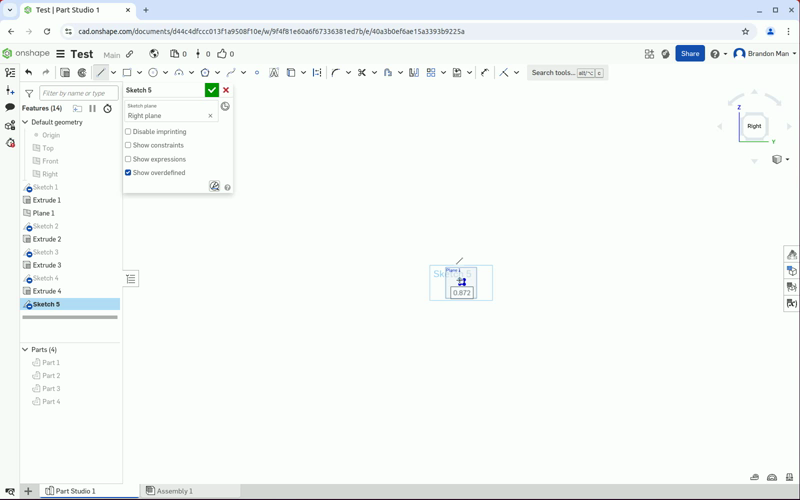
mouse_move(489, 279)
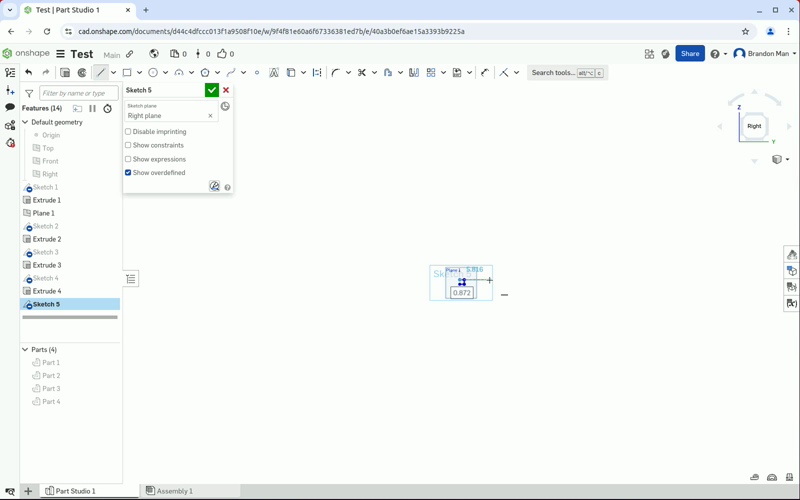
key_down(shift)
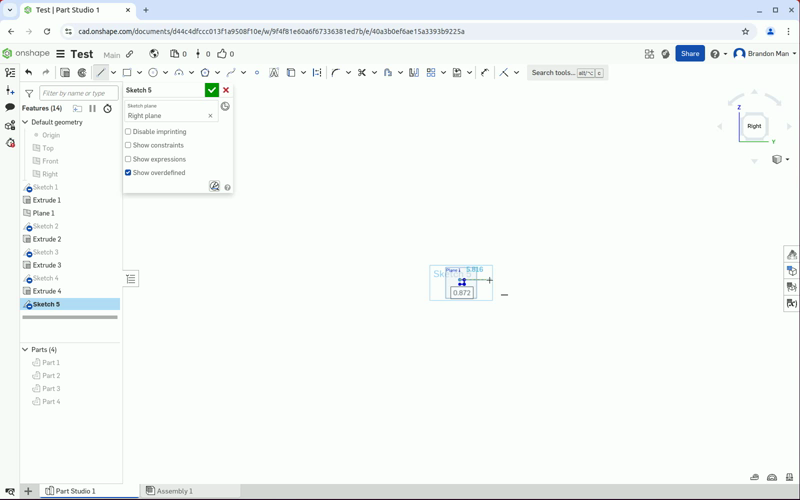
mouse_move(459, 284)
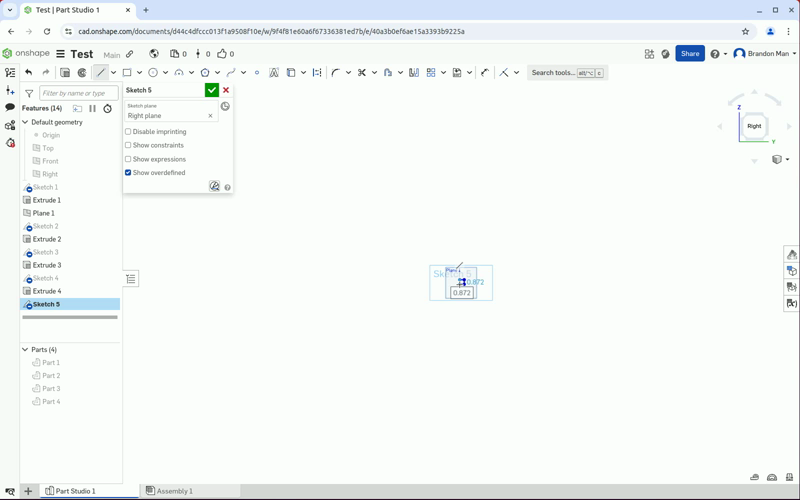
scroll(6)
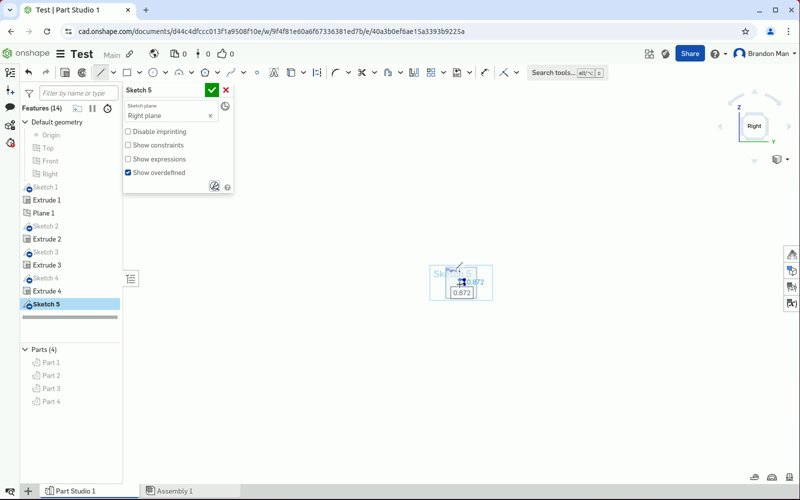
scroll(6)
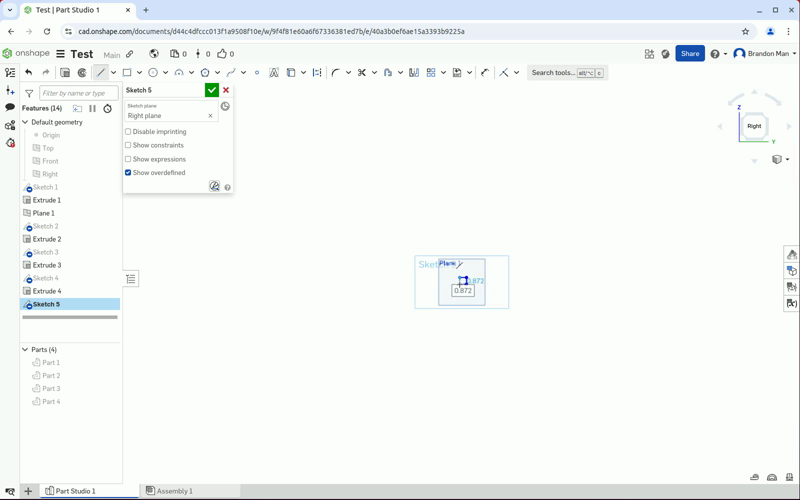
scroll(6)
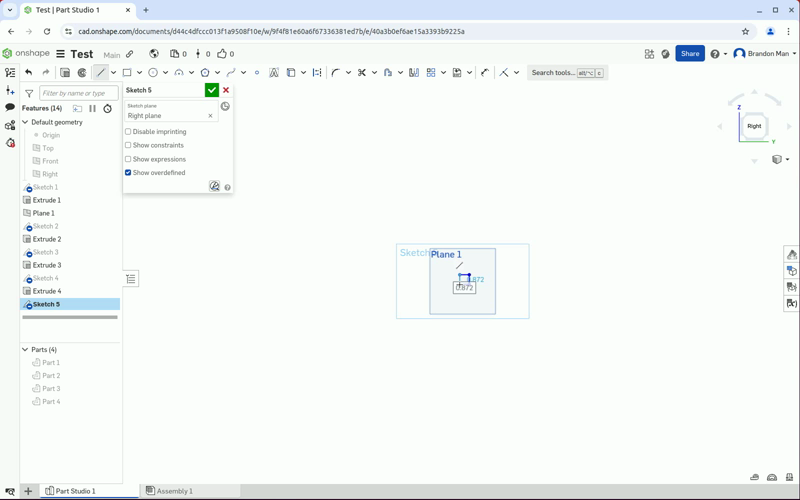
scroll(6)
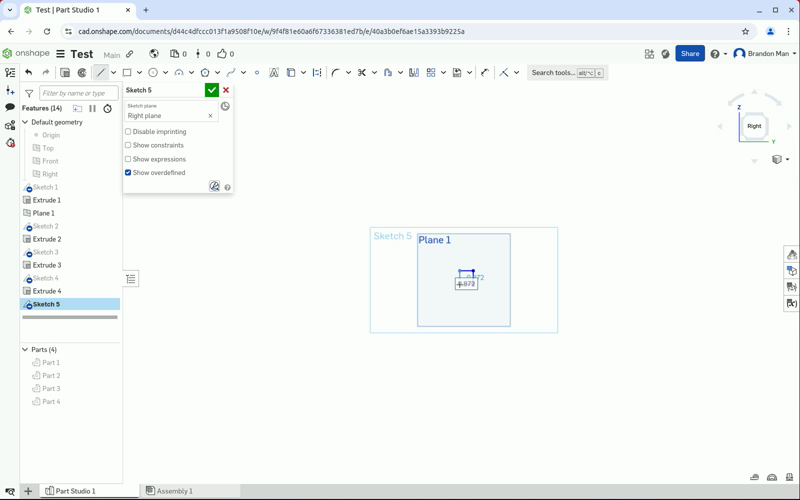
scroll(6)
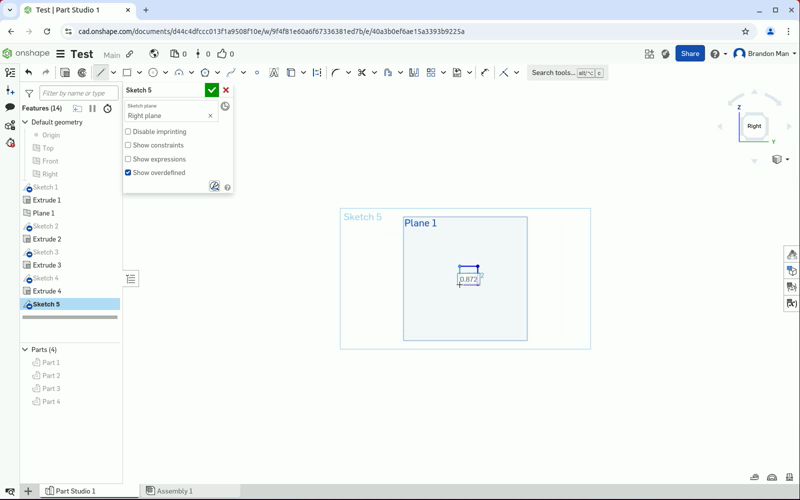
scroll(6)
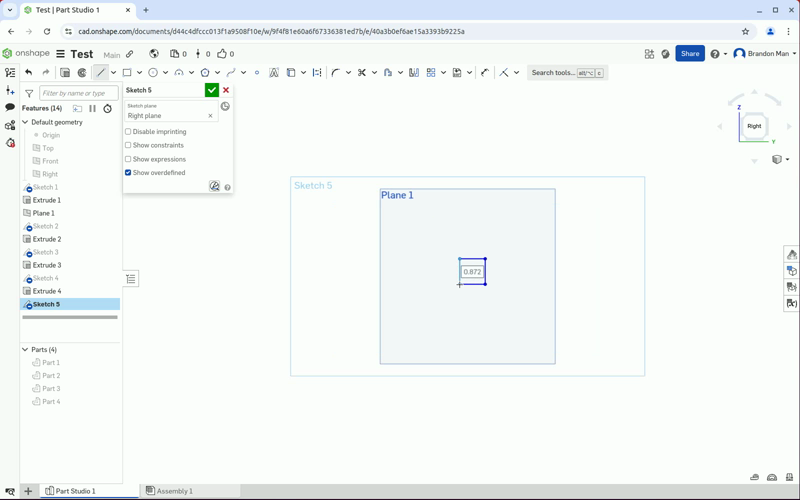
scroll(6)
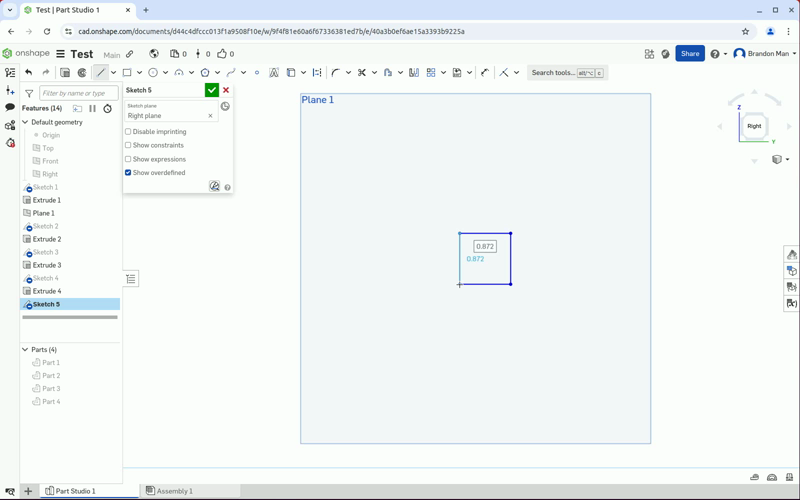
key_up(shift)
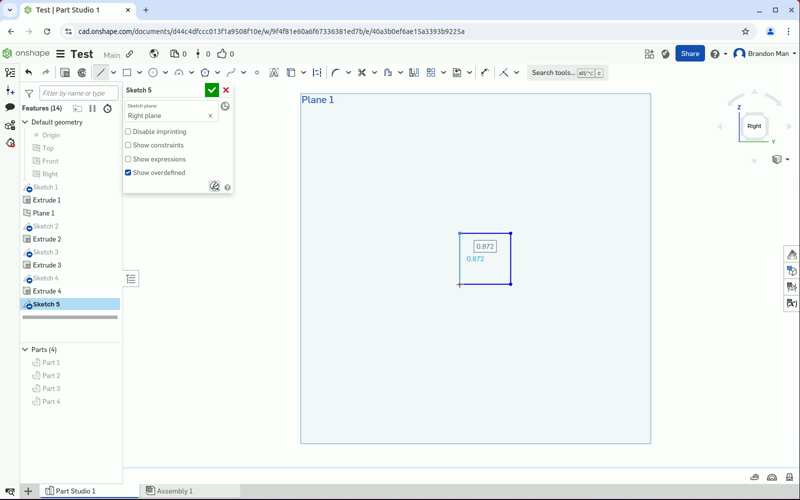
click(459, 284)
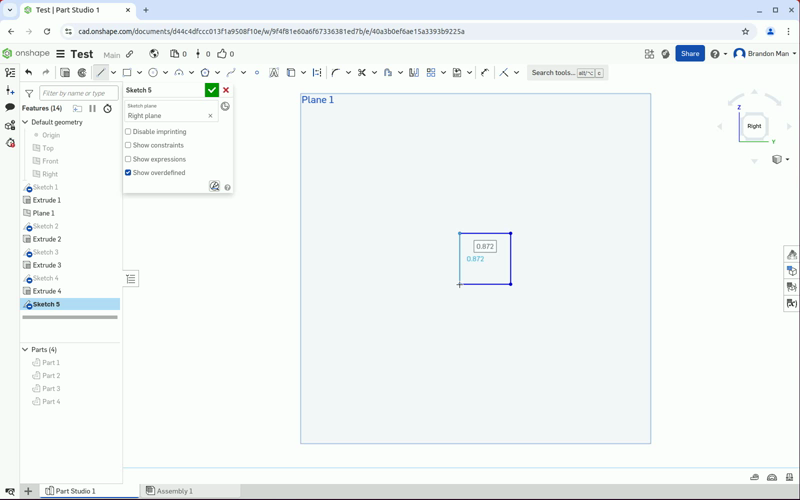
scroll(-6)
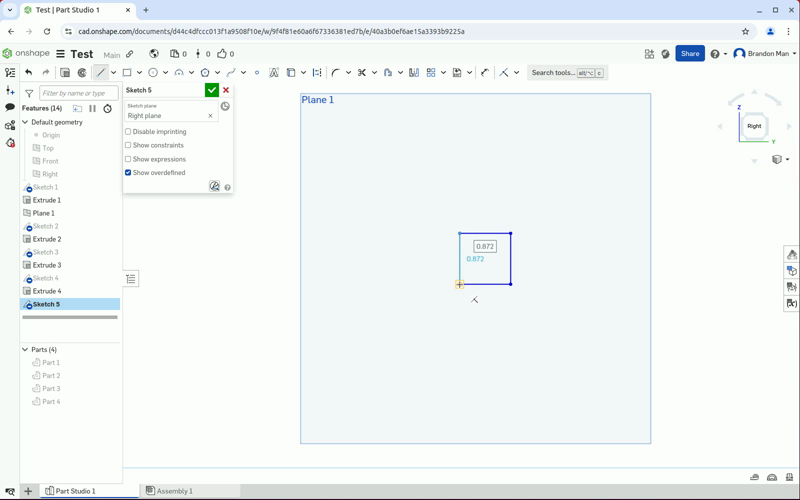
scroll(-6)
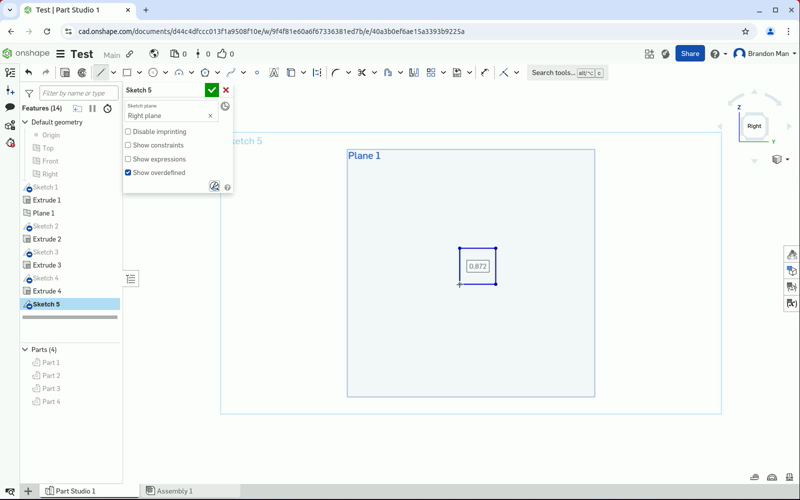
scroll(-6)
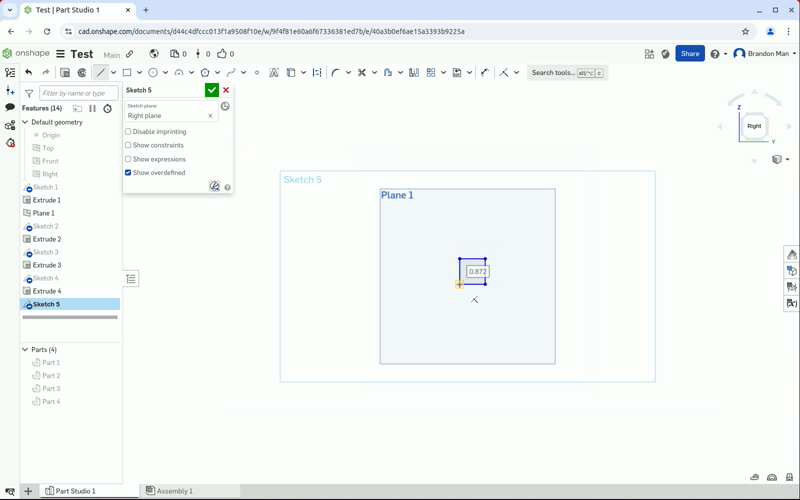
scroll(-6)
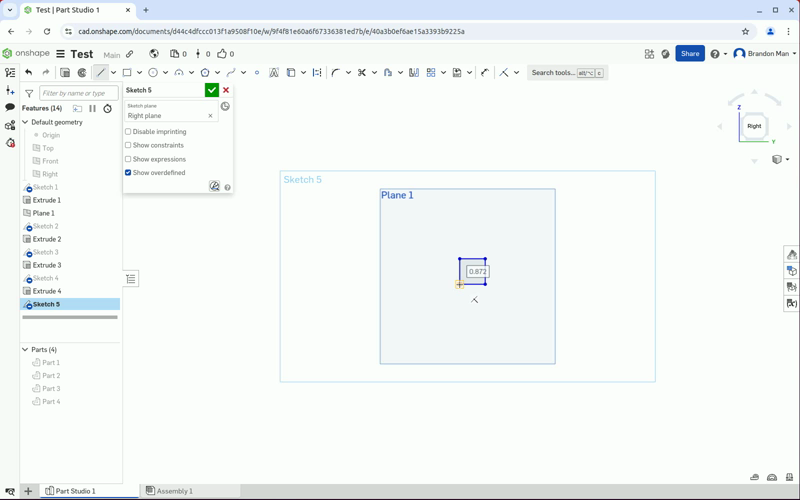
scroll(-6)
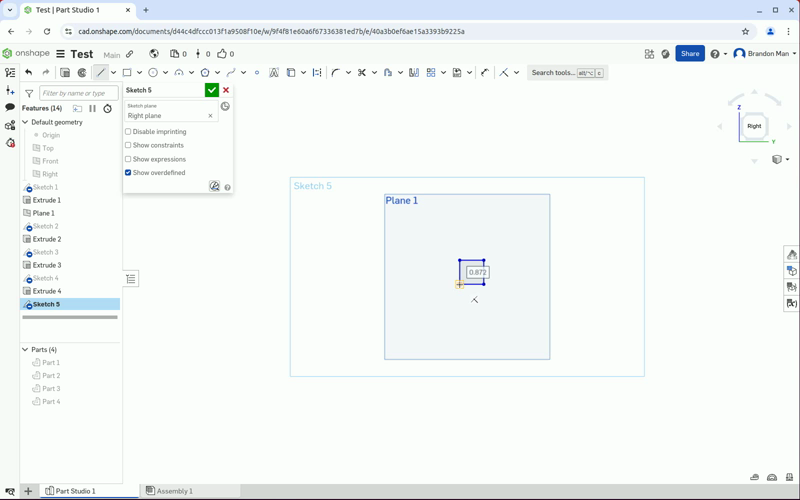
scroll(-6)
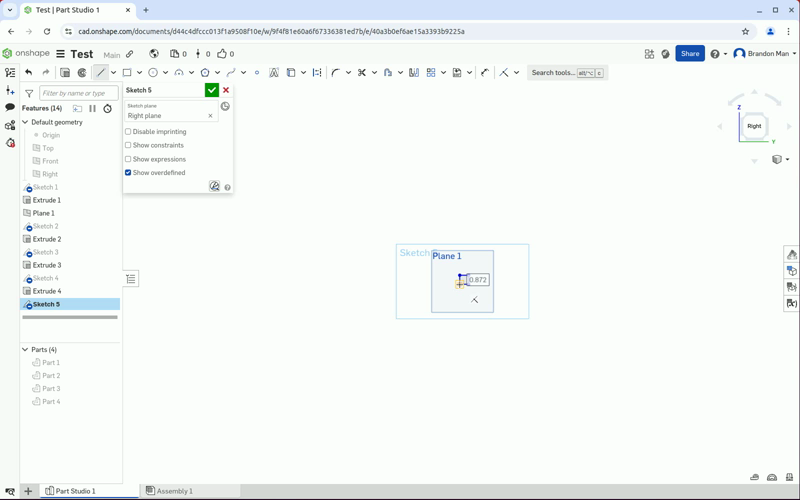
scroll(-6)
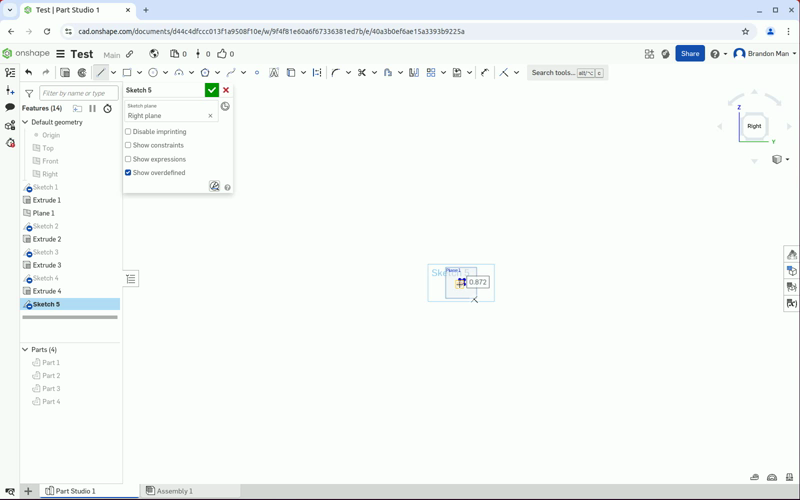
key(esc)
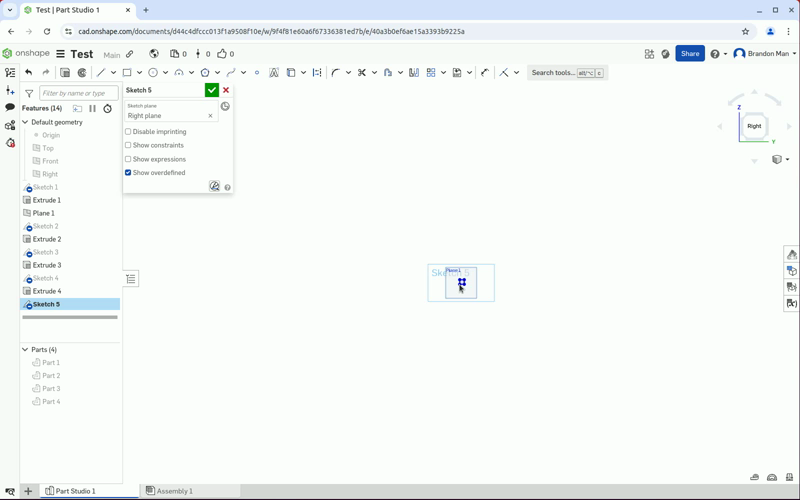
mouse_move(459, 284)
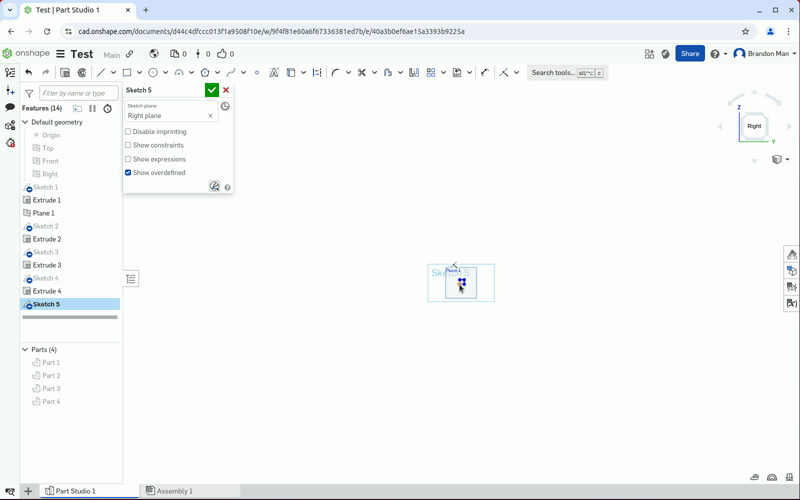
scroll(6)
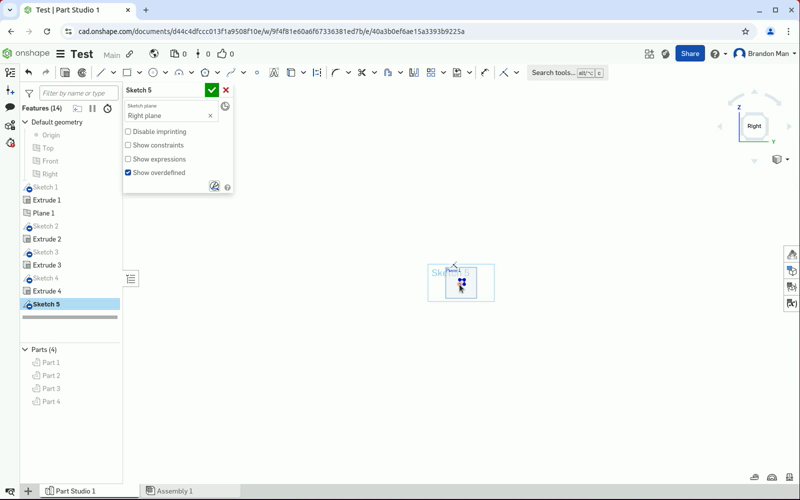
scroll(6)
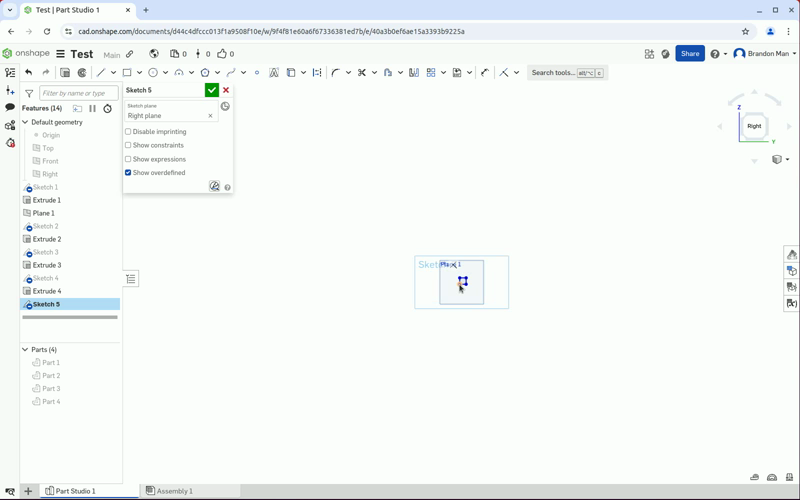
scroll(6)
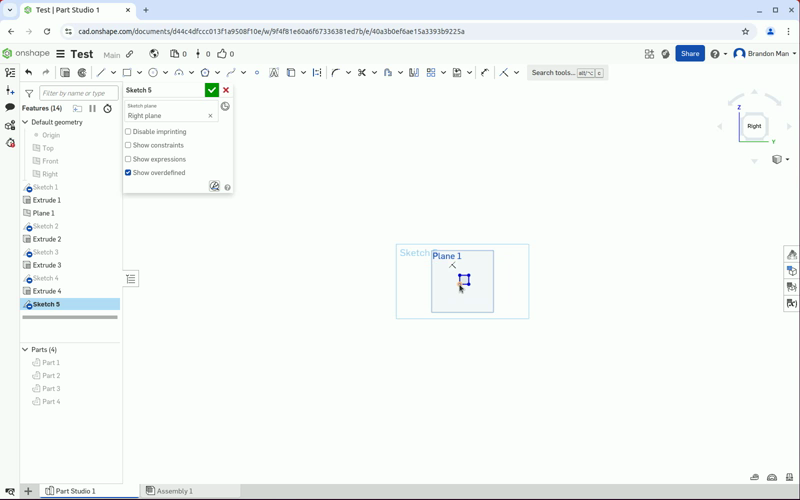
scroll(6)
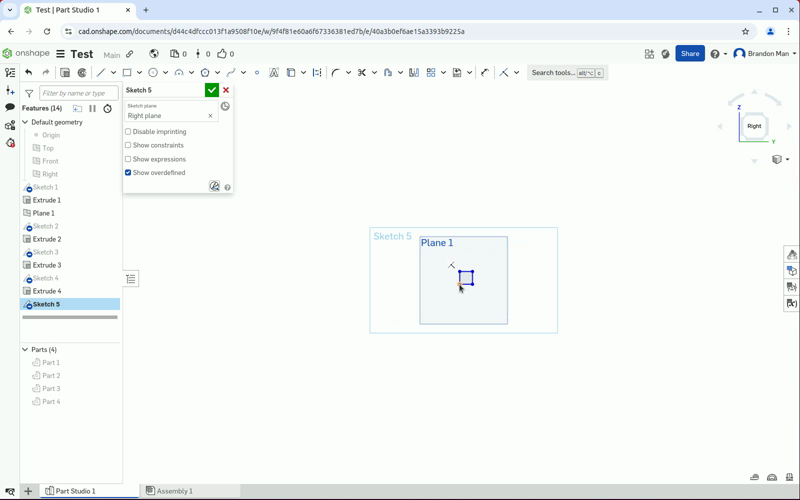
scroll(6)
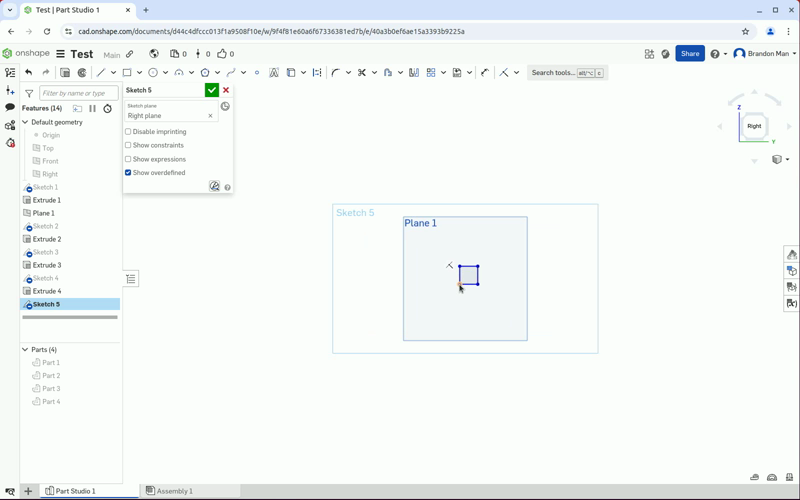
scroll(6)
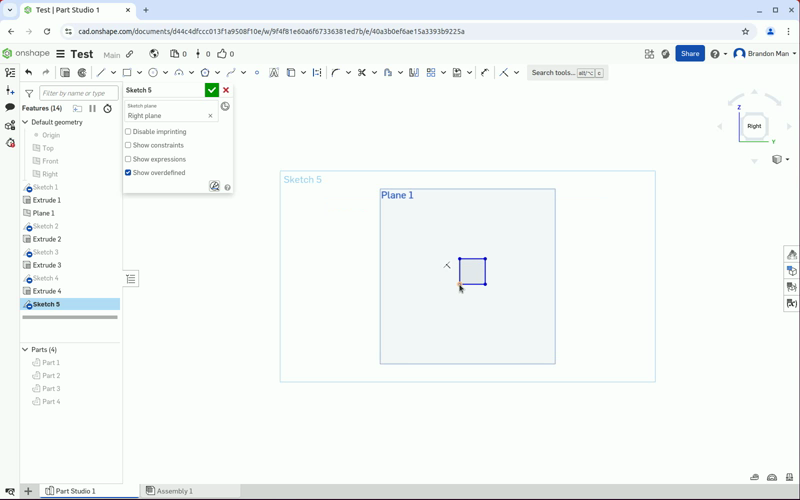
scroll(6)
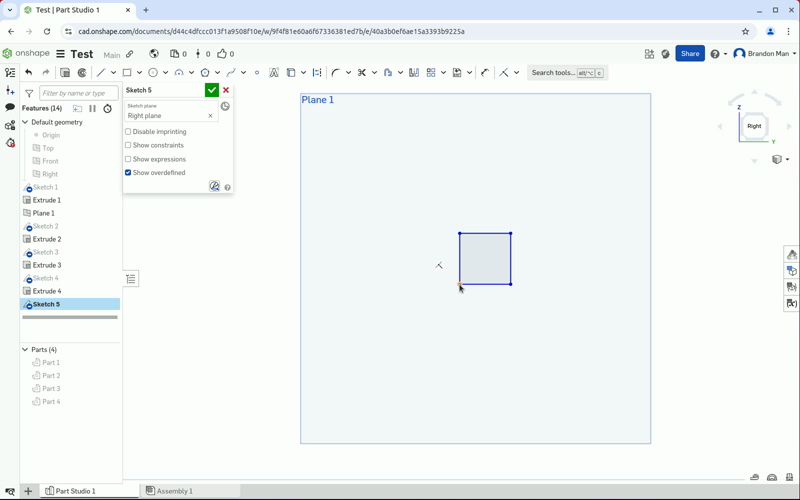
click(459, 284)
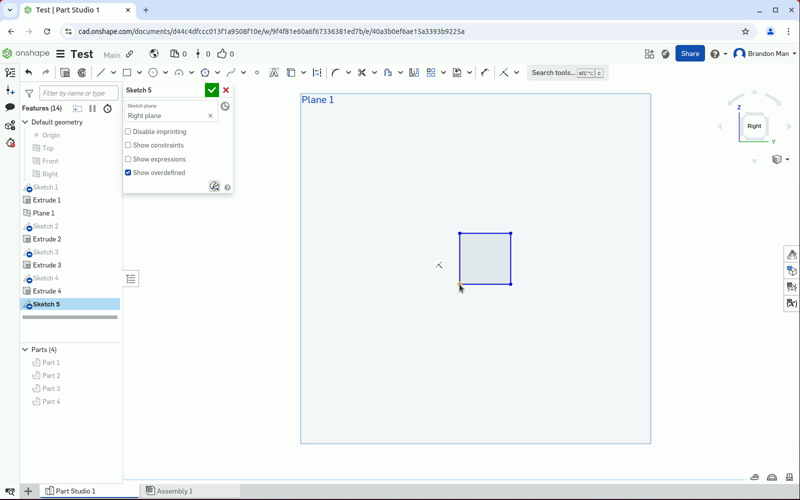
scroll(-6)
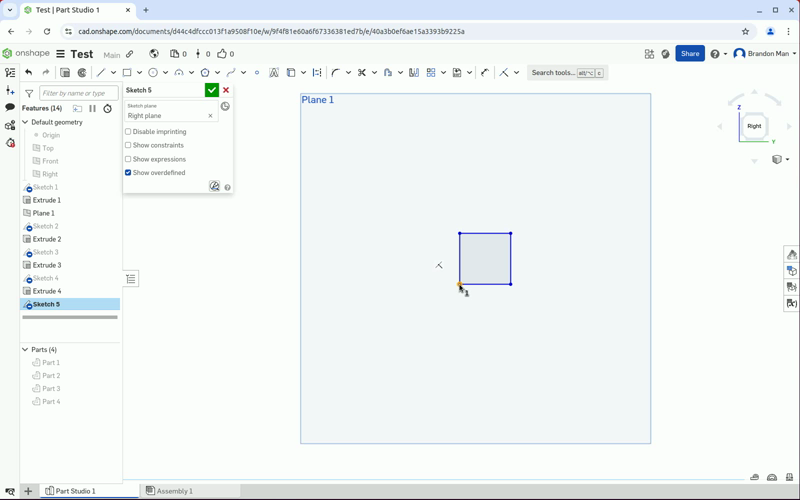
scroll(-6)
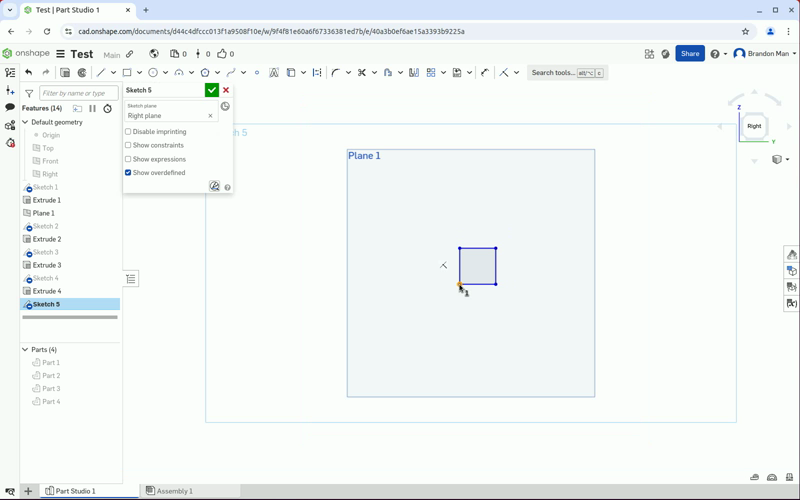
scroll(-6)
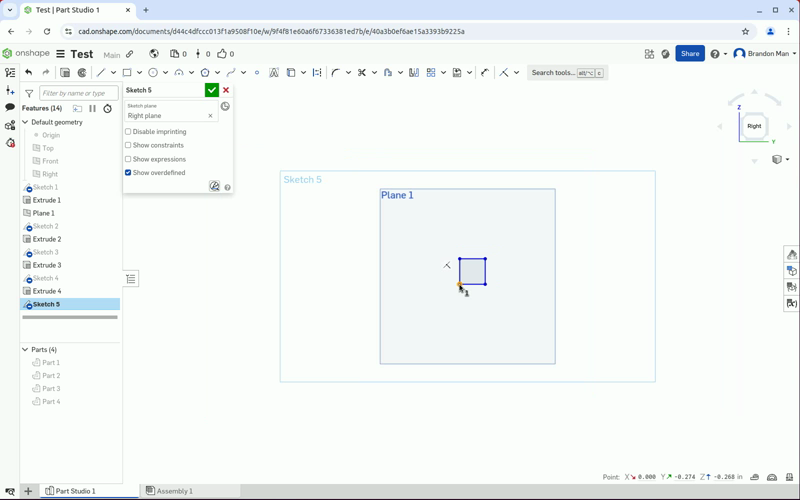
scroll(-6)
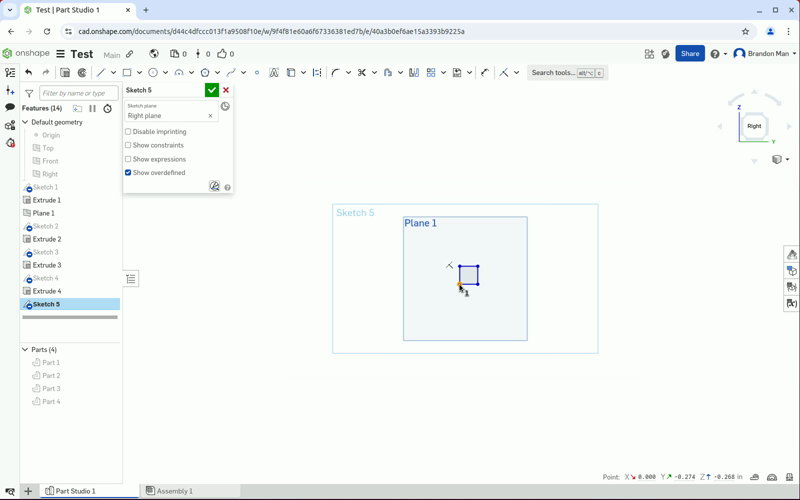
scroll(-6)
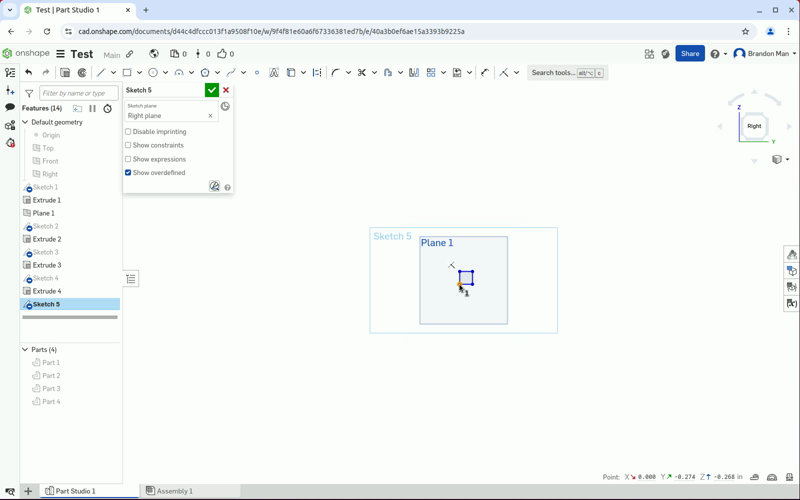
scroll(-6)
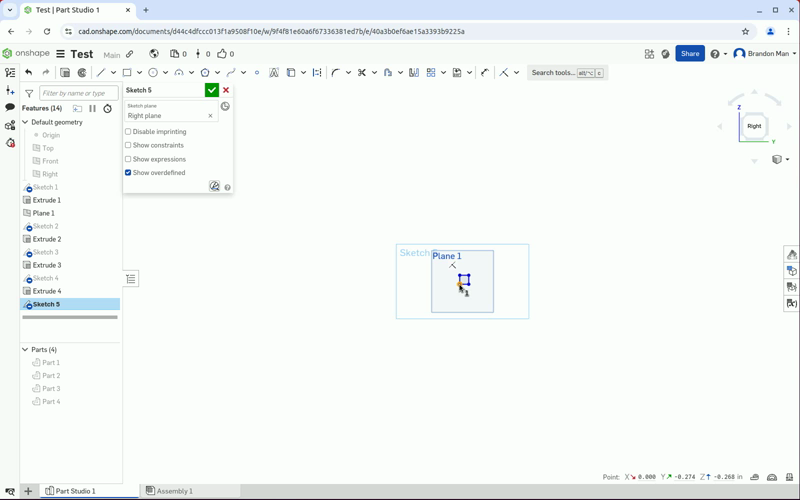
scroll(-6)
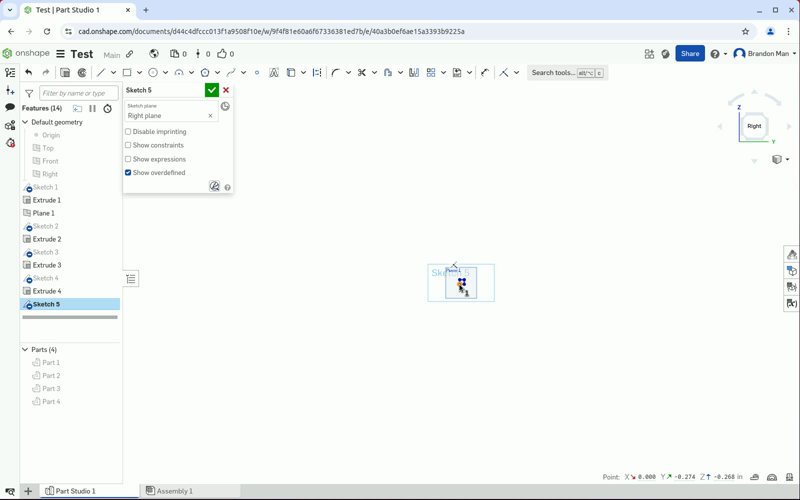
mouse_move(73, 352)
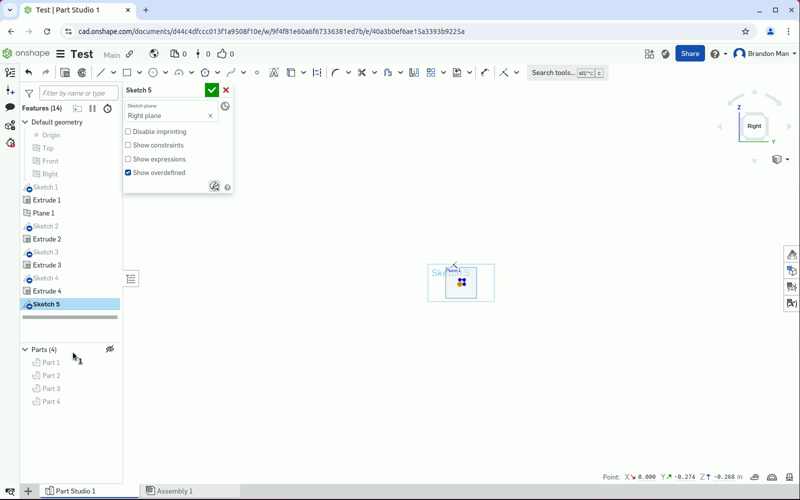
key(shift+y)
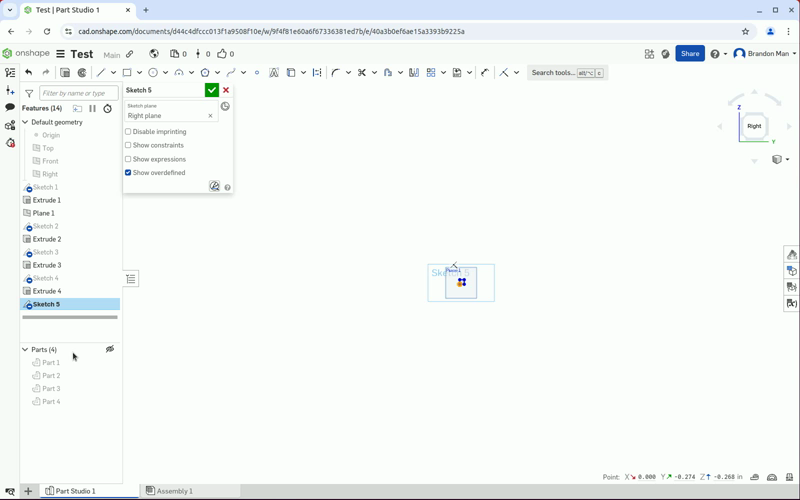
key(shift+e)
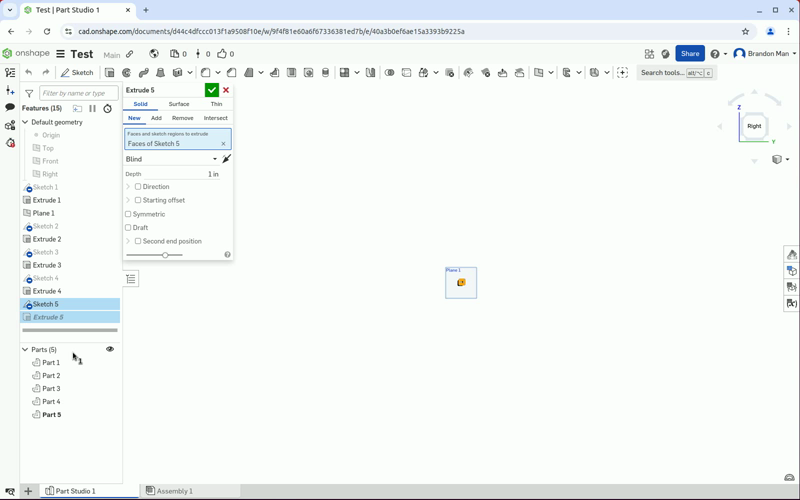
mouse_move(143, 106)
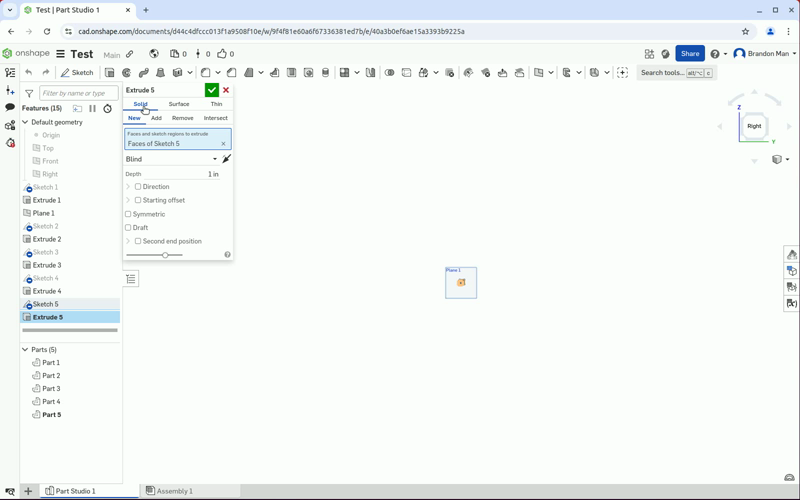
click(143, 106)
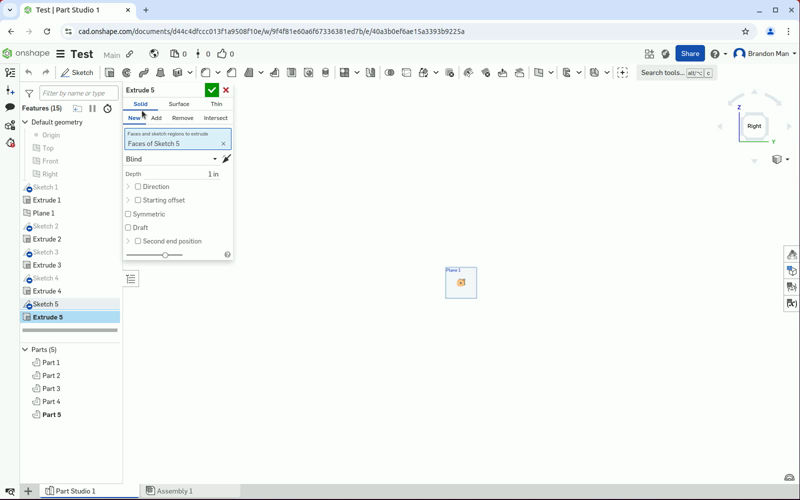
mouse_move(137, 120)
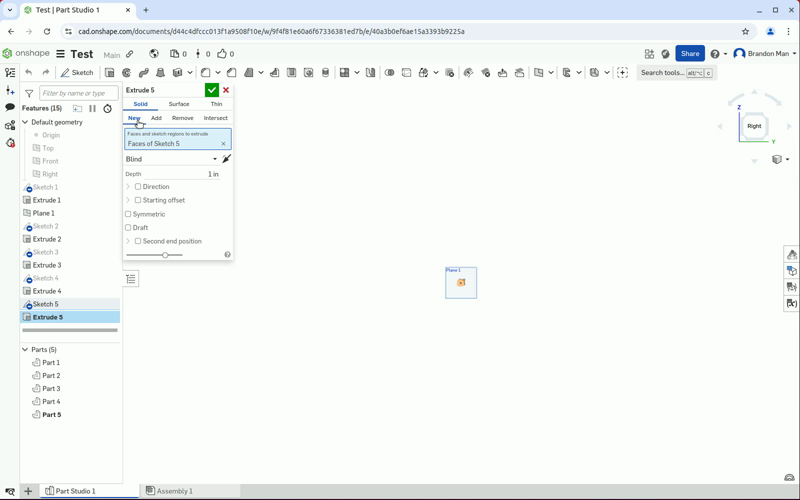
click(137, 120)
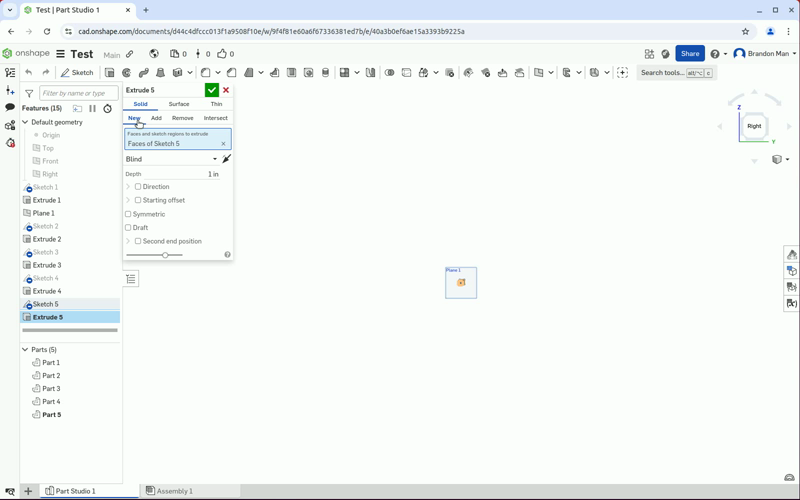
key(tab, 4)
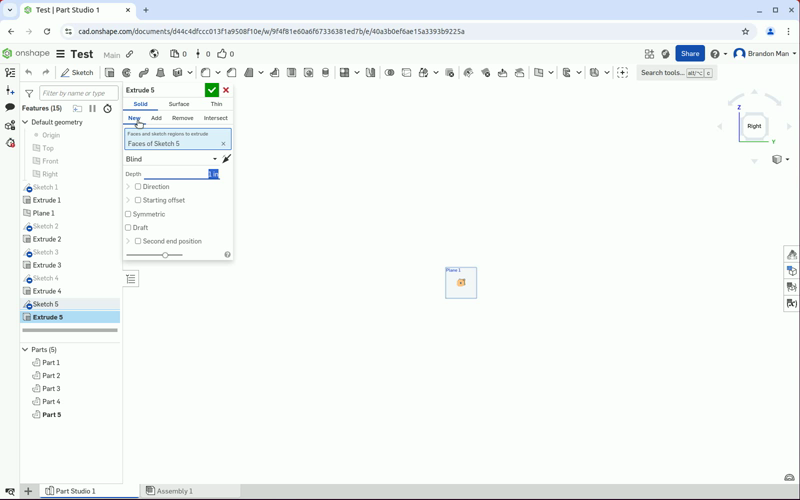
text(-0.241)
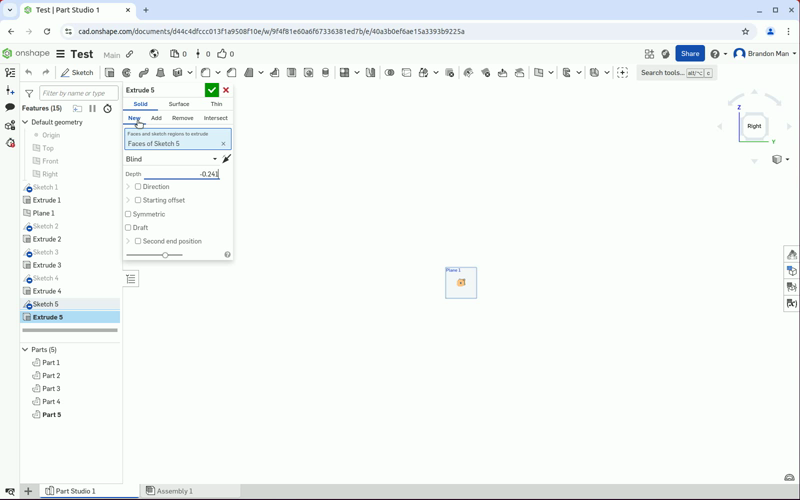
key(enter)
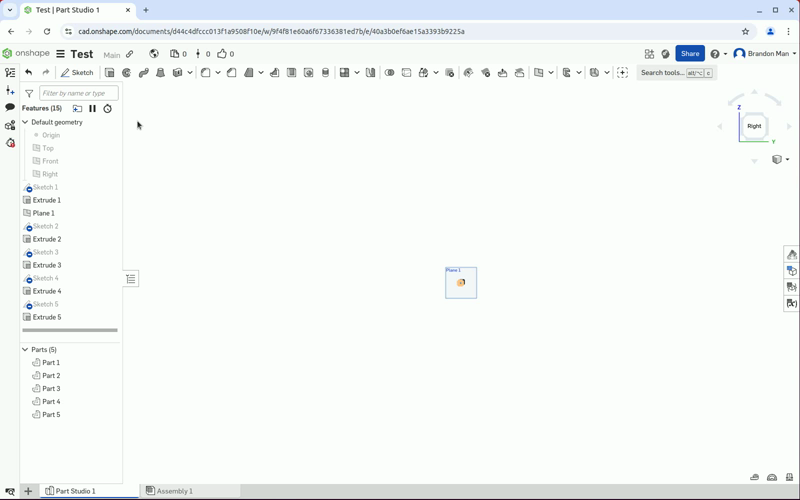
key(shift+h)
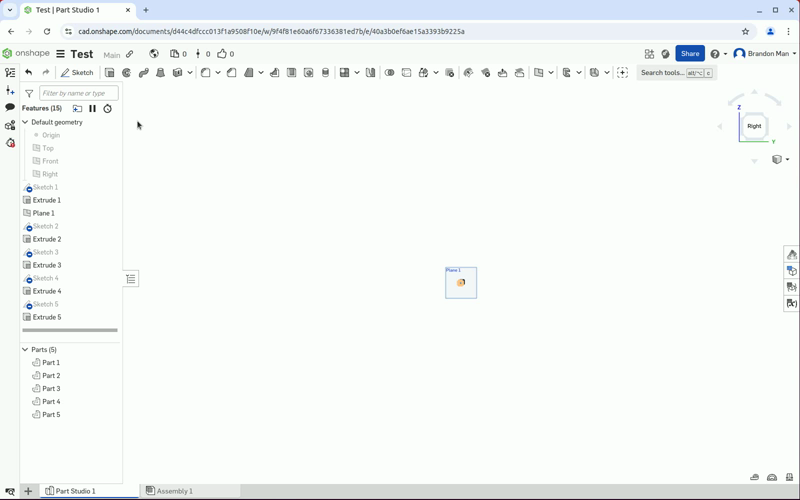
key(shift+h)
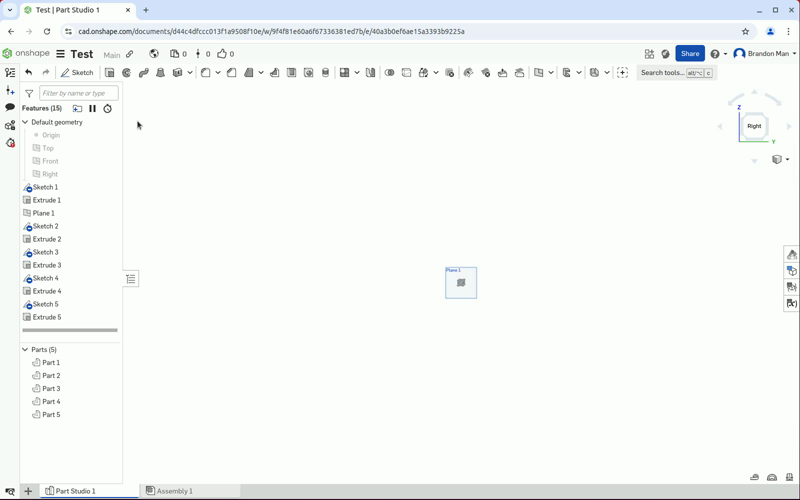
key(shift+7)
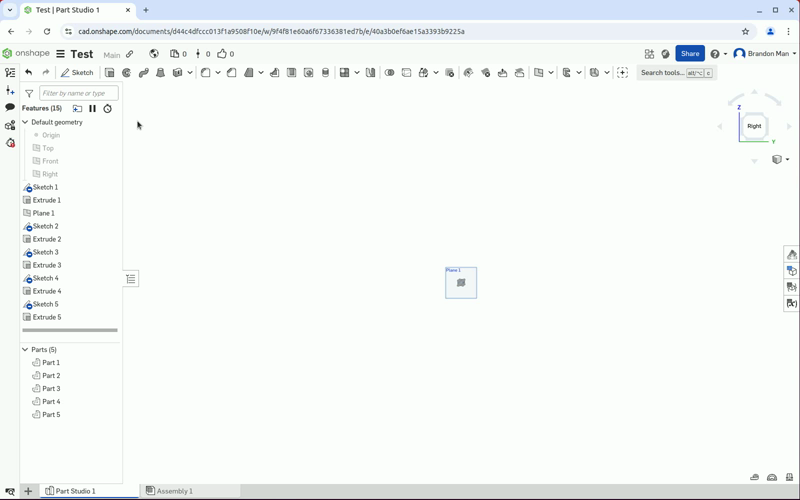
key(right, 2)
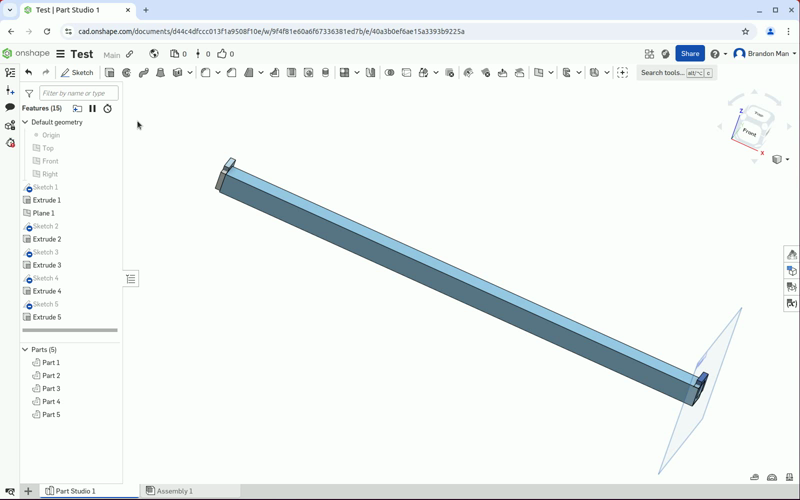
key(down, 2)
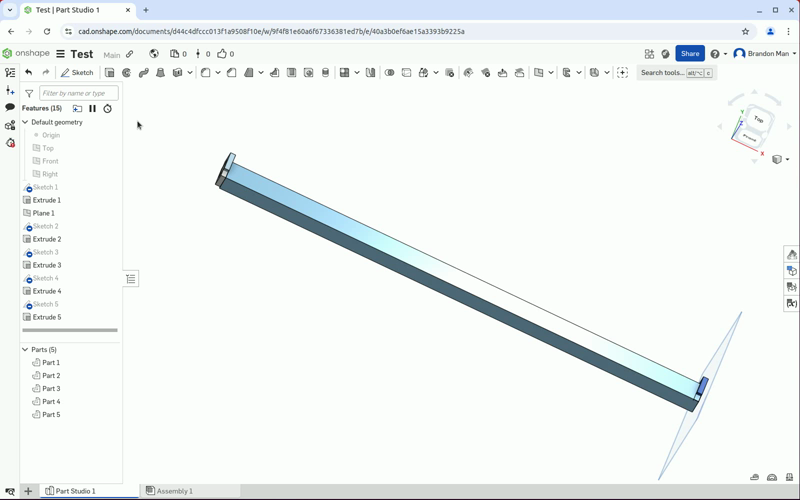
key(up, 2)
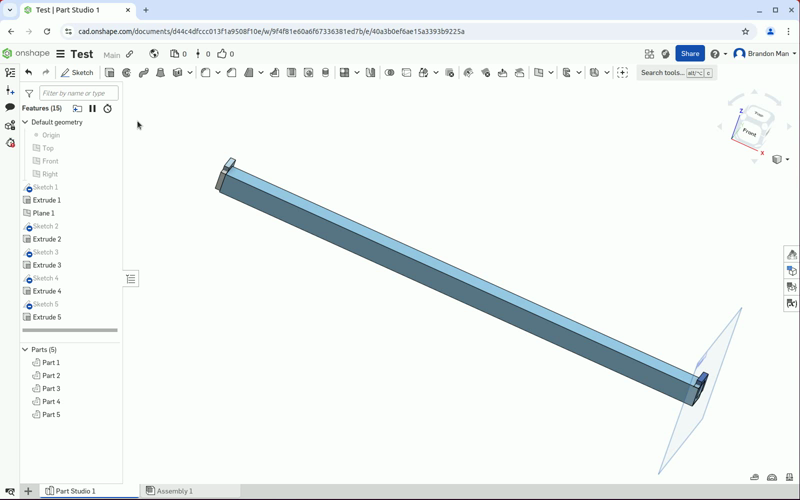
key(left, 2)
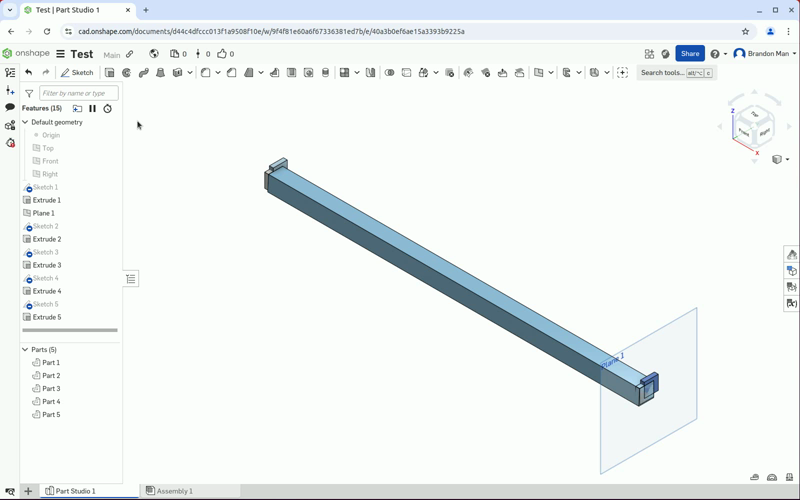
mouse_move(73, 189)
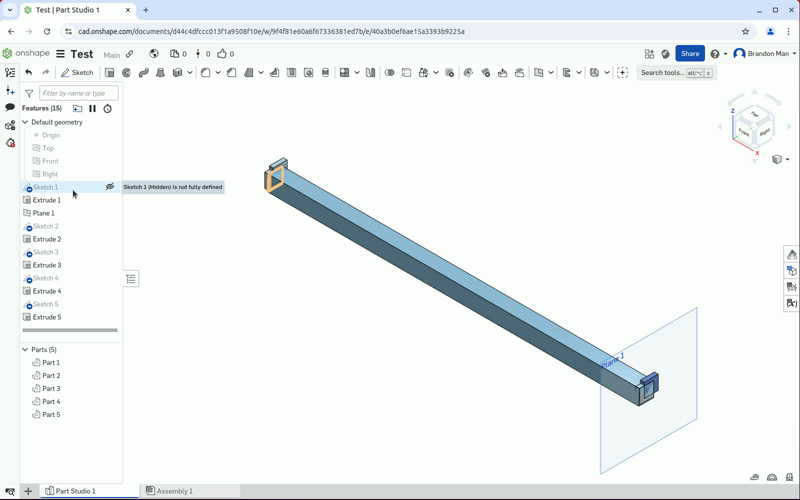
click(73, 189)